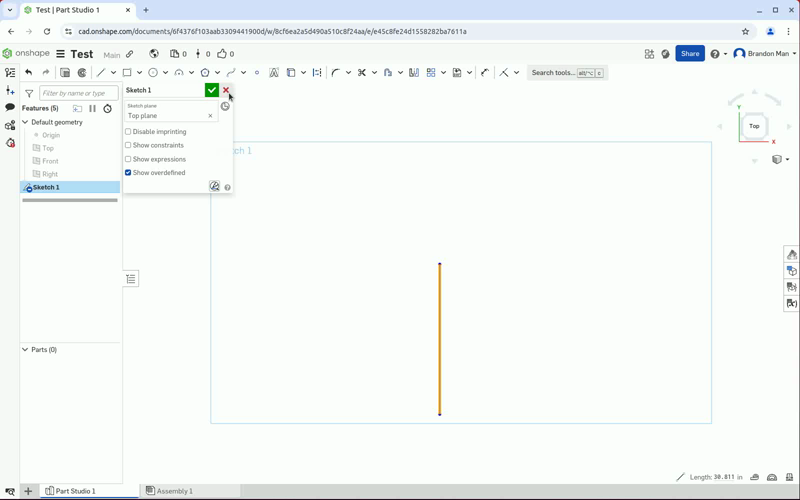
key(shift+h)
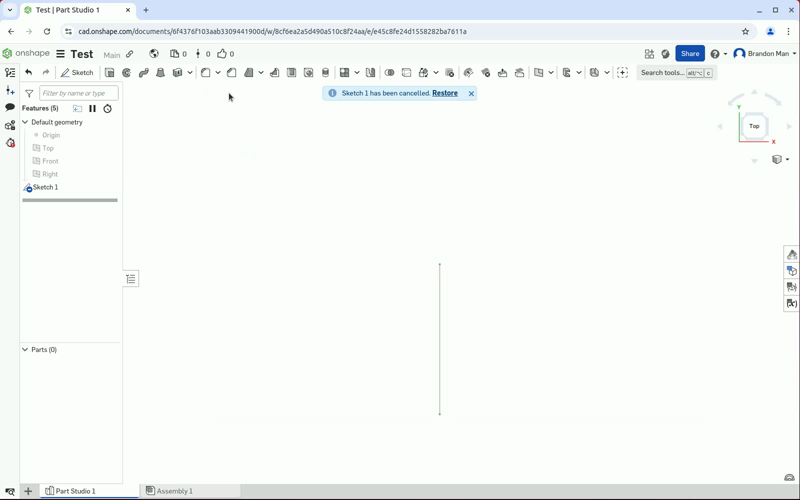
key(shift+s)
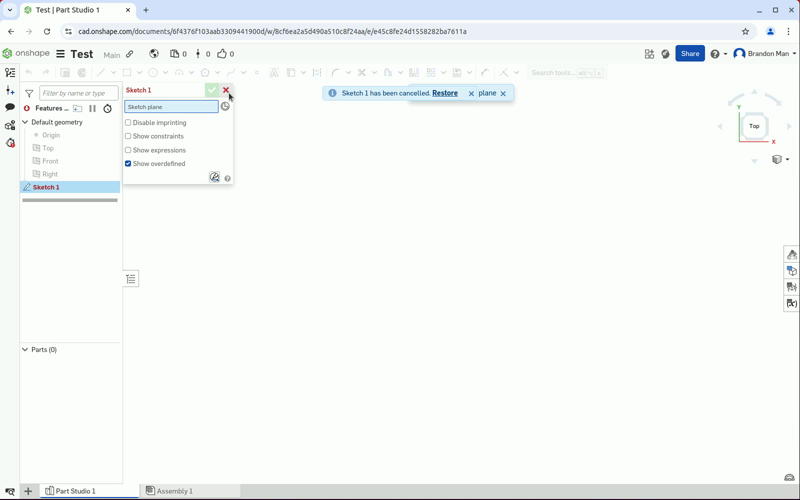
mouse_move(73, 150)
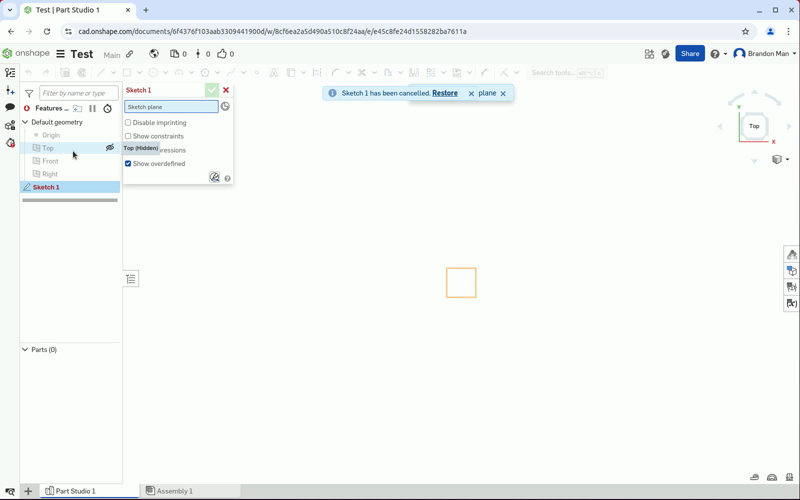
click(73, 150)
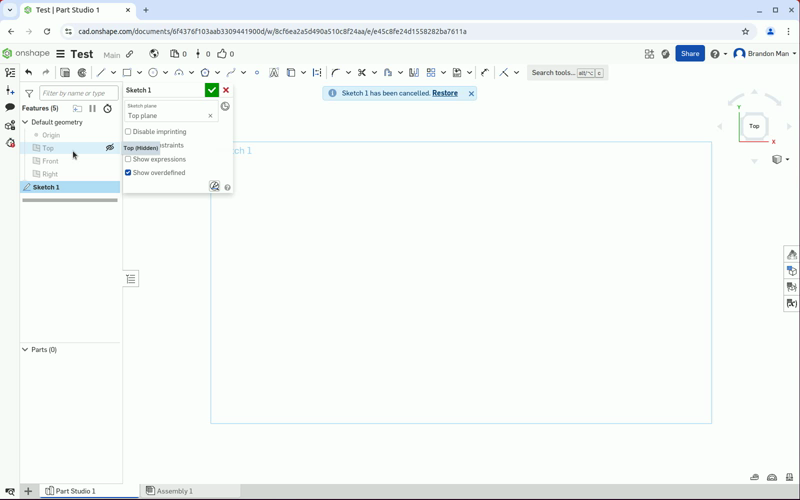
mouse_move(73, 352)
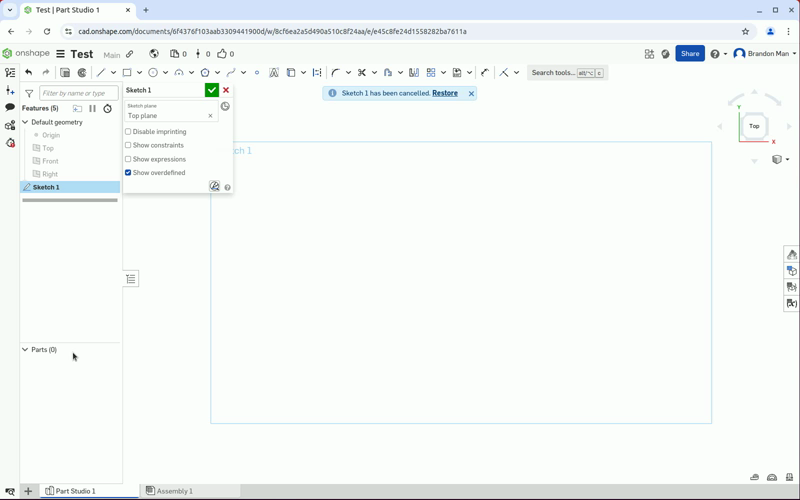
key(y)
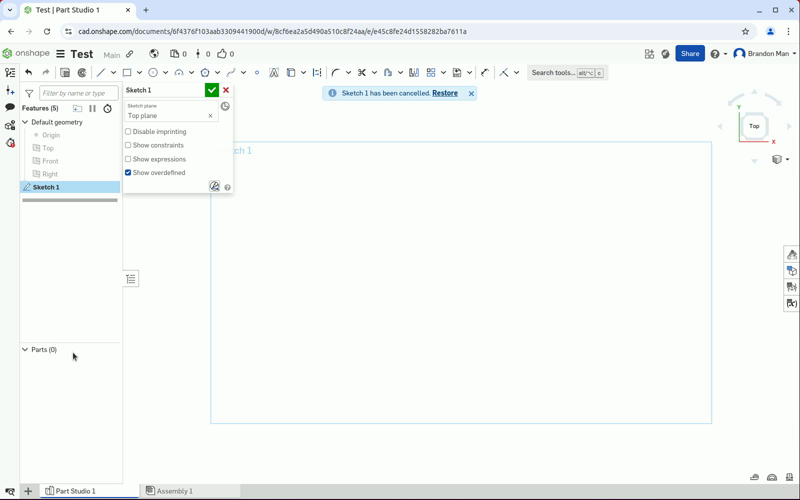
key(l)
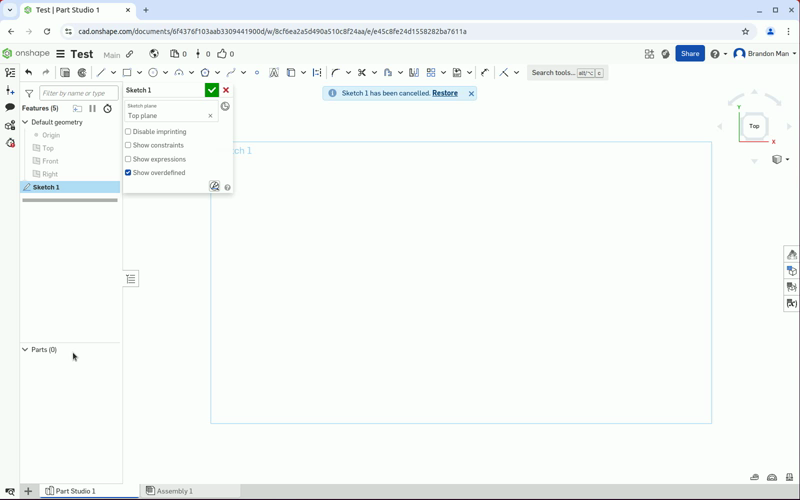
key_down(shift)
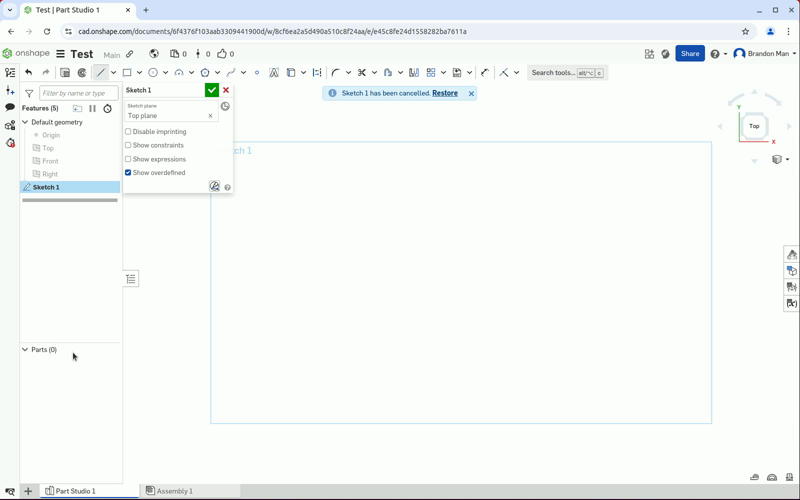
mouse_move(437, 298)
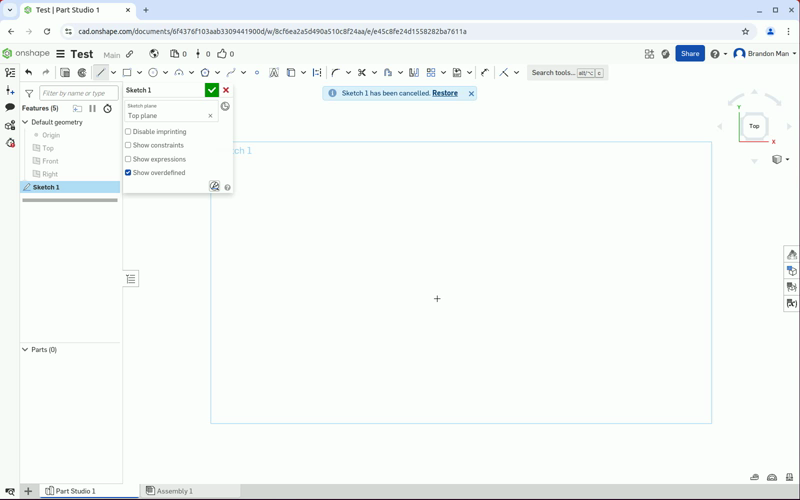
click(437, 298)
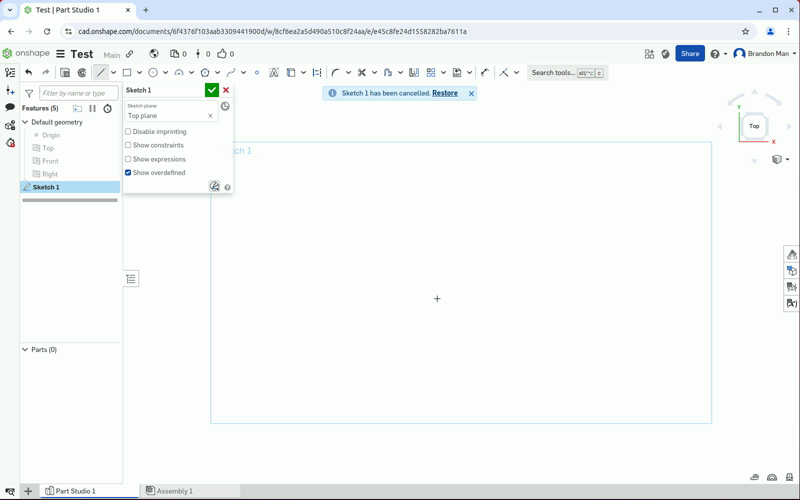
key_up(shift)
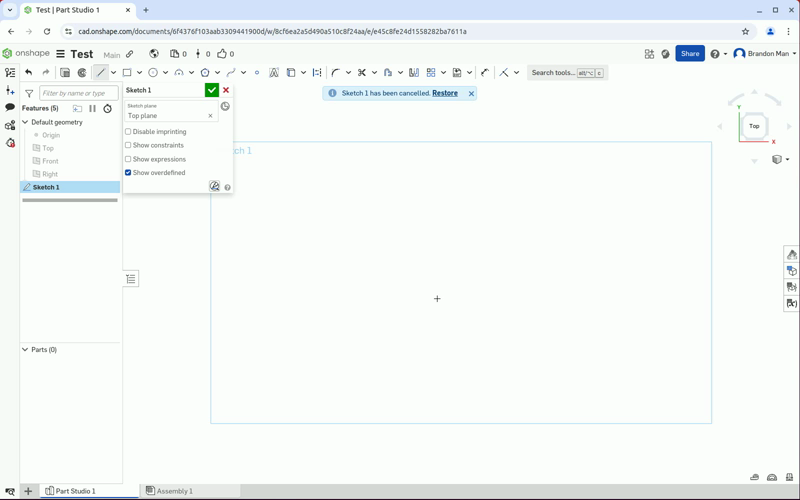
key_down(shift)
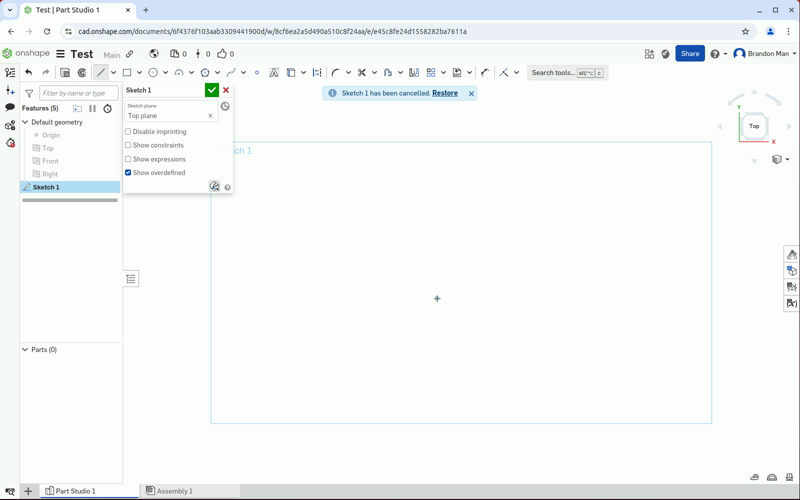
mouse_move(458, 365)
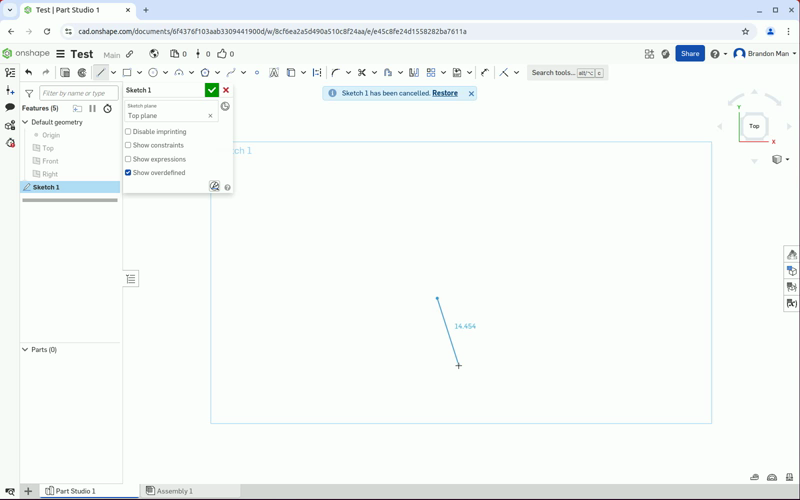
click(458, 365)
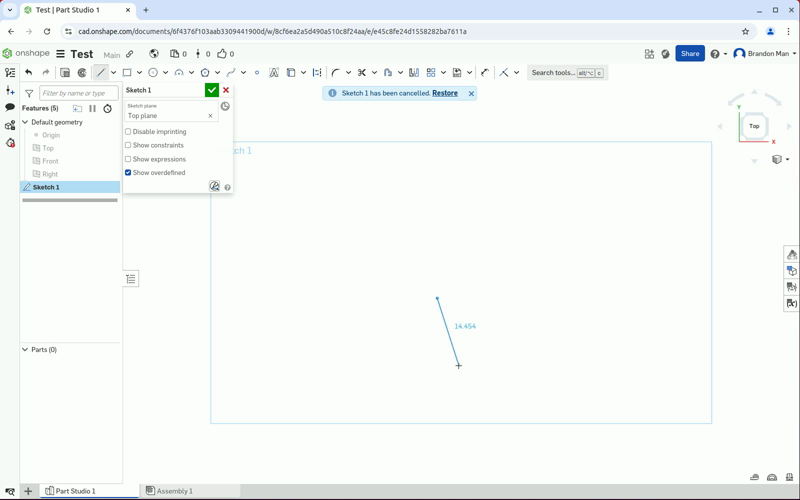
key_up(shift)
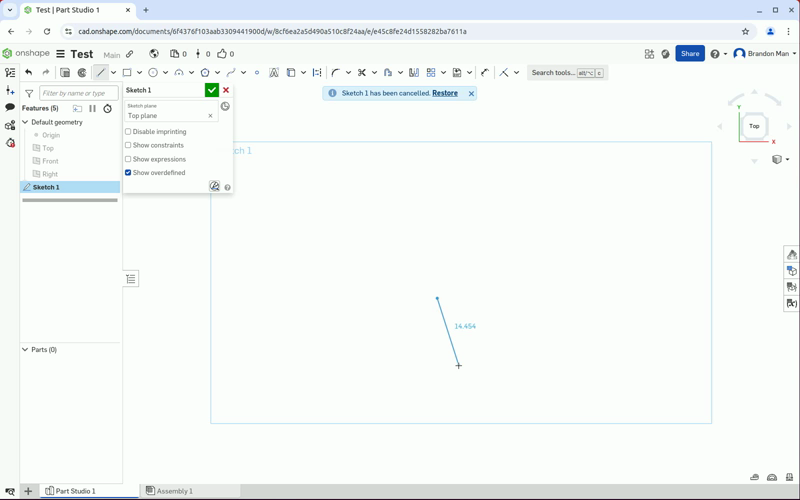
key_down(shift)
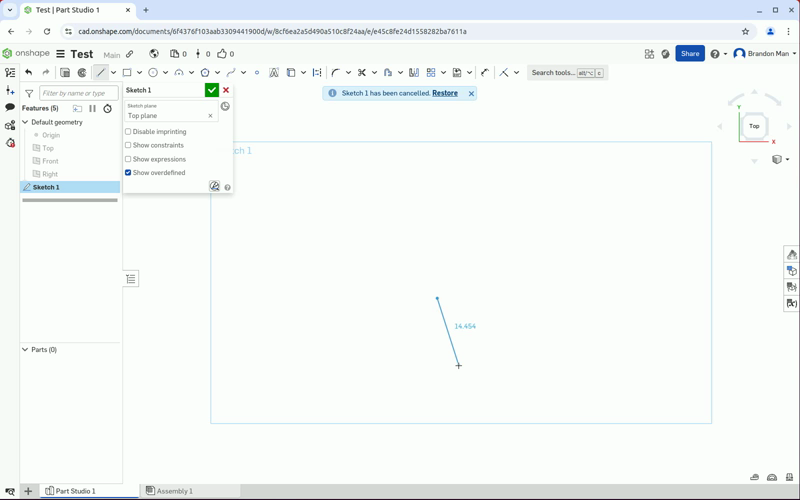
mouse_move(488, 365)
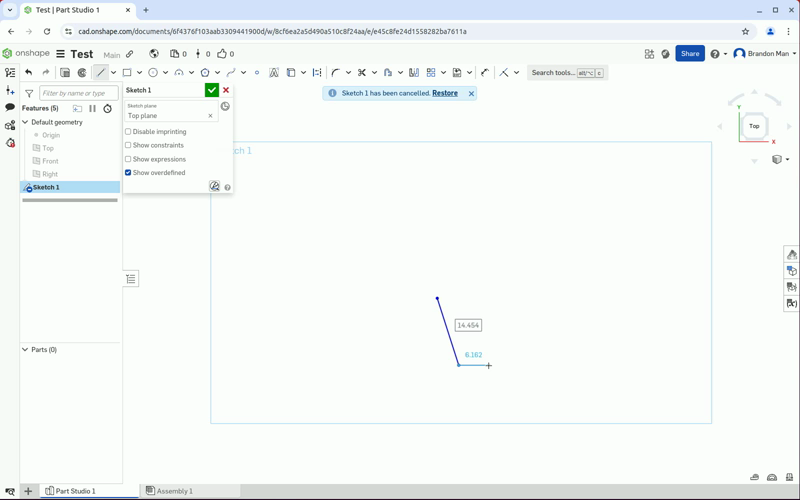
mouse_move(487, 365)
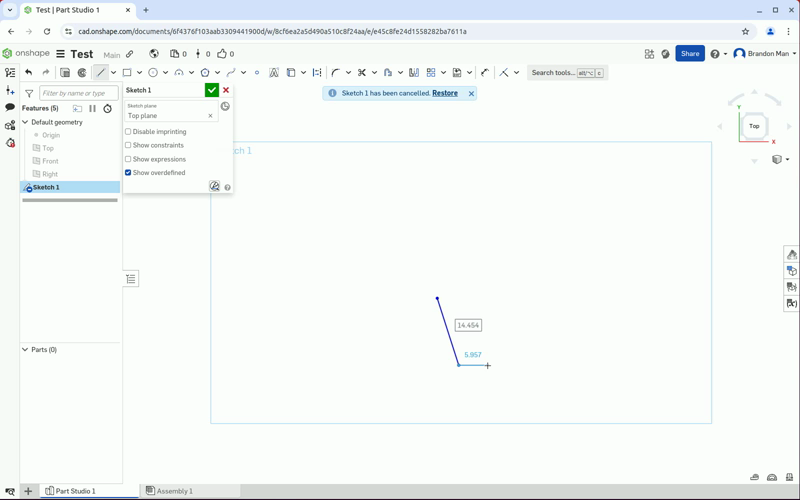
click(487, 365)
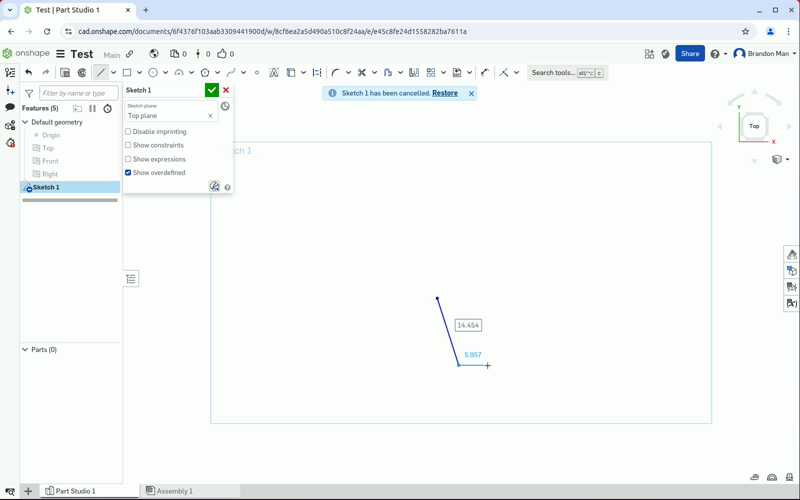
key_up(shift)
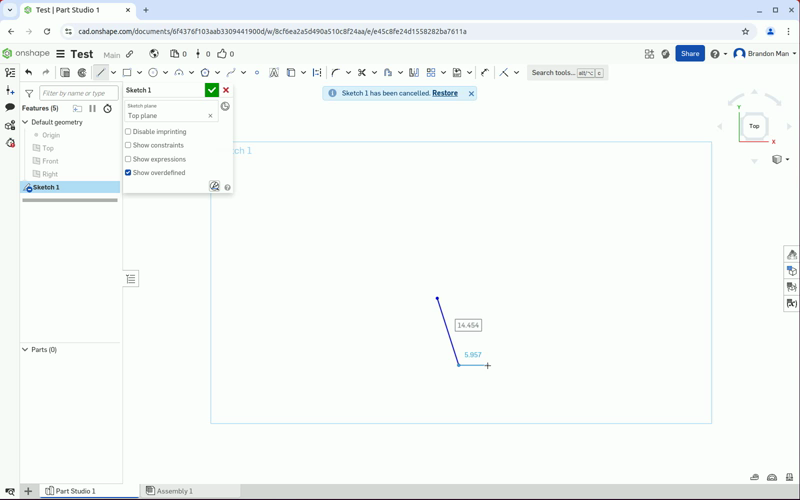
key_down(shift)
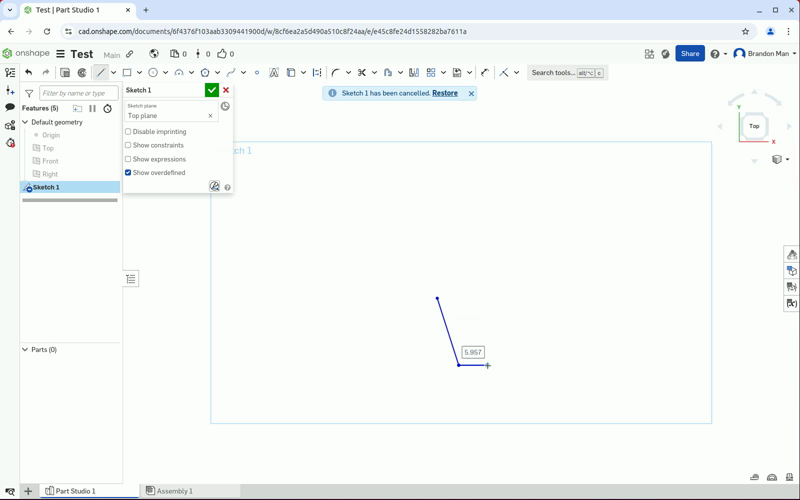
mouse_move(517, 365)
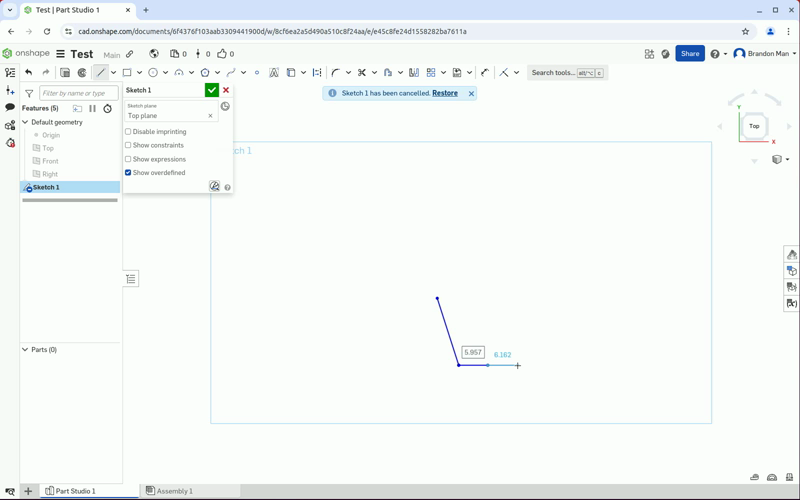
mouse_move(487, 373)
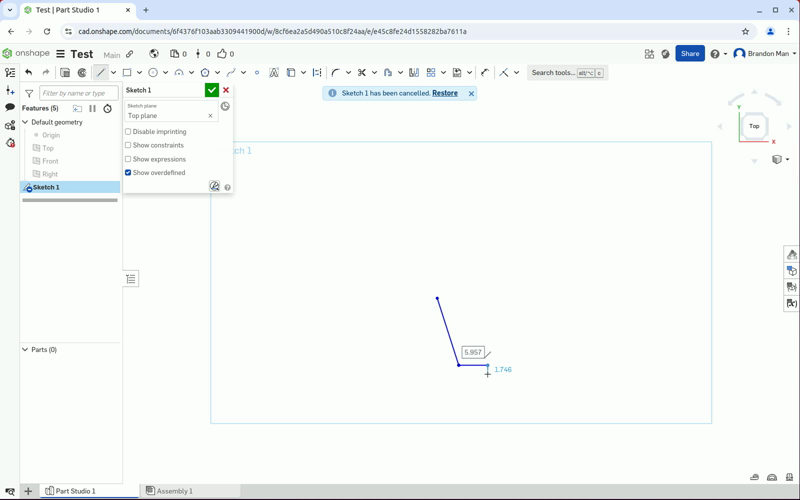
click(487, 373)
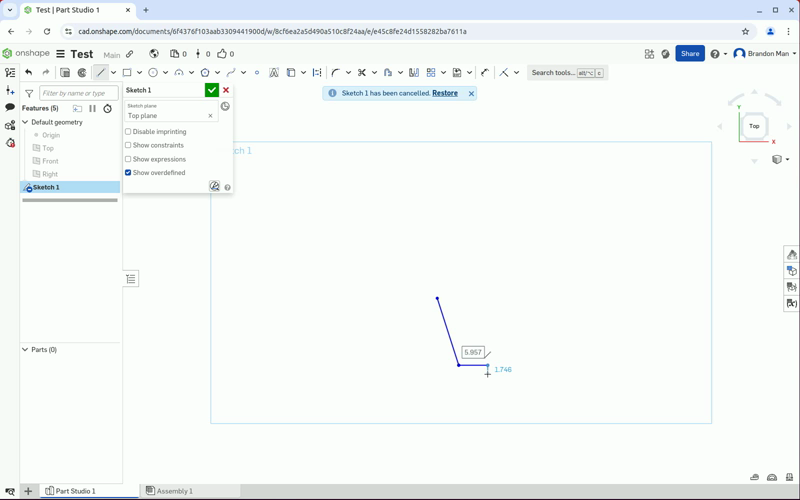
key_up(shift)
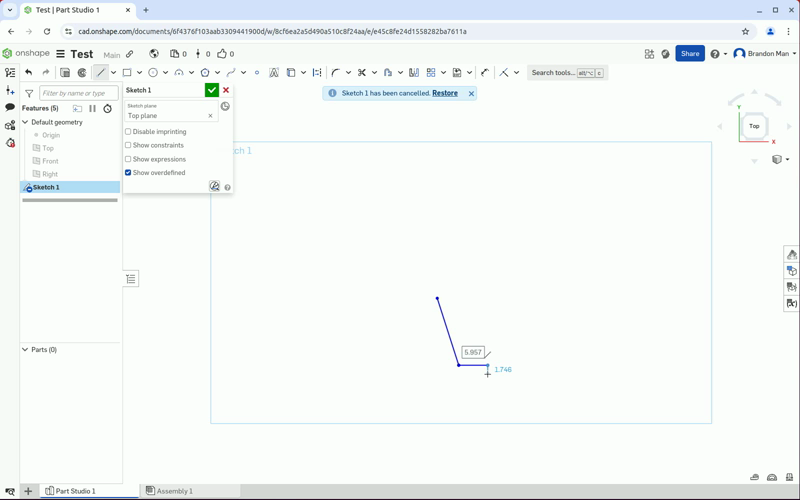
key_down(shift)
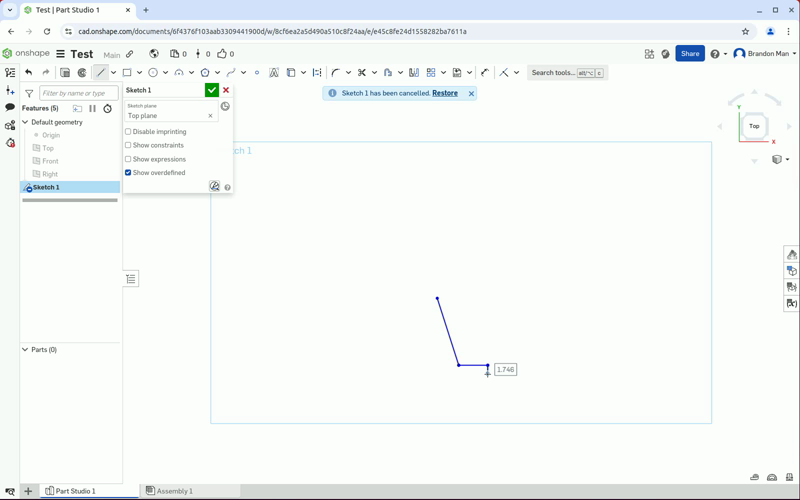
mouse_move(573, 373)
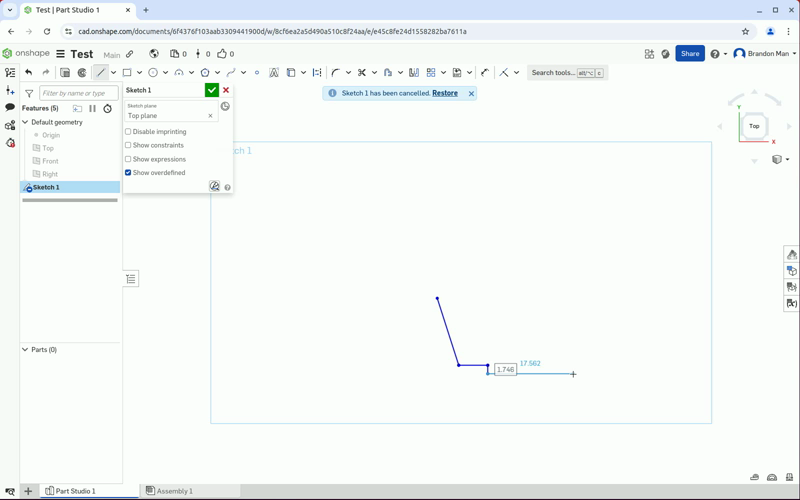
click(573, 373)
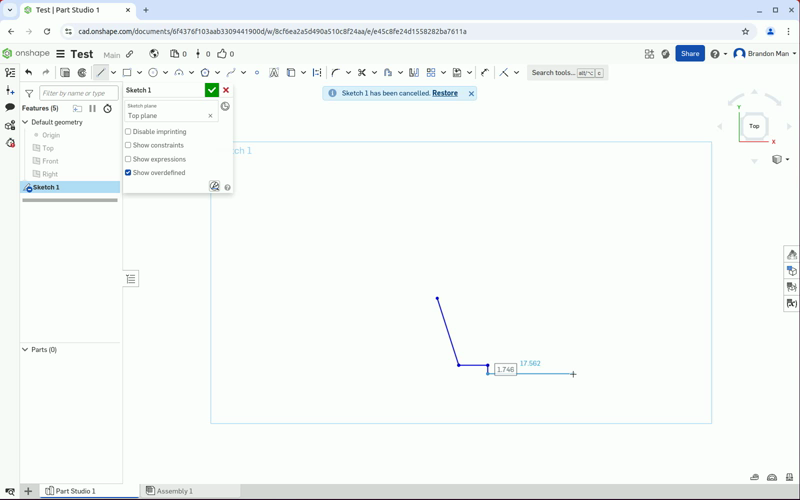
key_up(shift)
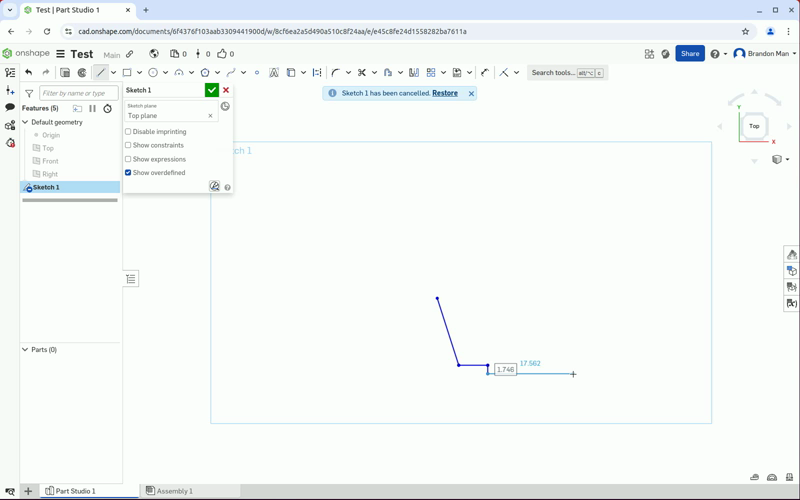
key_down(shift)
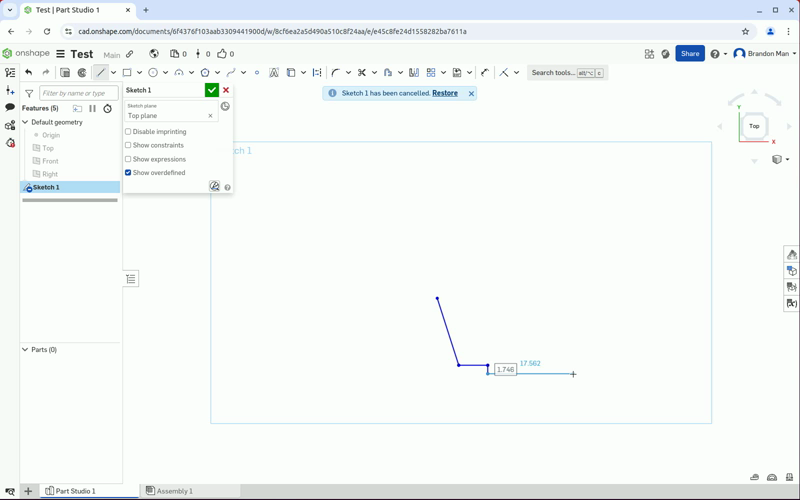
mouse_move(573, 298)
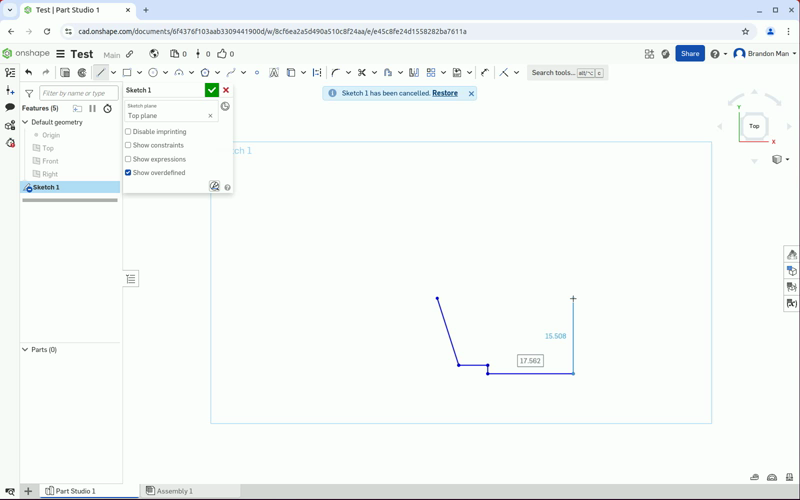
click(573, 298)
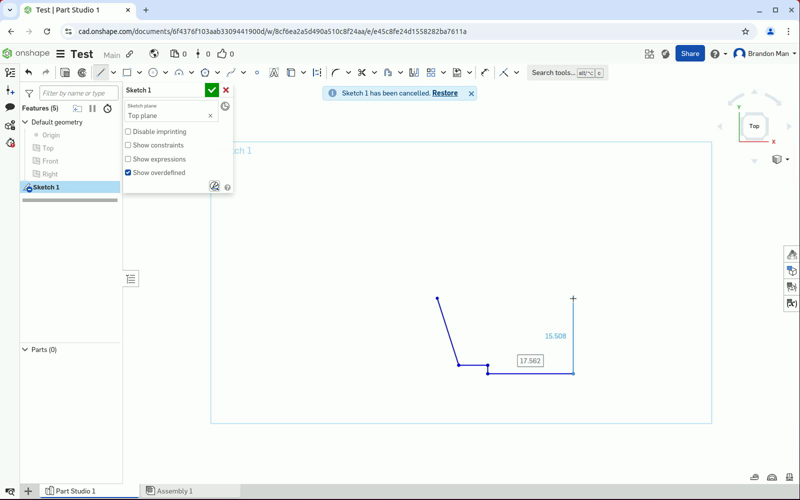
key_up(shift)
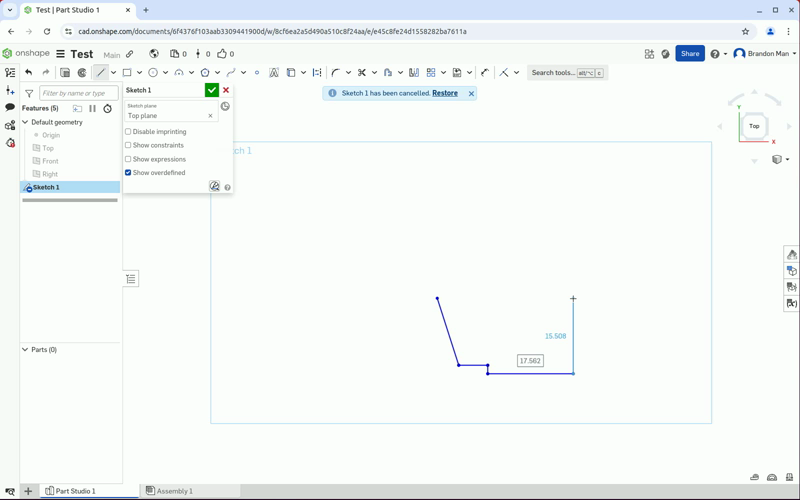
key_down(shift)
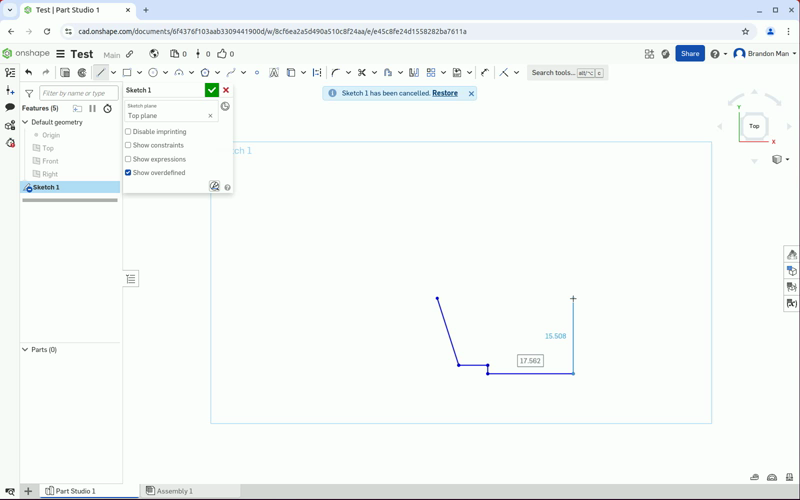
mouse_move(589, 298)
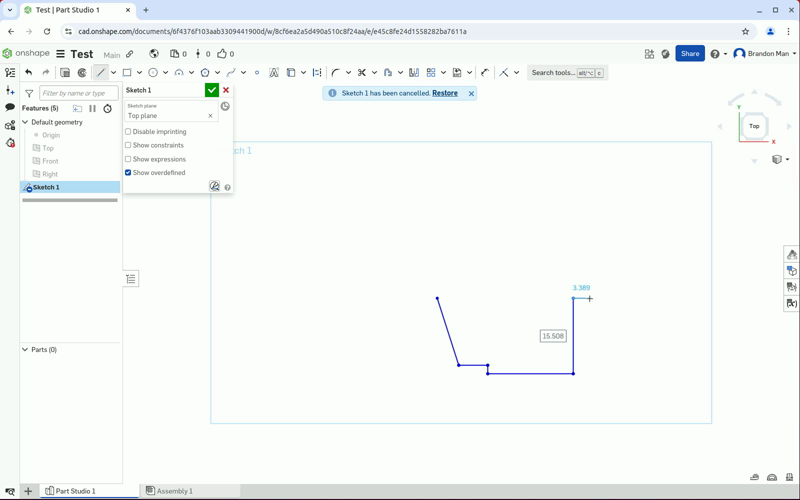
mouse_move(553, 298)
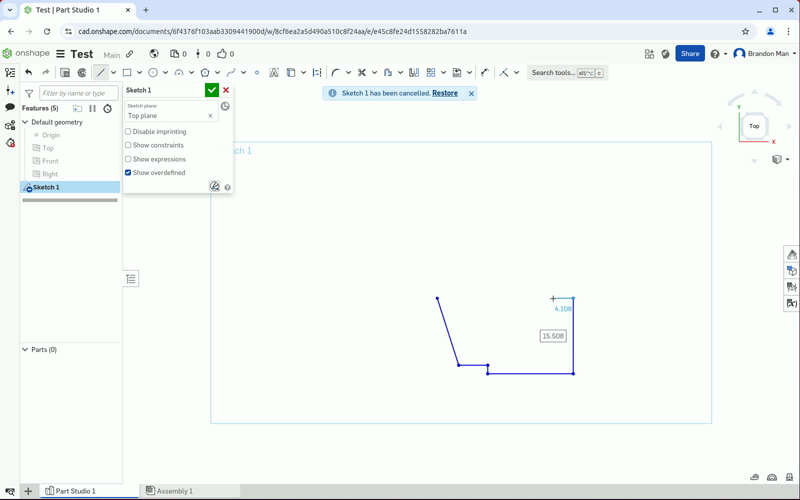
click(553, 298)
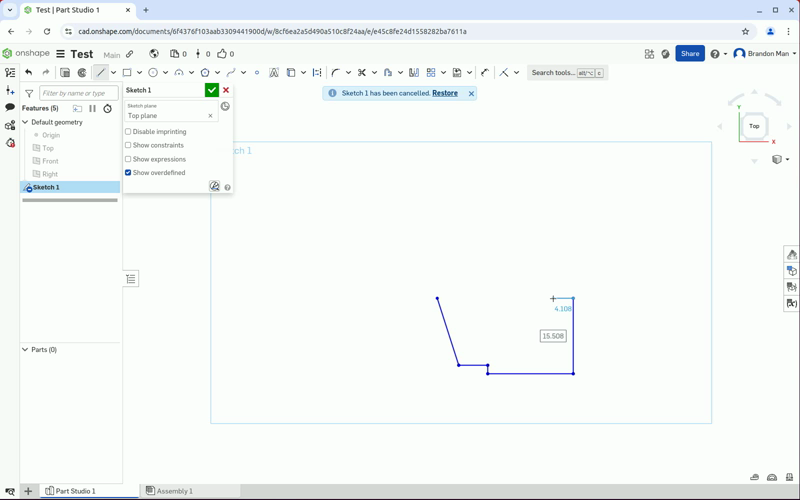
key_up(shift)
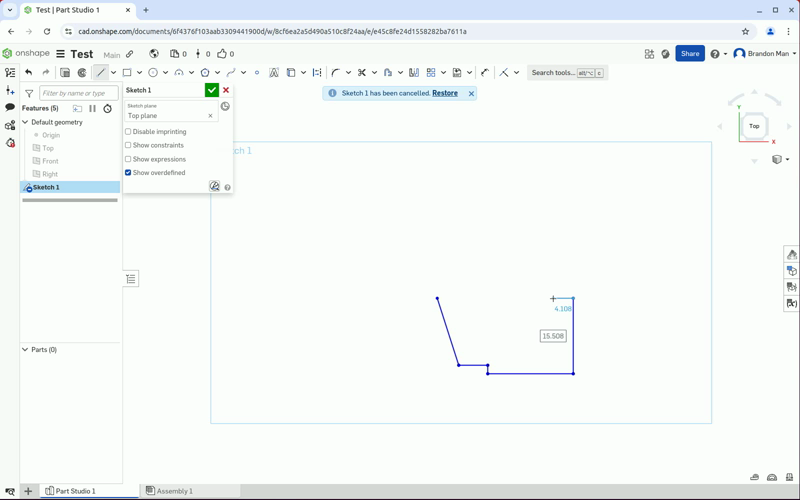
key_down(shift)
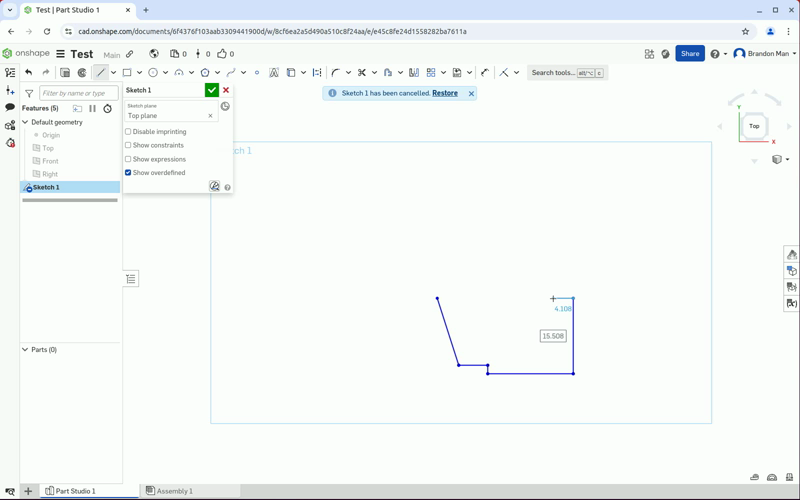
mouse_move(583, 298)
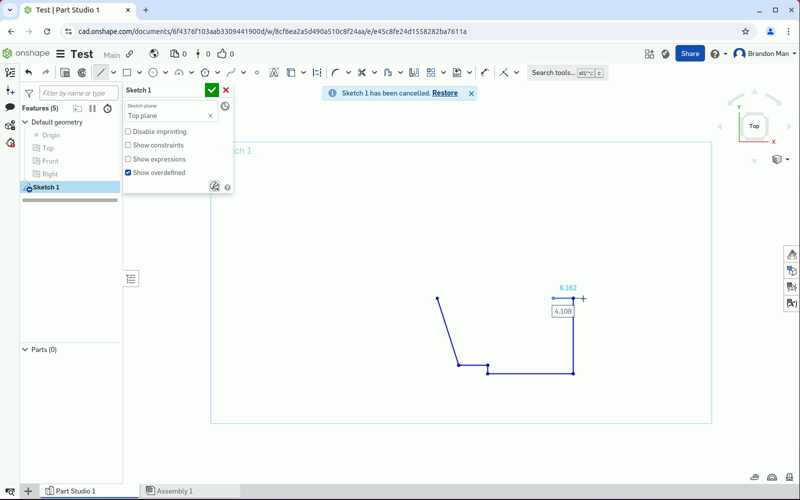
mouse_move(553, 285)
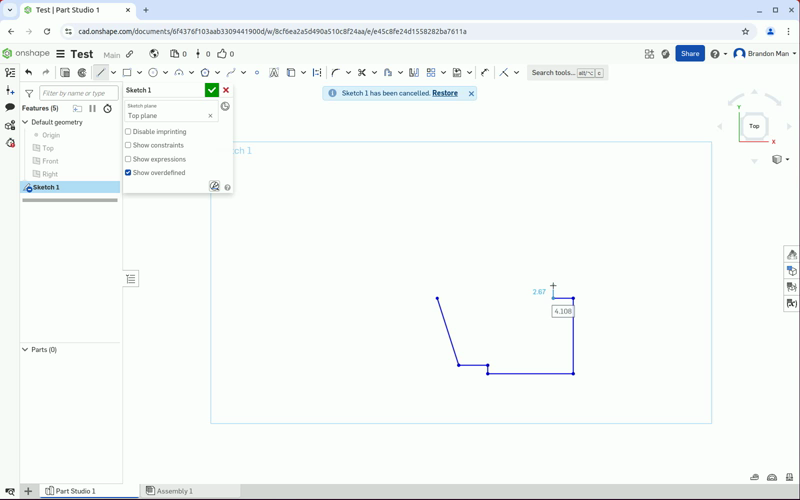
click(553, 285)
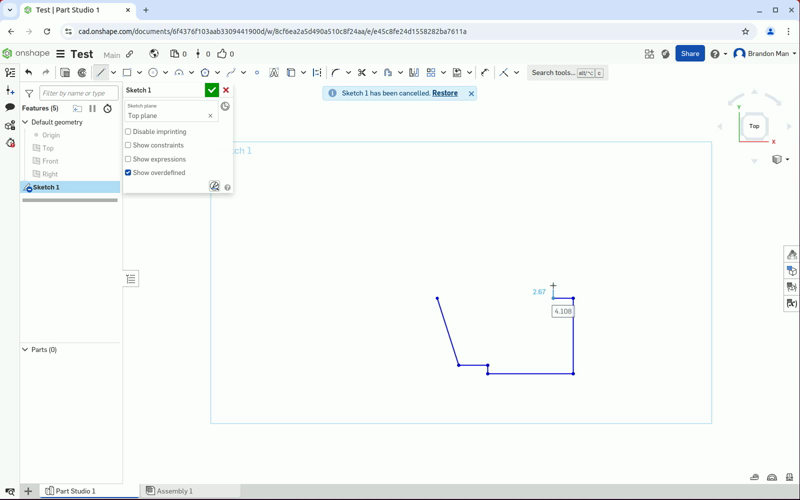
key_up(shift)
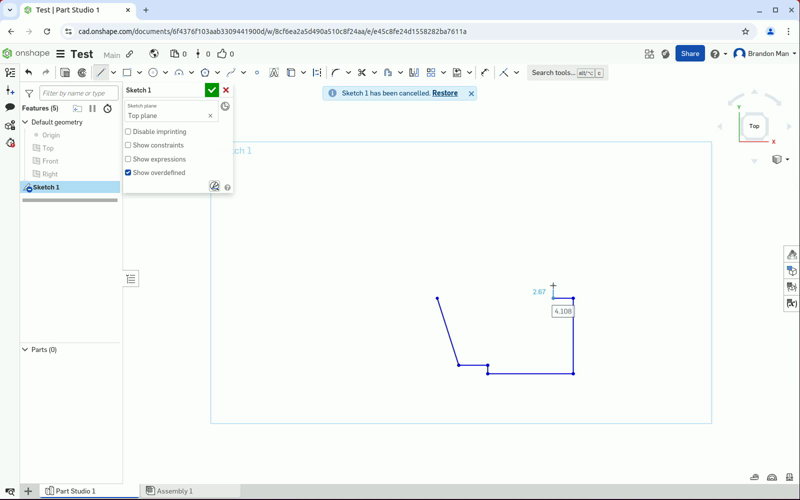
key_down(shift)
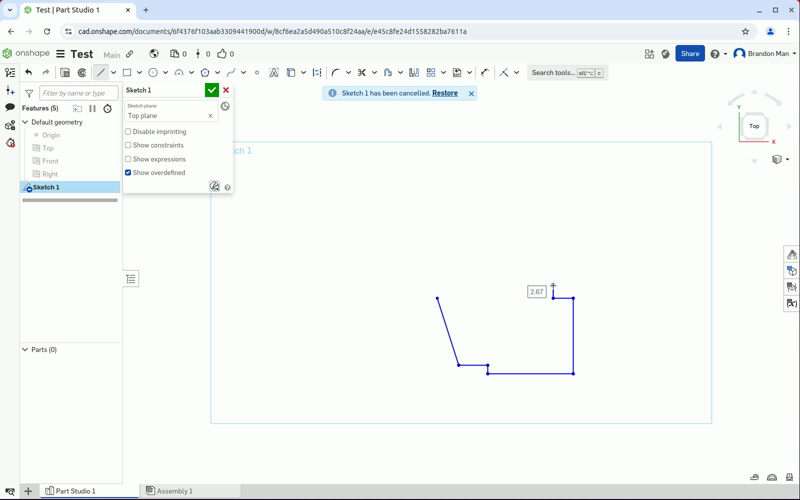
mouse_move(451, 285)
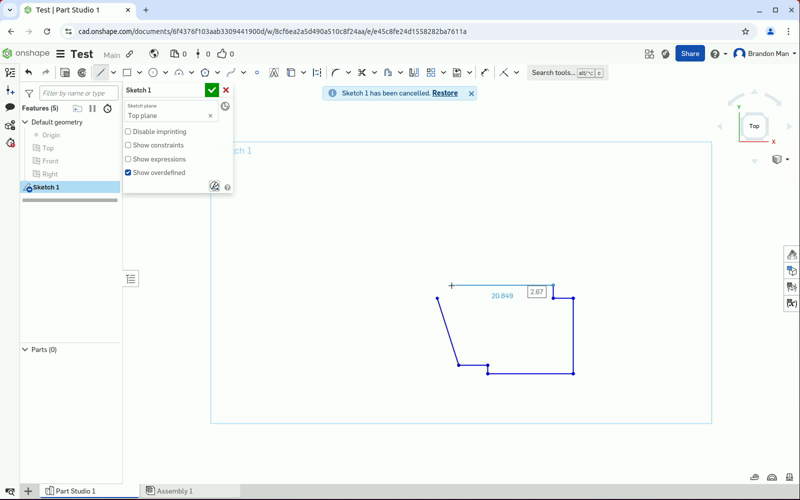
click(451, 285)
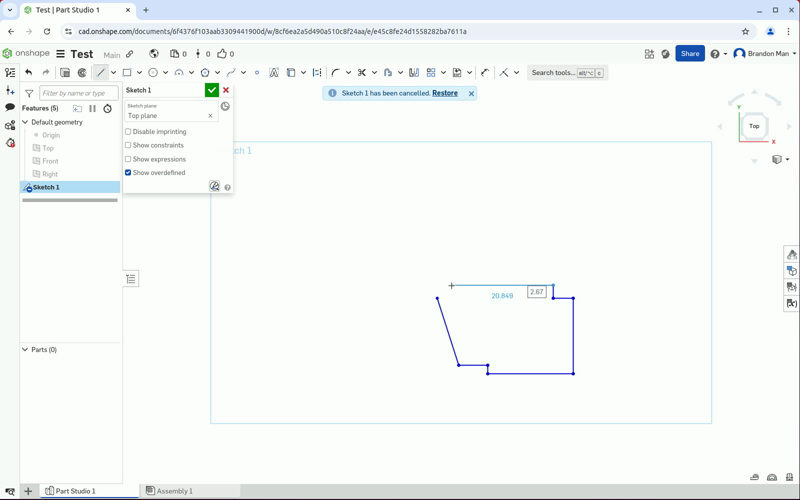
key_up(shift)
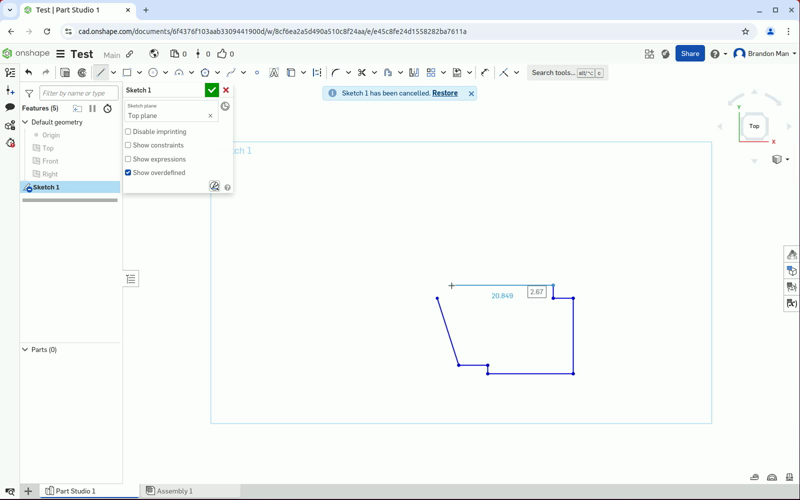
key_down(shift)
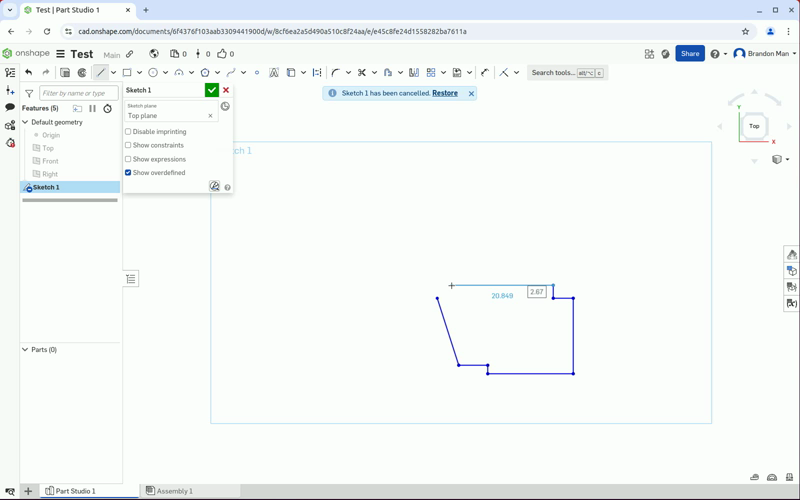
mouse_move(481, 285)
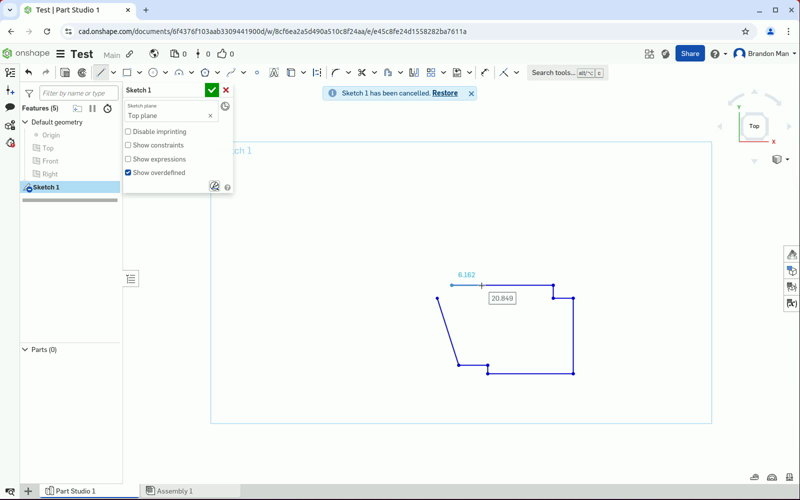
mouse_move(451, 298)
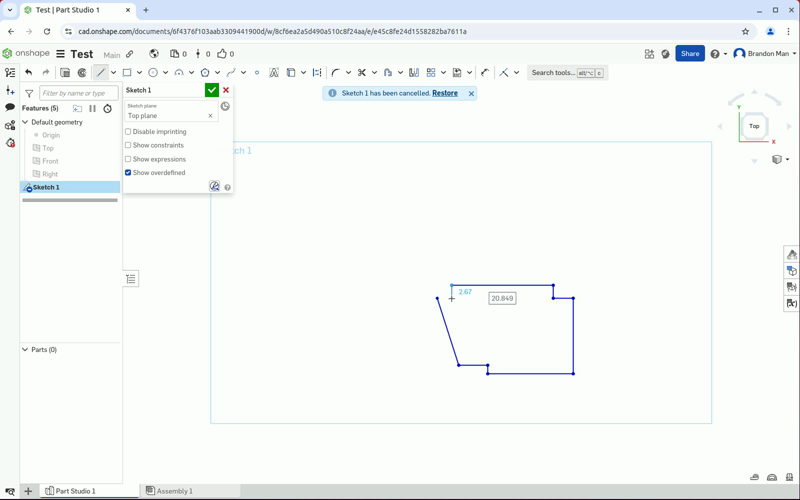
click(451, 298)
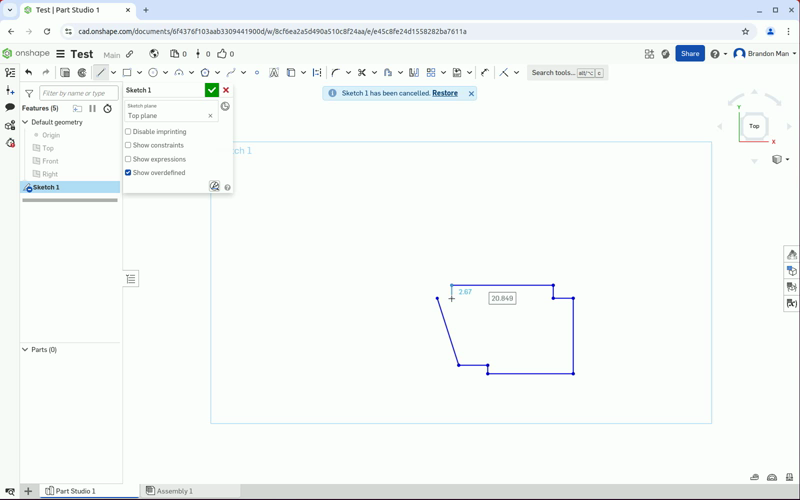
key_up(shift)
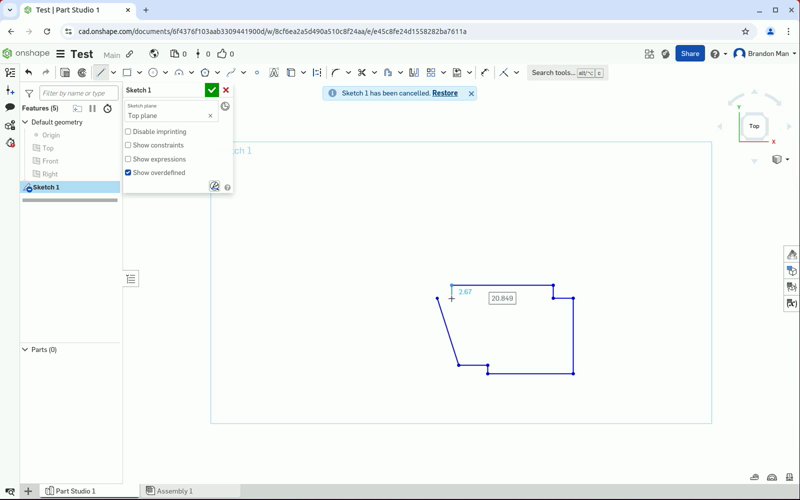
mouse_move(481, 298)
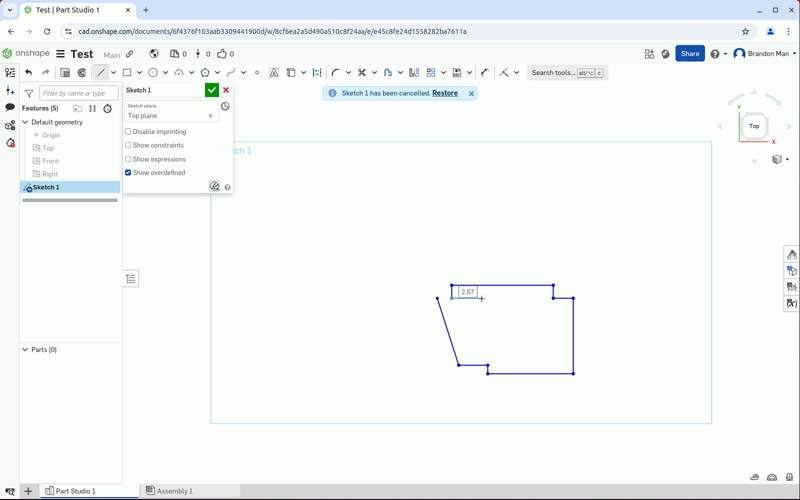
key_down(shift)
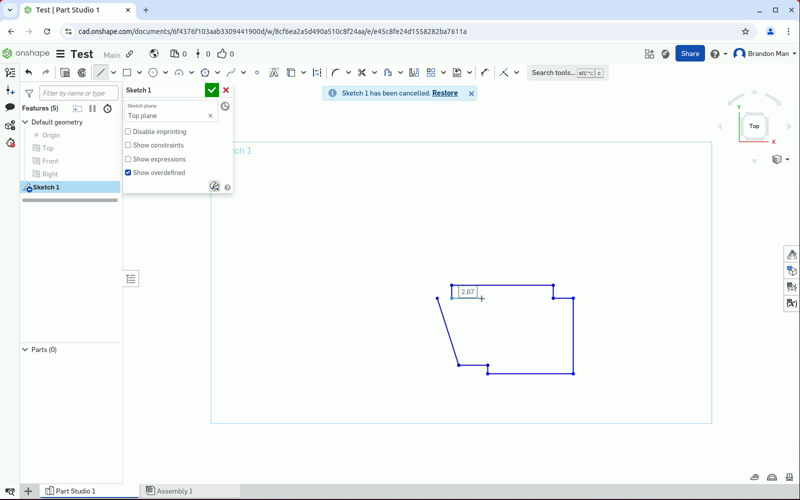
mouse_move(437, 298)
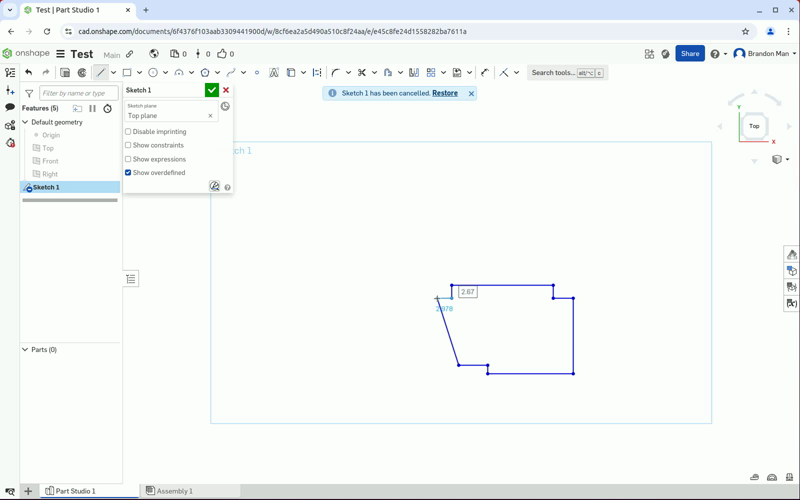
key_up(shift)
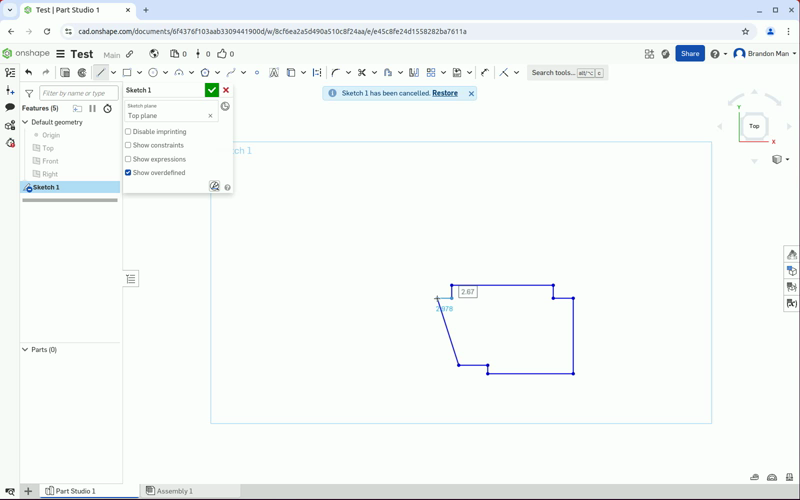
click(437, 298)
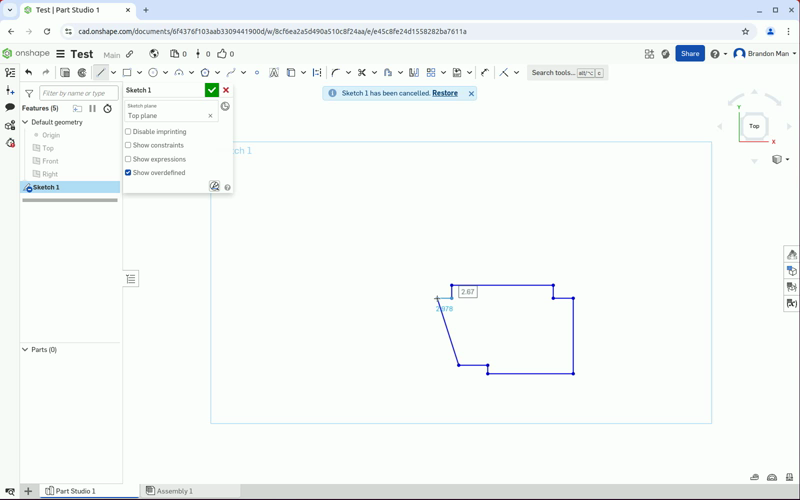
key(esc)
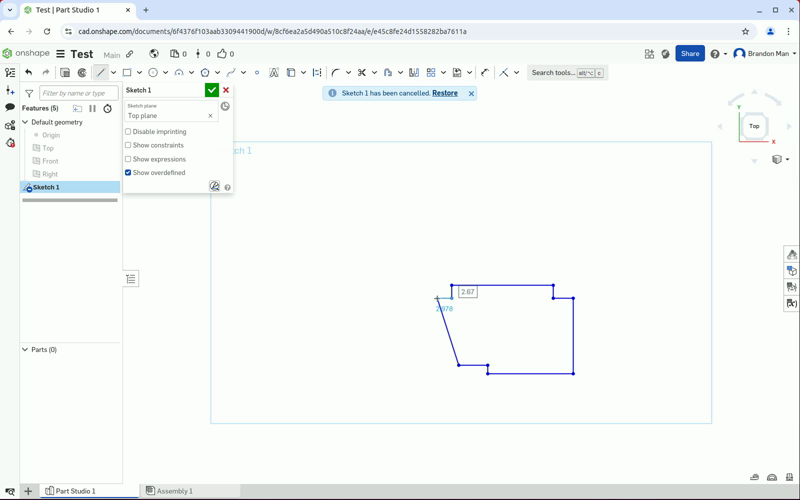
mouse_move(476, 305)
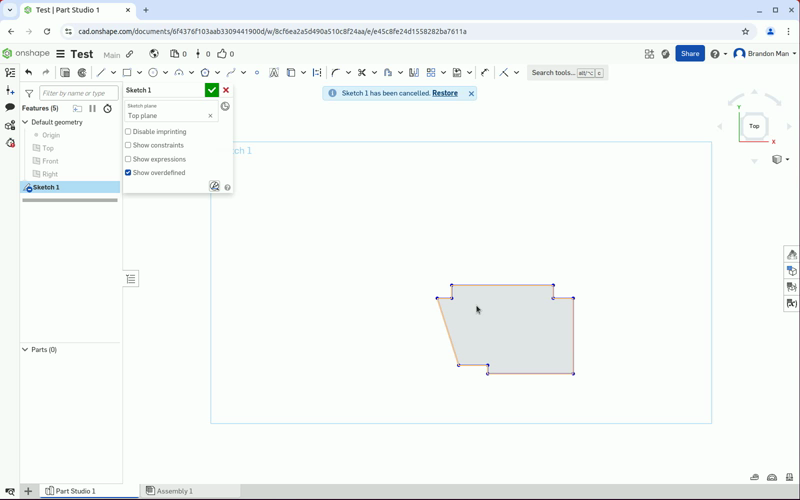
click(476, 305)
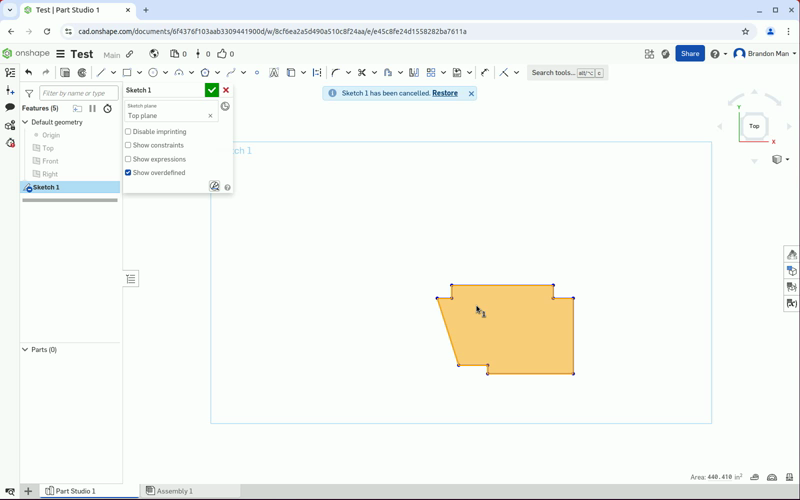
mouse_move(73, 352)
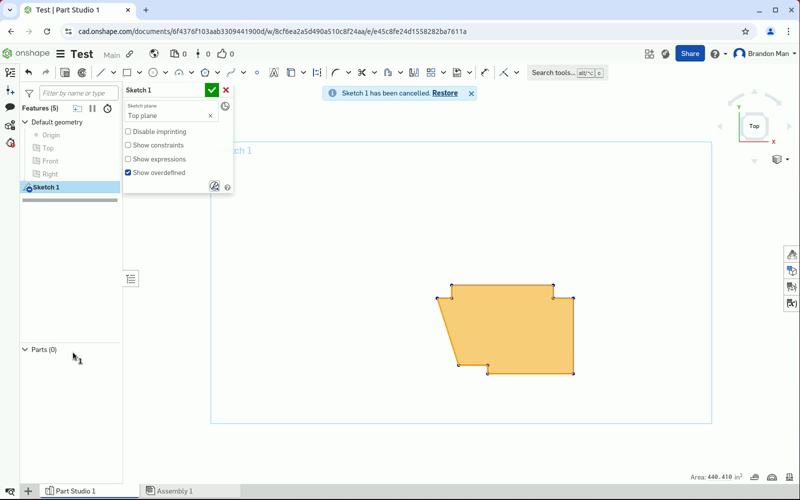
key(shift+y)
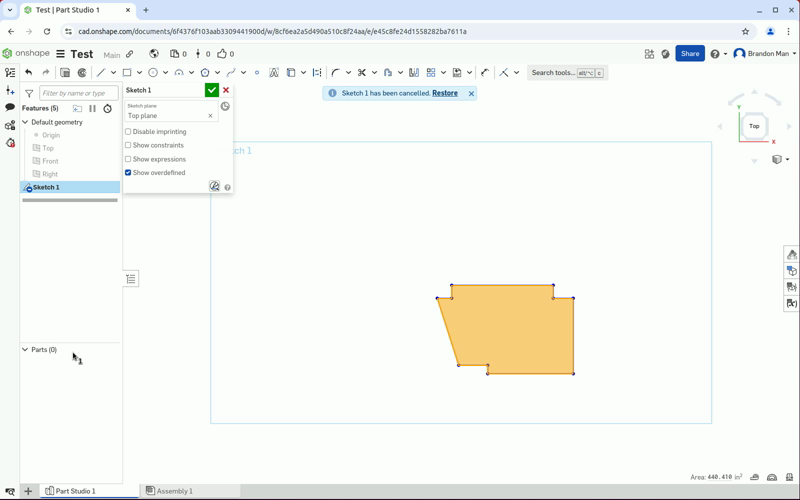
key(shift+e)
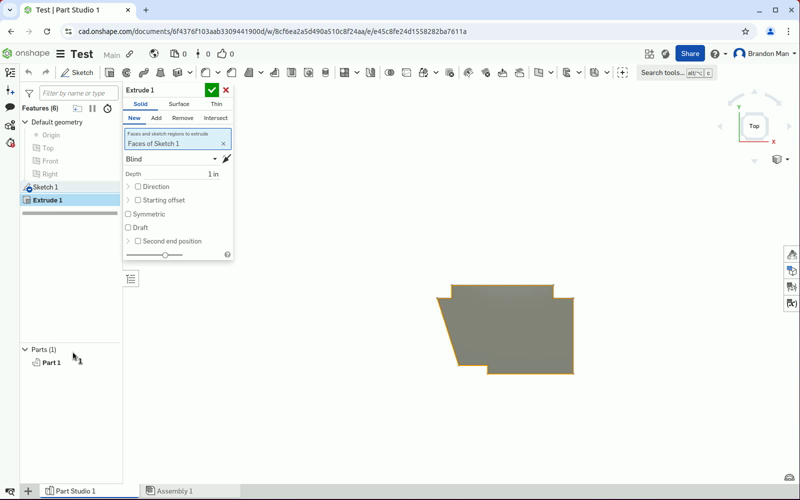
mouse_move(143, 106)
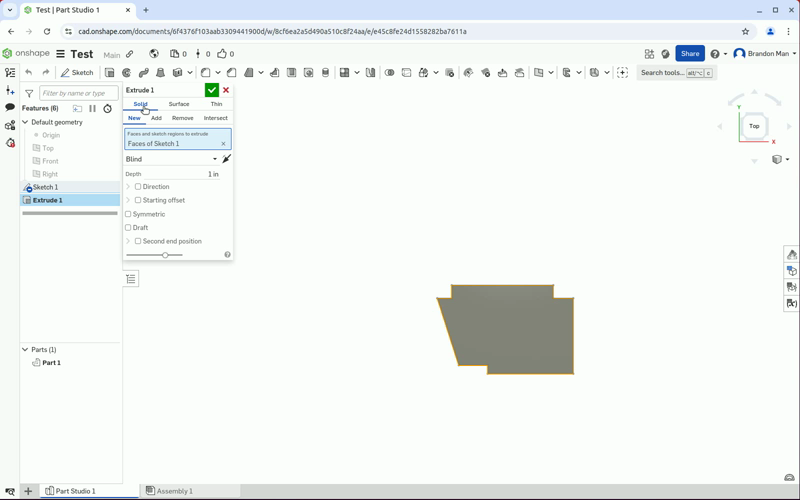
click(143, 106)
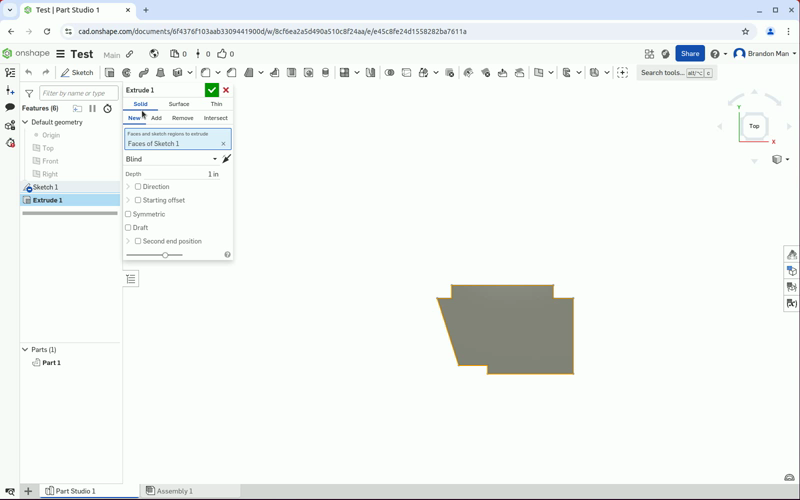
mouse_move(137, 120)
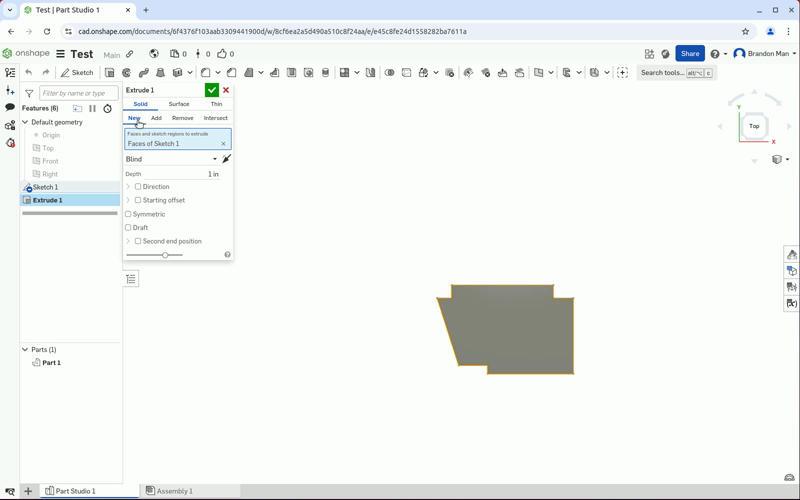
click(137, 120)
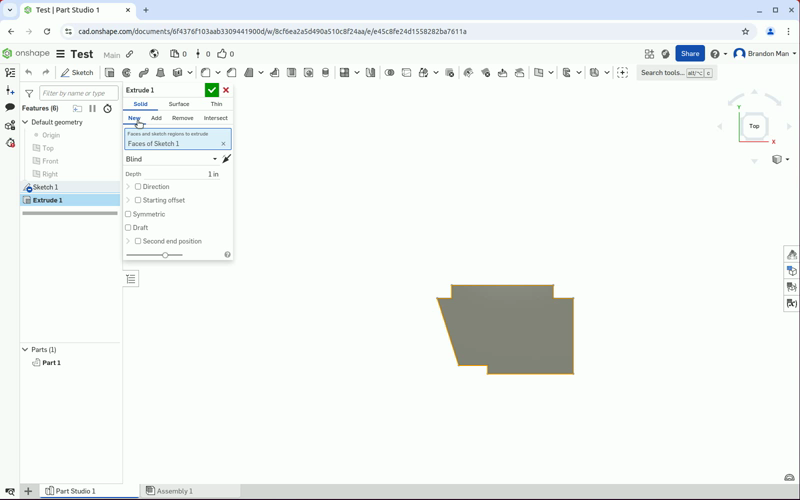
key(tab, 4)
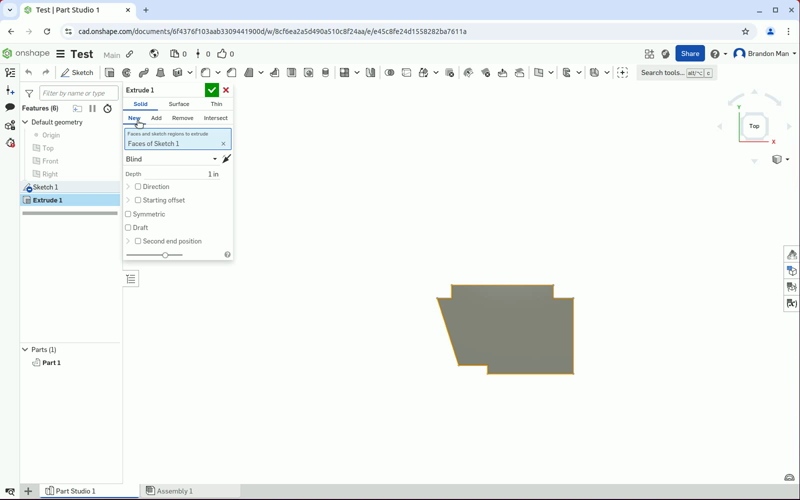
text(-2.889)
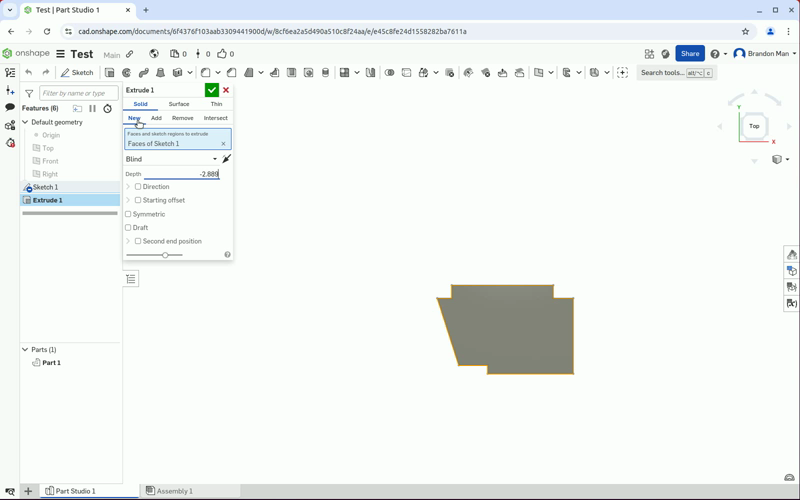
key(enter)
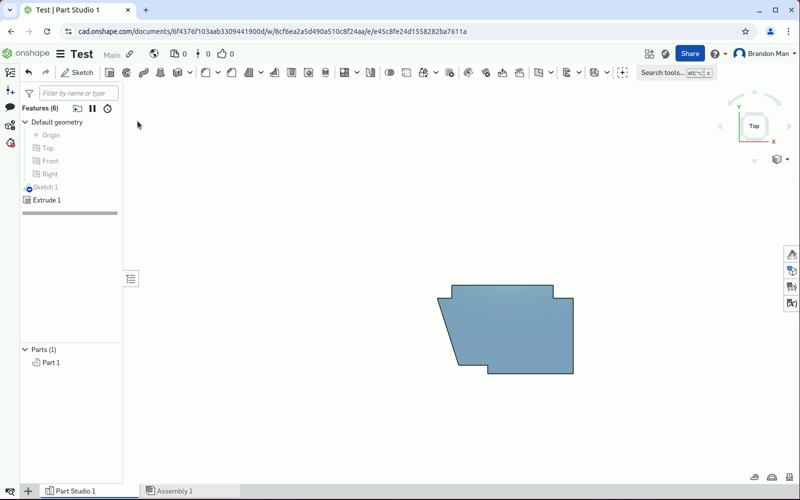
key(shift+h)
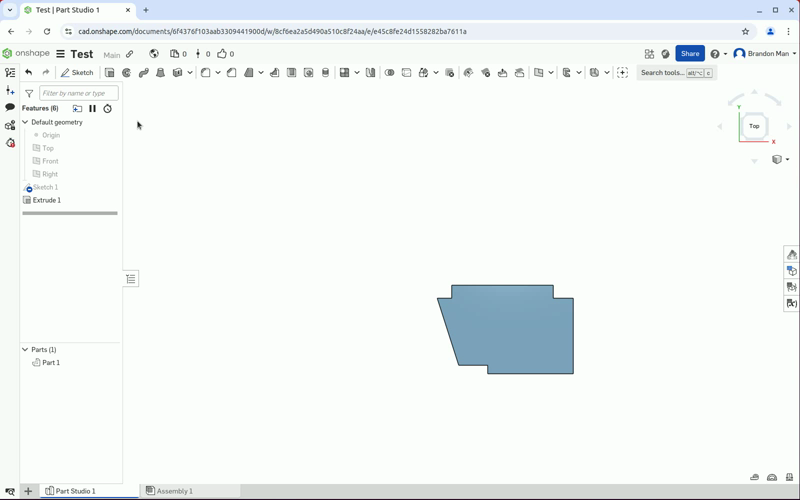
key(shift+h)
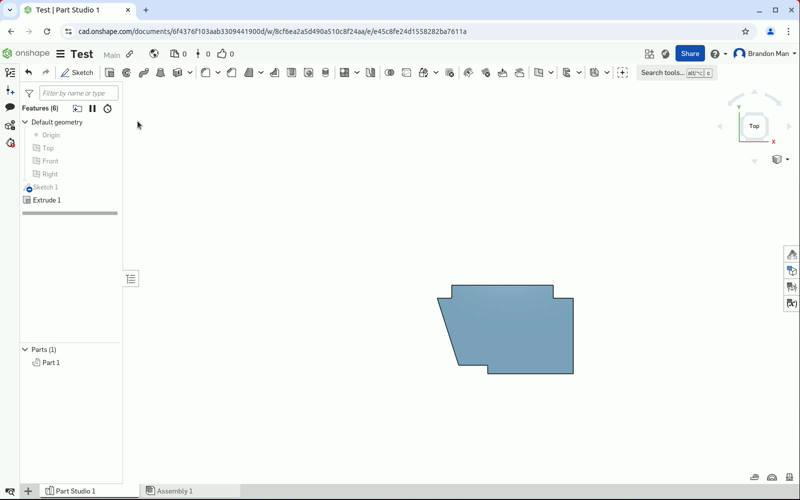
mouse_move(73, 189)
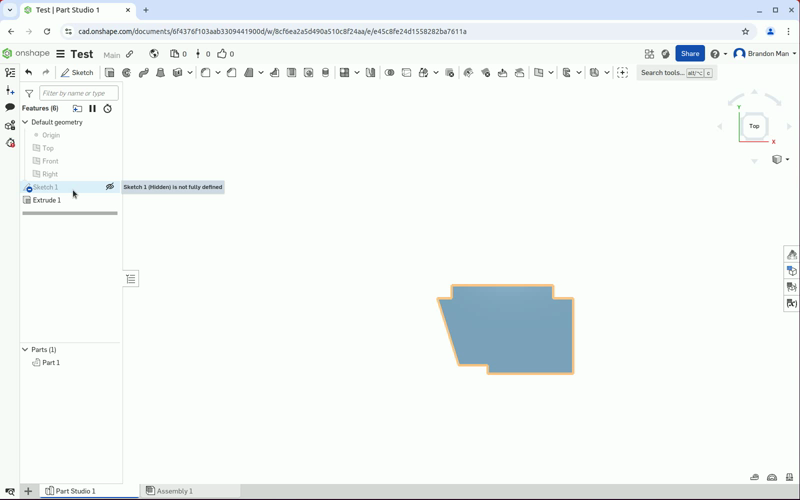
click(73, 189)
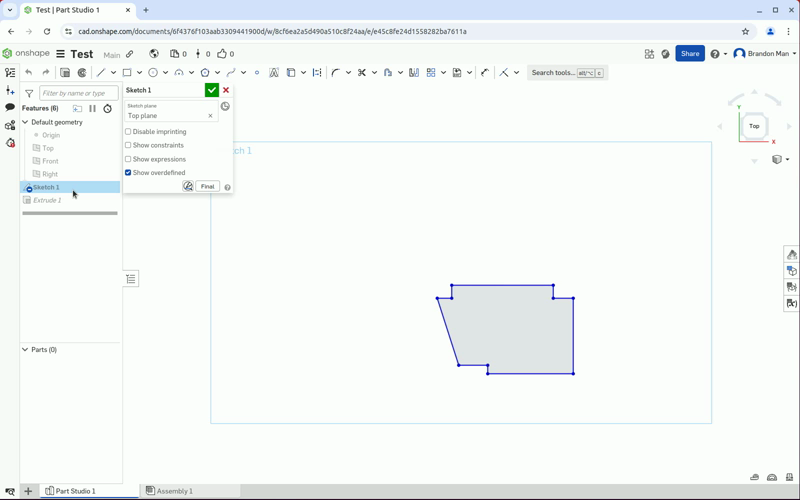
mouse_move(229, 92)
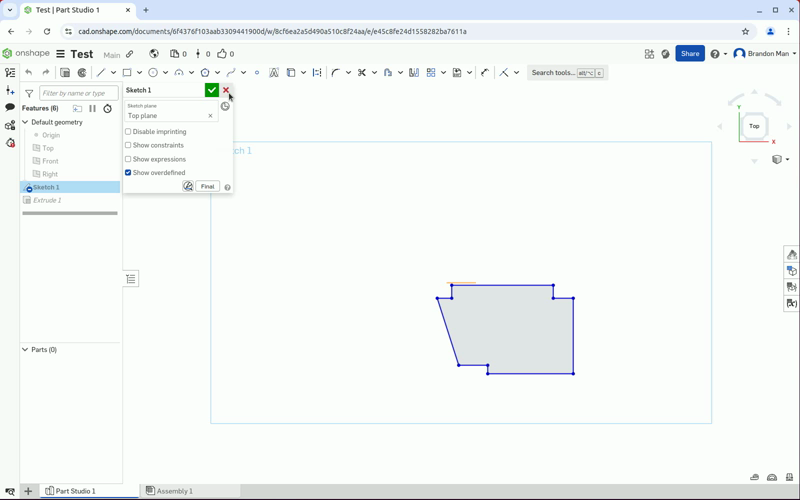
click(229, 92)
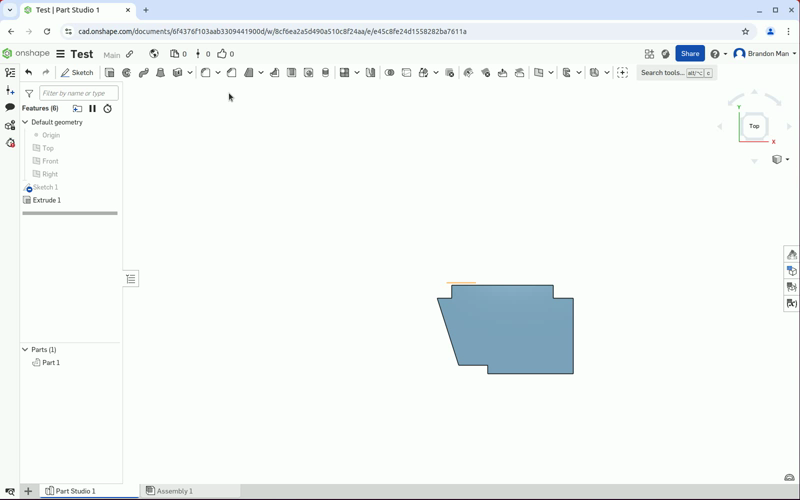
mouse_move(73, 352)
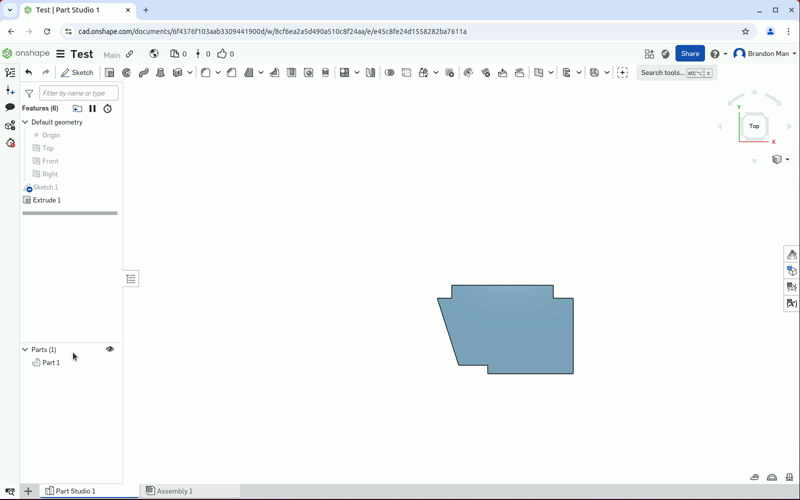
key(y)
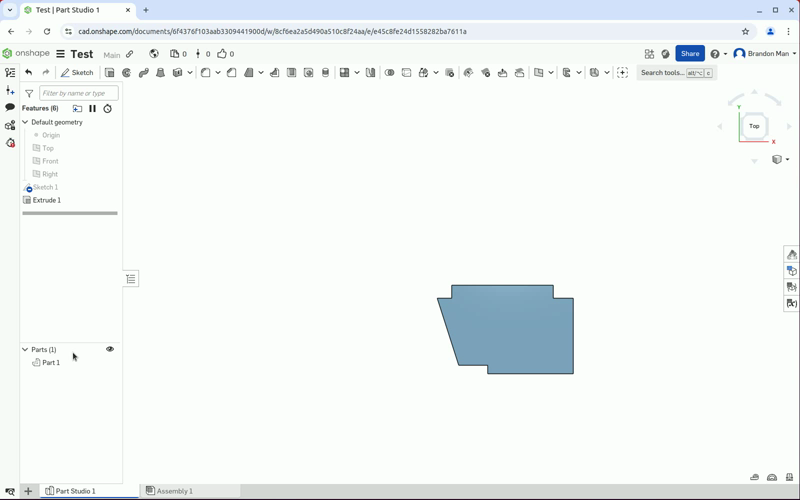
key(shift+p)
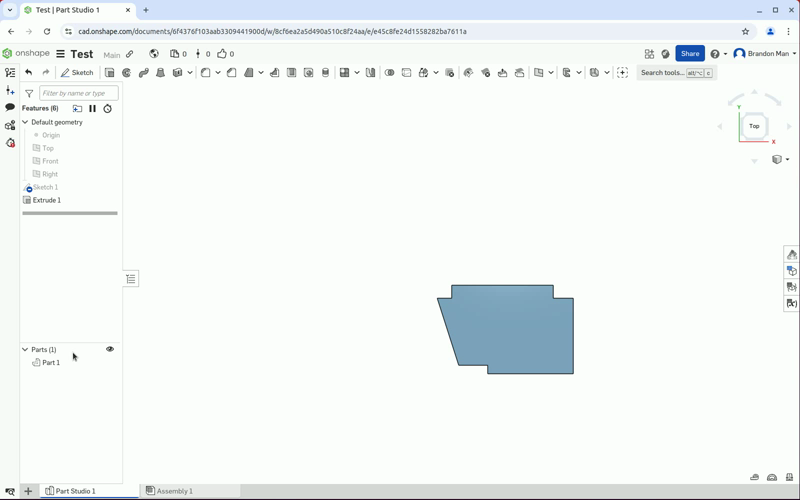
key(space)
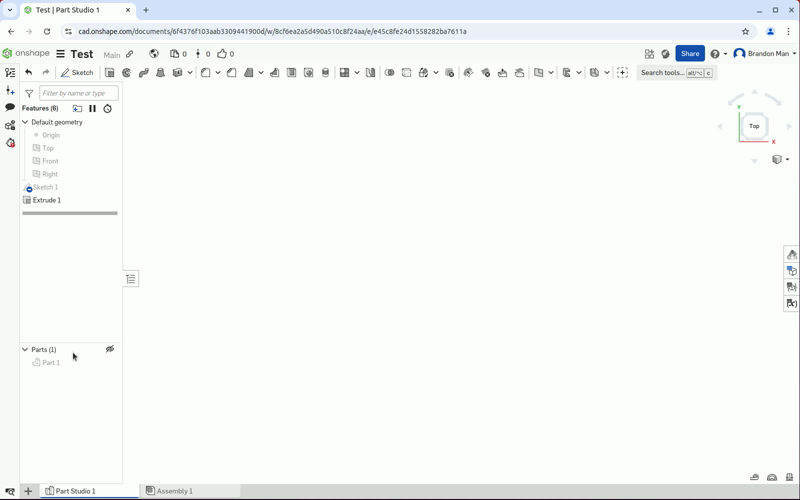
key_down(shift)
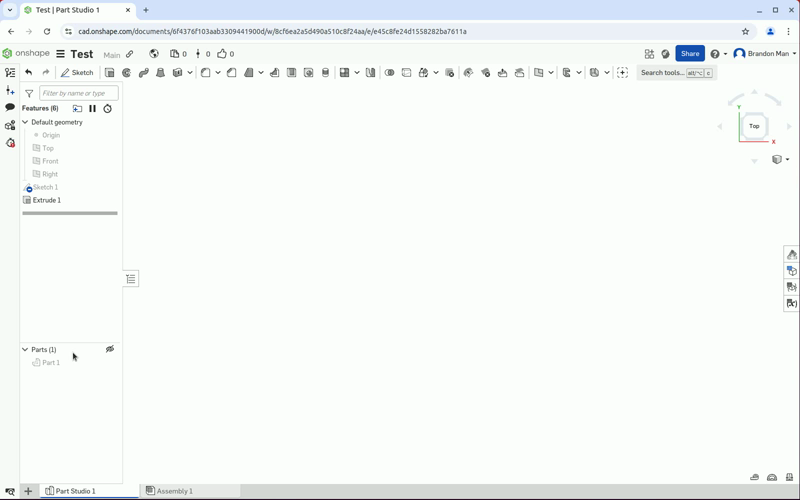
key(up)
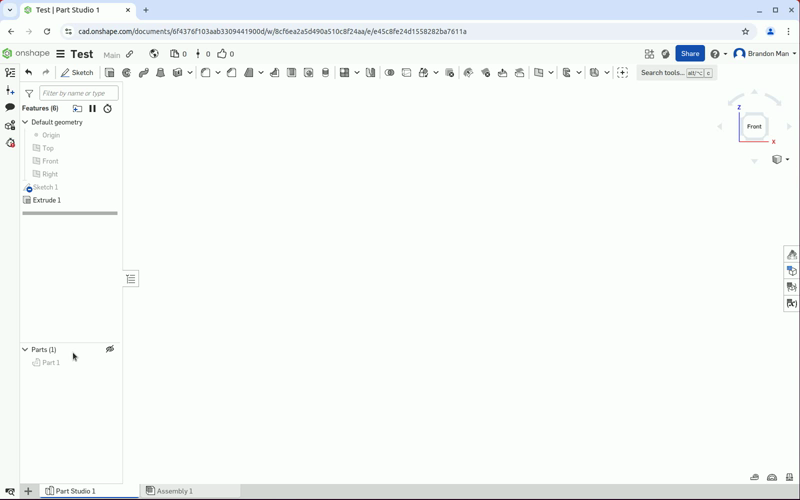
key_up(shift)
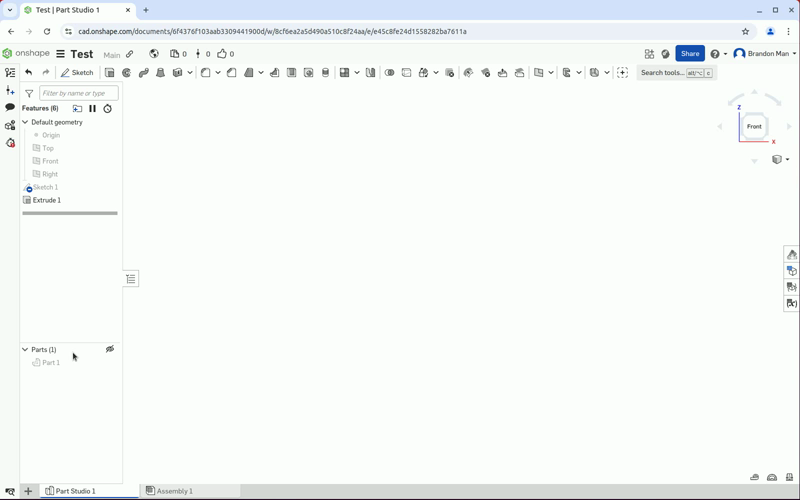
mouse_move(73, 352)
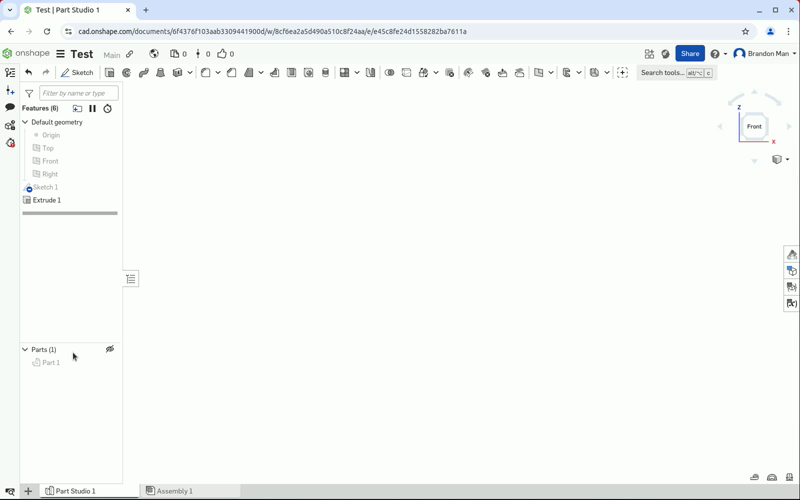
key(shift+y)
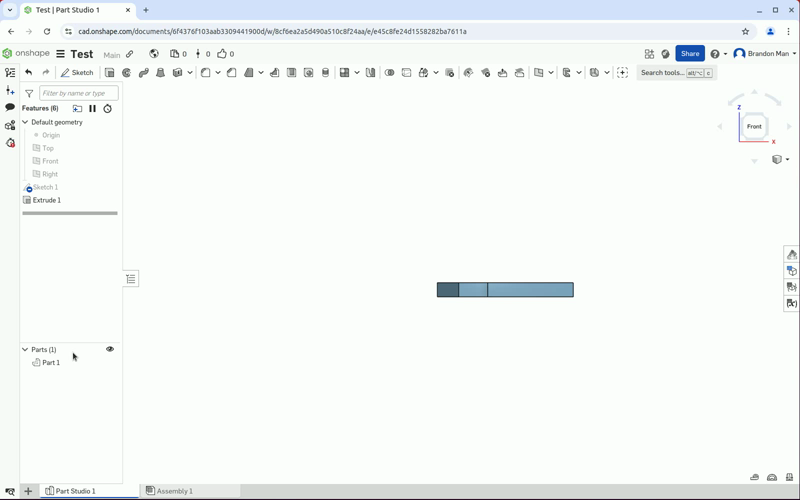
mouse_move(541, 75)
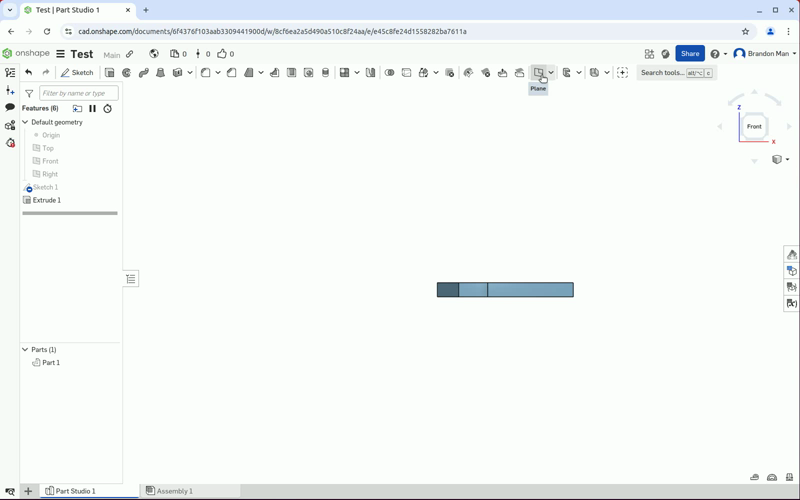
click(541, 75)
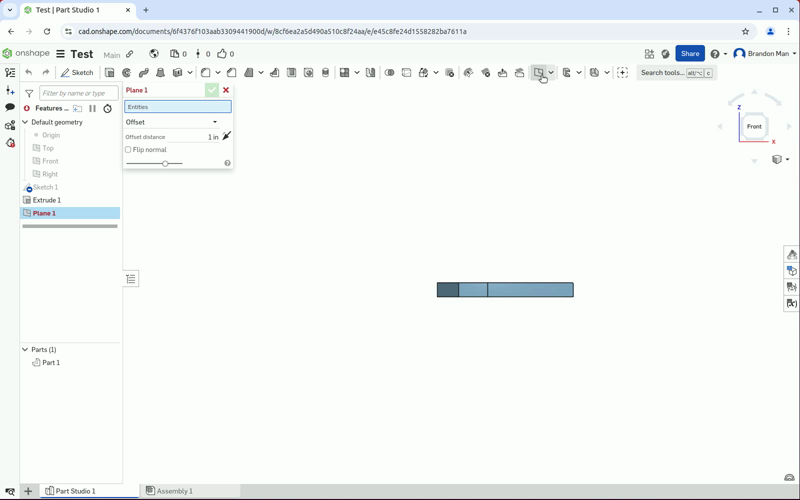
mouse_move(73, 163)
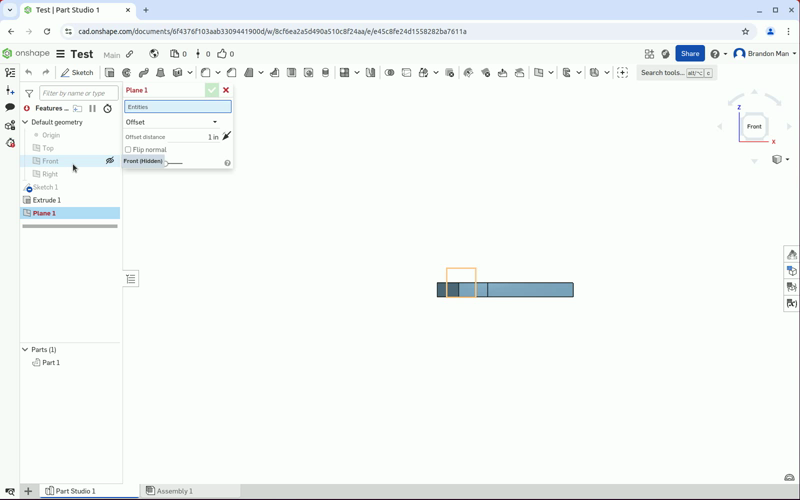
click(73, 163)
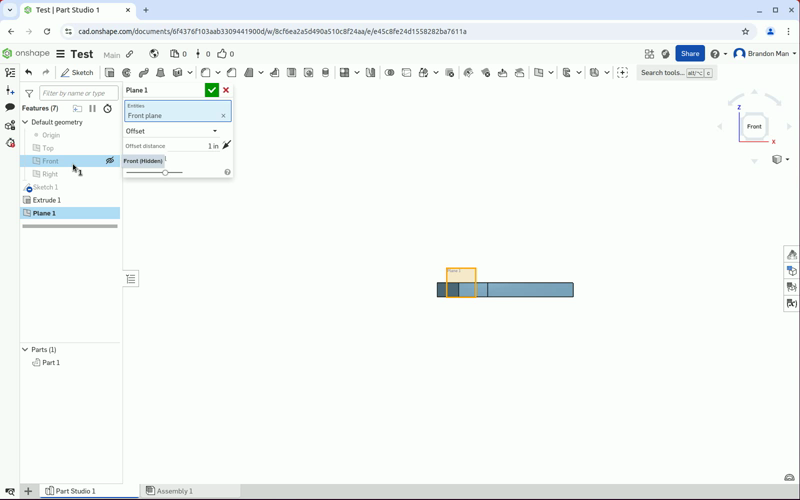
key(tab, 2)
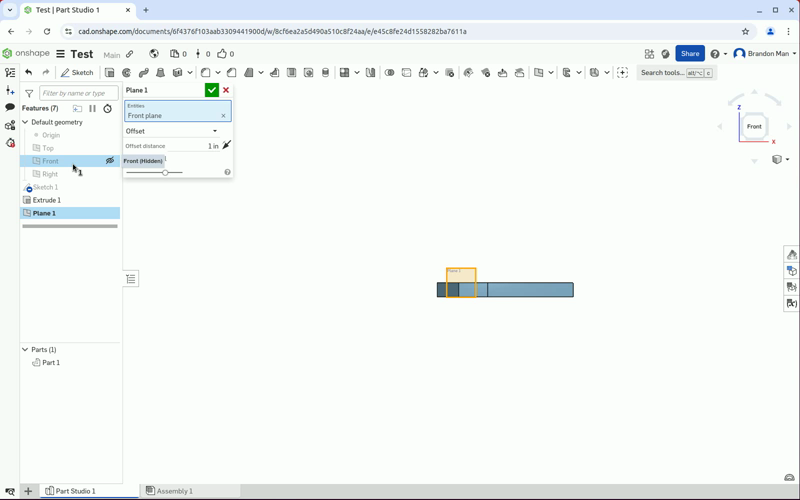
text(18.764)
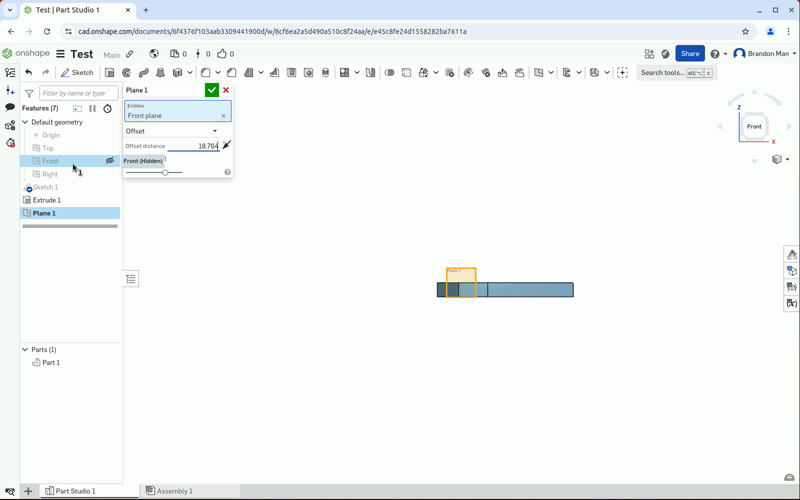
key(enter, 2)
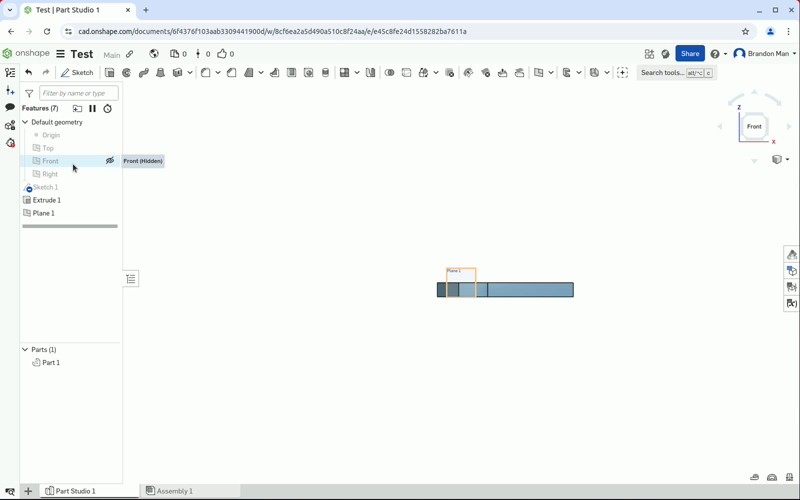
key(shift+s)
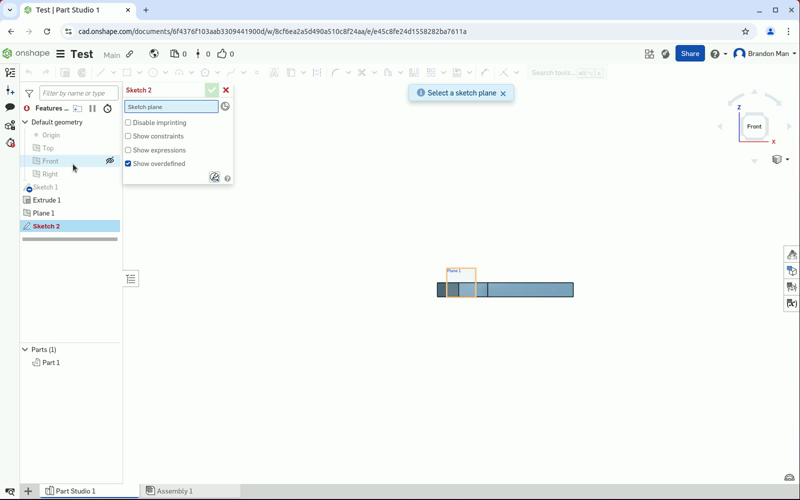
mouse_move(73, 215)
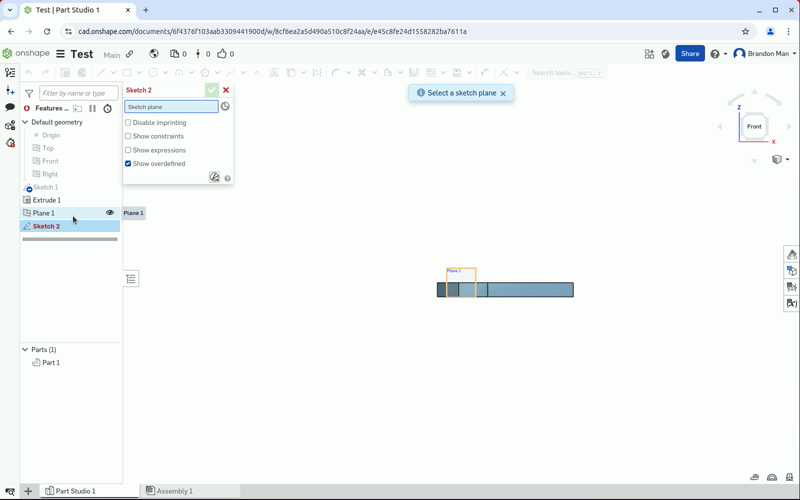
click(73, 215)
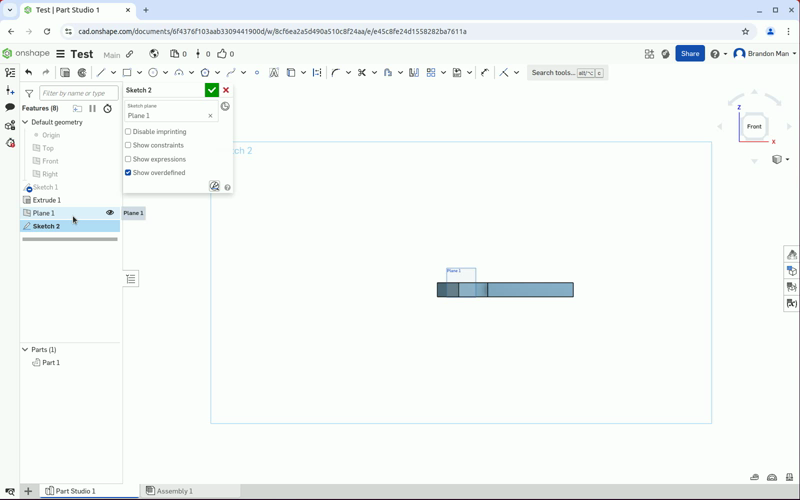
mouse_move(73, 352)
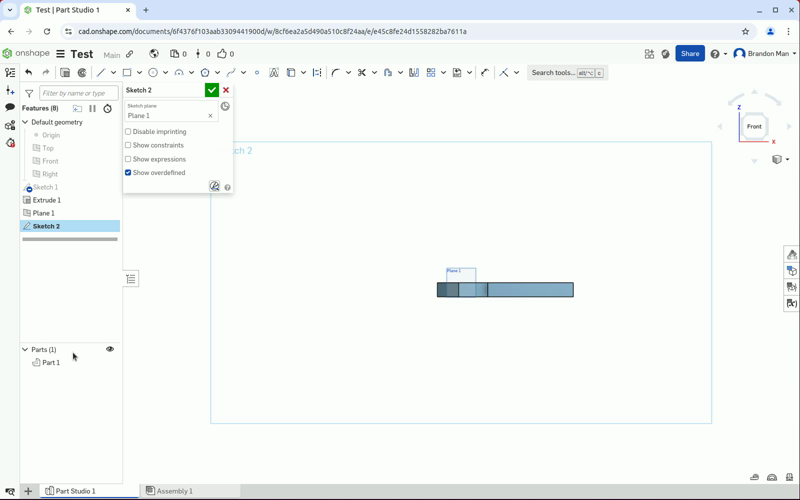
key(y)
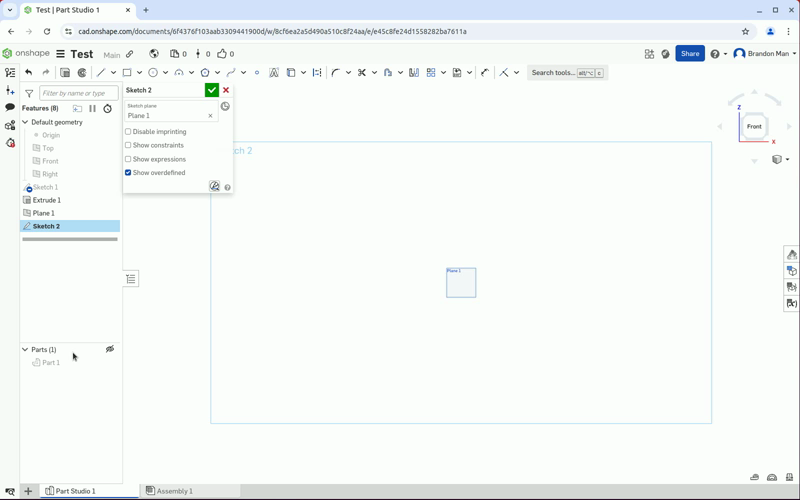
key(l)
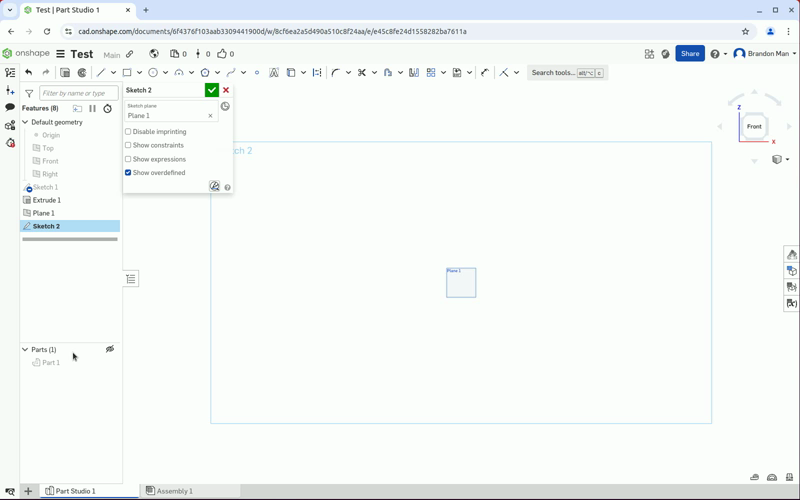
key_down(shift)
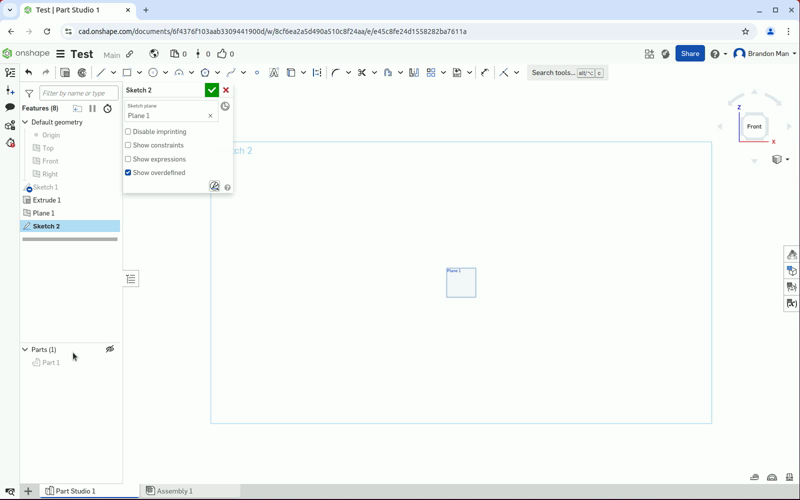
mouse_move(506, 297)
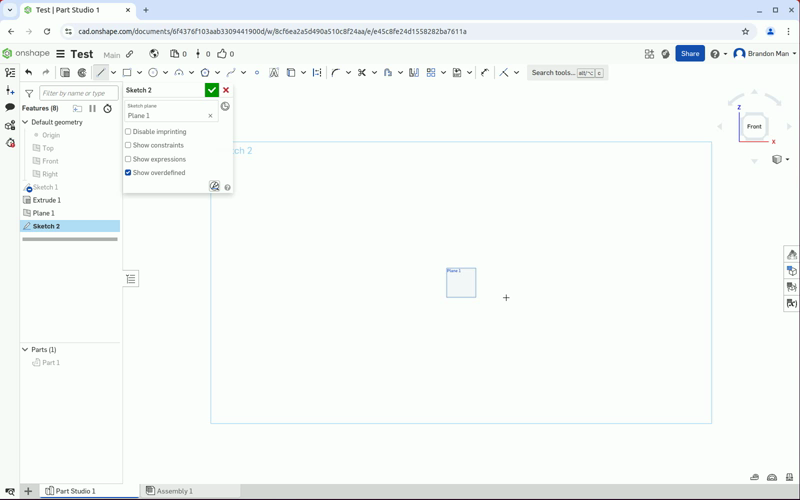
click(506, 297)
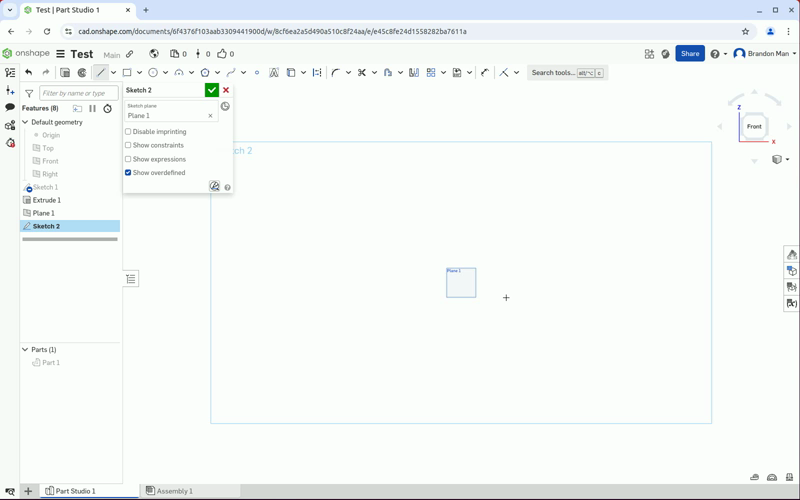
key_up(shift)
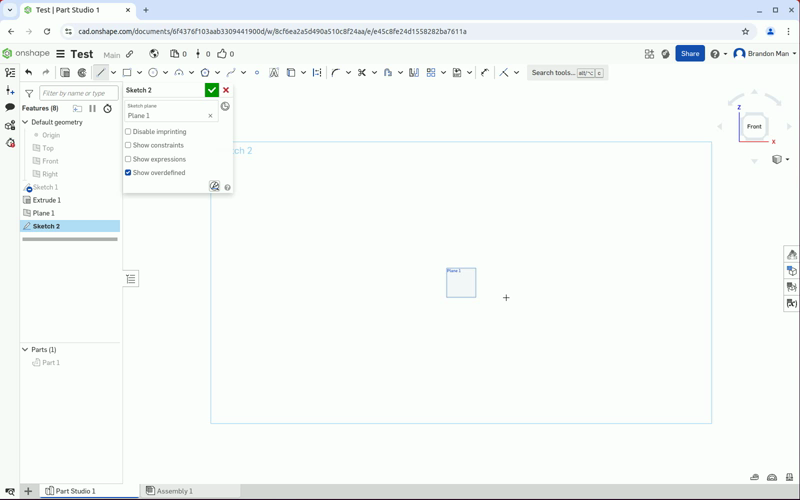
key_down(shift)
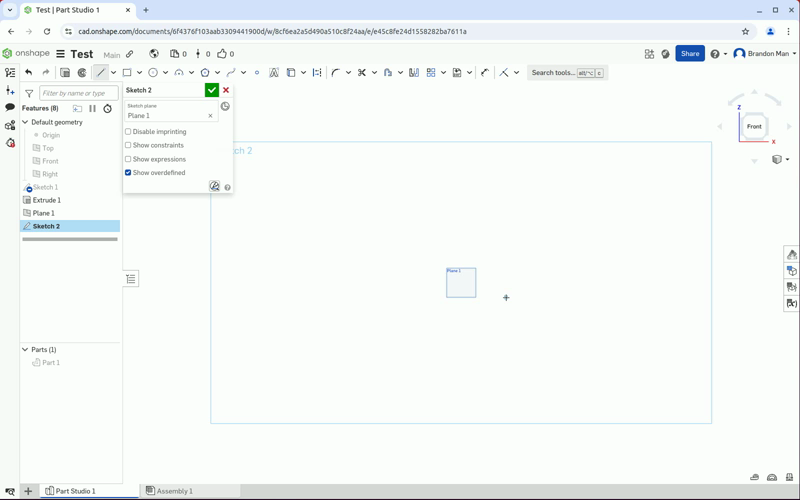
mouse_move(573, 297)
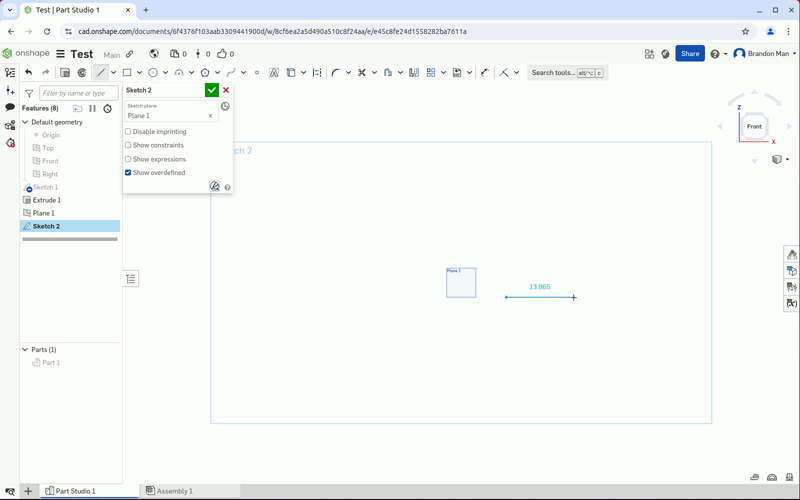
click(573, 297)
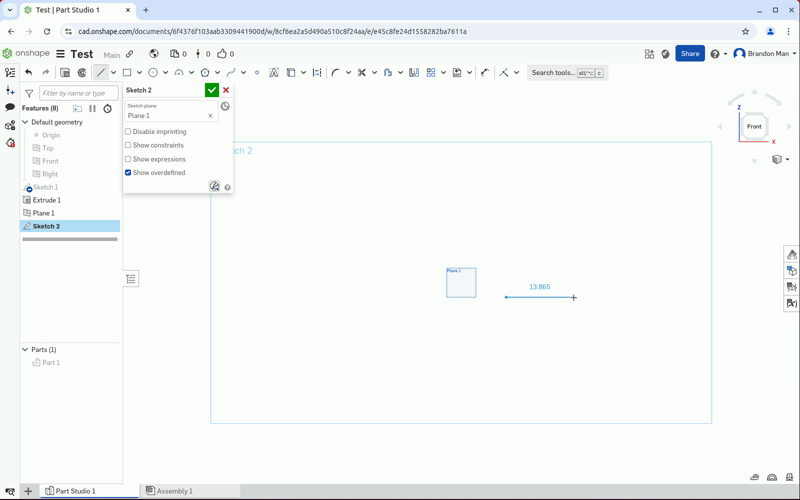
key_up(shift)
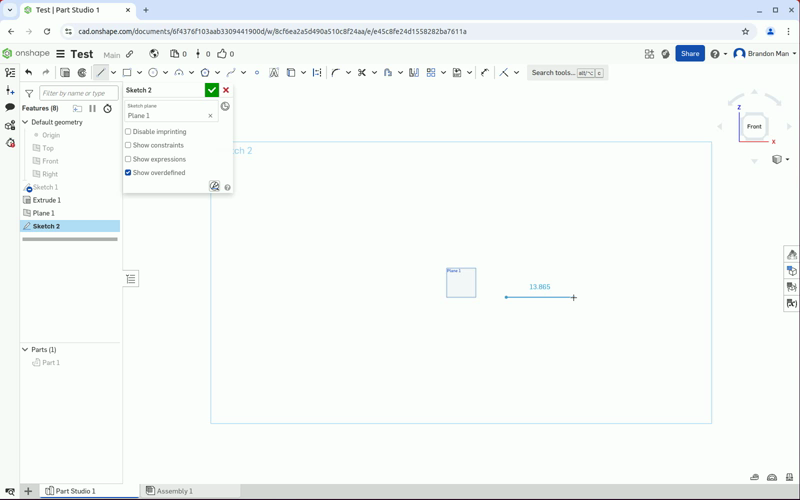
key_down(shift)
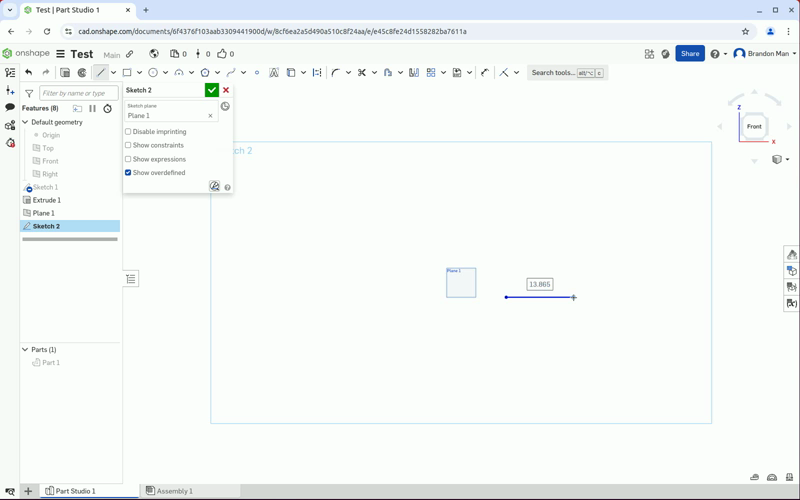
mouse_move(589, 297)
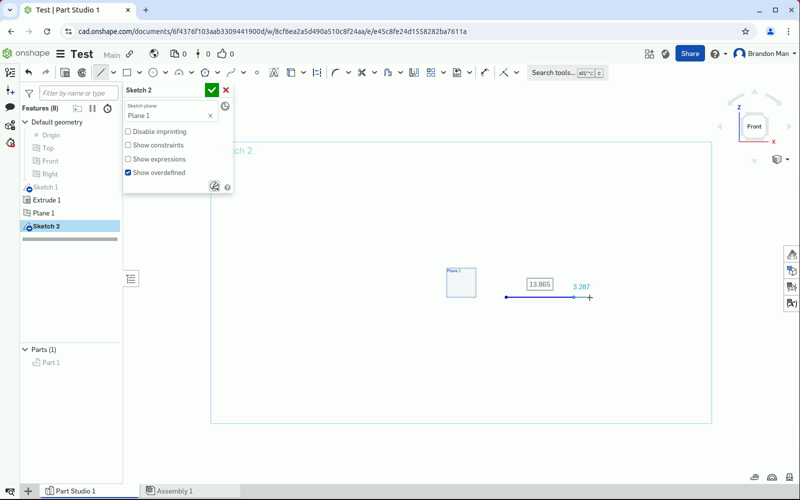
mouse_move(573, 282)
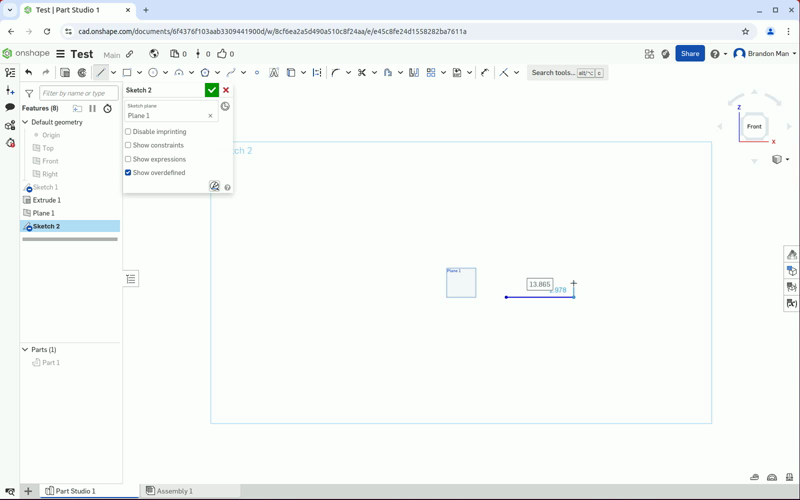
click(573, 282)
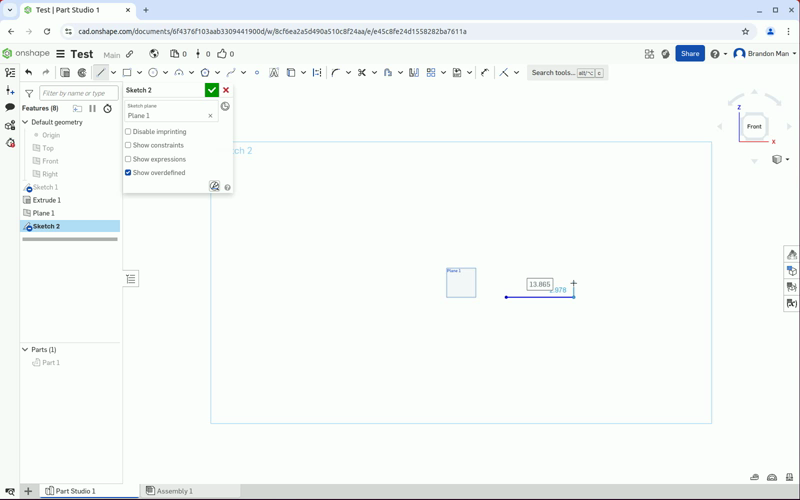
key_up(shift)
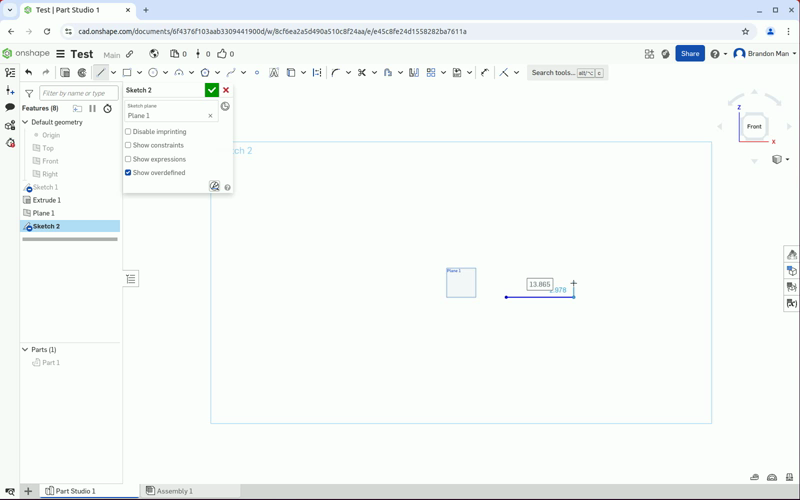
key_down(shift)
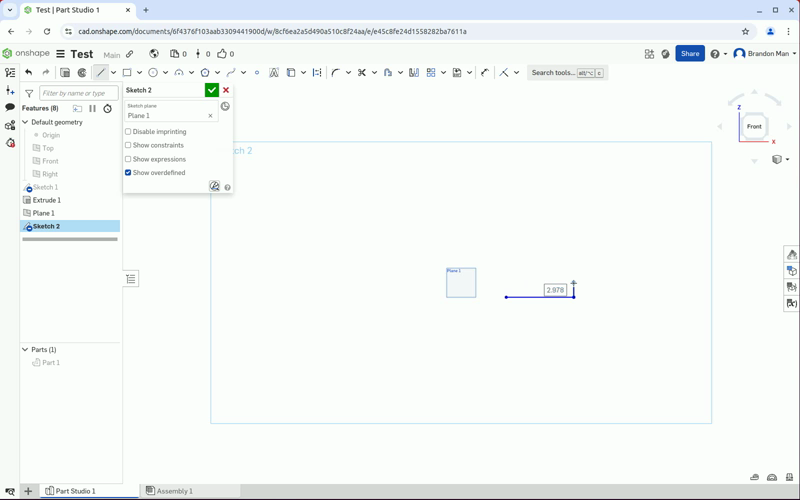
mouse_move(506, 282)
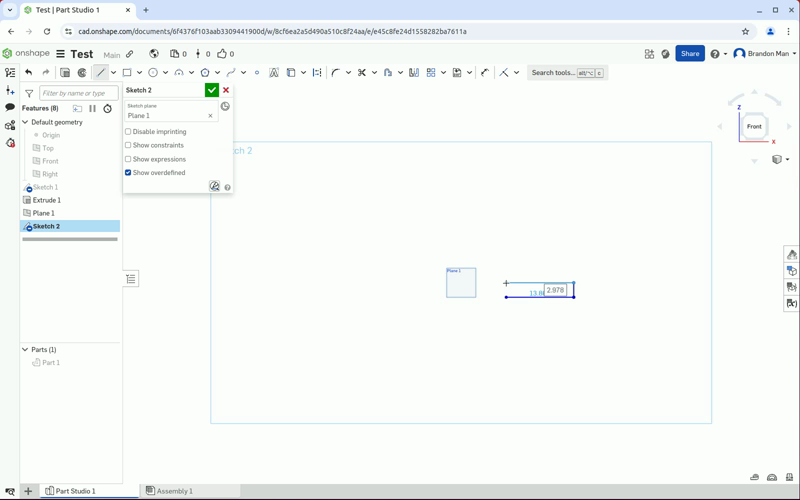
click(506, 282)
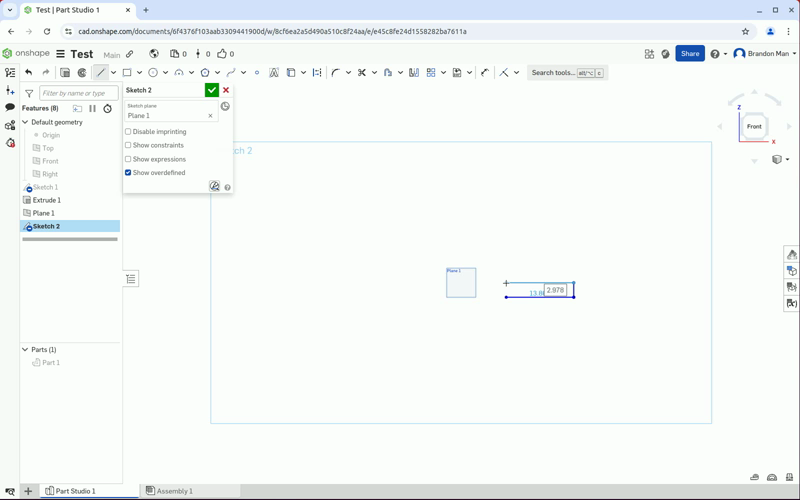
key_up(shift)
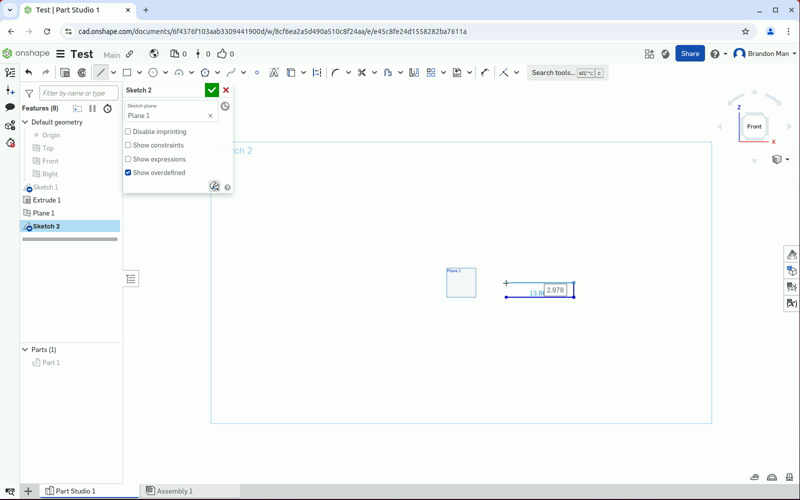
key_down(shift)
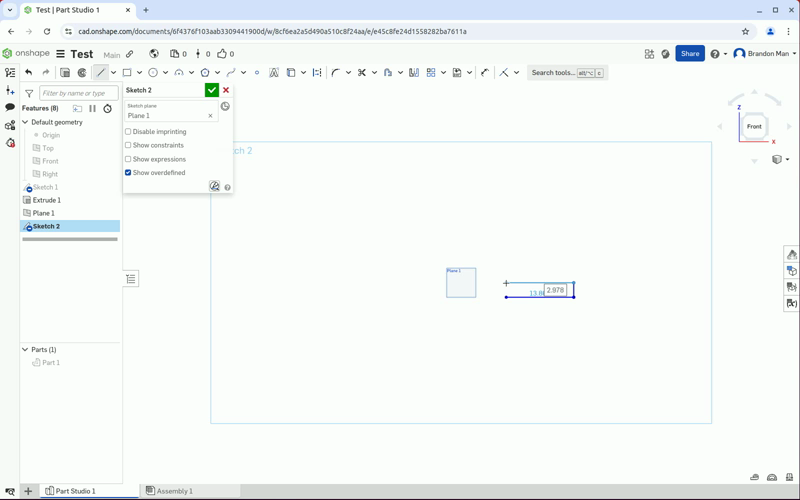
mouse_move(536, 282)
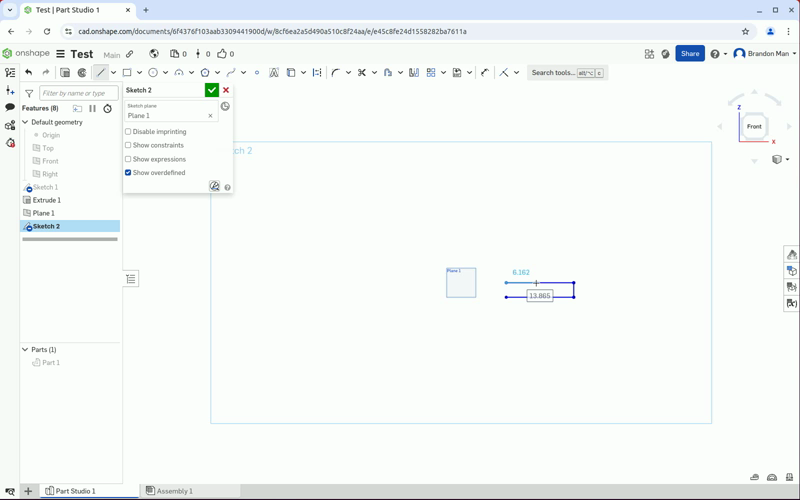
mouse_move(506, 285)
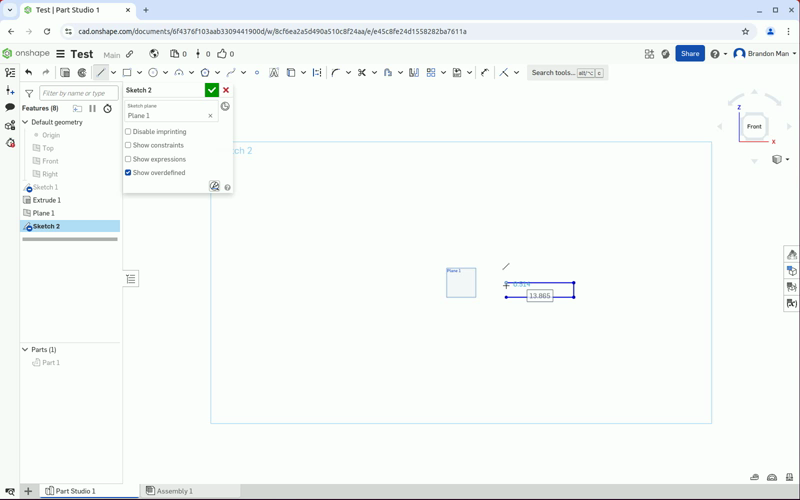
scroll(6)
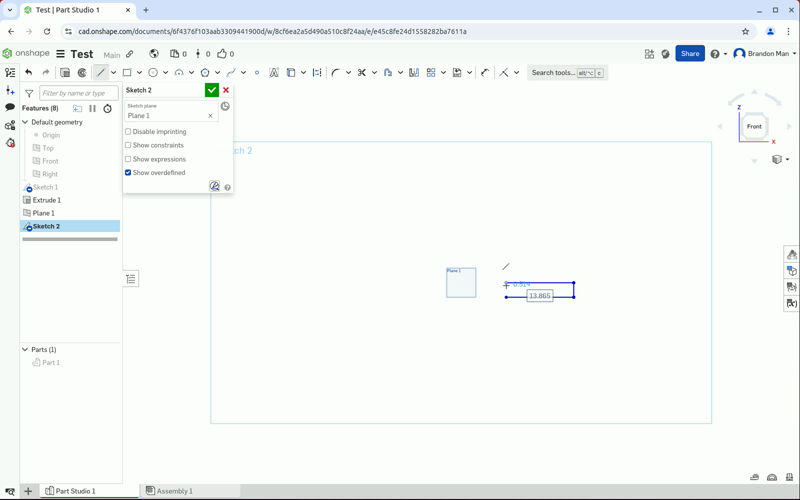
scroll(6)
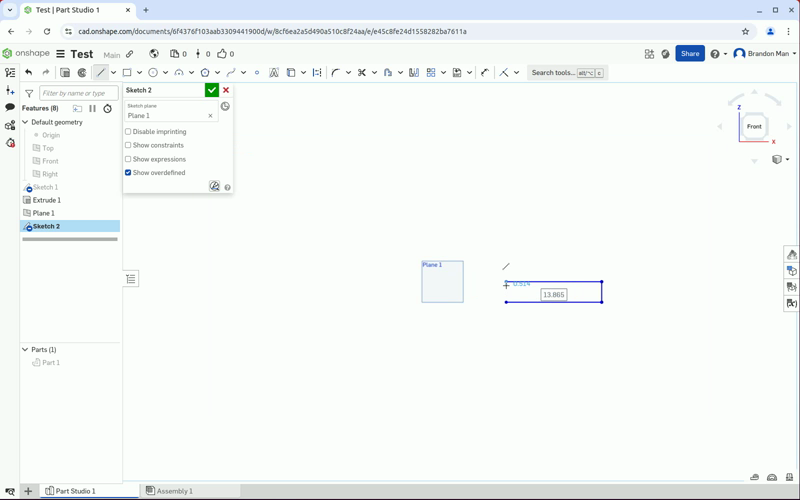
scroll(6)
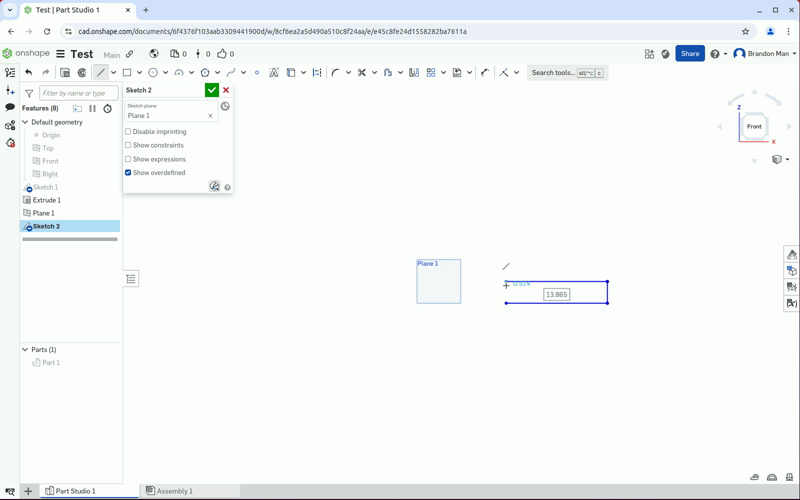
scroll(6)
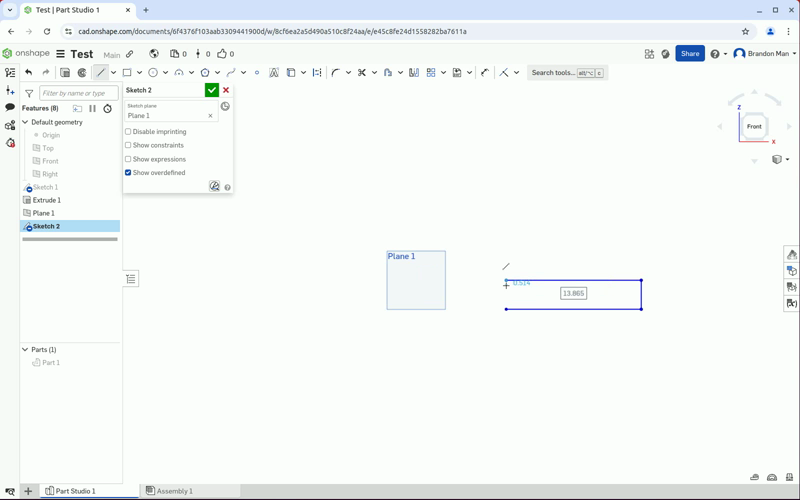
scroll(6)
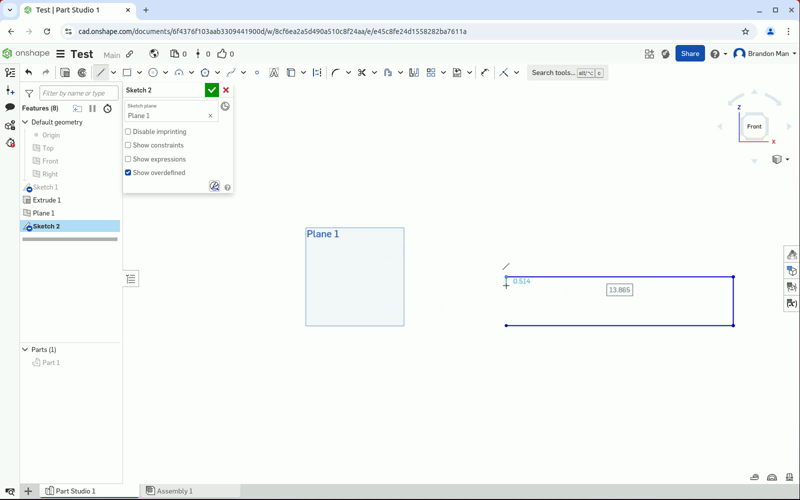
scroll(6)
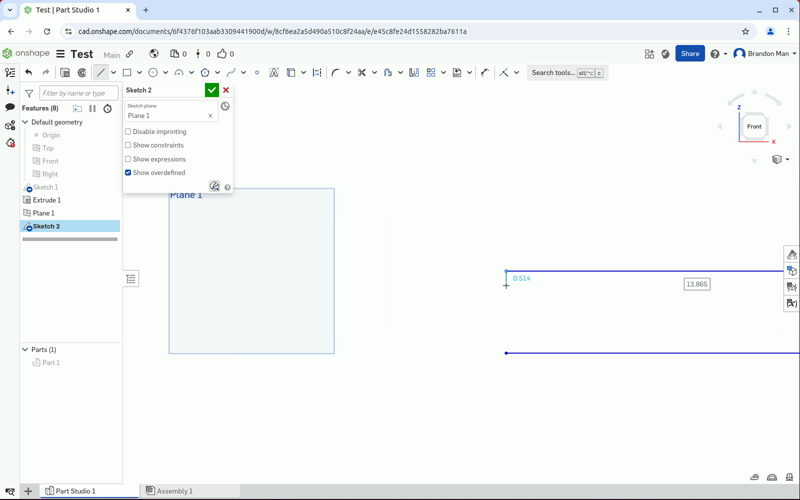
scroll(6)
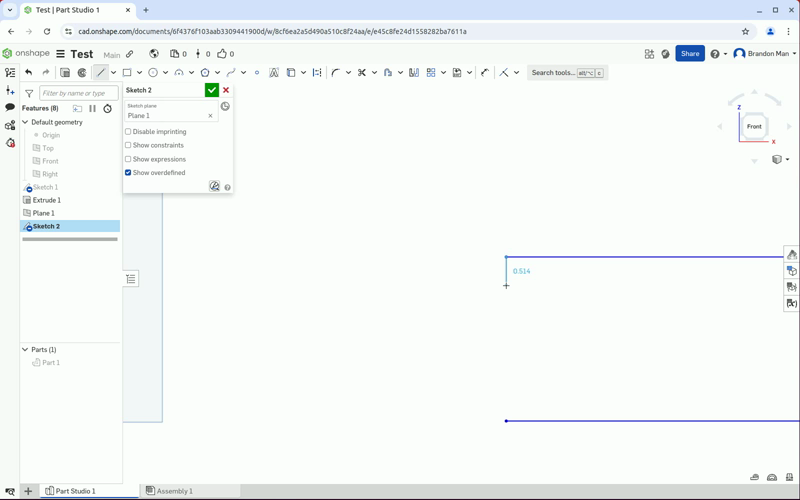
click(506, 285)
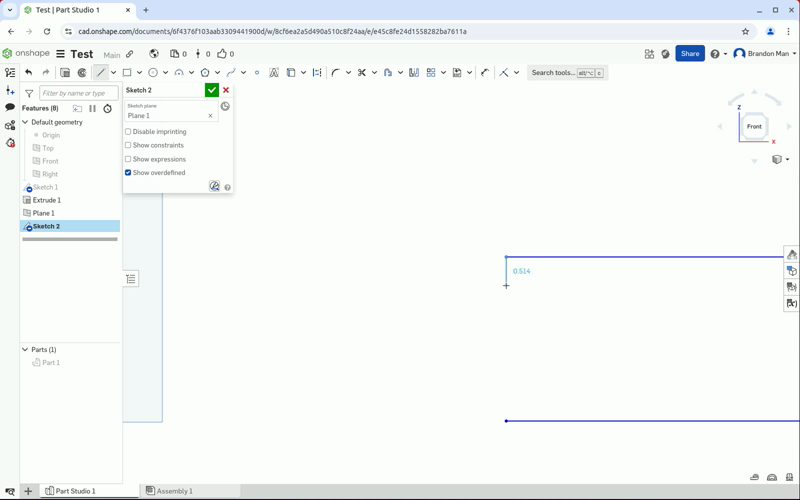
scroll(-6)
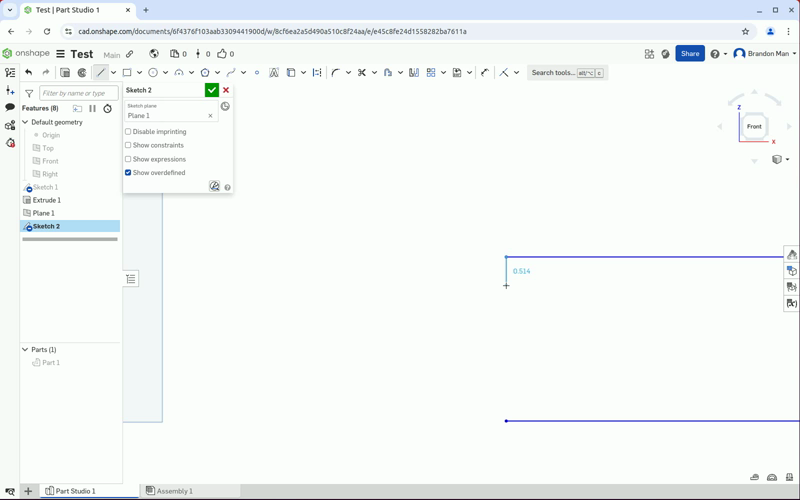
scroll(-6)
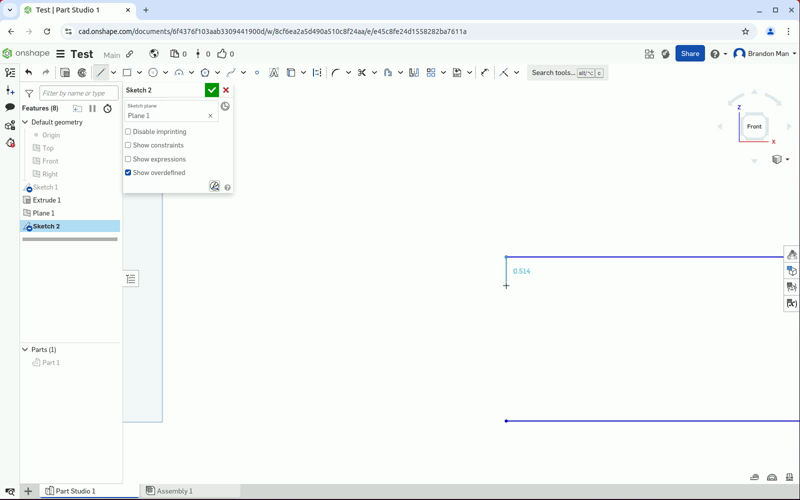
scroll(-6)
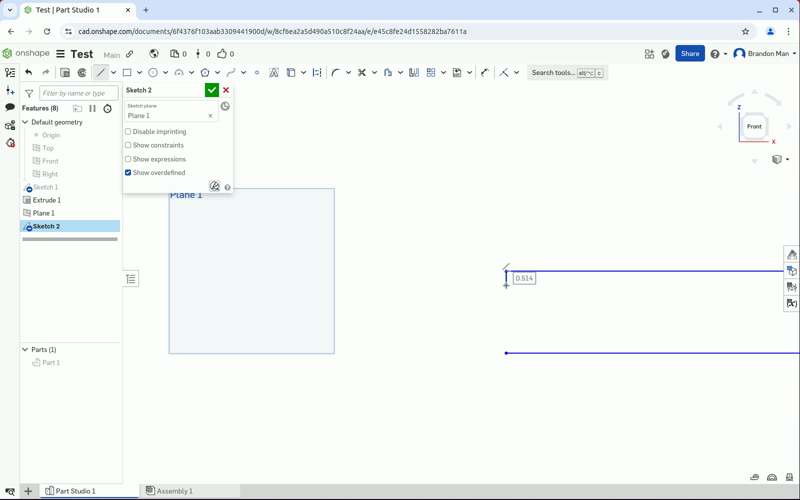
scroll(-6)
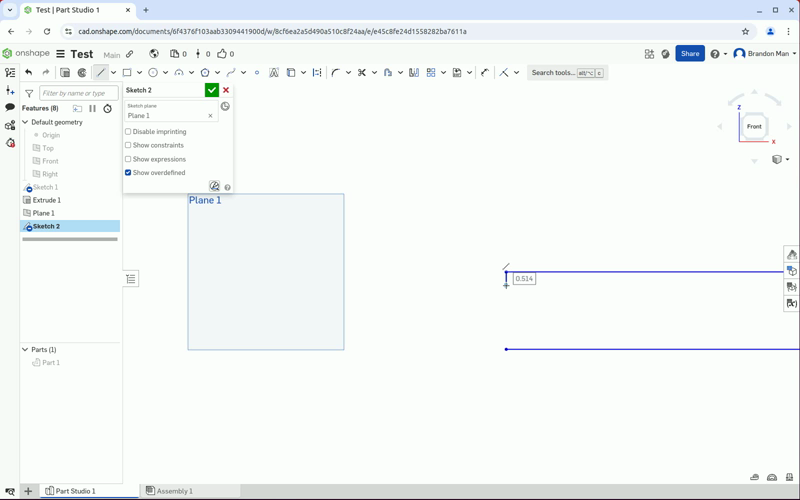
scroll(-6)
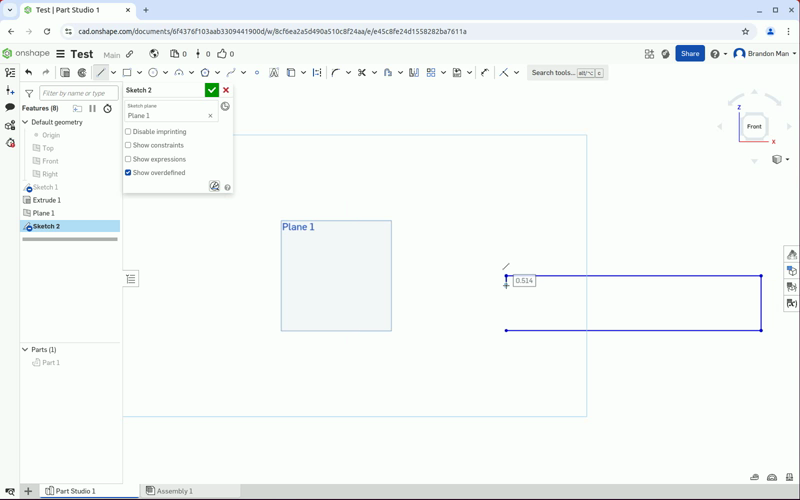
scroll(-6)
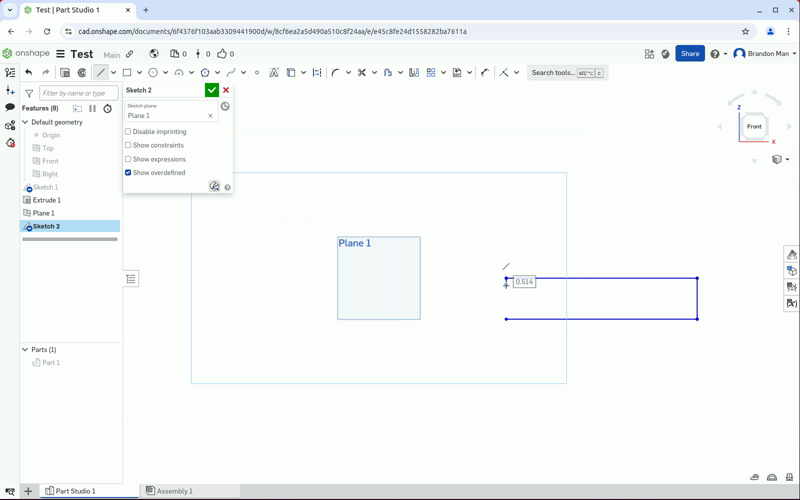
scroll(-6)
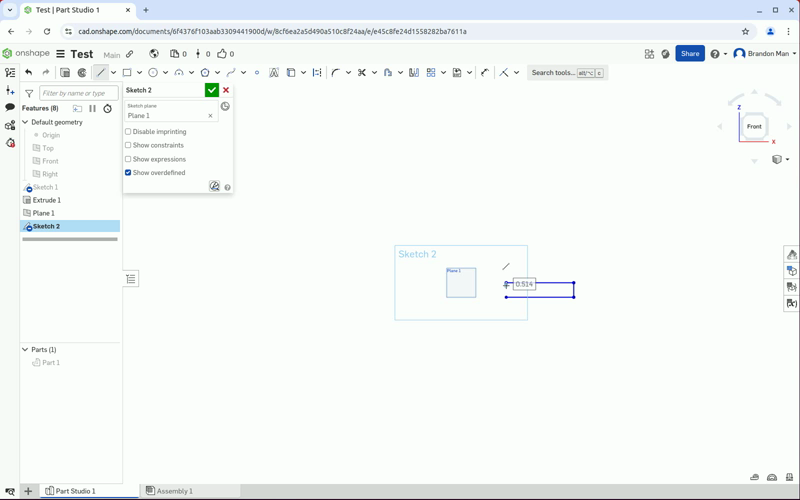
key_up(shift)
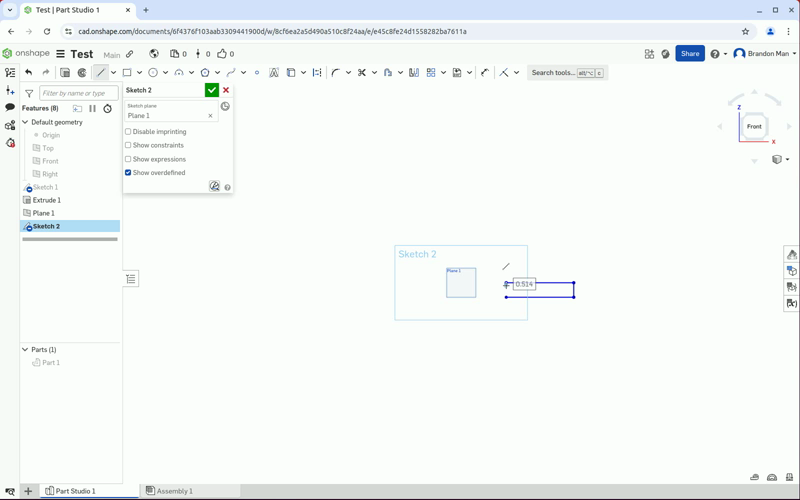
mouse_move(536, 285)
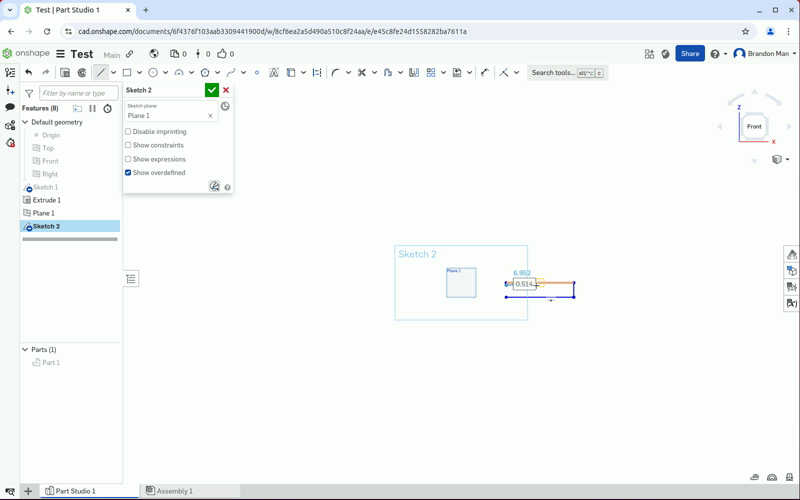
key_down(shift)
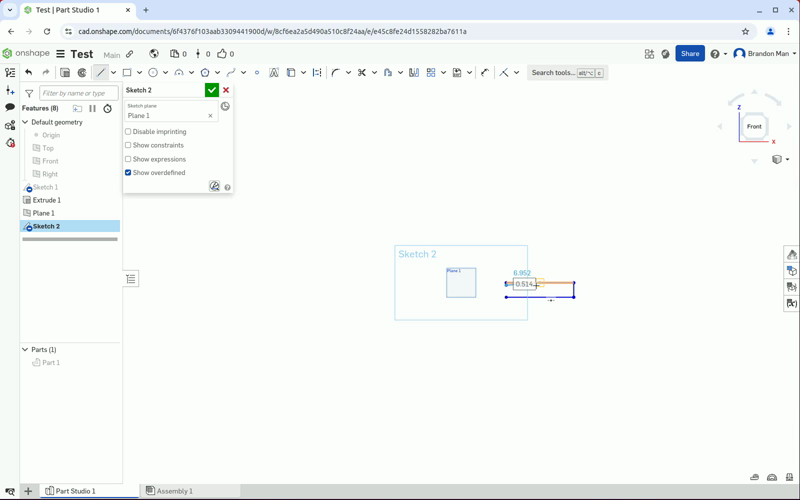
mouse_move(506, 297)
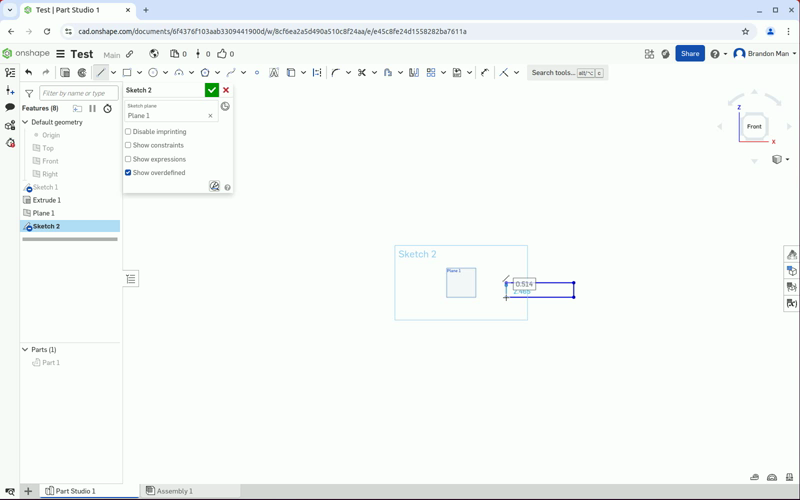
key_up(shift)
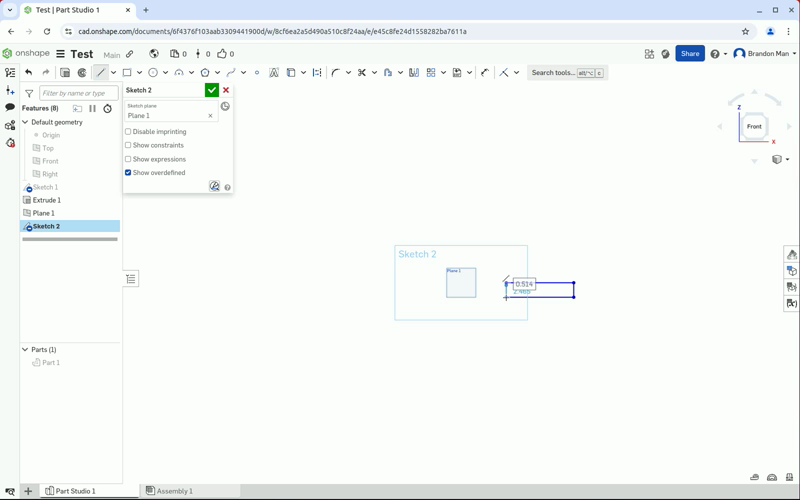
click(506, 297)
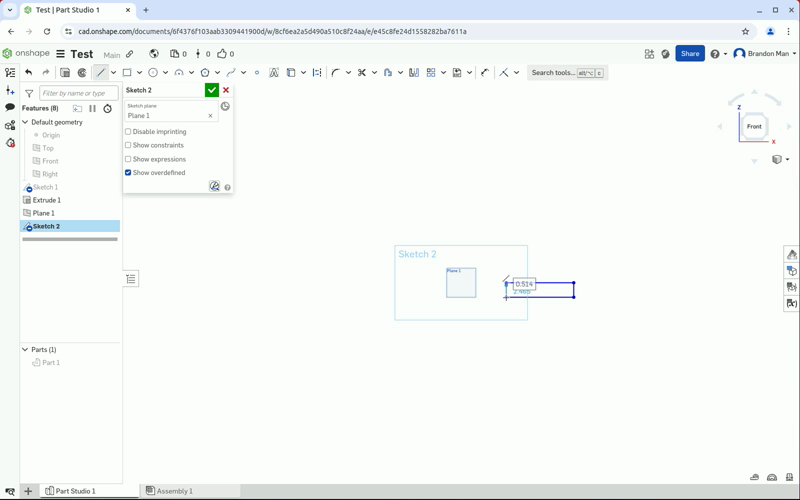
key(esc)
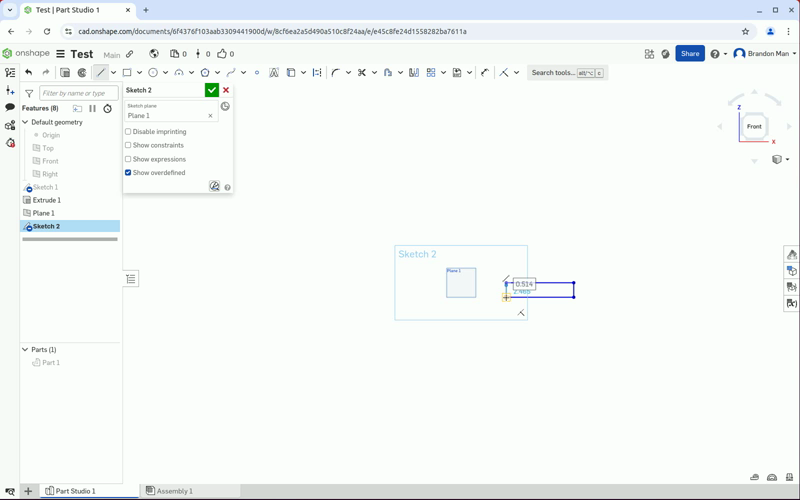
mouse_move(558, 293)
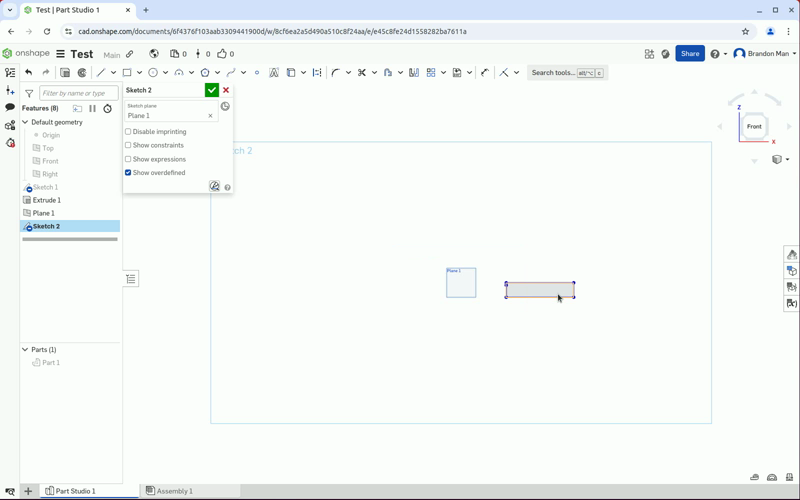
scroll(6)
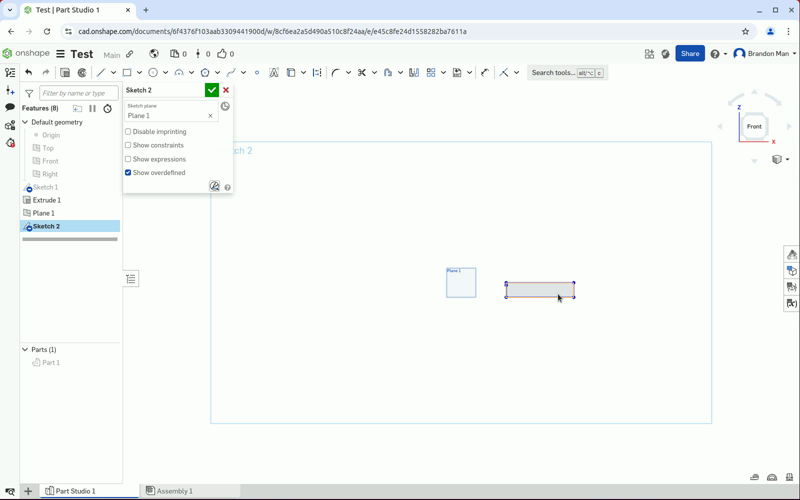
scroll(6)
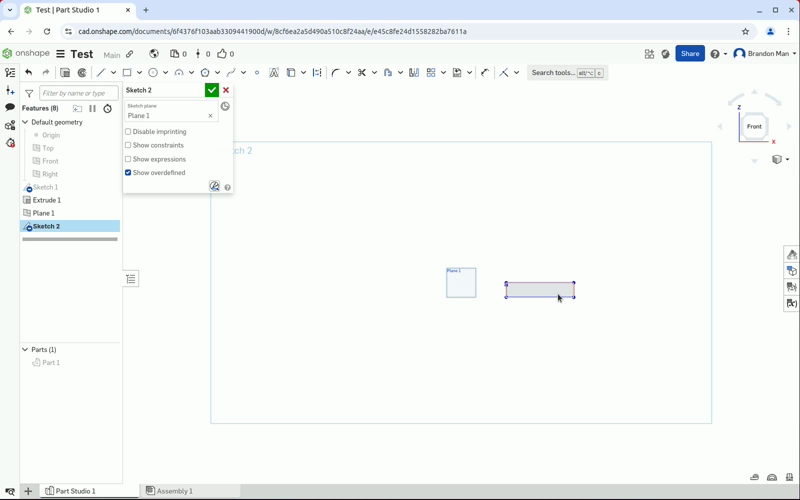
scroll(6)
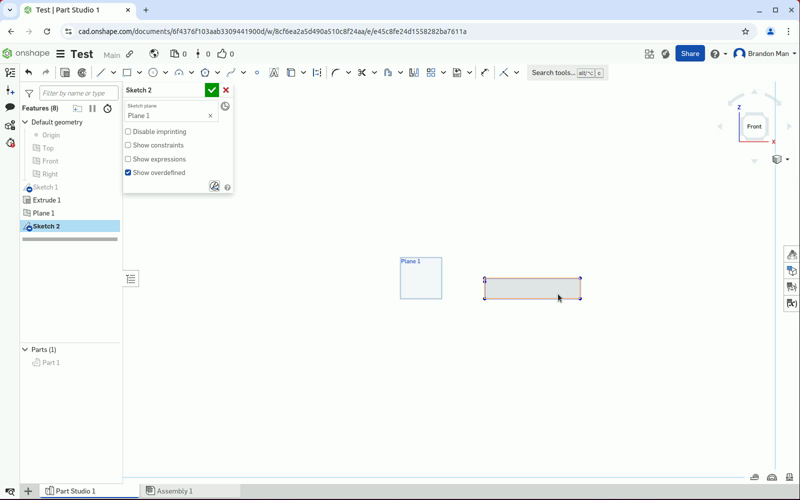
scroll(6)
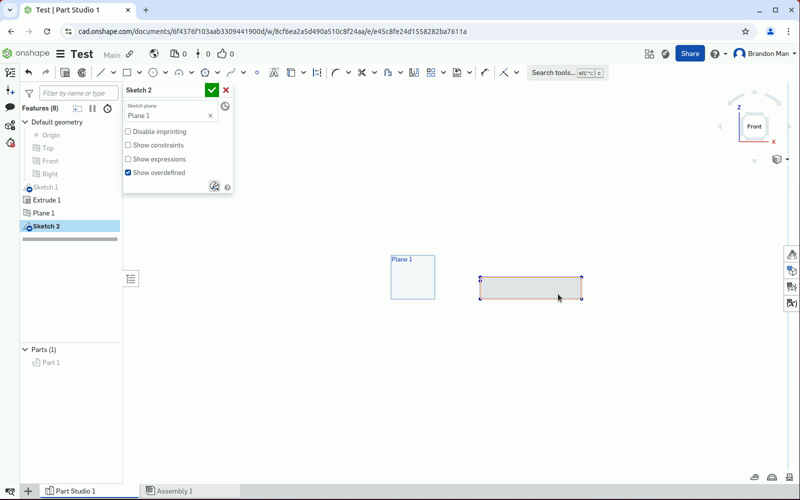
scroll(6)
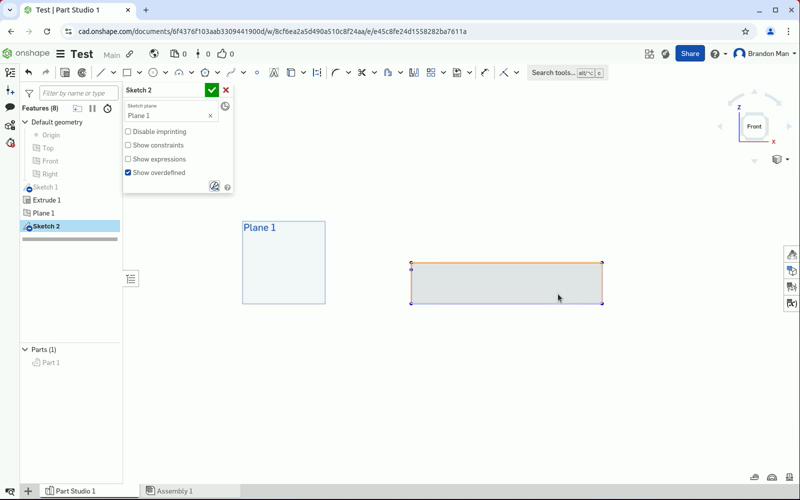
scroll(6)
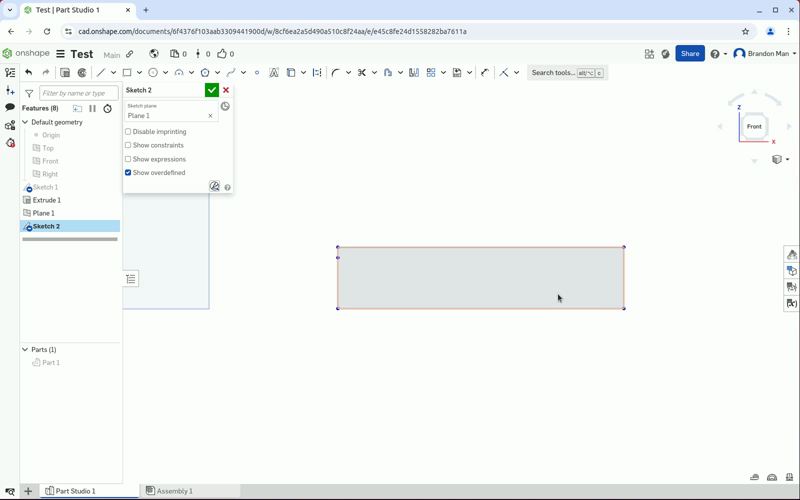
scroll(6)
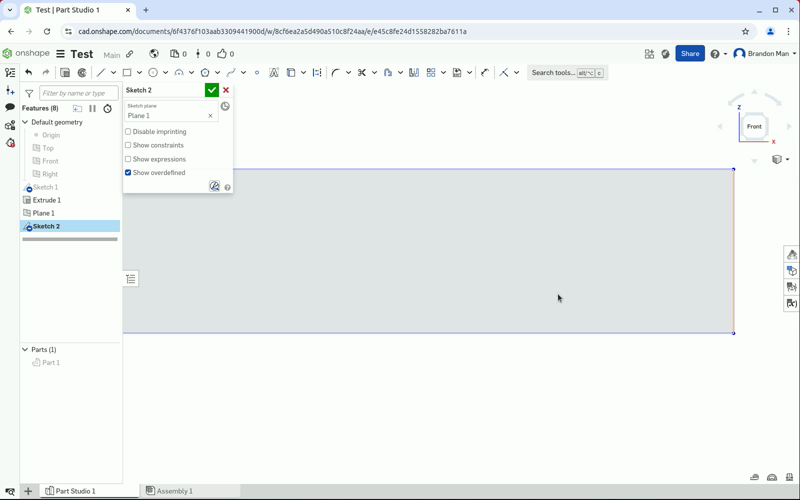
click(558, 293)
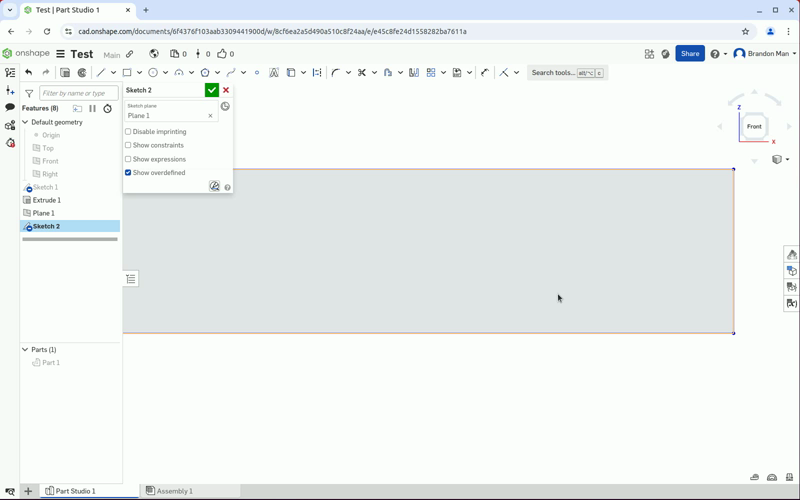
scroll(-6)
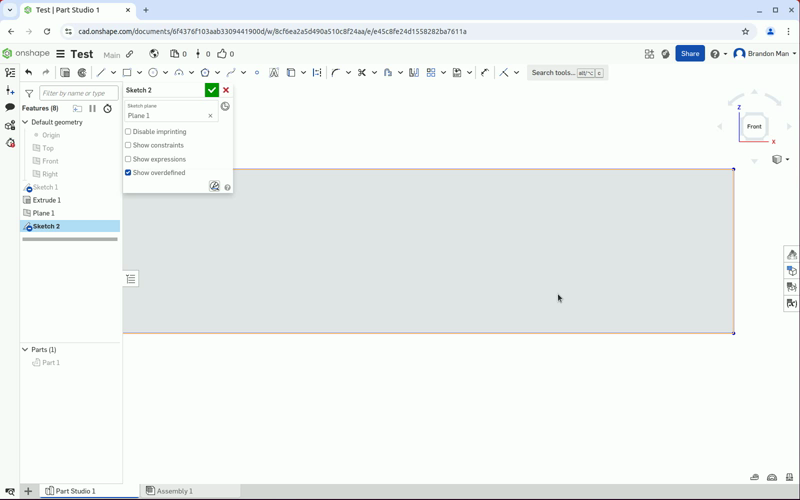
scroll(-6)
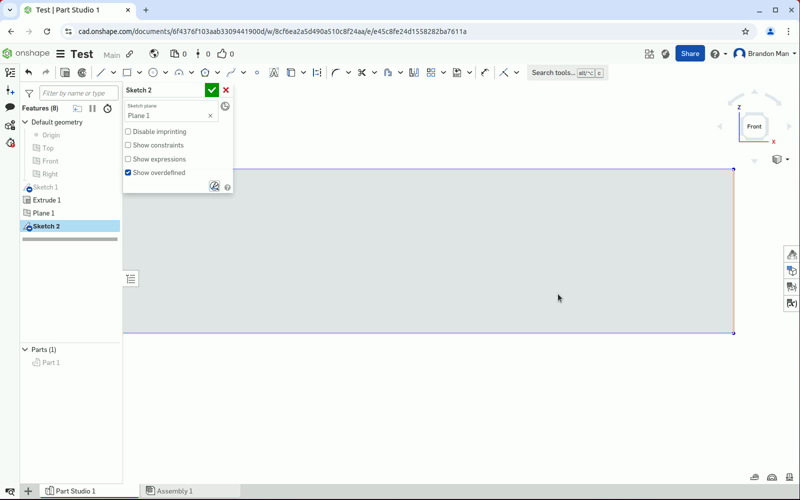
scroll(-6)
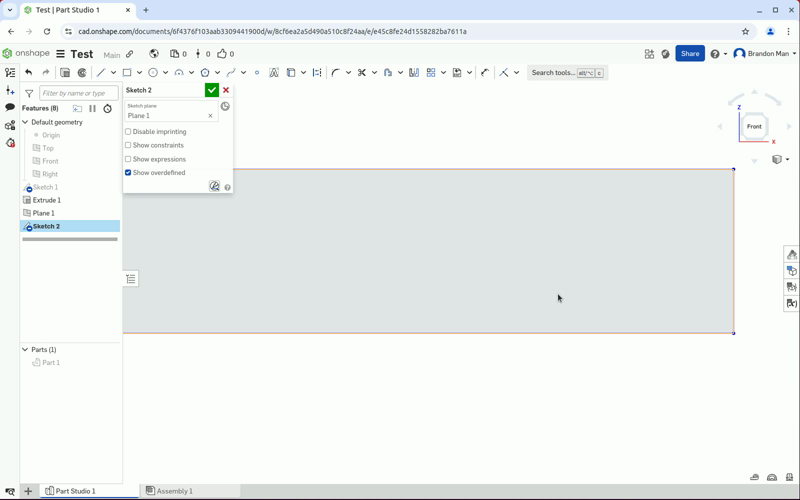
scroll(-6)
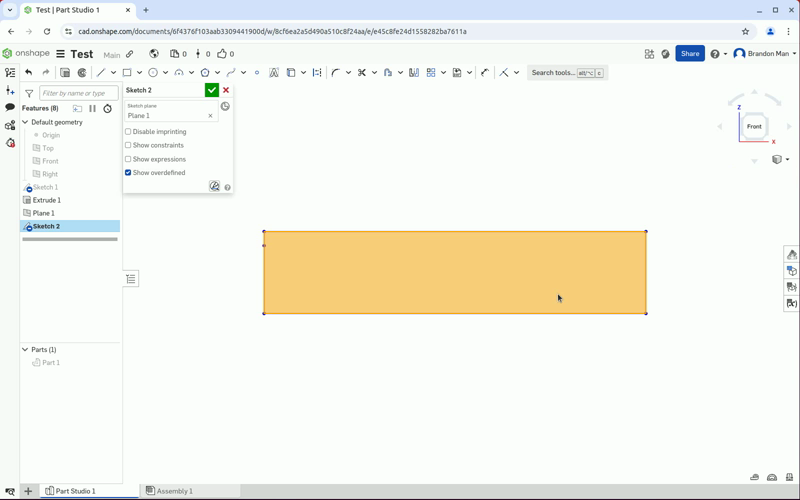
scroll(-6)
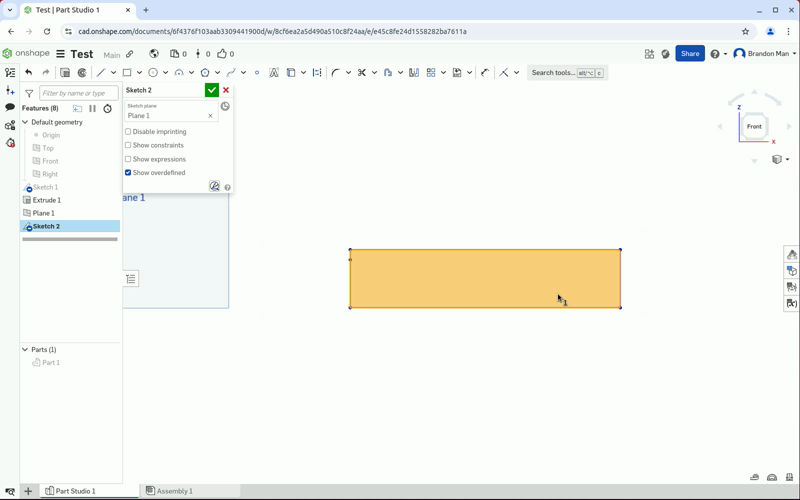
scroll(-6)
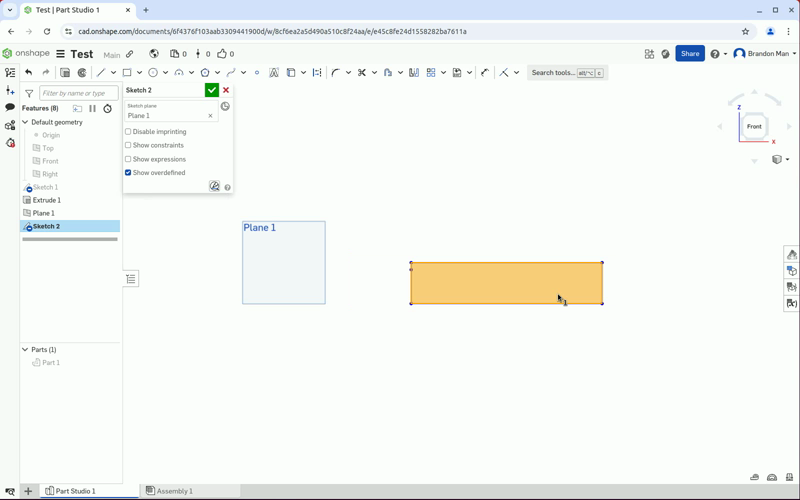
scroll(-6)
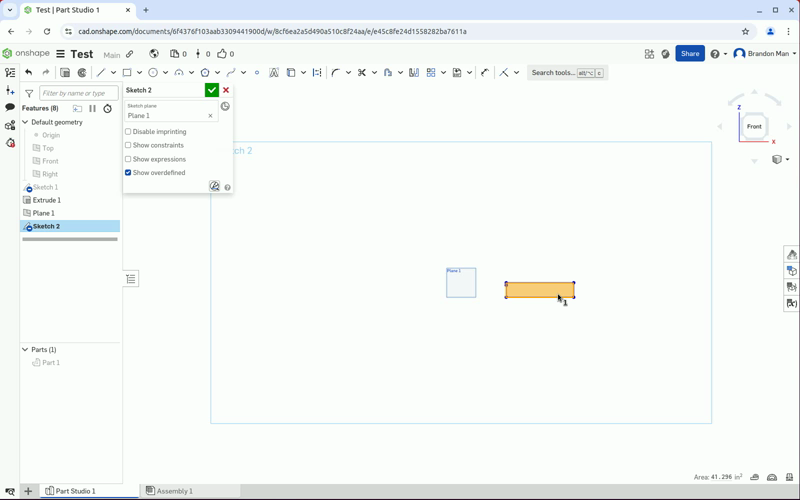
mouse_move(73, 352)
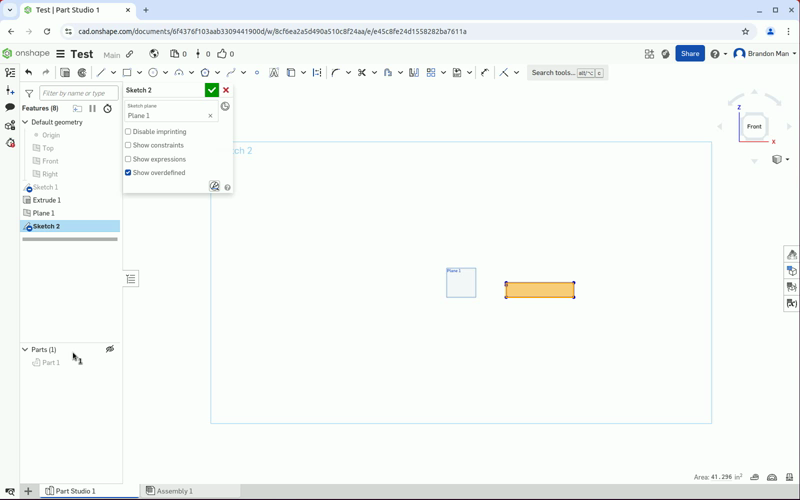
key(shift+y)
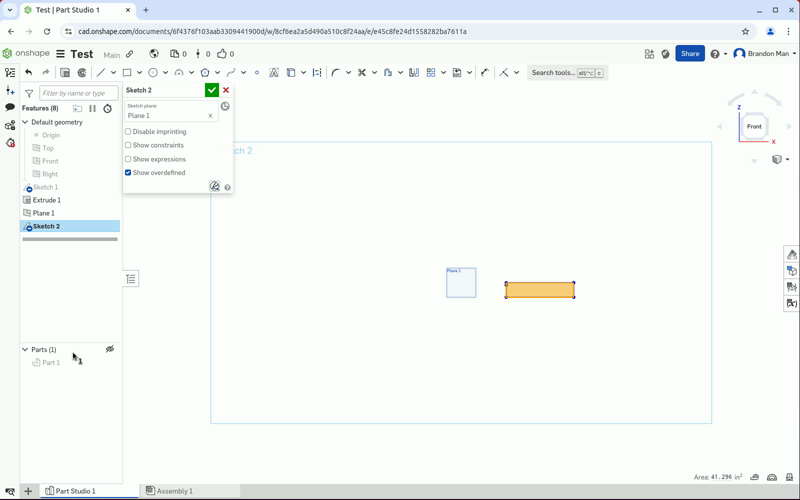
key(shift+e)
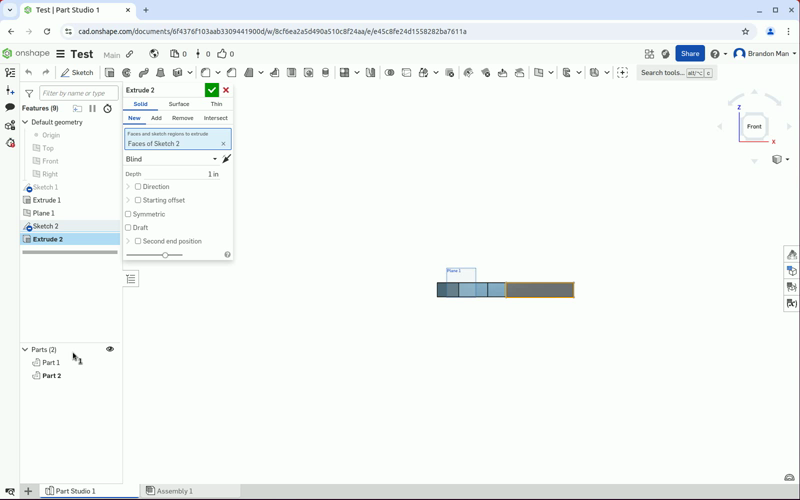
mouse_move(143, 106)
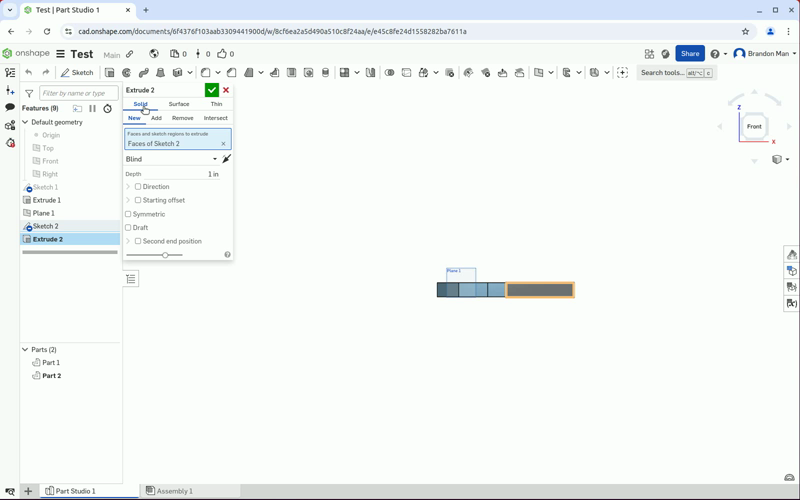
click(143, 106)
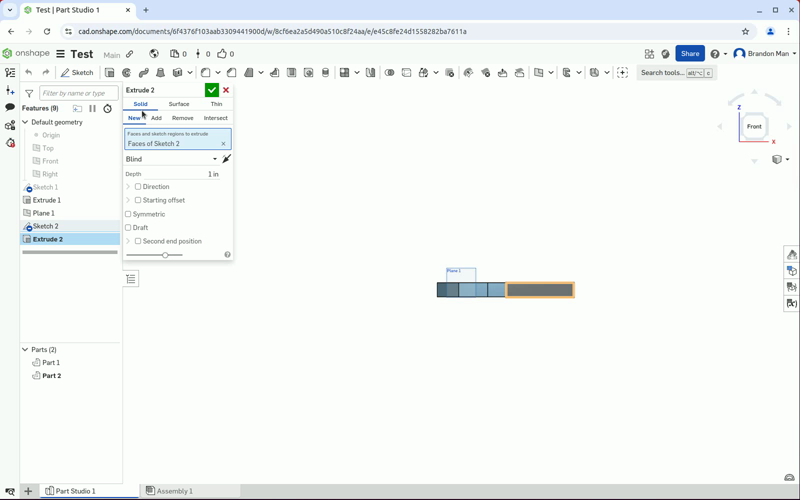
mouse_move(137, 120)
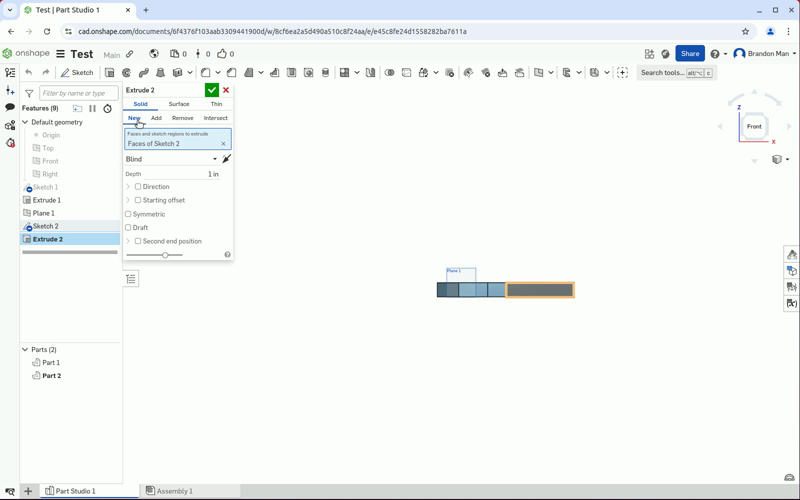
click(137, 120)
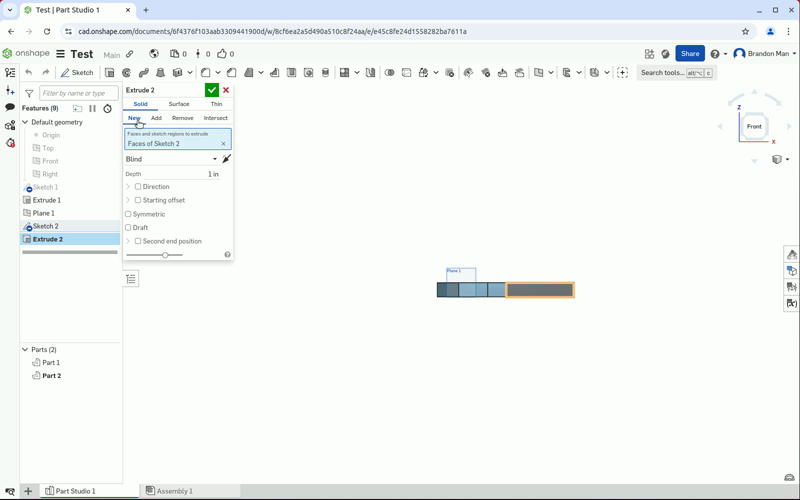
key(tab, 4)
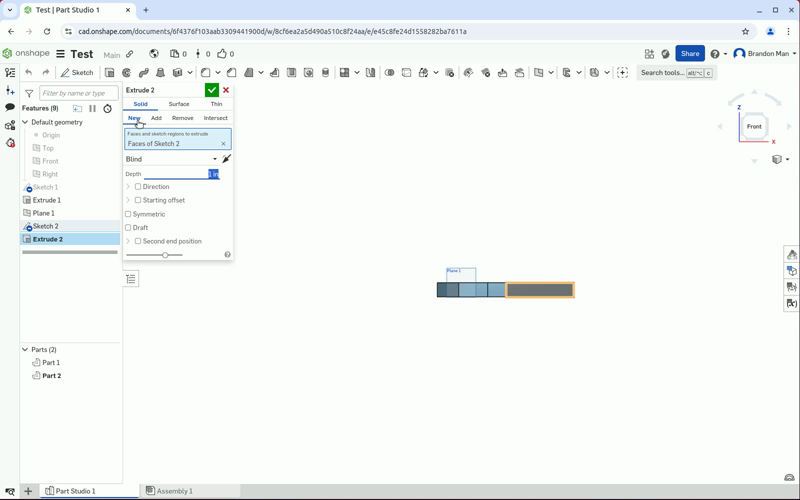
text(3.37)
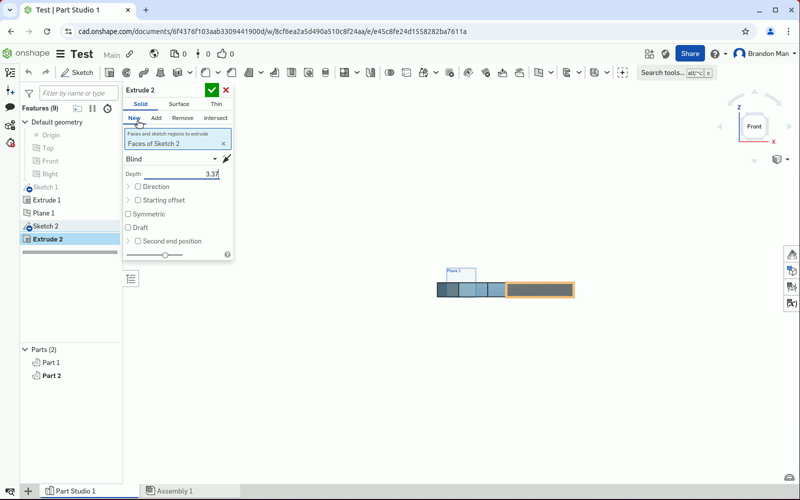
key(enter)
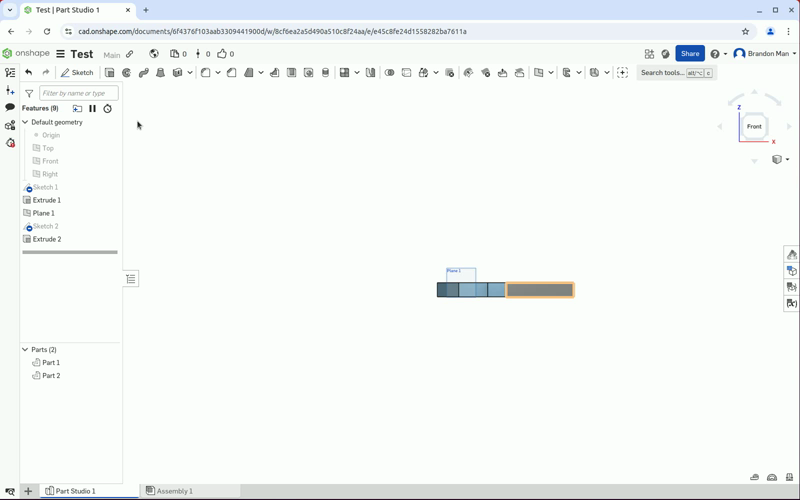
key(shift+h)
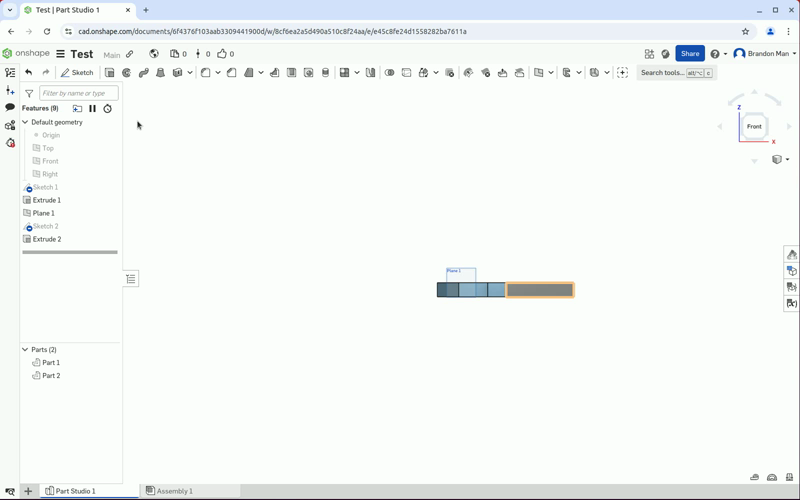
key(shift+h)
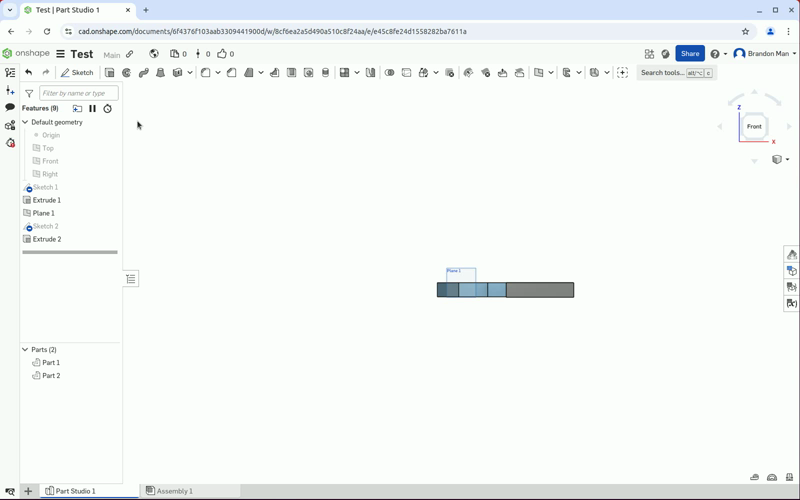
mouse_move(73, 189)
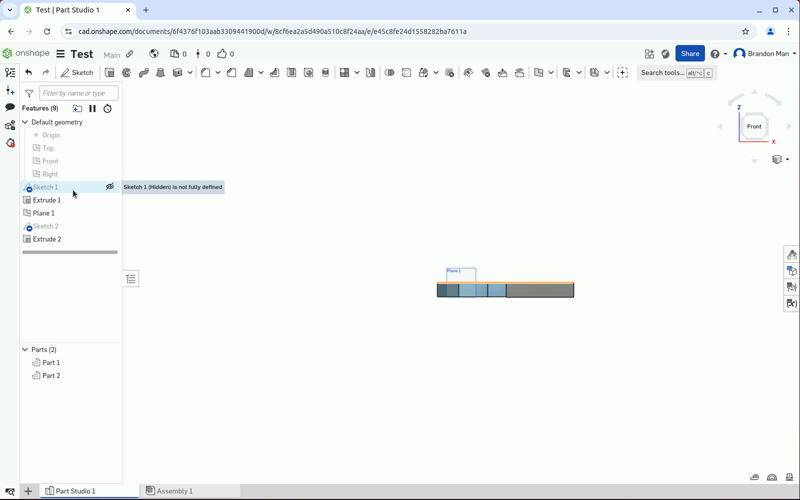
click(73, 189)
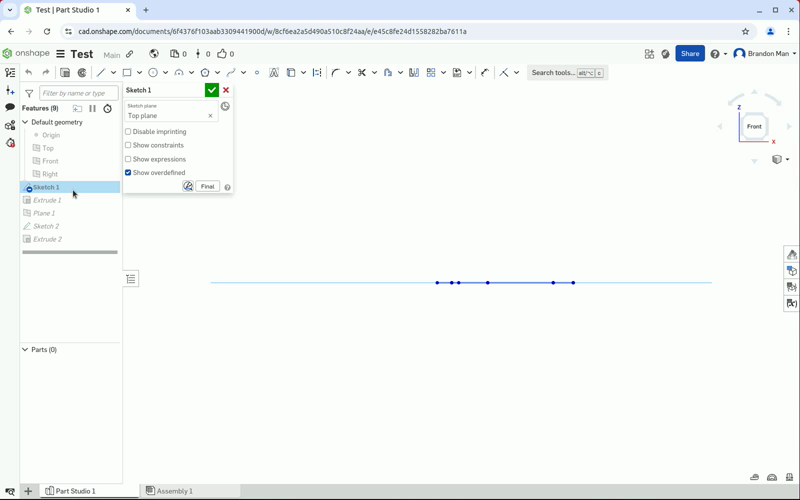
mouse_move(229, 92)
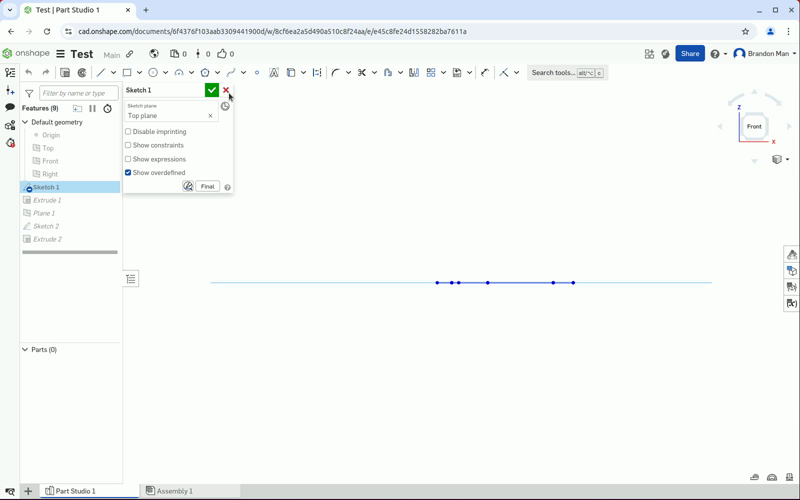
click(229, 92)
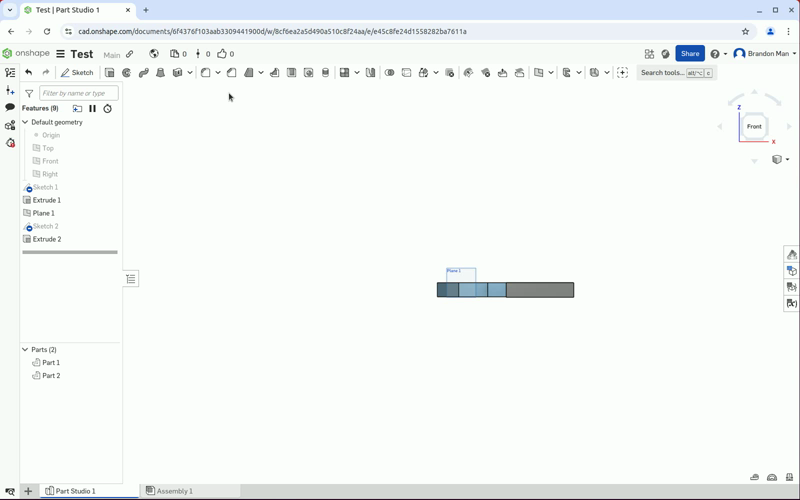
key(shift+s)
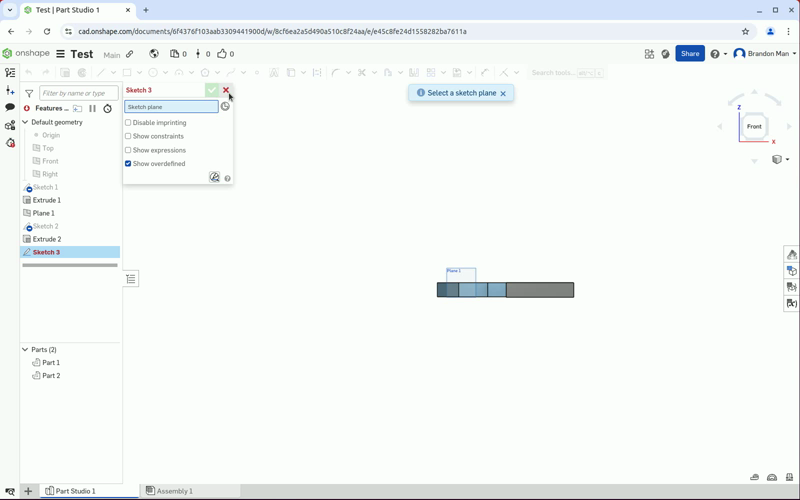
mouse_move(73, 215)
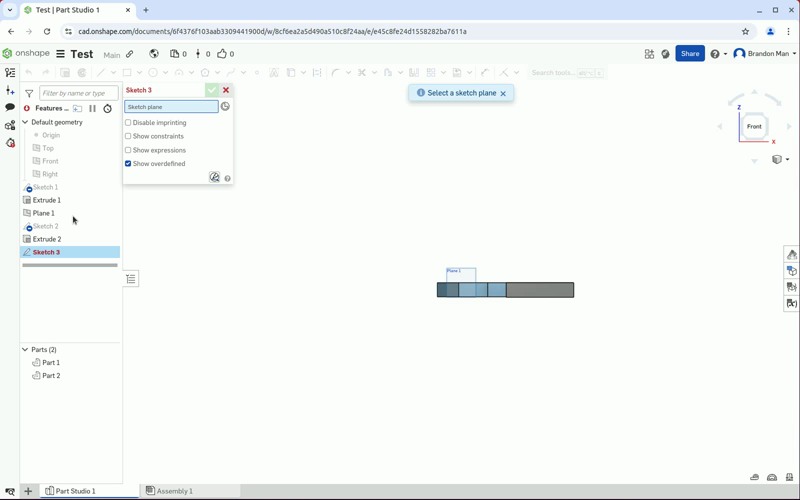
click(73, 215)
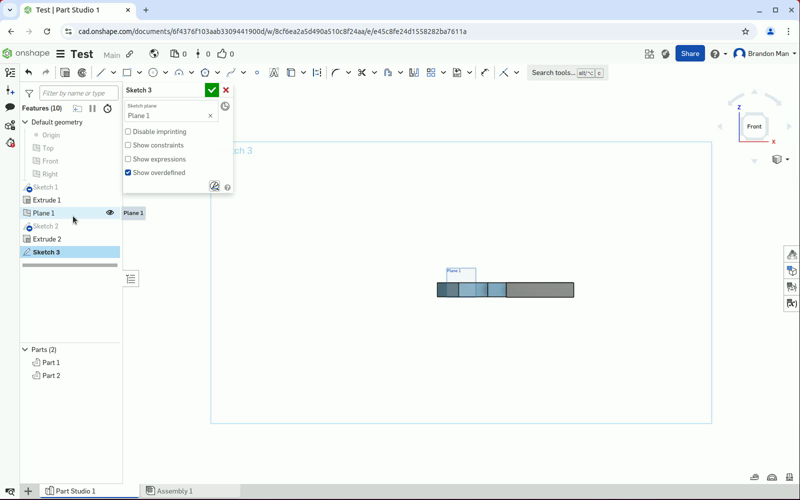
mouse_move(73, 352)
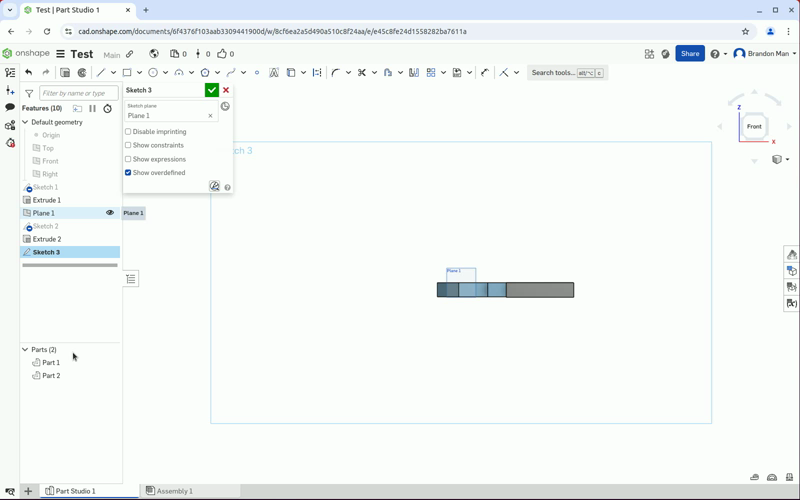
key(y)
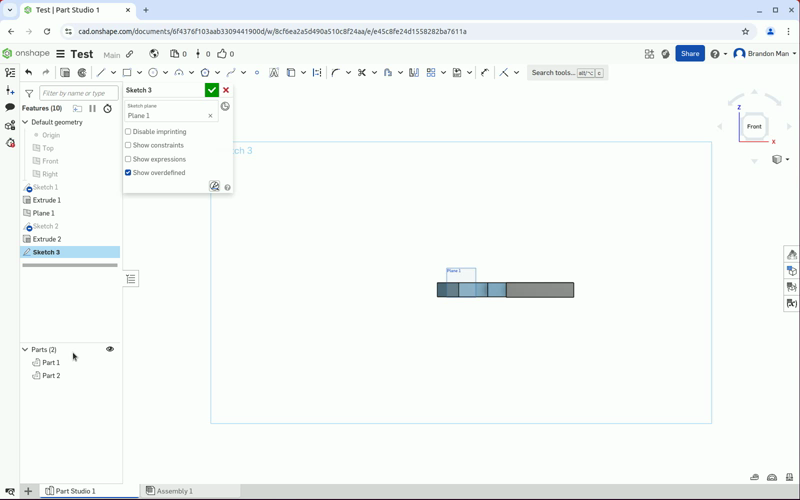
key(l)
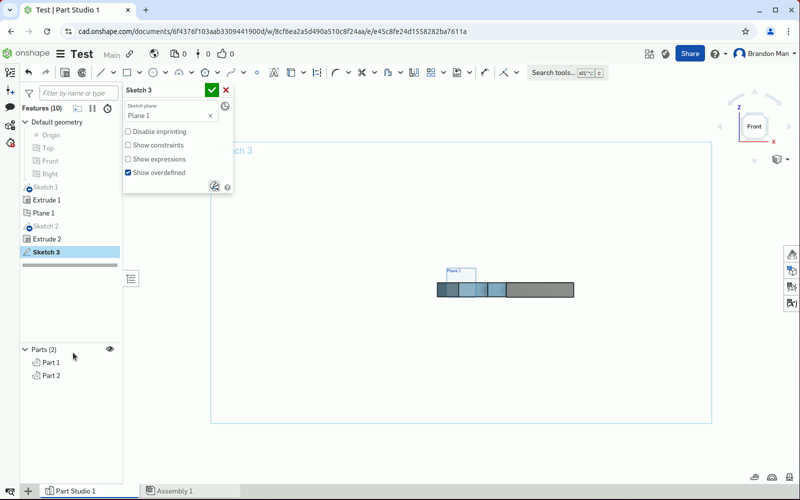
key_down(shift)
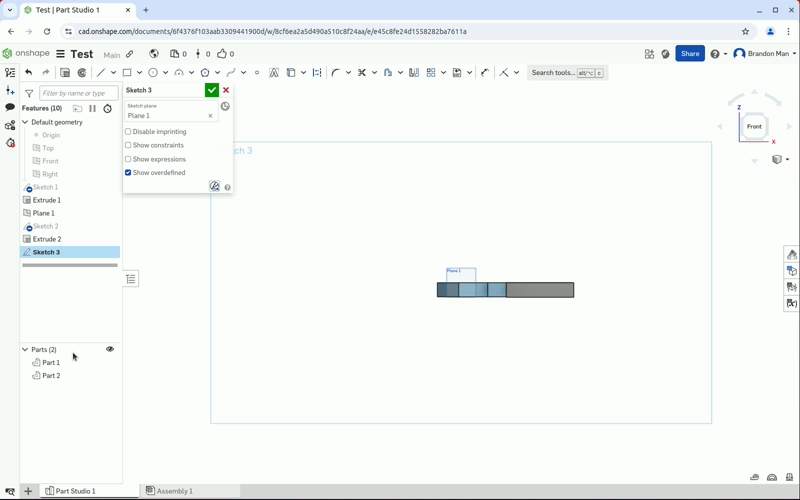
mouse_move(487, 297)
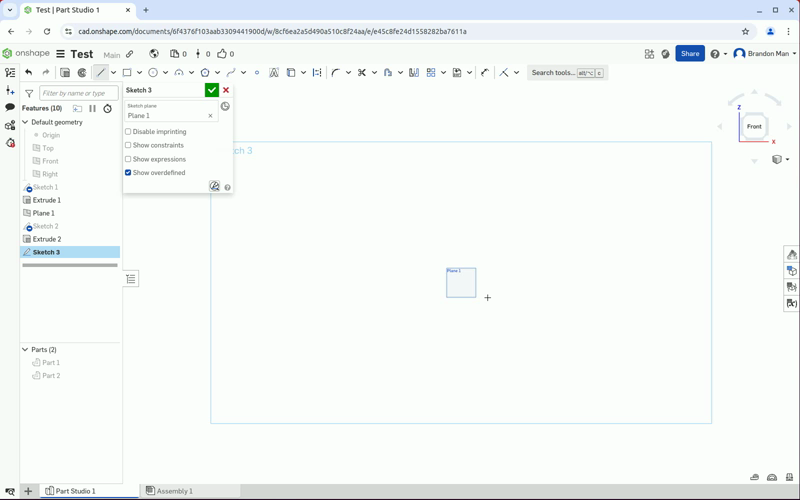
click(487, 297)
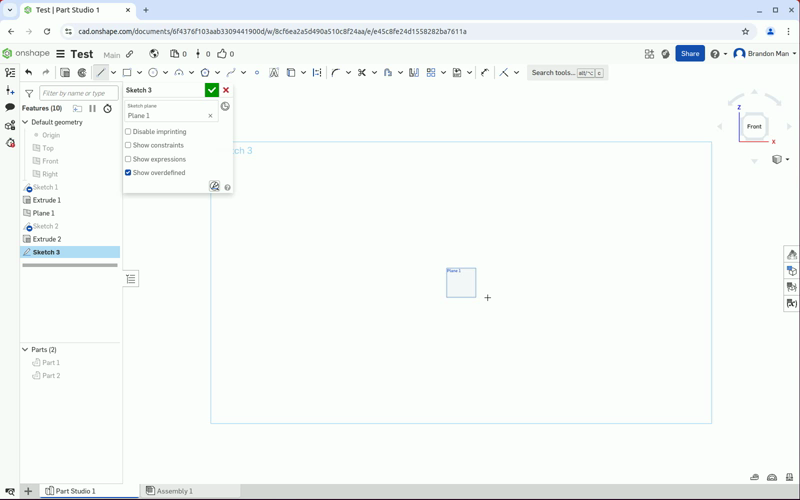
key_up(shift)
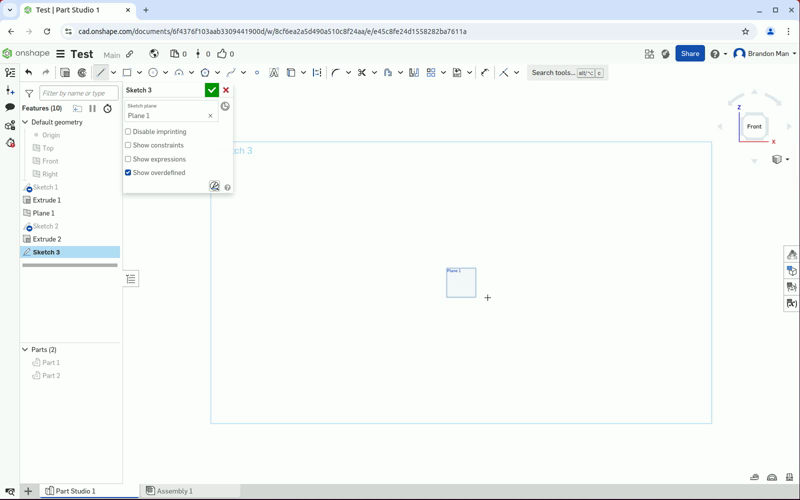
key_down(shift)
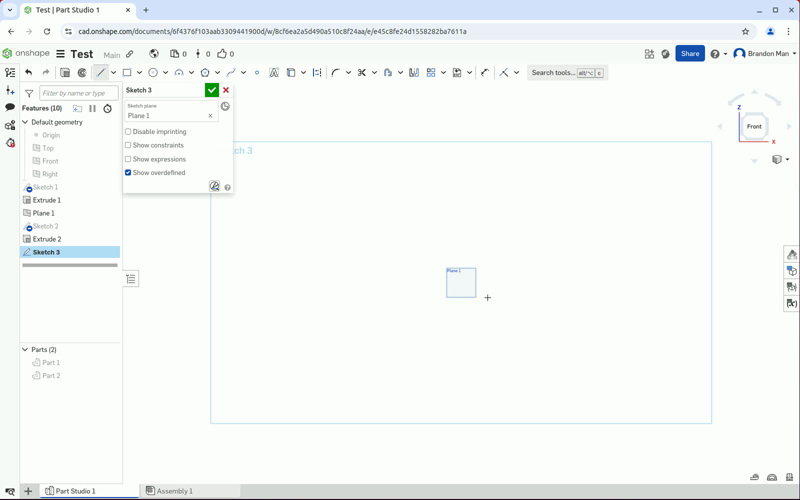
mouse_move(517, 297)
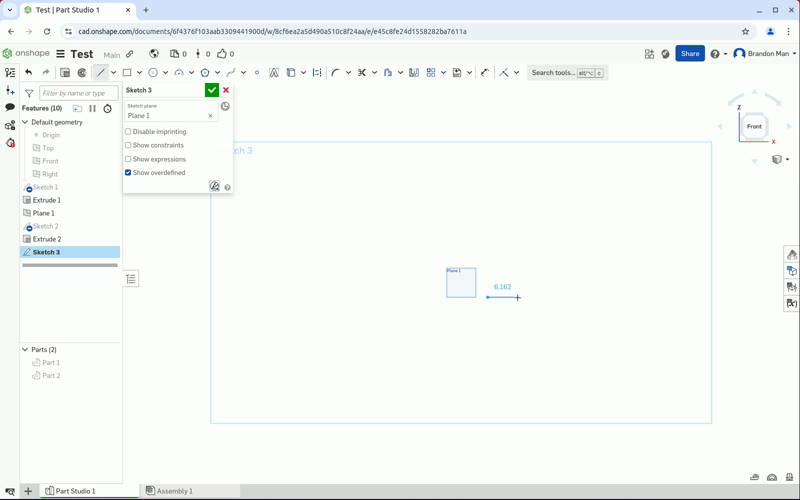
mouse_move(492, 297)
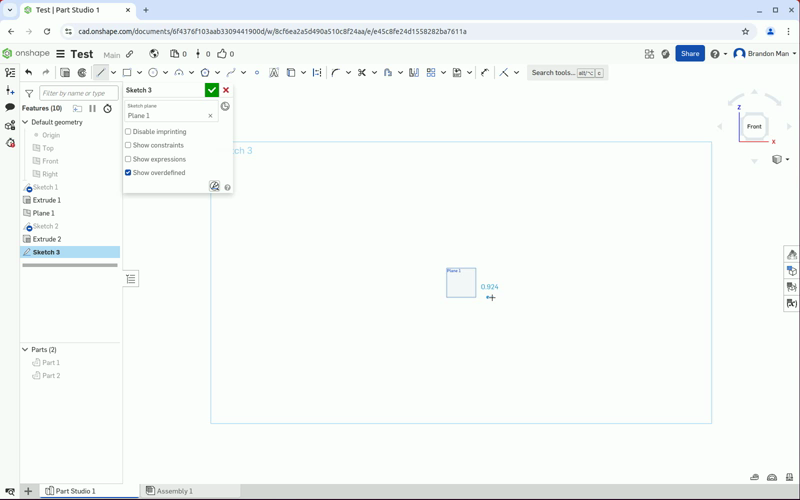
scroll(6)
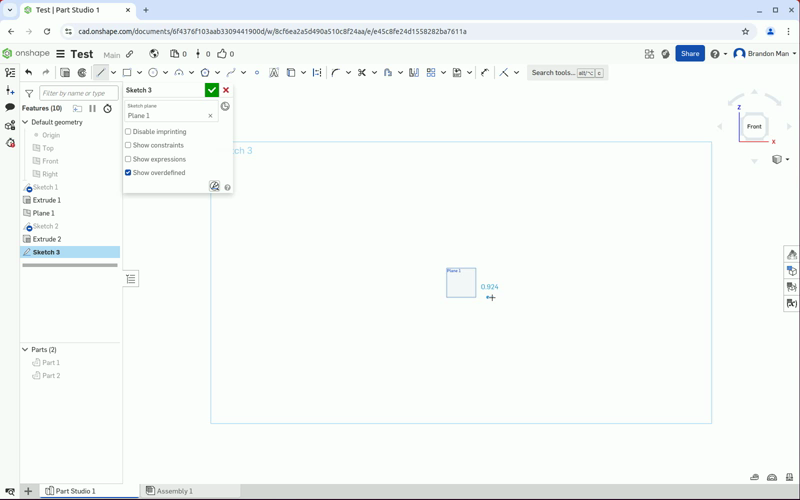
scroll(6)
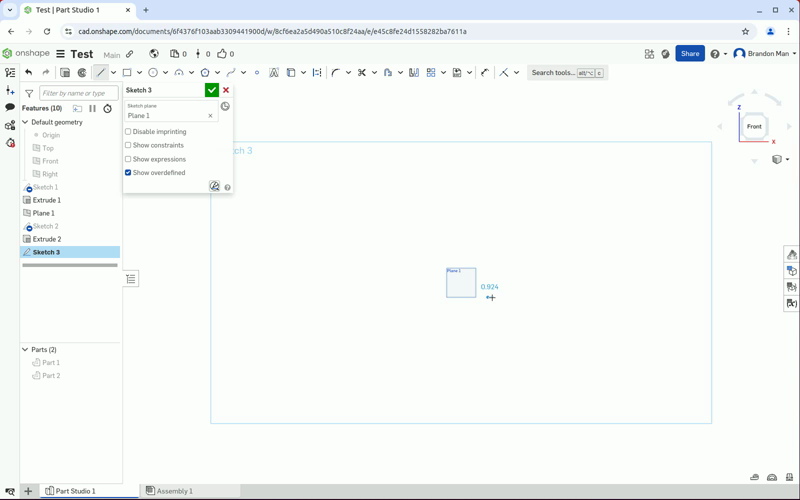
scroll(6)
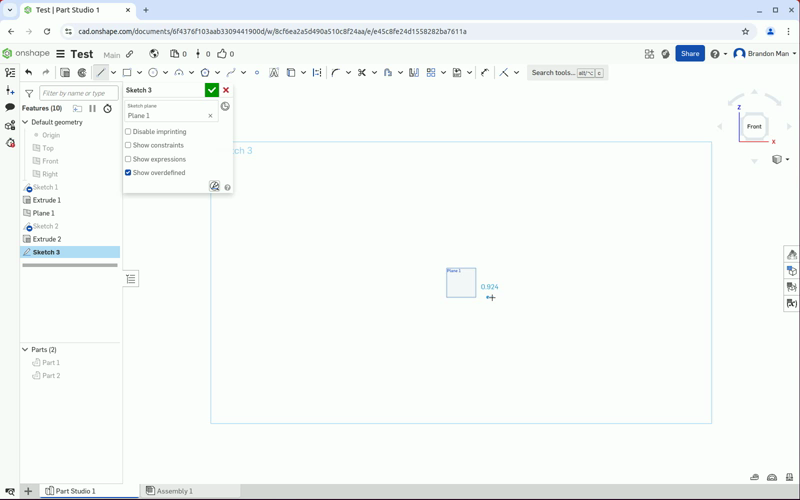
scroll(6)
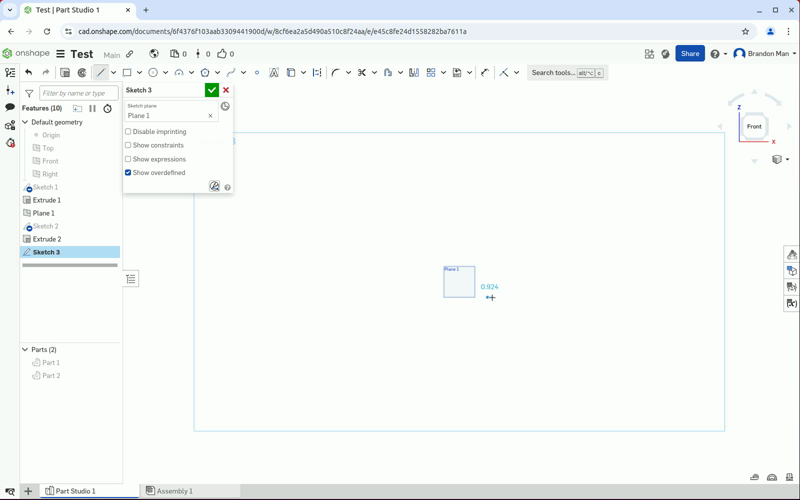
scroll(6)
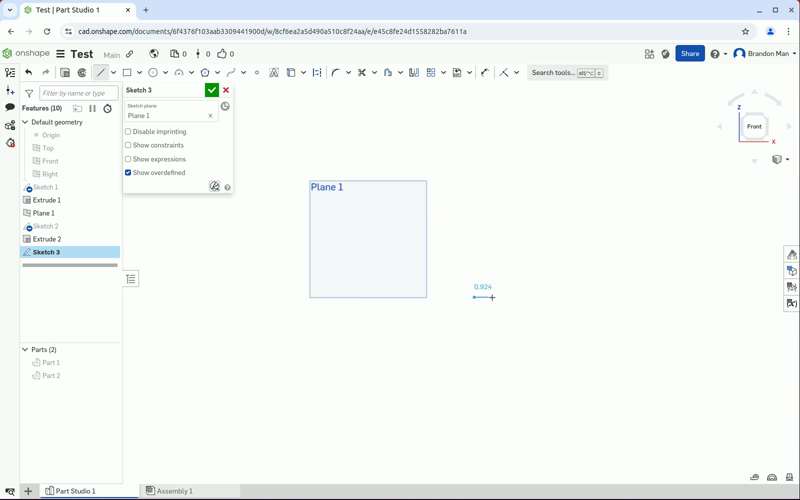
scroll(6)
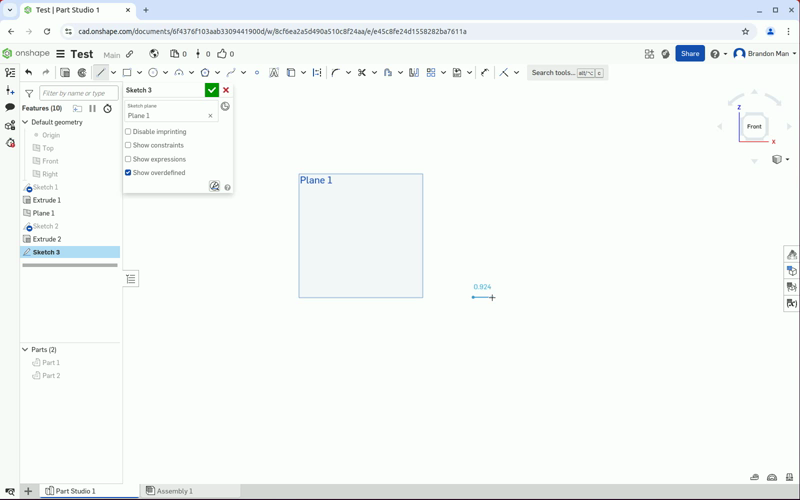
scroll(6)
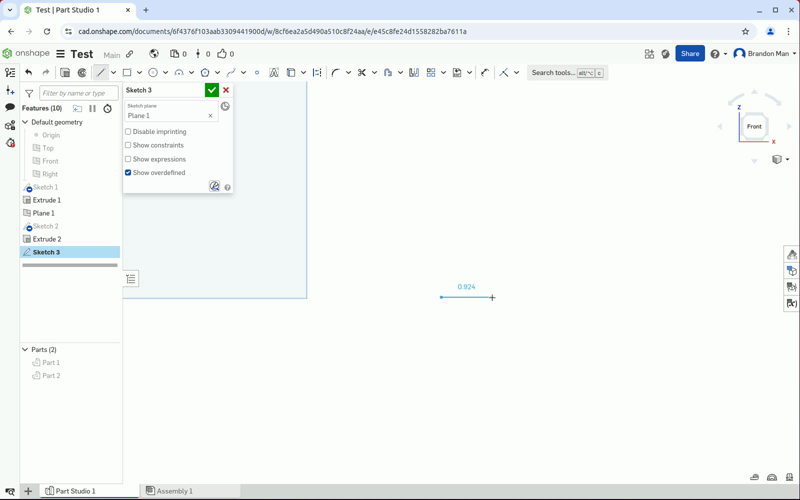
click(492, 297)
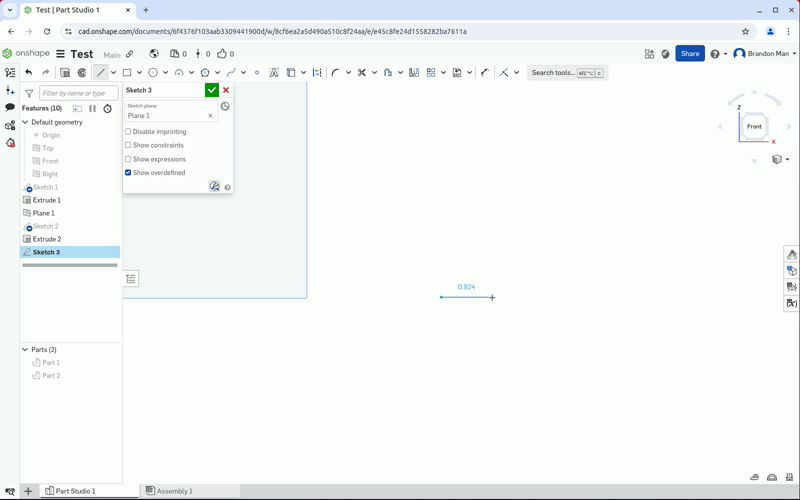
scroll(-6)
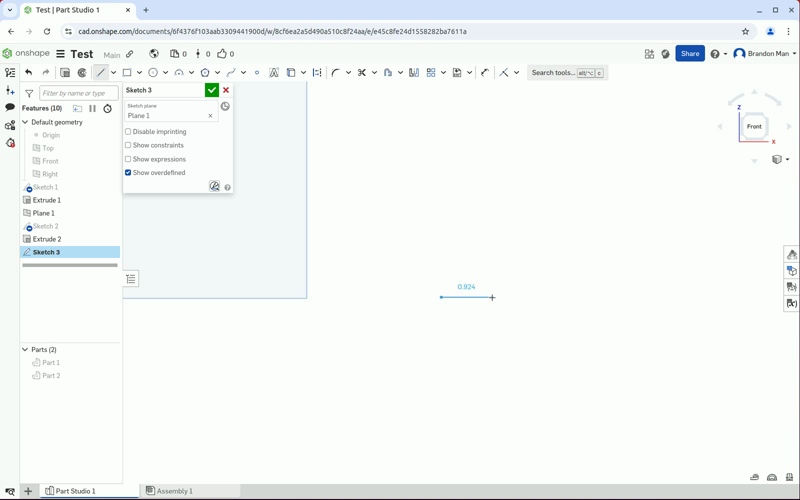
scroll(-6)
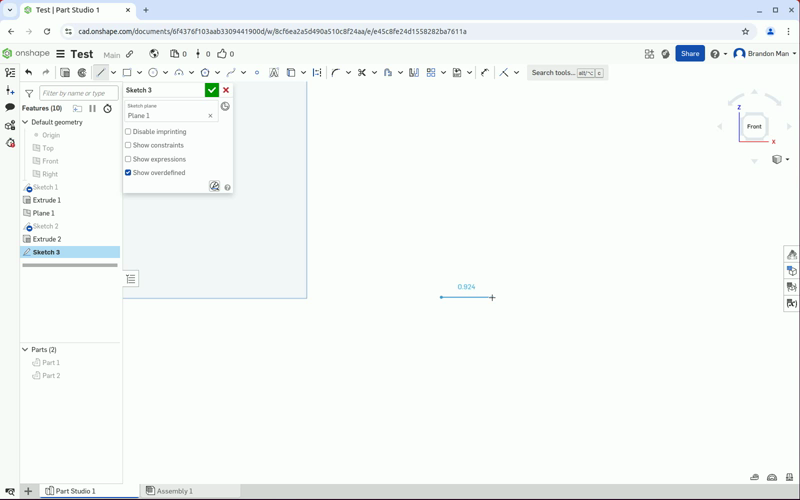
scroll(-6)
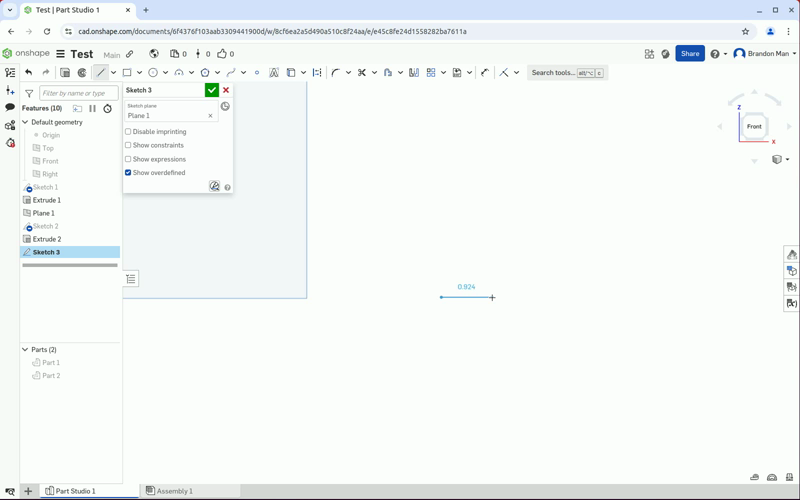
scroll(-6)
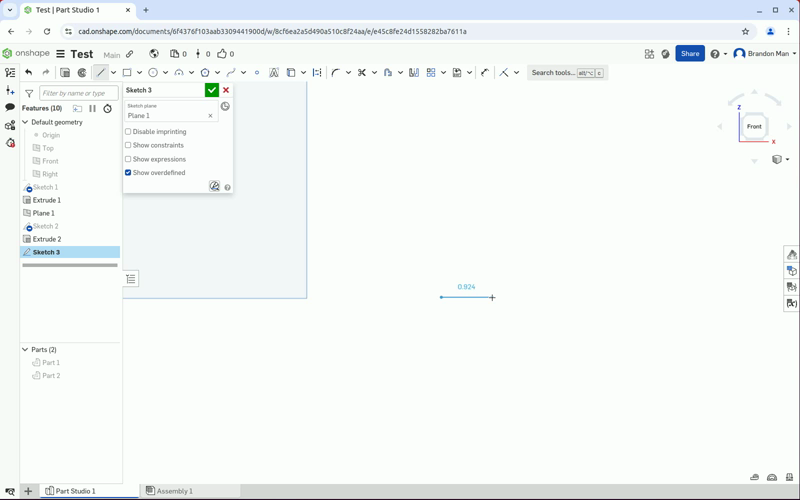
scroll(-6)
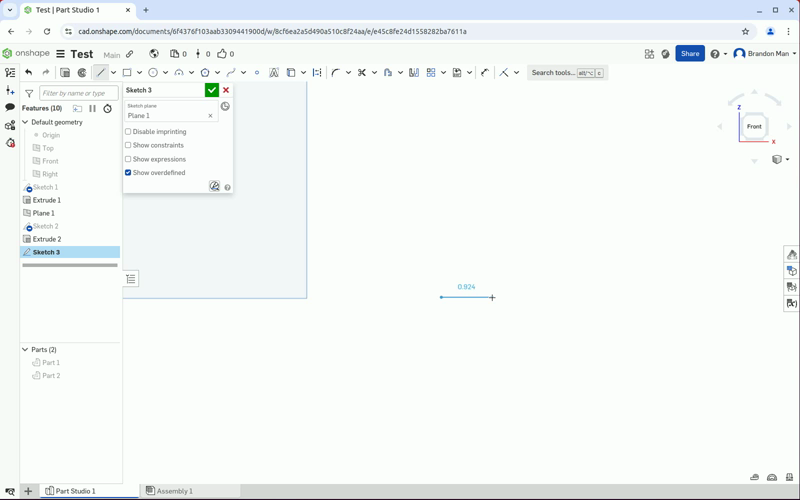
scroll(-6)
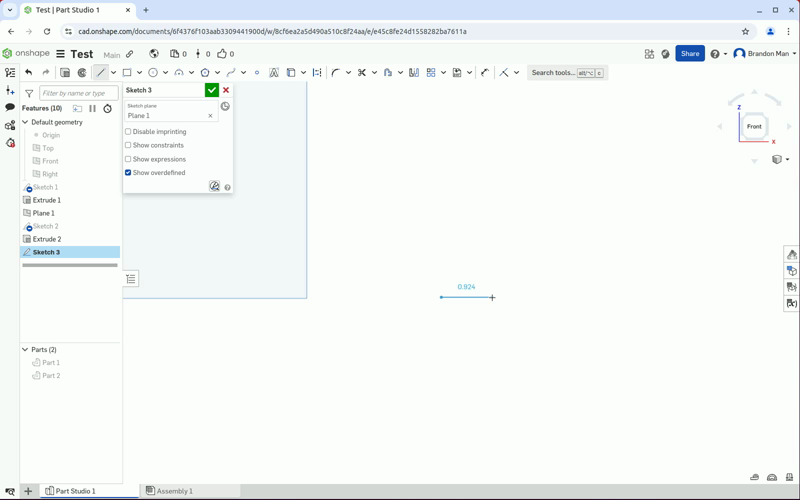
scroll(-6)
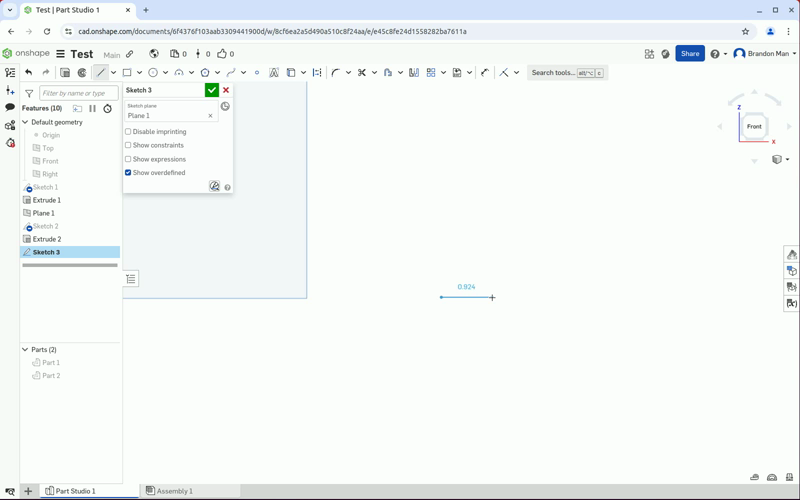
key_up(shift)
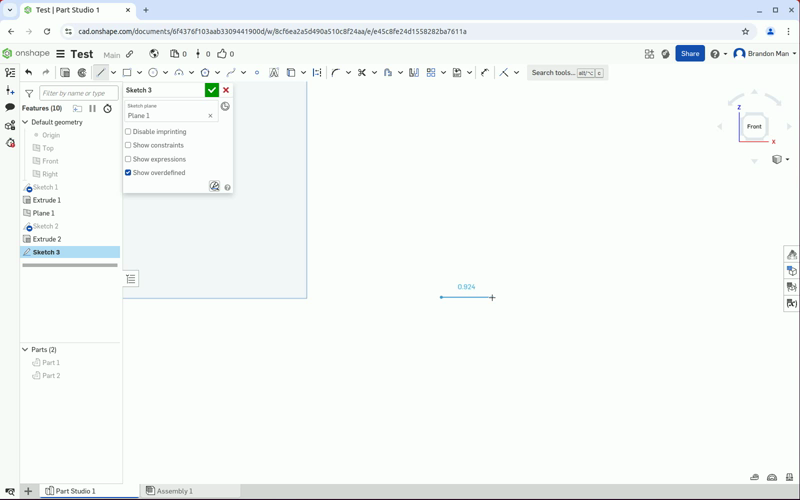
key_down(shift)
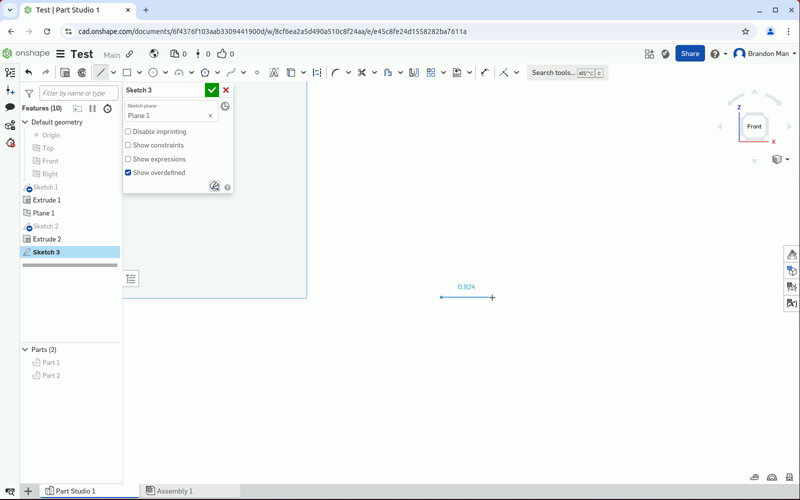
mouse_move(522, 297)
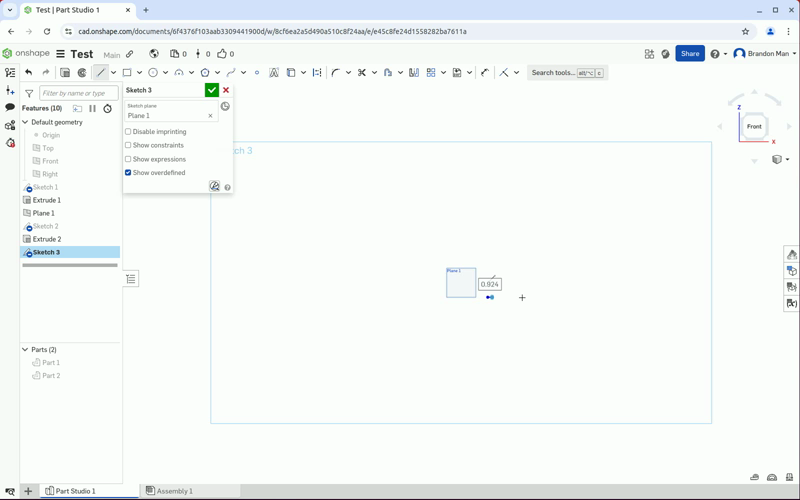
mouse_move(492, 294)
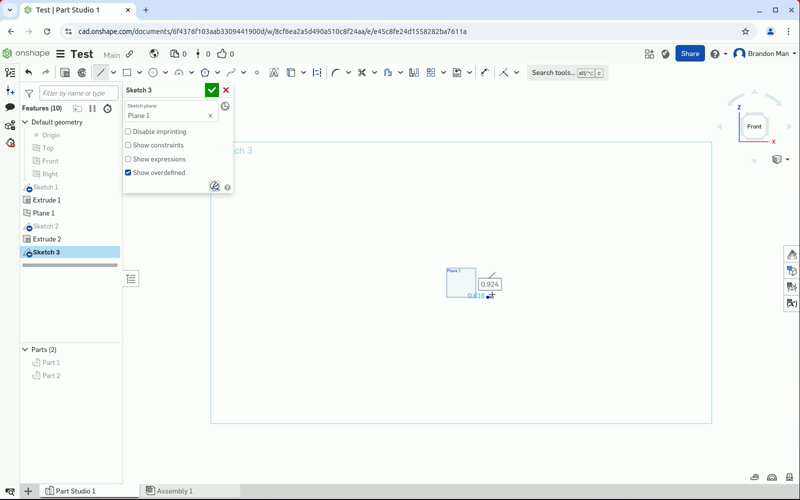
scroll(6)
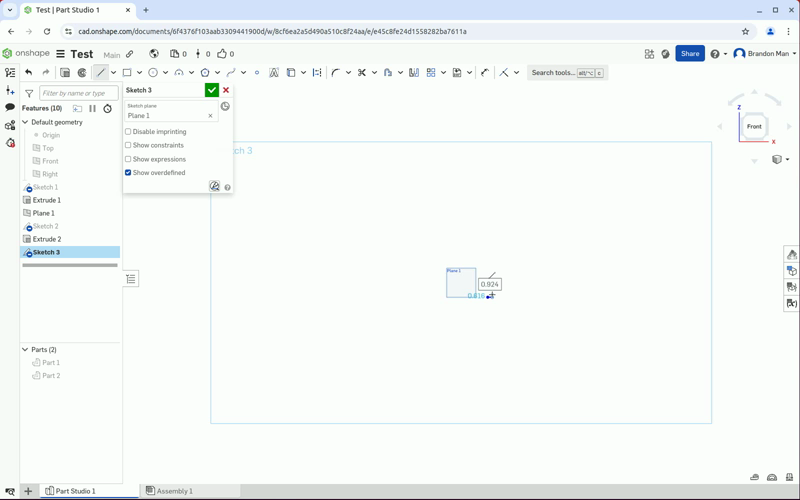
scroll(6)
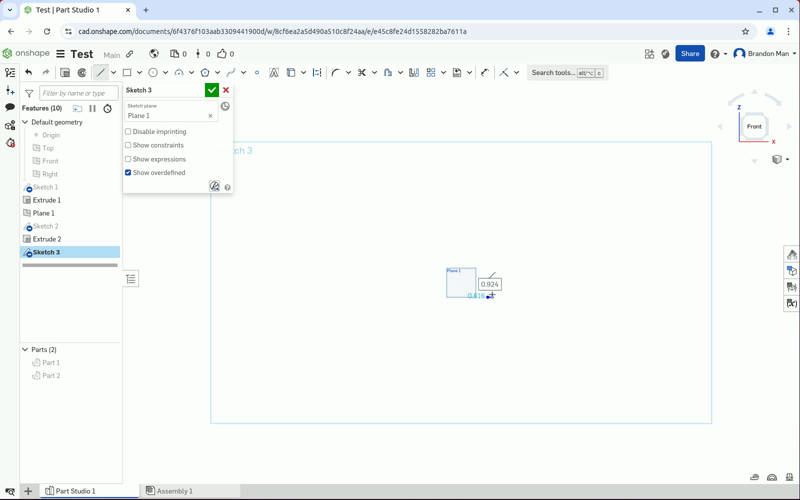
scroll(6)
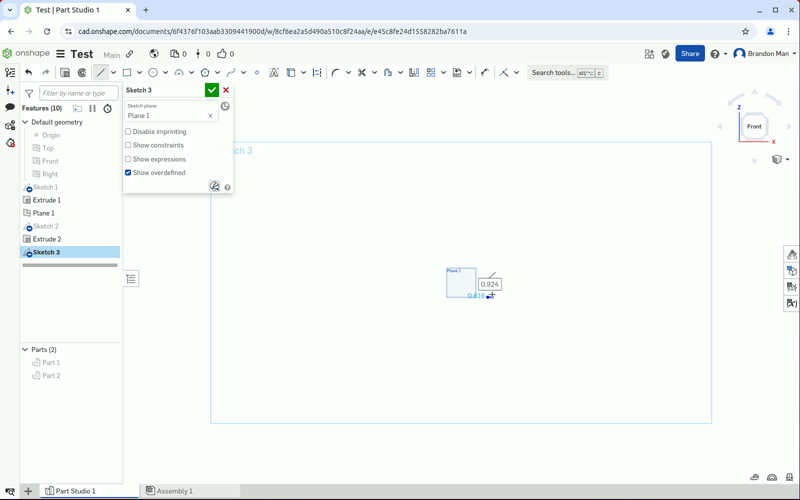
scroll(6)
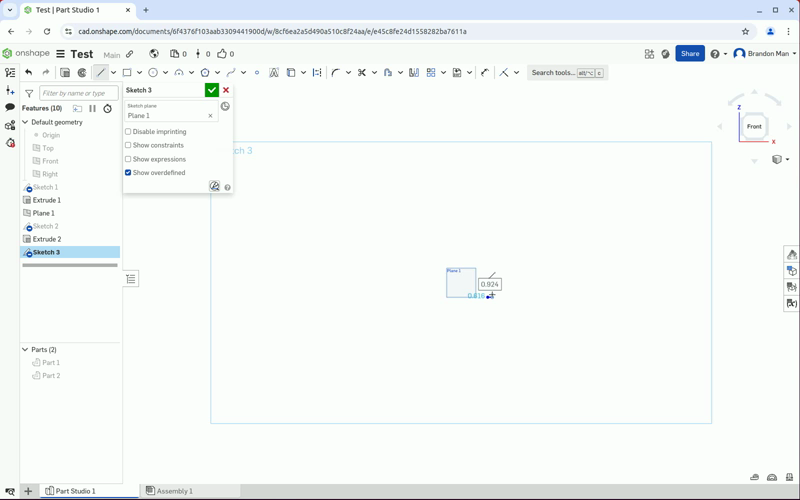
scroll(6)
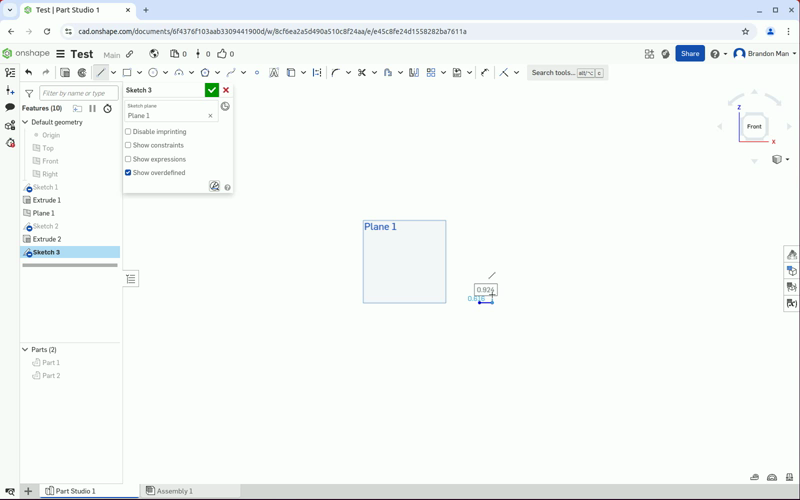
scroll(6)
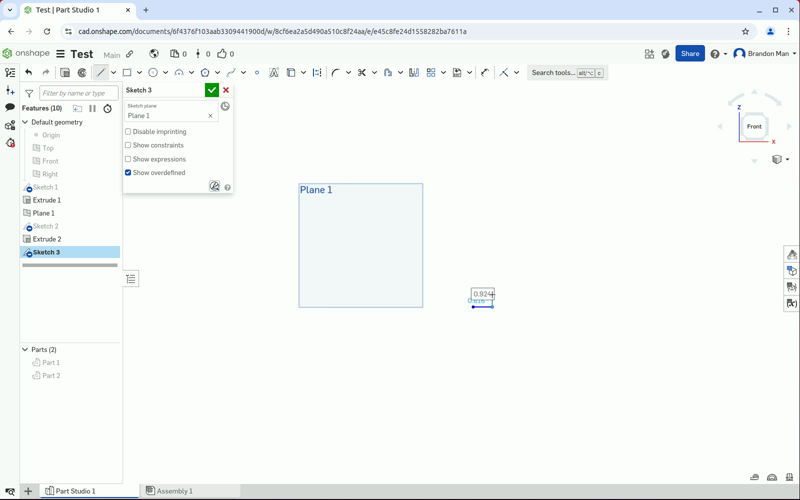
scroll(6)
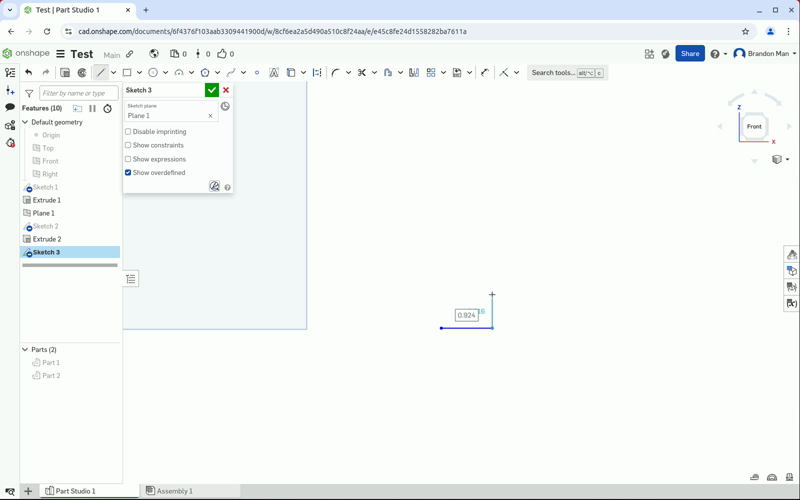
click(492, 294)
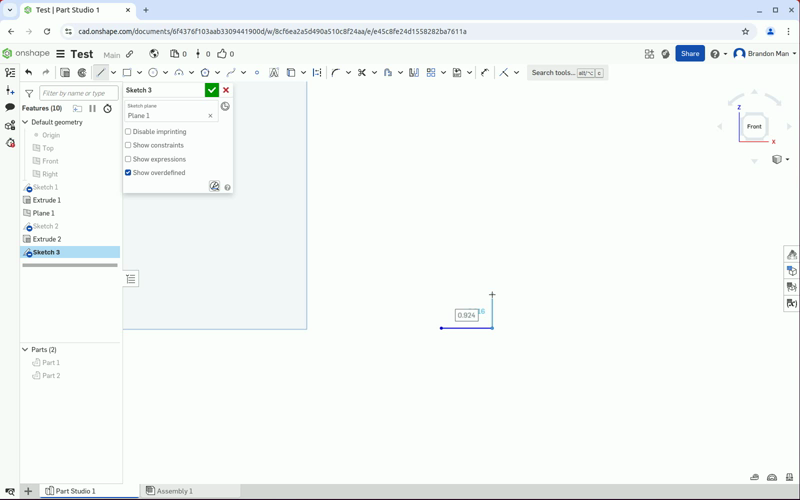
scroll(-6)
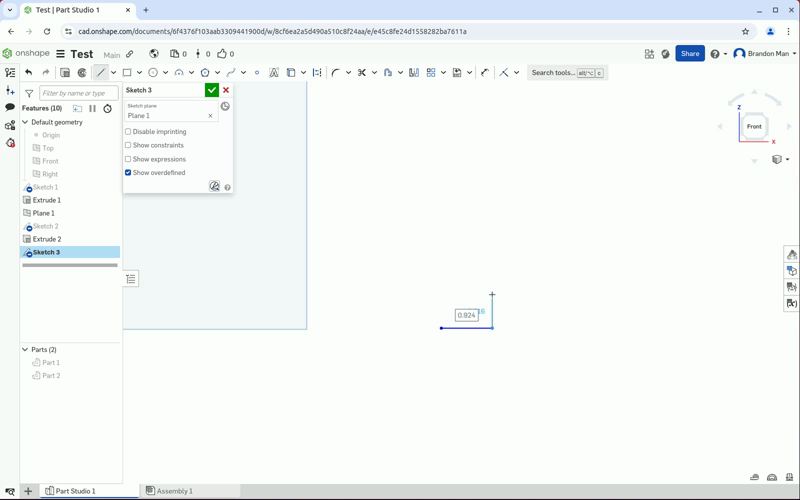
scroll(-6)
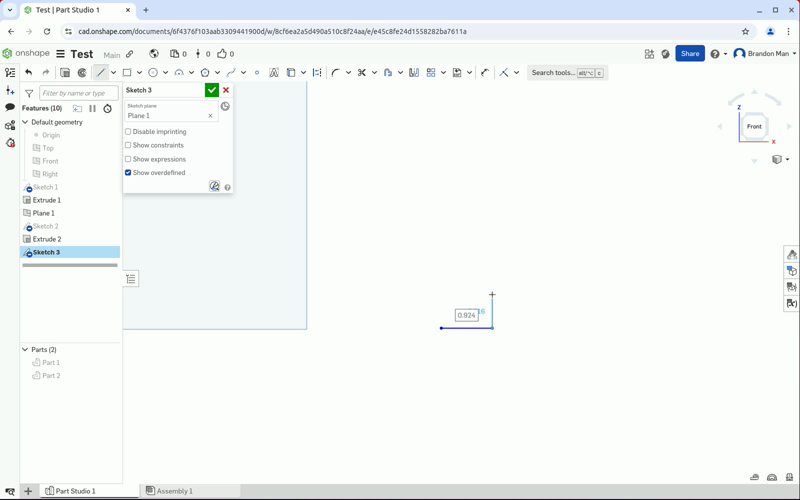
scroll(-6)
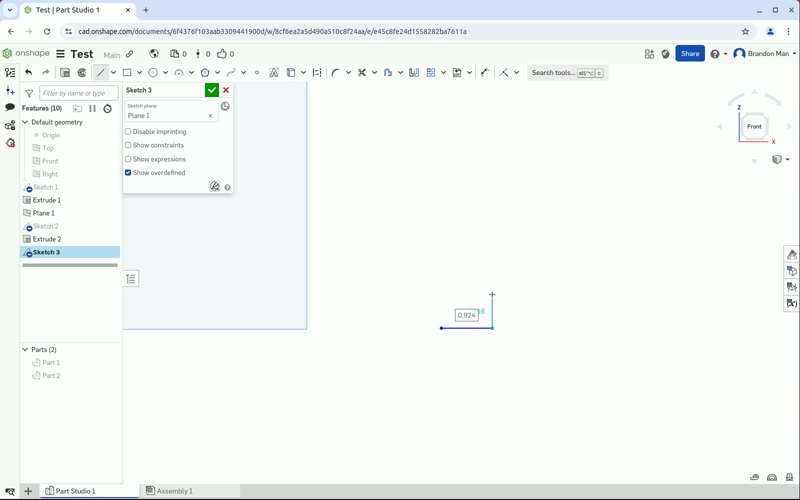
scroll(-6)
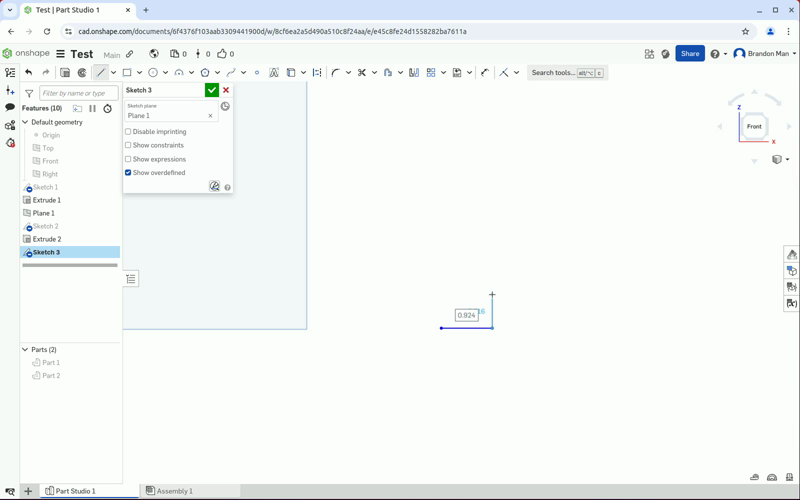
scroll(-6)
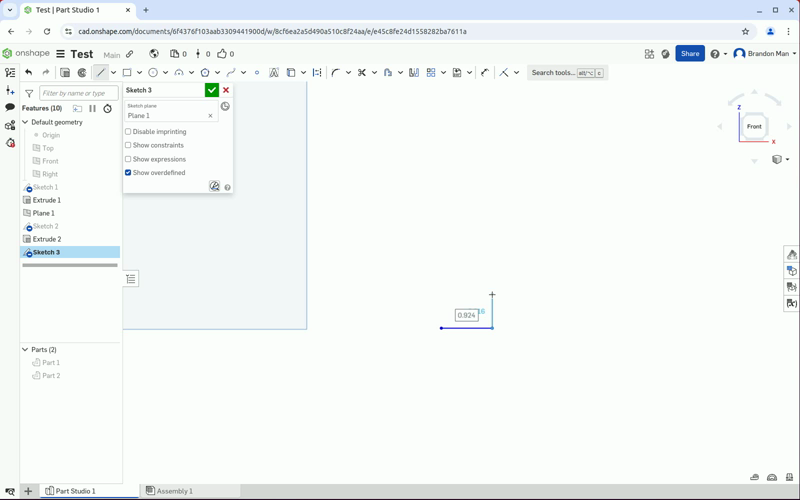
scroll(-6)
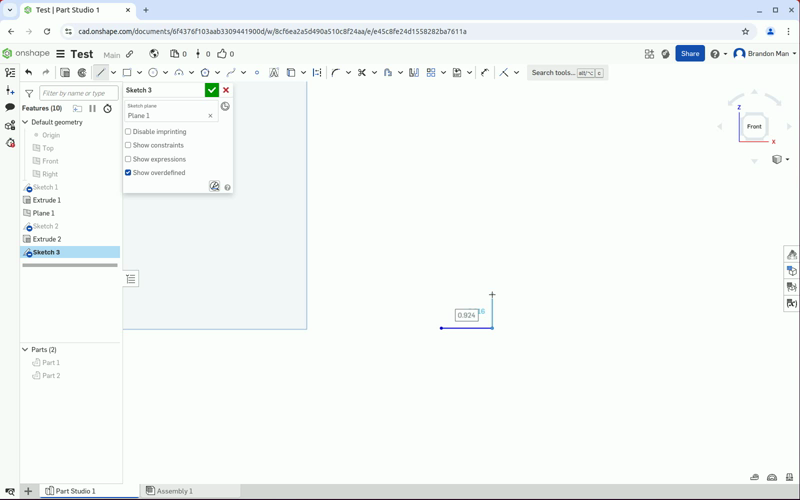
scroll(-6)
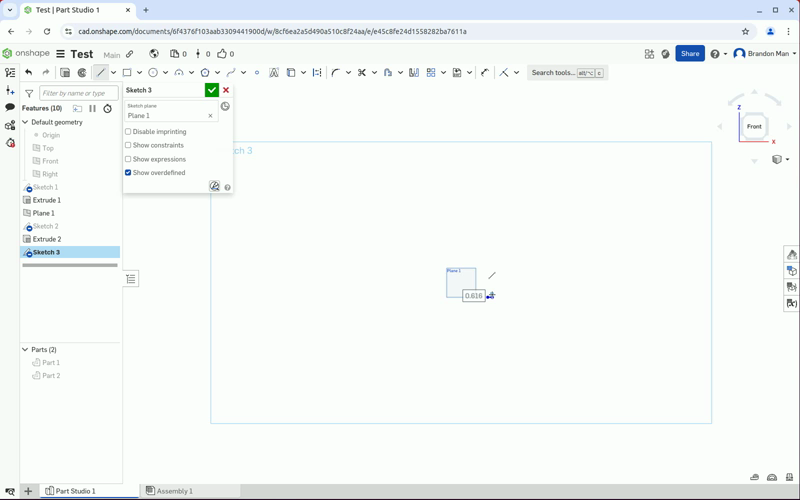
key_up(shift)
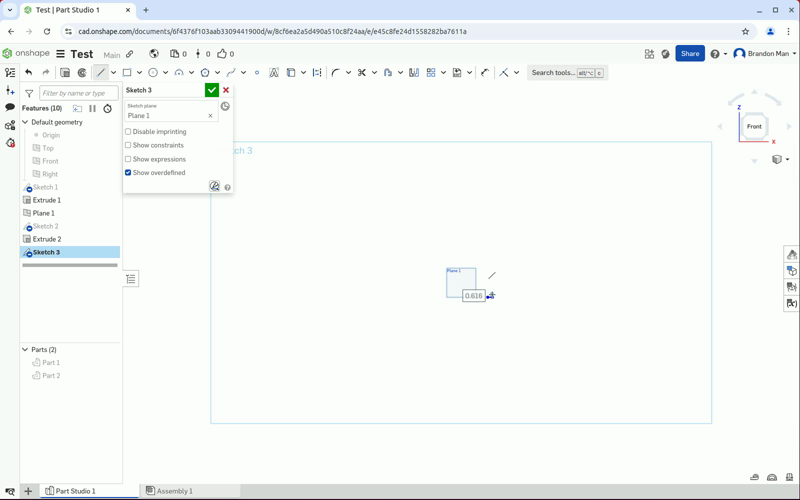
key_down(shift)
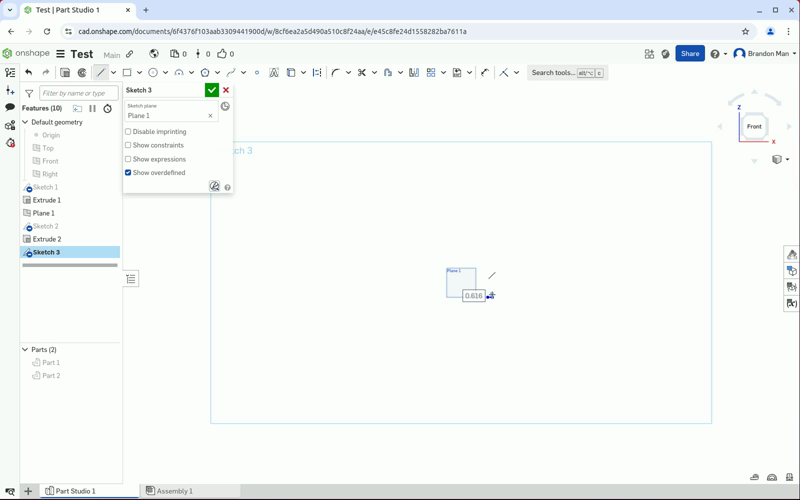
mouse_move(522, 294)
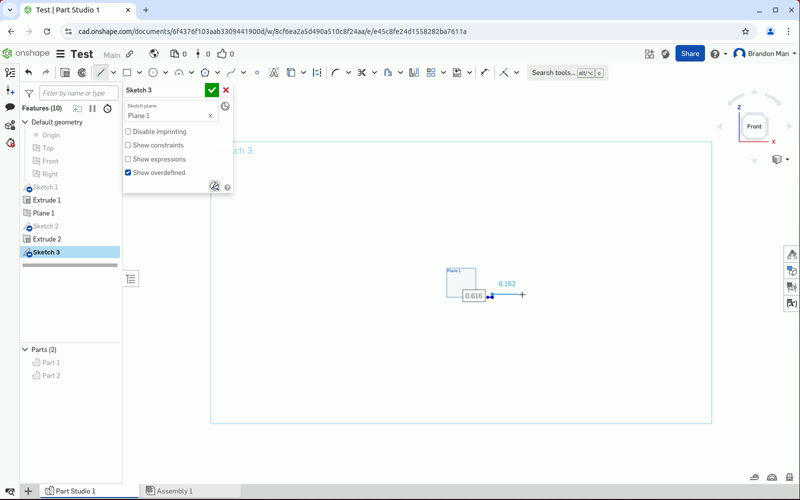
mouse_move(487, 294)
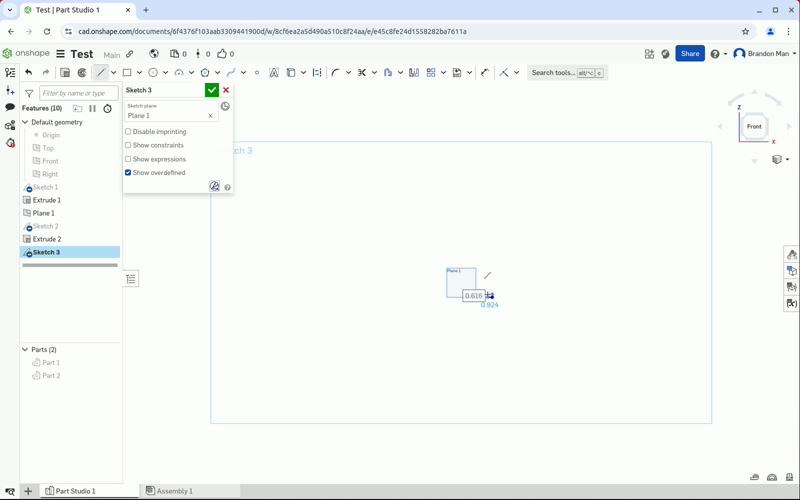
scroll(6)
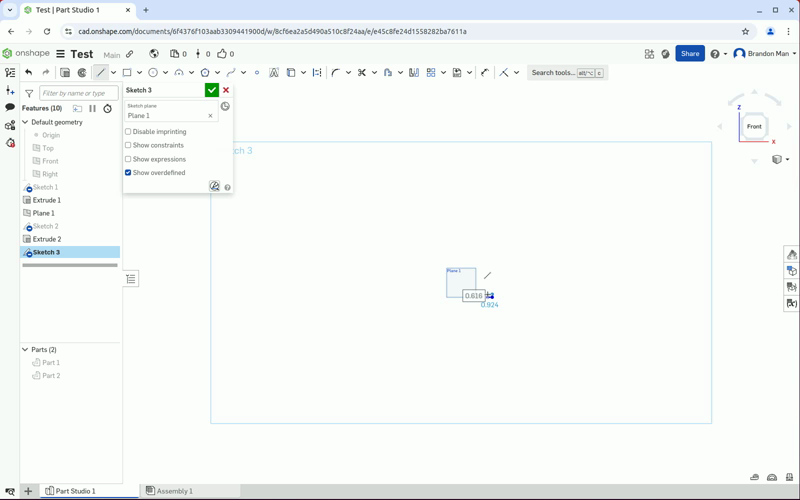
scroll(6)
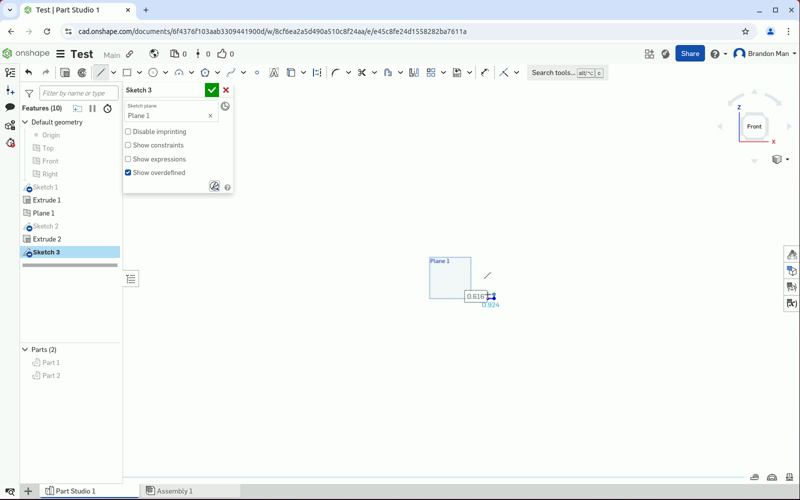
scroll(6)
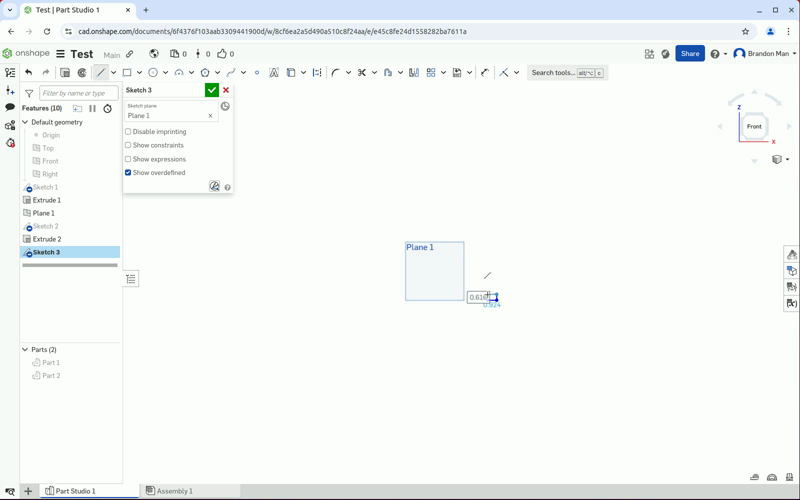
scroll(6)
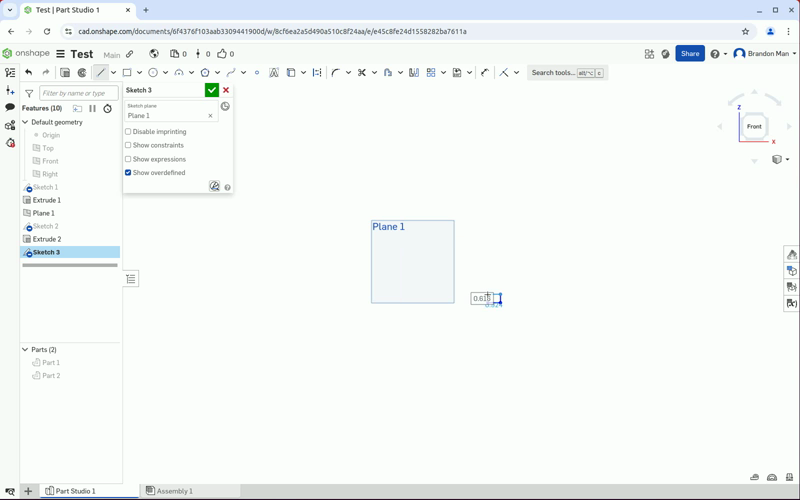
scroll(6)
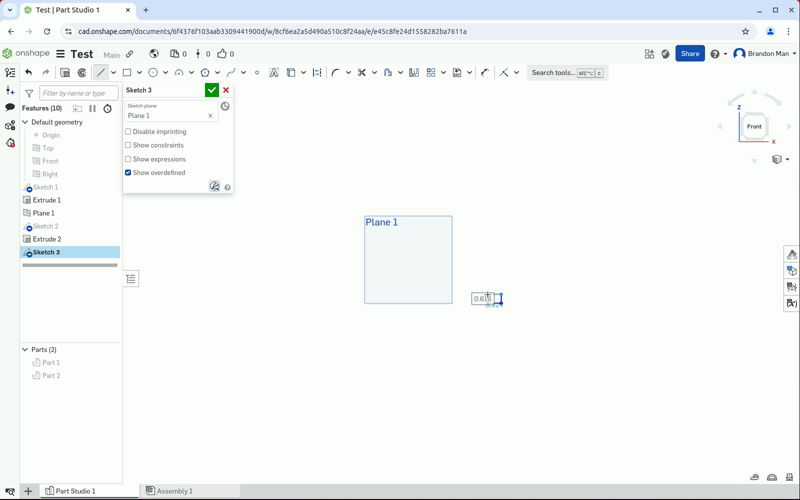
scroll(6)
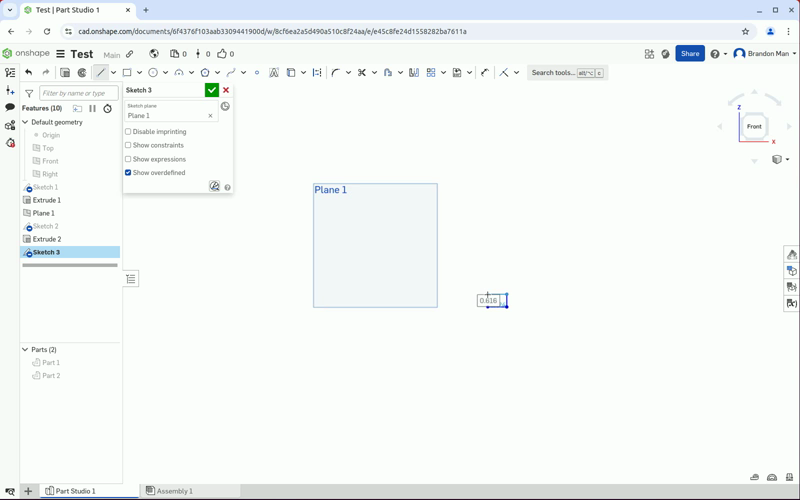
scroll(6)
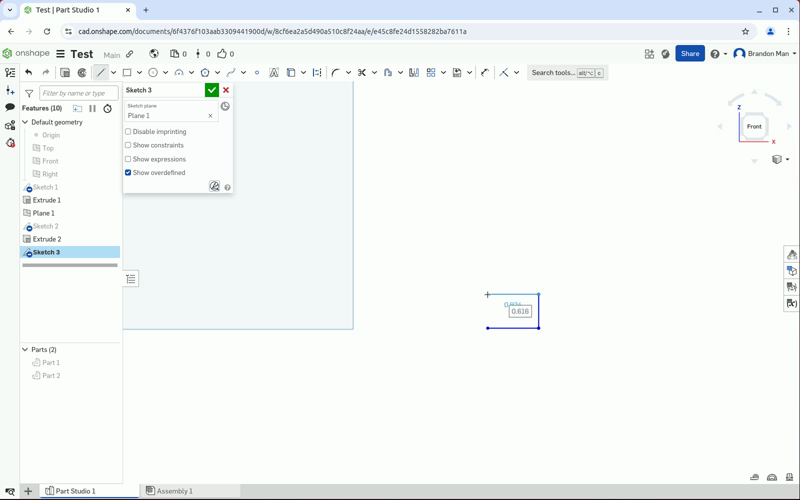
click(487, 294)
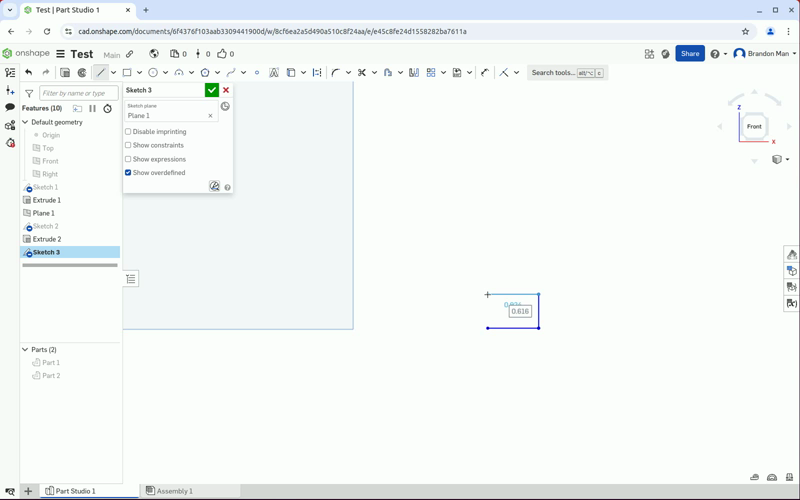
scroll(-6)
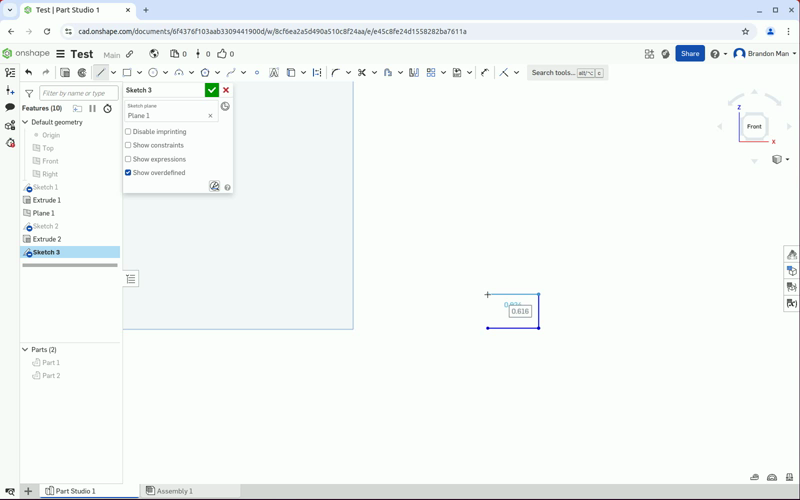
scroll(-6)
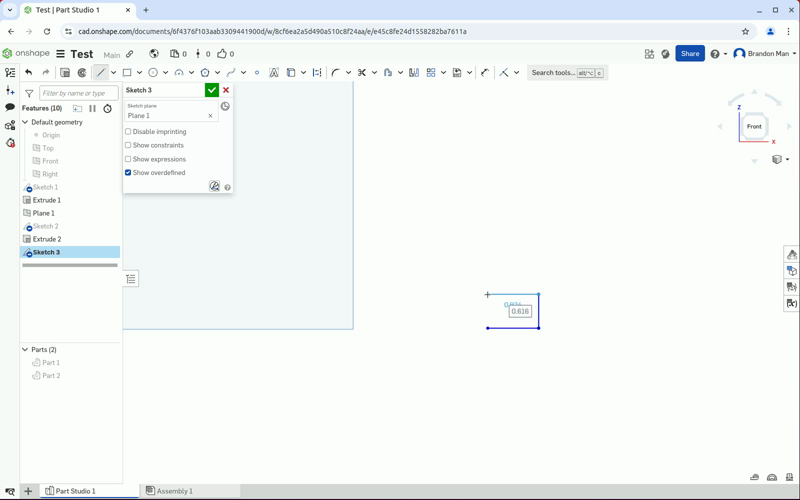
scroll(-6)
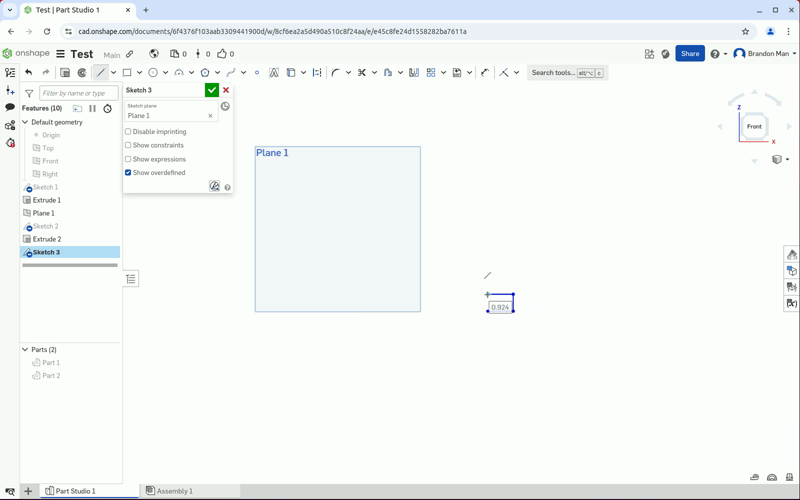
scroll(-6)
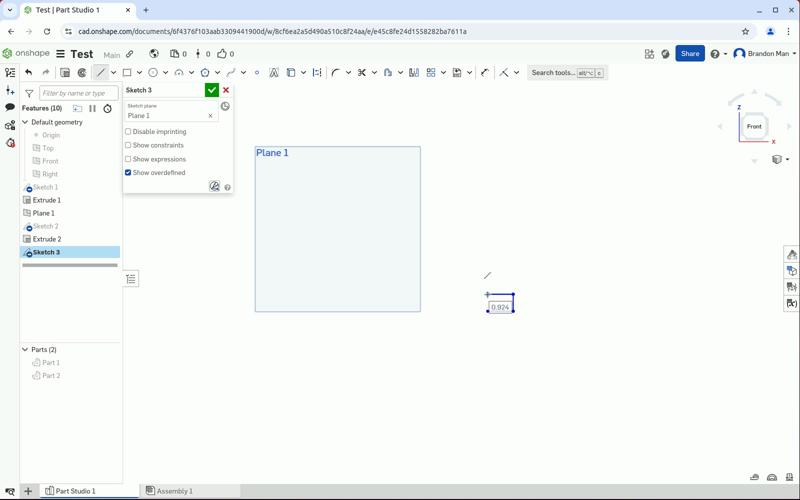
scroll(-6)
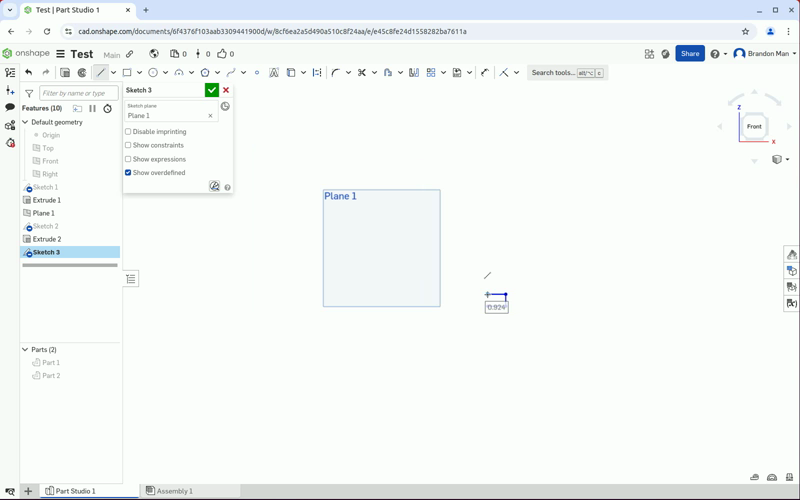
scroll(-6)
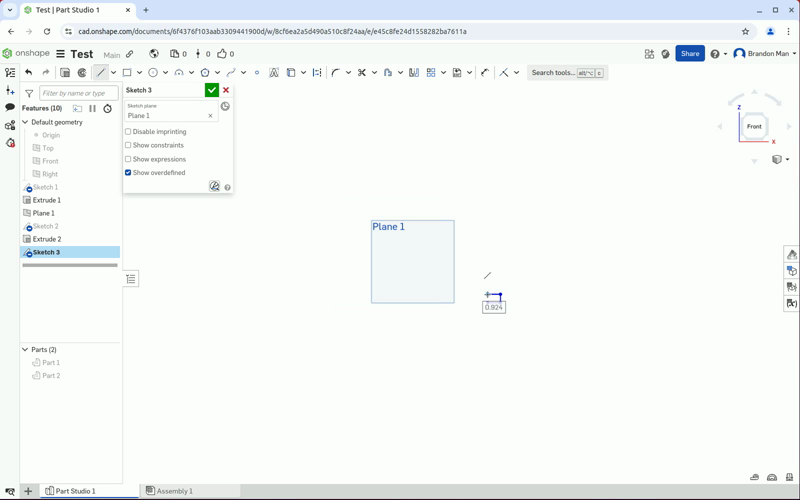
scroll(-6)
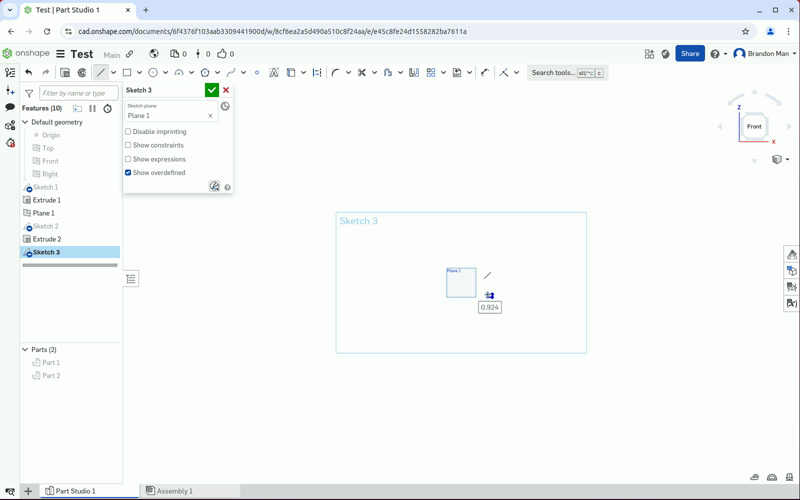
key_up(shift)
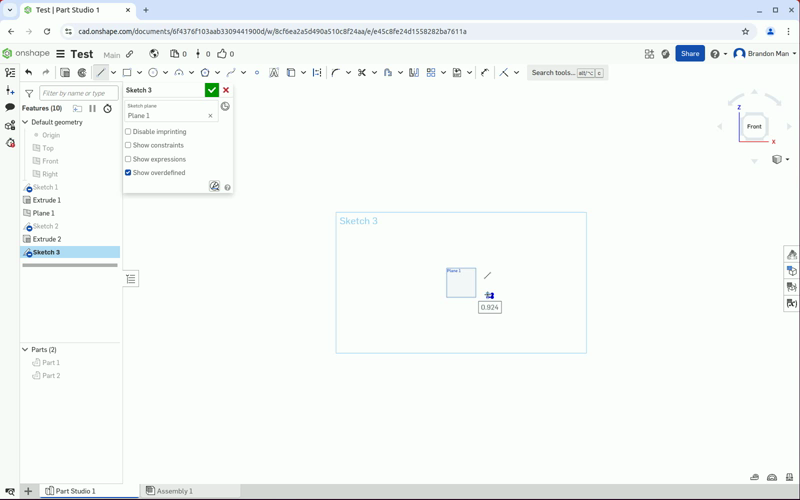
mouse_move(517, 294)
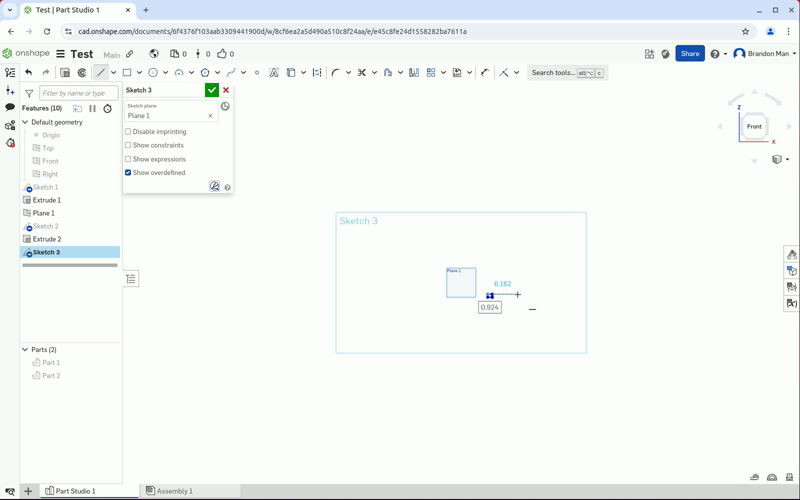
key_down(shift)
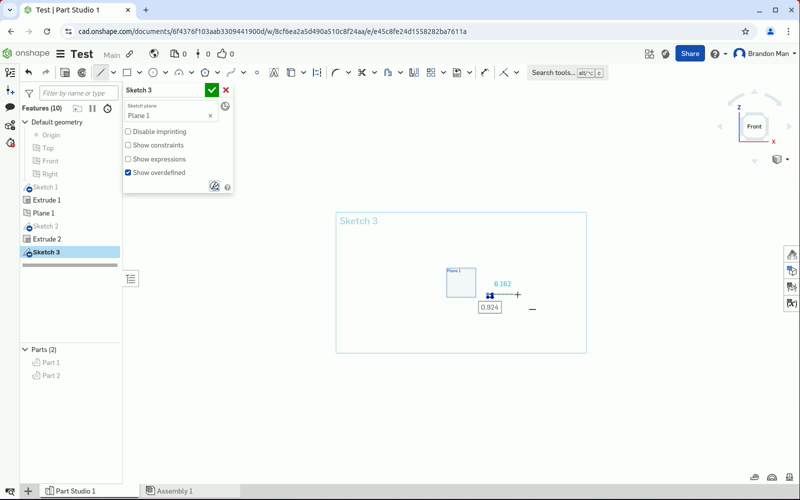
mouse_move(487, 297)
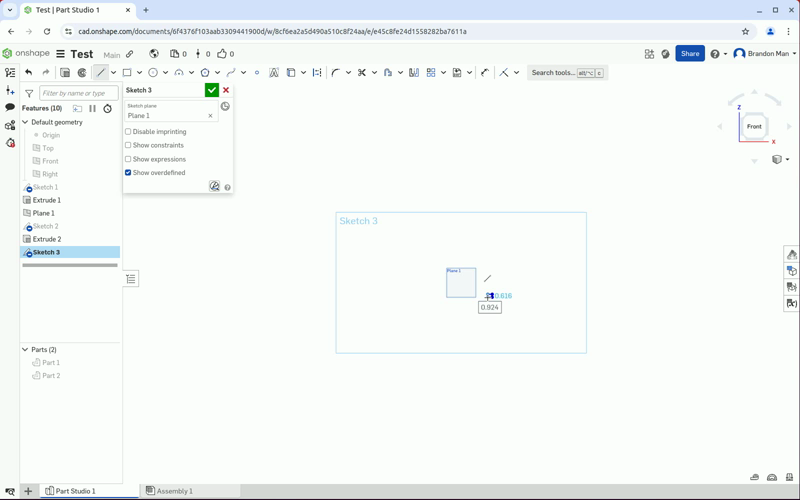
scroll(6)
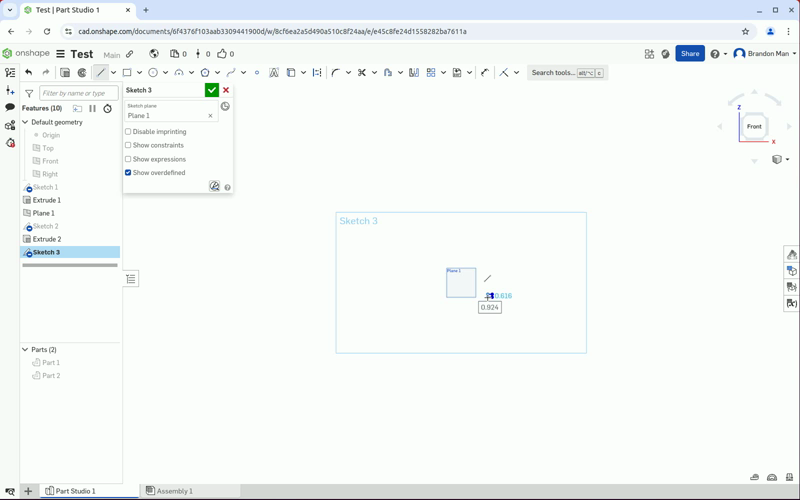
scroll(6)
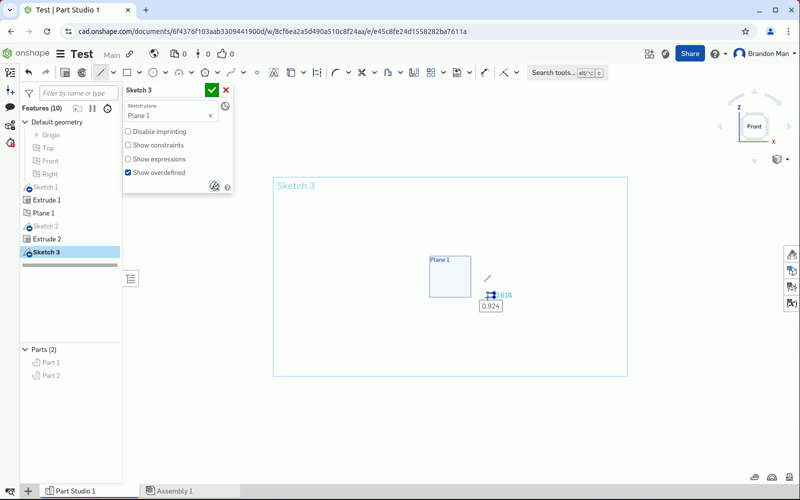
scroll(6)
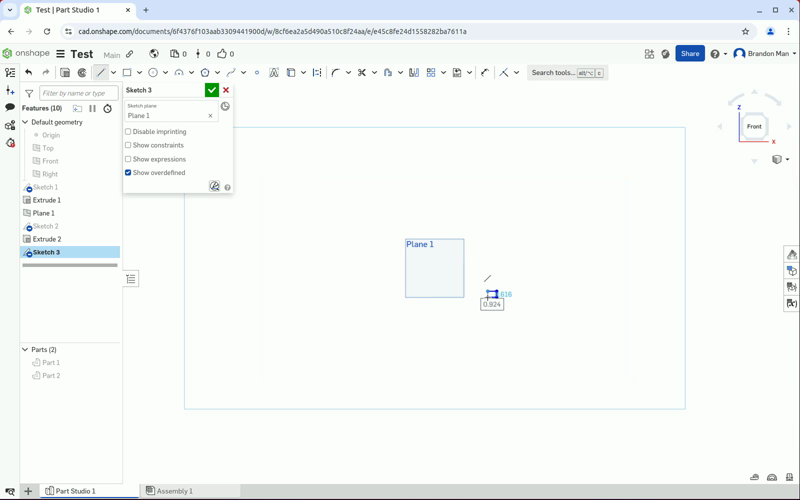
scroll(6)
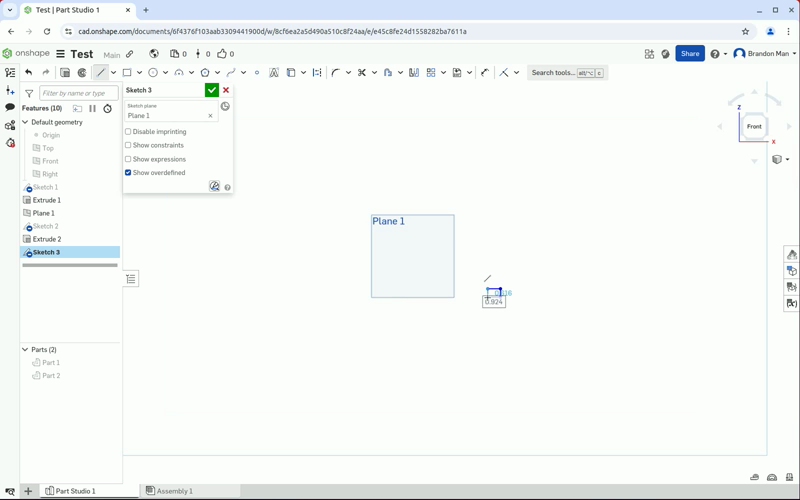
scroll(6)
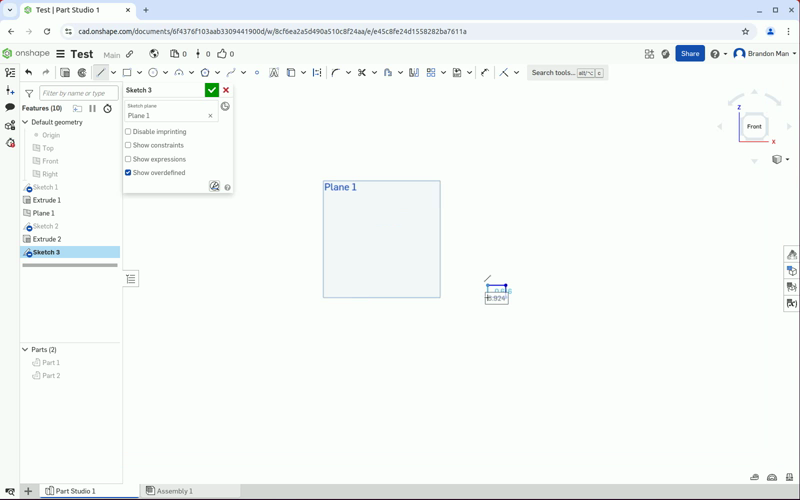
scroll(6)
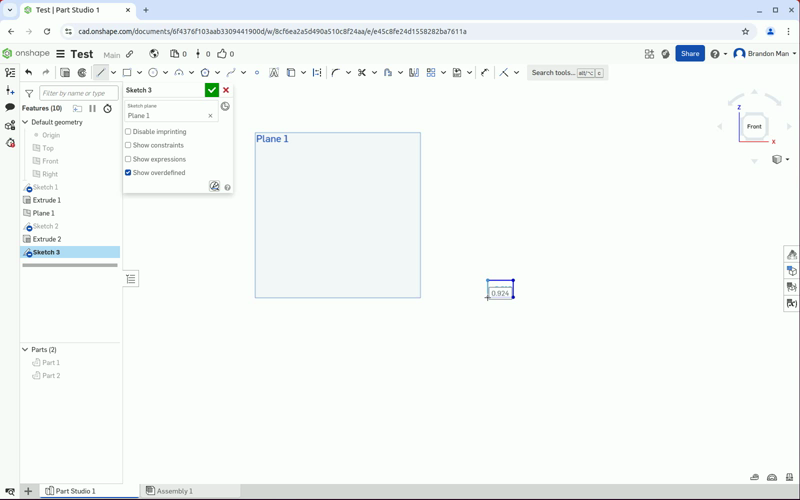
scroll(6)
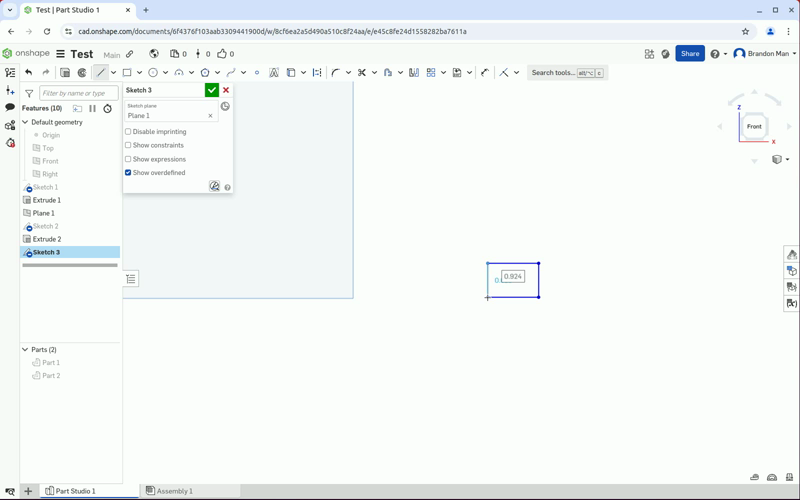
key_up(shift)
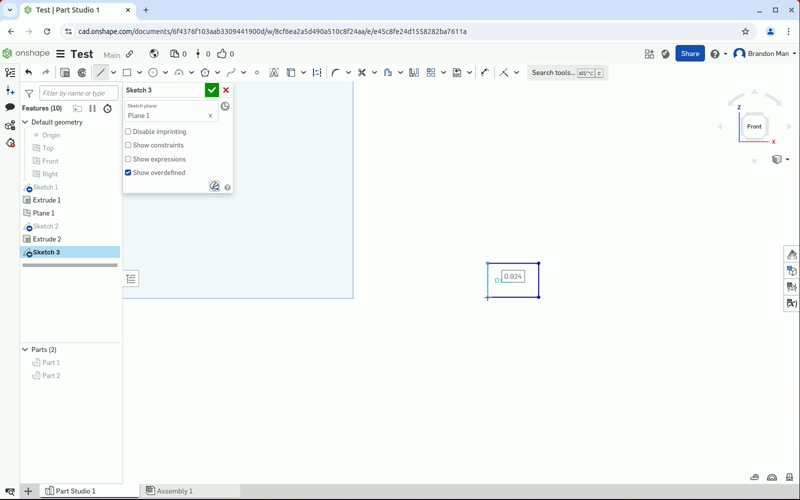
click(487, 297)
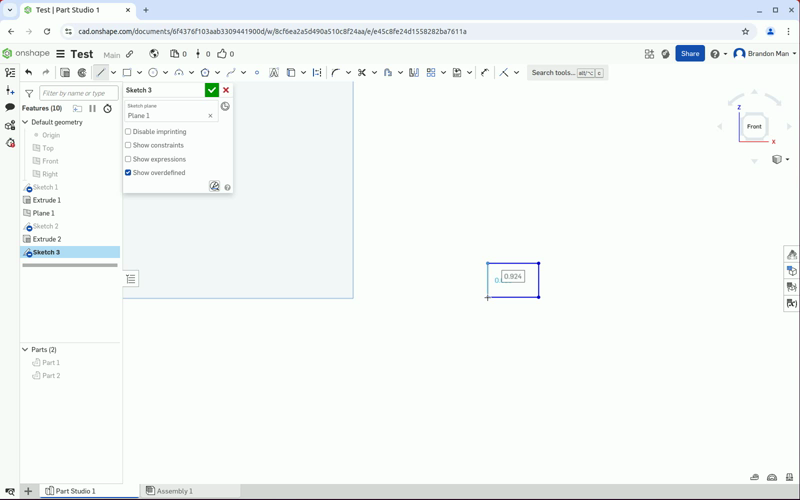
scroll(-6)
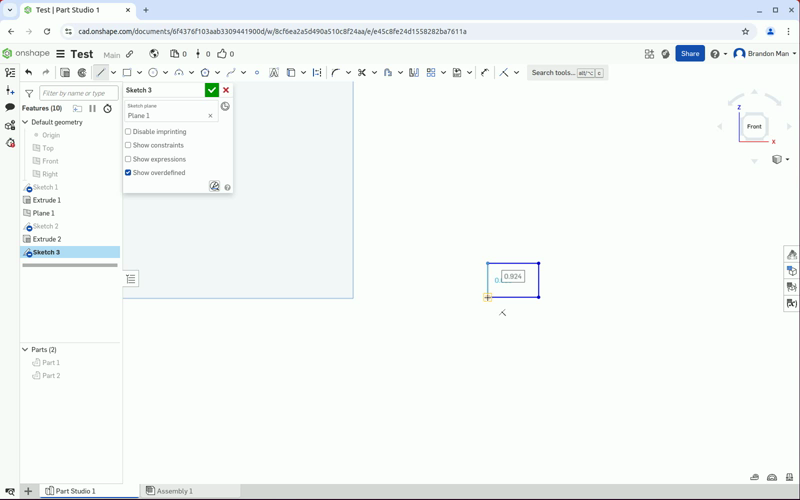
scroll(-6)
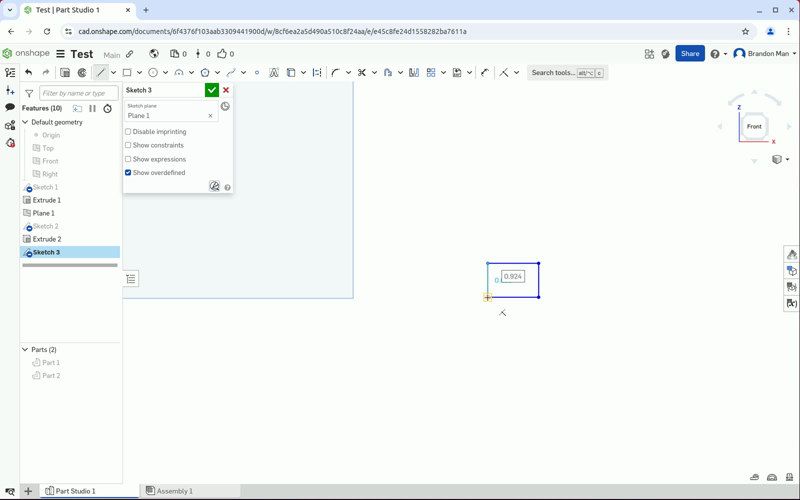
scroll(-6)
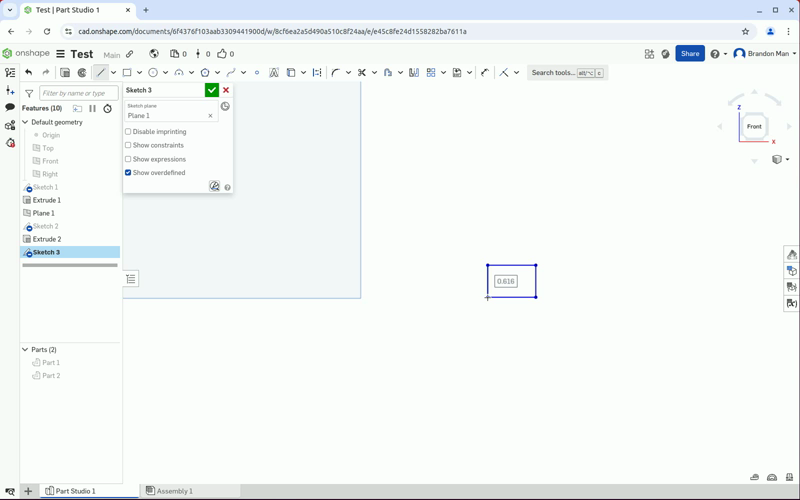
scroll(-6)
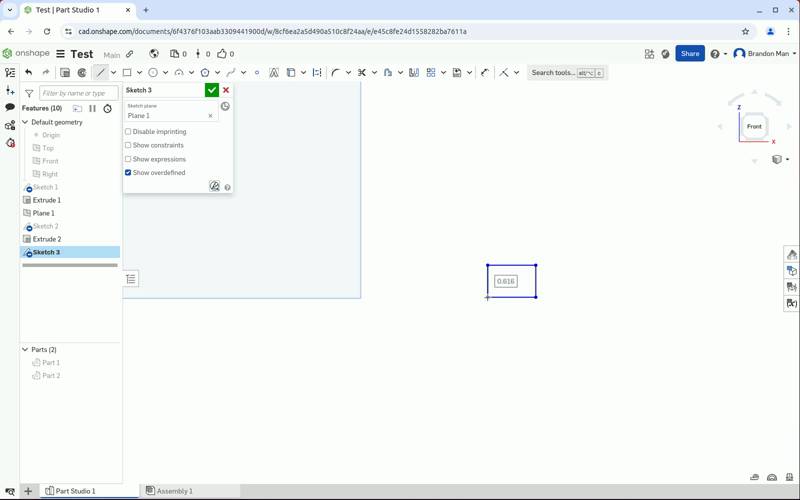
scroll(-6)
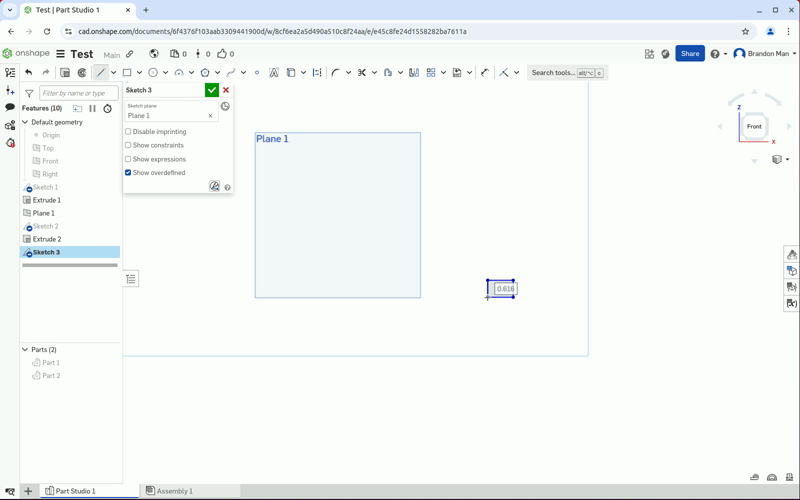
scroll(-6)
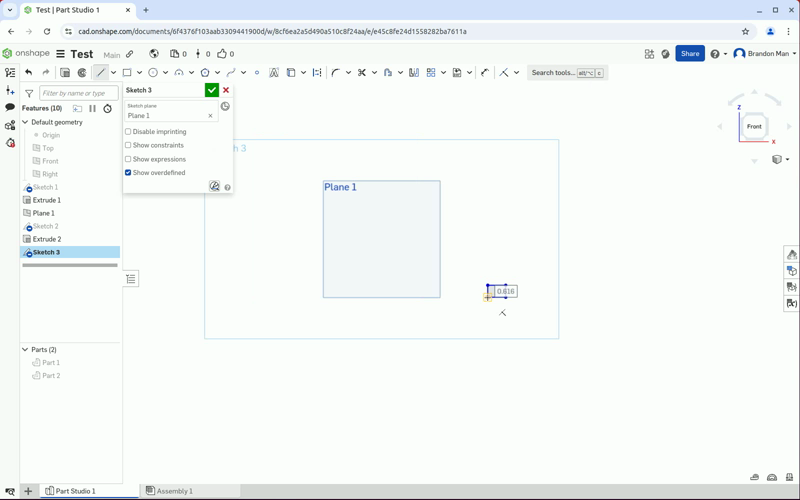
scroll(-6)
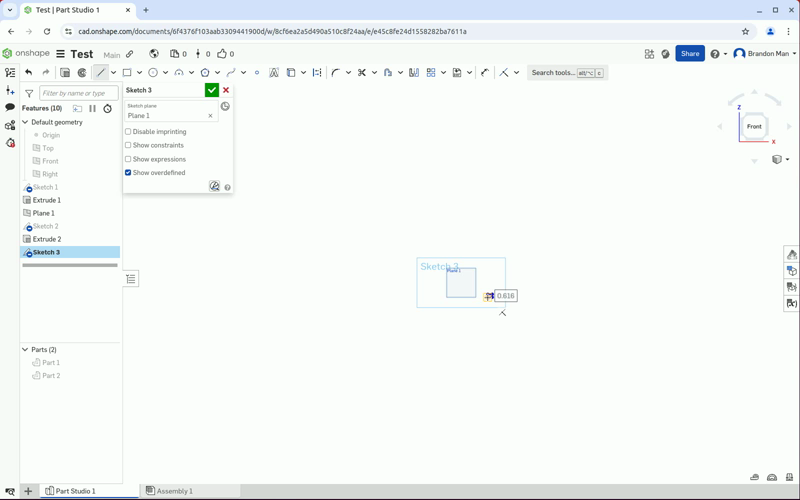
key(esc)
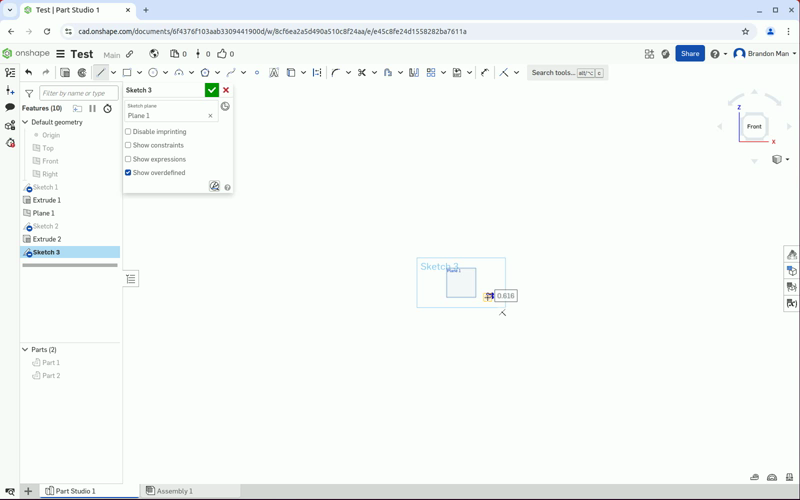
mouse_move(490, 294)
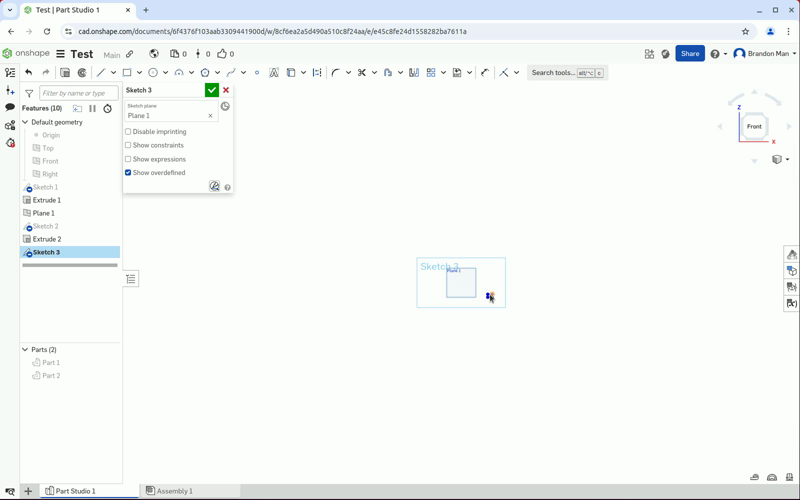
scroll(6)
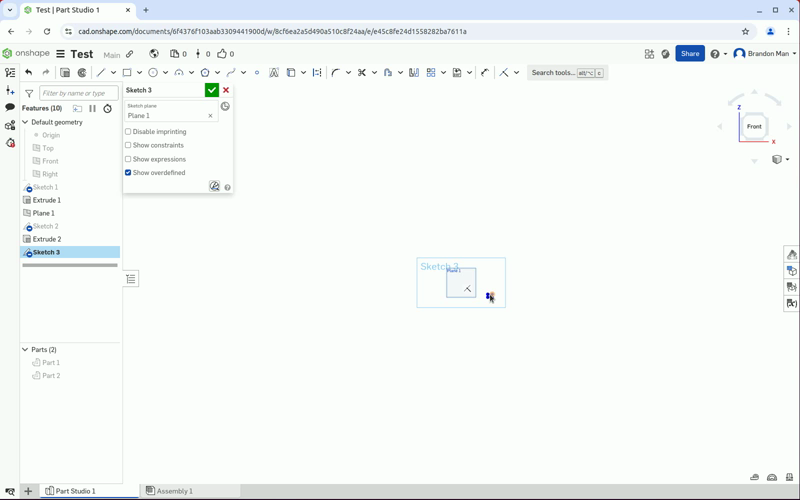
scroll(6)
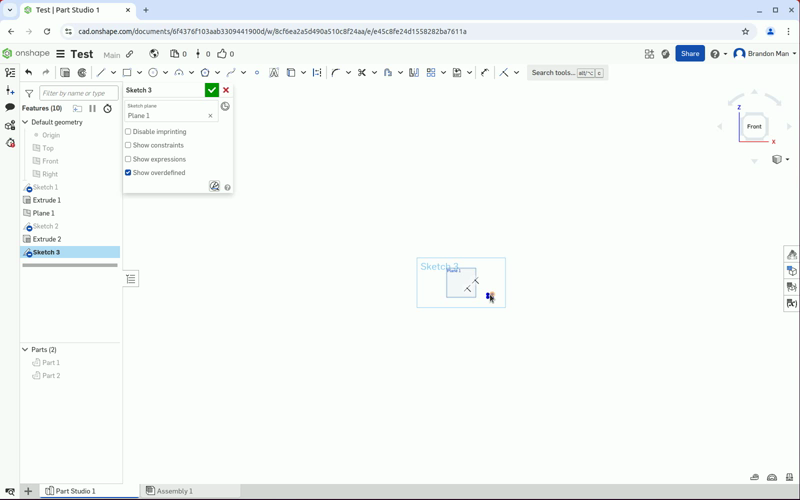
scroll(6)
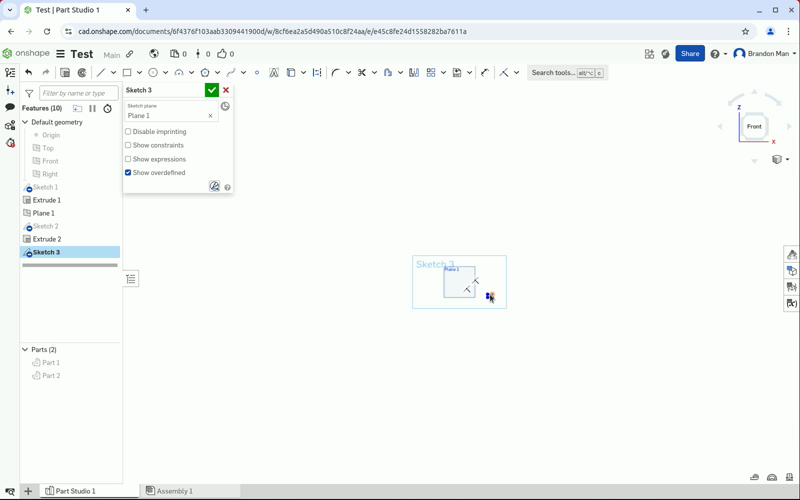
scroll(6)
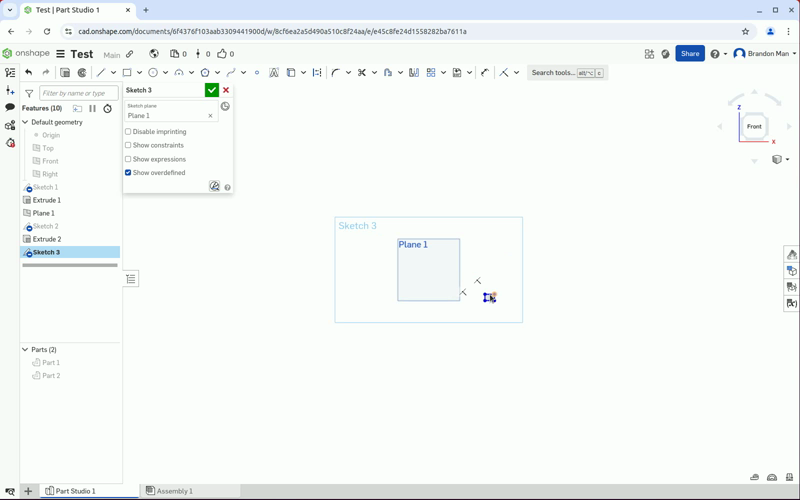
scroll(6)
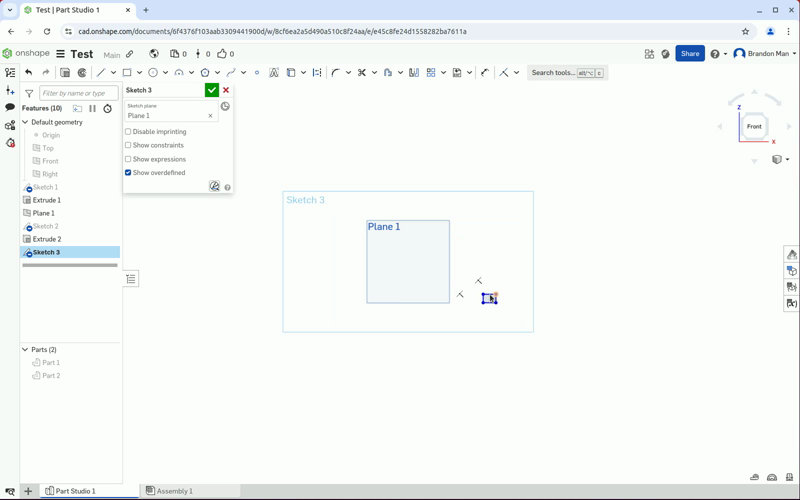
scroll(6)
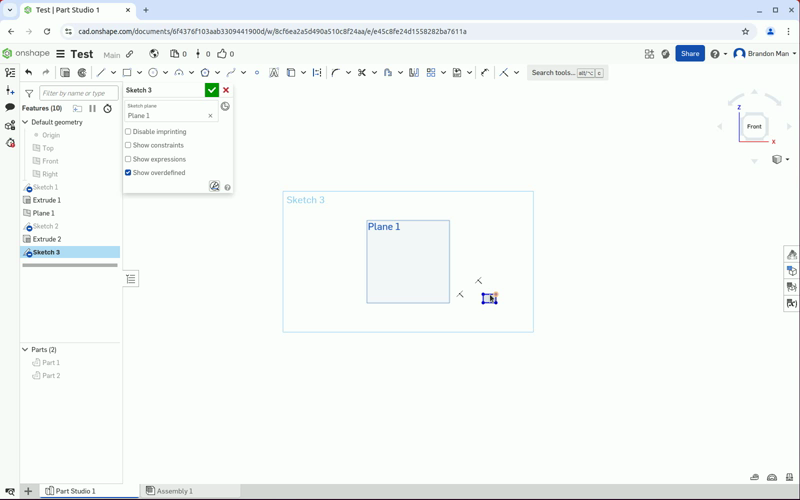
scroll(6)
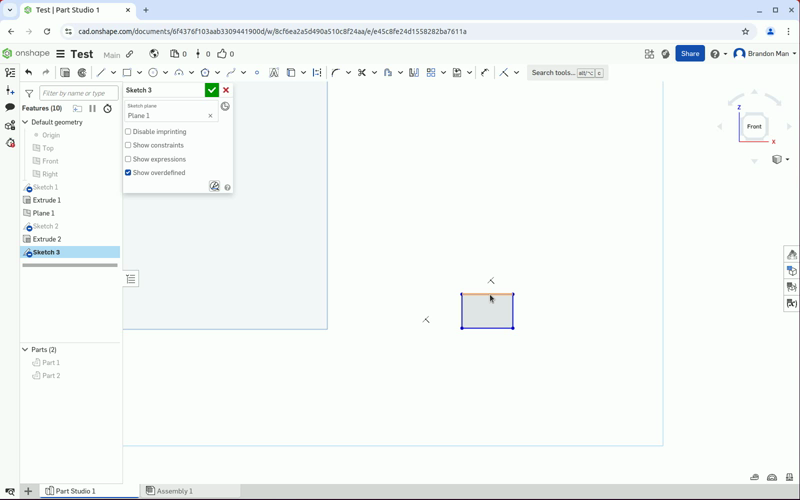
click(490, 294)
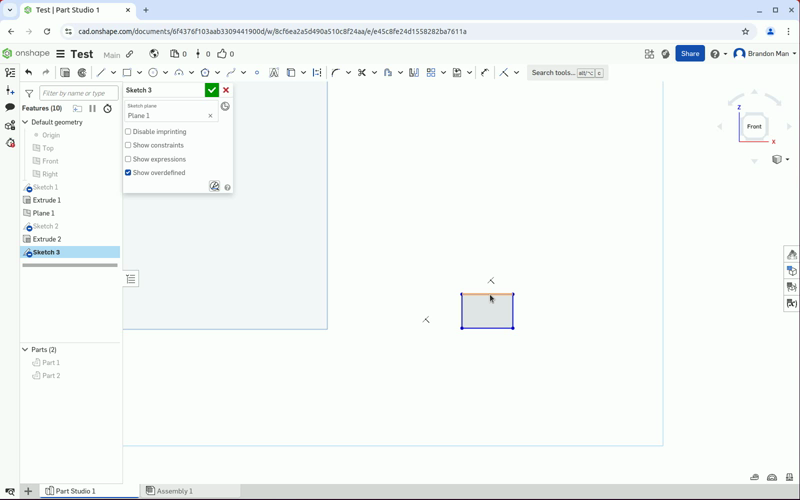
scroll(-6)
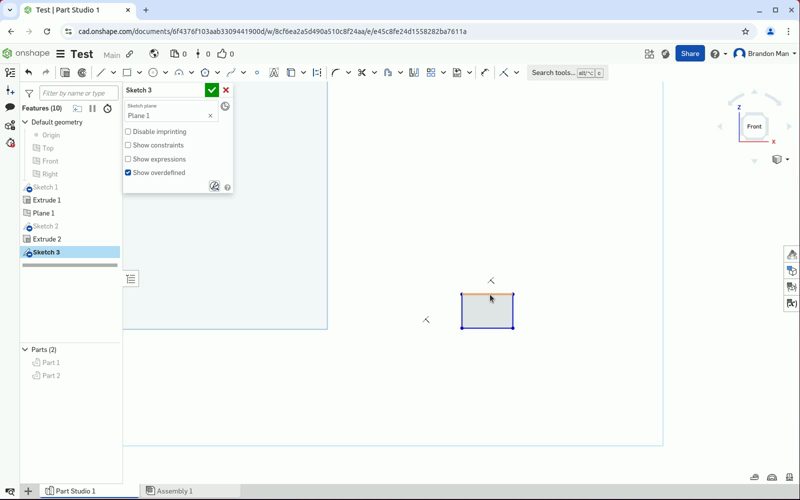
scroll(-6)
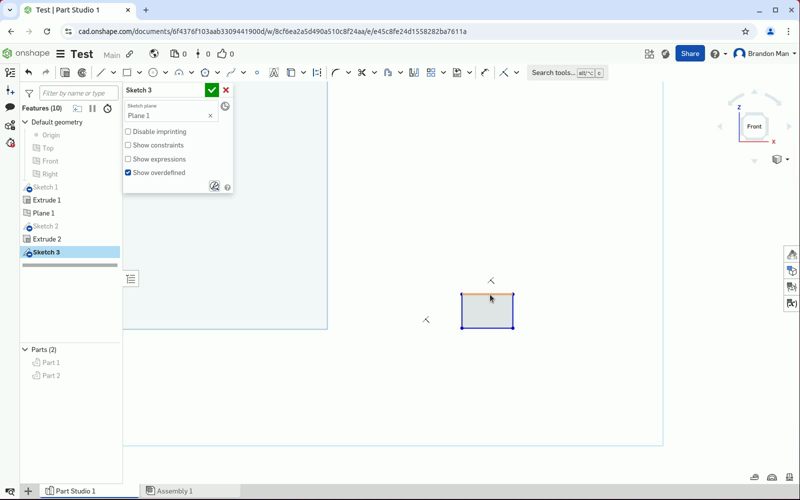
scroll(-6)
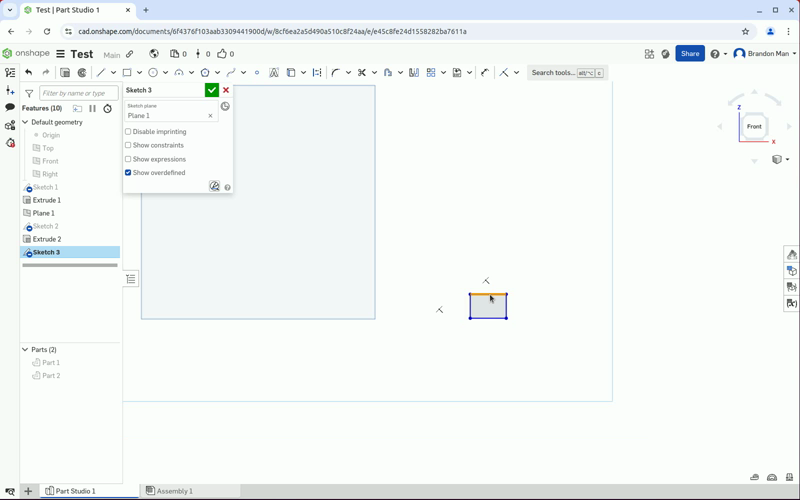
scroll(-6)
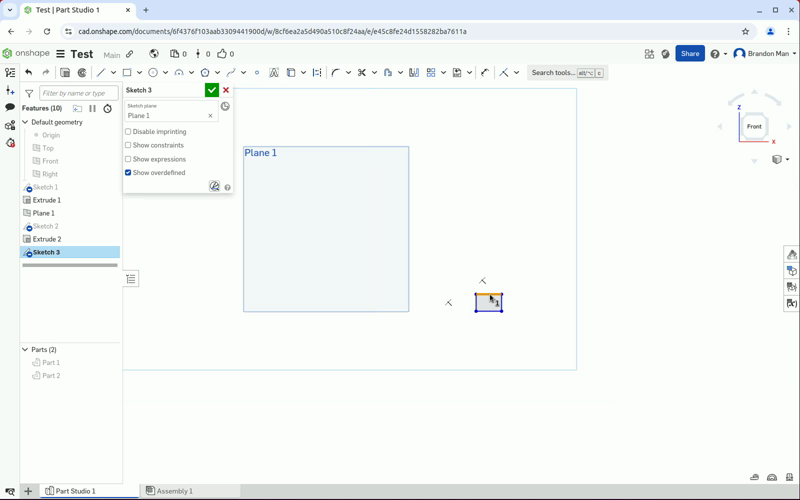
scroll(-6)
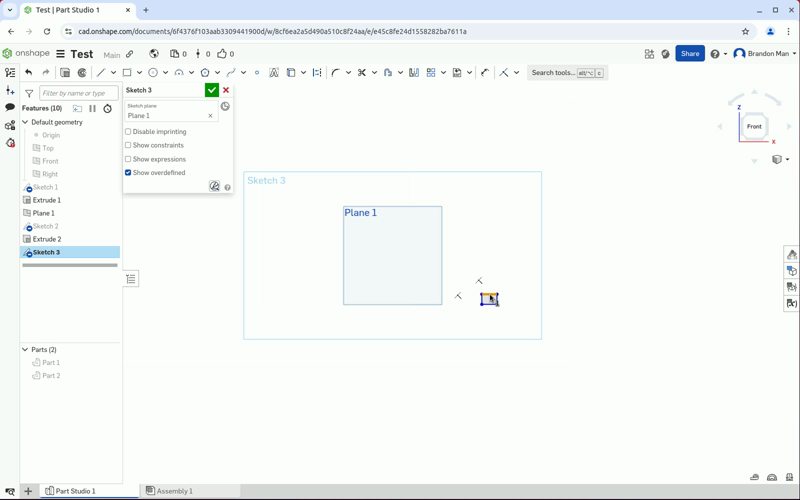
scroll(-6)
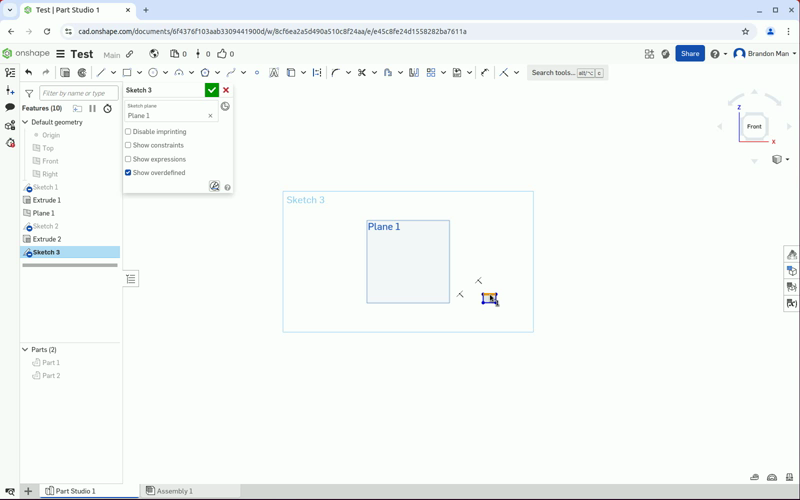
scroll(-6)
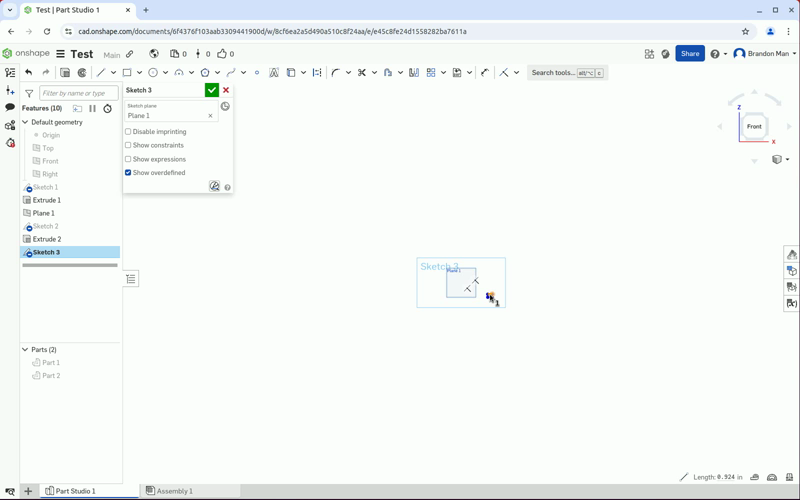
mouse_move(73, 352)
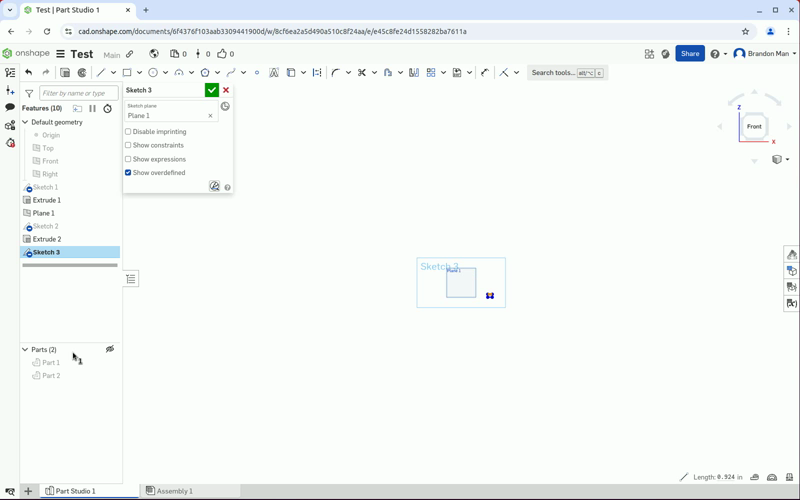
key(shift+y)
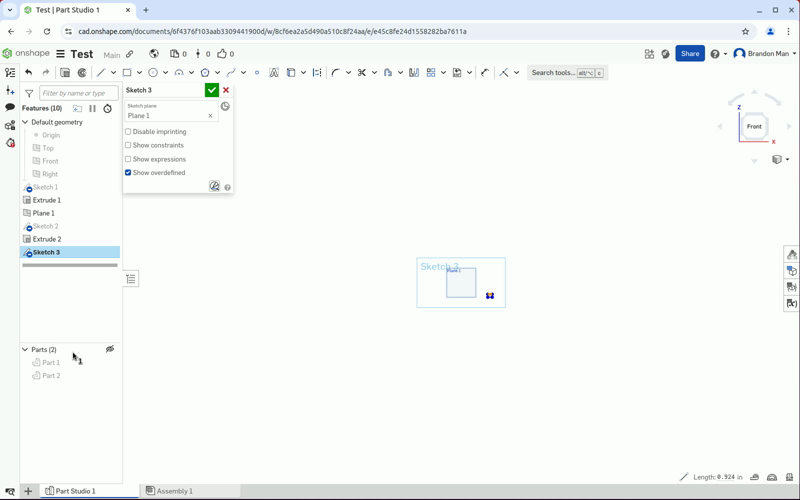
key(shift+e)
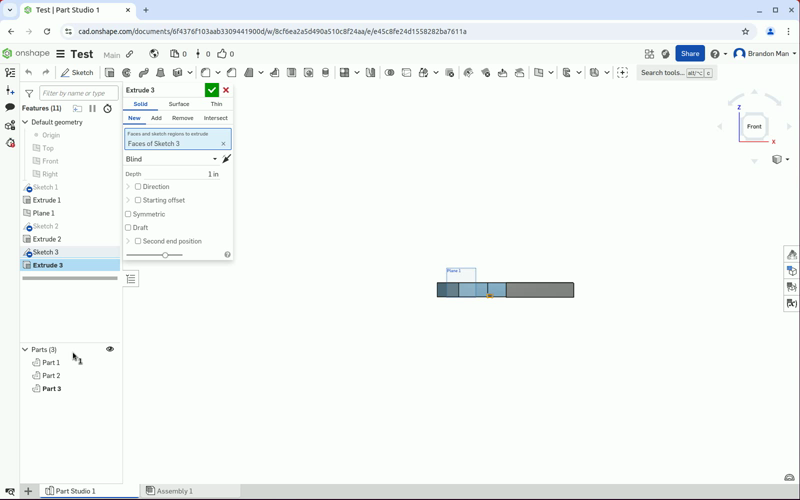
mouse_move(143, 106)
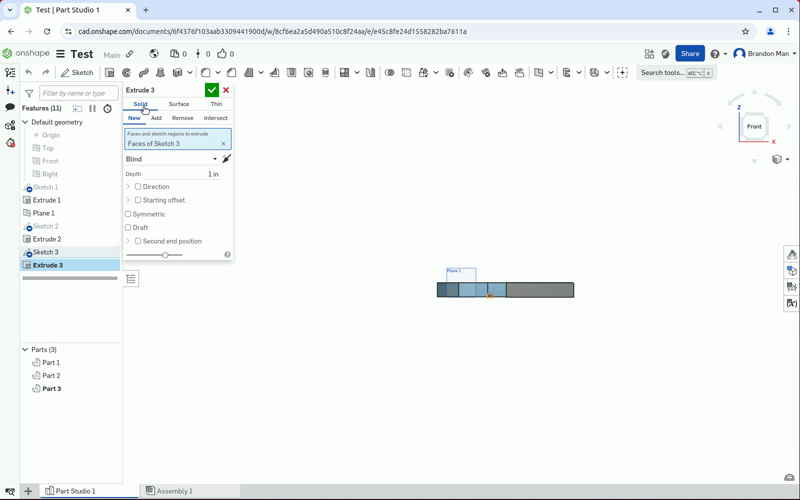
click(143, 106)
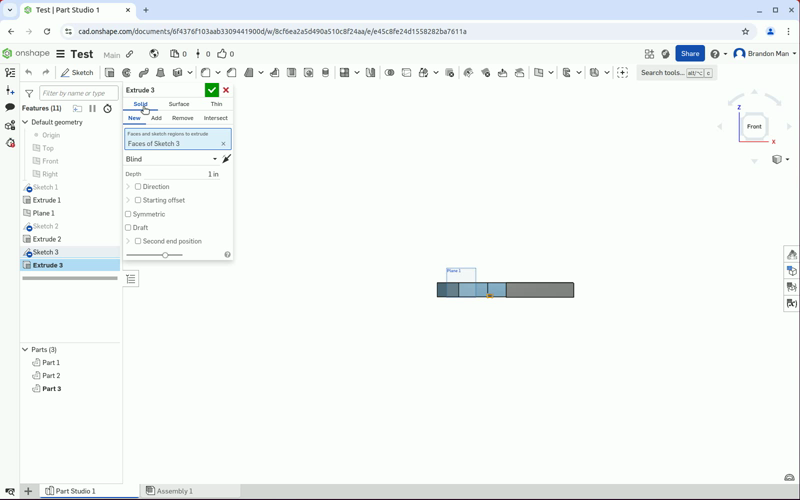
mouse_move(137, 120)
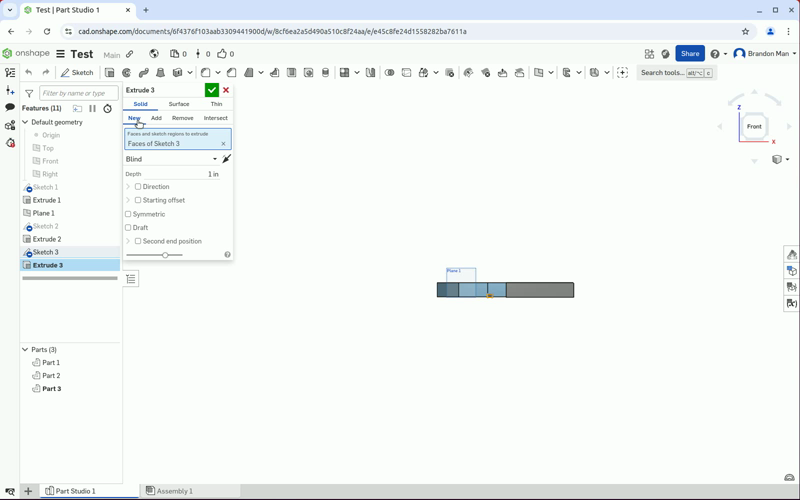
click(137, 120)
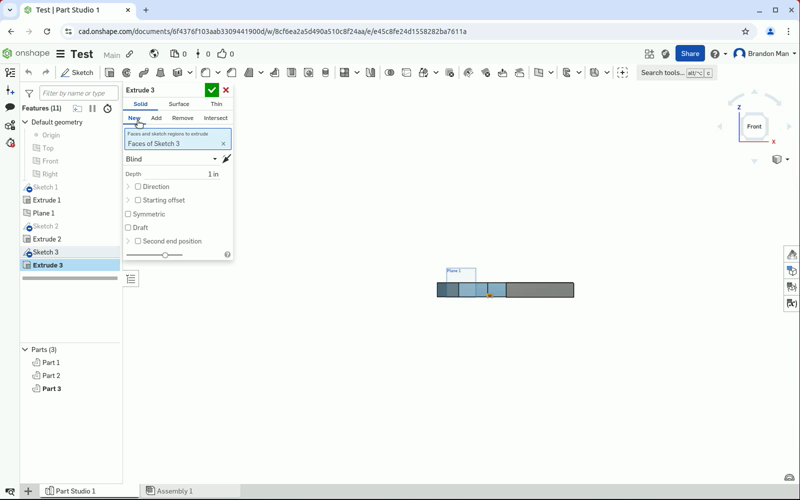
key(tab, 4)
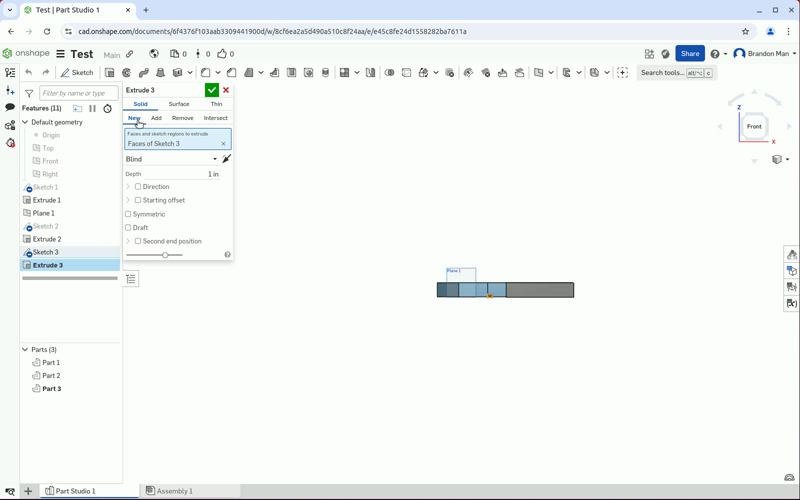
text(3.37)
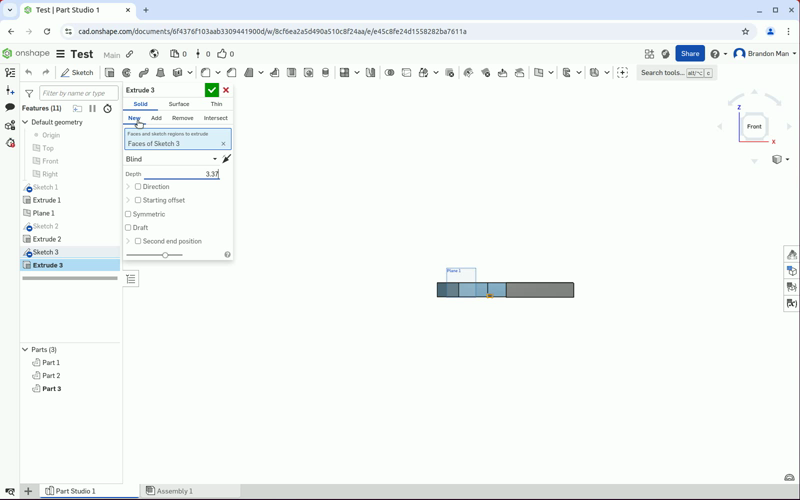
key(enter)
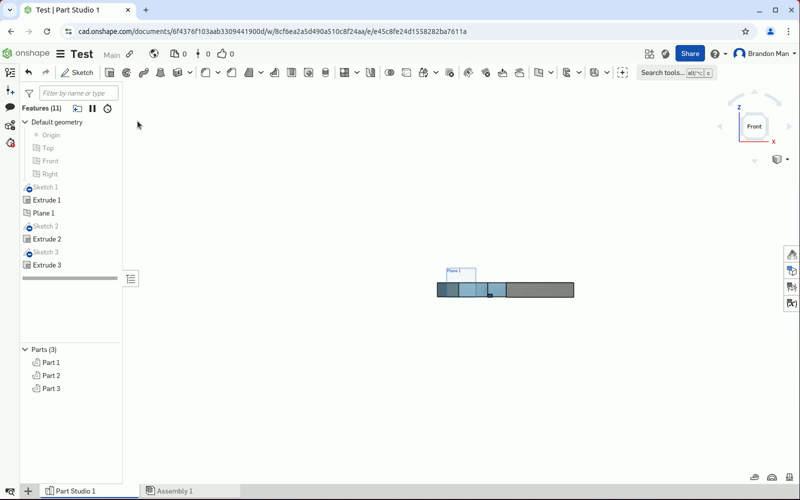
key(shift+h)
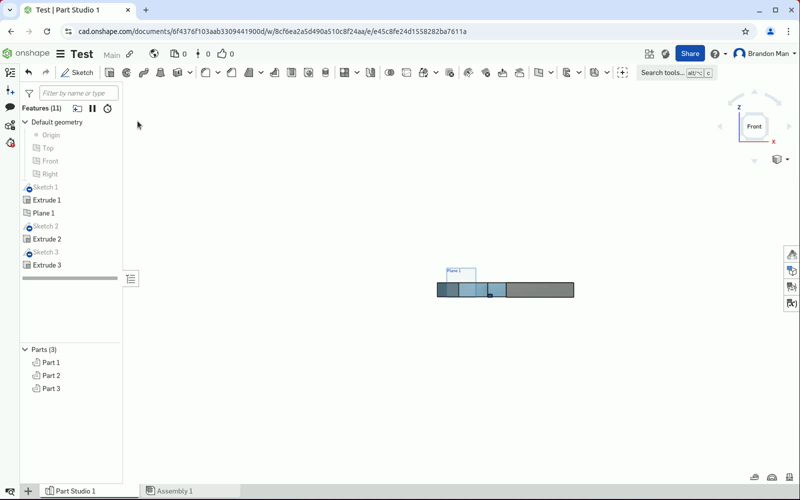
key(shift+h)
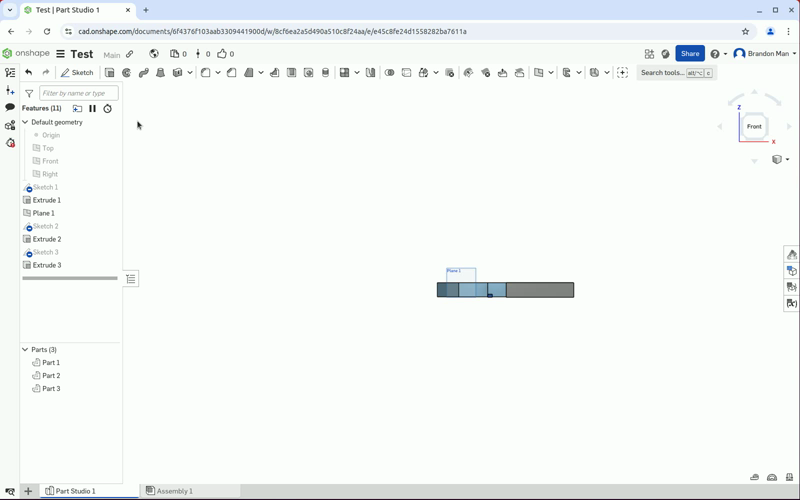
mouse_move(73, 189)
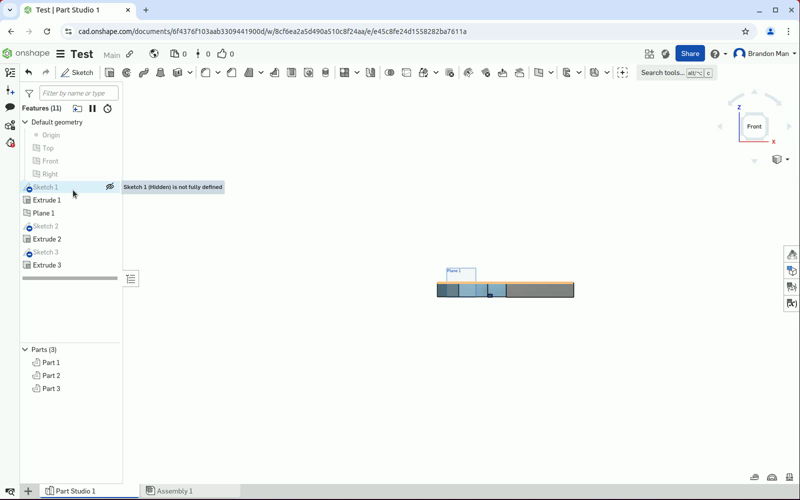
click(73, 189)
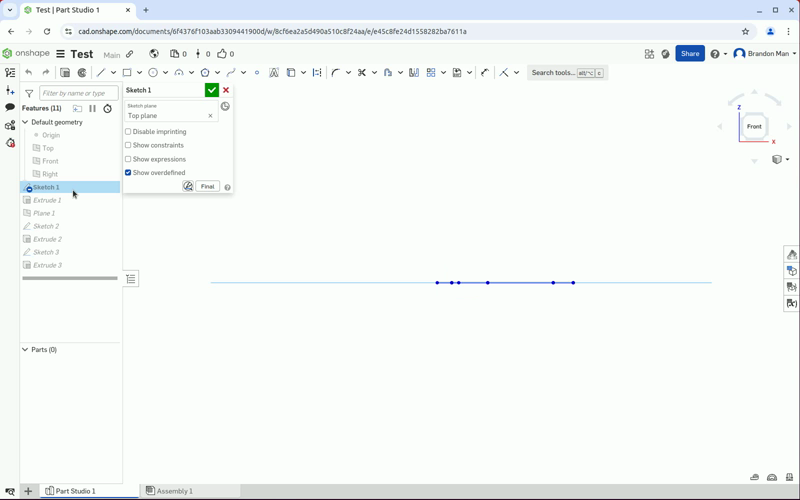
mouse_move(229, 92)
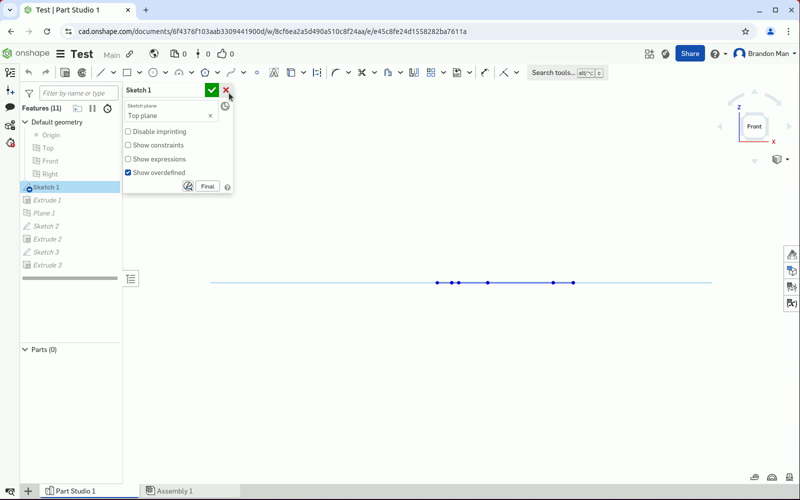
click(229, 92)
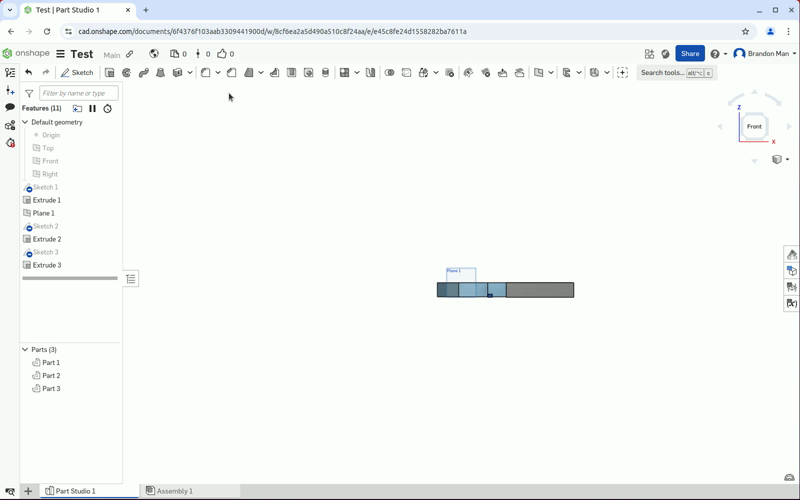
key(shift+s)
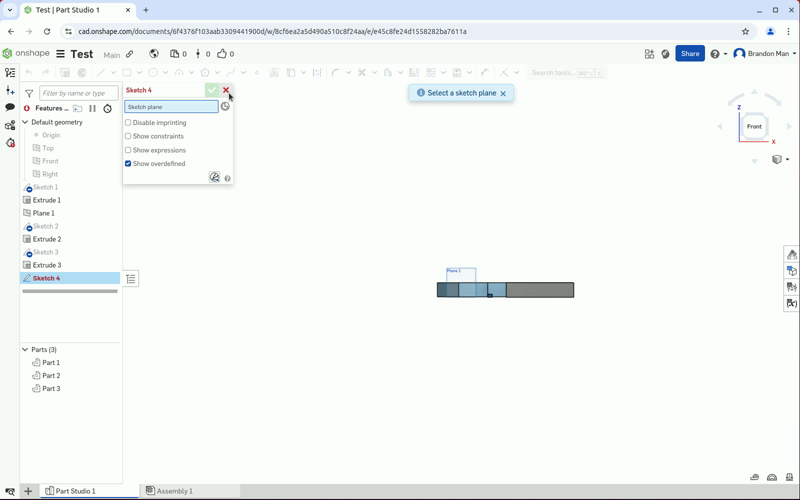
mouse_move(73, 215)
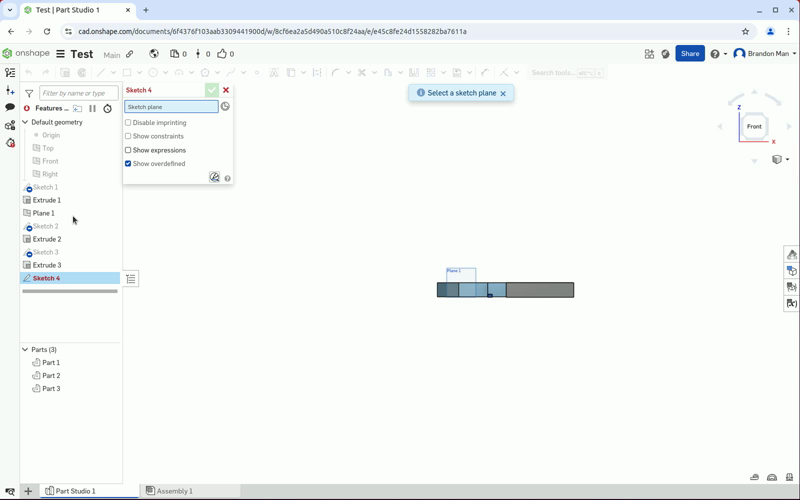
click(73, 215)
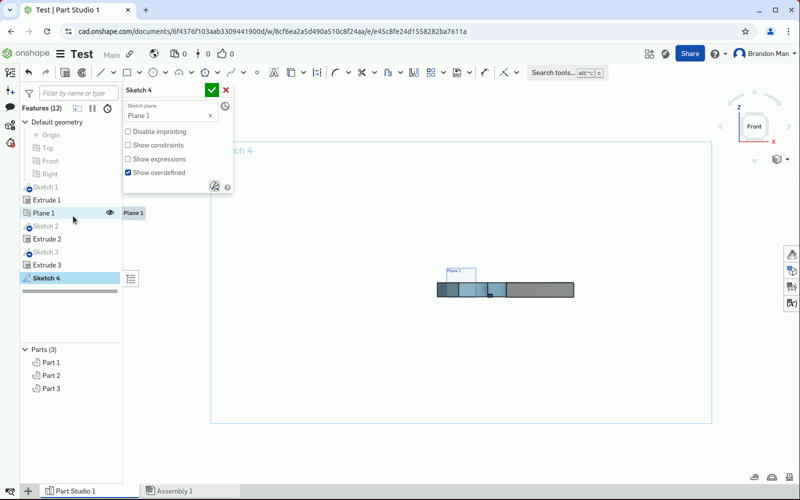
mouse_move(73, 352)
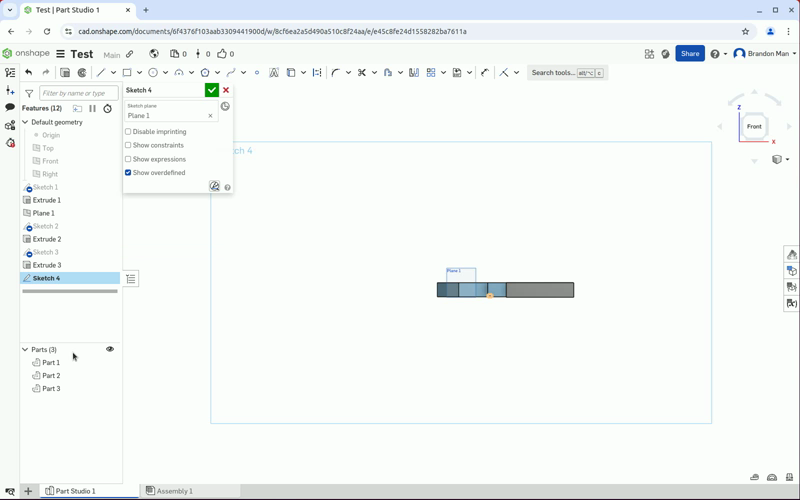
key(y)
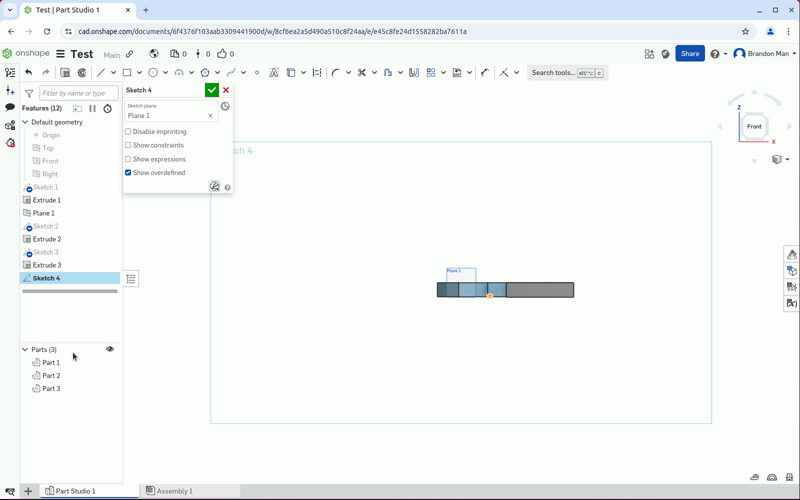
key(l)
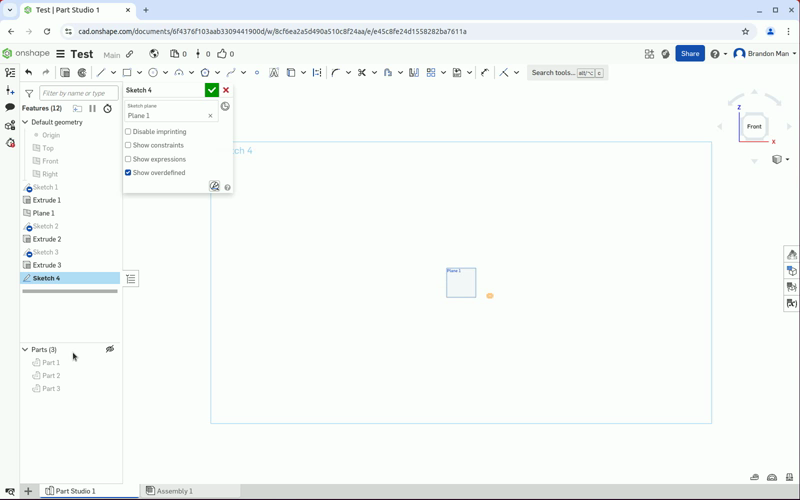
key_down(shift)
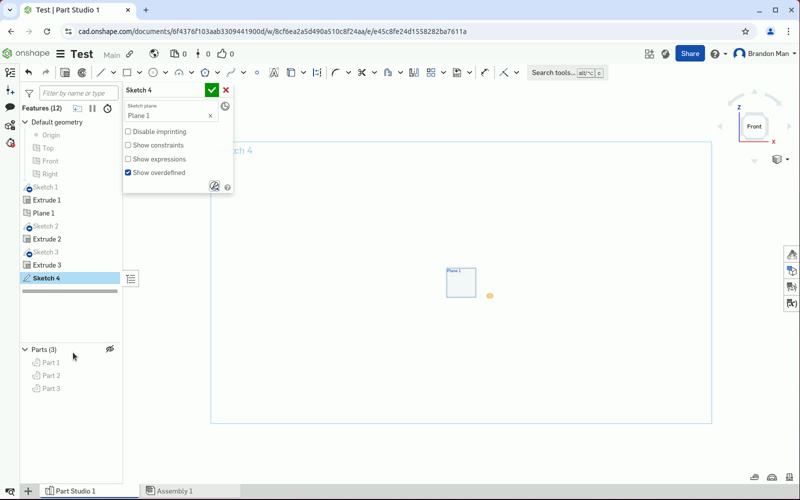
mouse_move(502, 297)
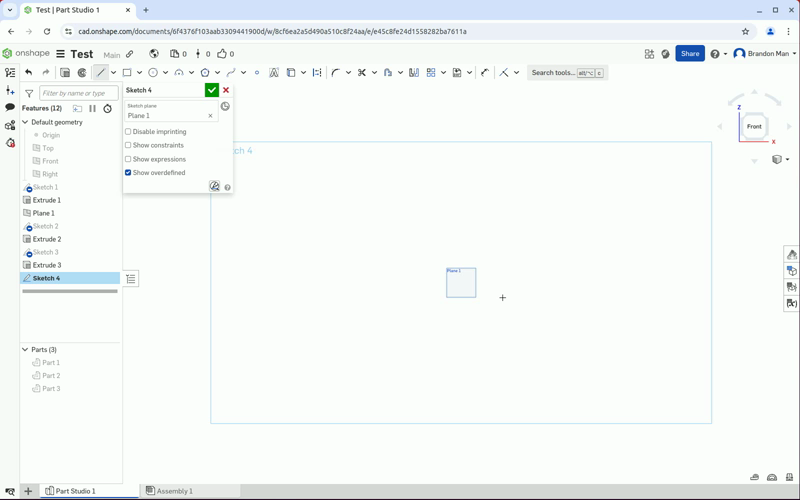
click(502, 297)
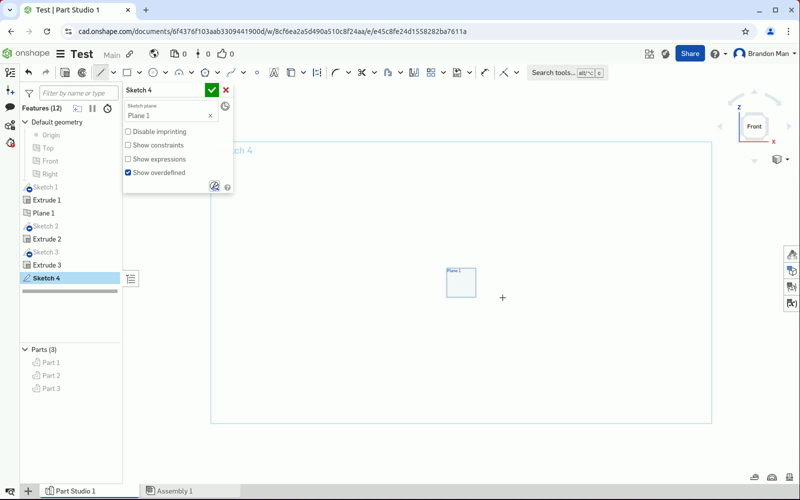
key_up(shift)
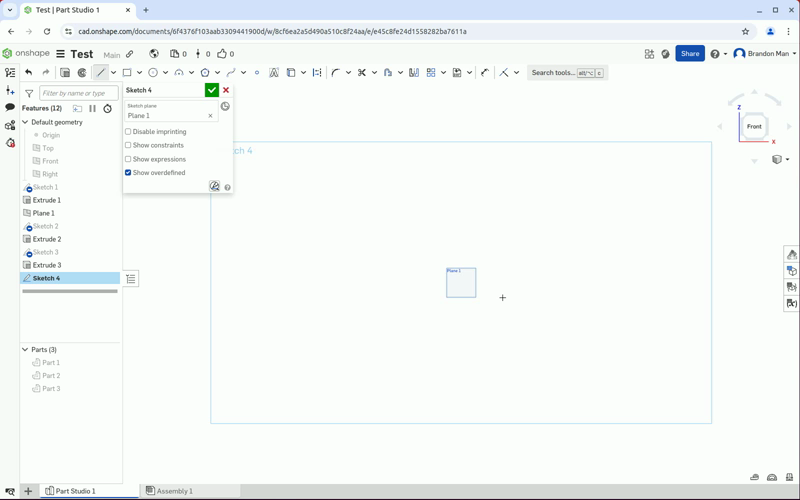
key_down(shift)
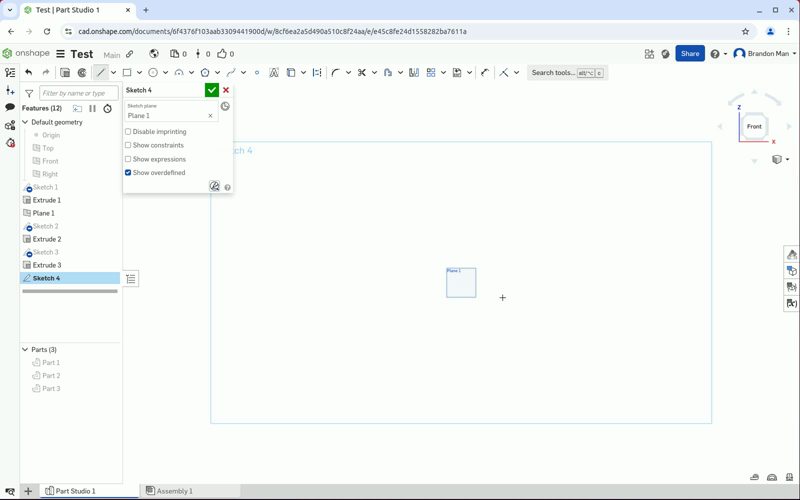
mouse_move(532, 297)
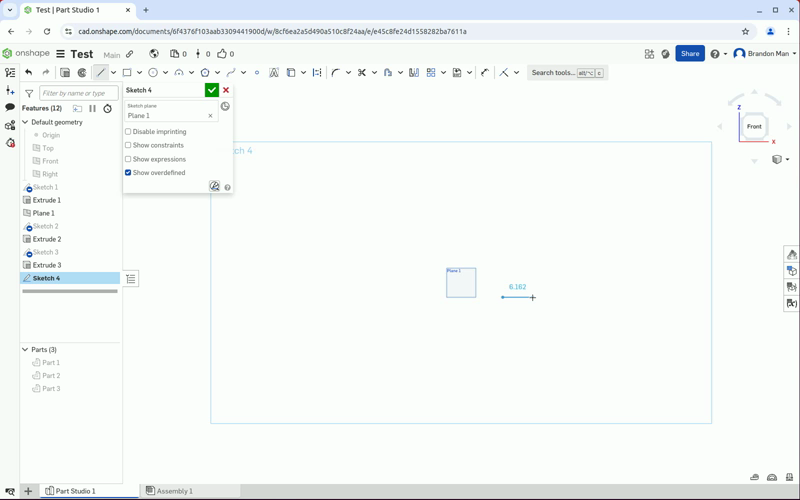
mouse_move(507, 297)
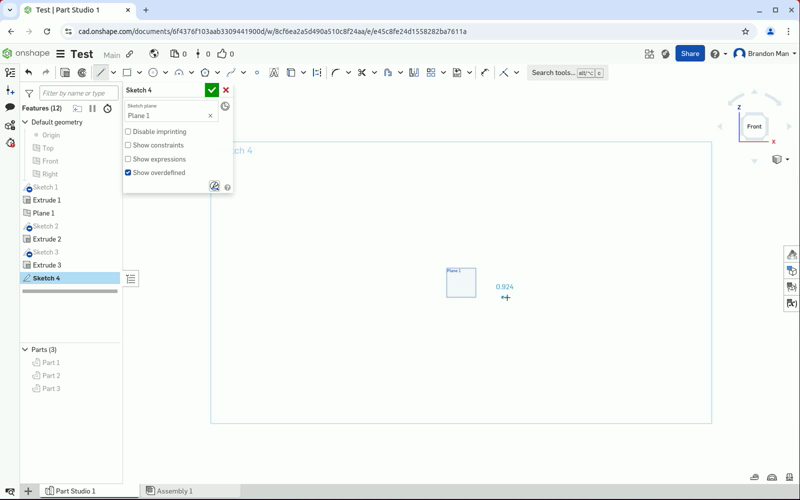
scroll(6)
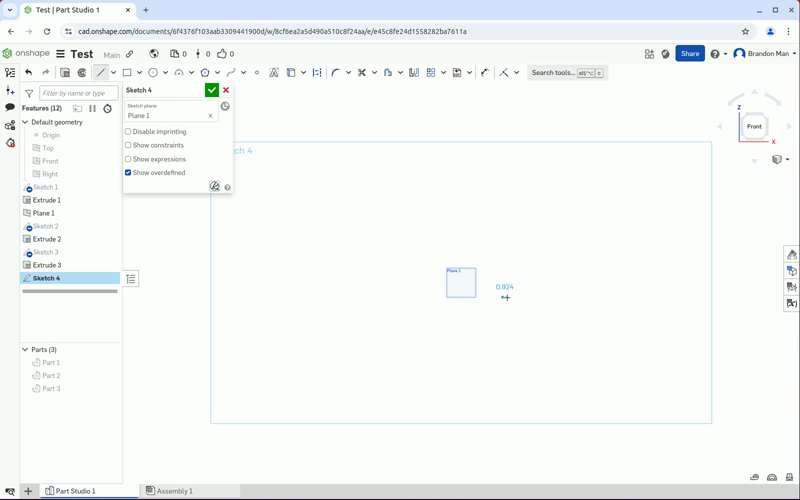
scroll(6)
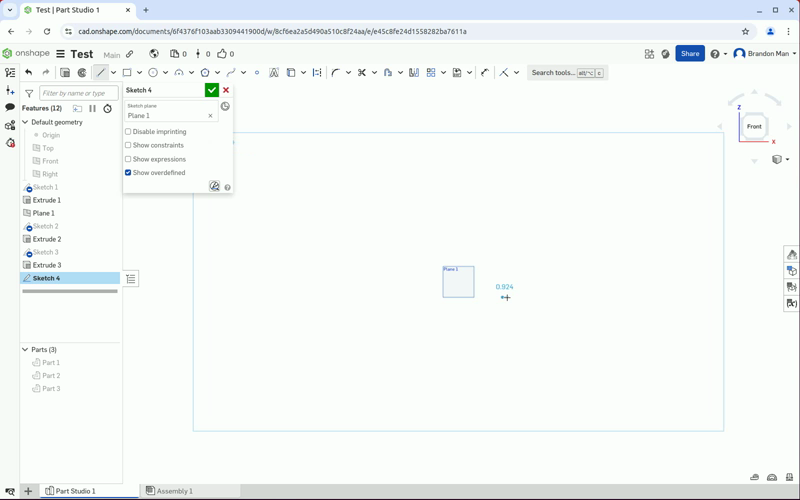
scroll(6)
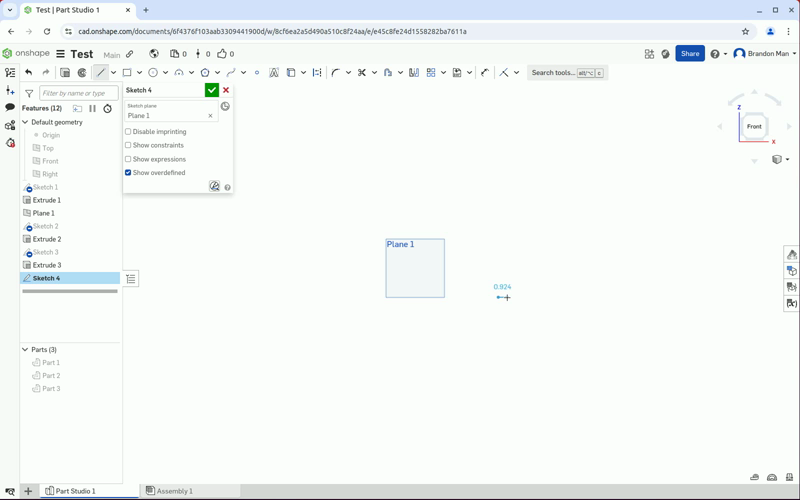
scroll(6)
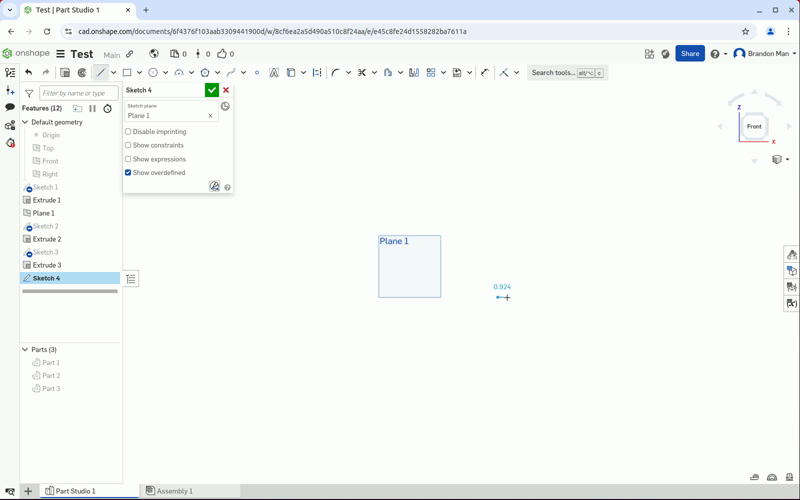
scroll(6)
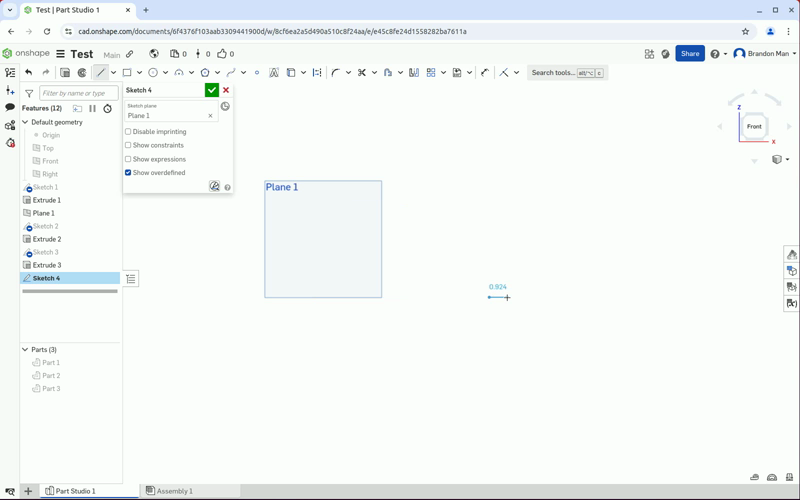
scroll(6)
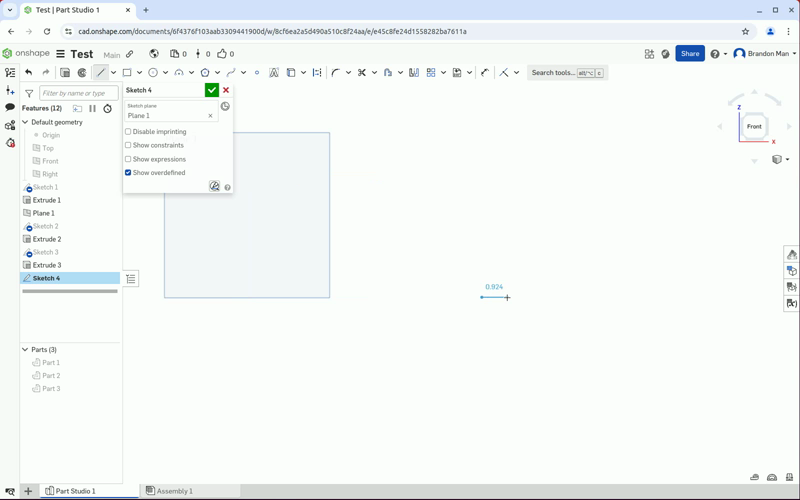
scroll(6)
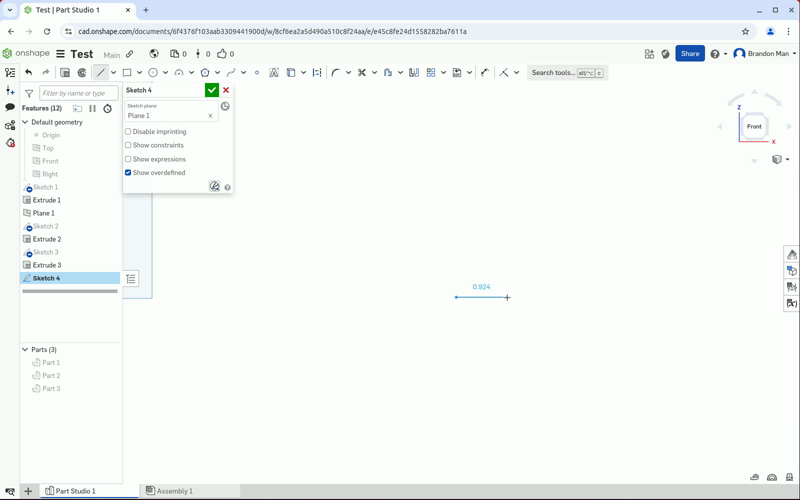
click(507, 297)
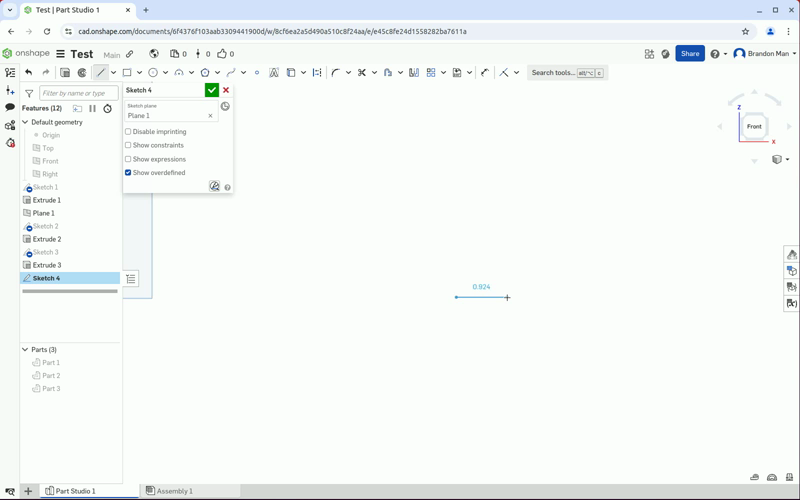
scroll(-6)
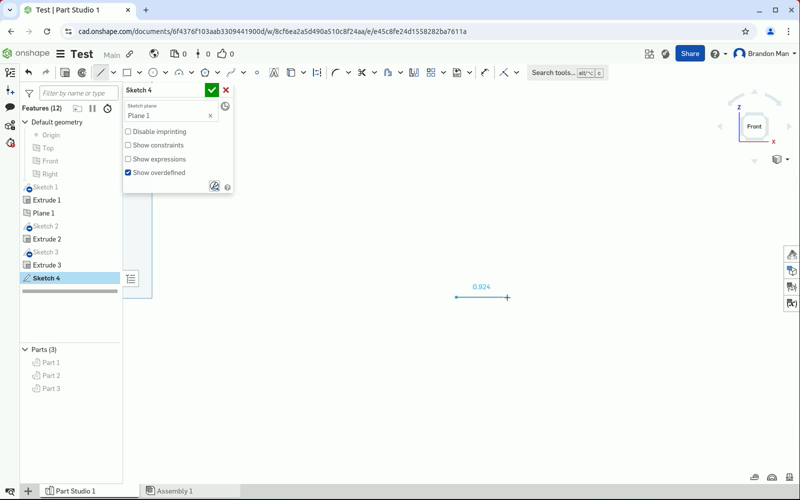
scroll(-6)
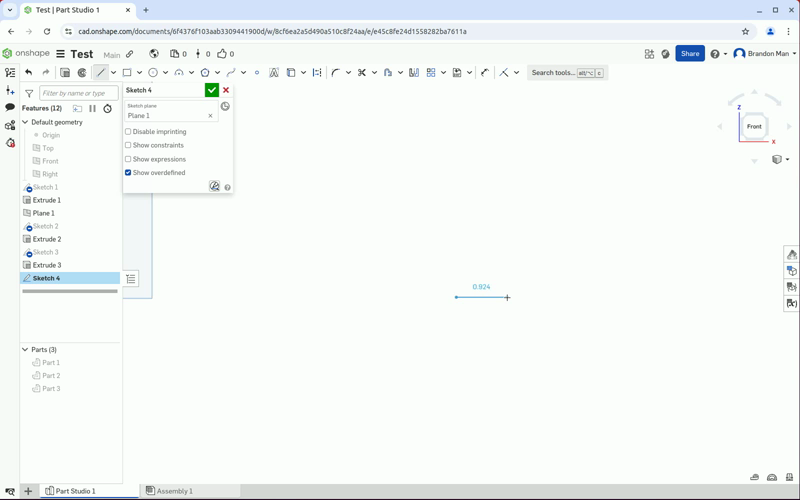
scroll(-6)
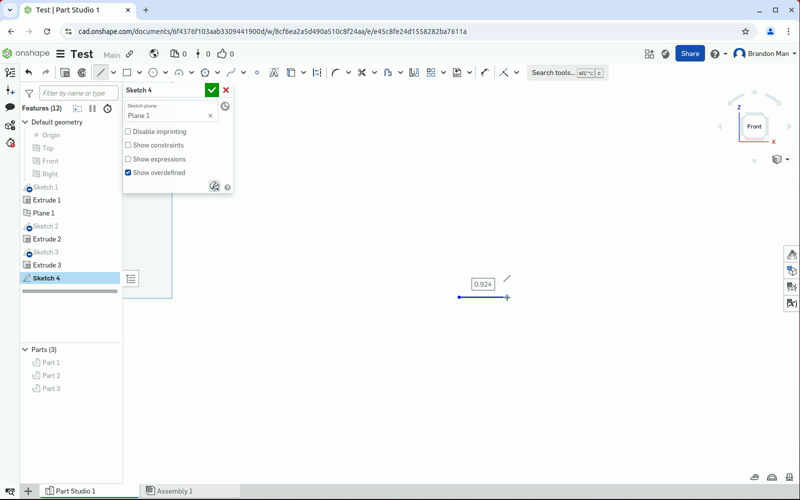
scroll(-6)
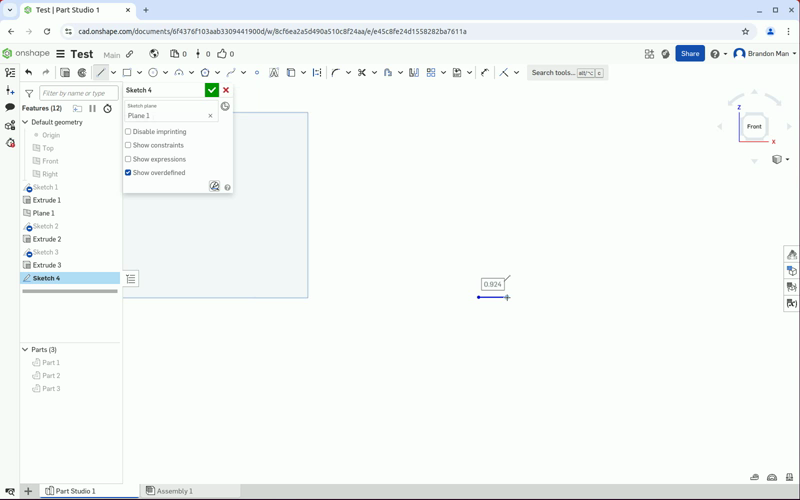
scroll(-6)
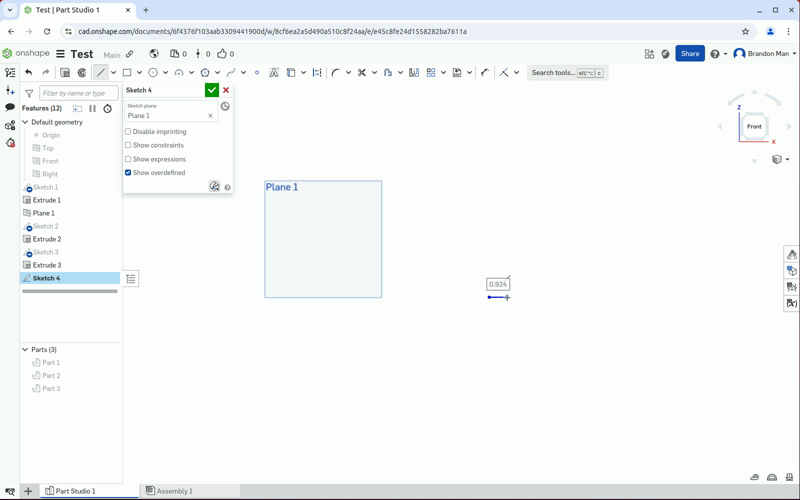
scroll(-6)
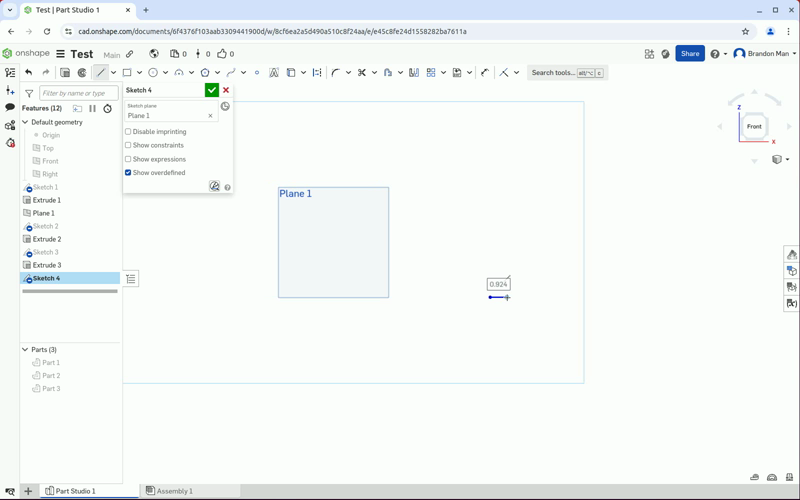
scroll(-6)
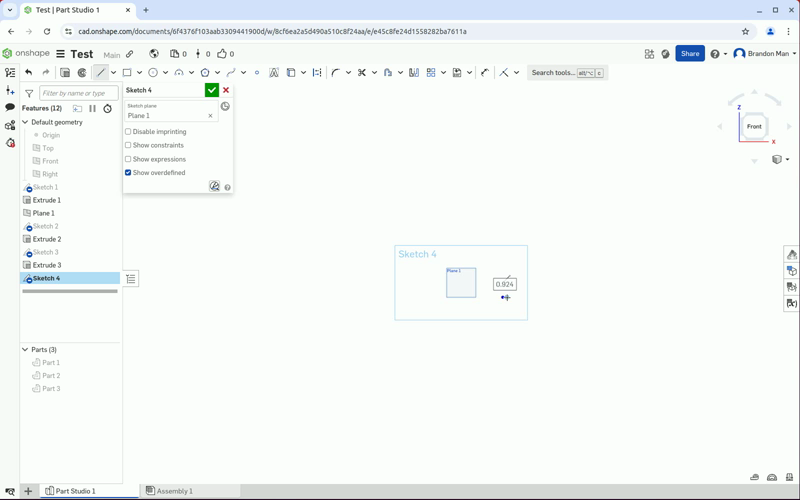
key_up(shift)
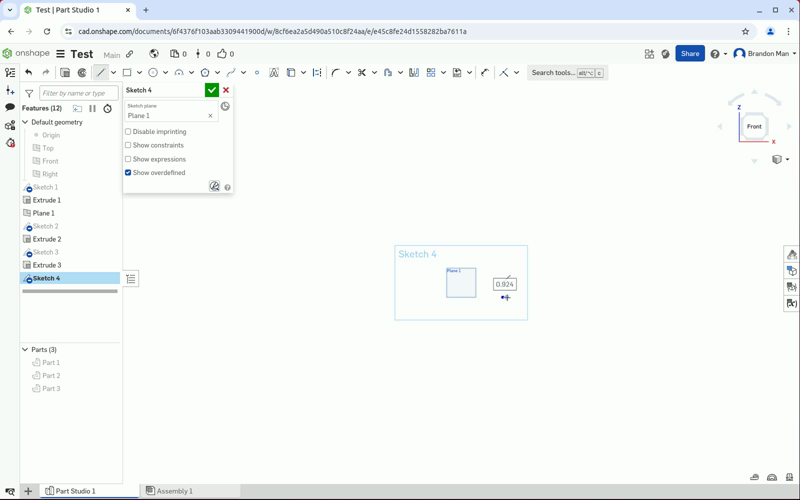
key_down(shift)
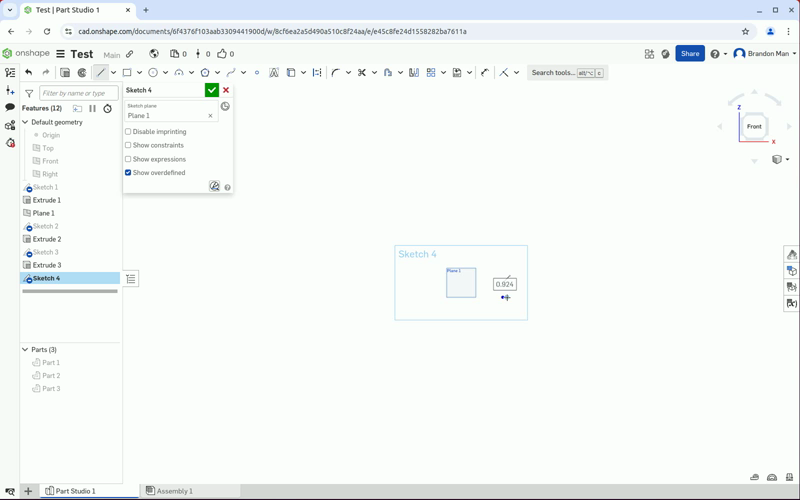
mouse_move(537, 297)
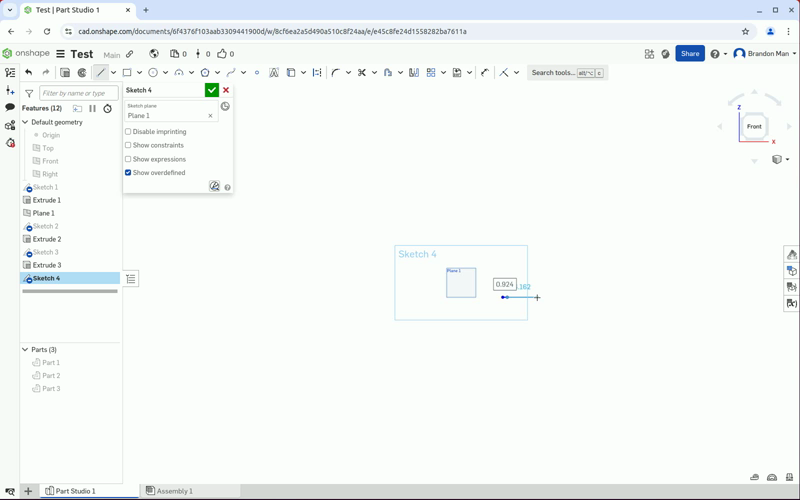
mouse_move(507, 284)
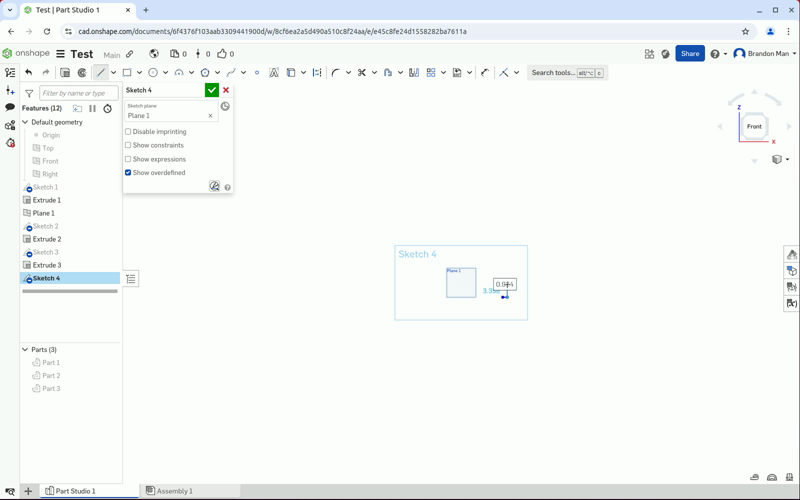
click(507, 284)
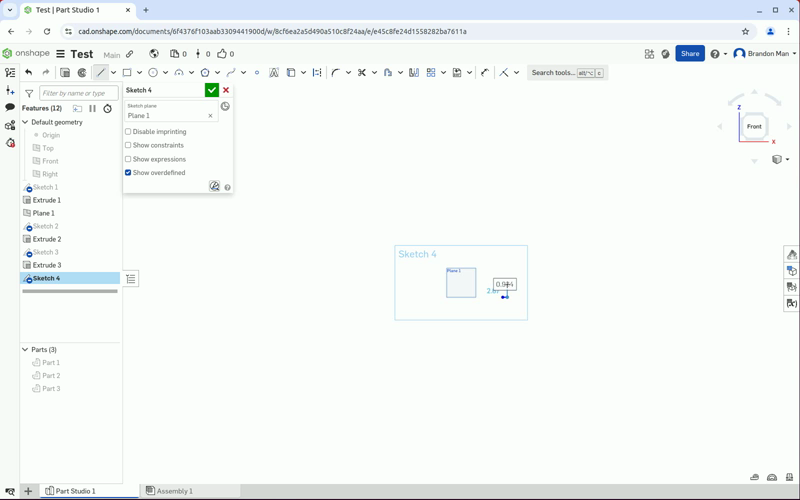
key_up(shift)
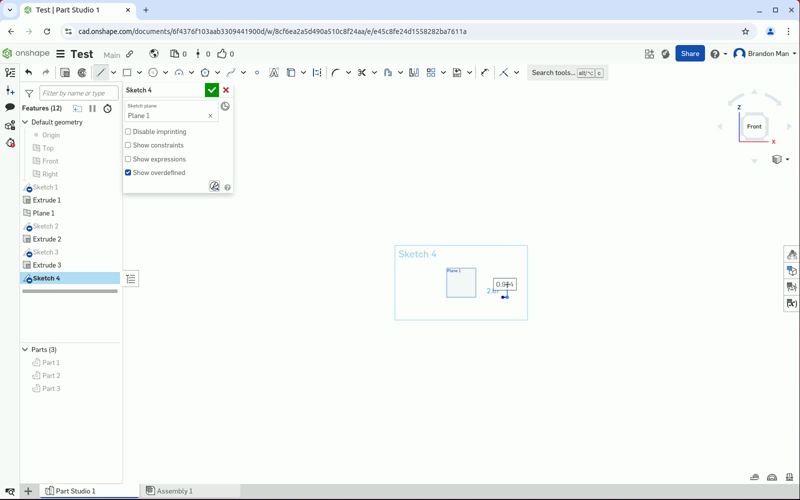
key_down(shift)
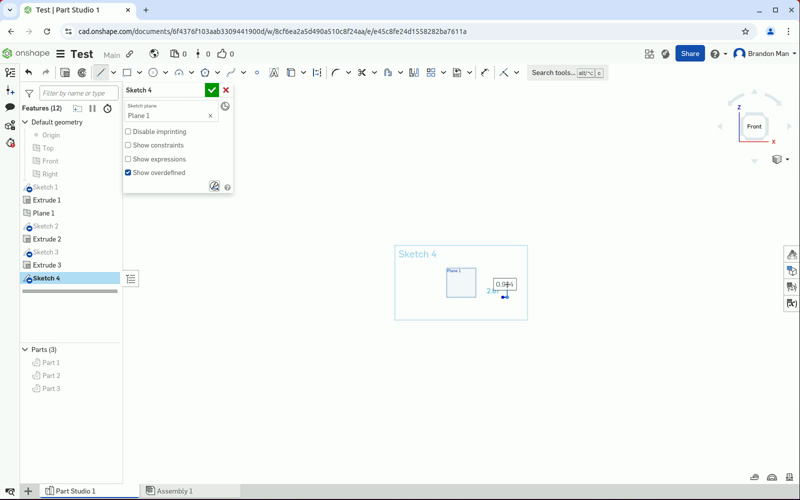
mouse_move(537, 284)
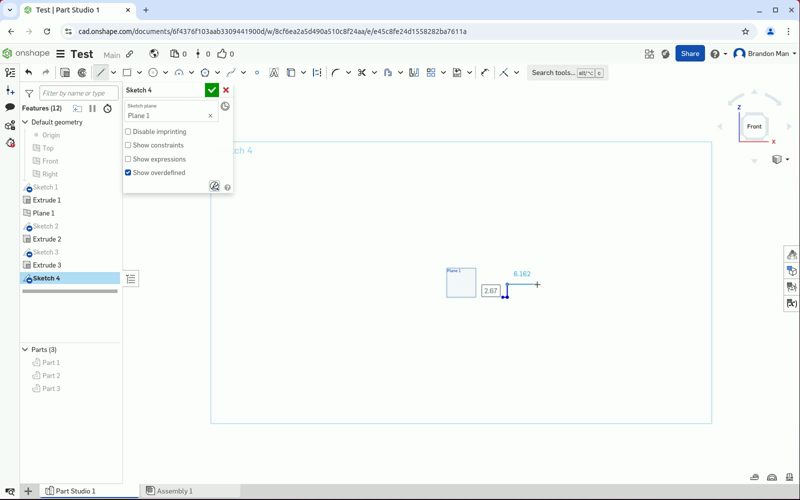
mouse_move(502, 284)
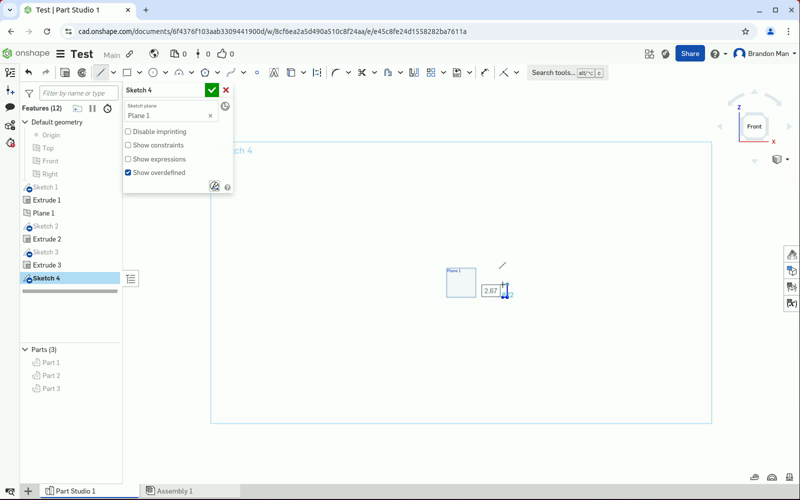
scroll(6)
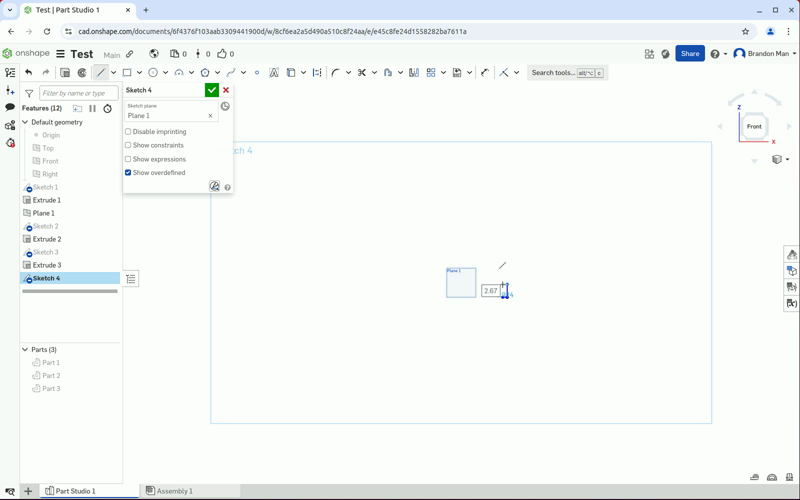
scroll(6)
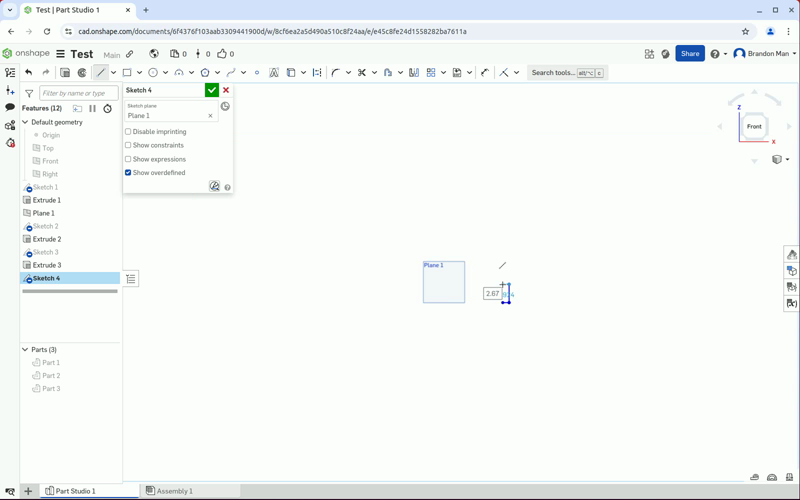
scroll(6)
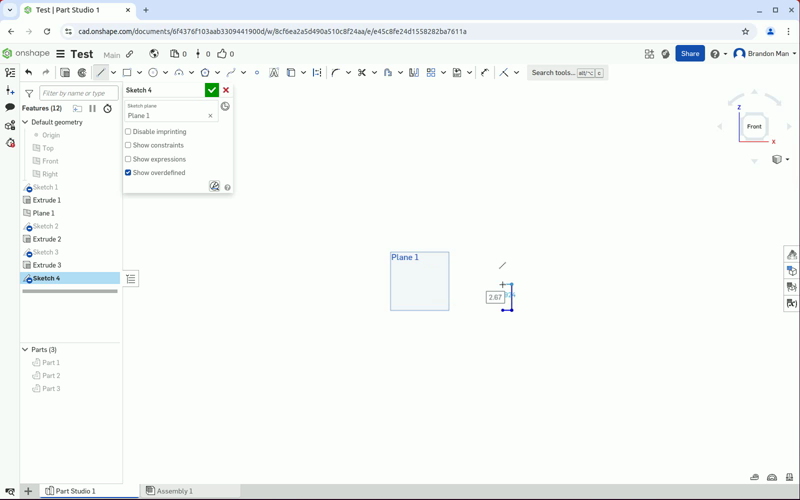
scroll(6)
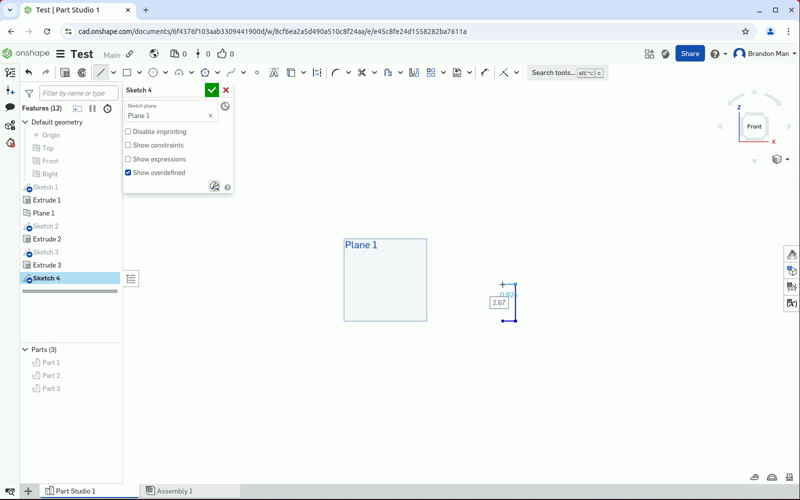
scroll(6)
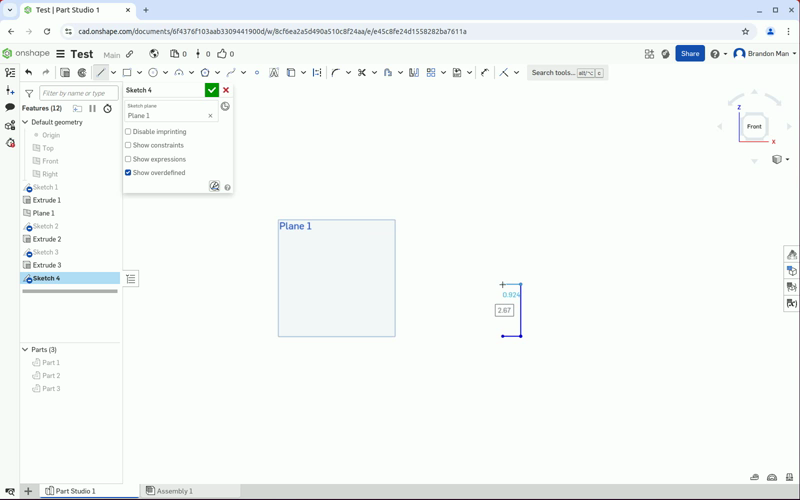
scroll(6)
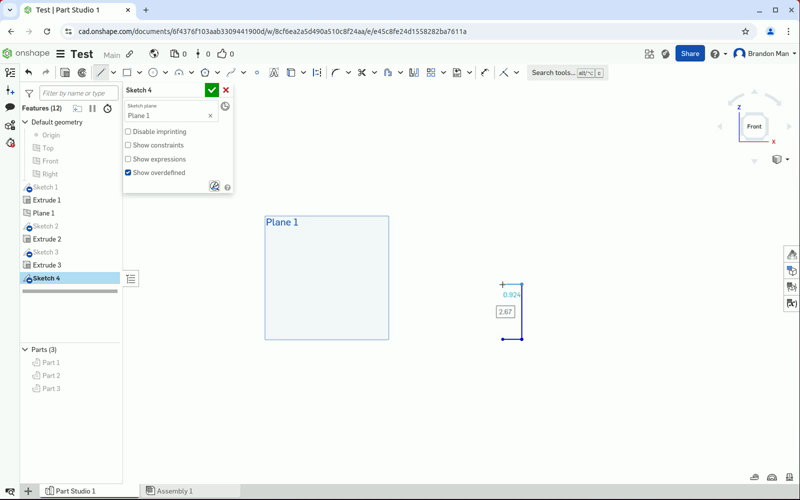
scroll(6)
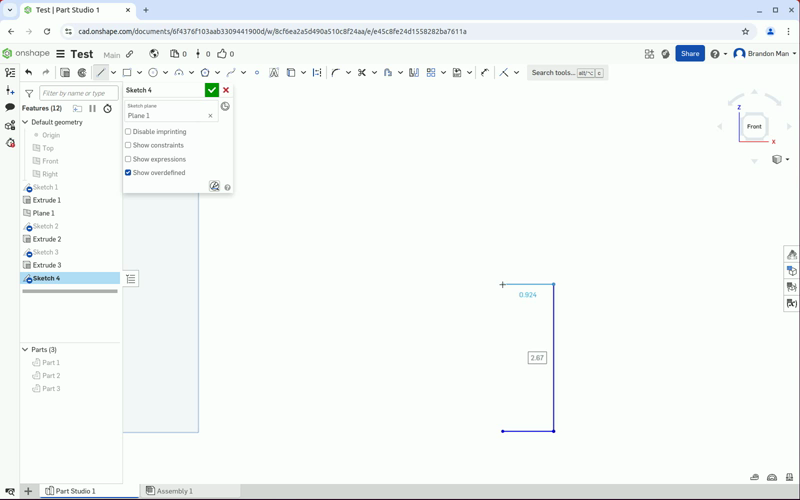
click(502, 284)
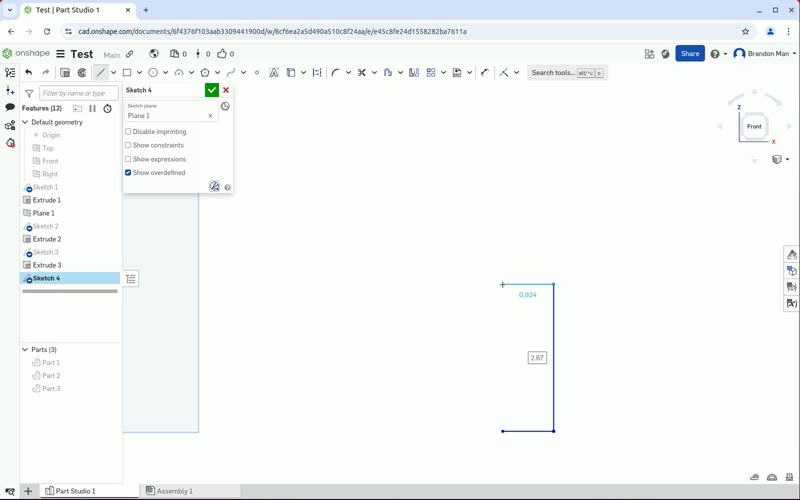
scroll(-6)
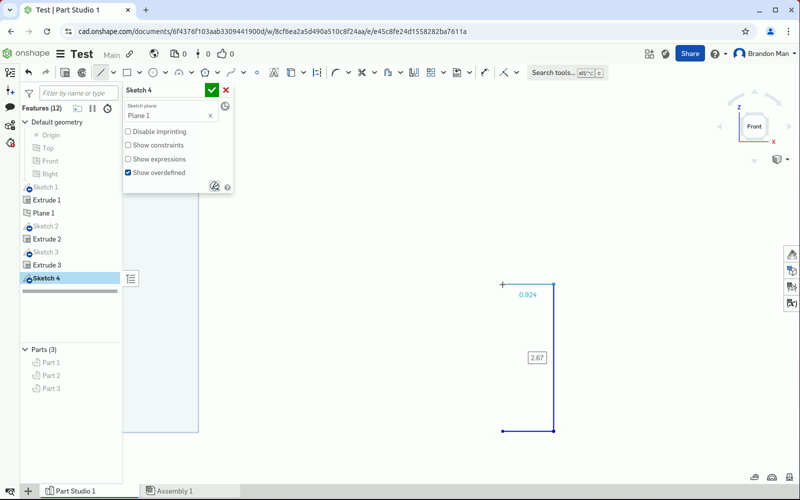
scroll(-6)
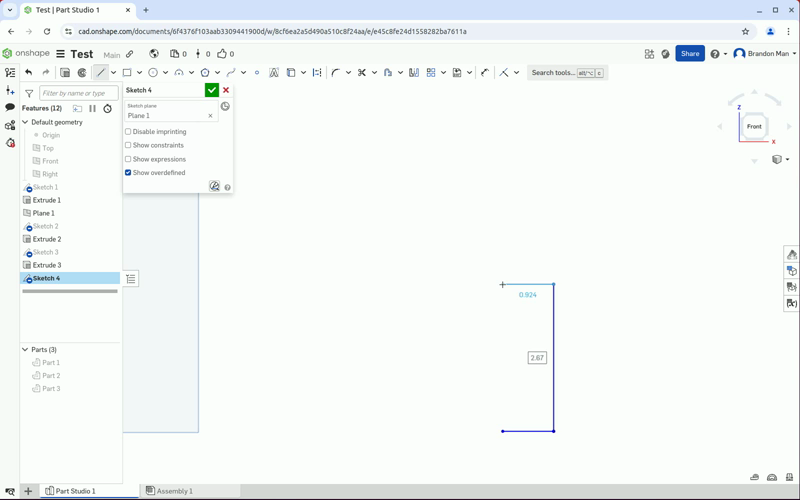
scroll(-6)
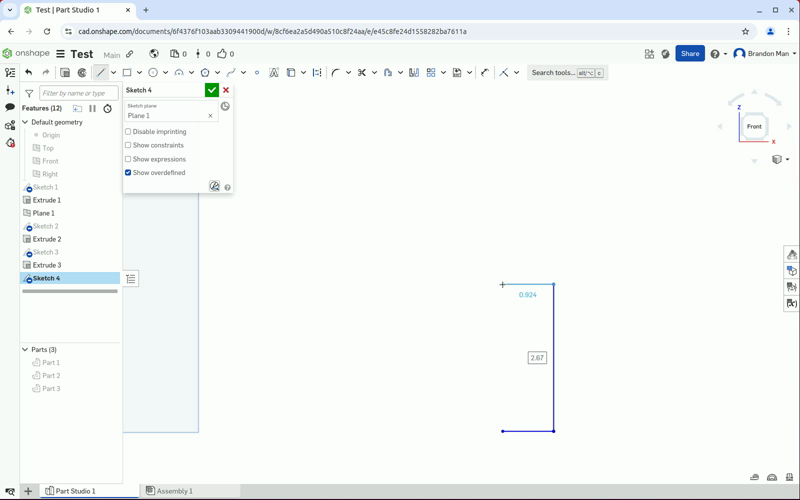
scroll(-6)
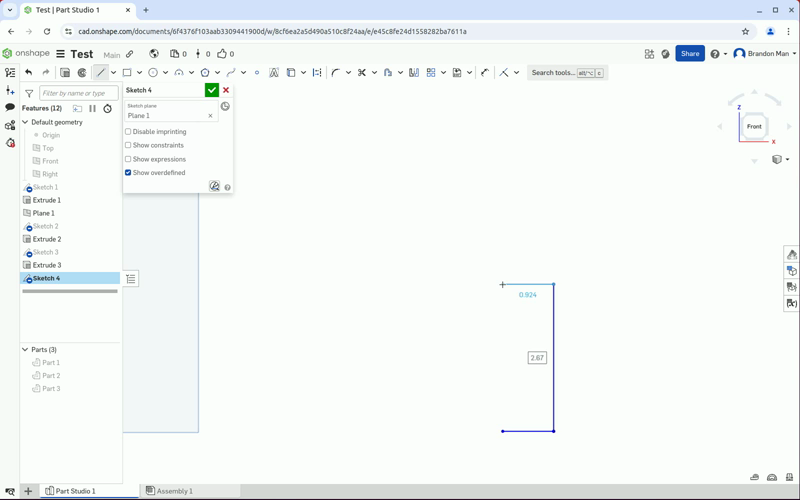
scroll(-6)
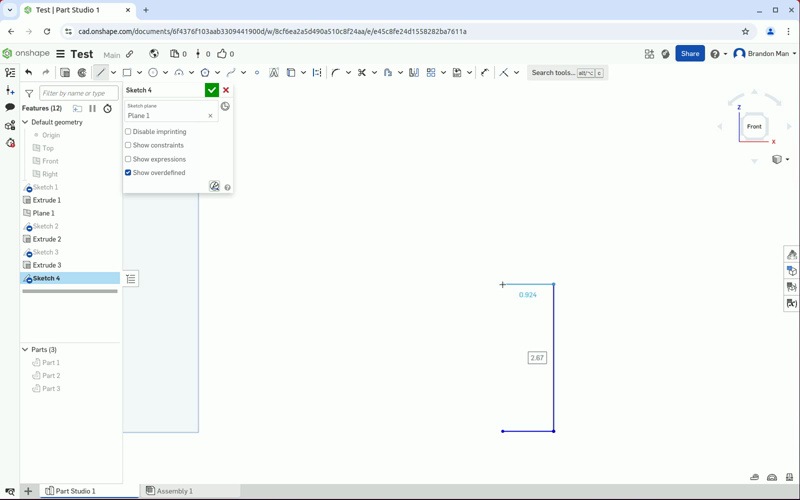
scroll(-6)
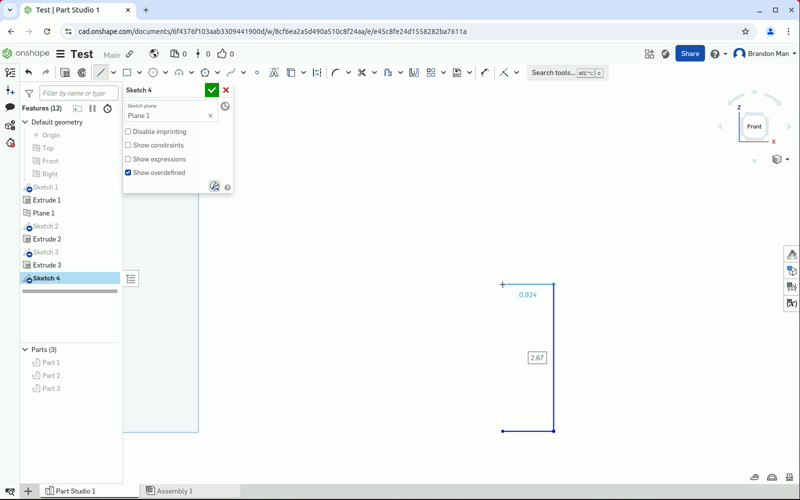
scroll(-6)
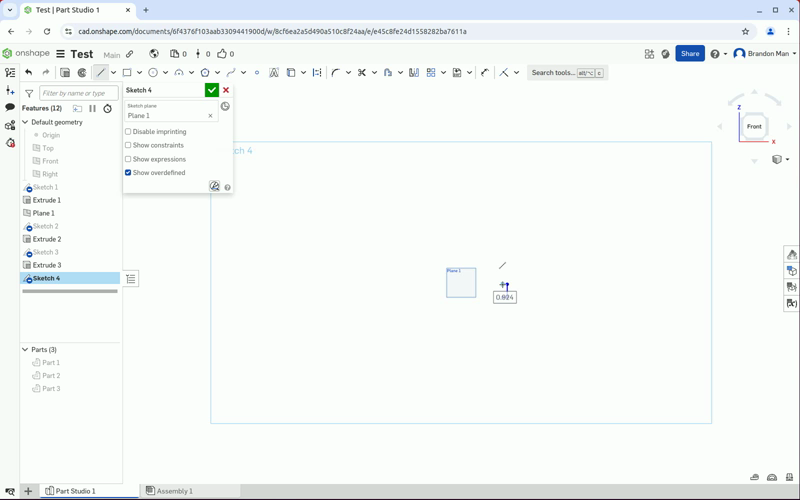
key_up(shift)
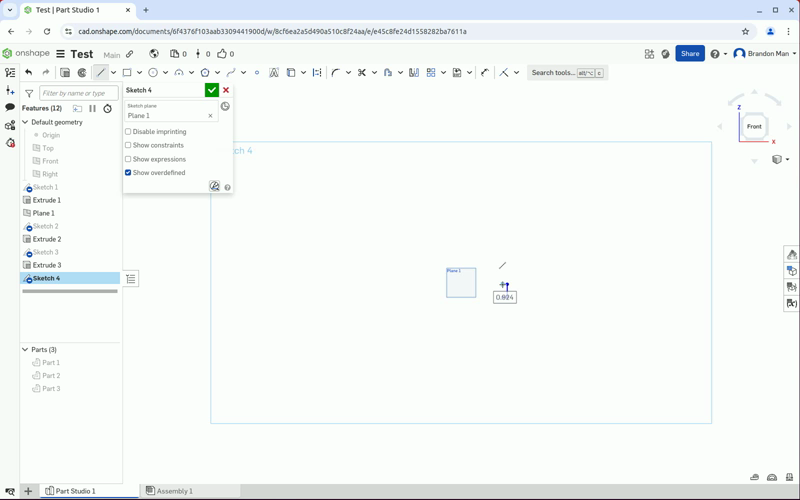
key_down(shift)
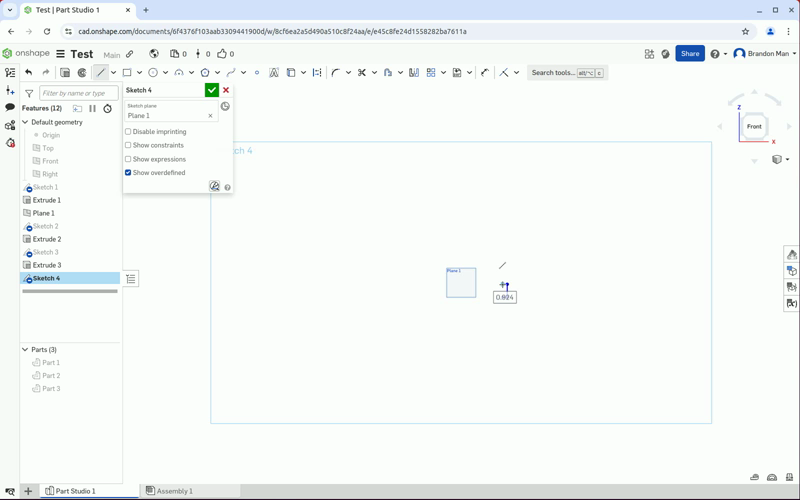
mouse_move(532, 284)
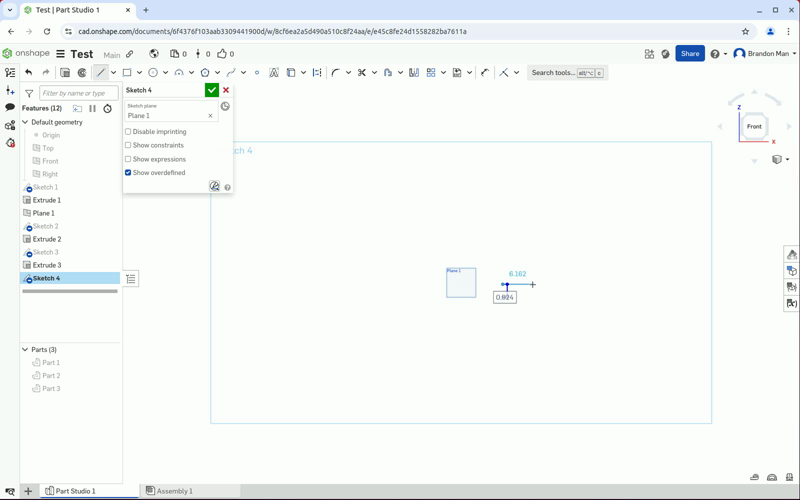
mouse_move(502, 287)
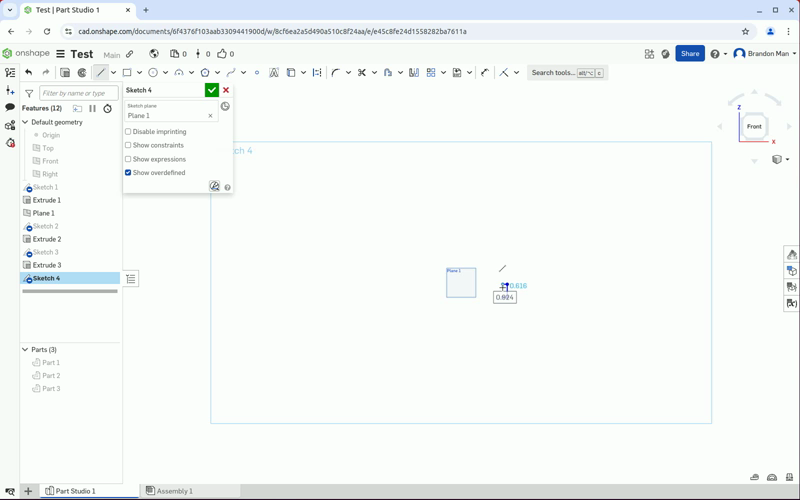
scroll(6)
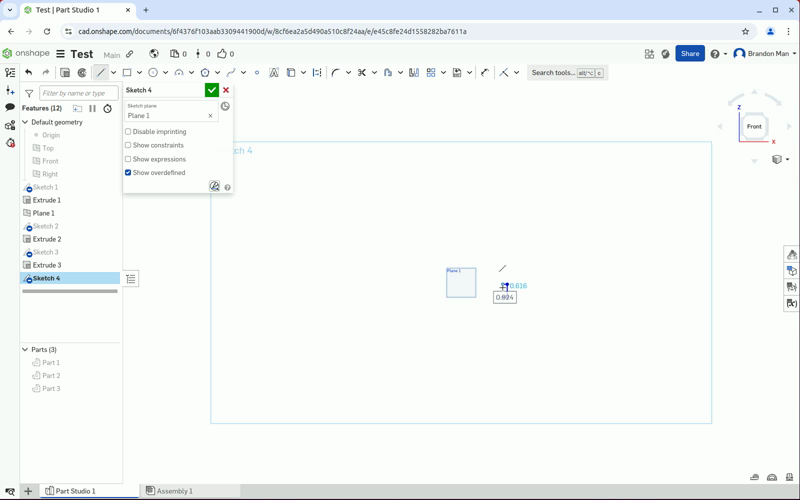
scroll(6)
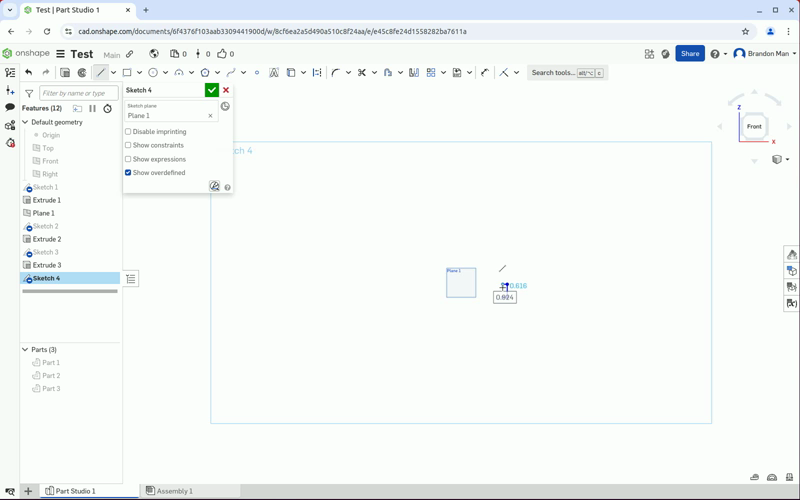
scroll(6)
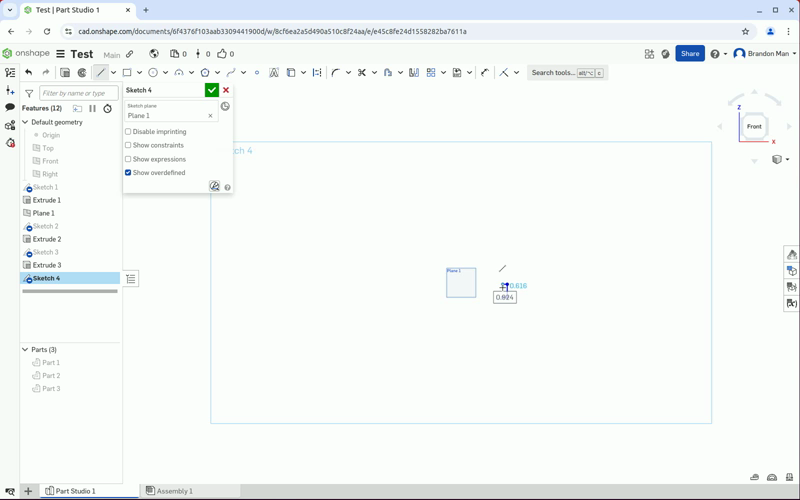
scroll(6)
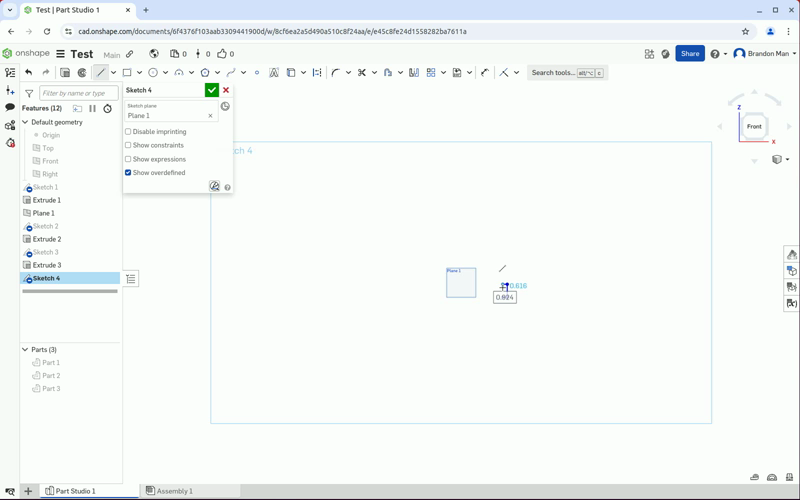
scroll(6)
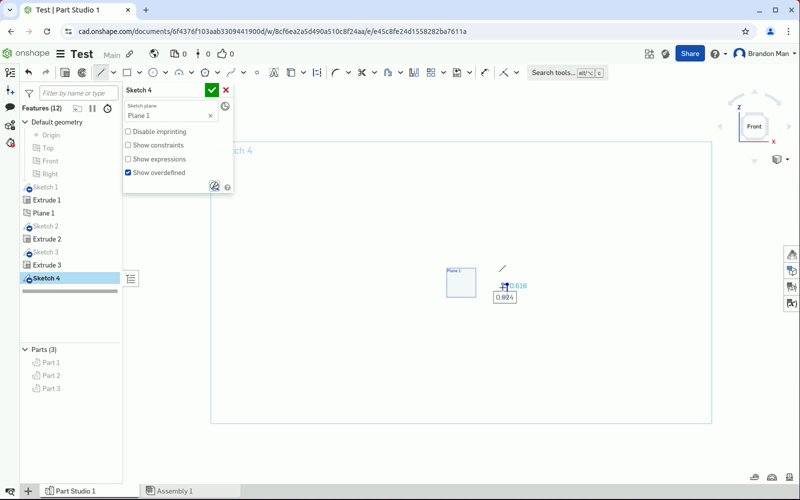
scroll(6)
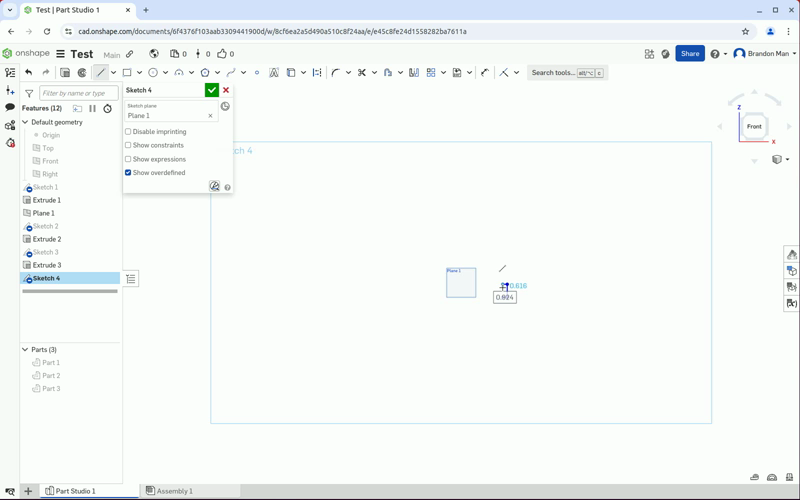
scroll(6)
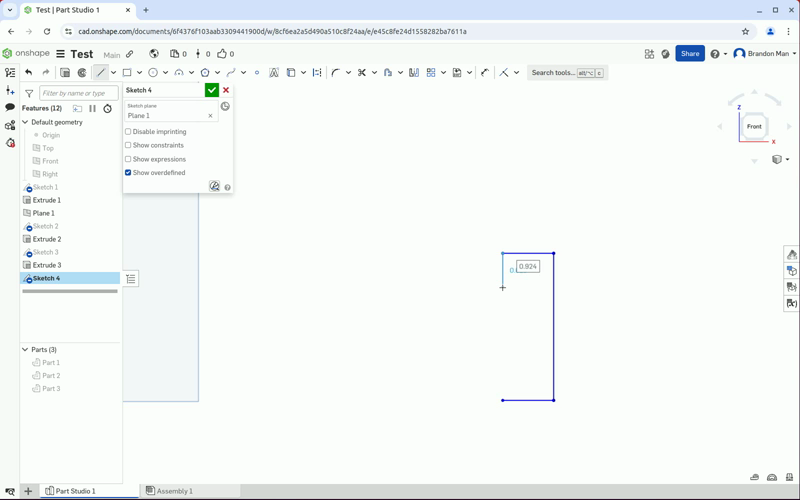
click(502, 287)
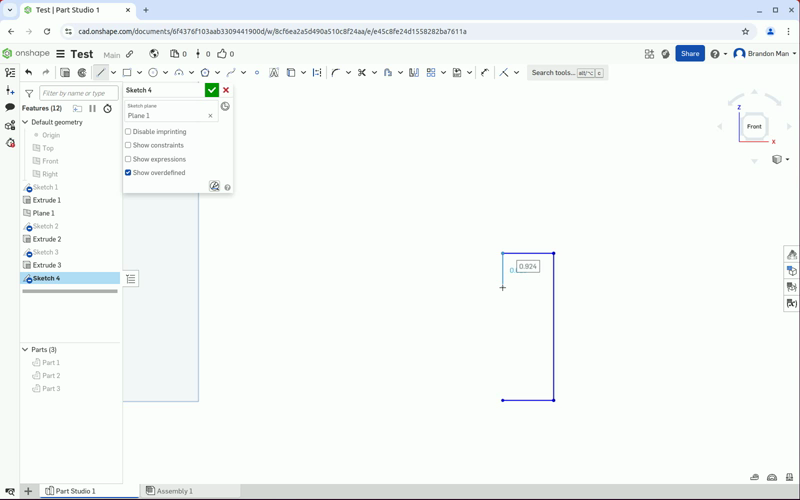
scroll(-6)
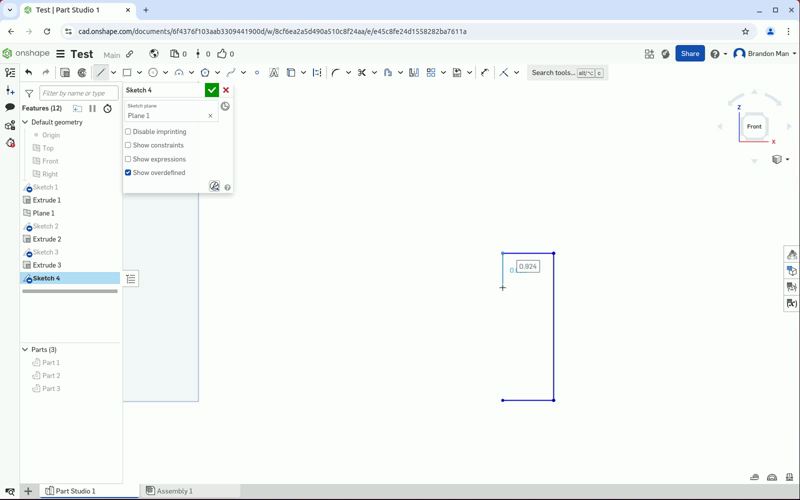
scroll(-6)
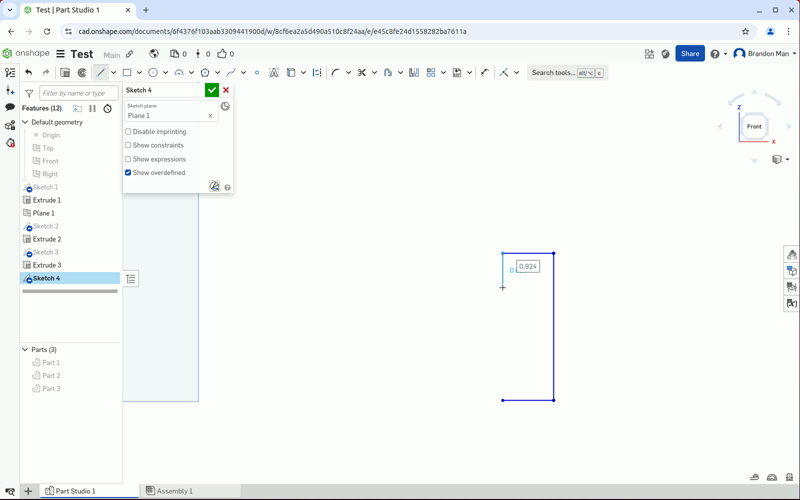
scroll(-6)
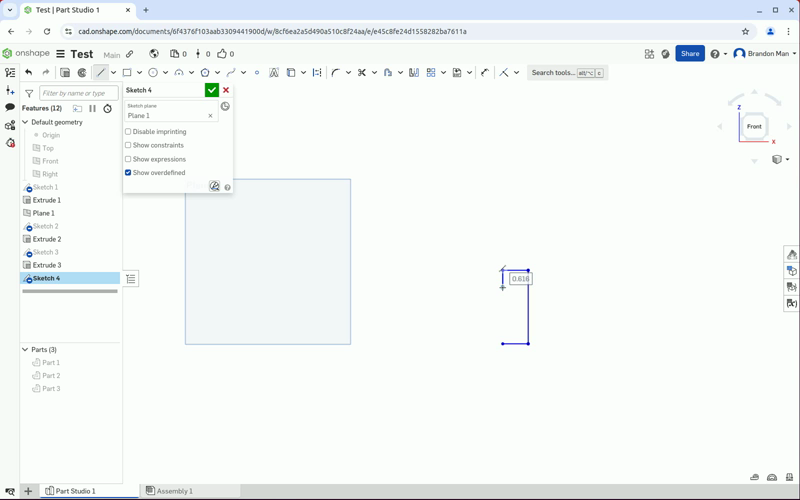
scroll(-6)
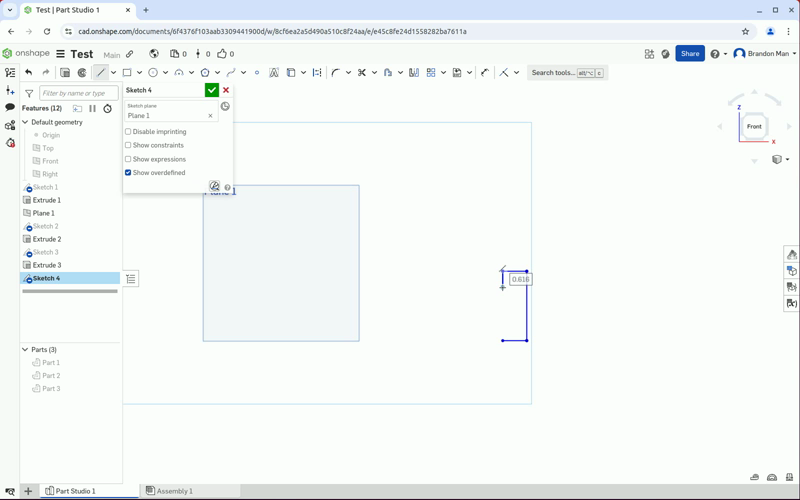
scroll(-6)
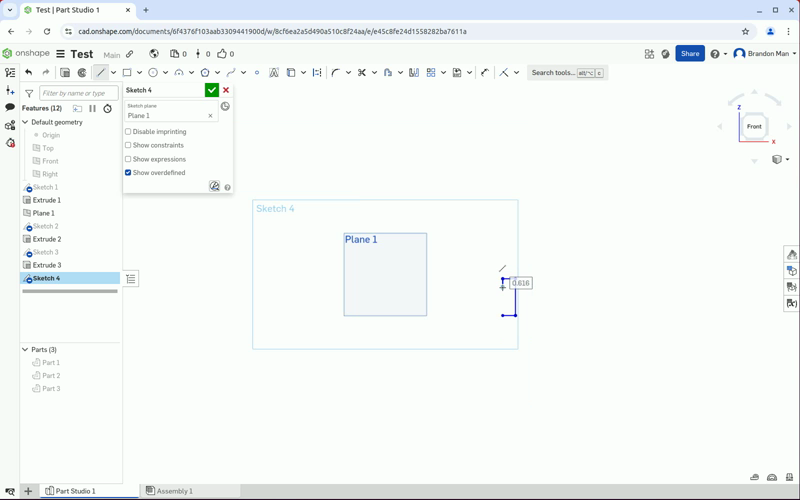
scroll(-6)
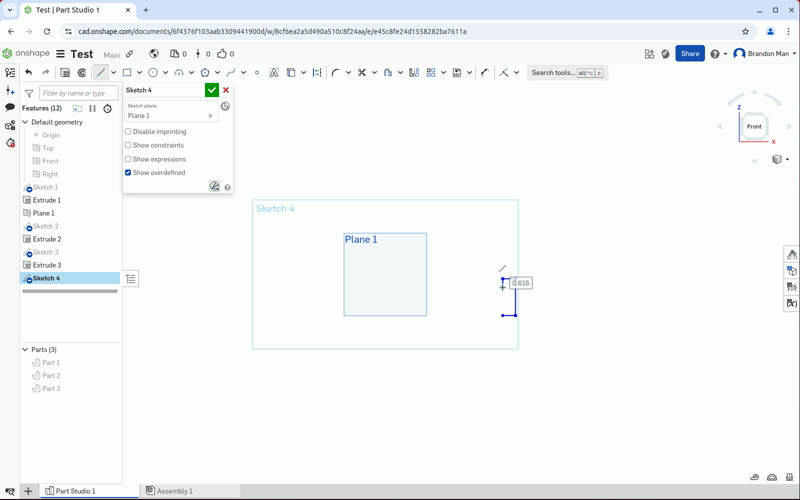
scroll(-6)
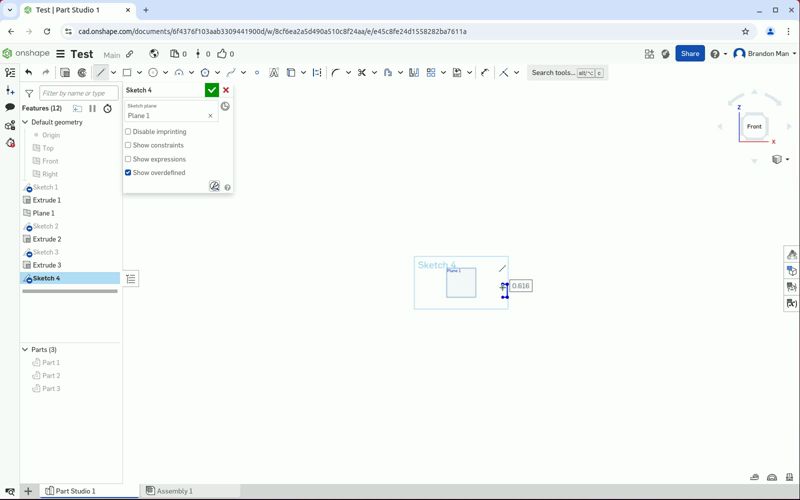
key_up(shift)
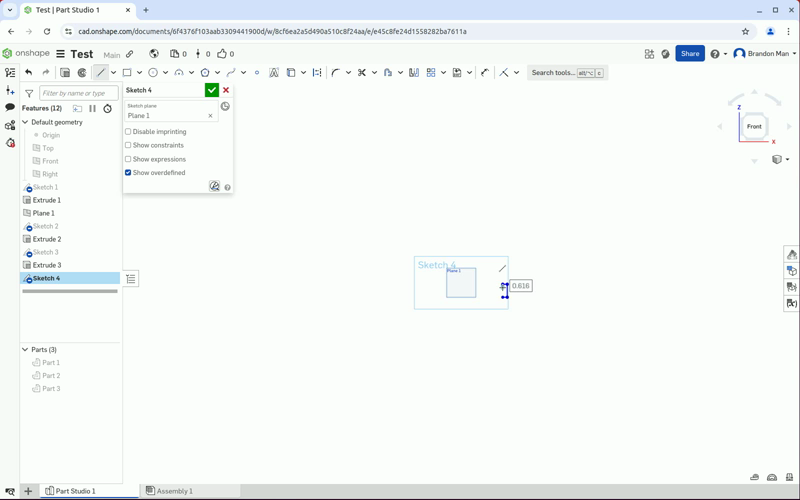
mouse_move(532, 287)
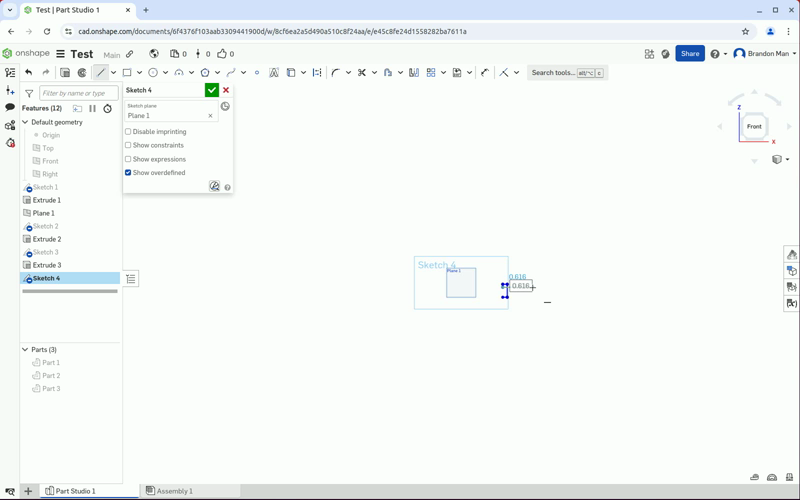
key_down(shift)
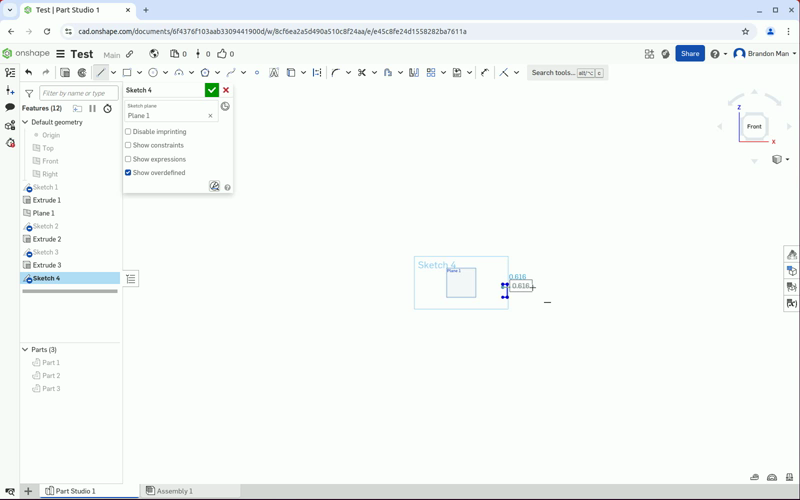
mouse_move(502, 297)
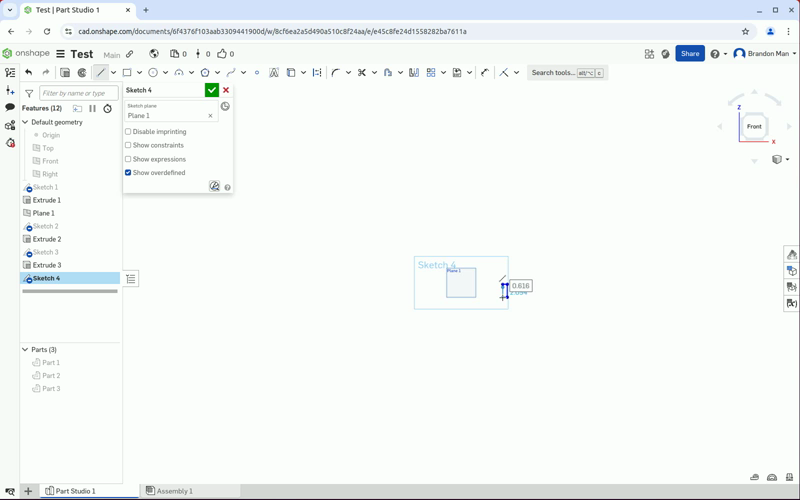
scroll(6)
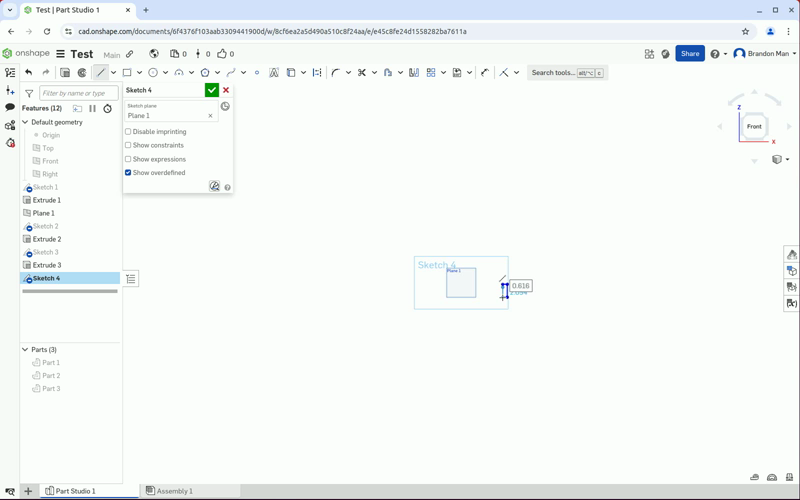
scroll(6)
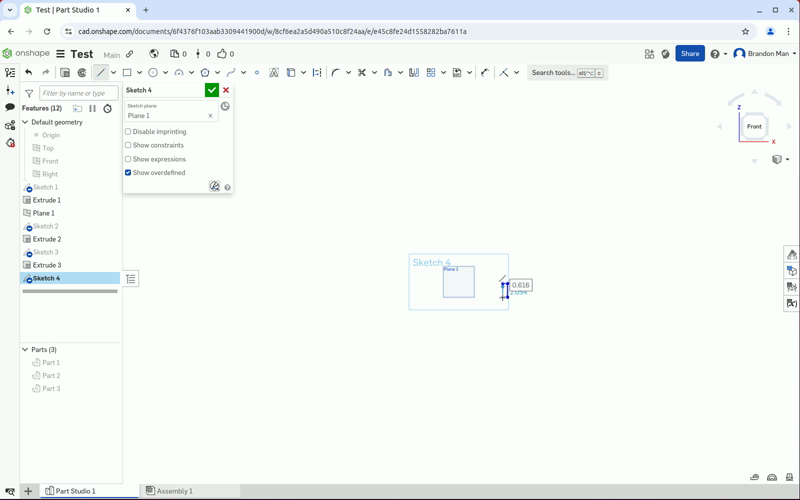
scroll(6)
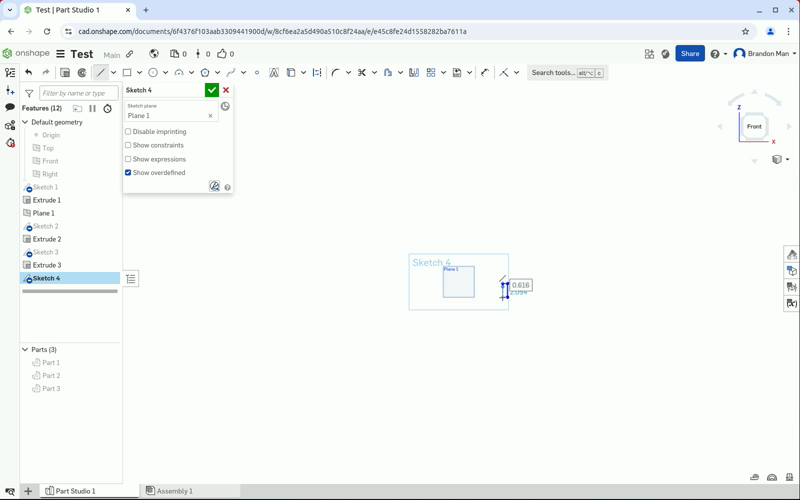
scroll(6)
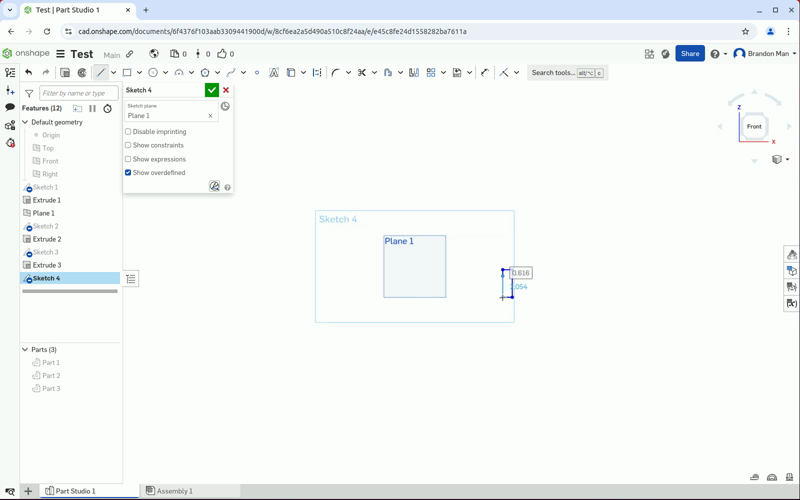
scroll(6)
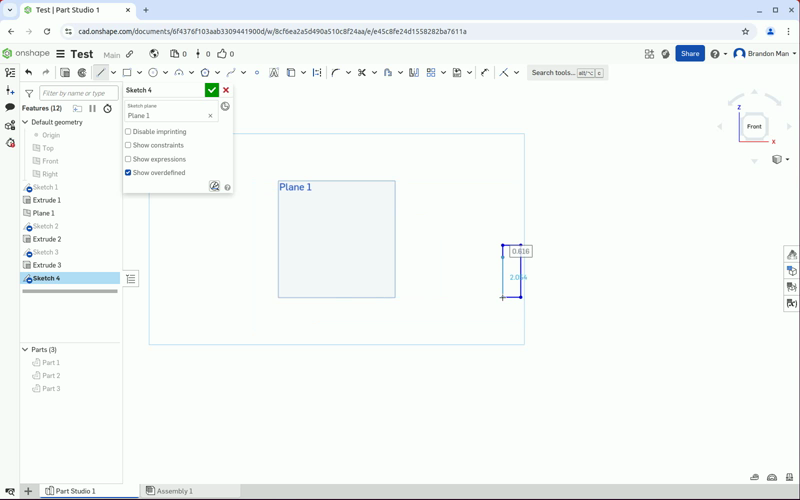
scroll(6)
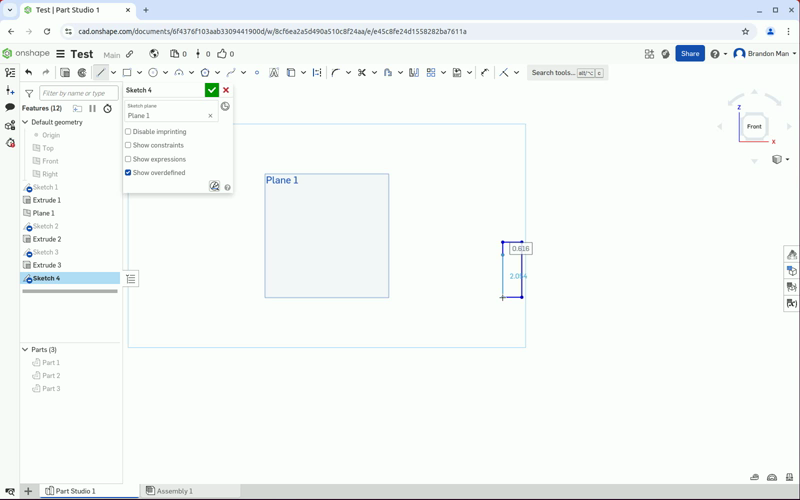
scroll(6)
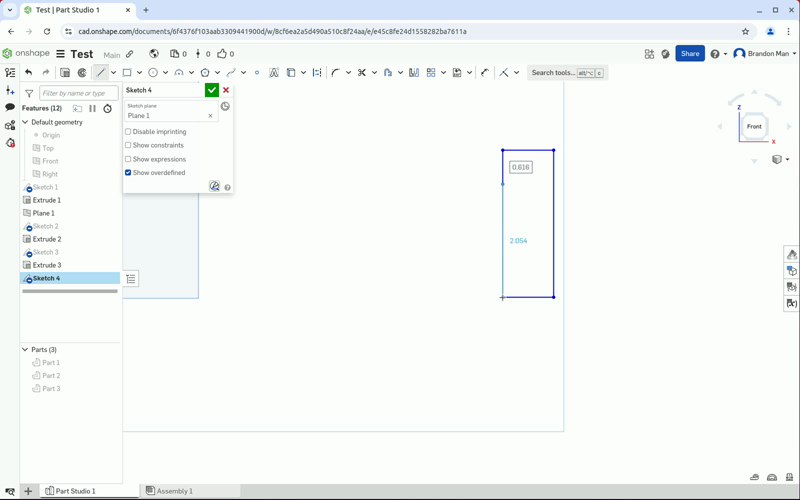
key_up(shift)
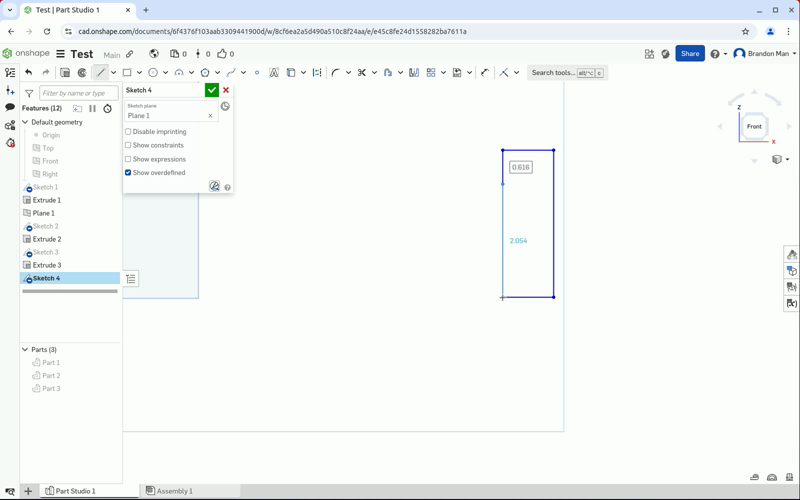
click(502, 297)
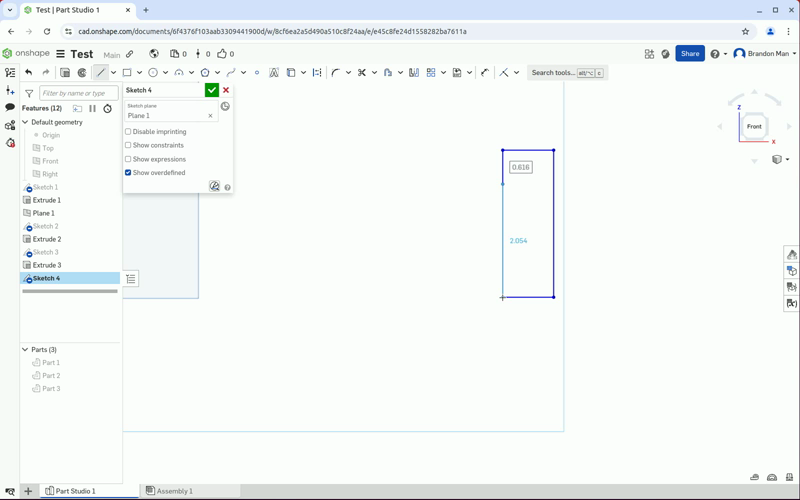
scroll(-6)
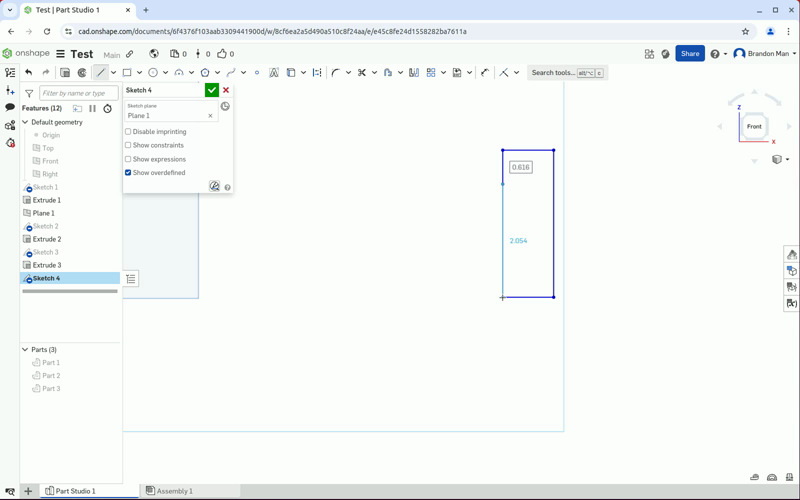
scroll(-6)
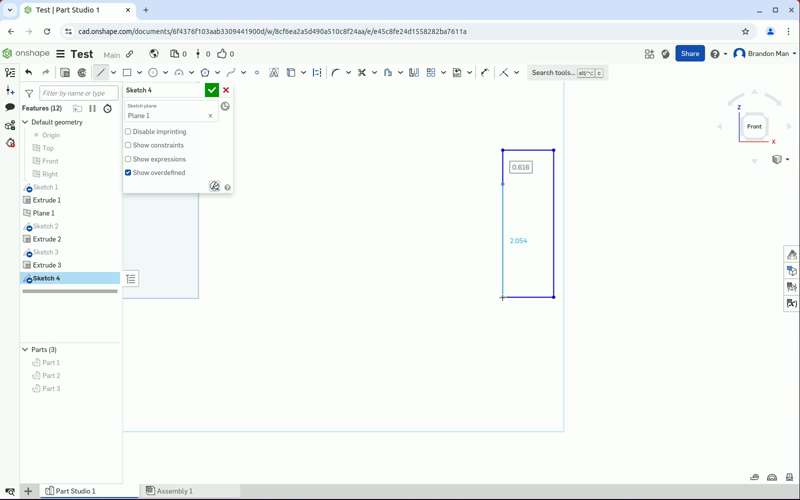
scroll(-6)
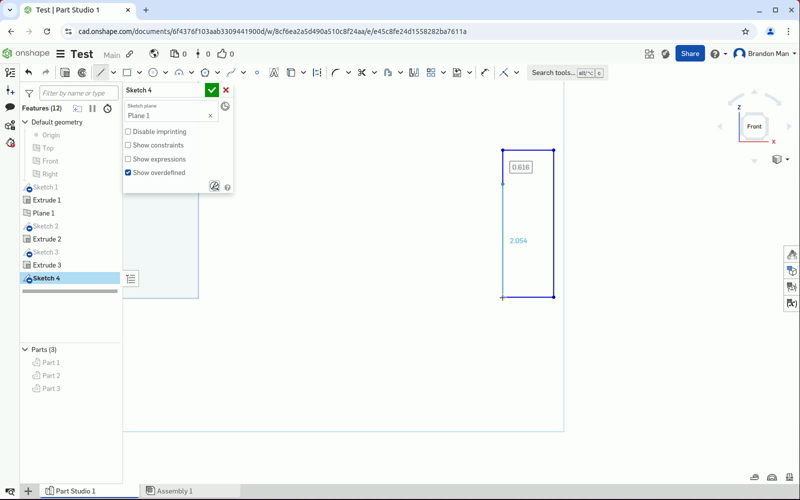
scroll(-6)
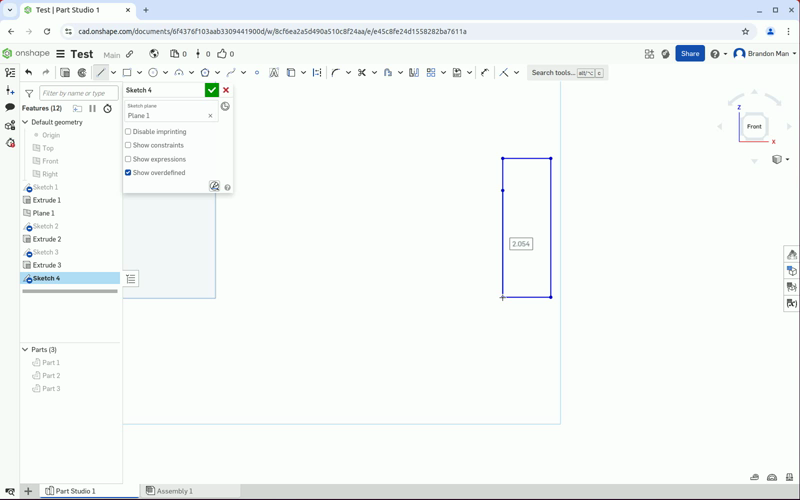
scroll(-6)
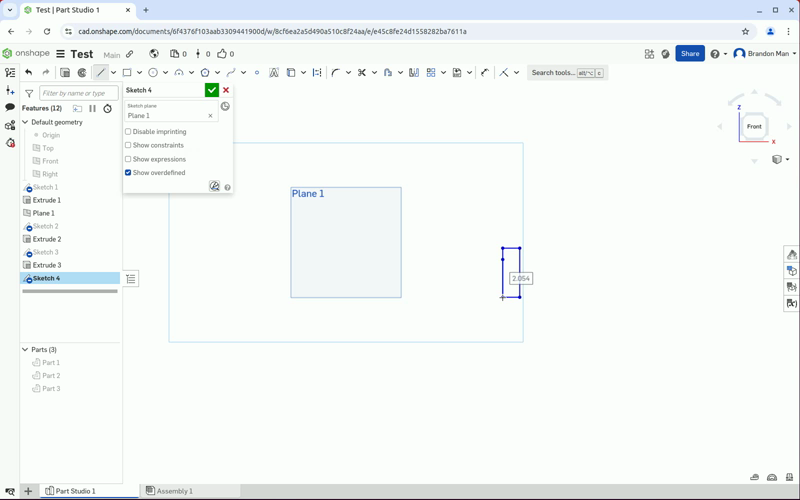
scroll(-6)
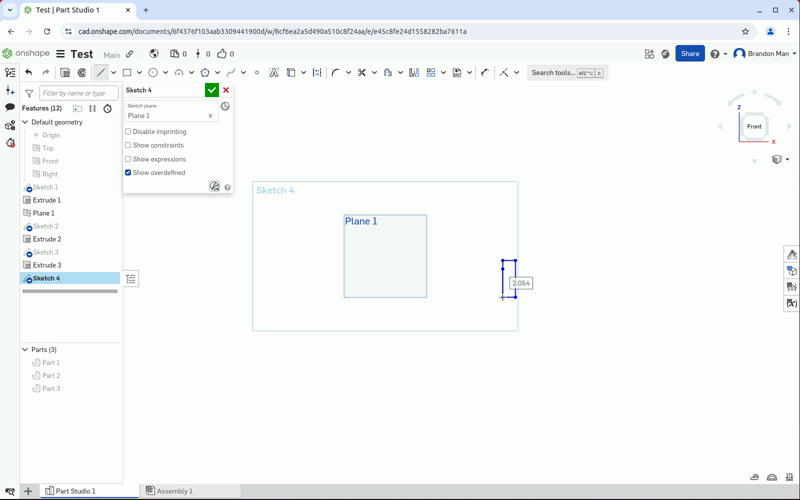
scroll(-6)
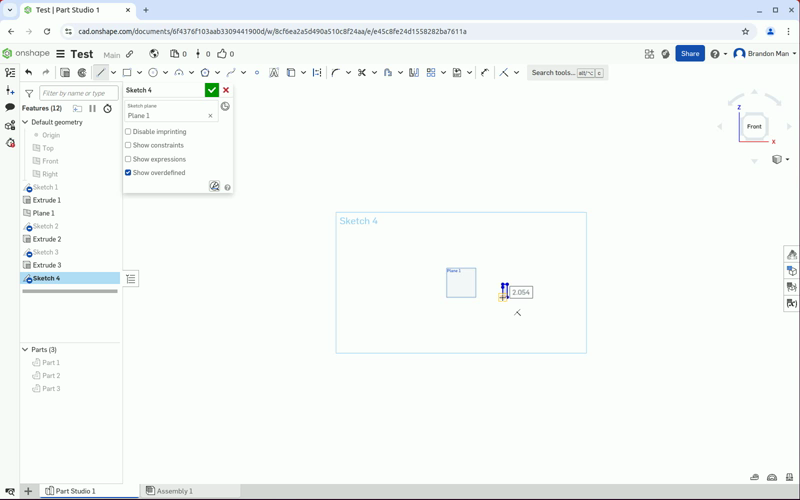
key(esc)
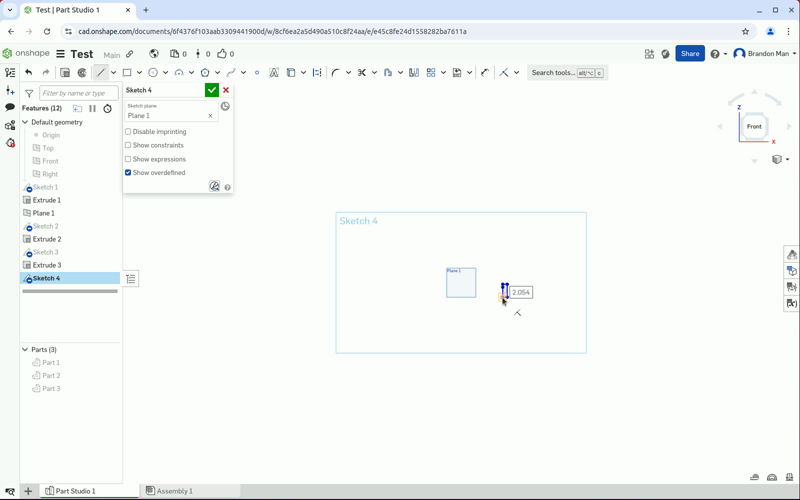
mouse_move(505, 289)
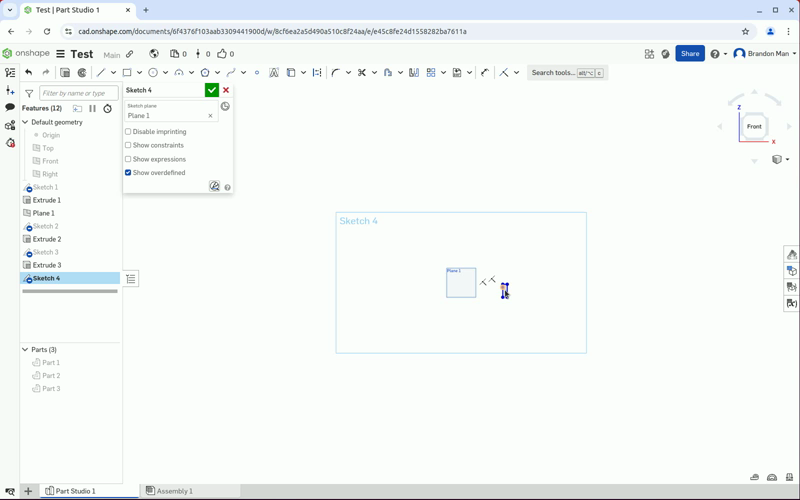
scroll(6)
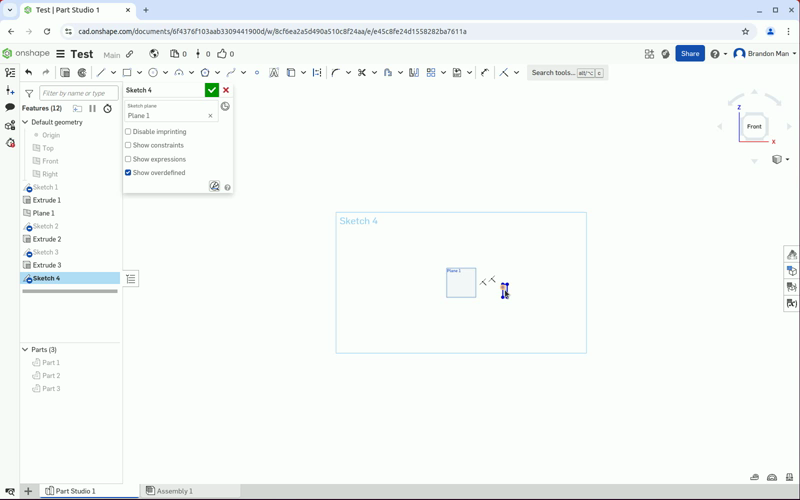
scroll(6)
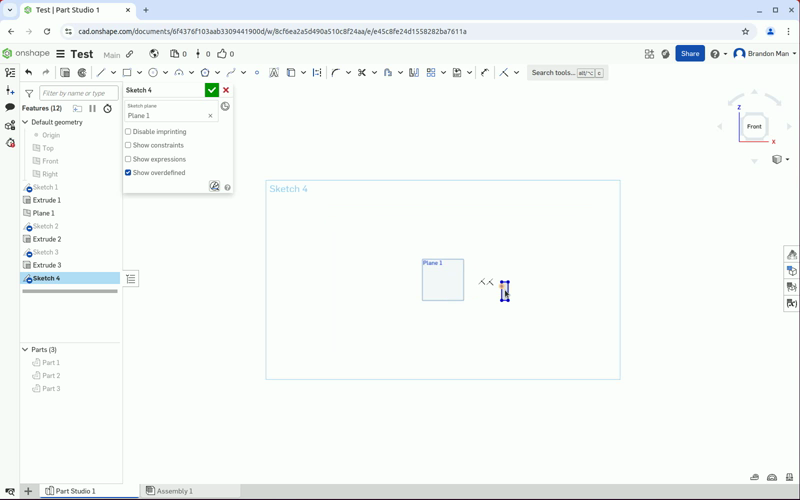
scroll(6)
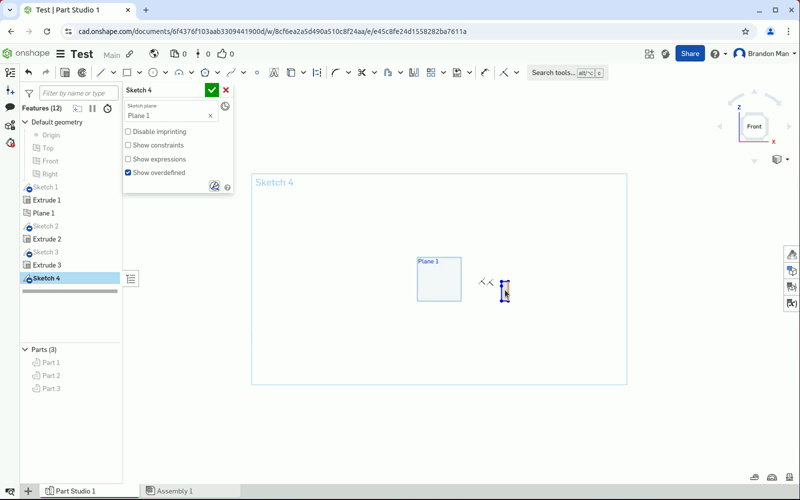
scroll(6)
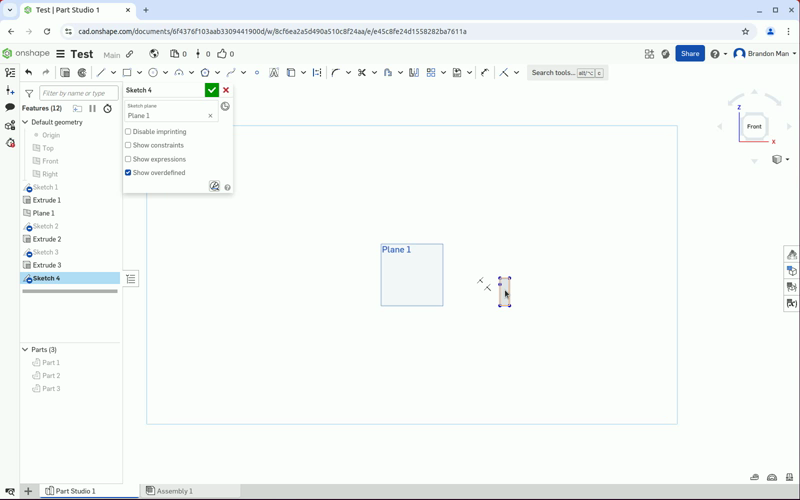
scroll(6)
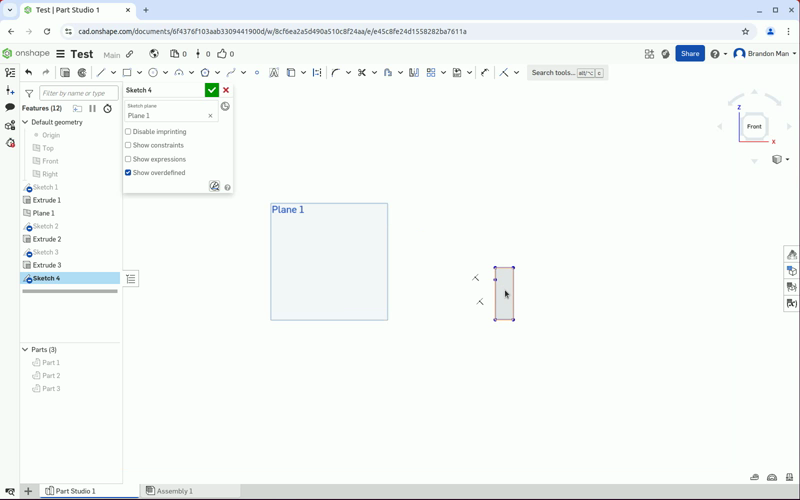
scroll(6)
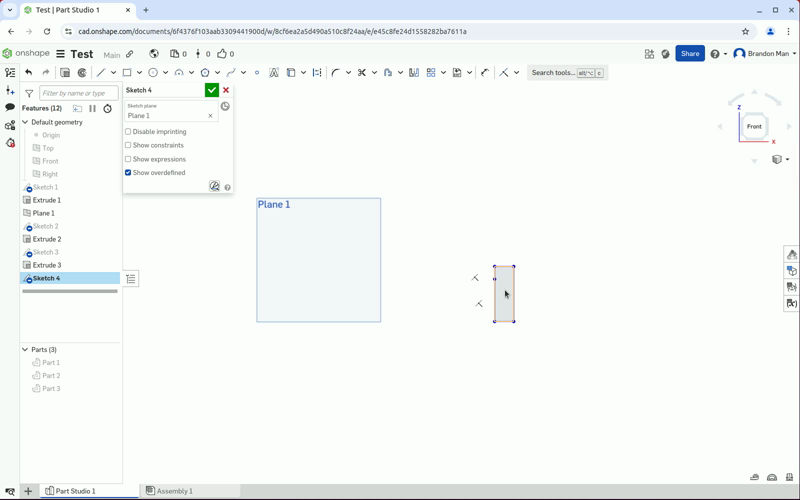
scroll(6)
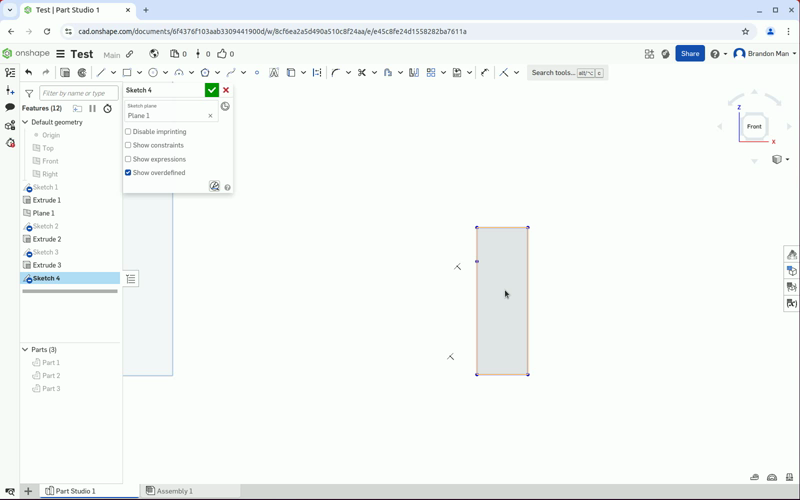
click(505, 289)
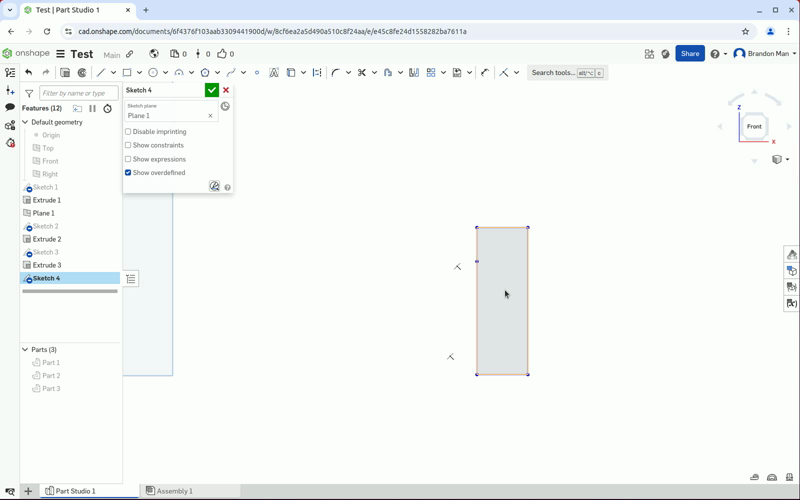
scroll(-6)
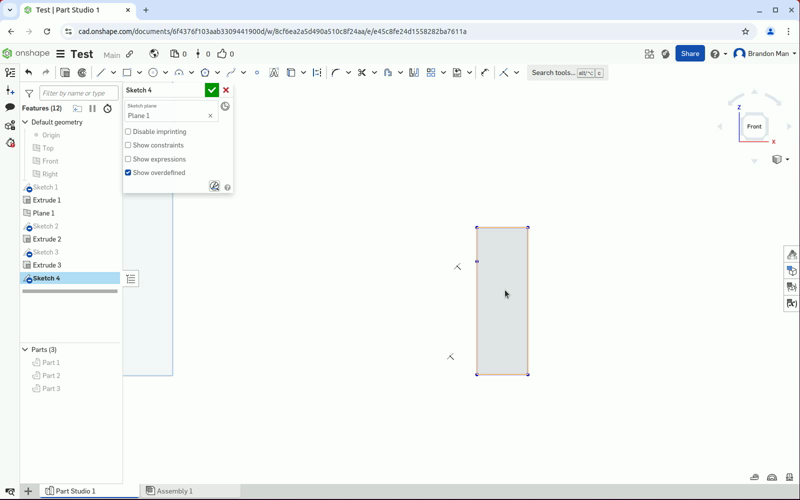
scroll(-6)
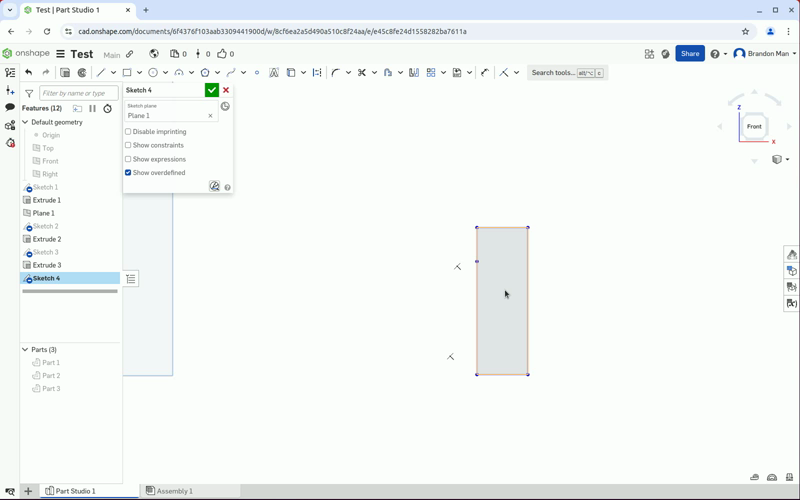
scroll(-6)
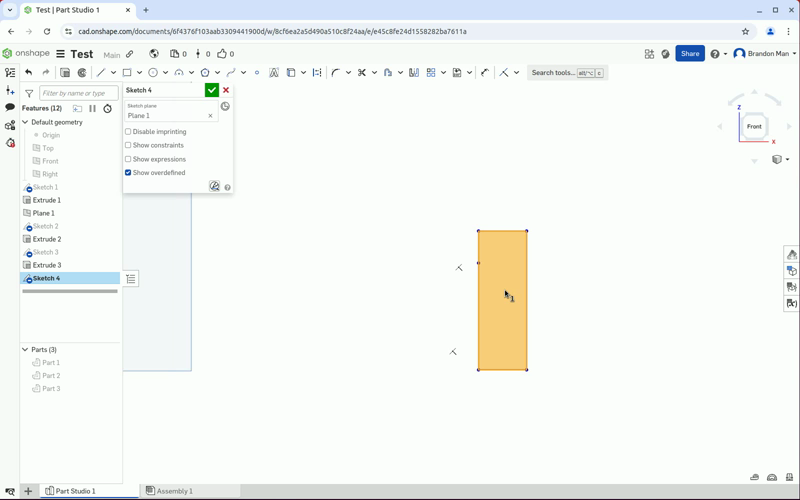
scroll(-6)
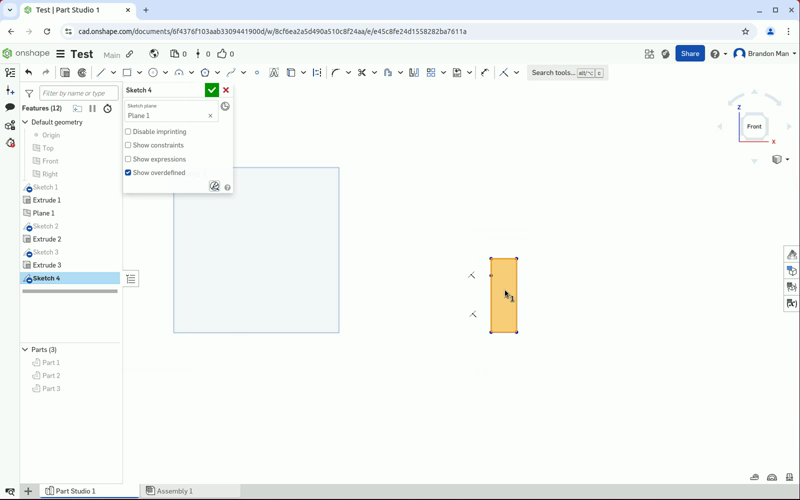
scroll(-6)
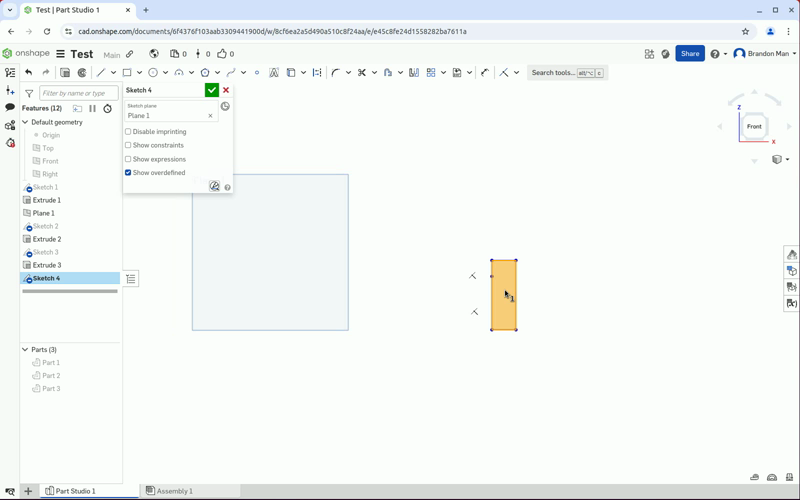
scroll(-6)
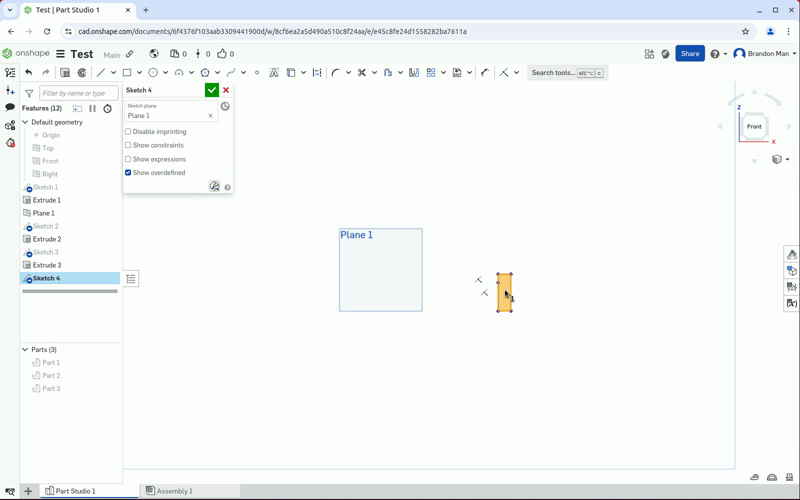
scroll(-6)
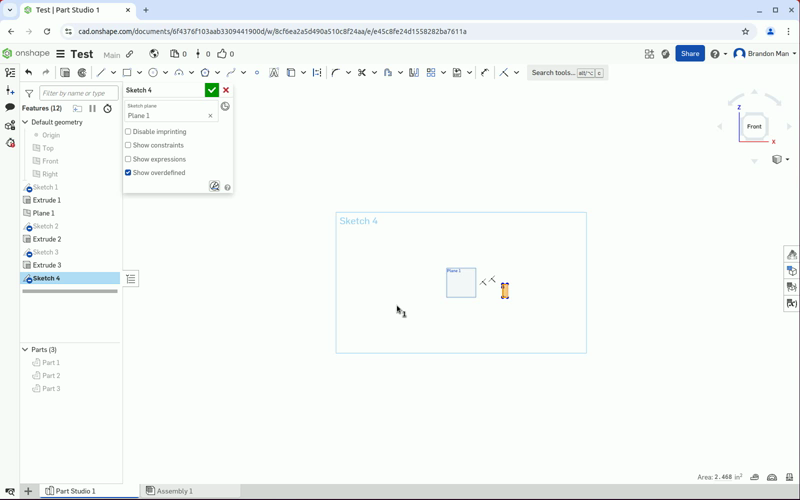
mouse_move(73, 352)
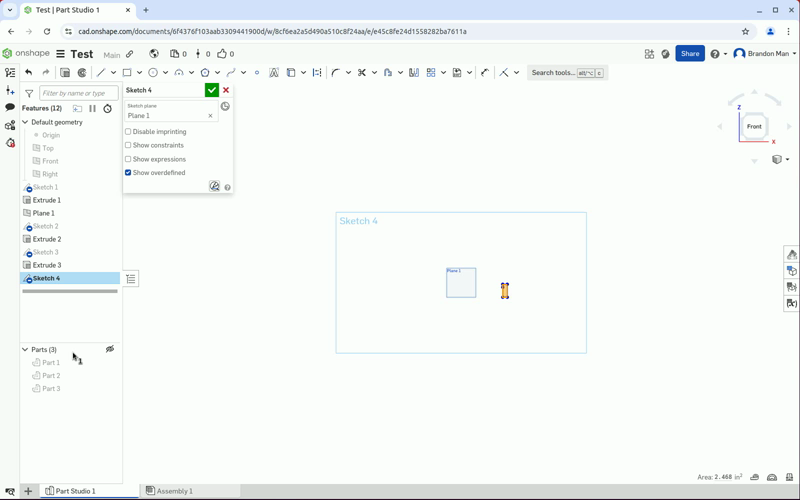
key(shift+y)
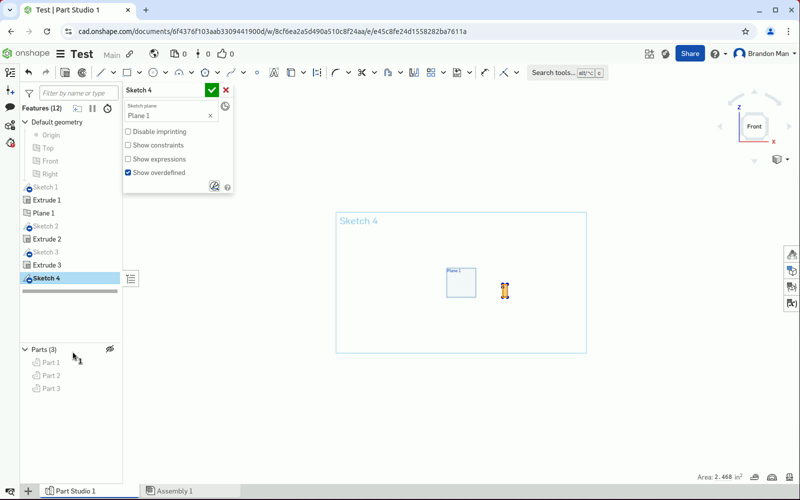
key(shift+e)
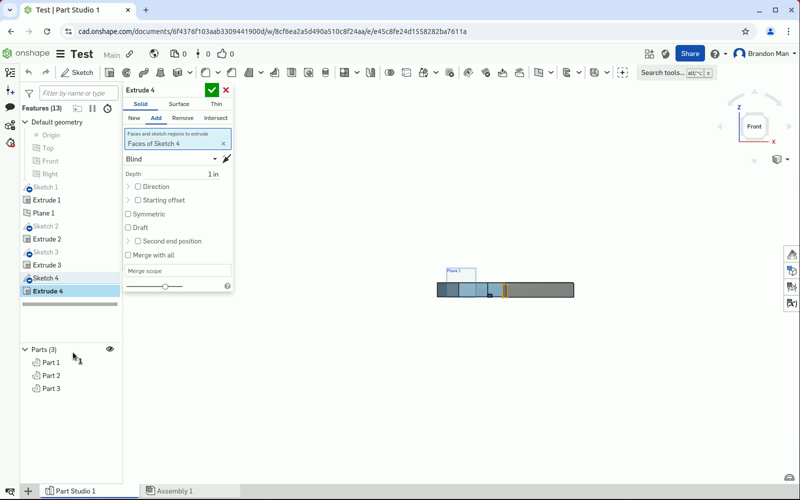
mouse_move(143, 106)
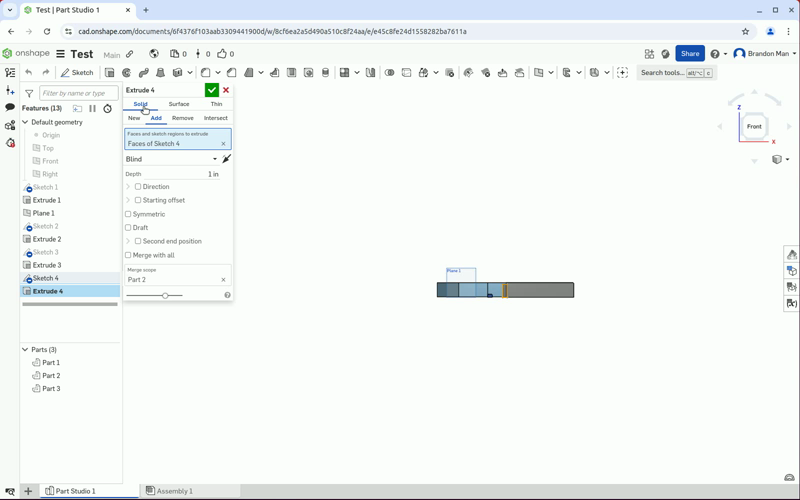
click(143, 106)
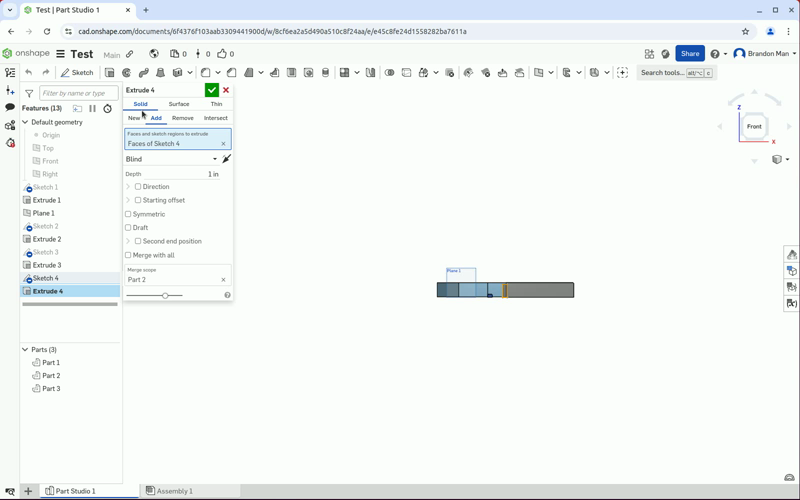
mouse_move(137, 120)
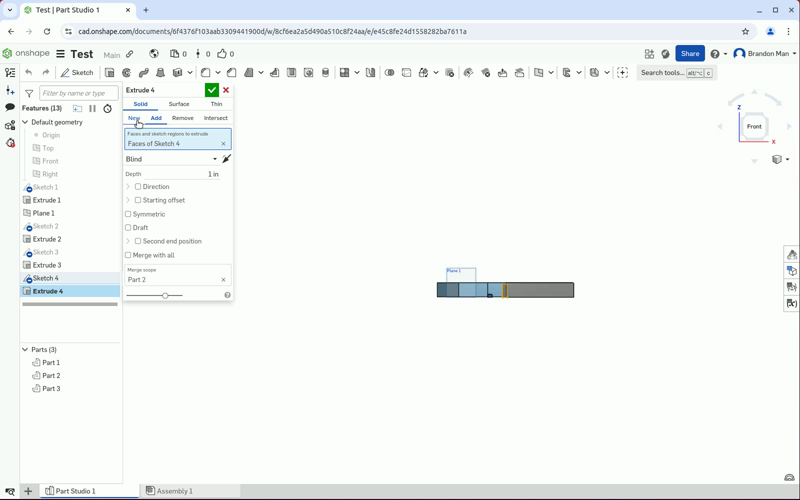
click(137, 120)
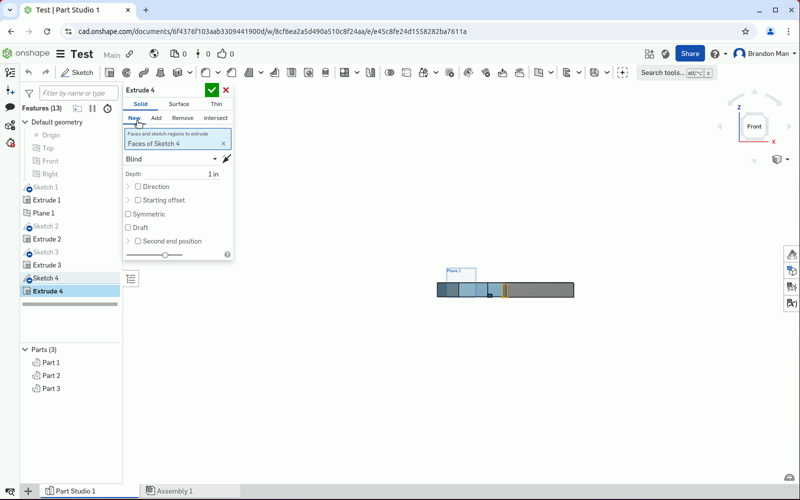
key(tab, 4)
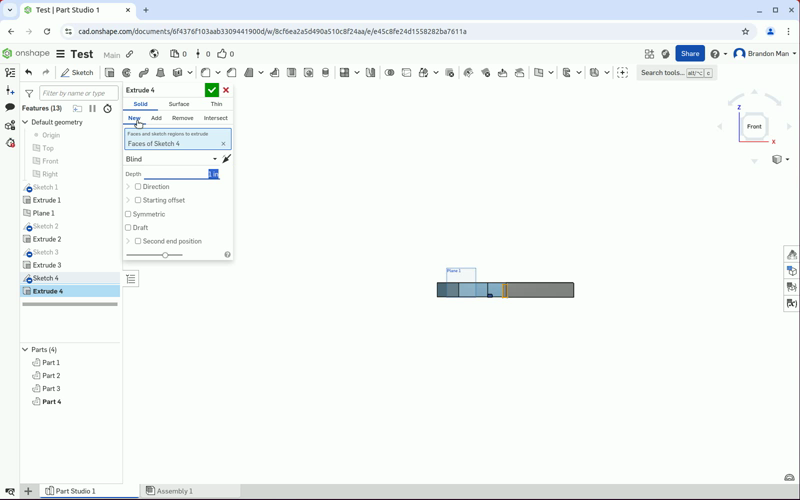
text(3.37)
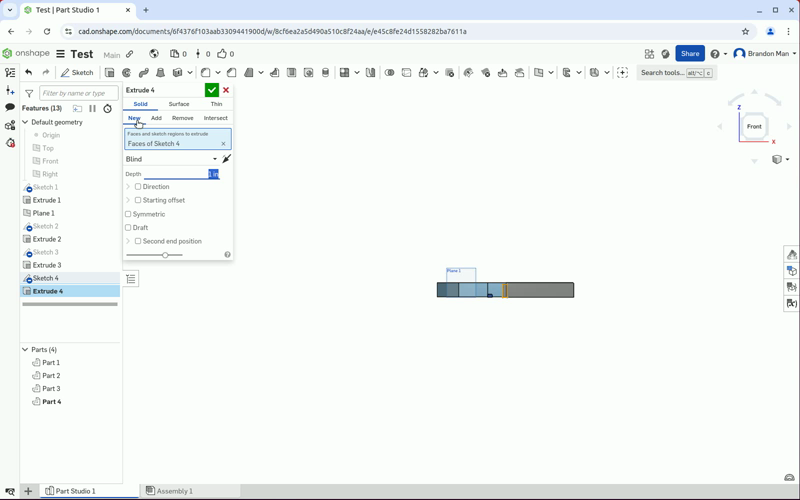
key(enter)
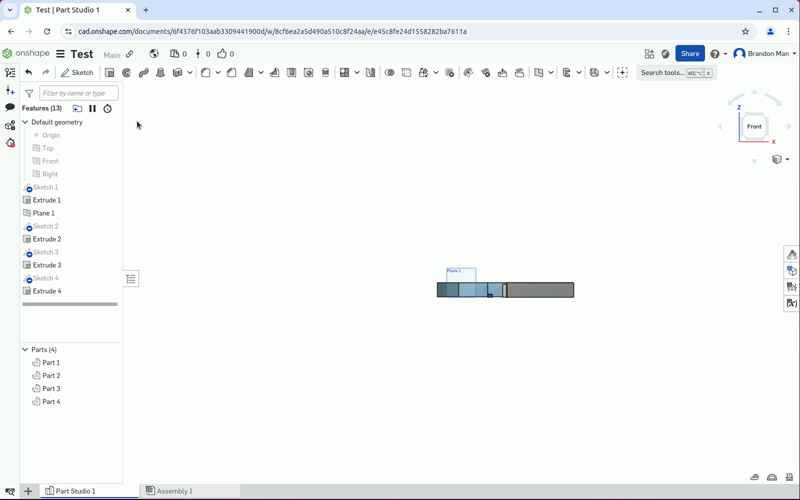
key(shift+h)
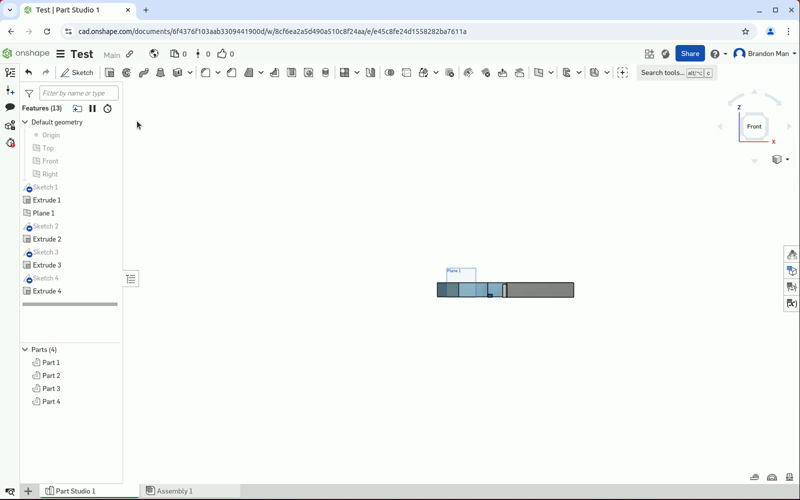
key(shift+h)
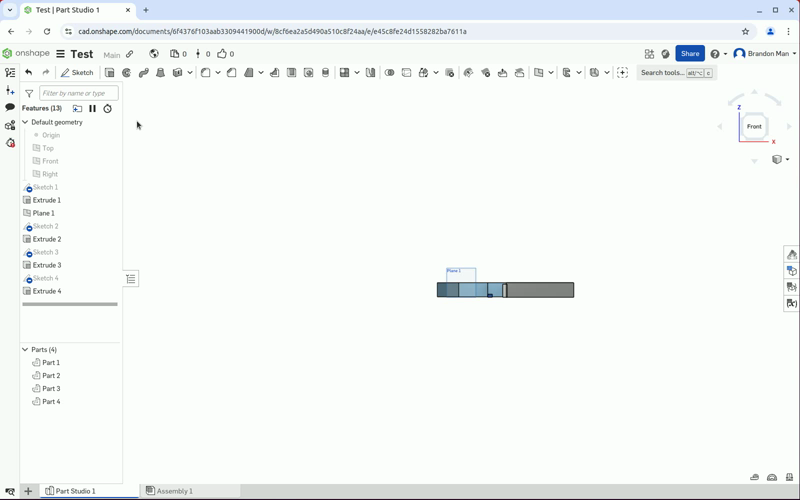
mouse_move(73, 189)
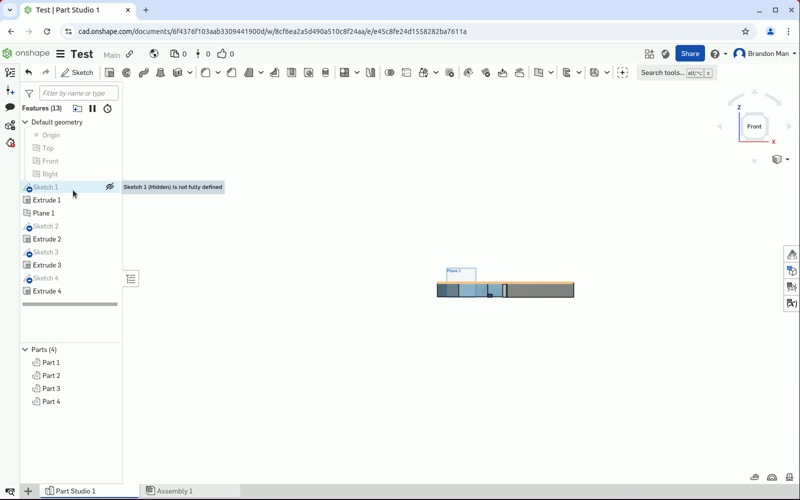
click(73, 189)
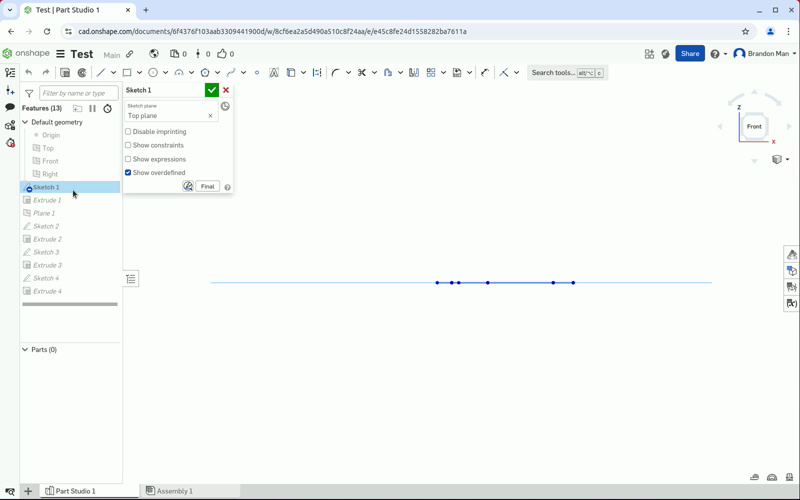
mouse_move(229, 92)
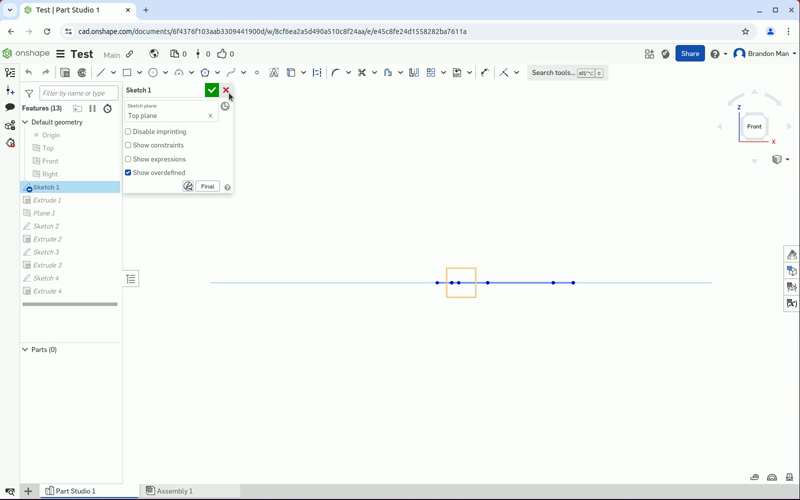
click(229, 92)
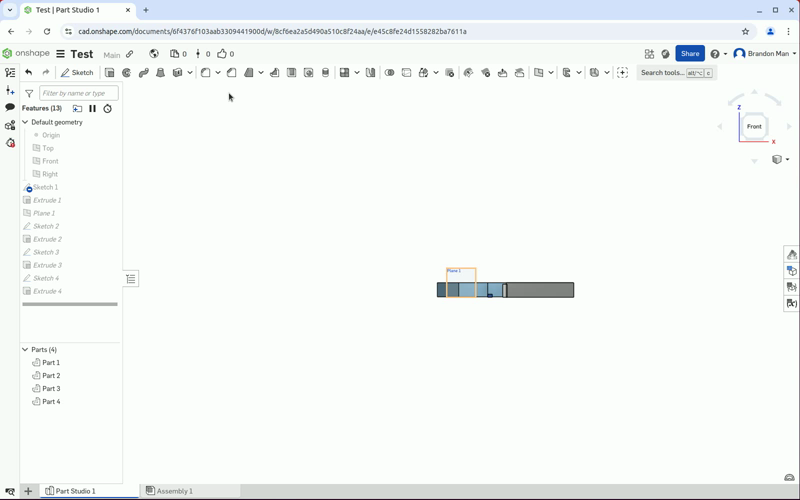
key(shift+s)
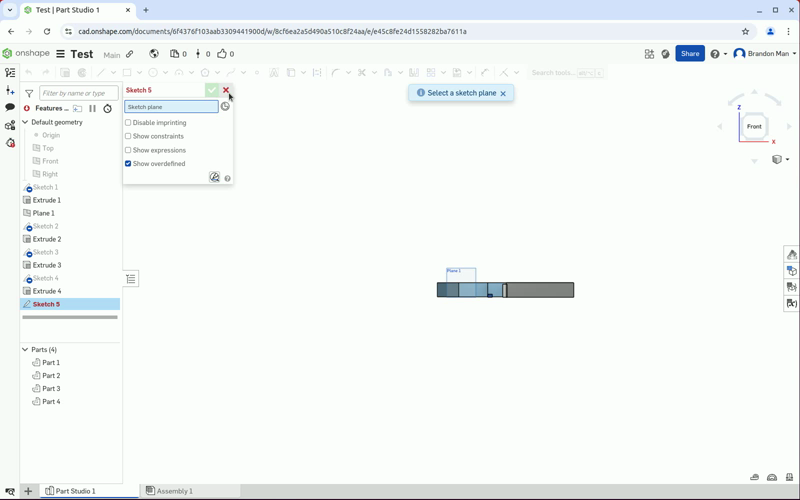
mouse_move(73, 215)
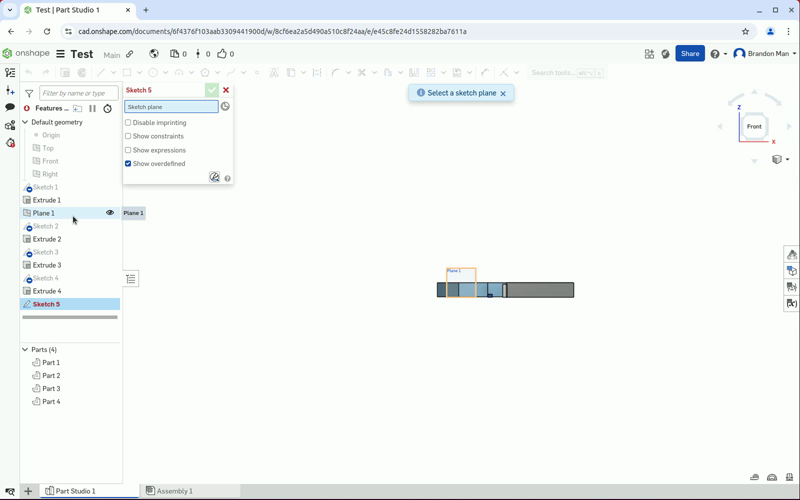
click(73, 215)
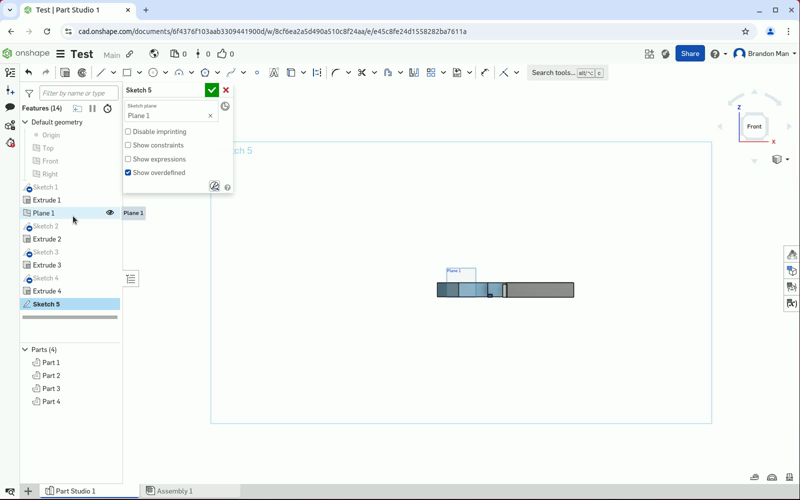
mouse_move(73, 352)
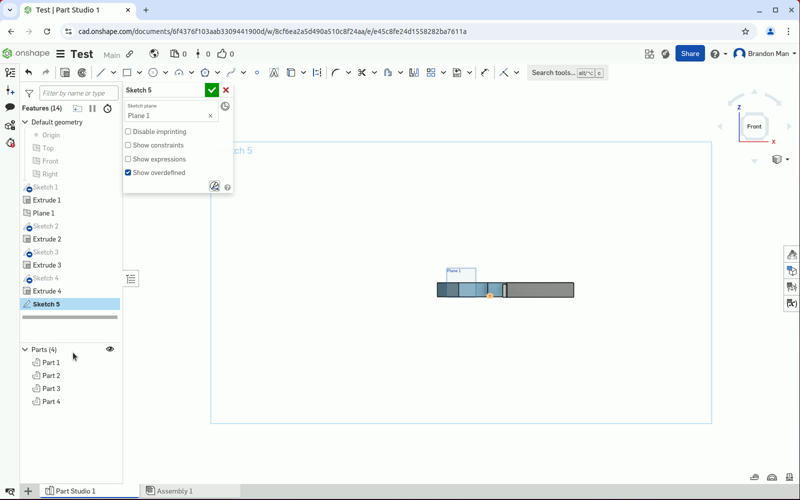
key(y)
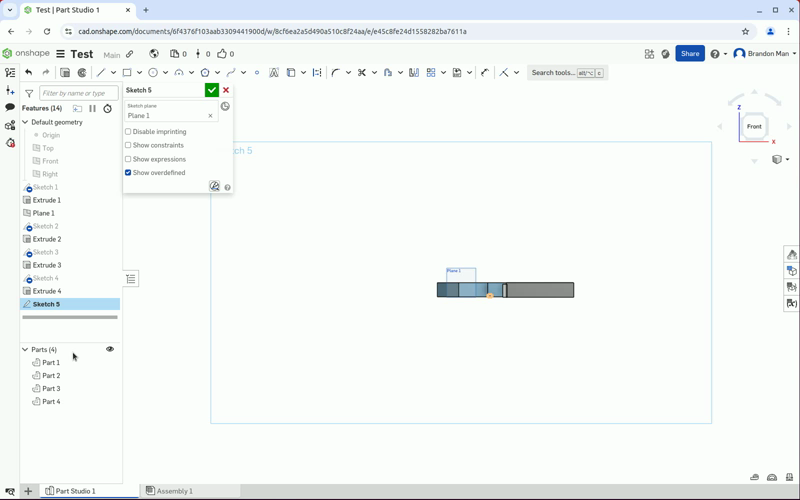
key(l)
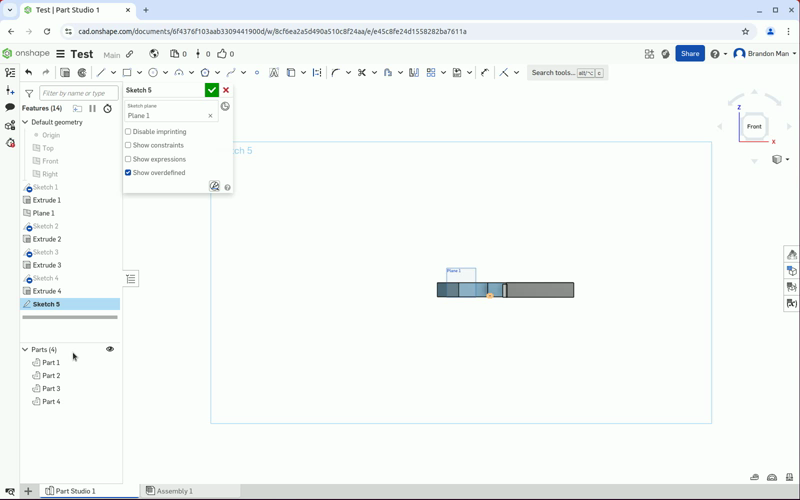
key_down(shift)
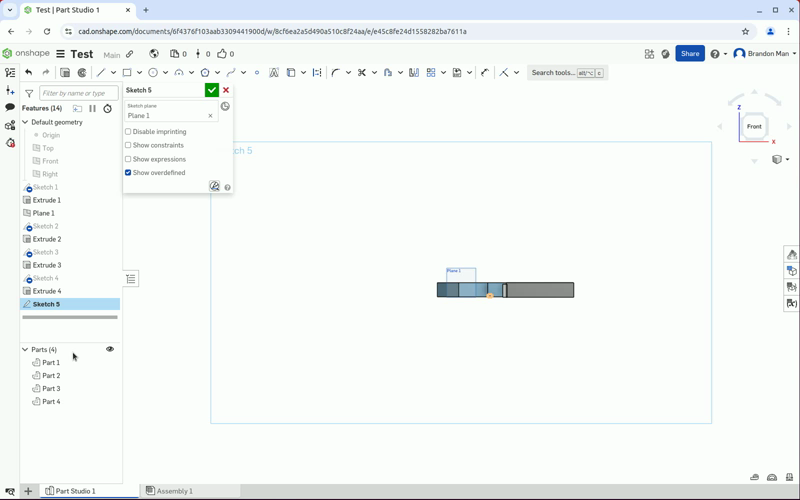
mouse_move(499, 297)
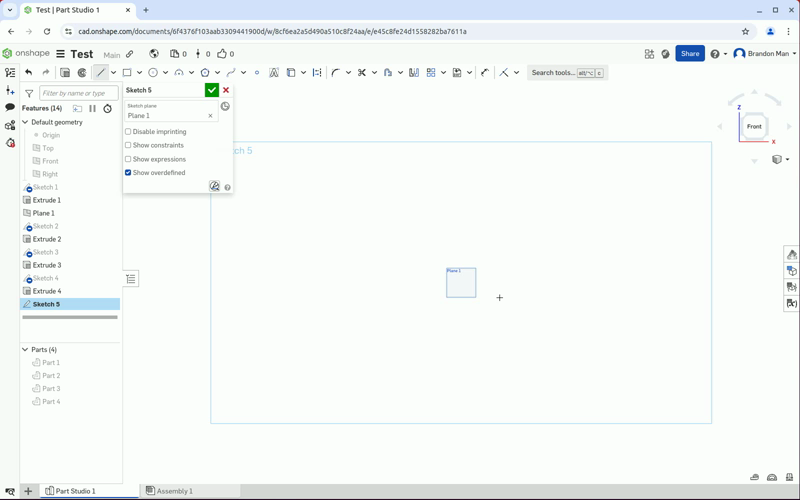
click(499, 297)
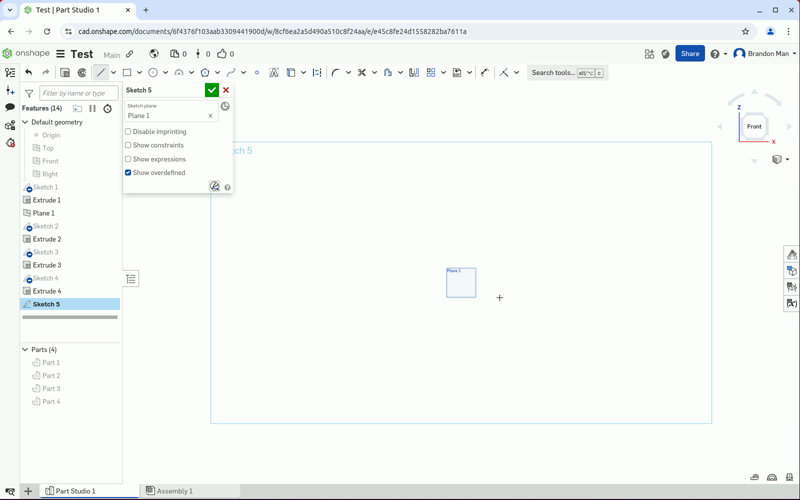
key_up(shift)
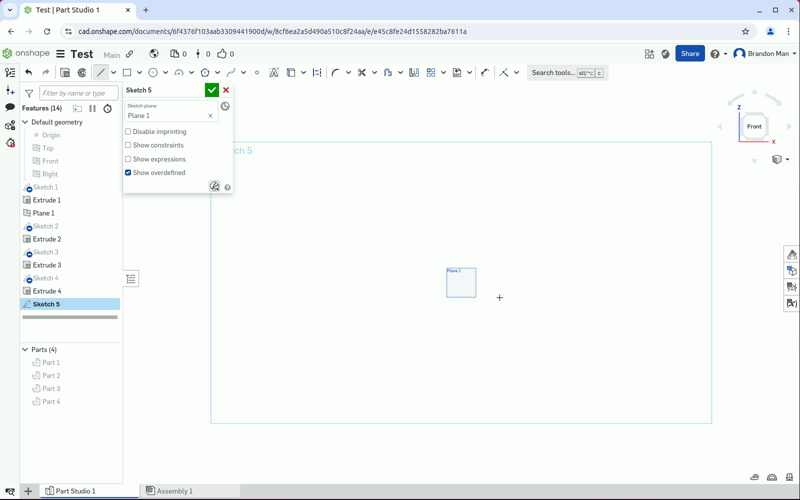
key_down(shift)
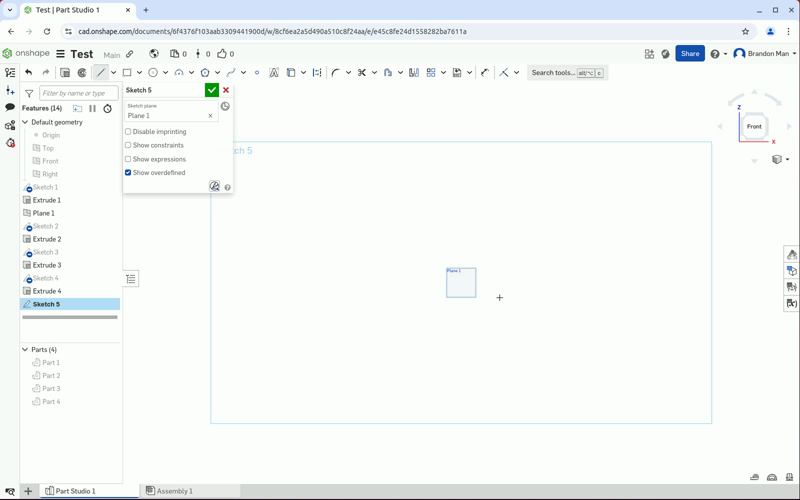
mouse_move(529, 297)
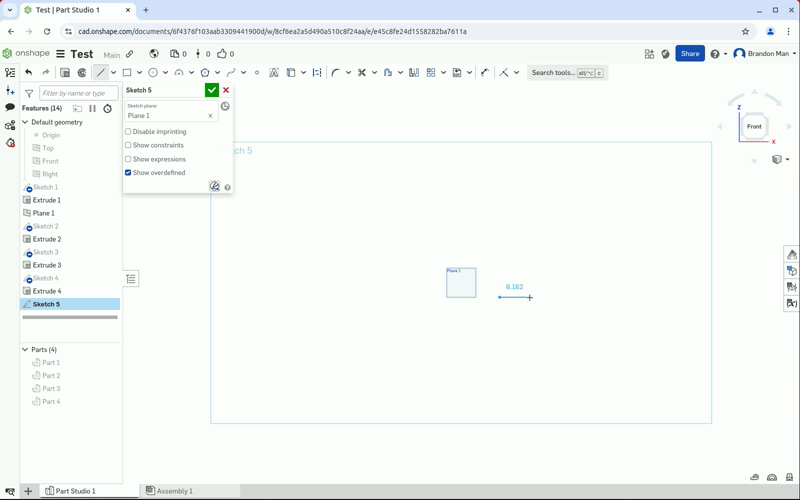
mouse_move(503, 297)
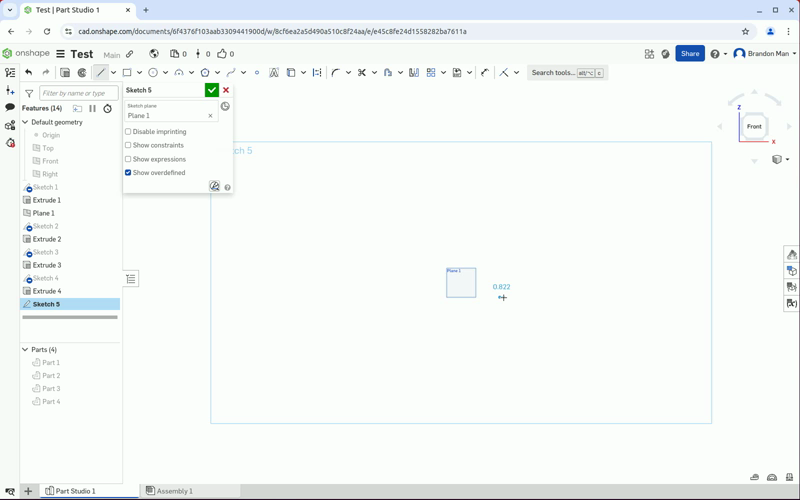
scroll(6)
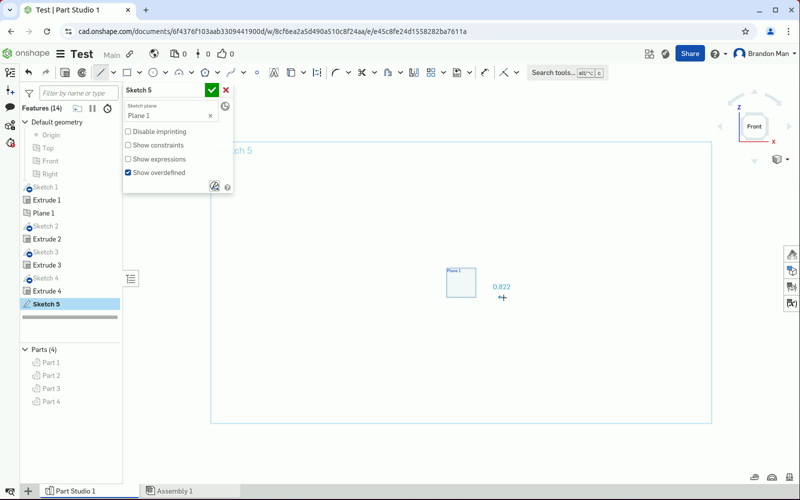
scroll(6)
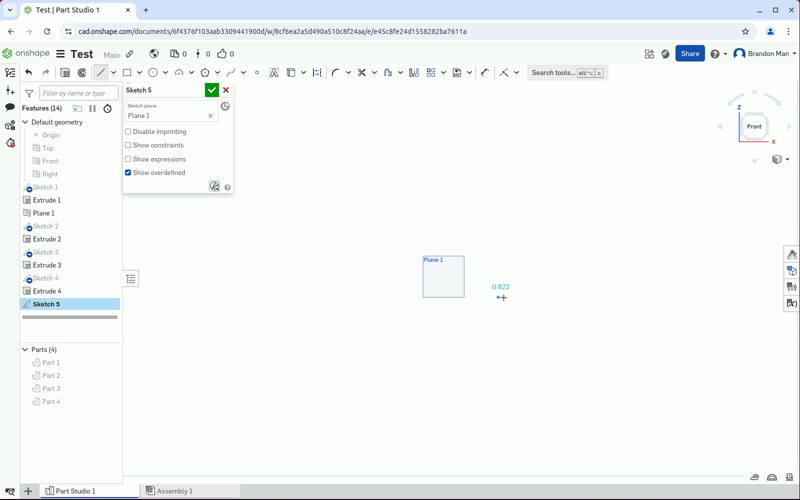
scroll(6)
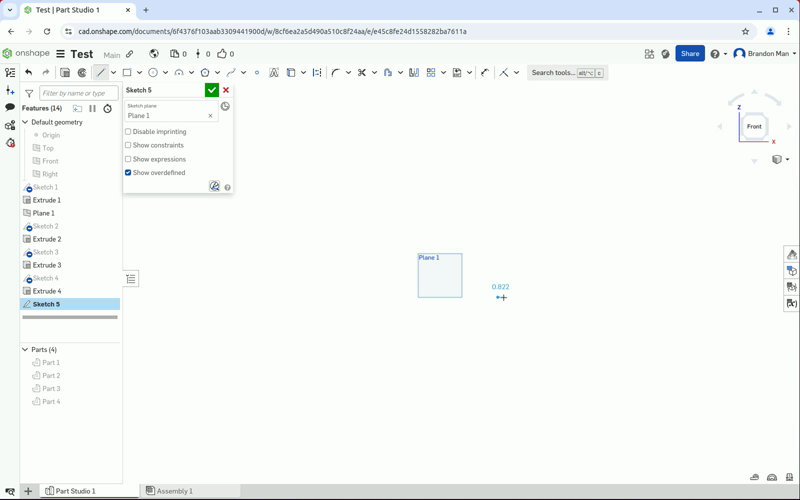
scroll(6)
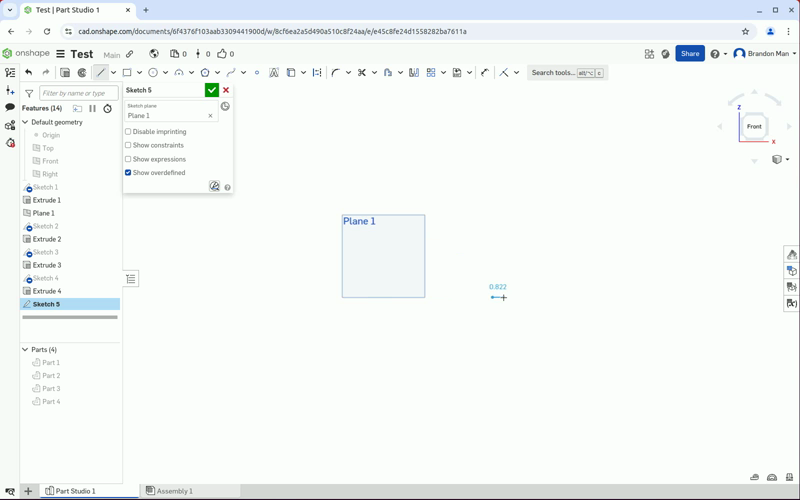
scroll(6)
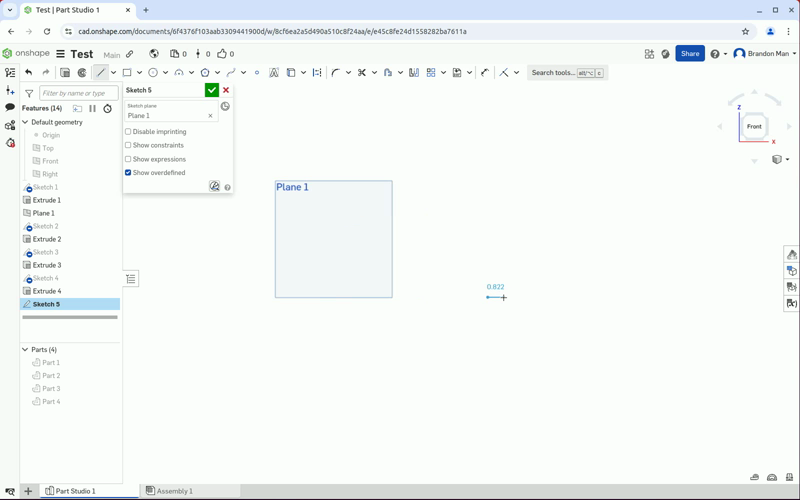
scroll(6)
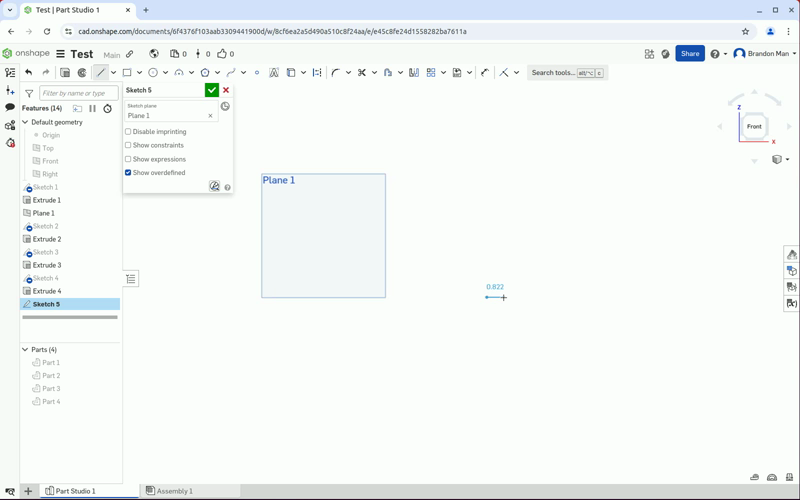
scroll(6)
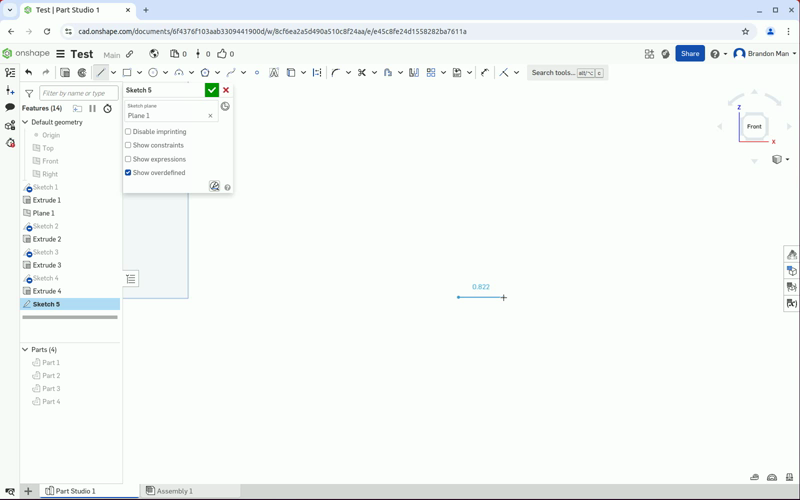
click(503, 297)
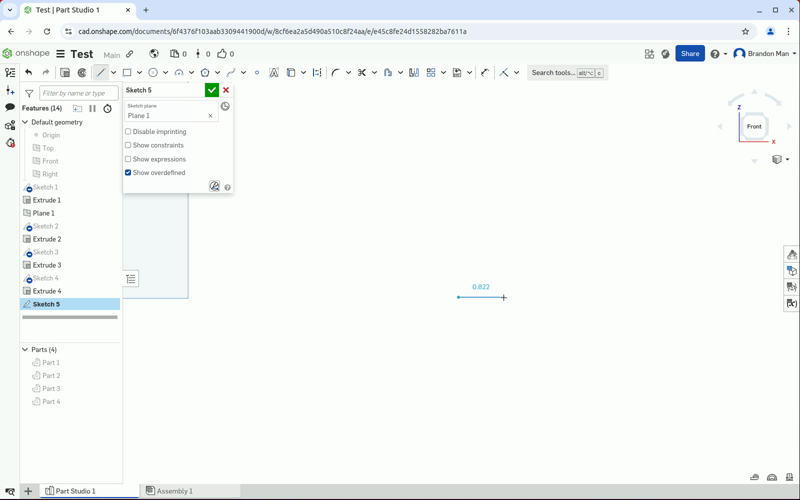
scroll(-6)
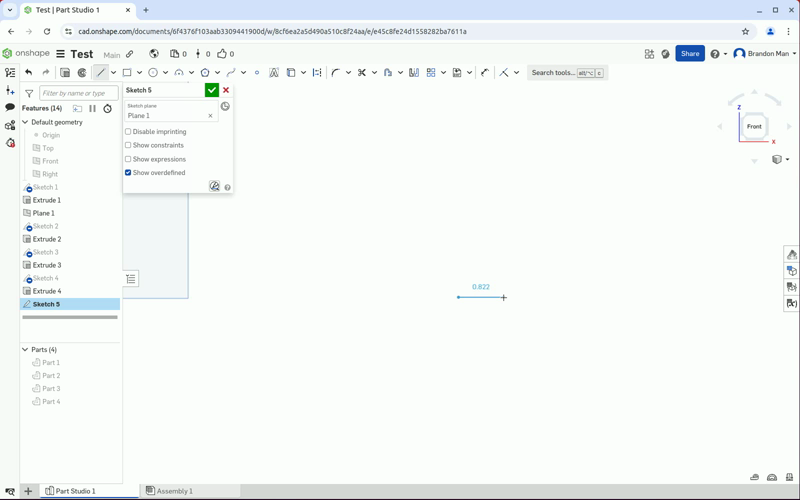
scroll(-6)
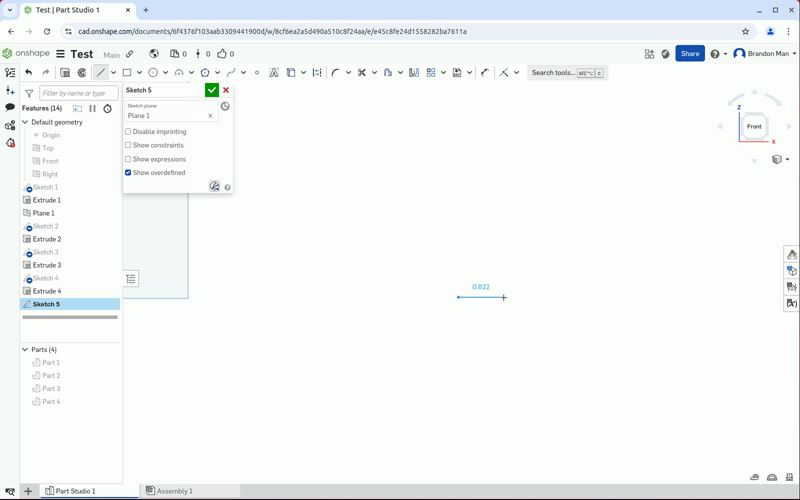
scroll(-6)
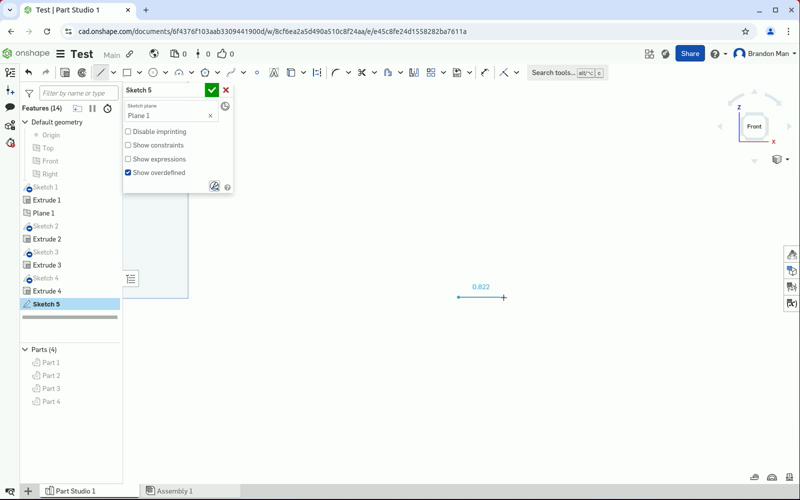
scroll(-6)
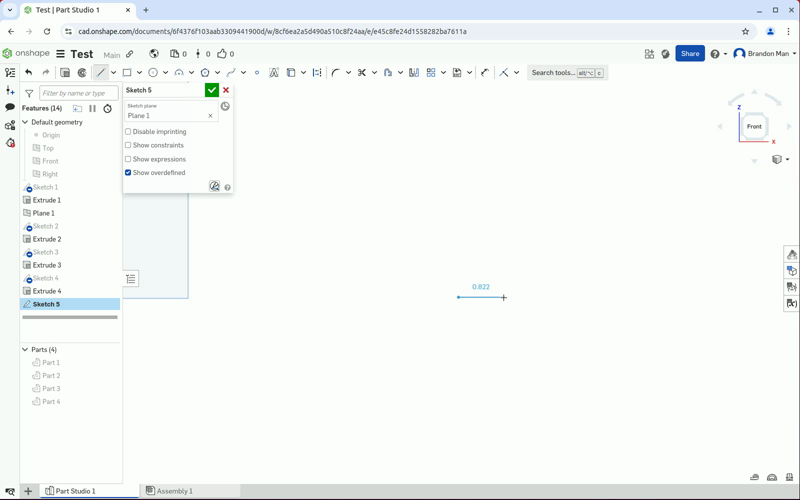
scroll(-6)
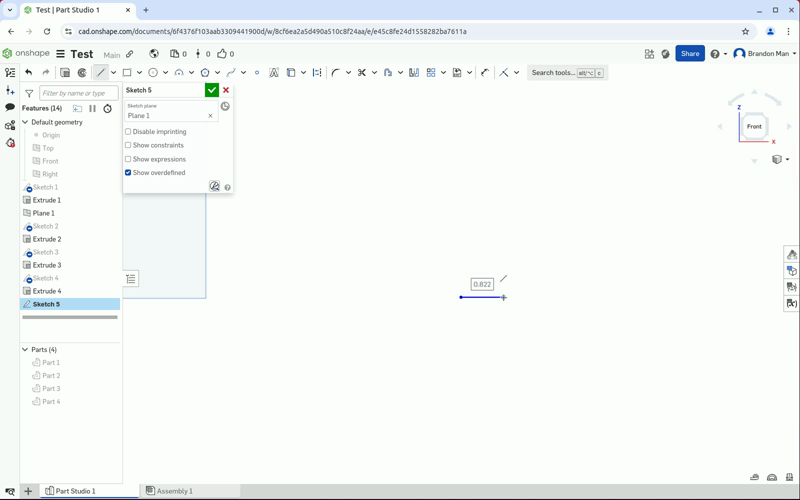
scroll(-6)
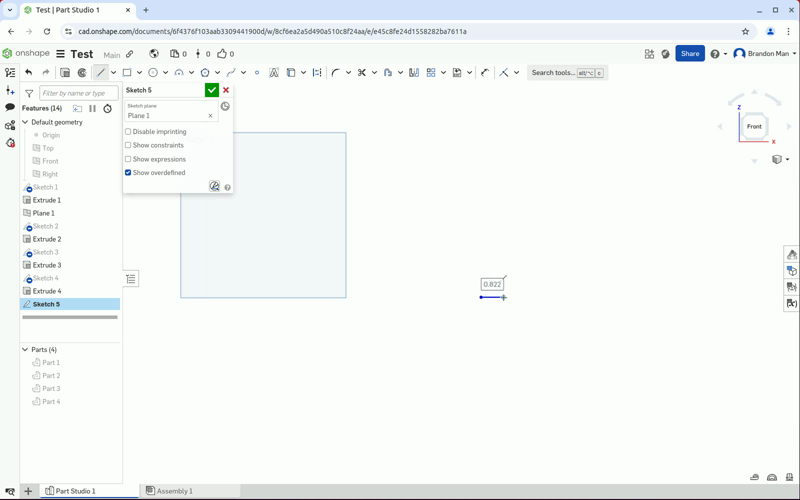
scroll(-6)
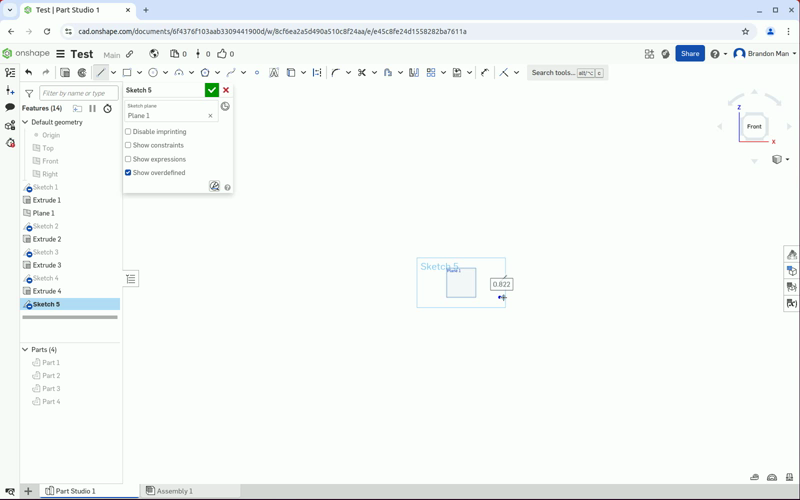
key_up(shift)
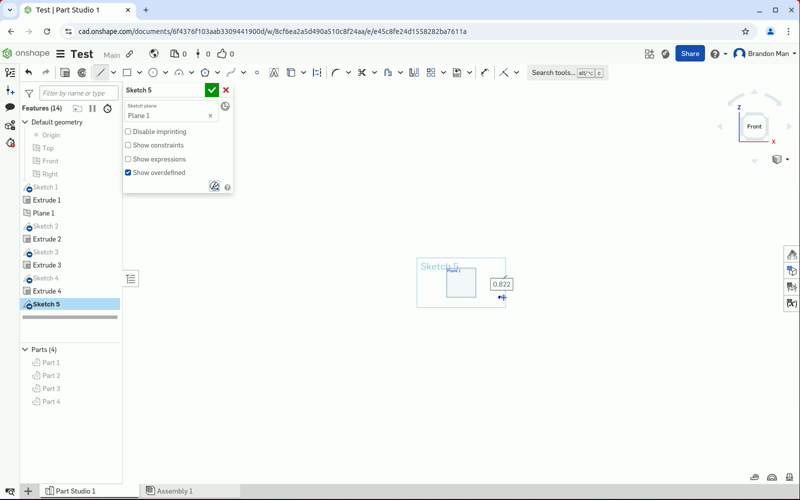
key_down(shift)
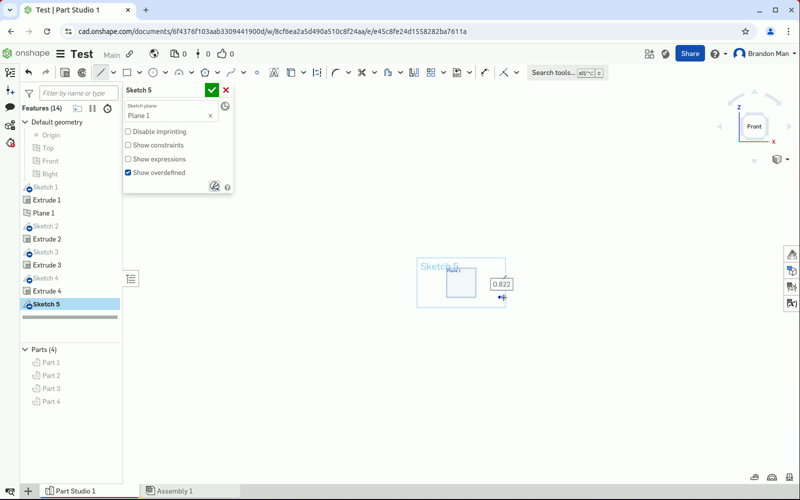
mouse_move(533, 297)
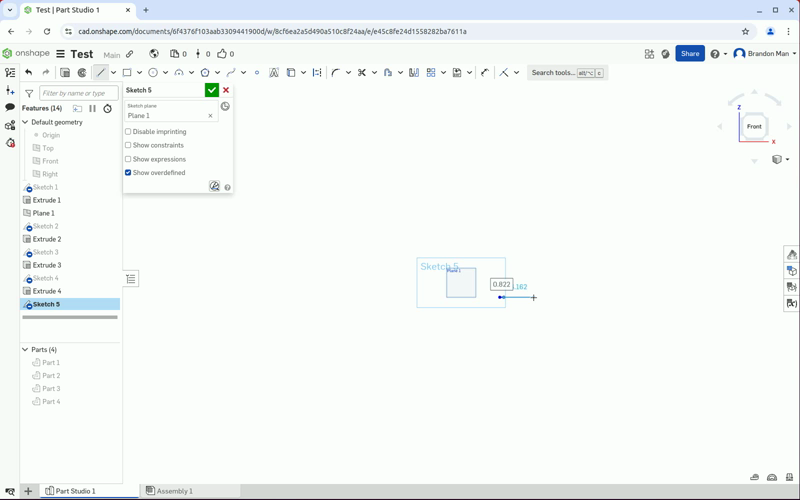
mouse_move(503, 286)
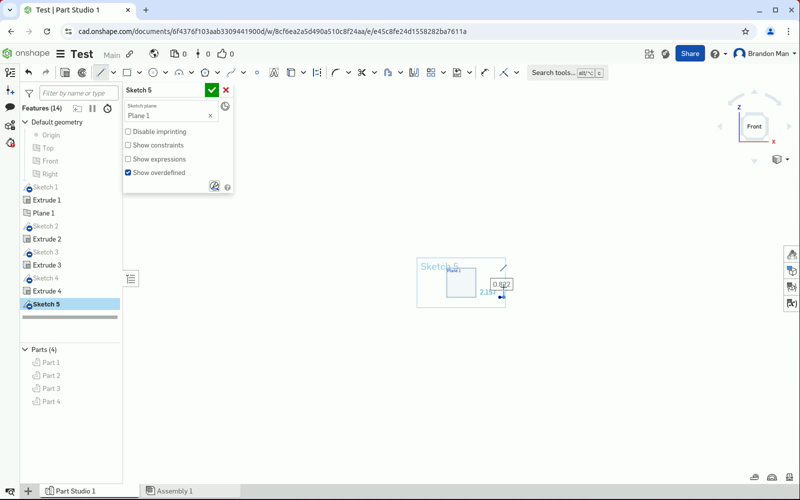
click(503, 286)
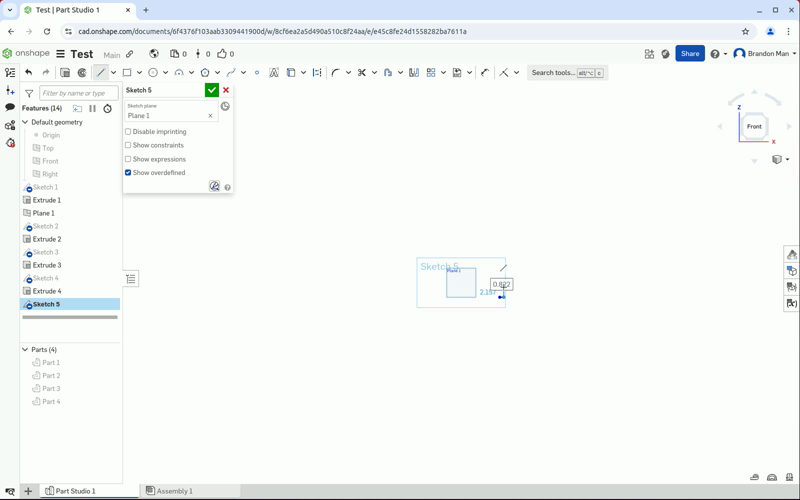
key_up(shift)
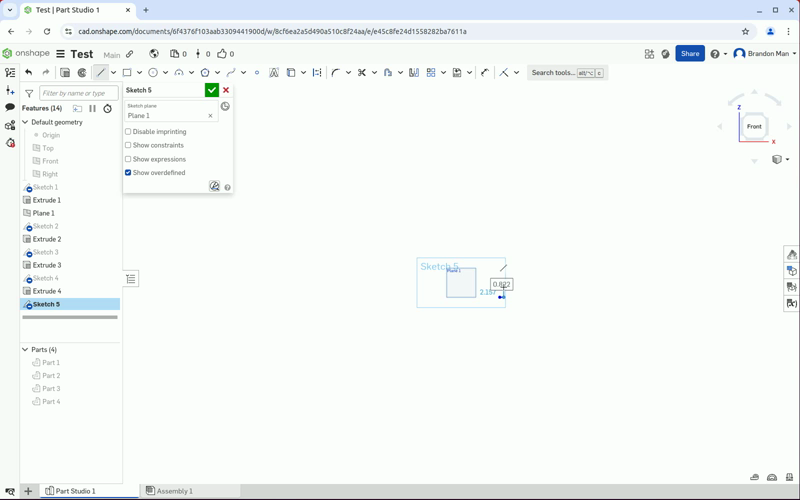
key_down(shift)
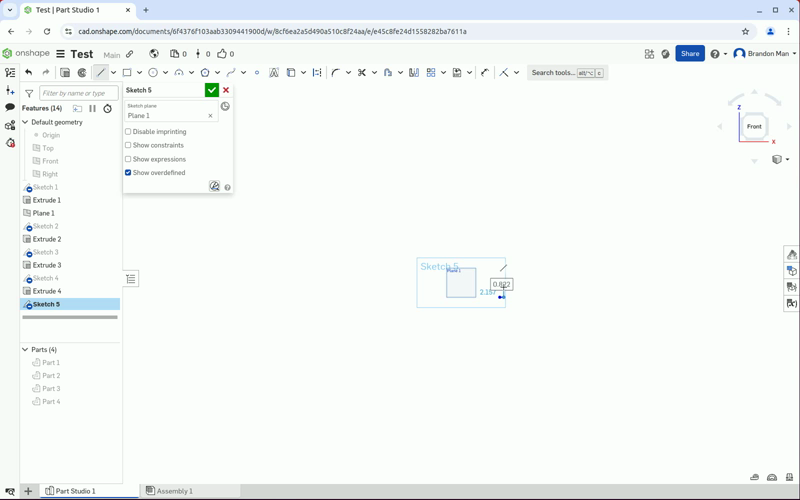
mouse_move(533, 286)
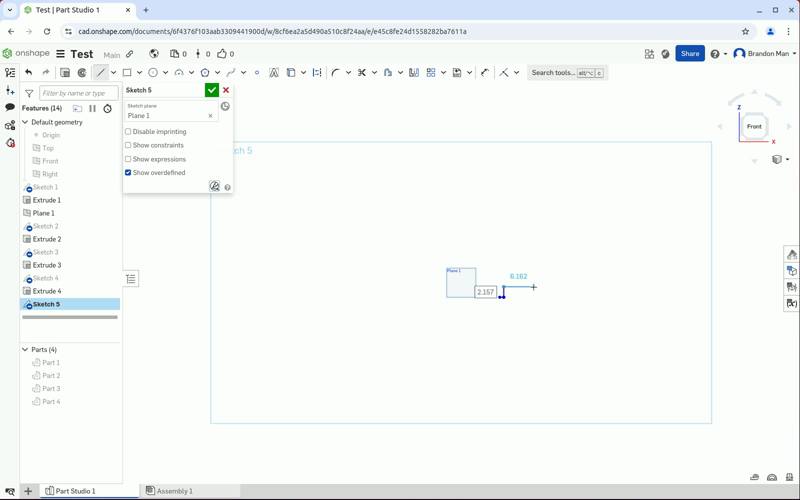
mouse_move(499, 286)
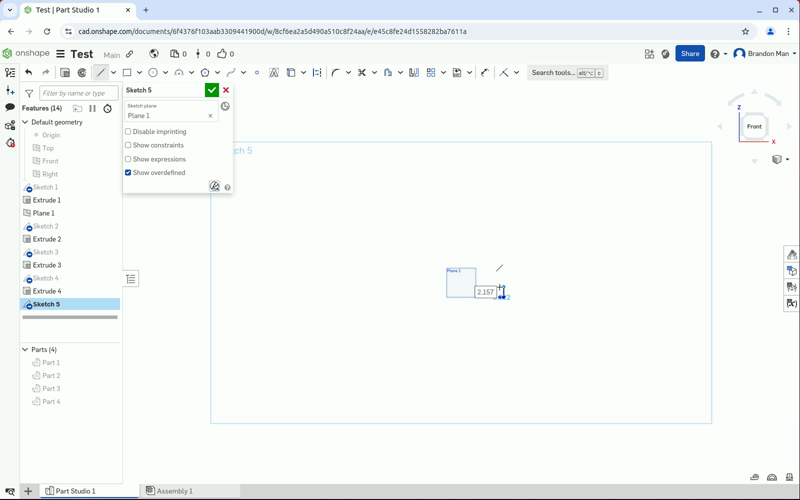
scroll(6)
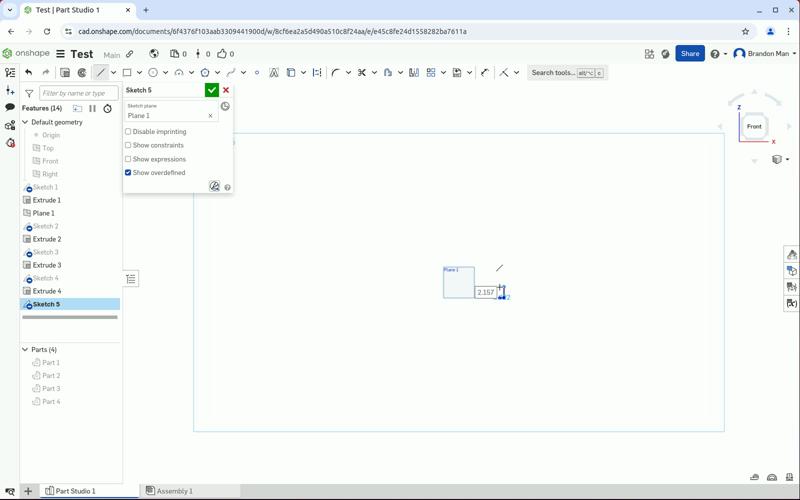
scroll(6)
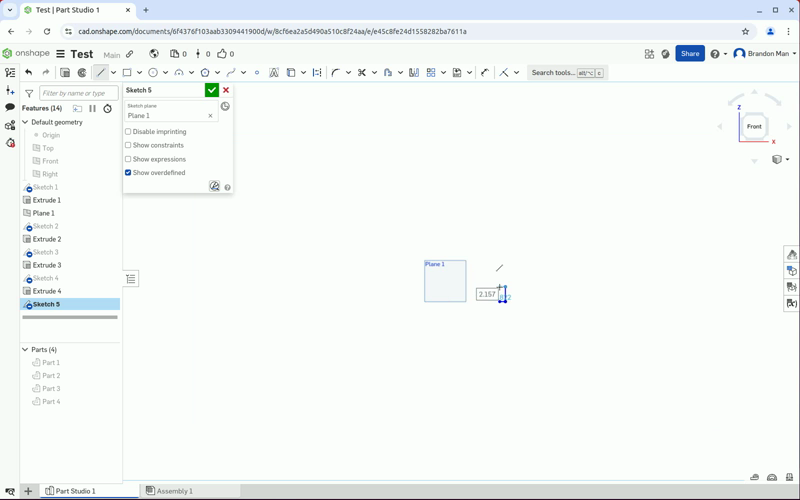
scroll(6)
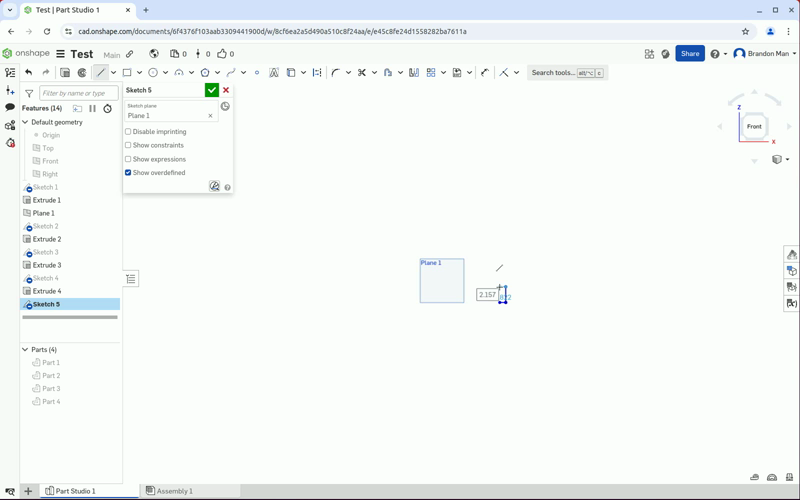
scroll(6)
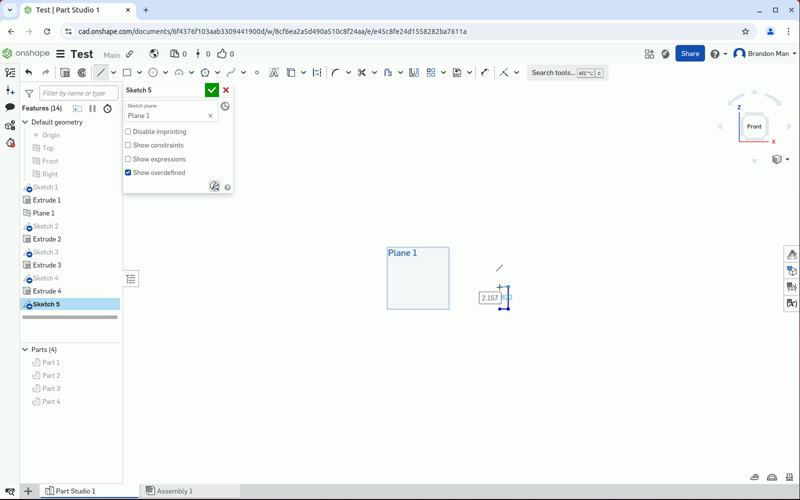
scroll(6)
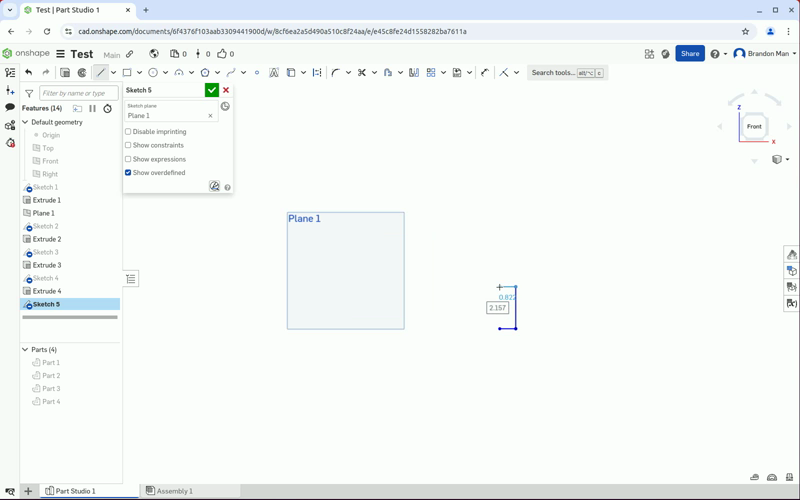
scroll(6)
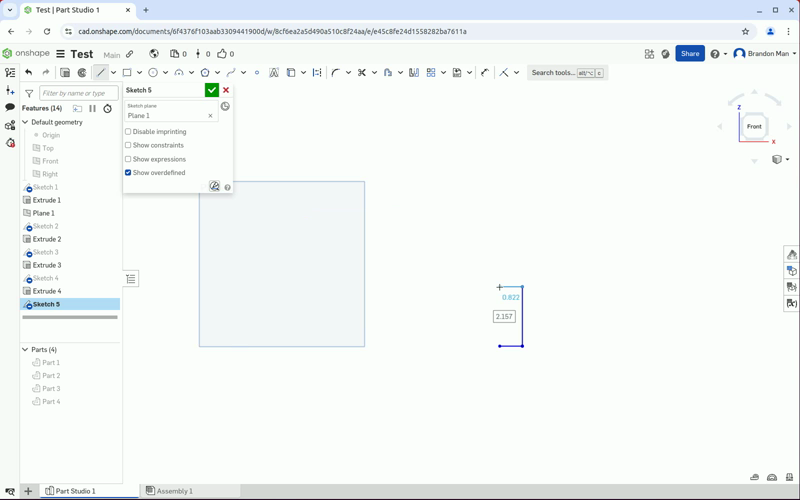
scroll(6)
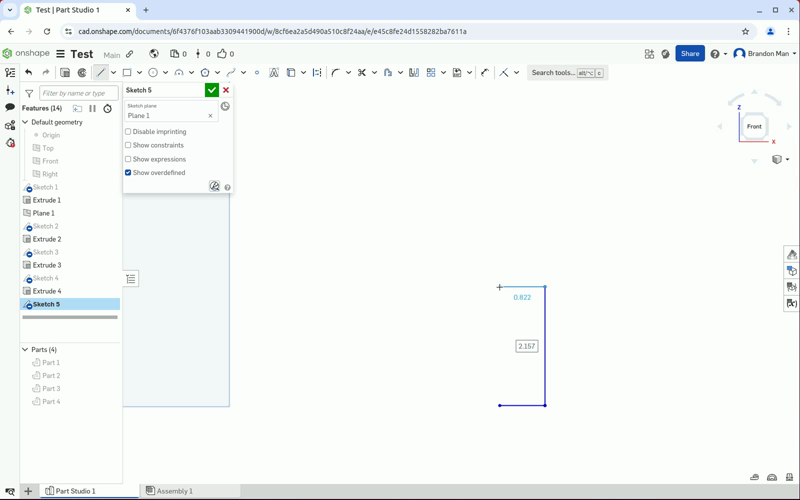
click(499, 286)
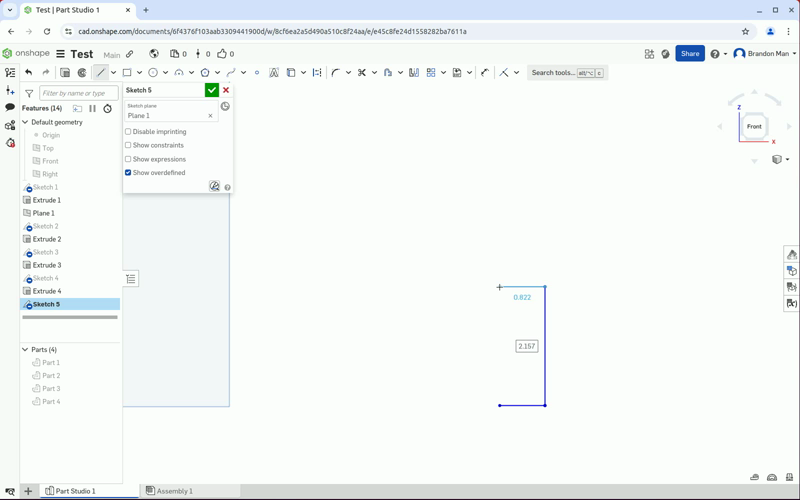
scroll(-6)
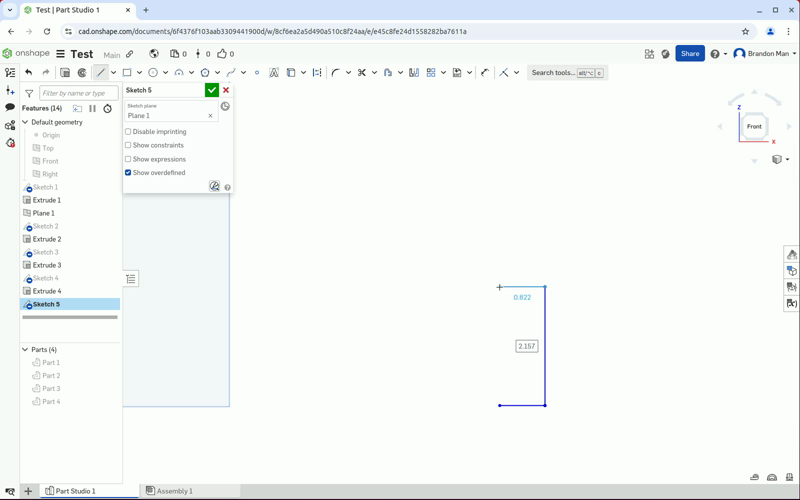
scroll(-6)
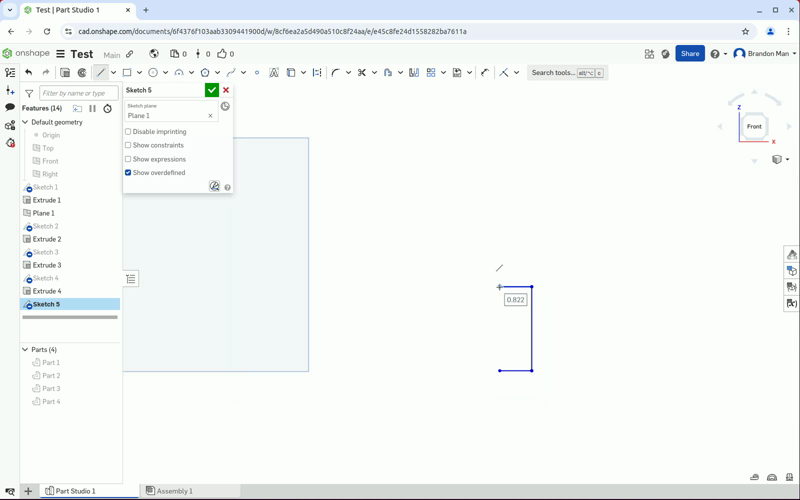
scroll(-6)
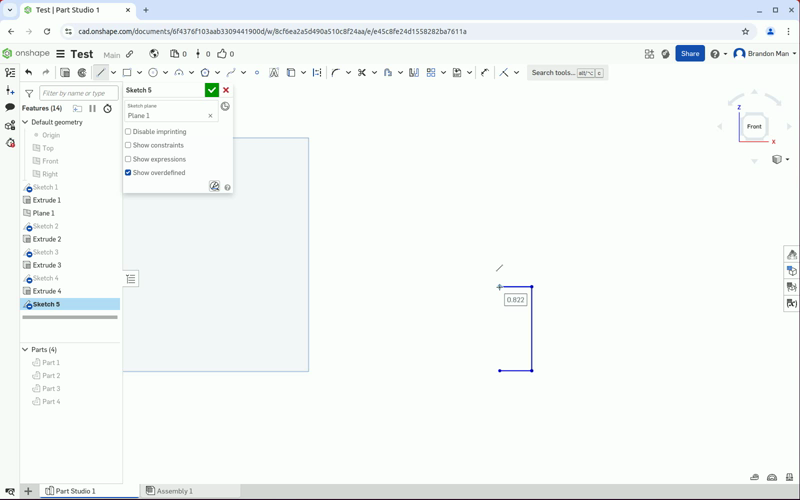
scroll(-6)
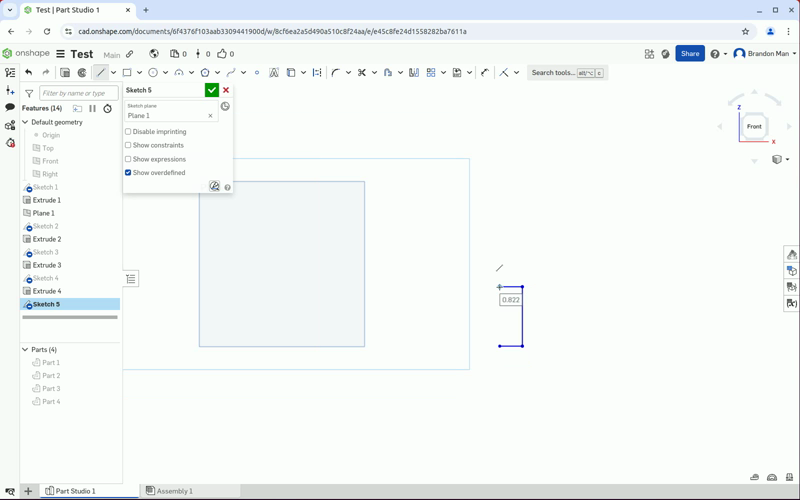
scroll(-6)
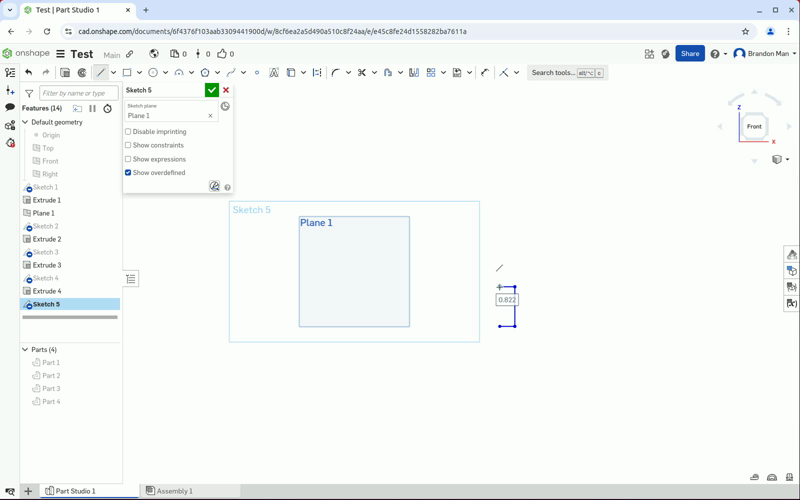
scroll(-6)
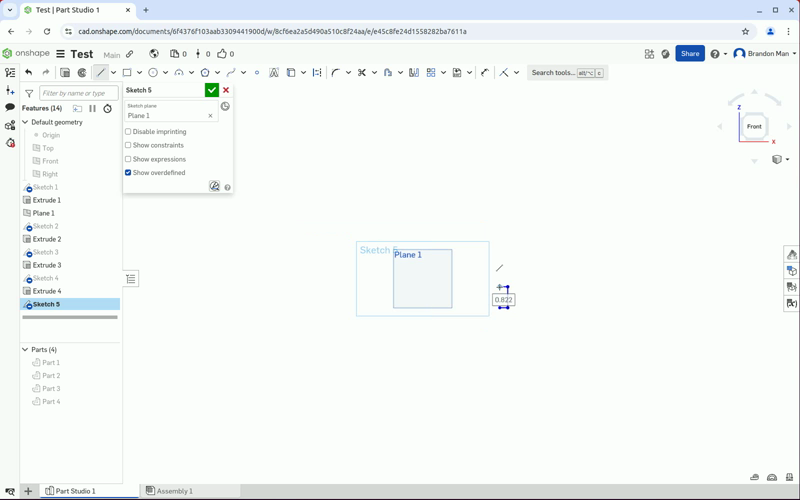
scroll(-6)
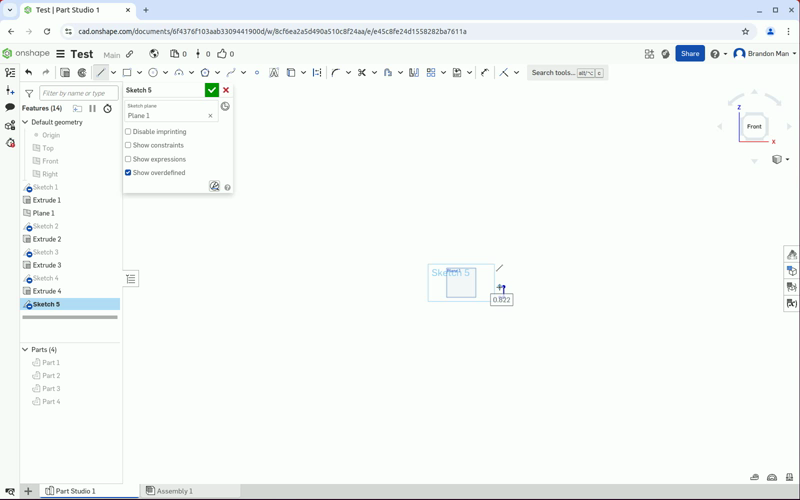
key_up(shift)
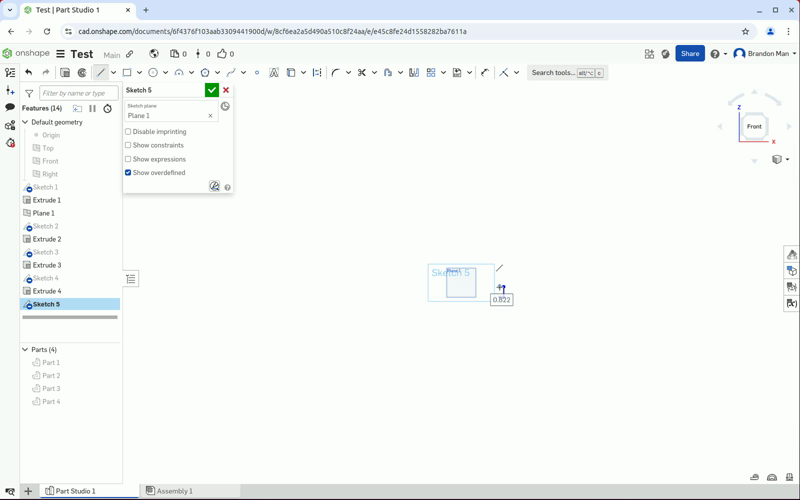
key_down(shift)
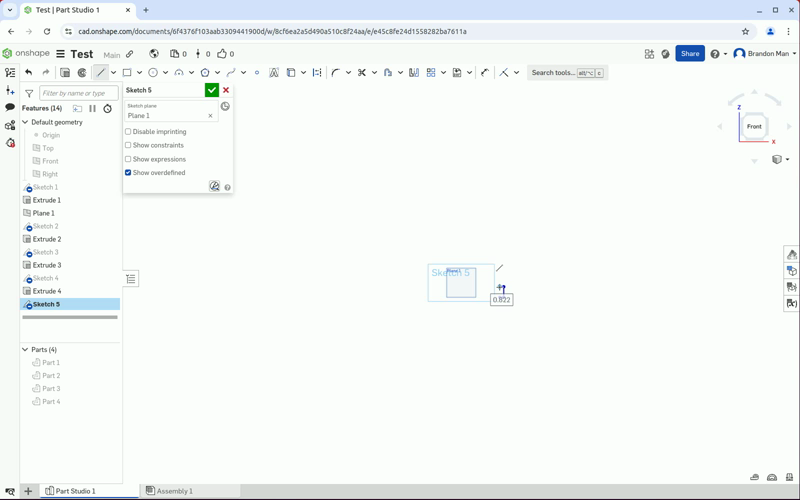
mouse_move(529, 286)
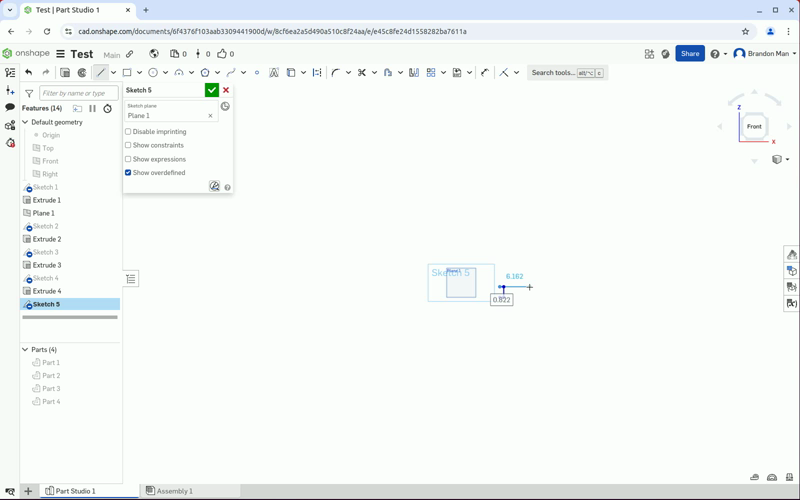
mouse_move(499, 289)
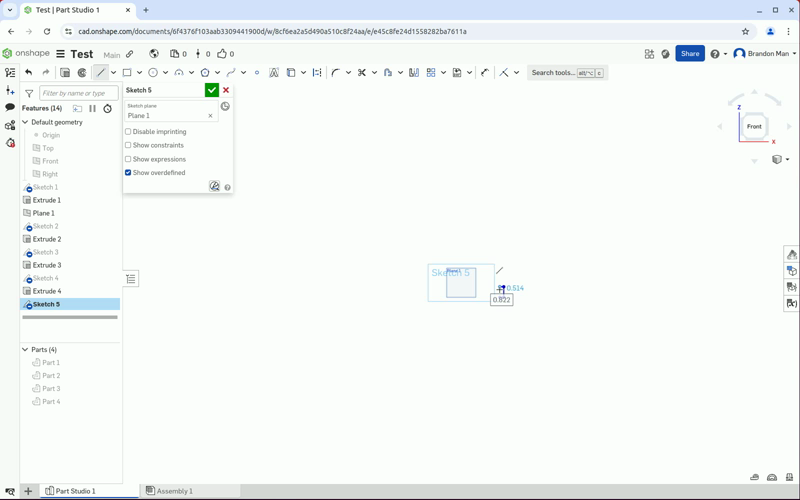
scroll(6)
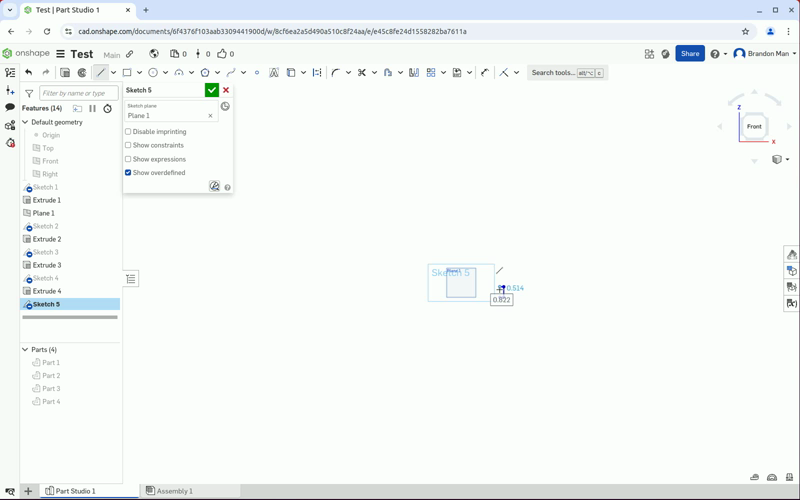
scroll(6)
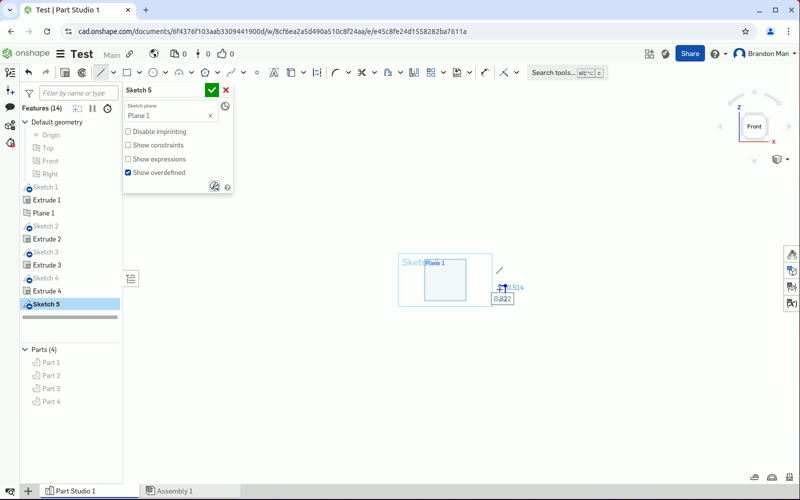
scroll(6)
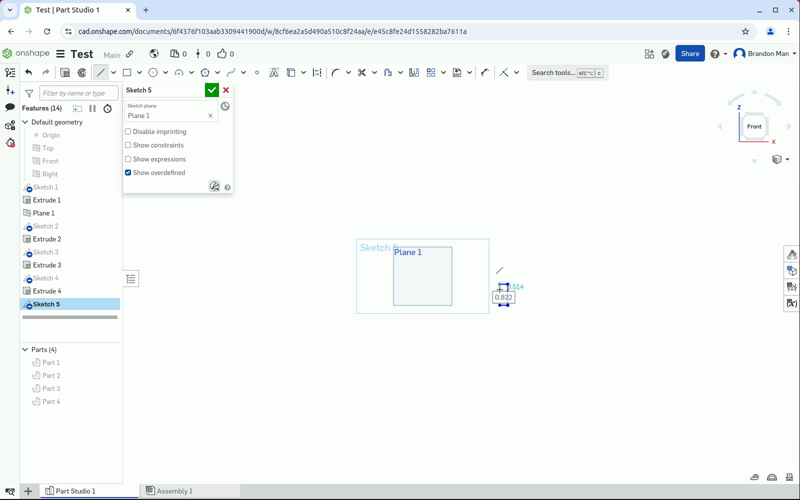
scroll(6)
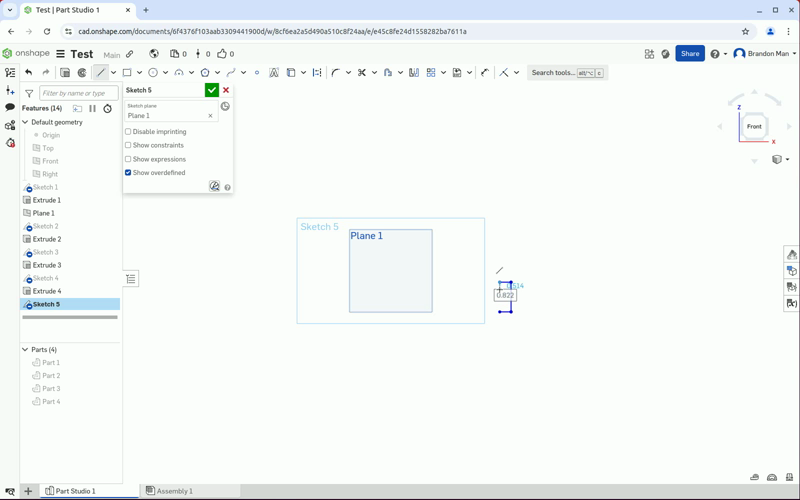
scroll(6)
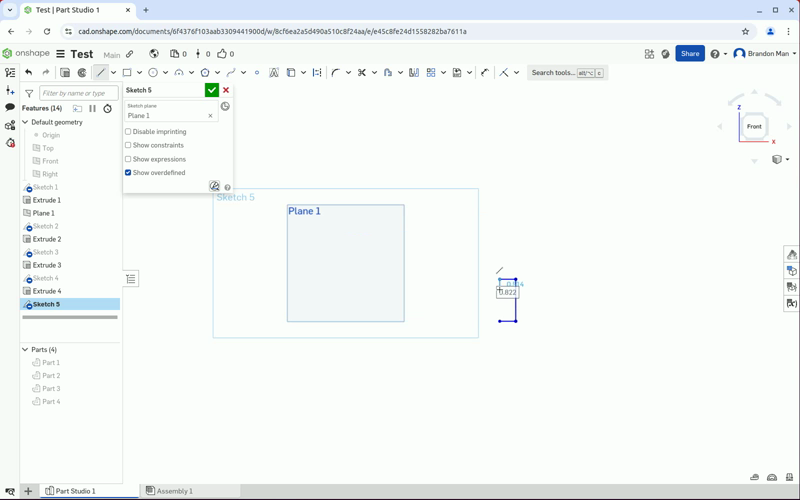
scroll(6)
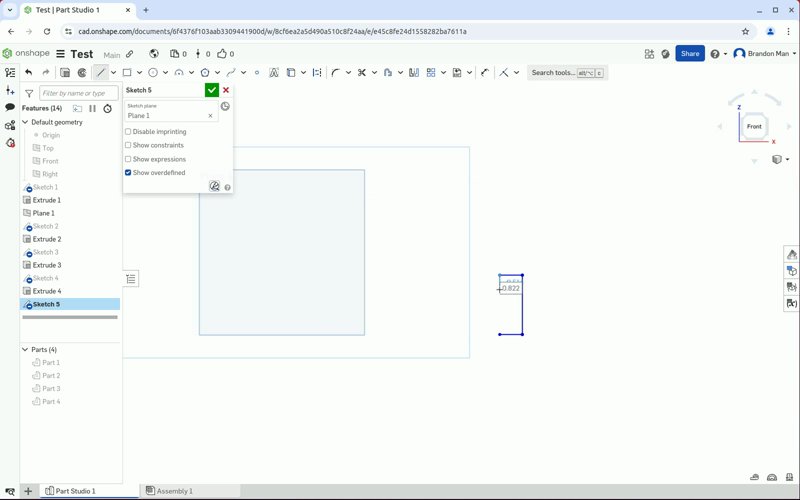
scroll(6)
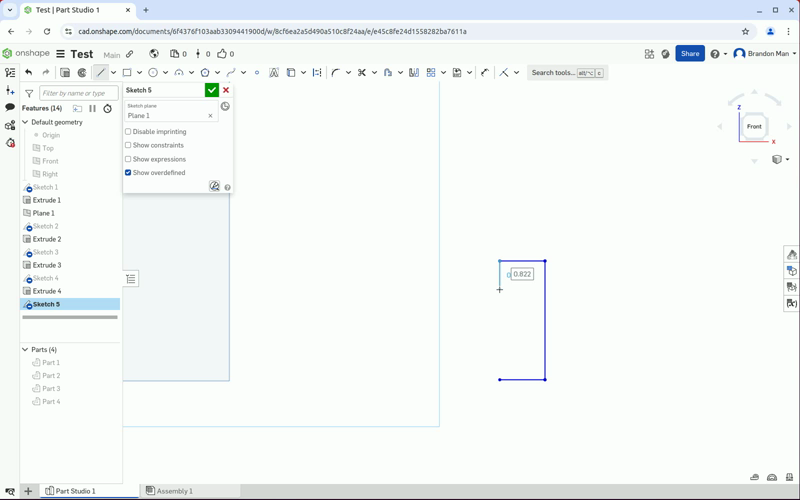
click(499, 289)
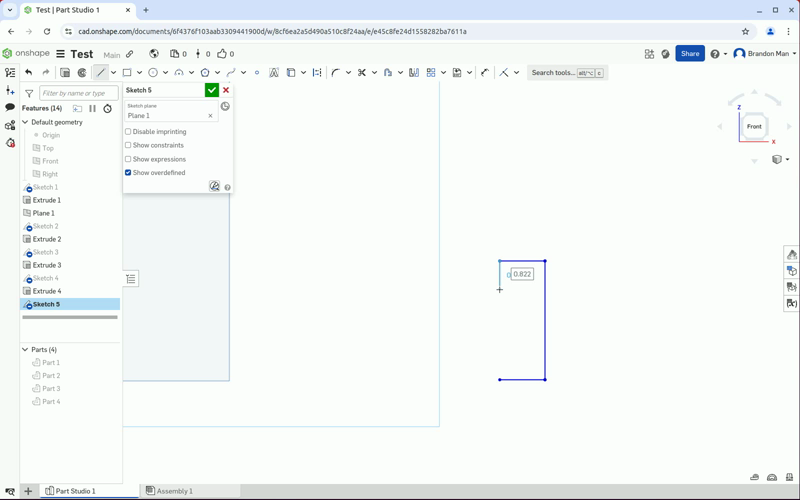
scroll(-6)
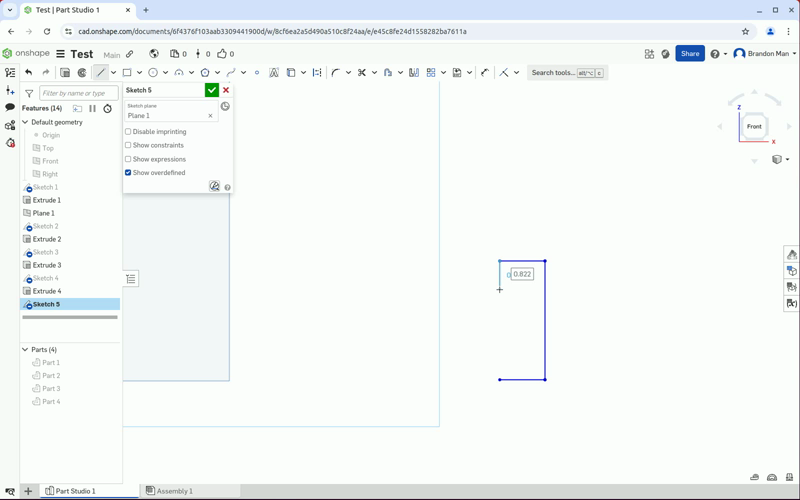
scroll(-6)
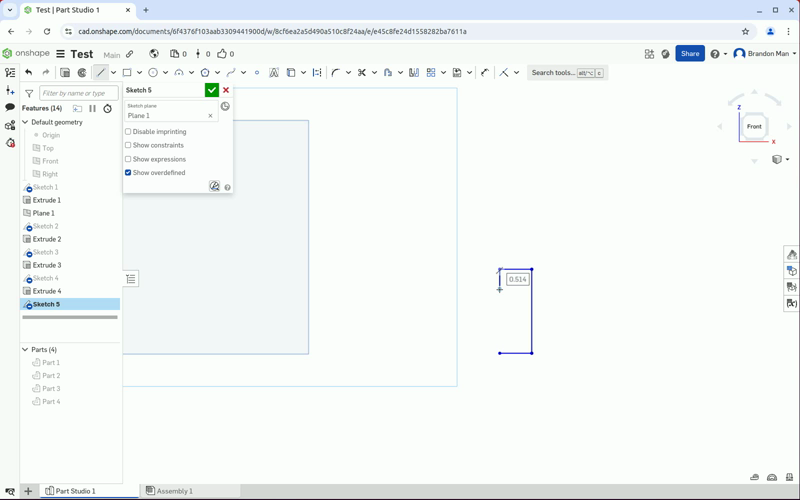
scroll(-6)
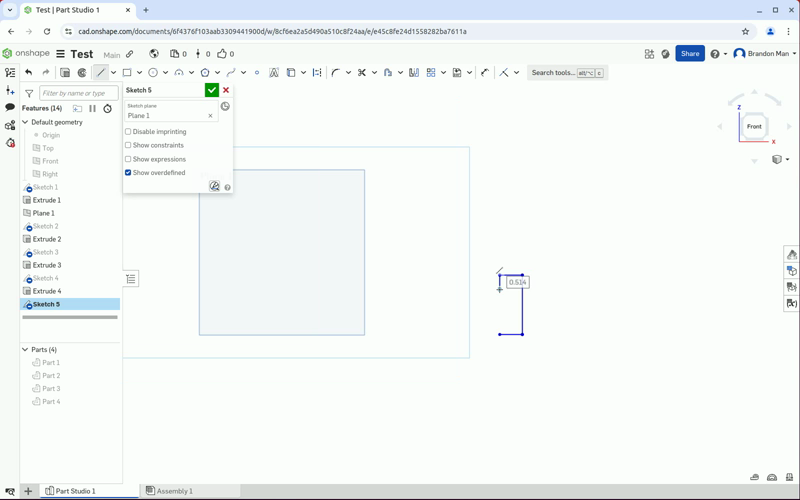
scroll(-6)
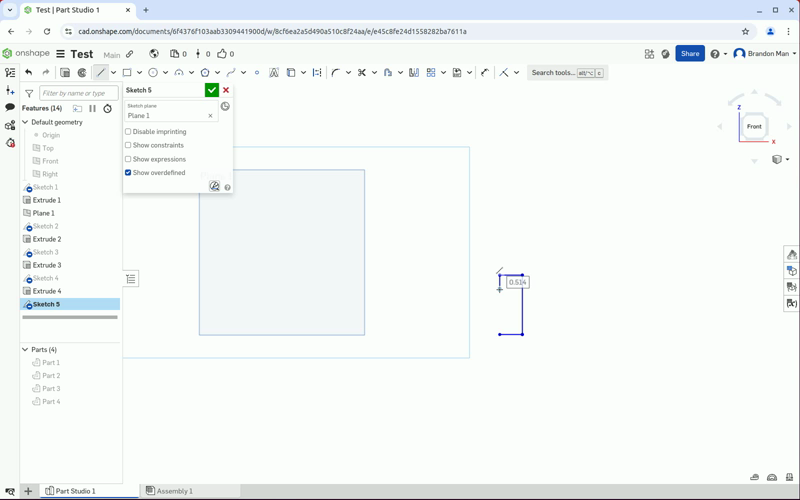
scroll(-6)
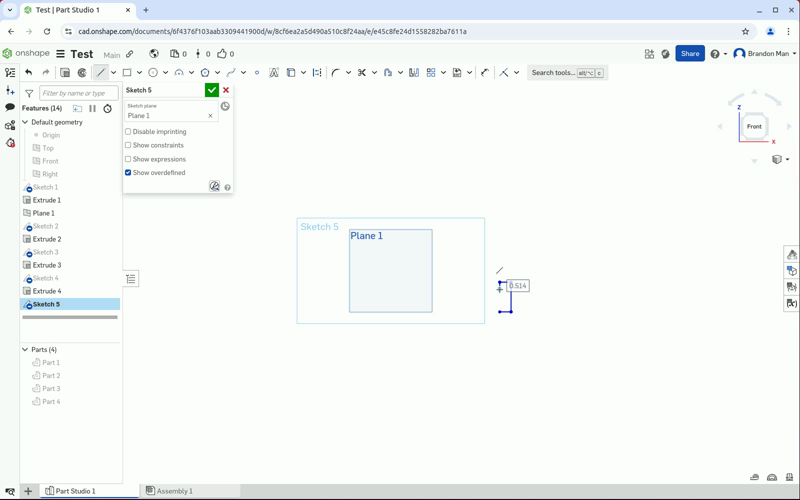
scroll(-6)
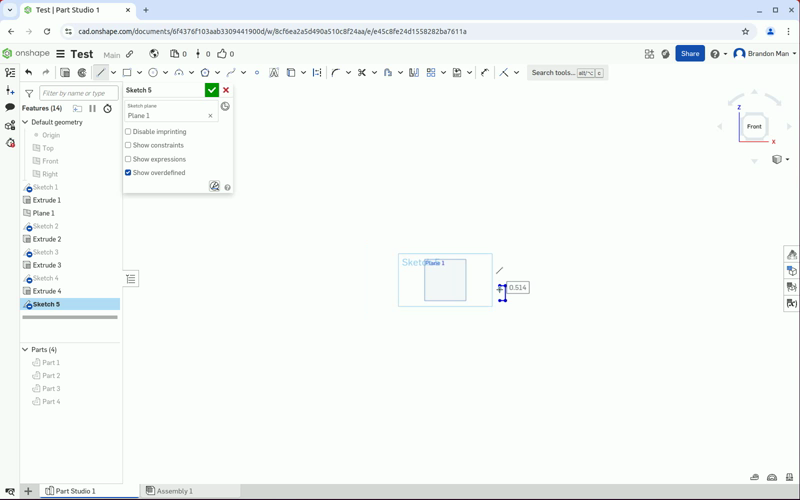
scroll(-6)
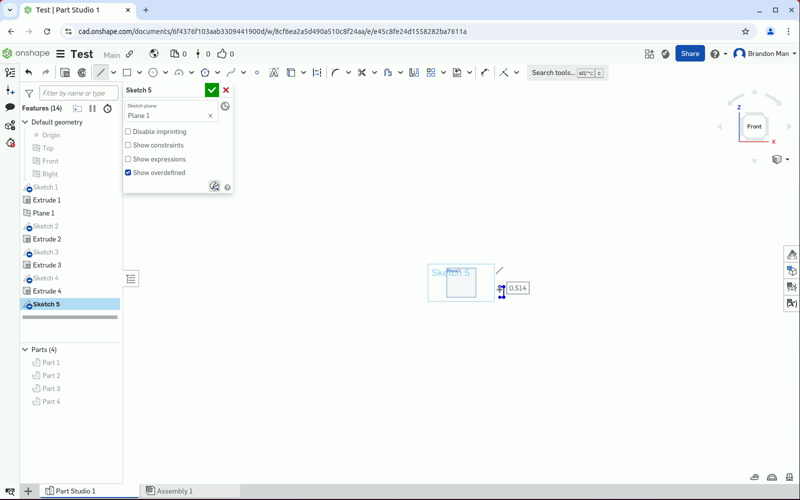
key_up(shift)
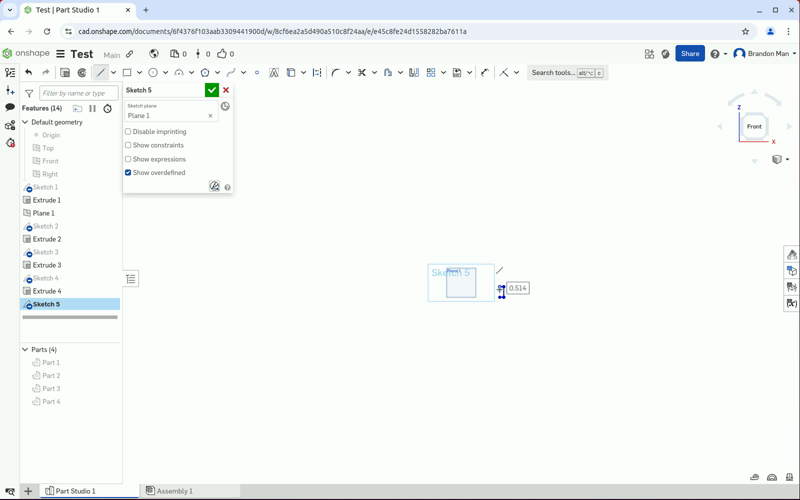
mouse_move(529, 289)
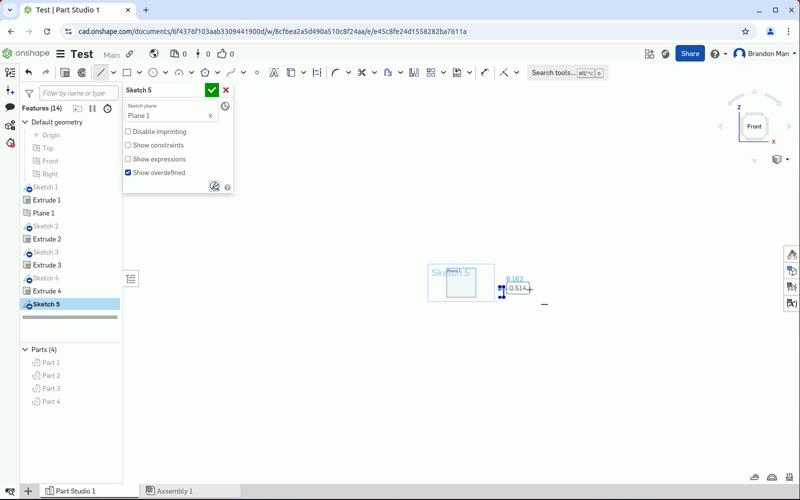
key_down(shift)
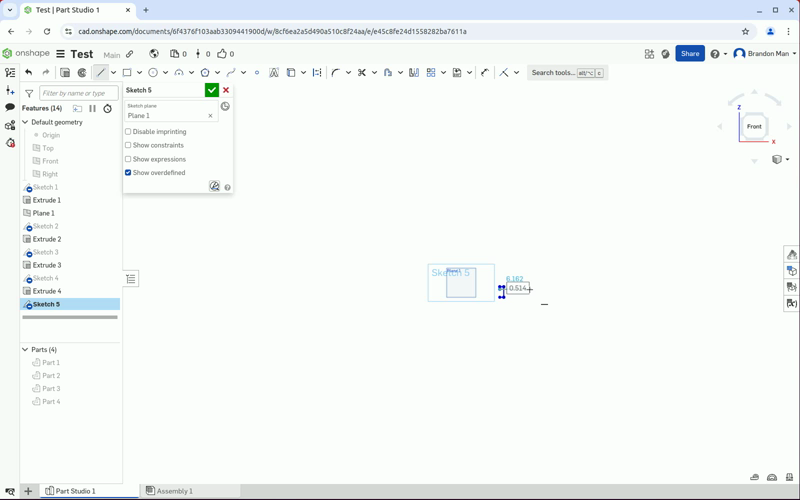
mouse_move(499, 297)
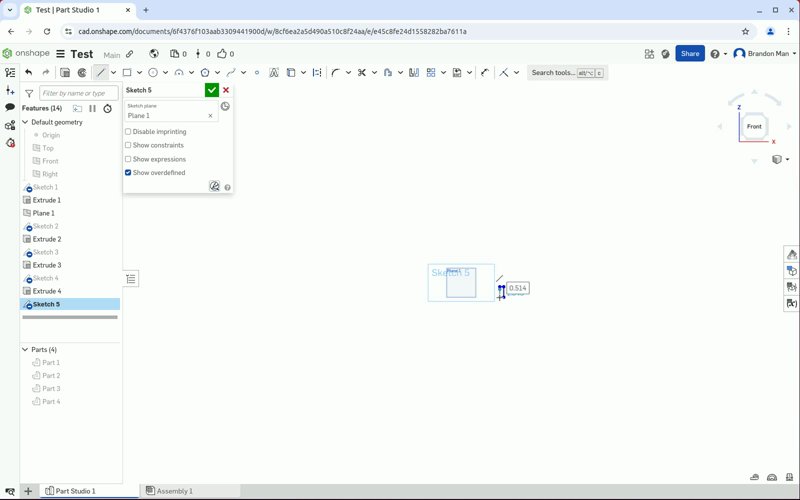
scroll(6)
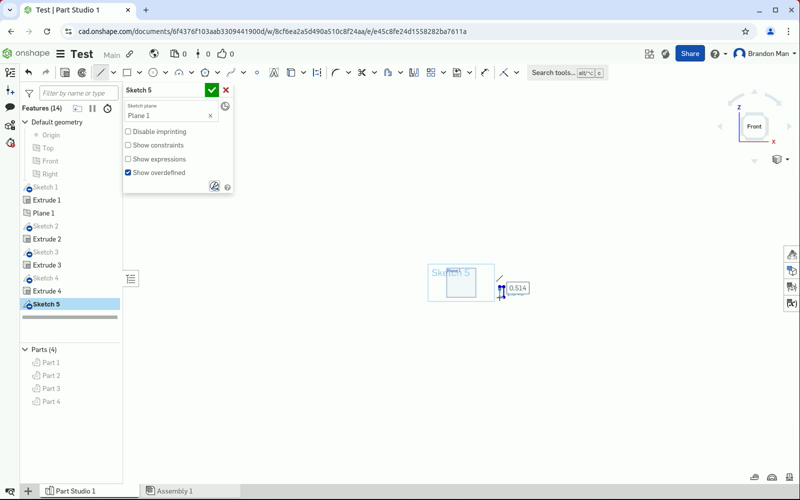
scroll(6)
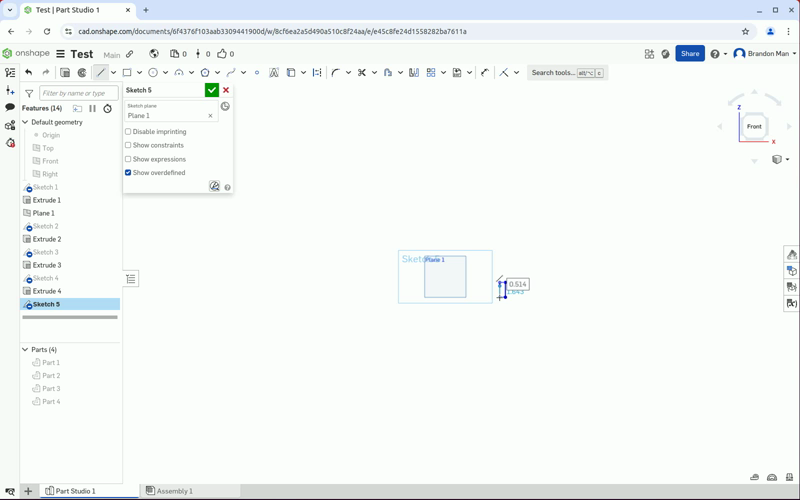
scroll(6)
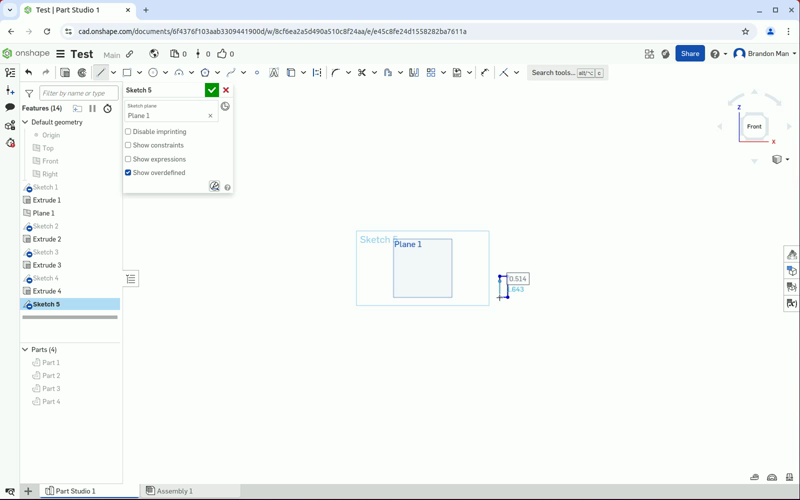
scroll(6)
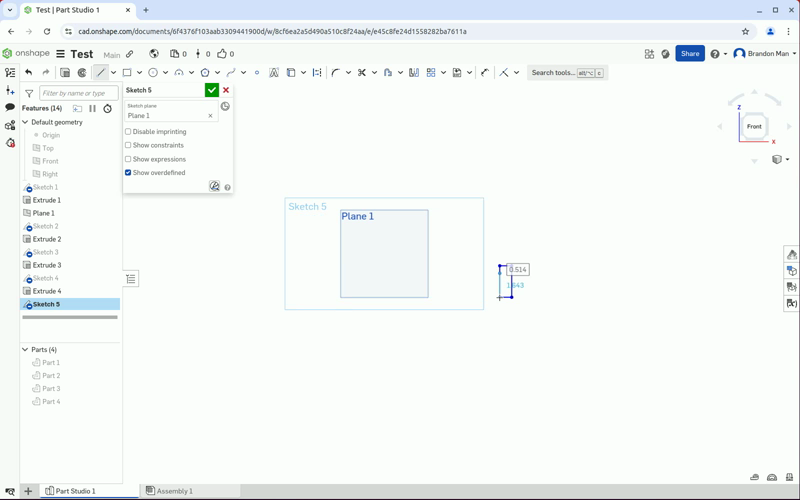
scroll(6)
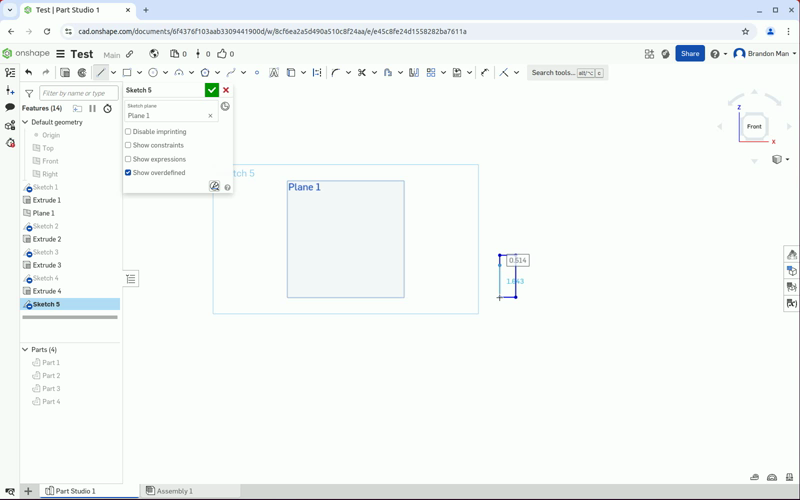
scroll(6)
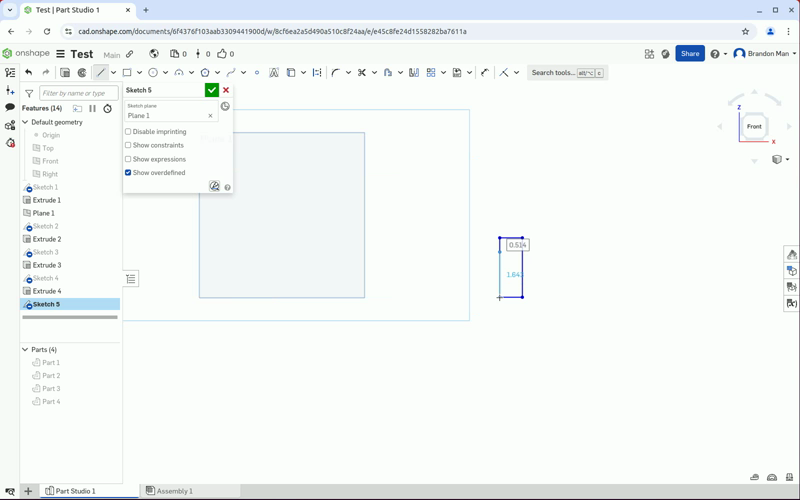
scroll(6)
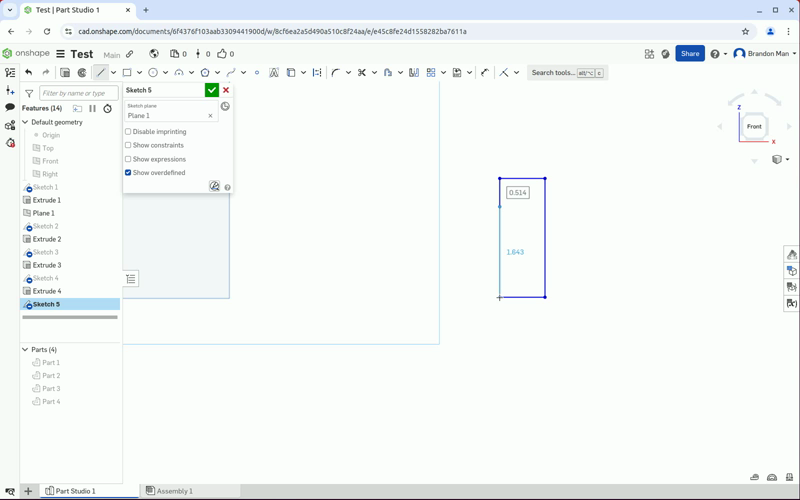
key_up(shift)
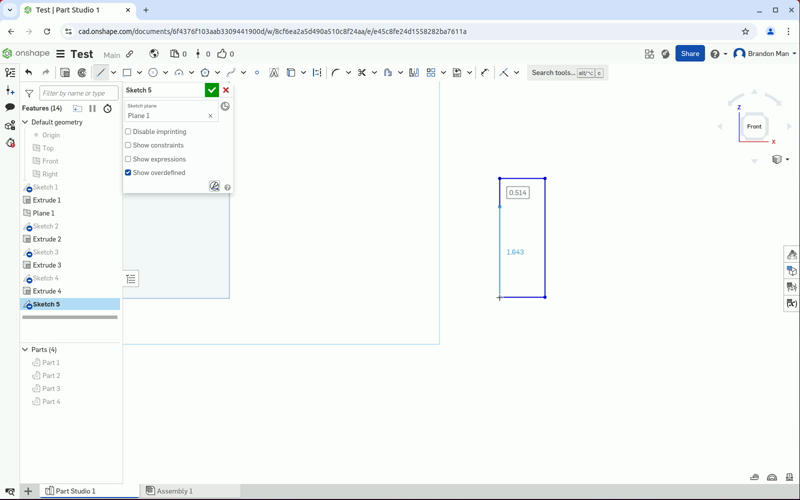
click(499, 297)
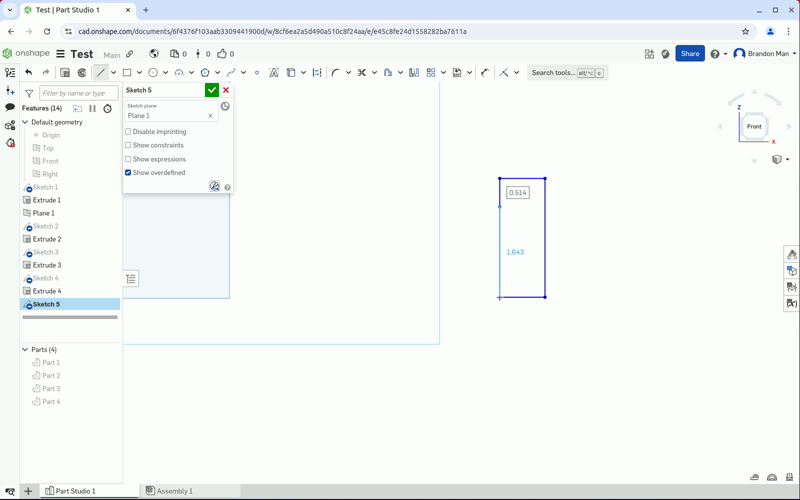
scroll(-6)
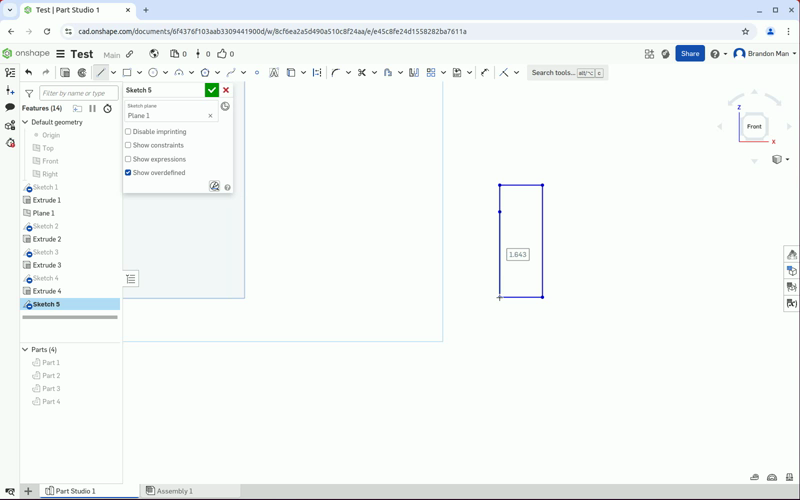
scroll(-6)
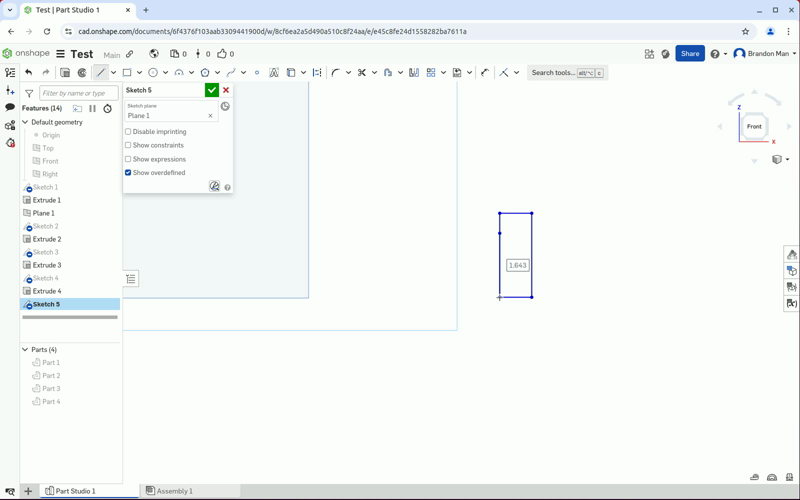
scroll(-6)
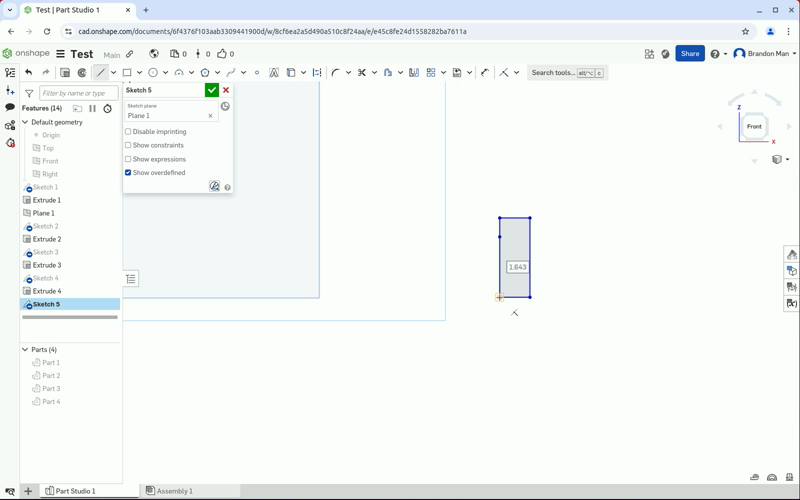
scroll(-6)
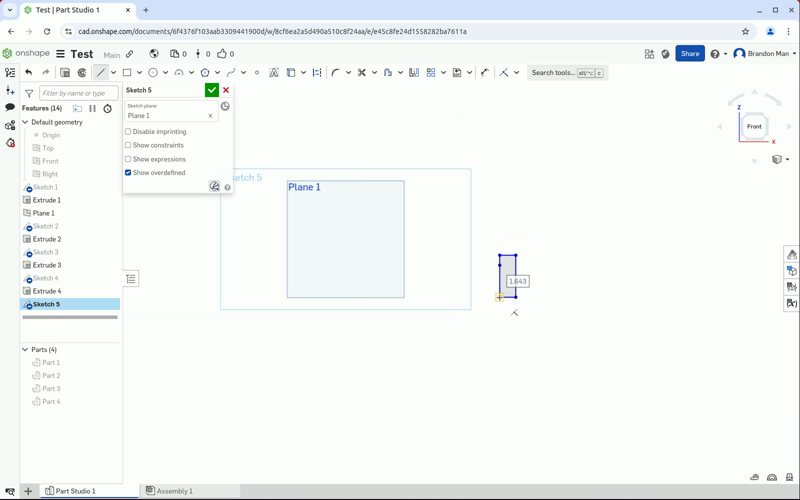
scroll(-6)
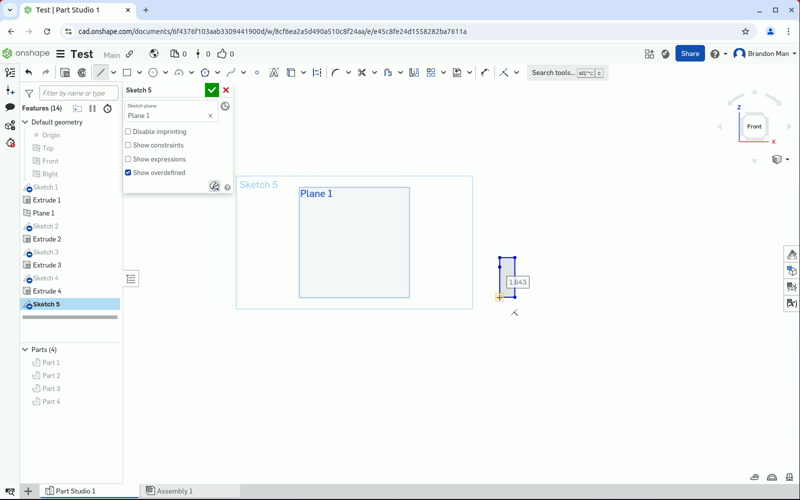
scroll(-6)
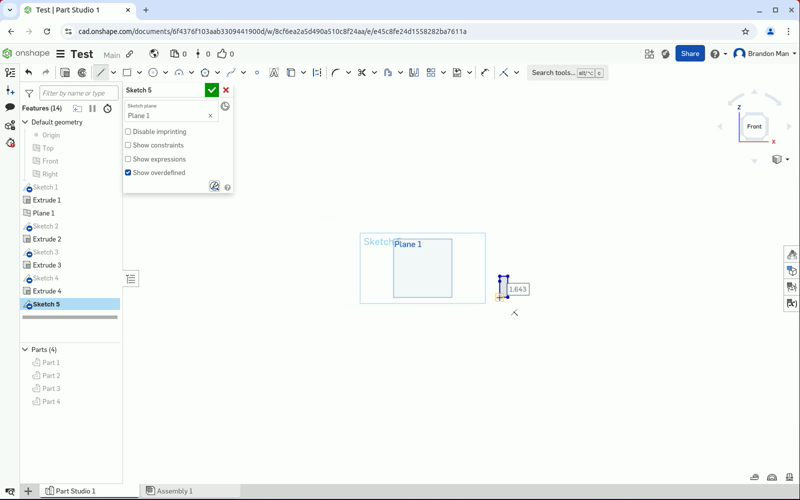
scroll(-6)
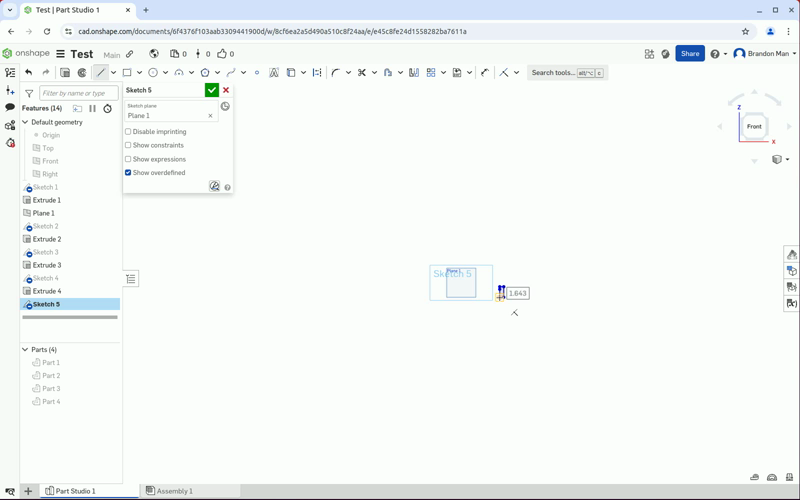
key(esc)
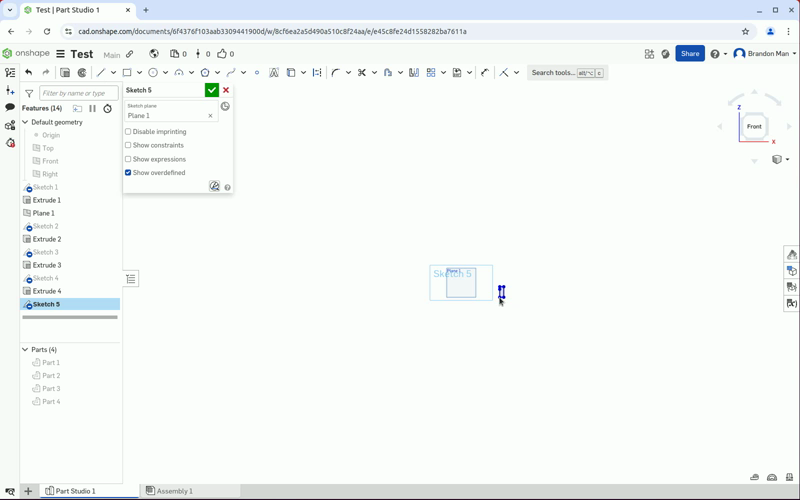
mouse_move(499, 290)
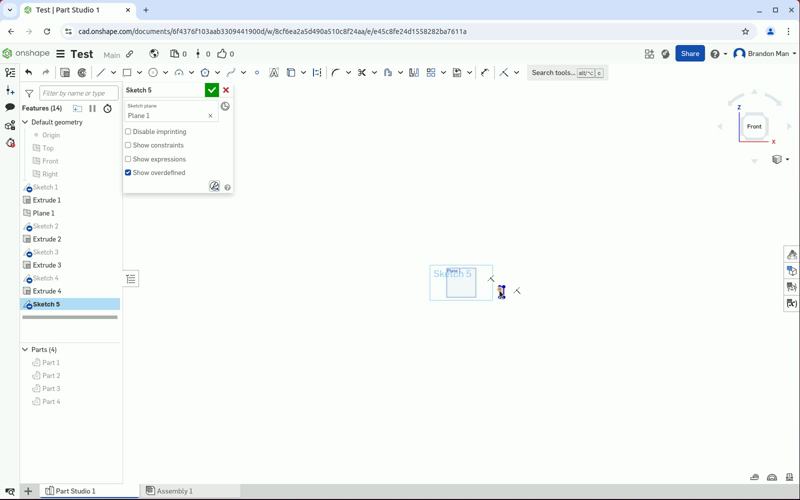
scroll(6)
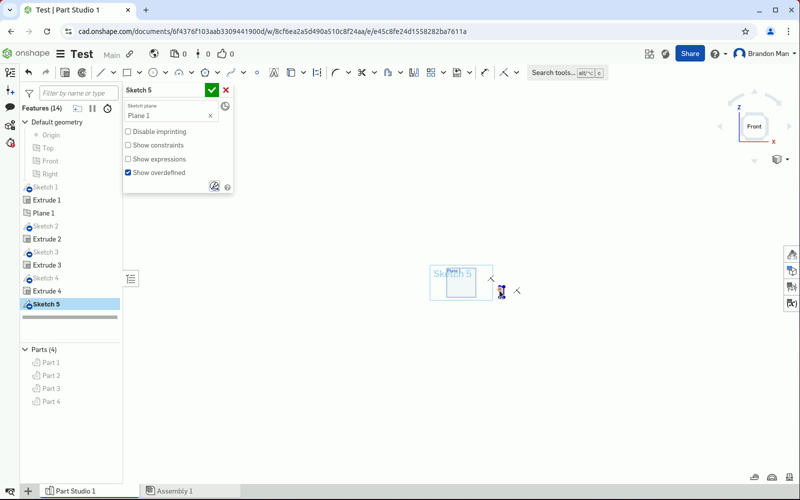
scroll(6)
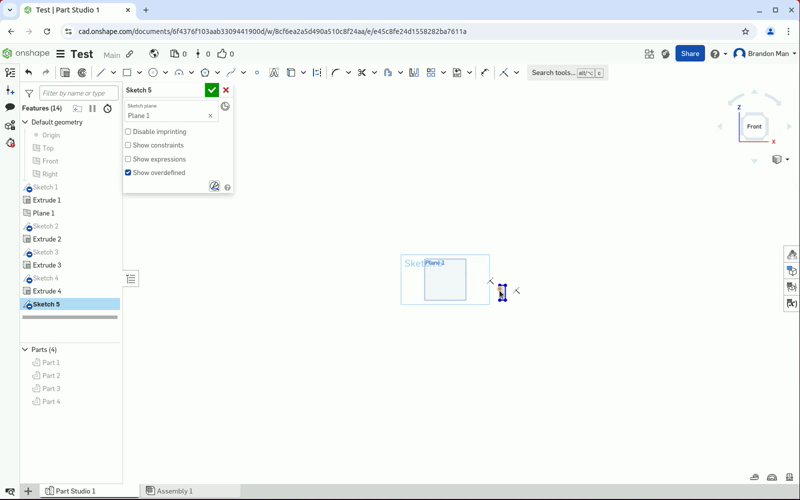
scroll(6)
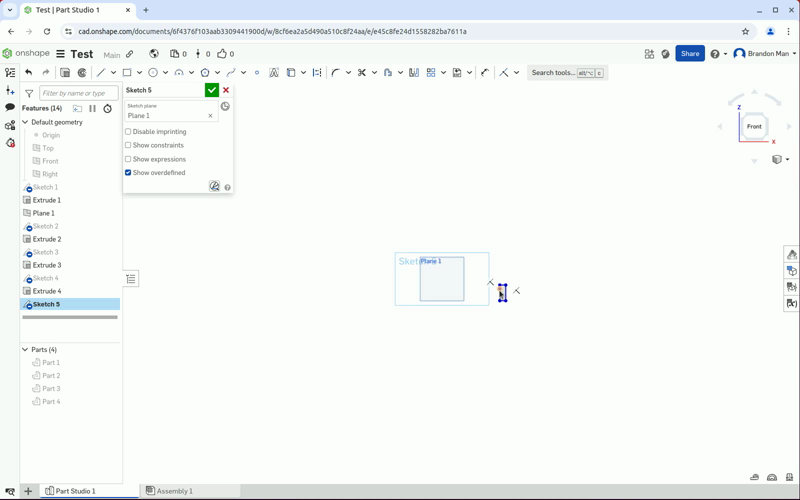
scroll(6)
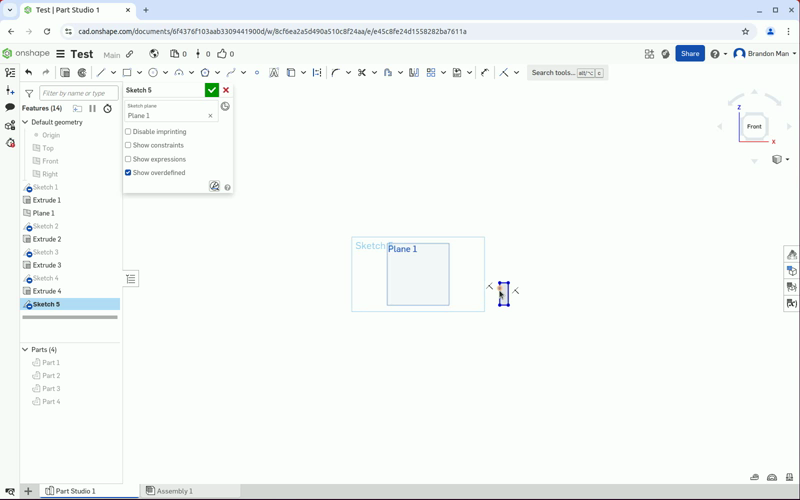
scroll(6)
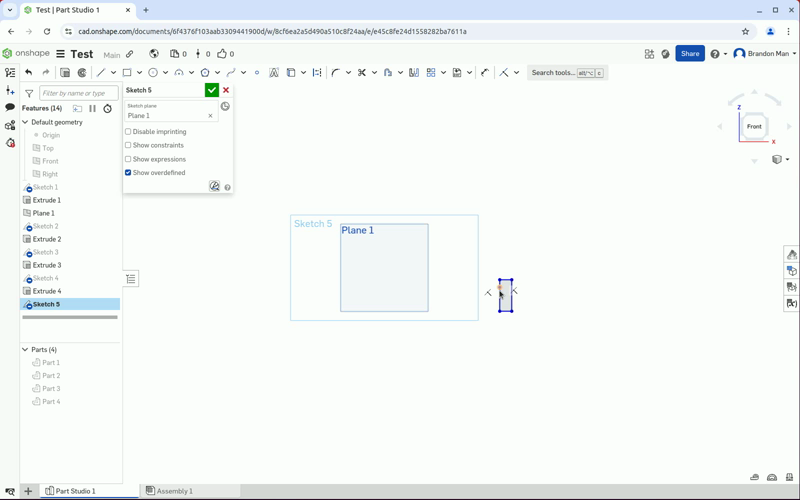
scroll(6)
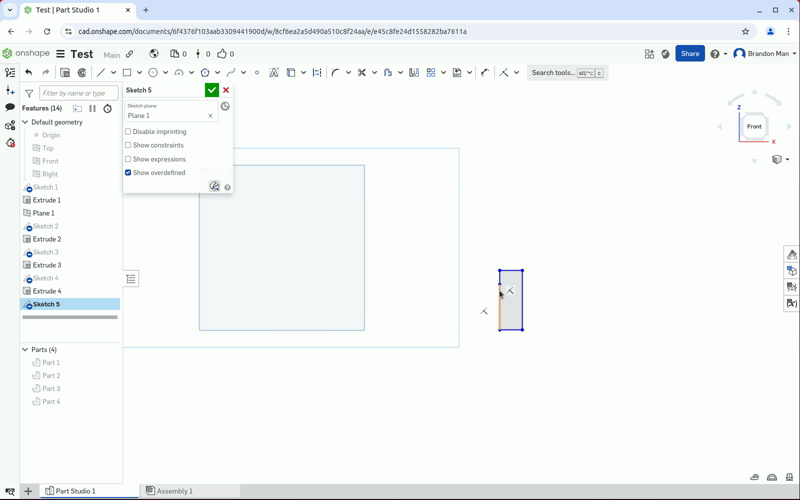
scroll(6)
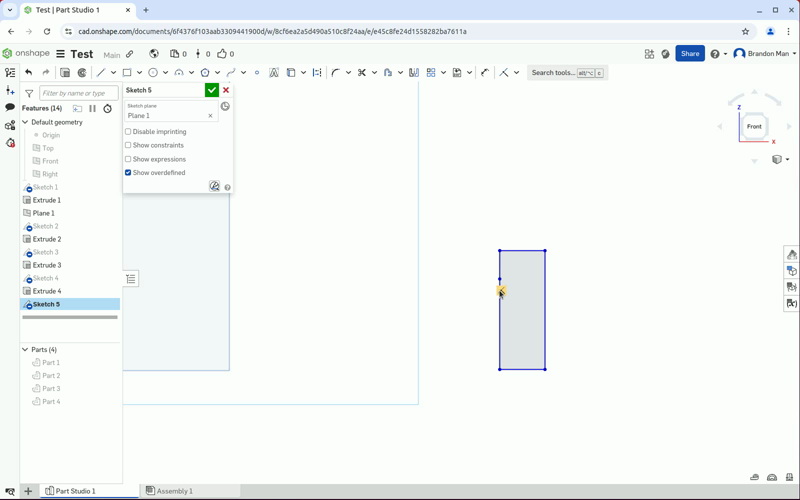
click(499, 290)
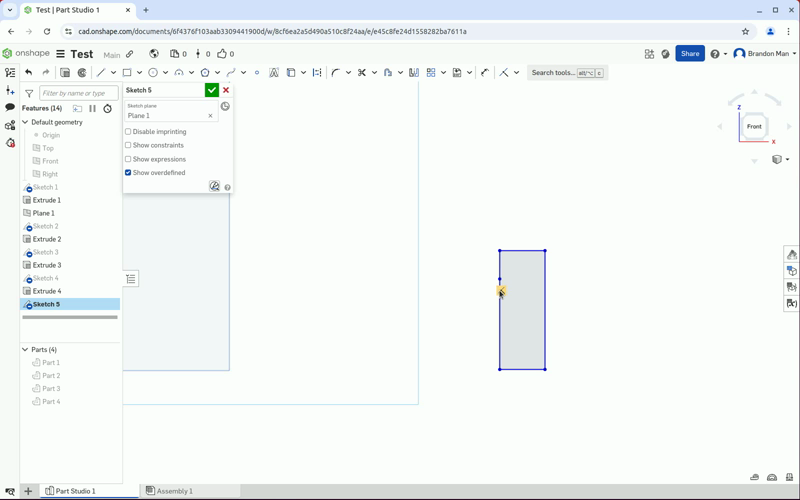
scroll(-6)
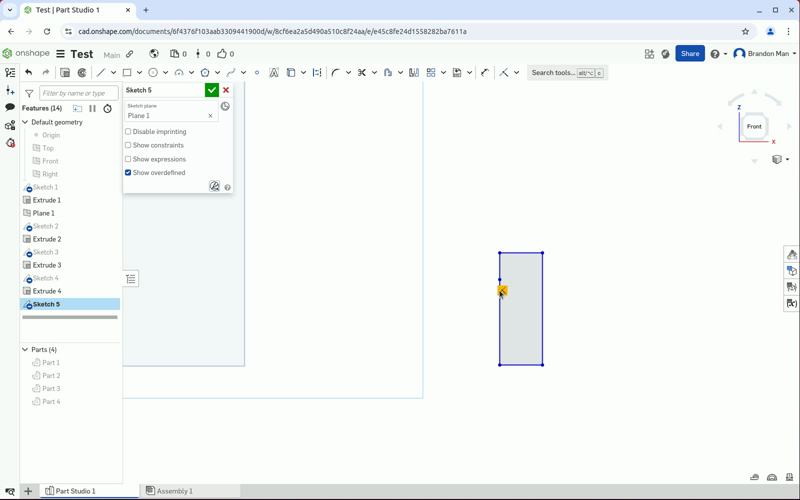
scroll(-6)
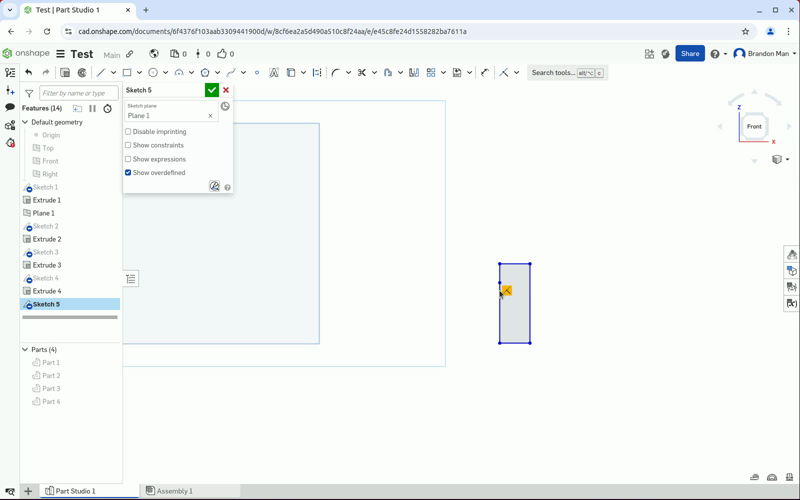
scroll(-6)
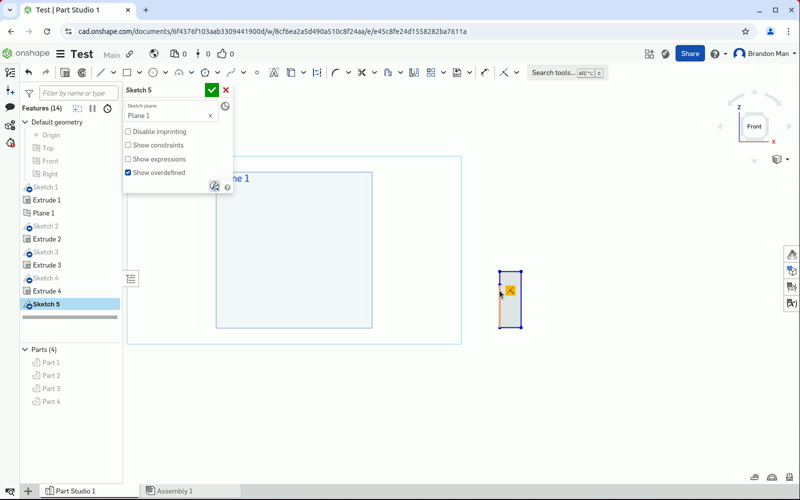
scroll(-6)
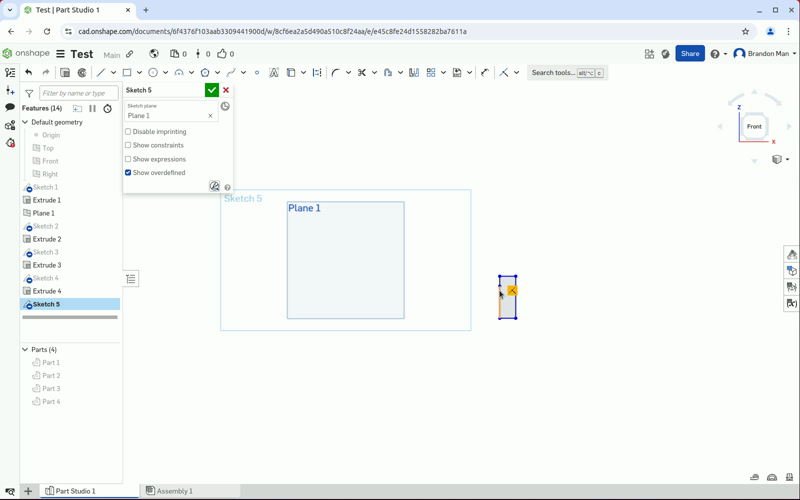
scroll(-6)
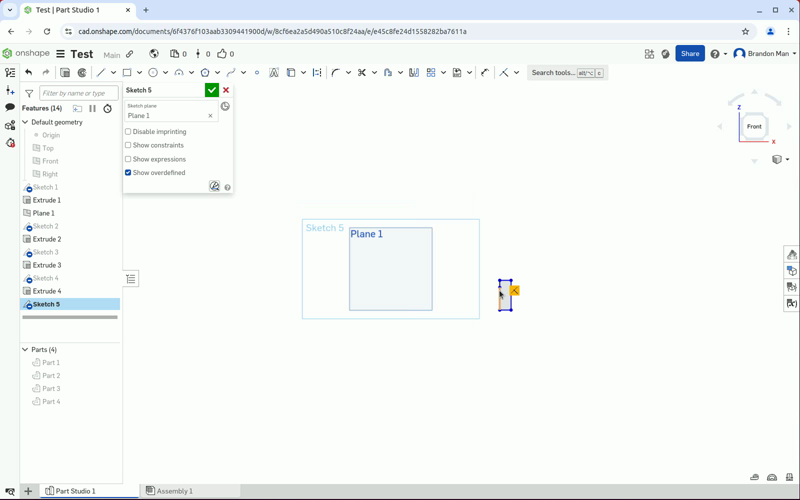
scroll(-6)
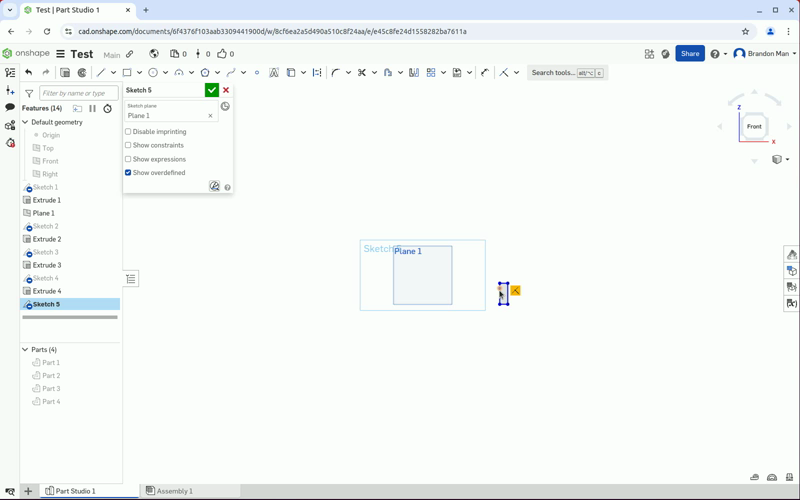
scroll(-6)
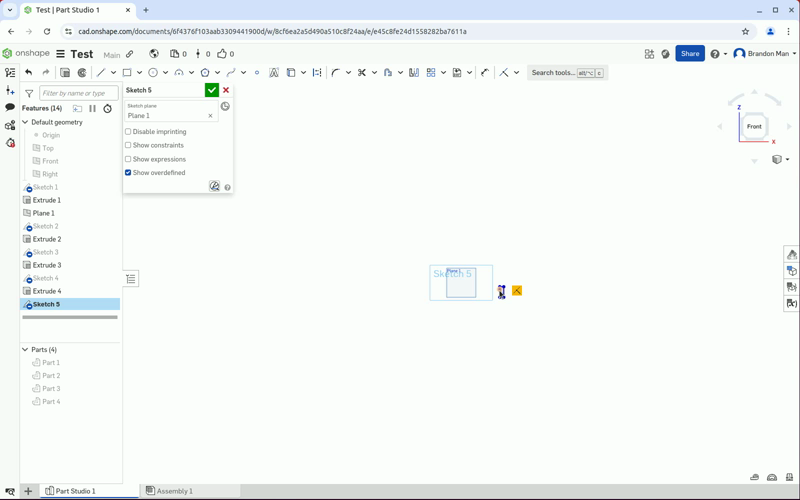
mouse_move(73, 352)
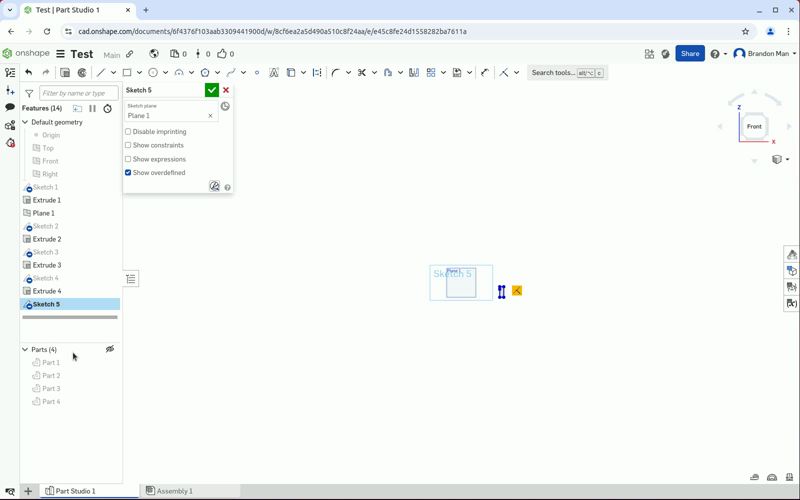
key(shift+y)
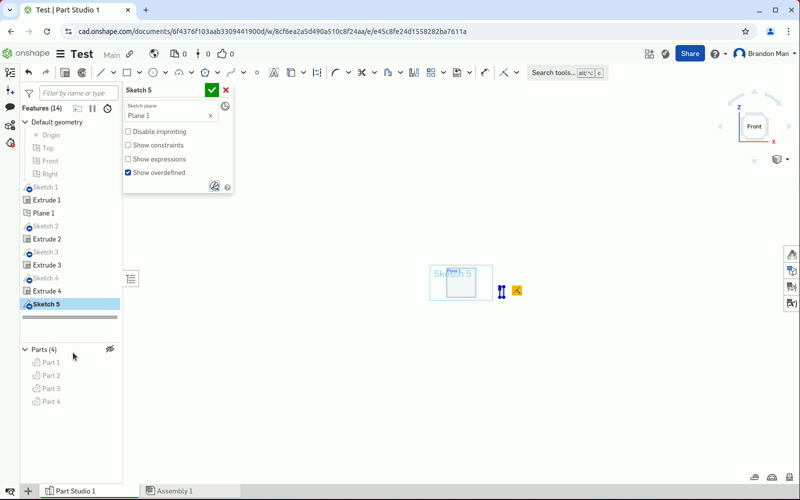
key(shift+e)
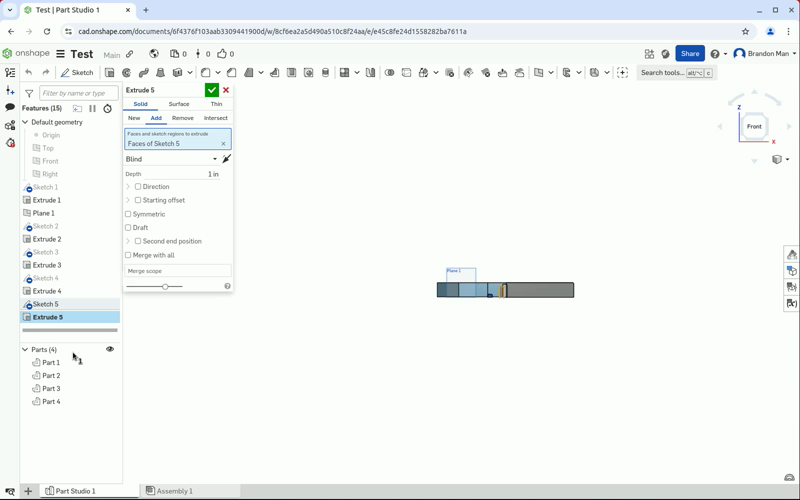
mouse_move(143, 106)
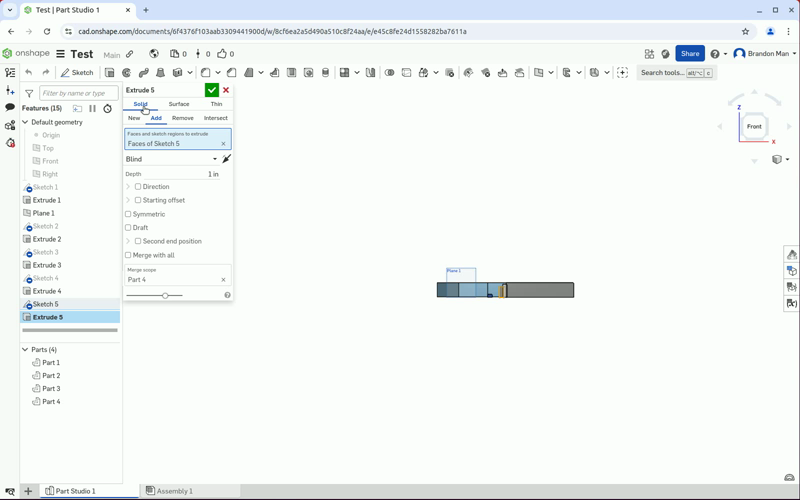
click(143, 106)
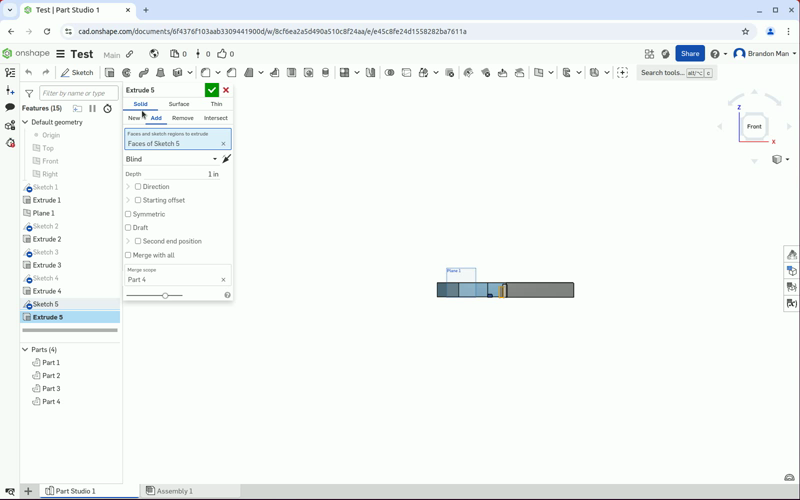
mouse_move(137, 120)
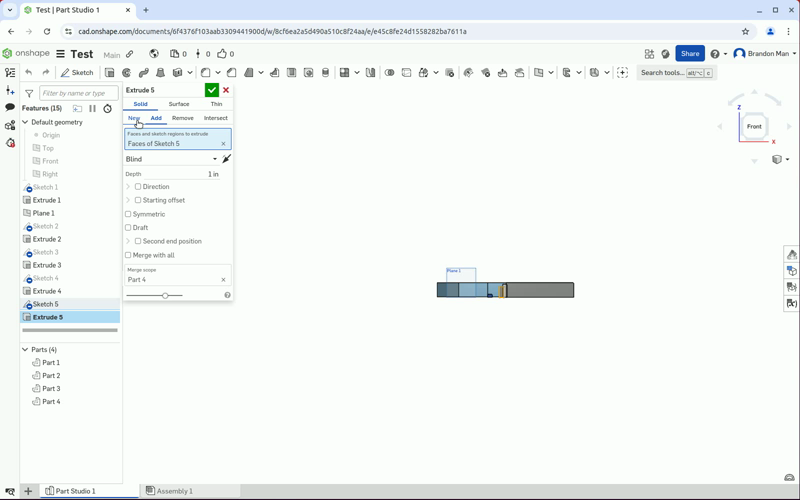
click(137, 120)
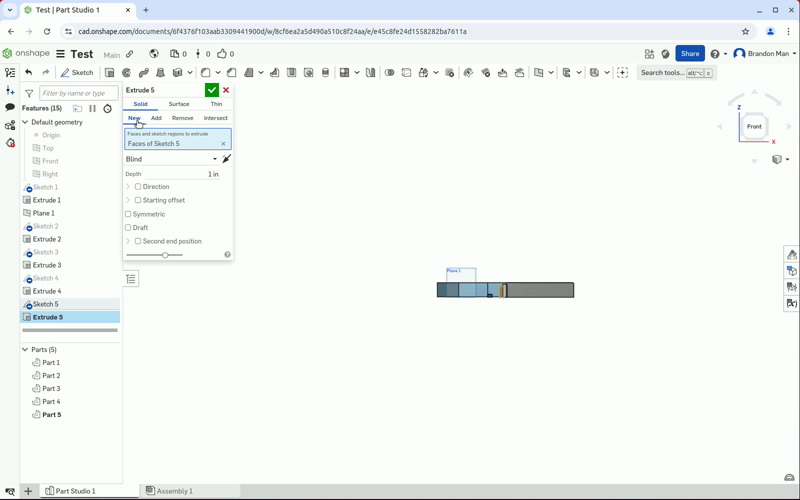
key(tab, 4)
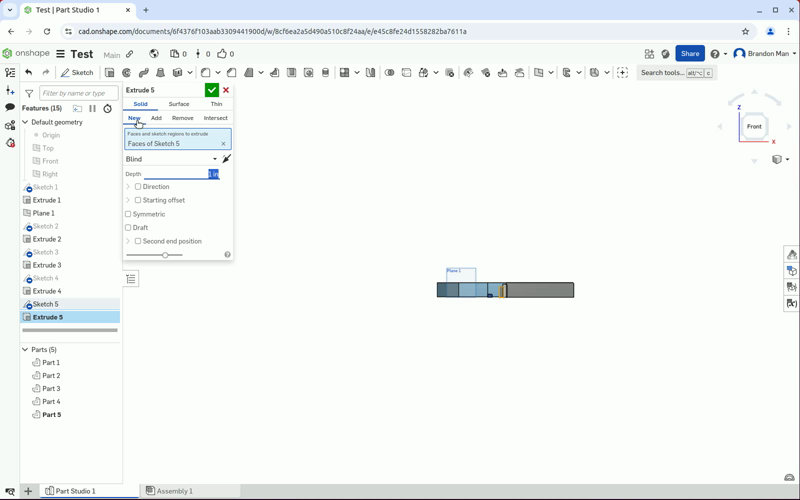
text(3.37)
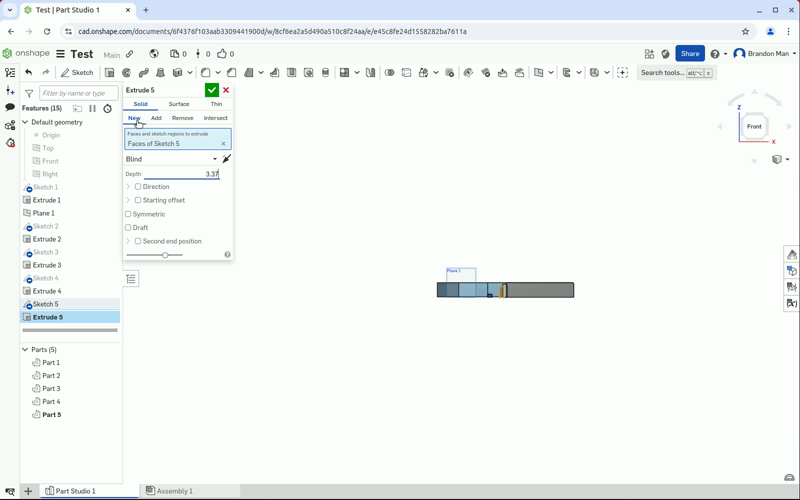
key(enter)
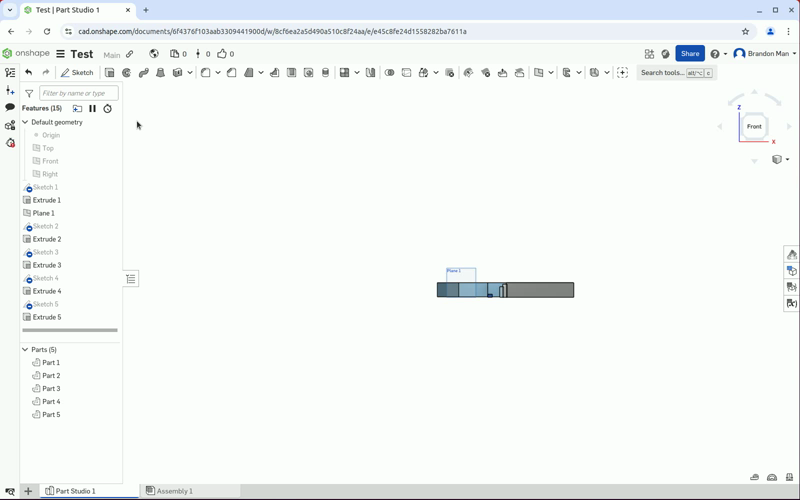
key(shift+h)
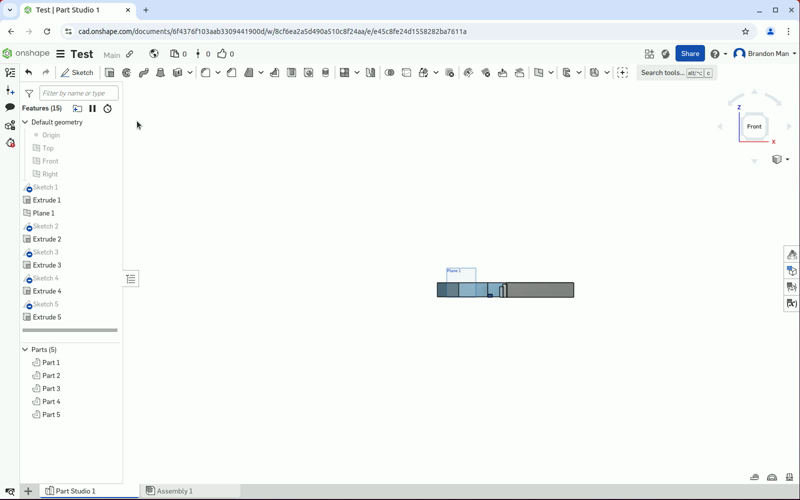
key(shift+h)
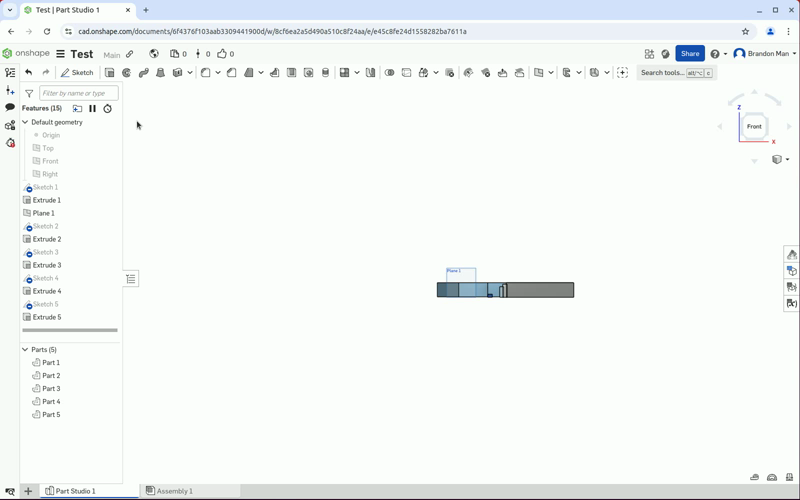
mouse_move(73, 189)
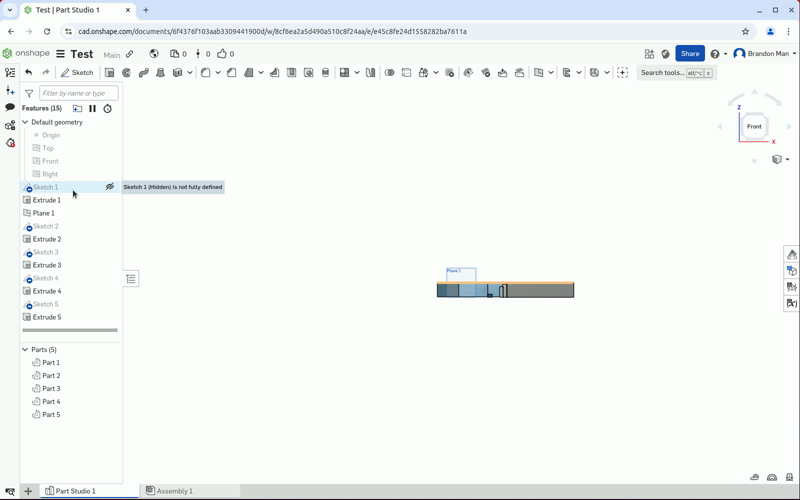
click(73, 189)
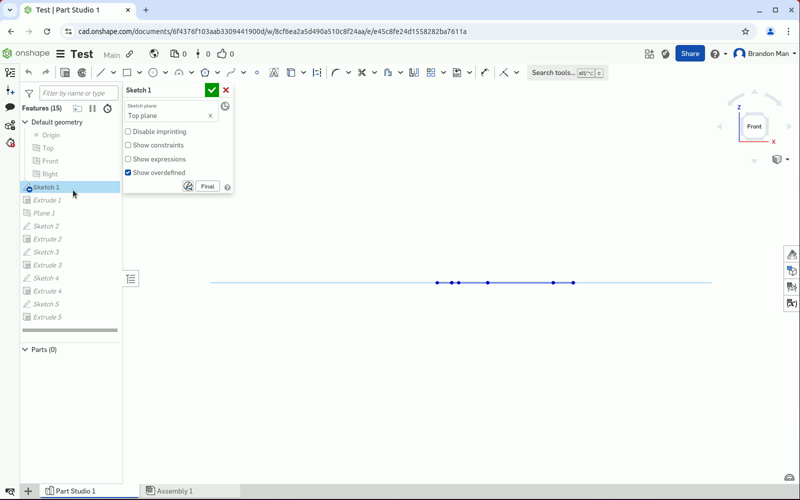
mouse_move(229, 92)
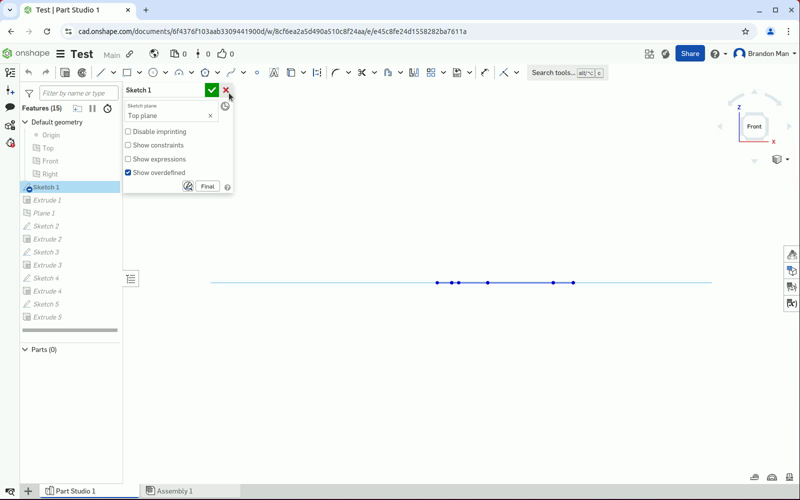
click(229, 92)
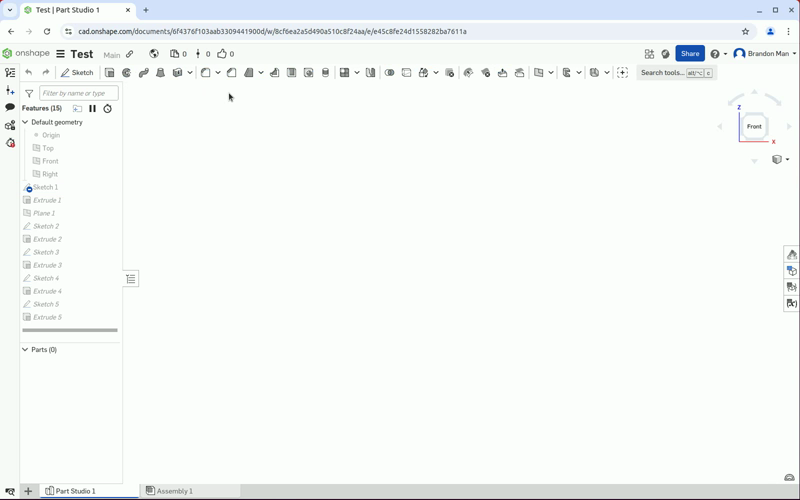
key(shift+s)
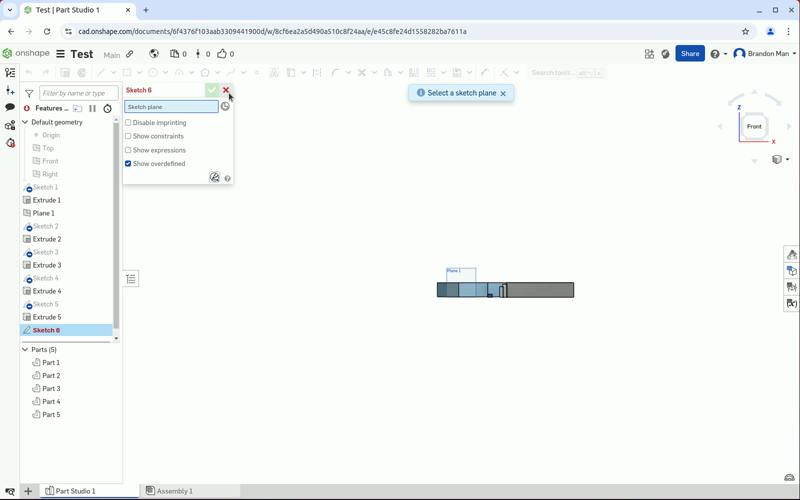
mouse_move(69, 215)
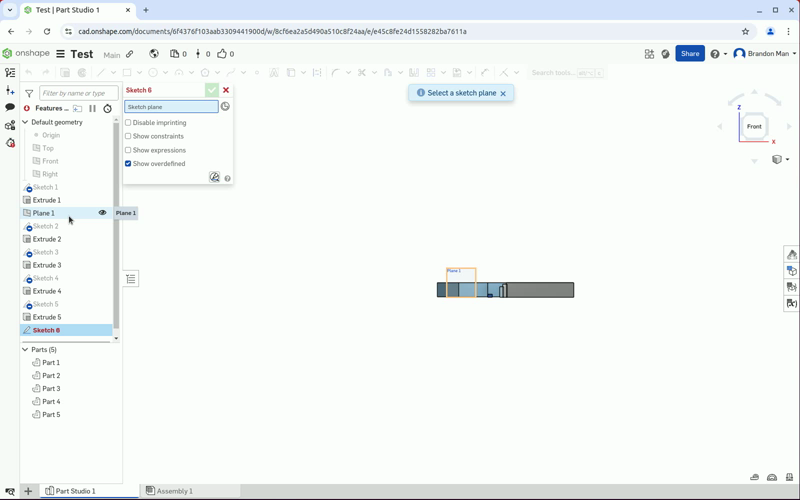
click(69, 215)
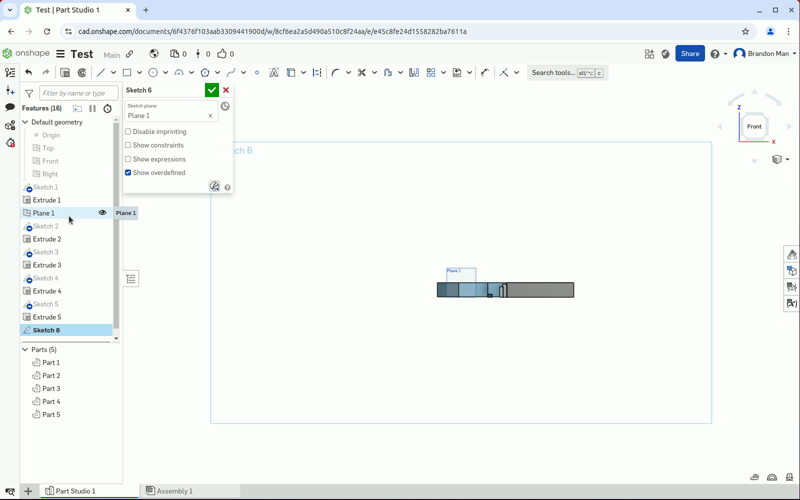
mouse_move(73, 352)
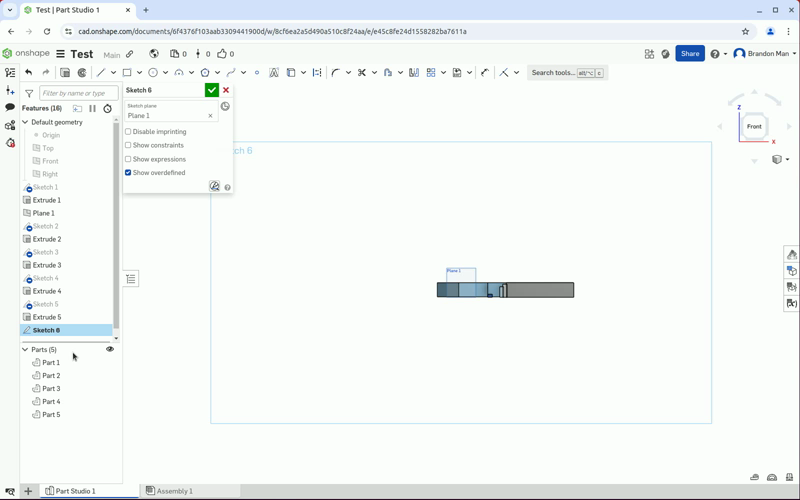
key(y)
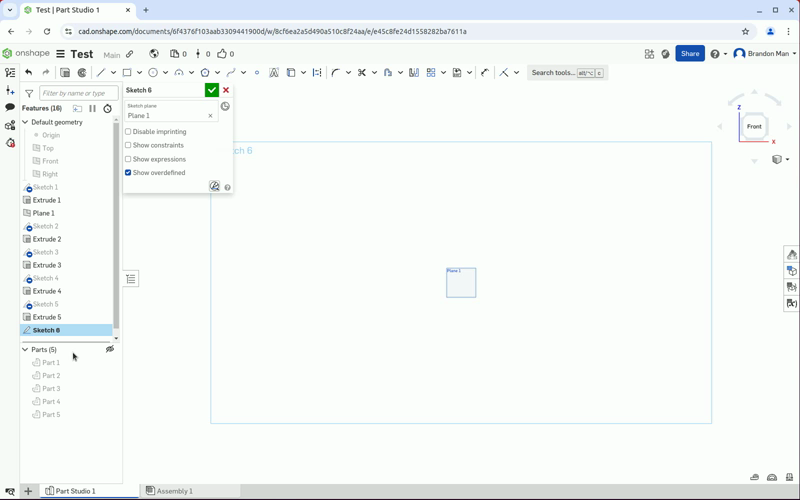
key(l)
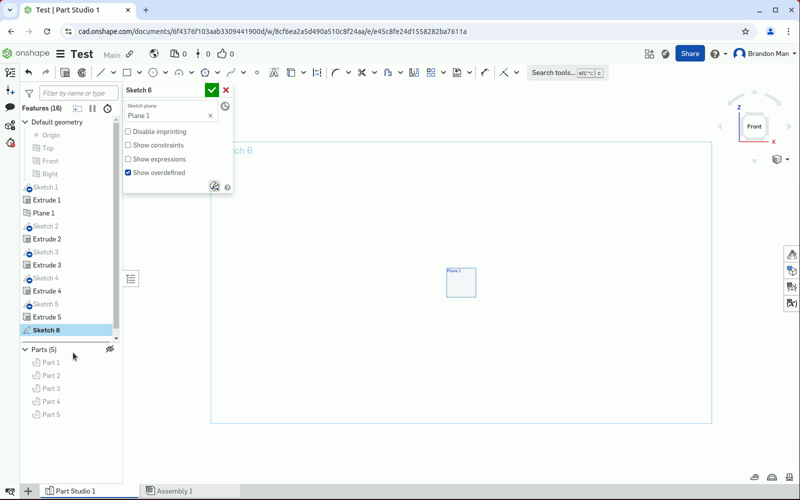
key_down(shift)
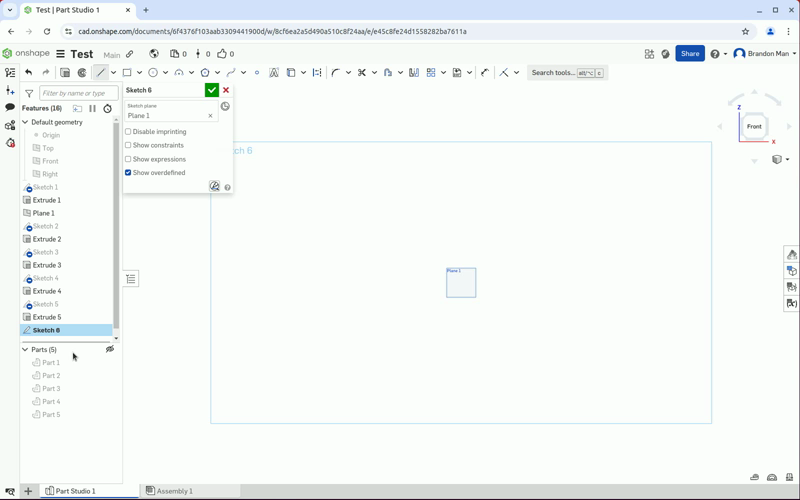
mouse_move(494, 297)
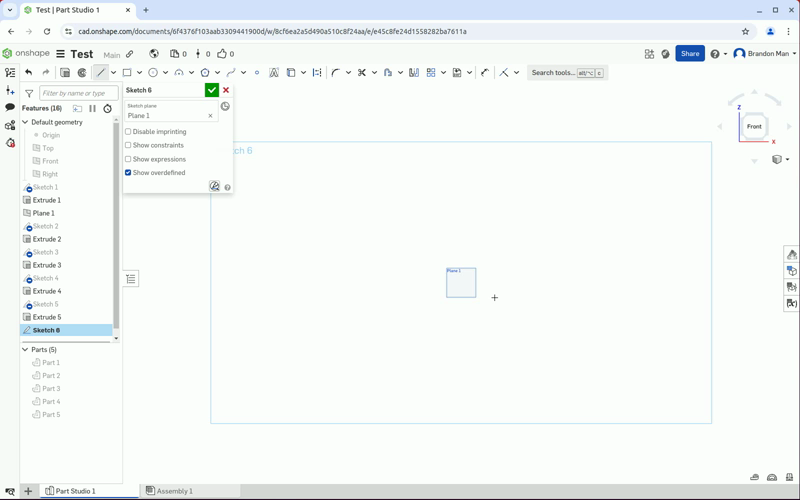
click(494, 297)
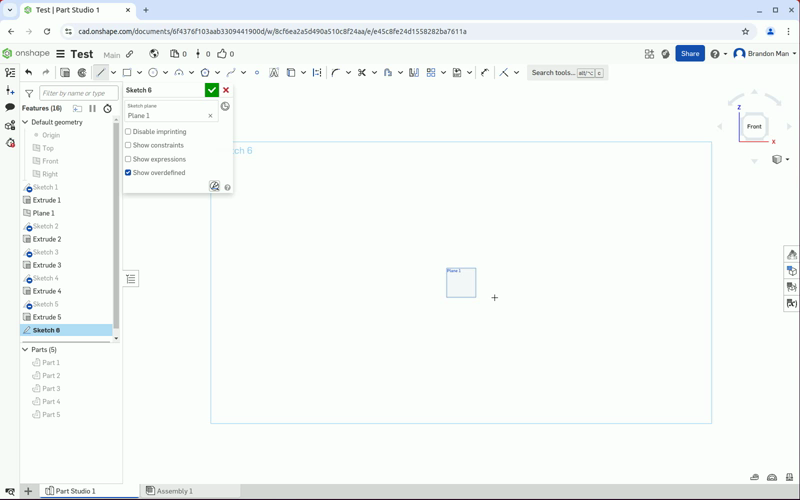
key_up(shift)
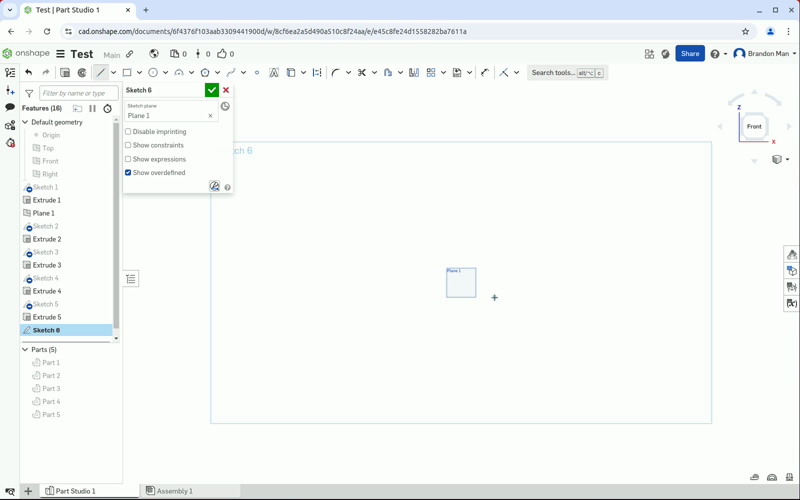
key_down(shift)
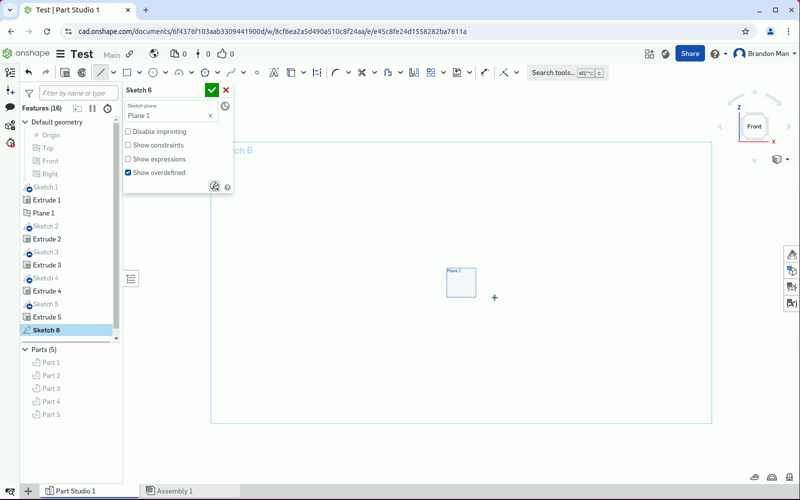
mouse_move(524, 297)
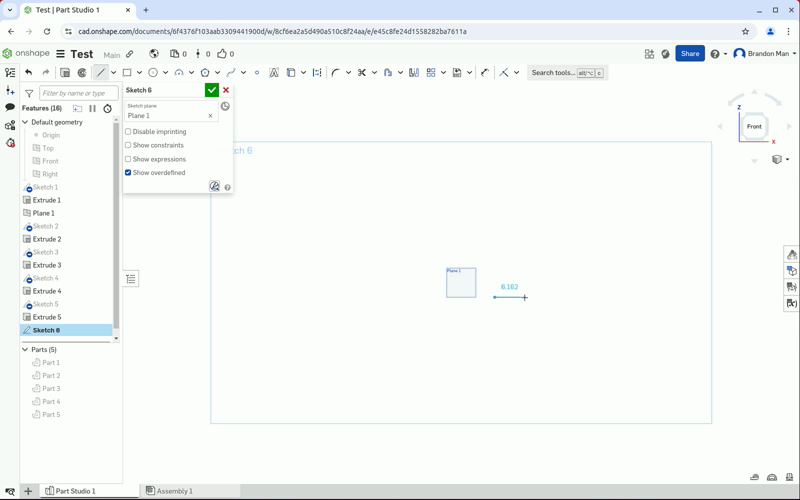
mouse_move(499, 297)
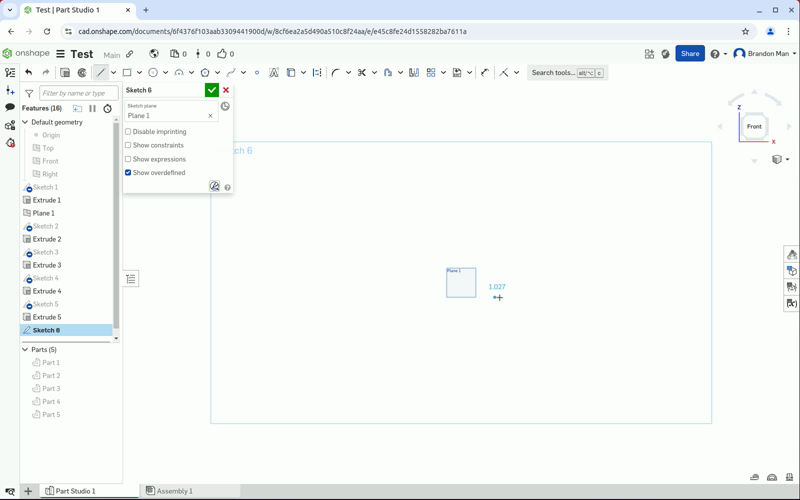
scroll(6)
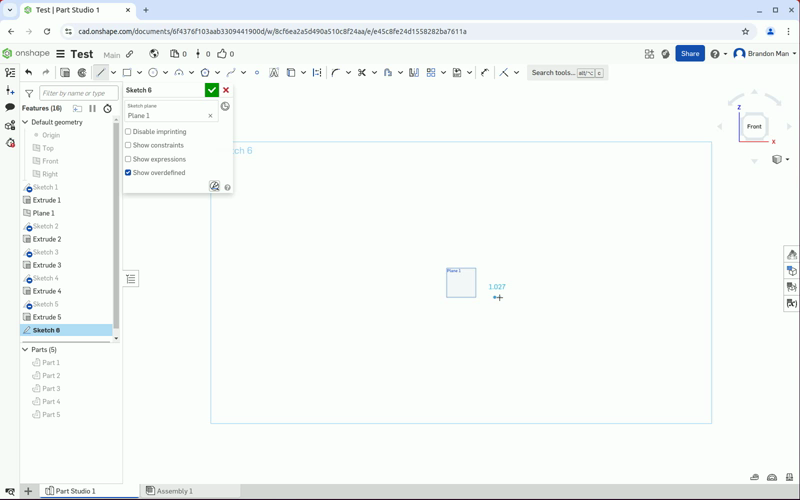
scroll(6)
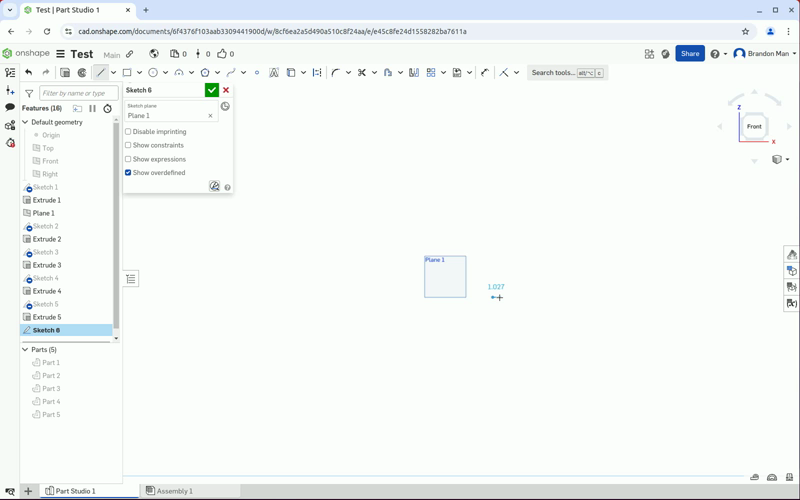
scroll(6)
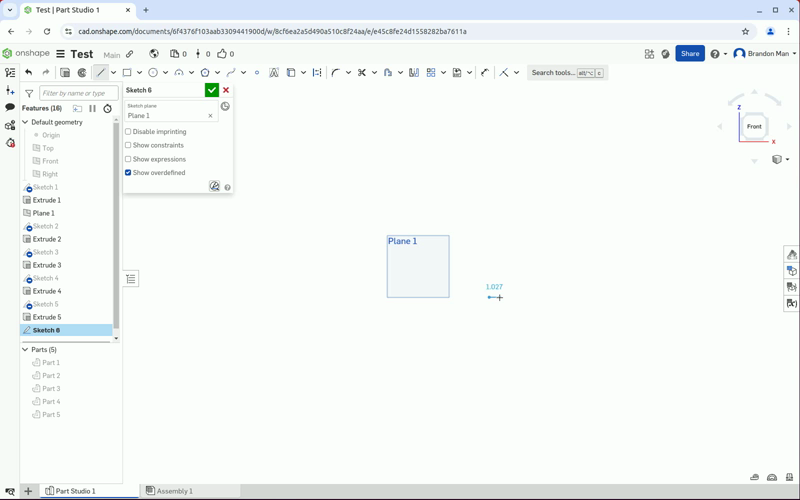
scroll(6)
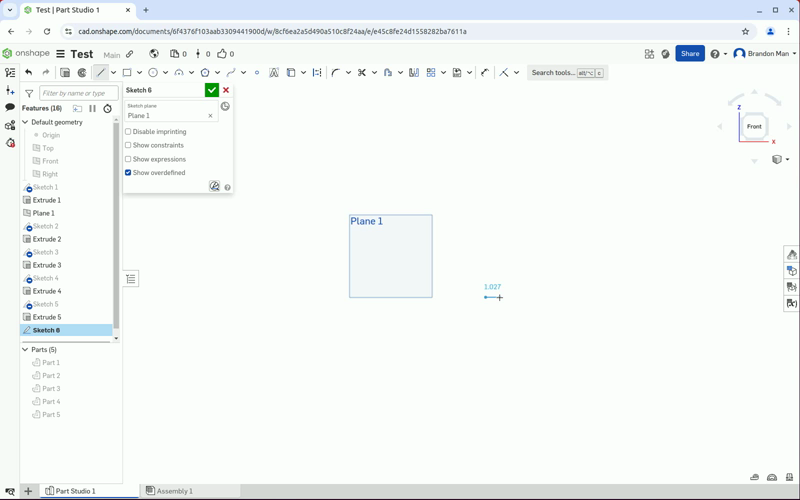
scroll(6)
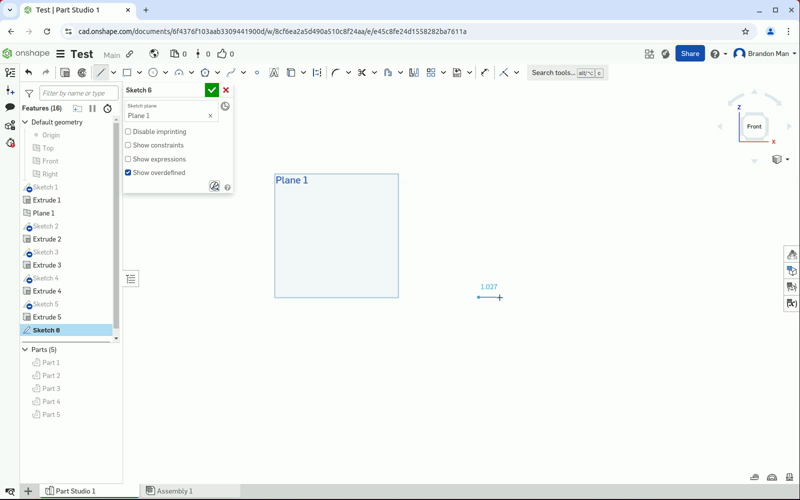
scroll(6)
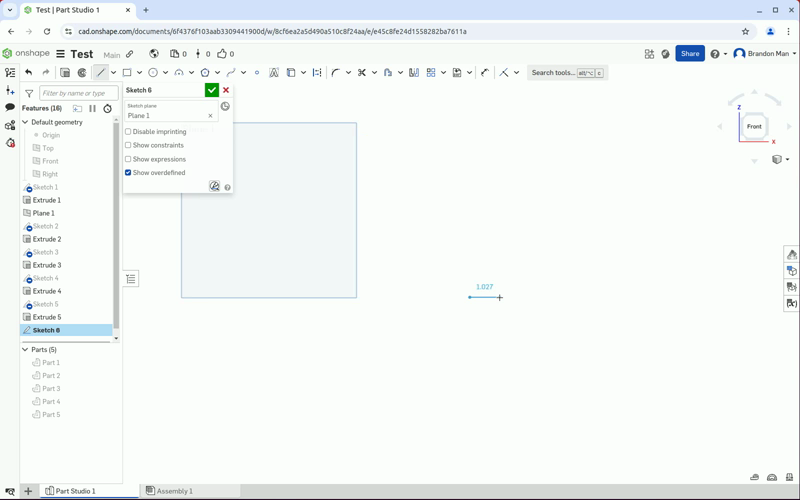
scroll(6)
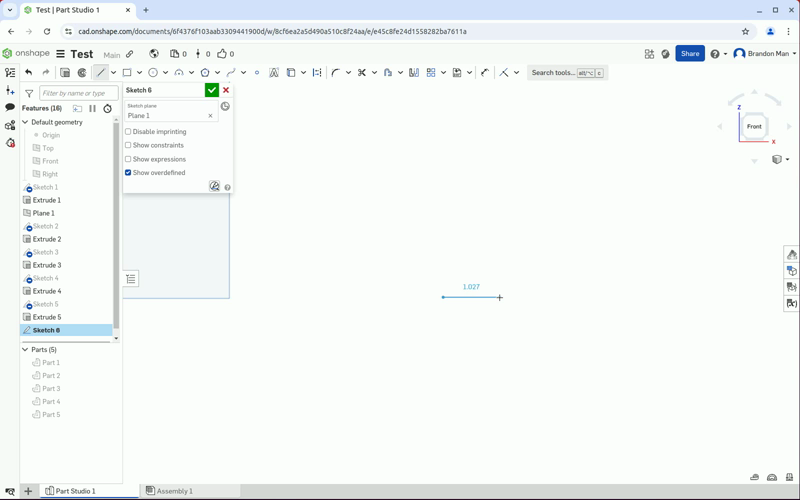
click(499, 297)
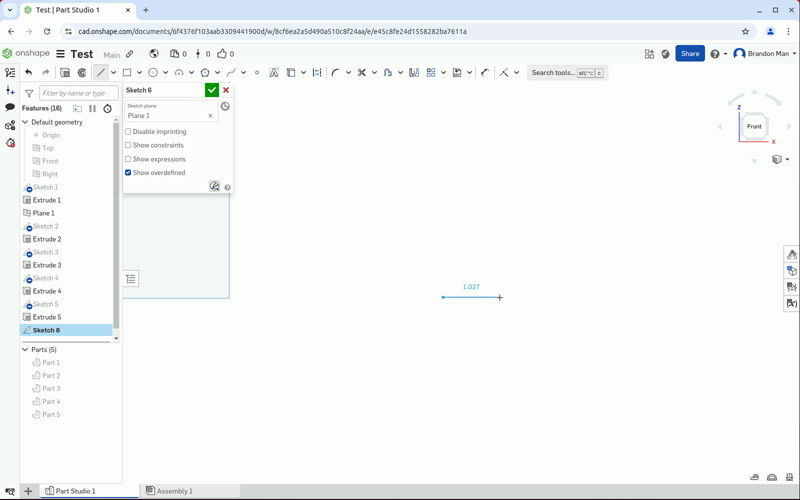
scroll(-6)
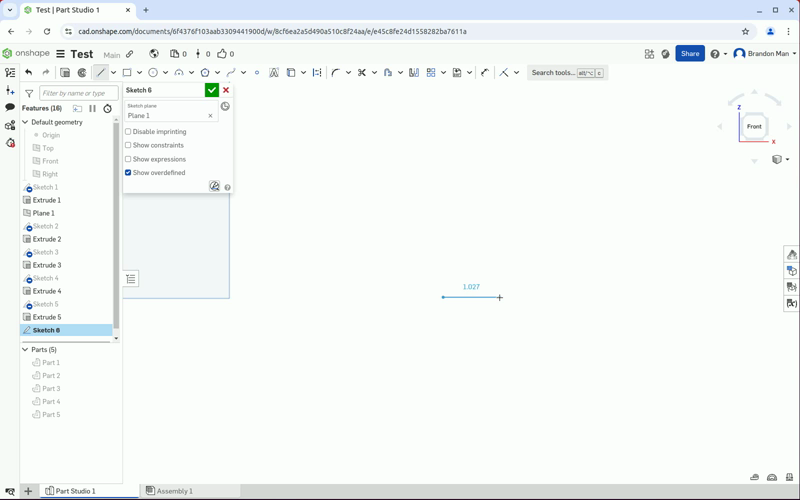
scroll(-6)
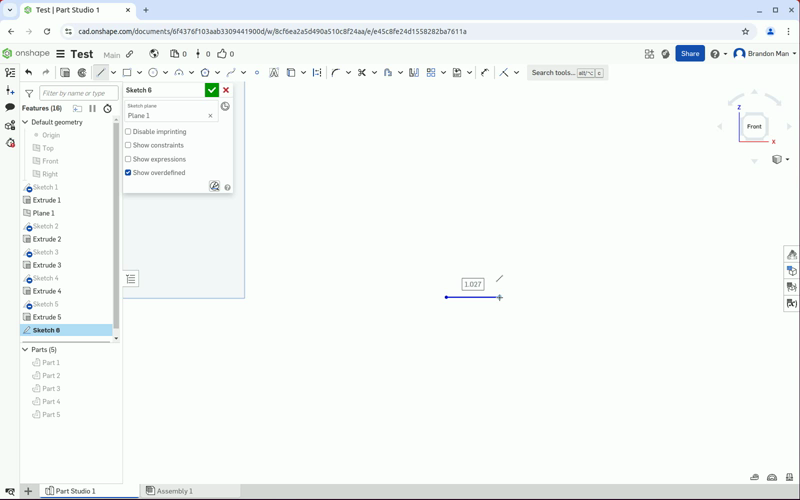
scroll(-6)
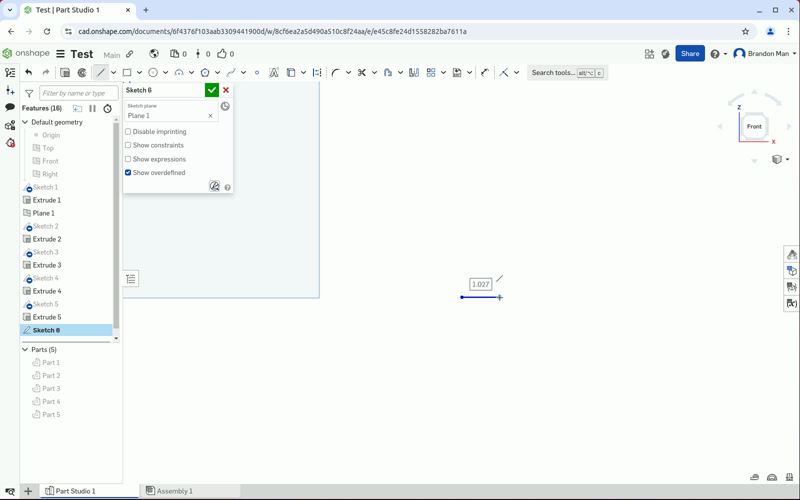
scroll(-6)
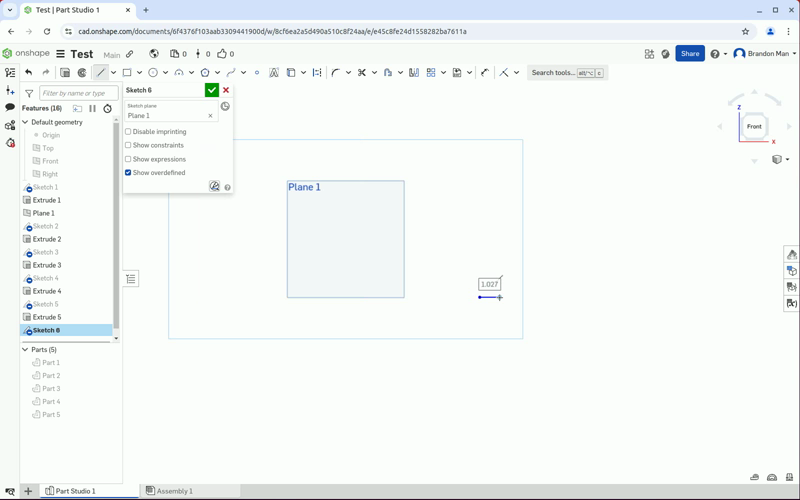
scroll(-6)
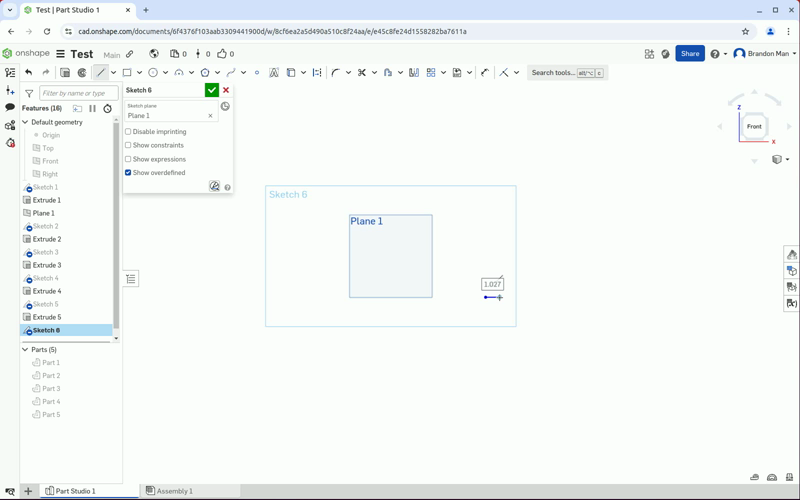
scroll(-6)
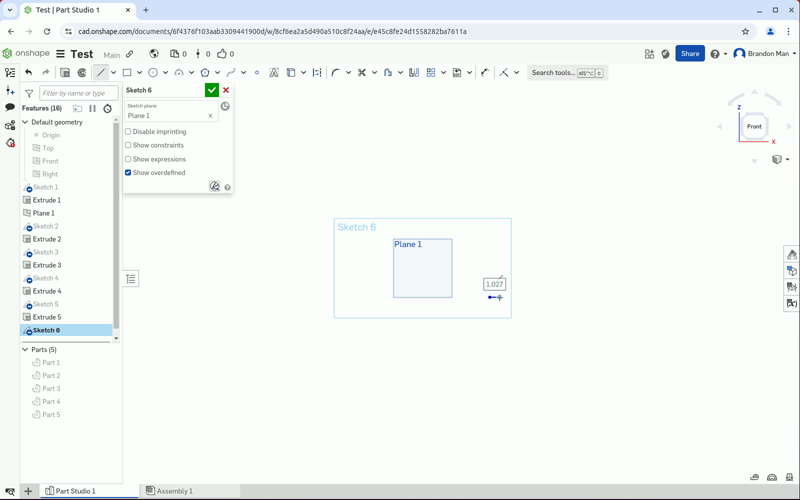
scroll(-6)
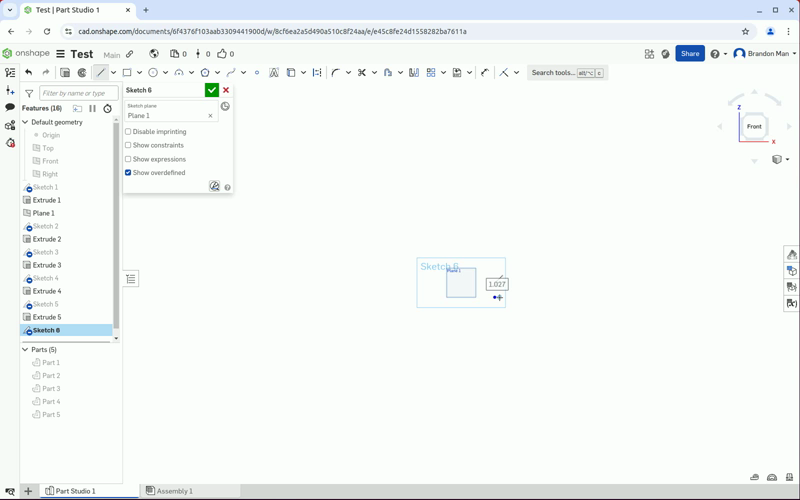
key_up(shift)
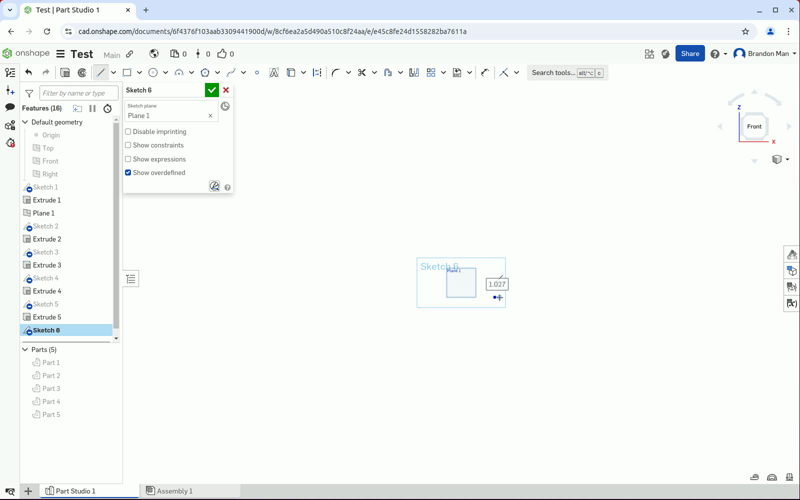
key_down(shift)
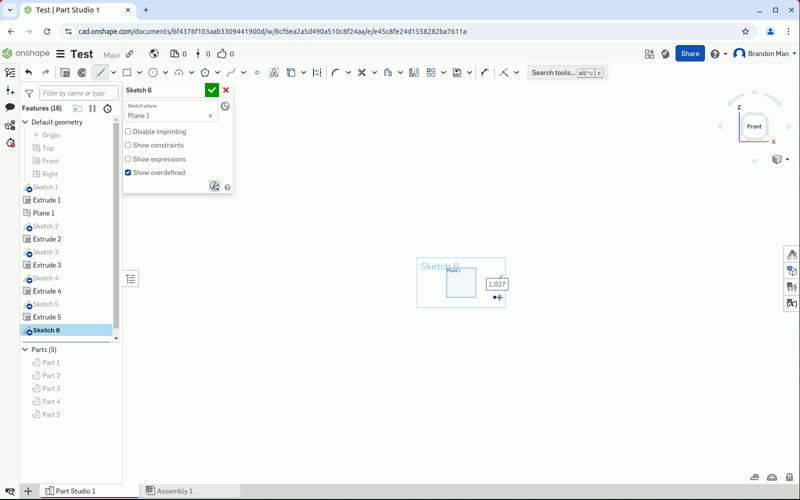
mouse_move(529, 297)
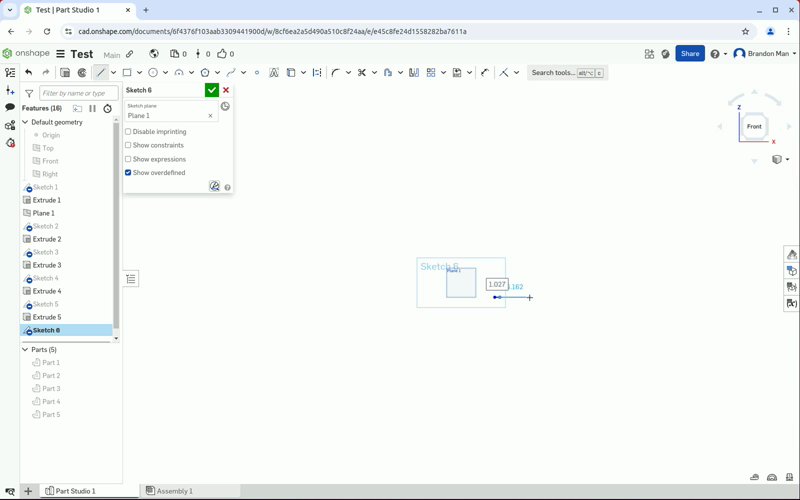
mouse_move(499, 288)
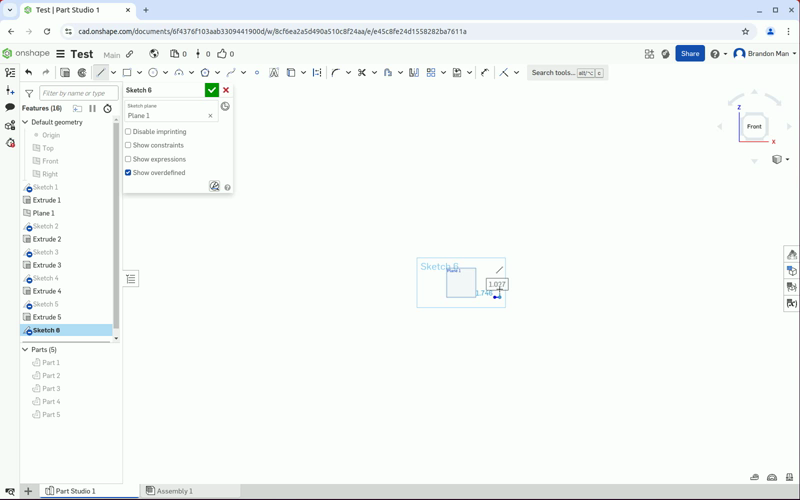
click(499, 288)
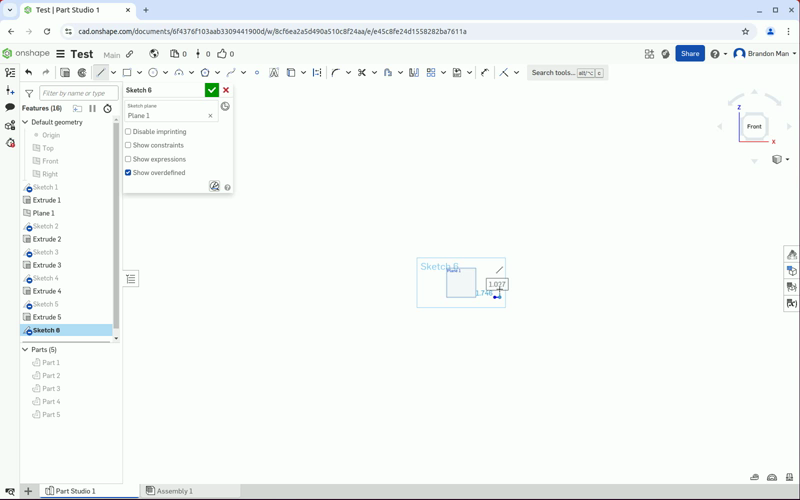
key_up(shift)
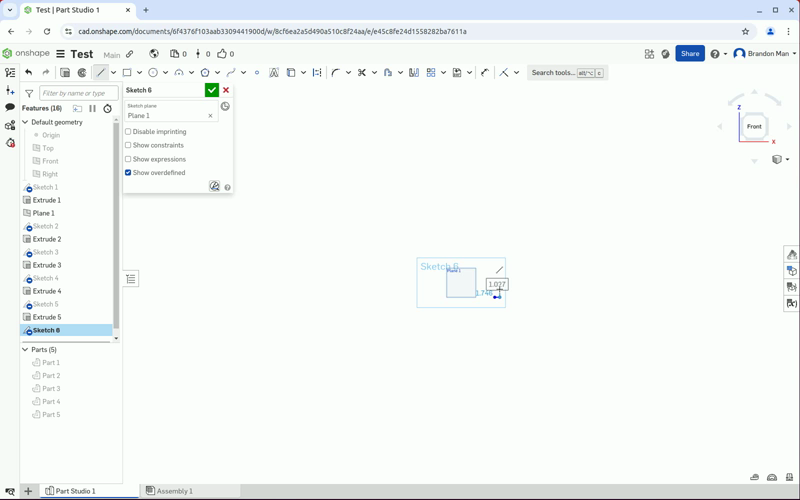
key_down(shift)
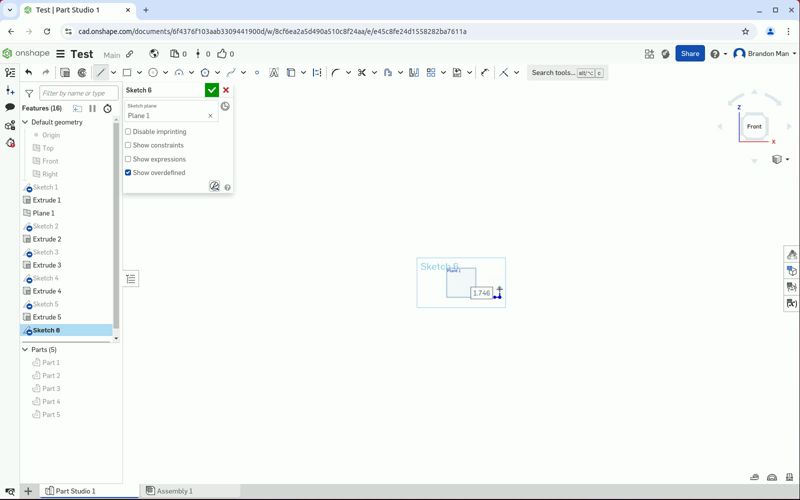
mouse_move(529, 288)
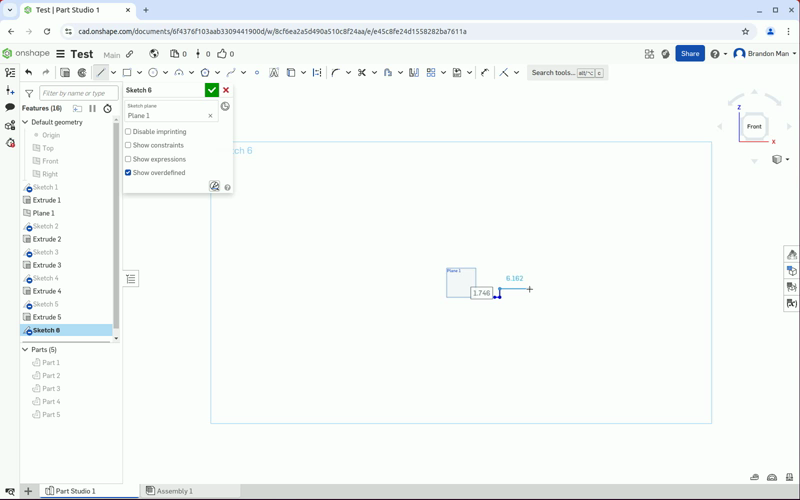
mouse_move(494, 288)
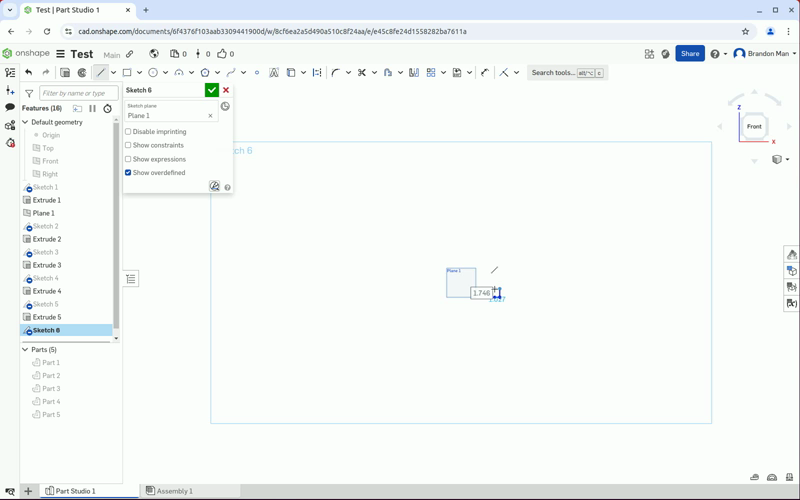
scroll(6)
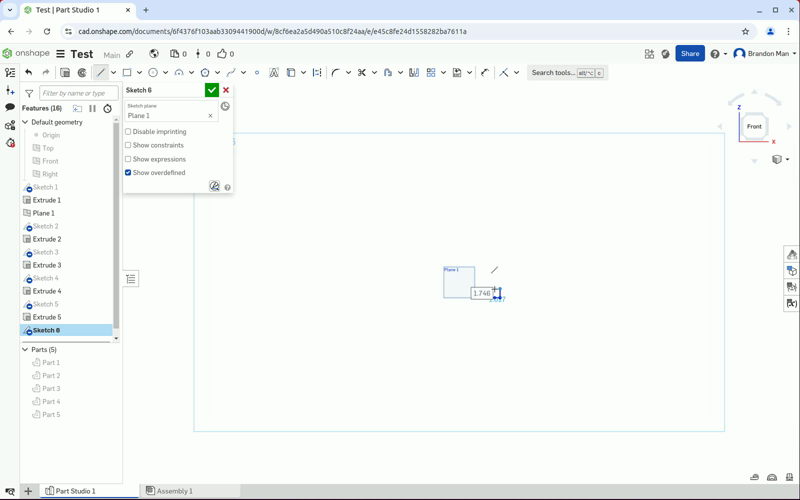
scroll(6)
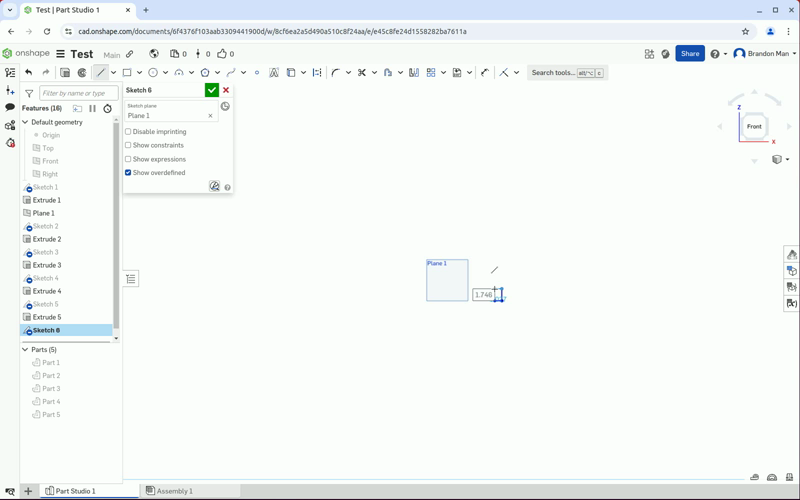
scroll(6)
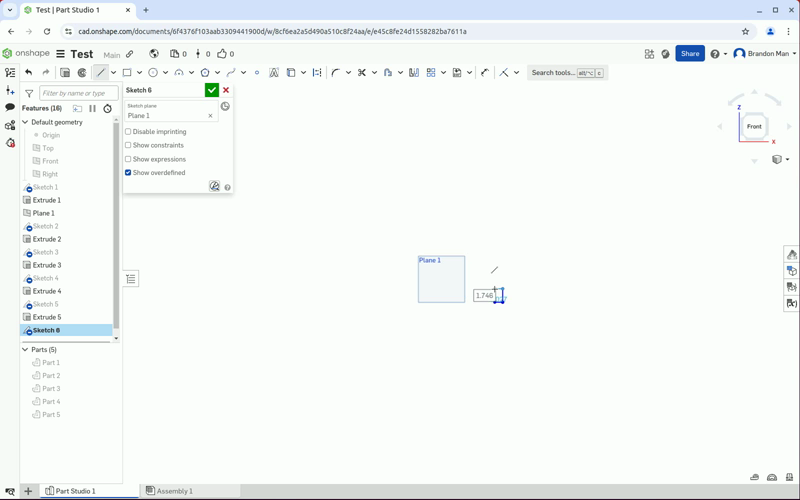
scroll(6)
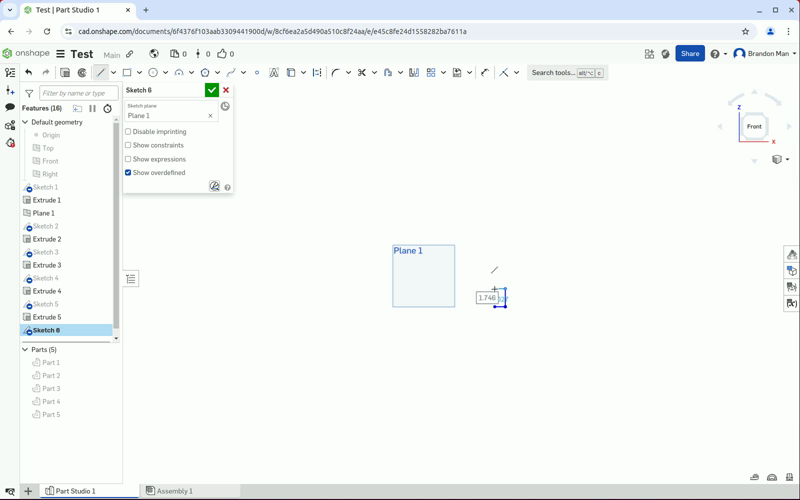
scroll(6)
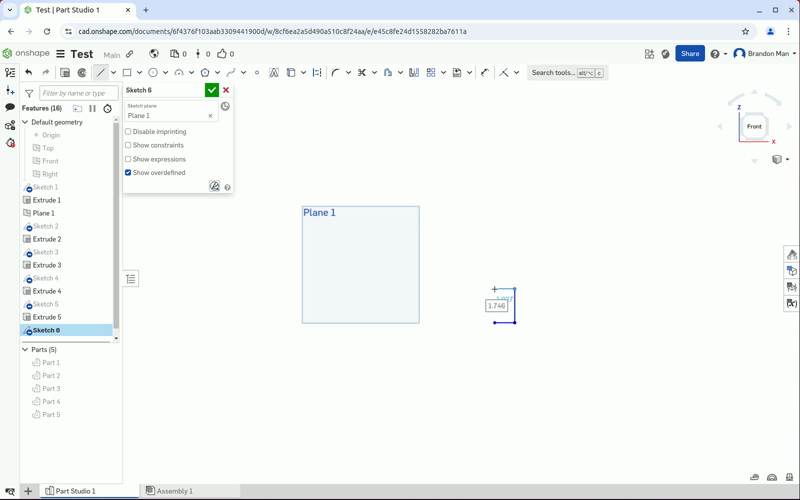
scroll(6)
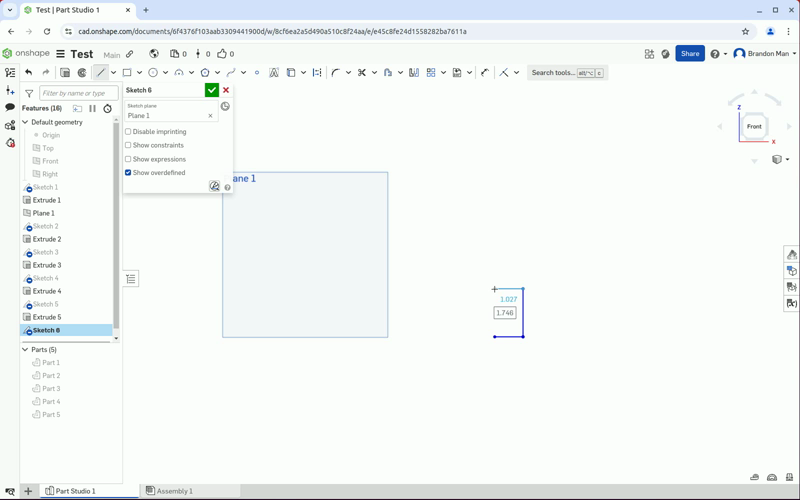
scroll(6)
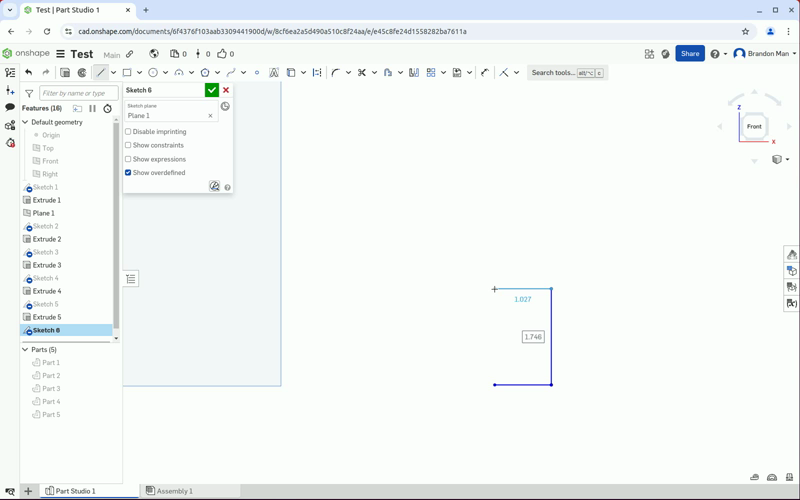
click(494, 288)
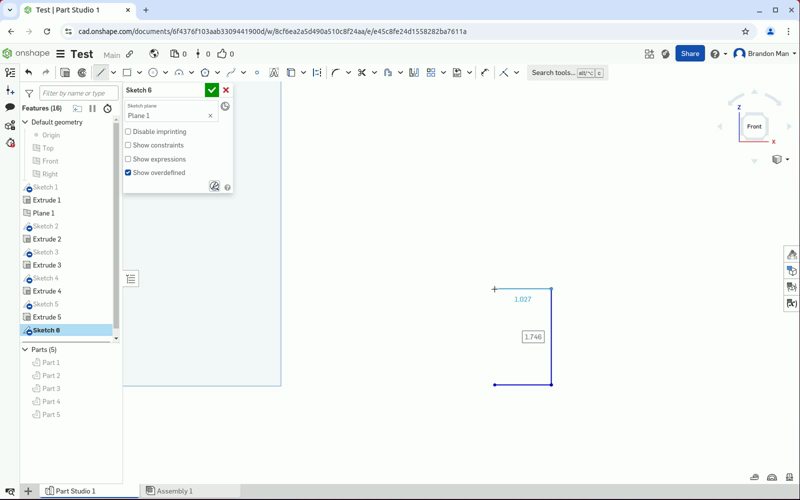
scroll(-6)
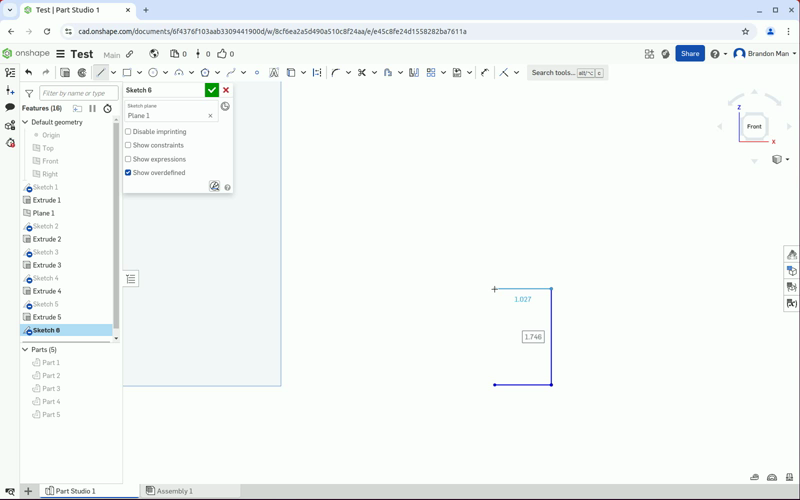
scroll(-6)
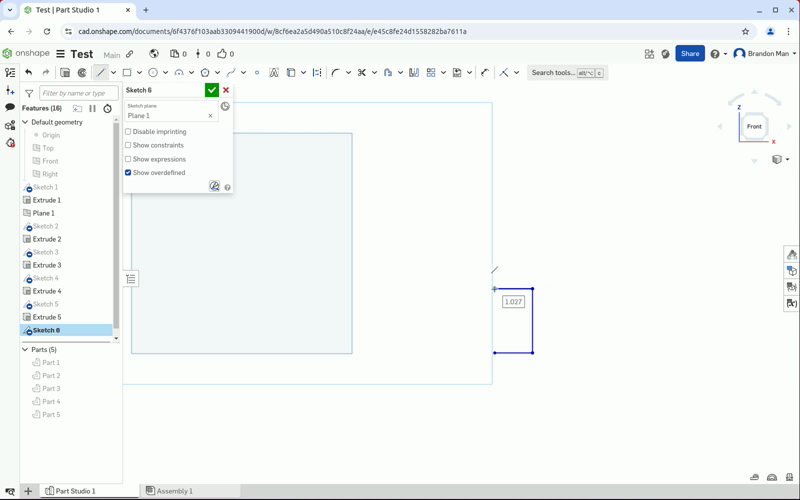
scroll(-6)
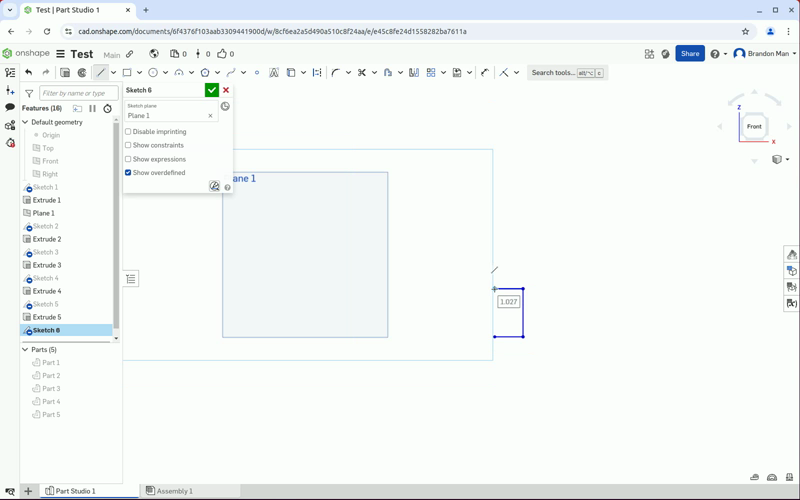
scroll(-6)
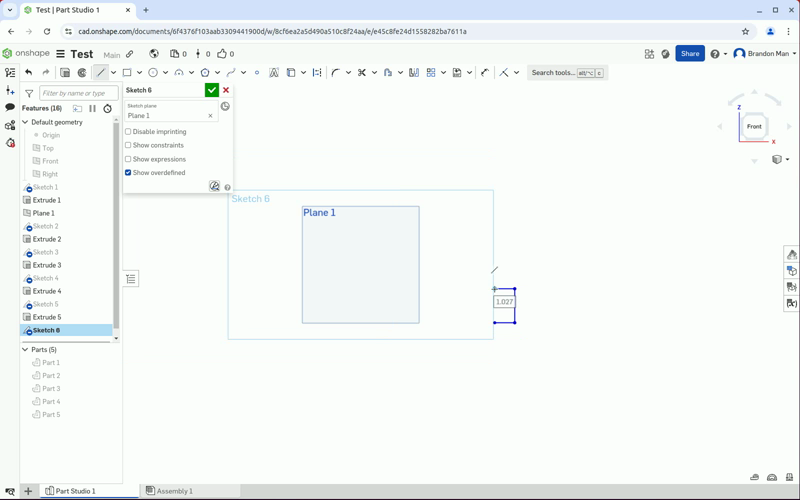
scroll(-6)
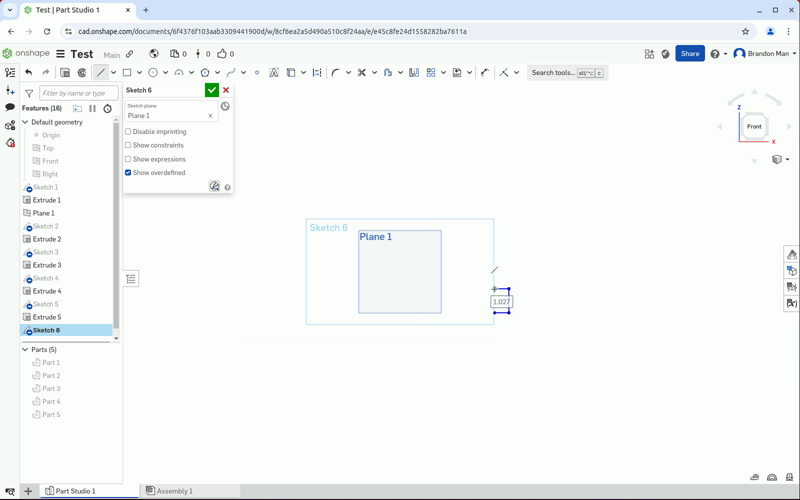
scroll(-6)
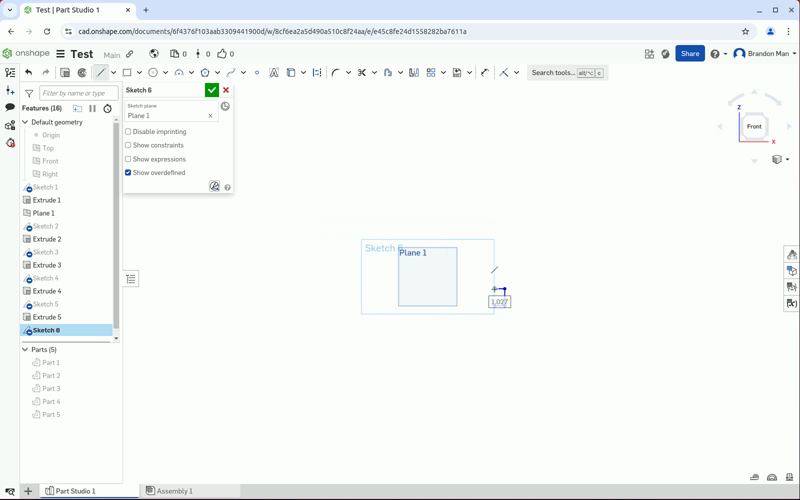
scroll(-6)
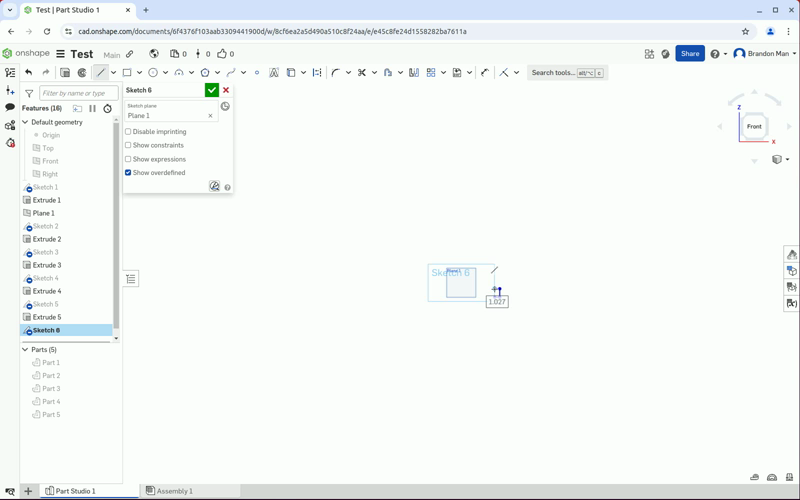
key_up(shift)
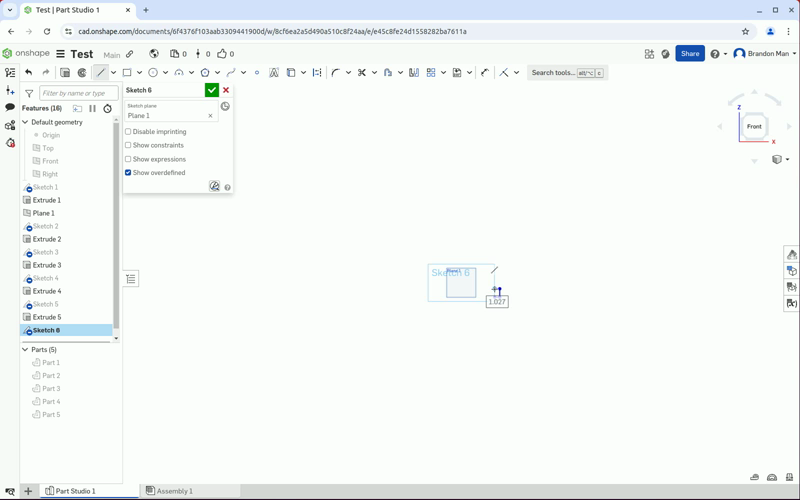
key_down(shift)
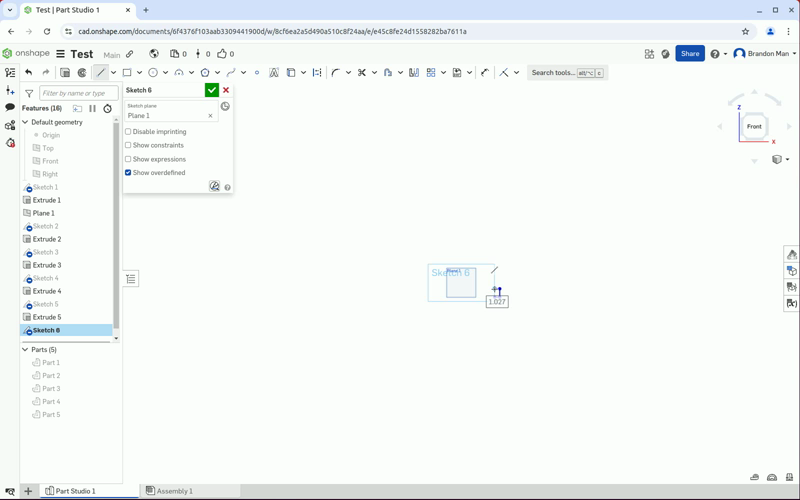
mouse_move(524, 288)
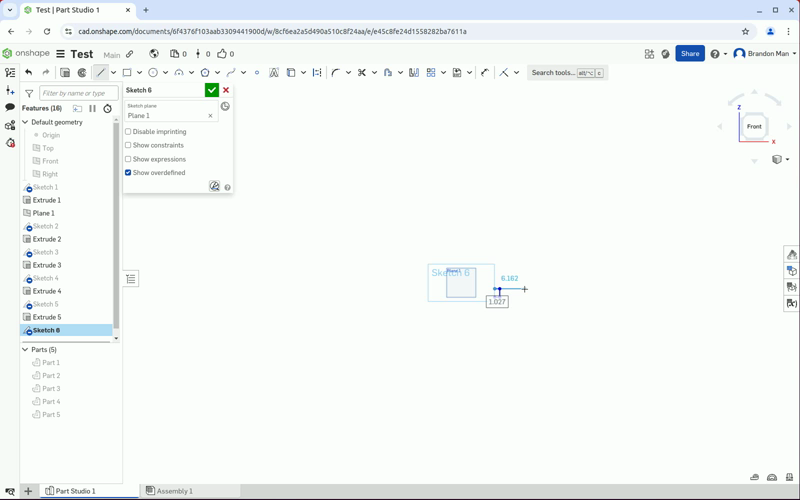
mouse_move(494, 291)
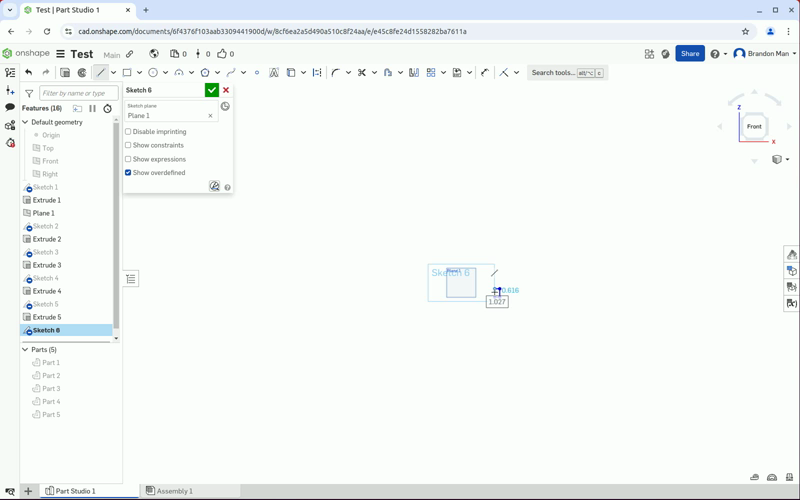
scroll(6)
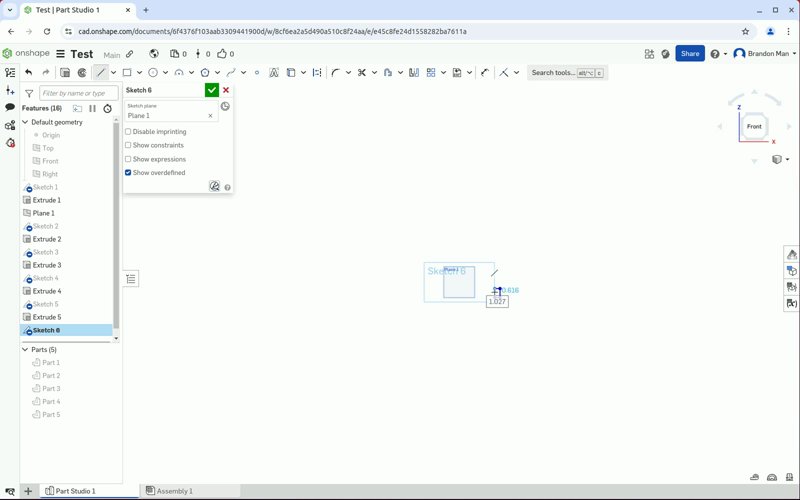
scroll(6)
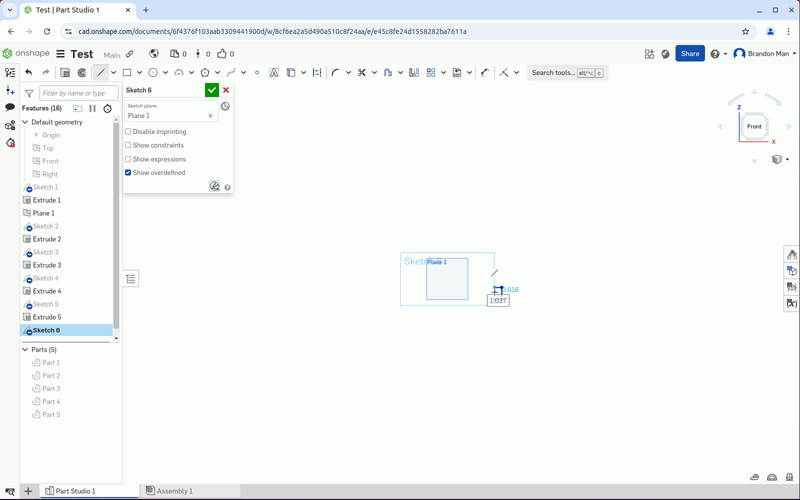
scroll(6)
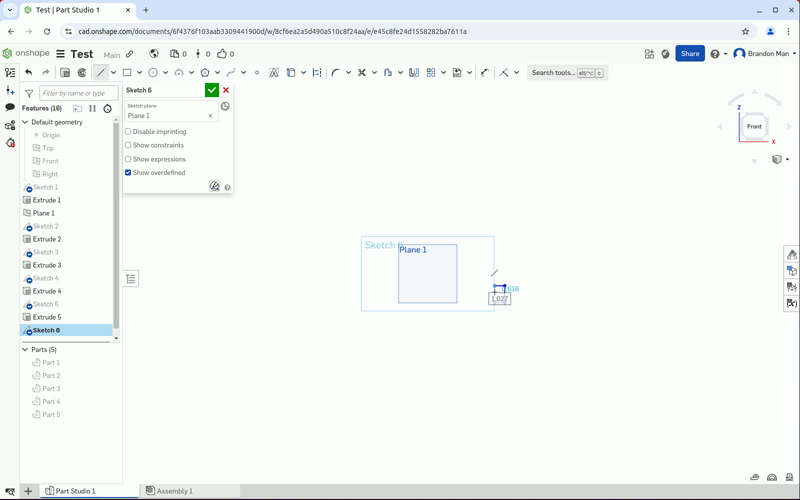
scroll(6)
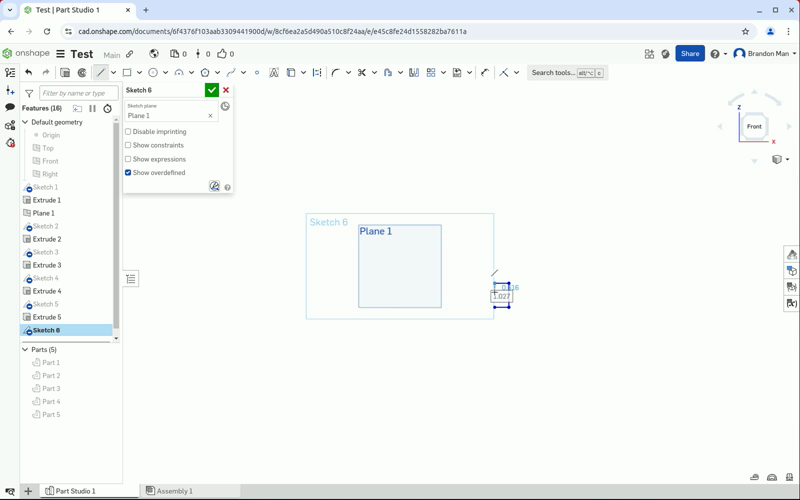
scroll(6)
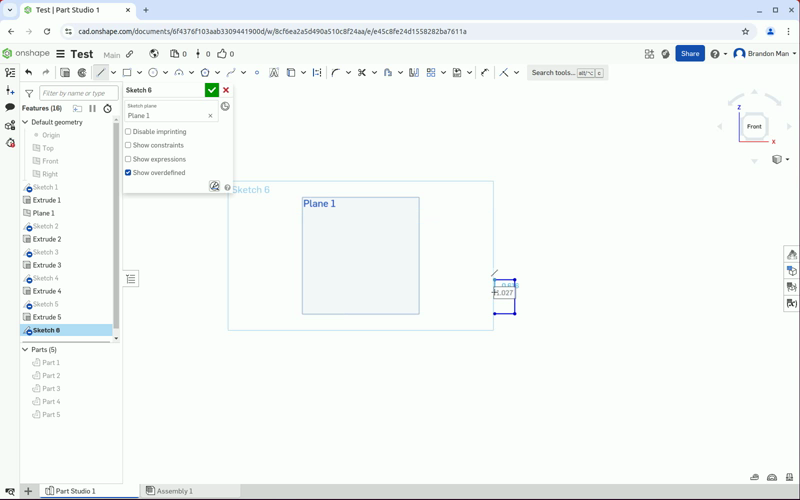
scroll(6)
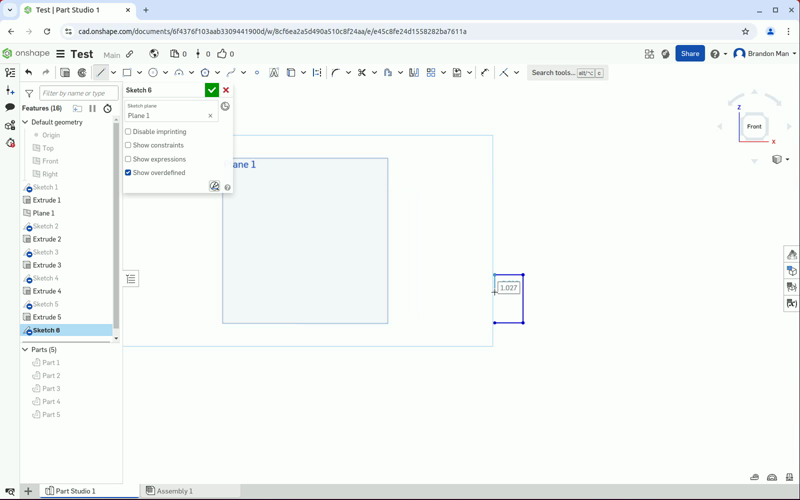
scroll(6)
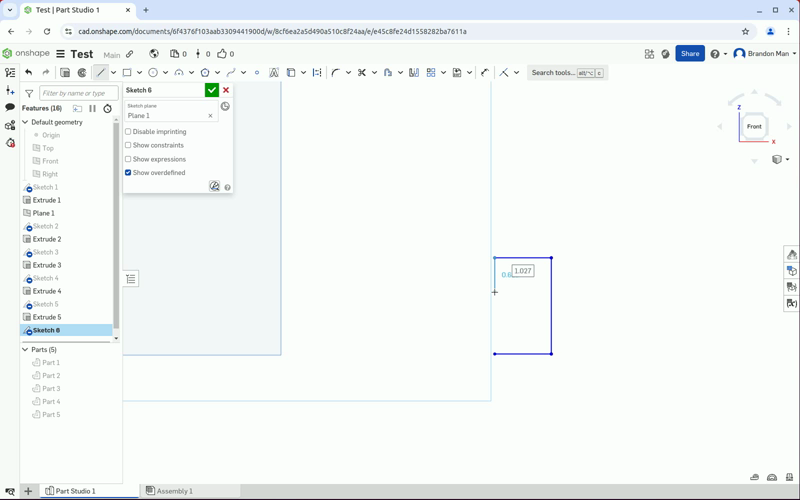
click(494, 291)
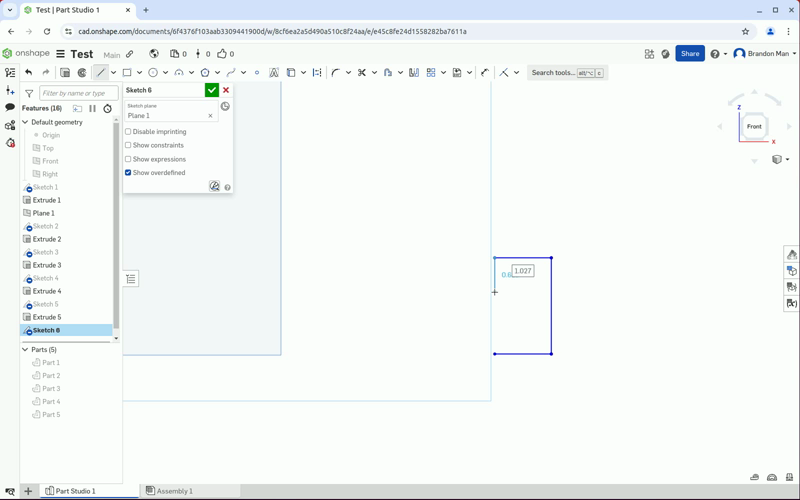
scroll(-6)
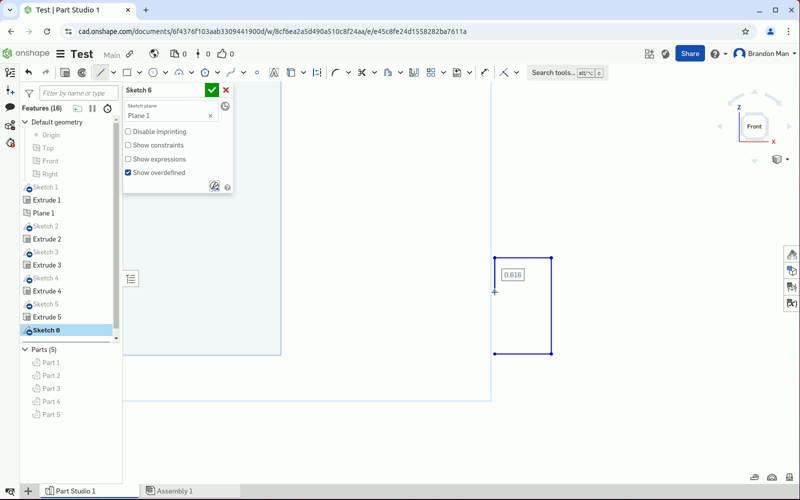
scroll(-6)
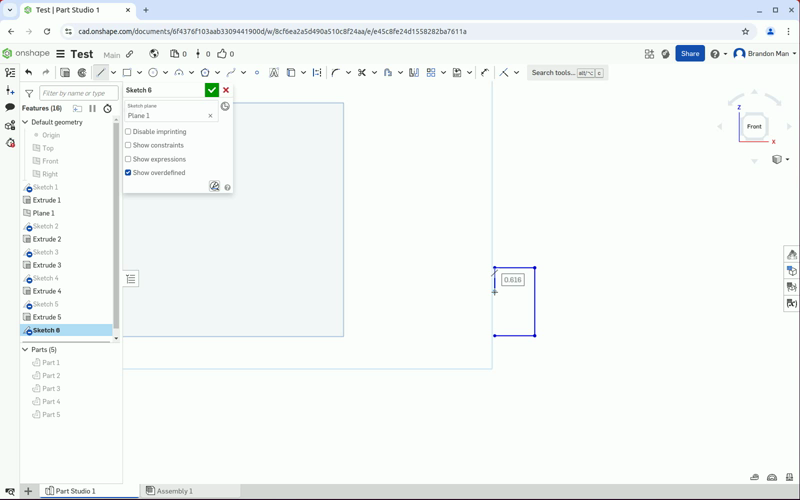
scroll(-6)
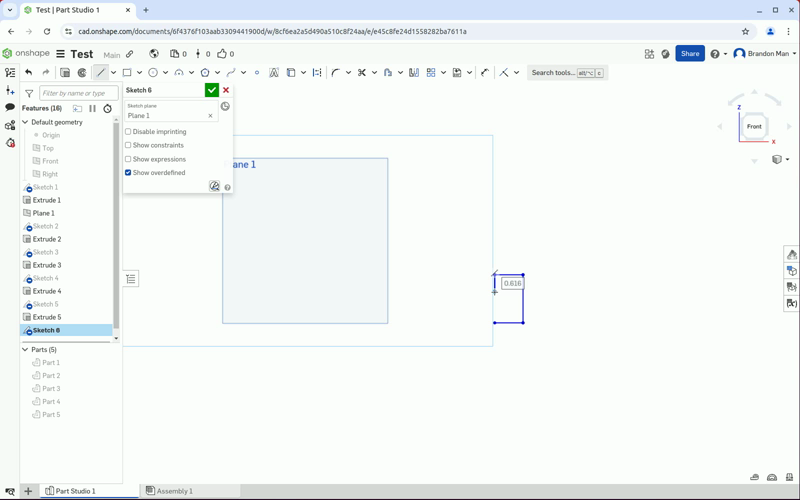
scroll(-6)
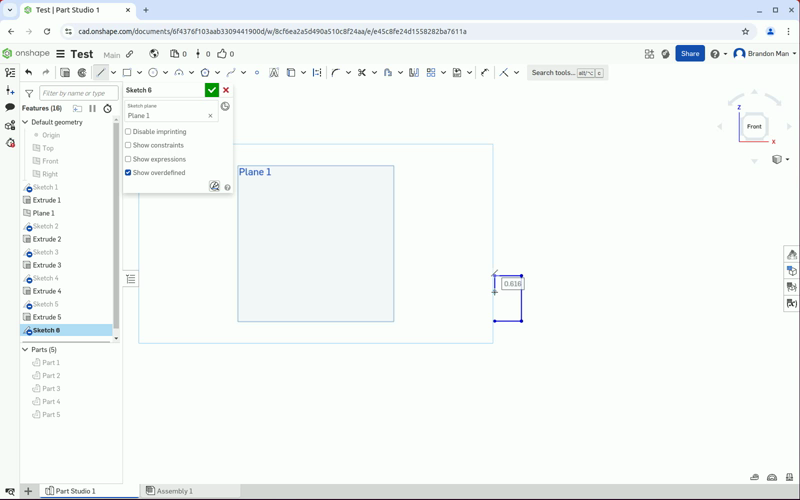
scroll(-6)
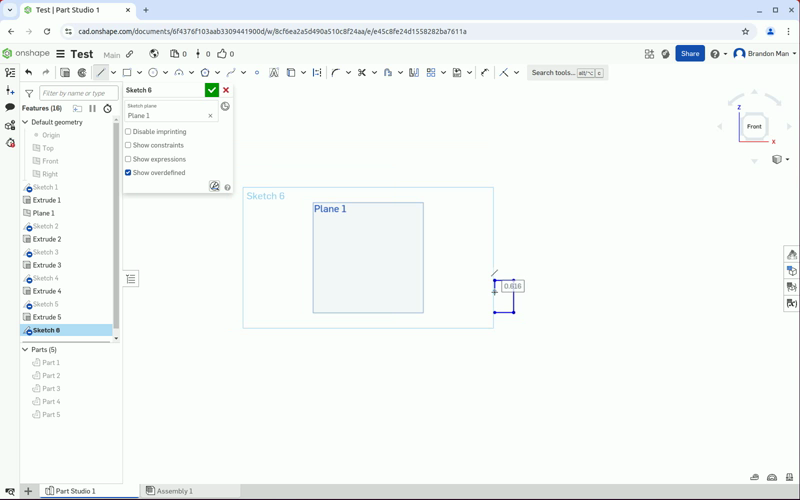
scroll(-6)
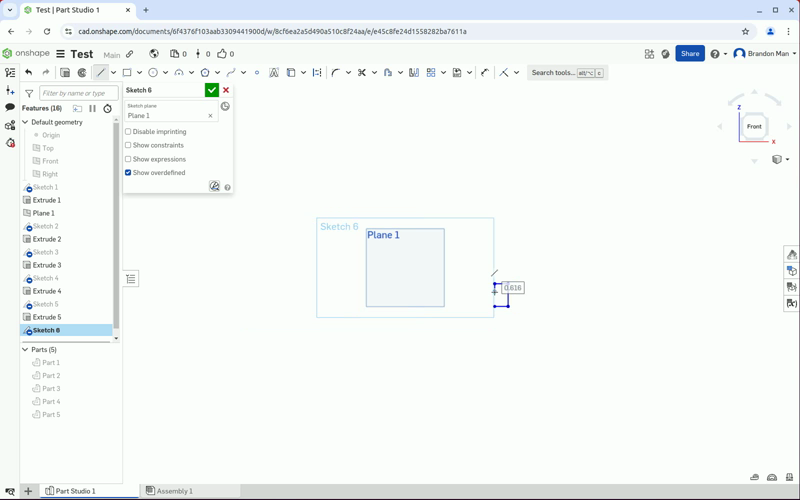
scroll(-6)
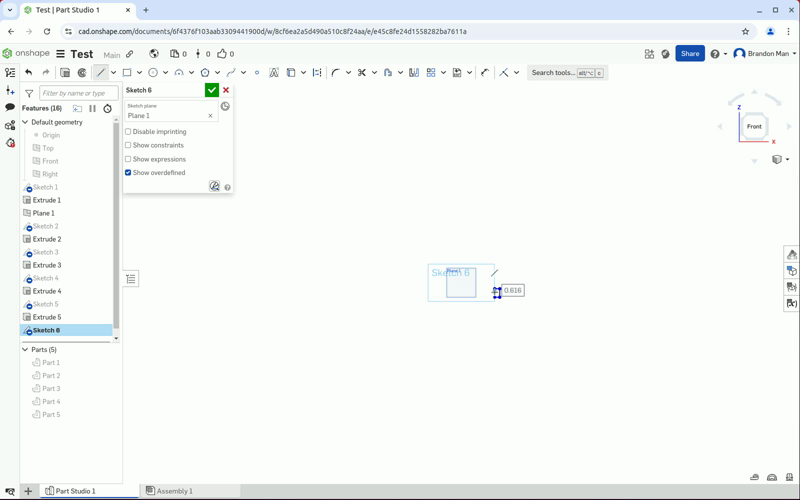
key_up(shift)
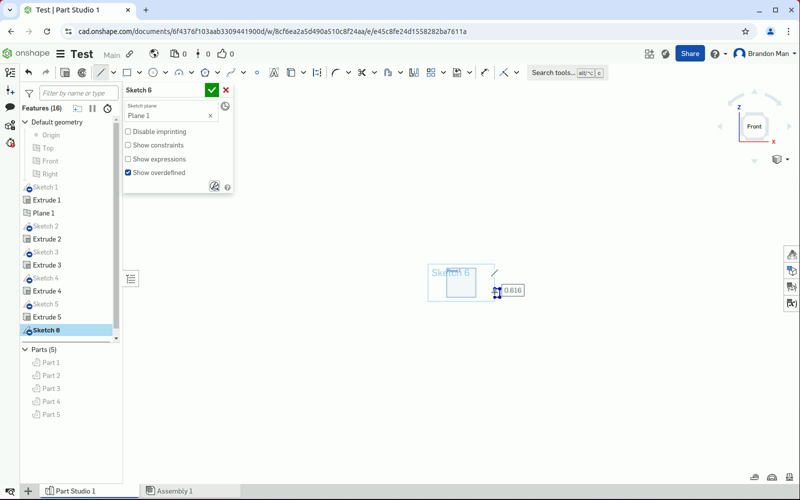
mouse_move(524, 291)
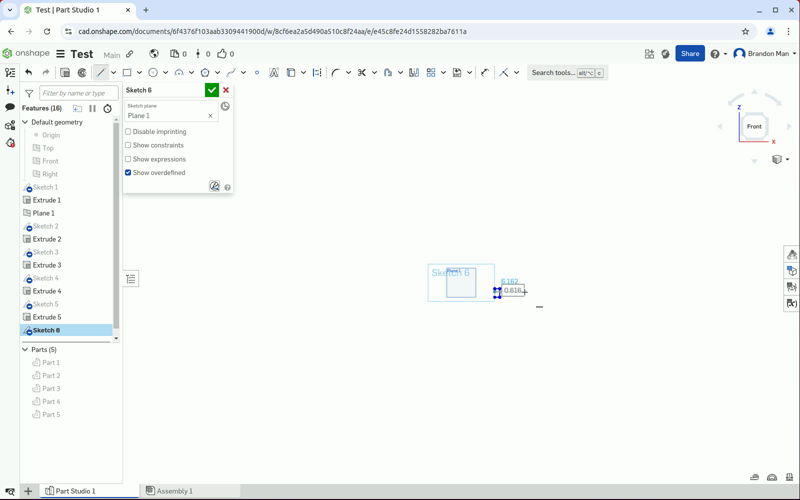
key_down(shift)
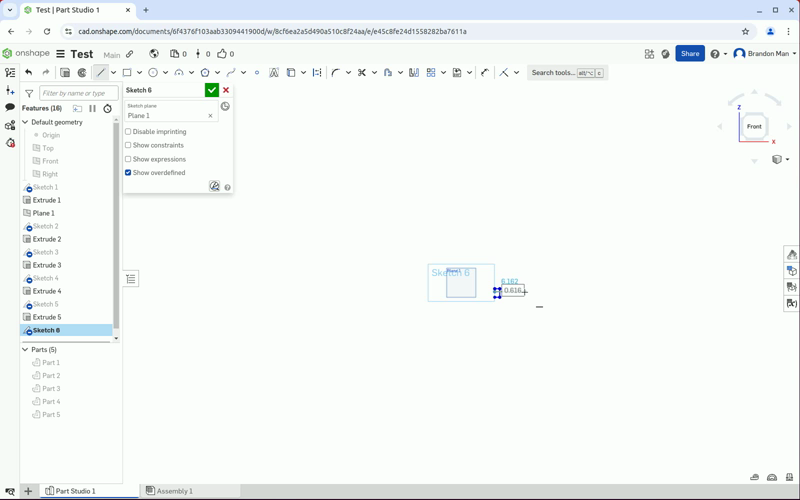
mouse_move(494, 297)
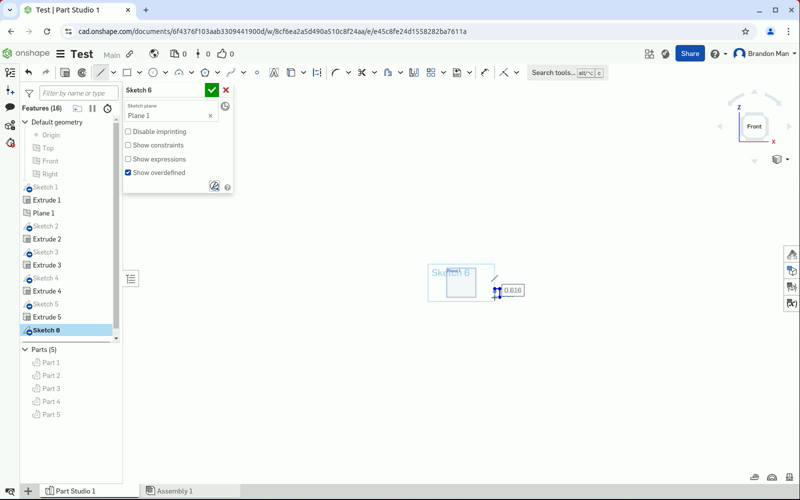
scroll(6)
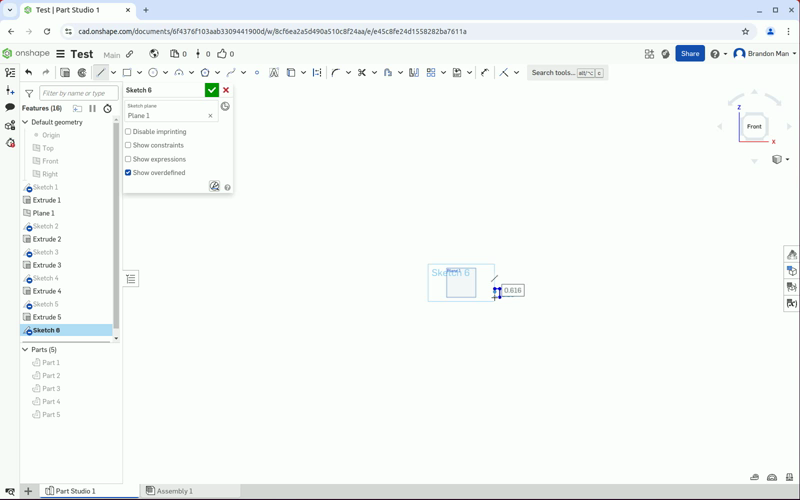
scroll(6)
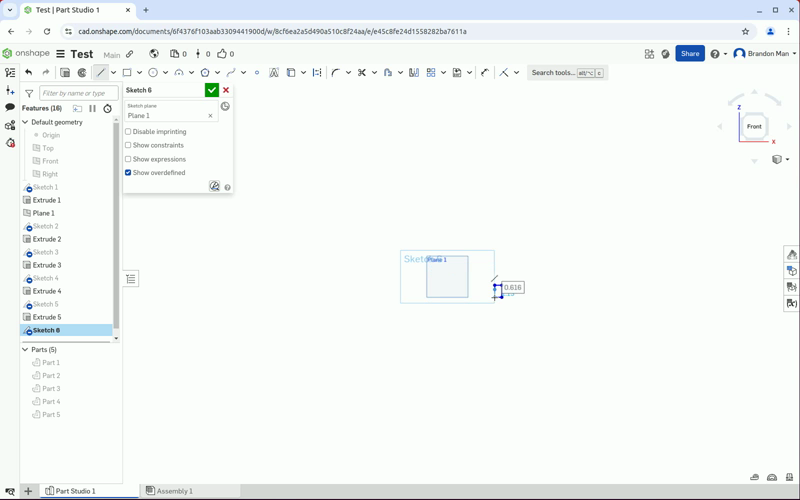
scroll(6)
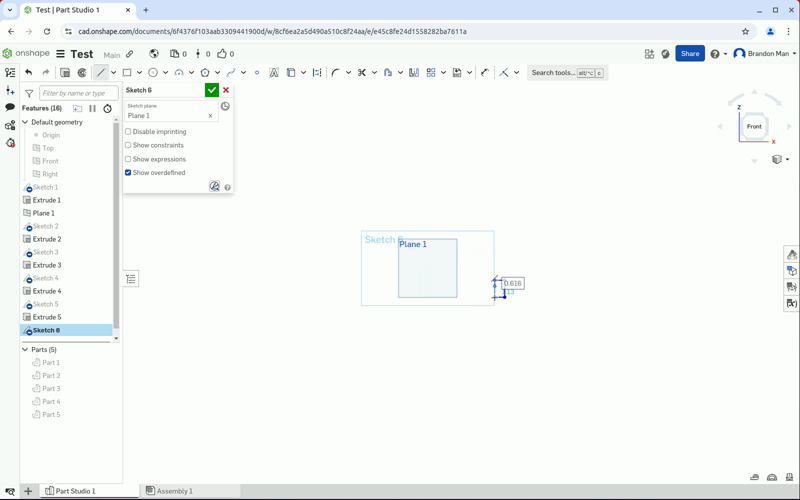
scroll(6)
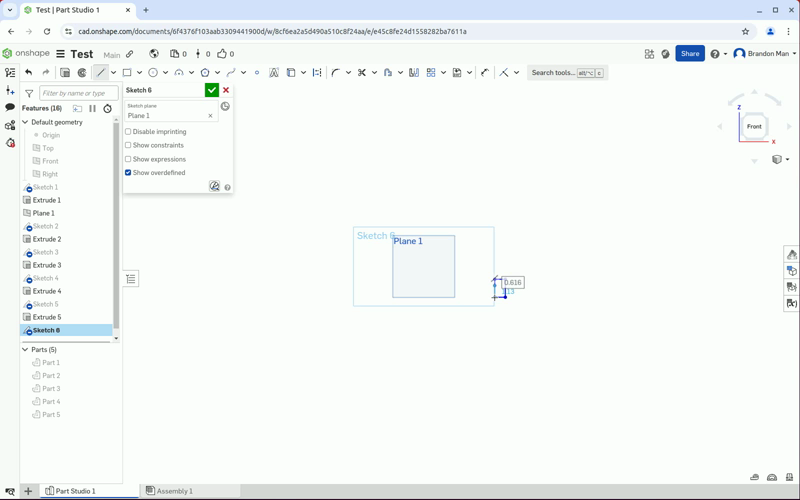
scroll(6)
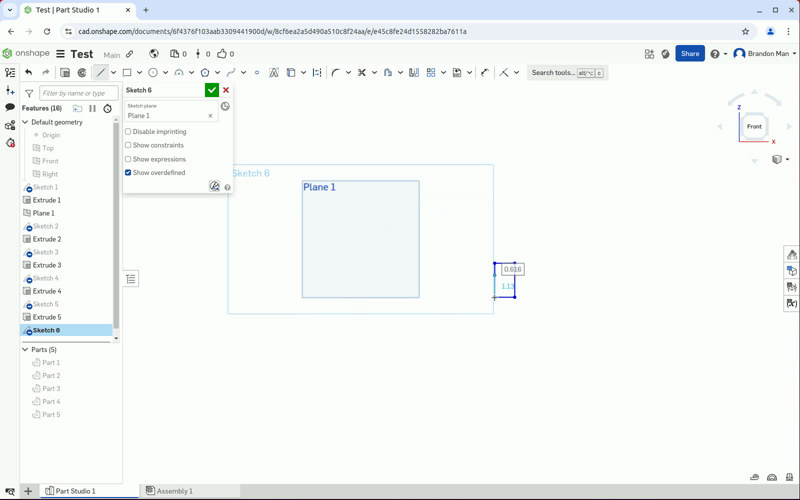
scroll(6)
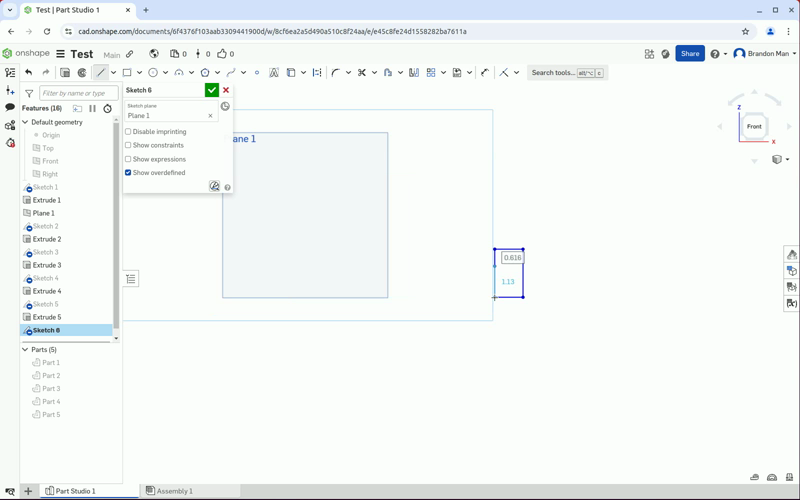
scroll(6)
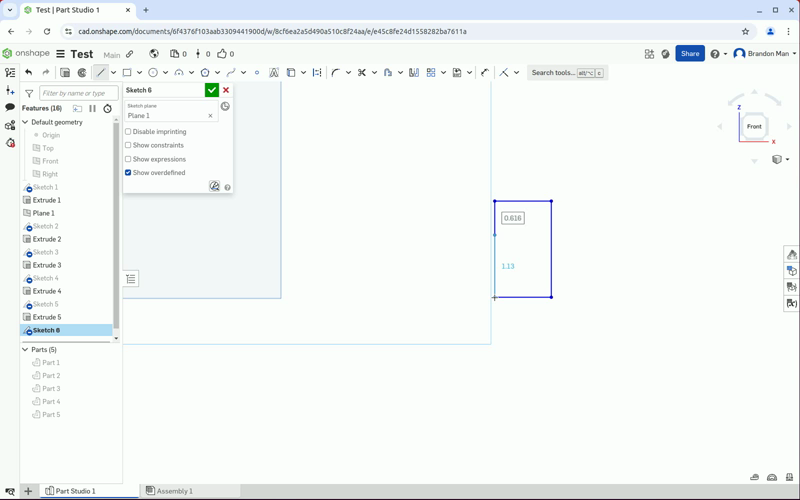
key_up(shift)
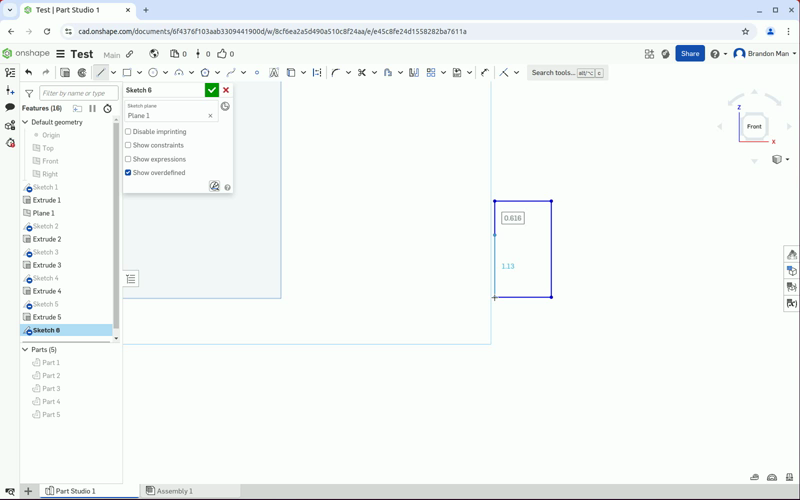
click(494, 297)
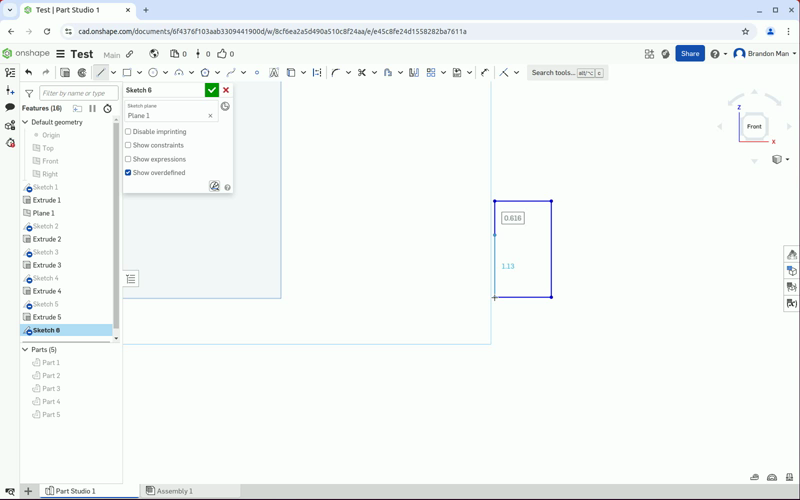
scroll(-6)
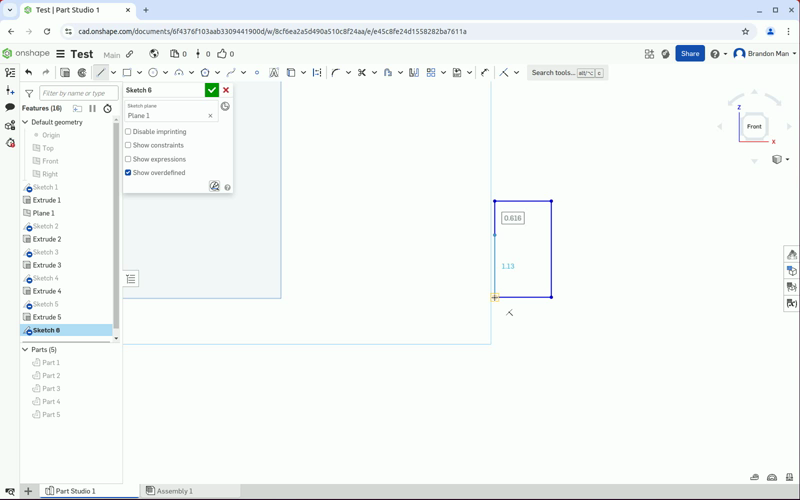
scroll(-6)
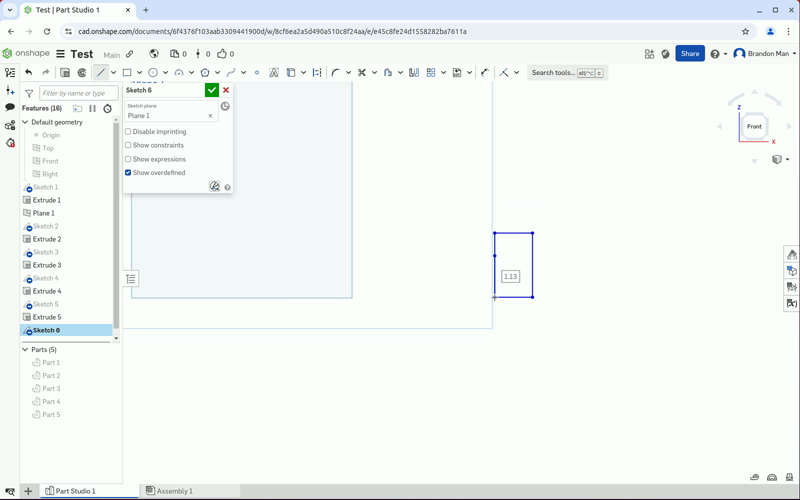
scroll(-6)
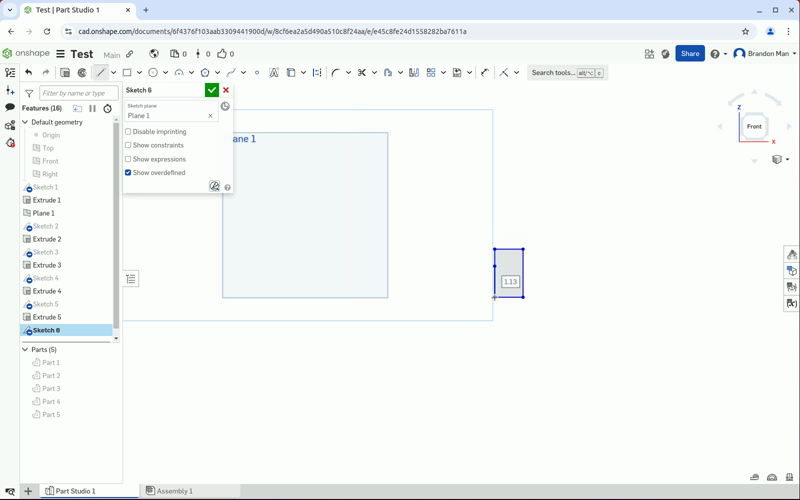
scroll(-6)
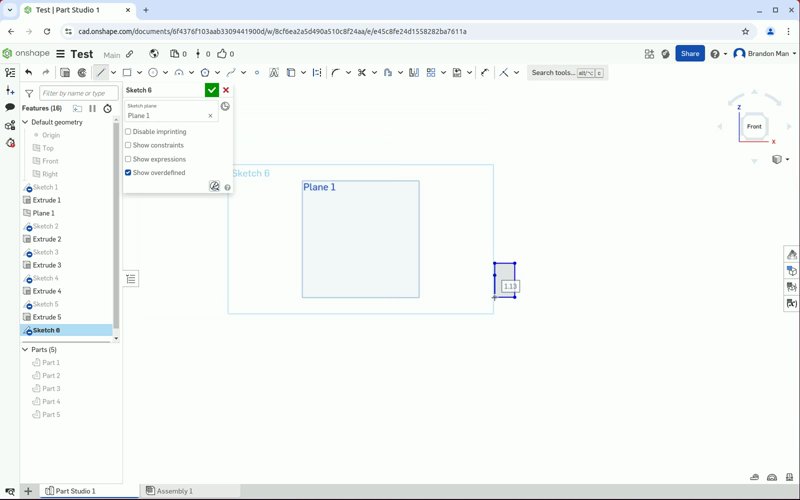
scroll(-6)
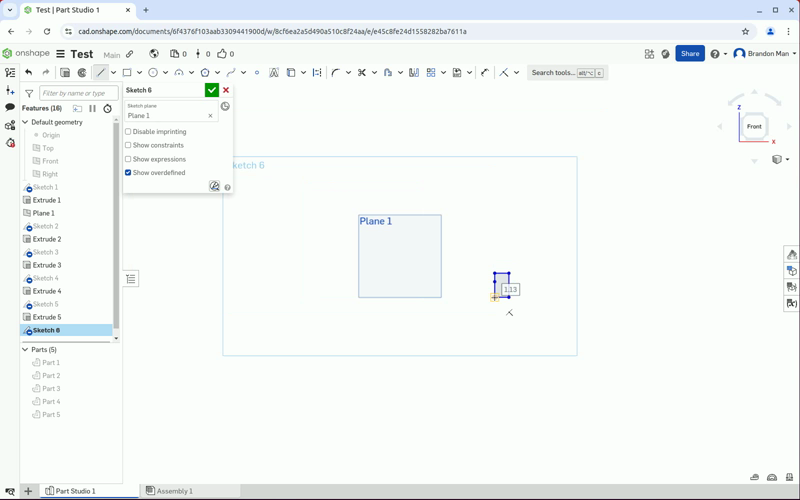
scroll(-6)
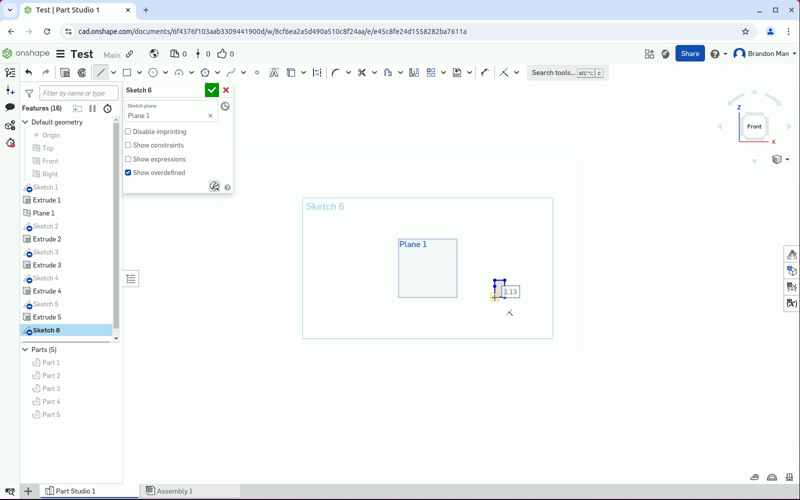
scroll(-6)
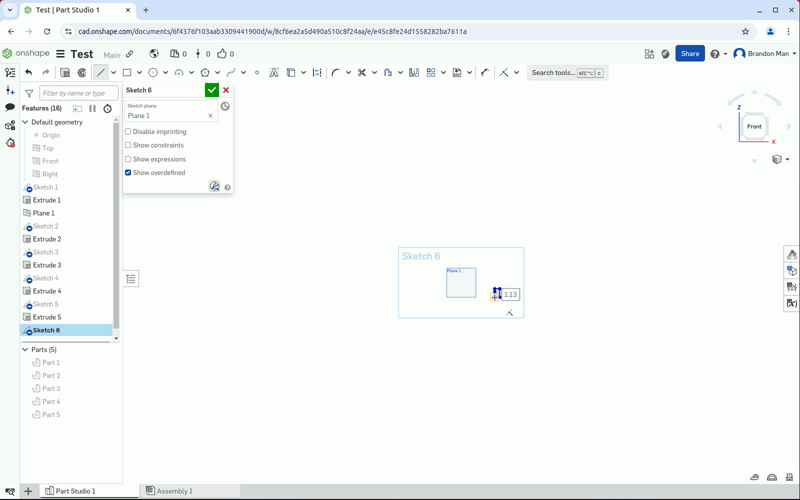
key(esc)
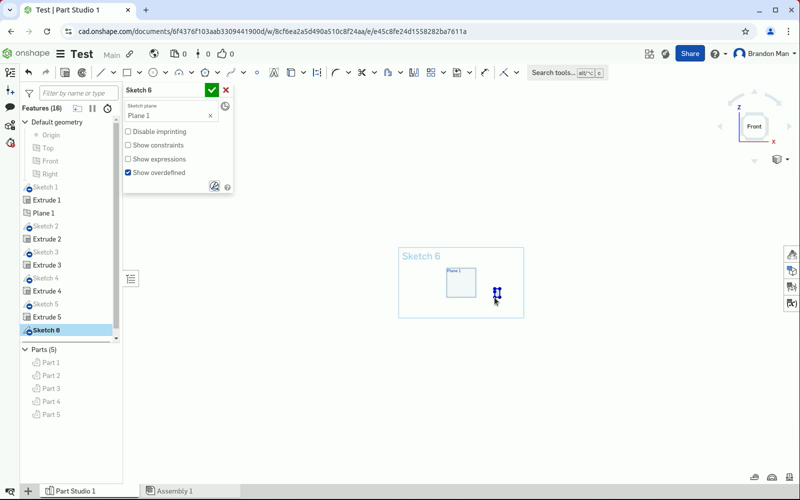
mouse_move(497, 295)
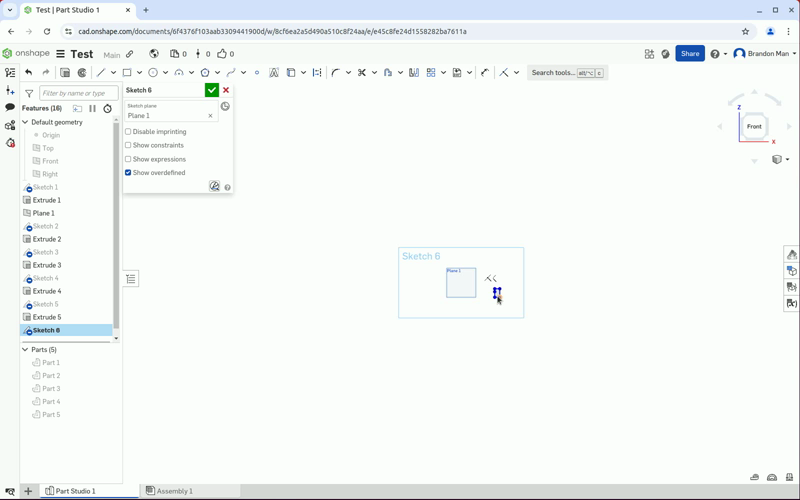
scroll(6)
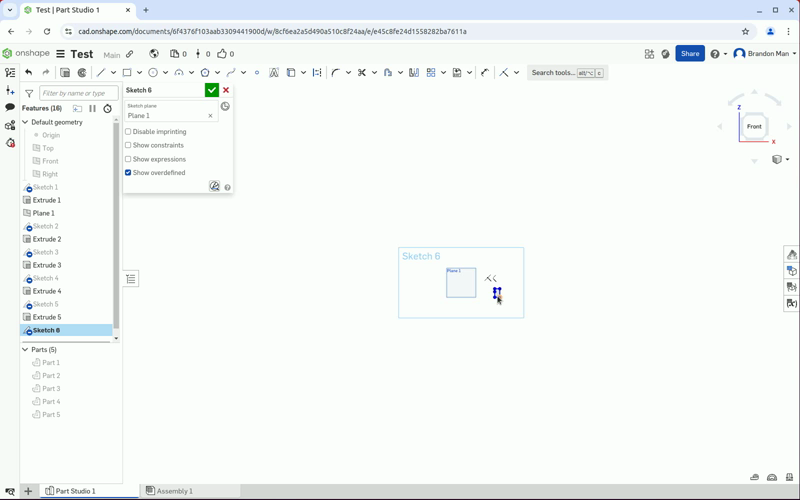
scroll(6)
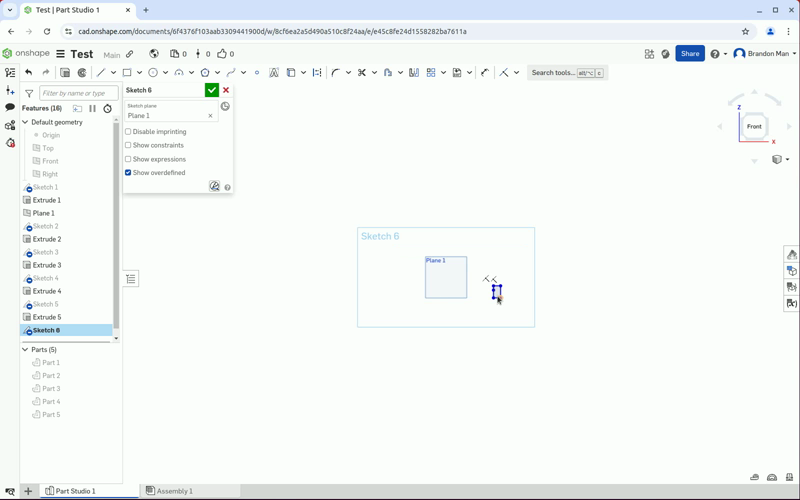
scroll(6)
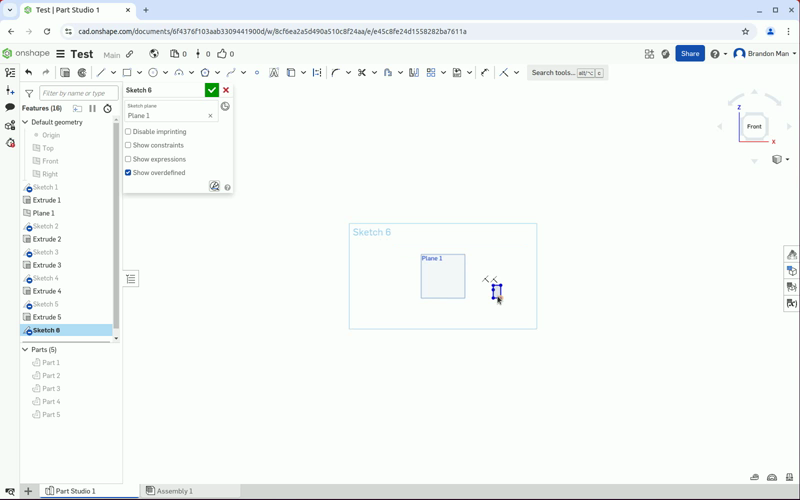
scroll(6)
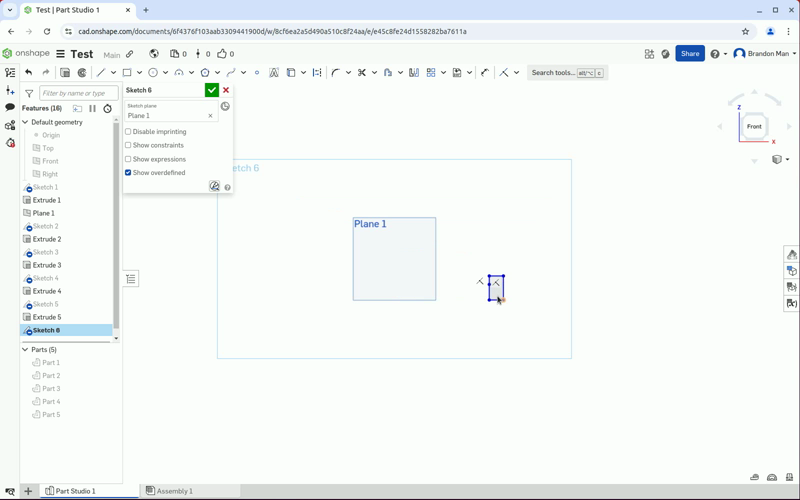
scroll(6)
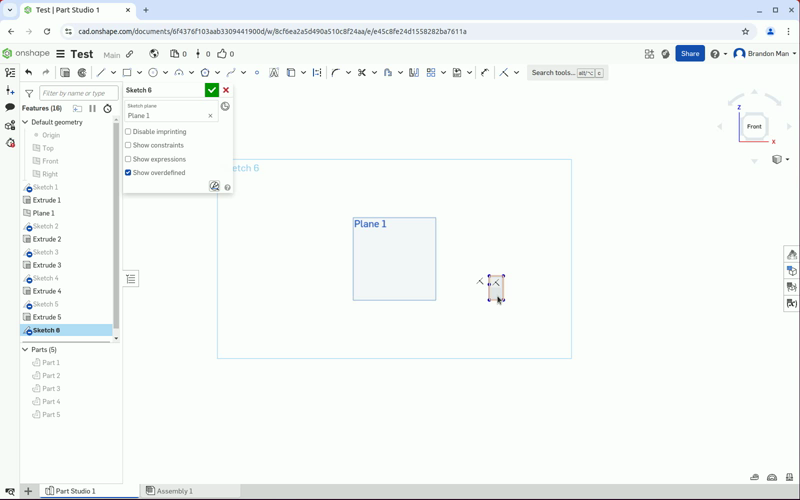
scroll(6)
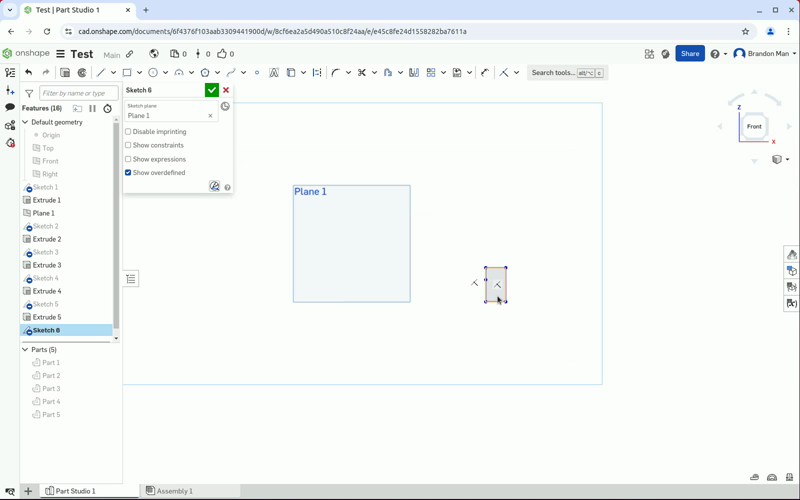
scroll(6)
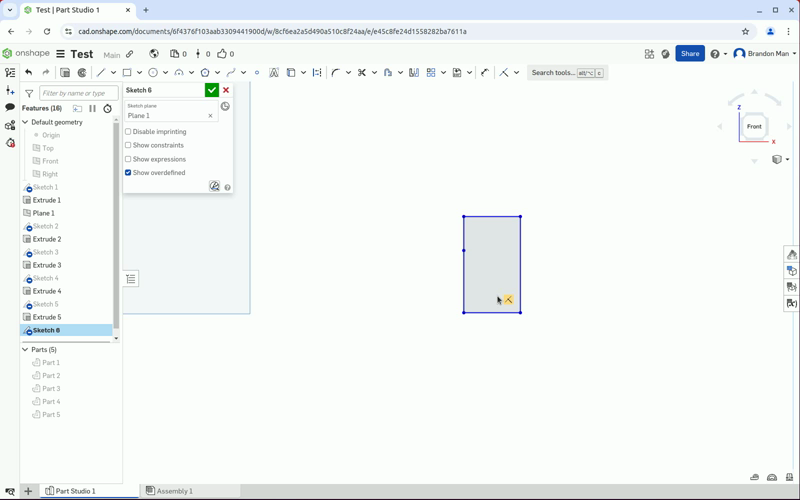
click(497, 295)
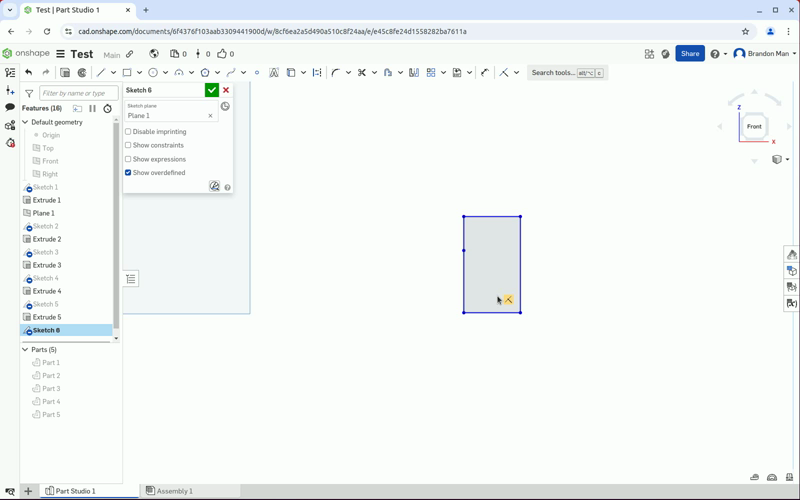
scroll(-6)
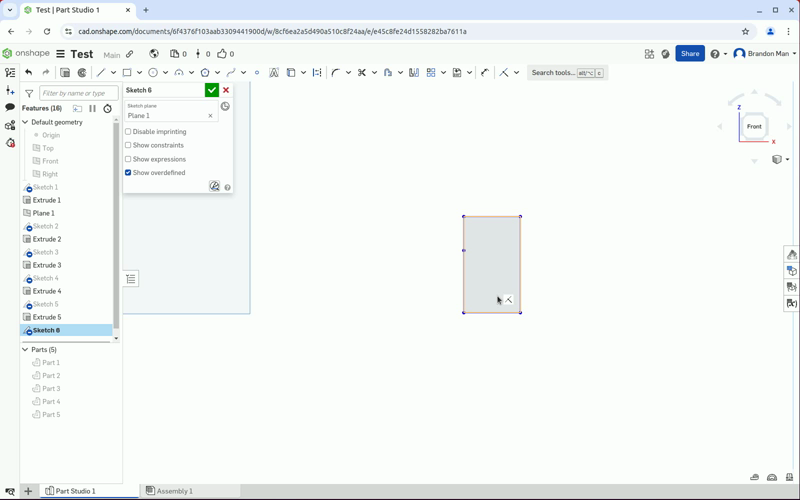
scroll(-6)
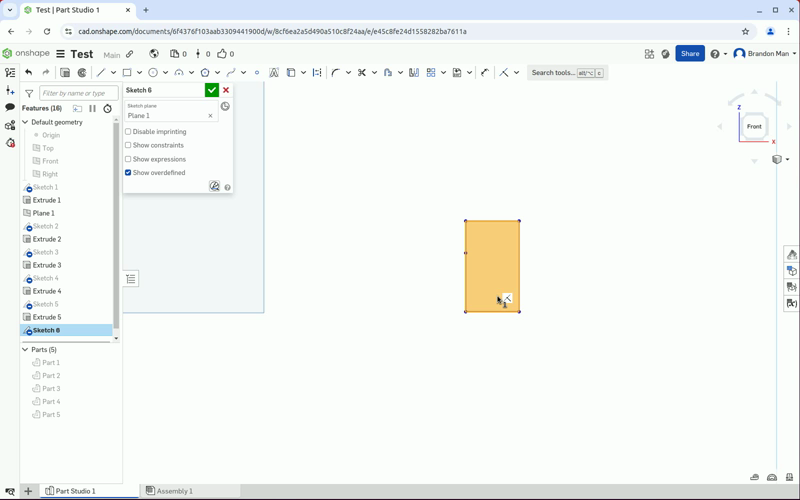
scroll(-6)
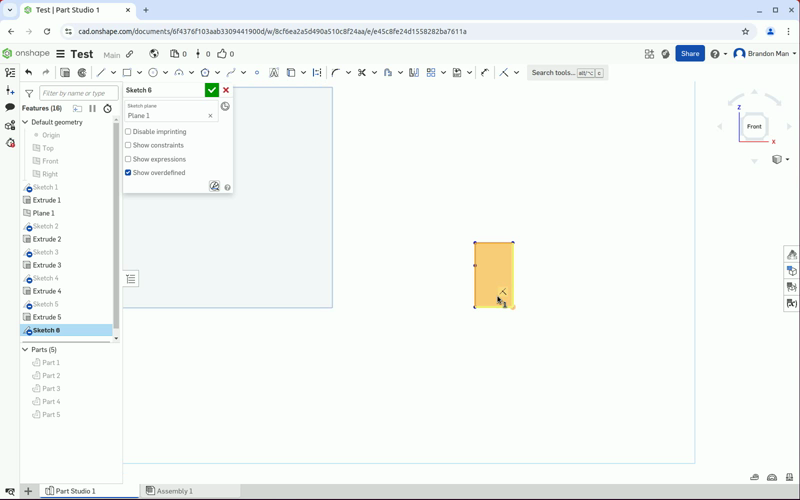
scroll(-6)
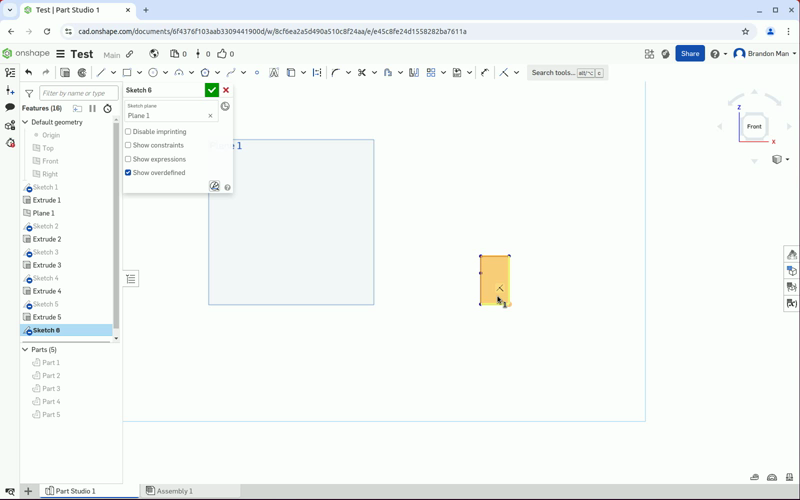
scroll(-6)
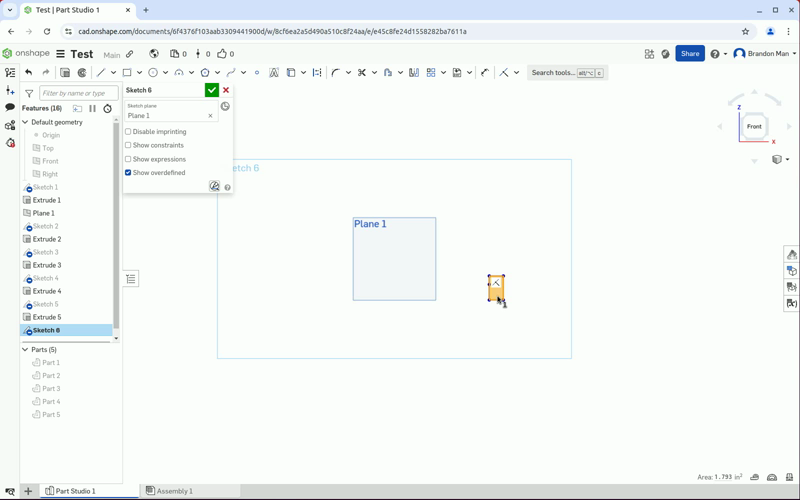
scroll(-6)
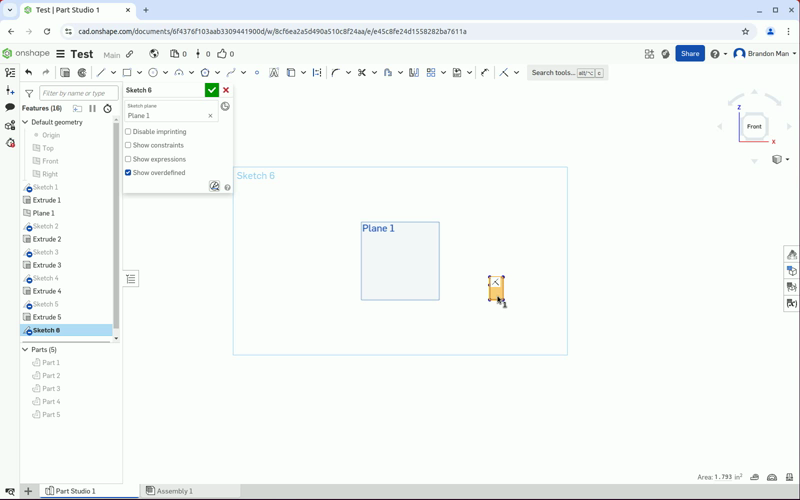
scroll(-6)
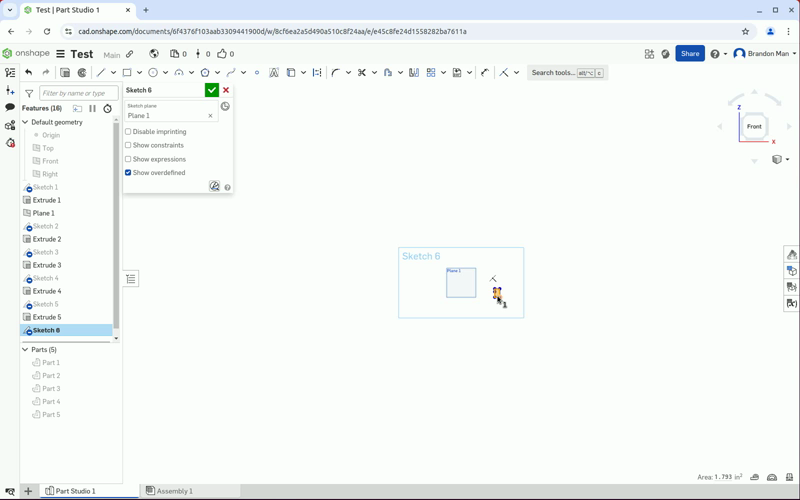
mouse_move(73, 352)
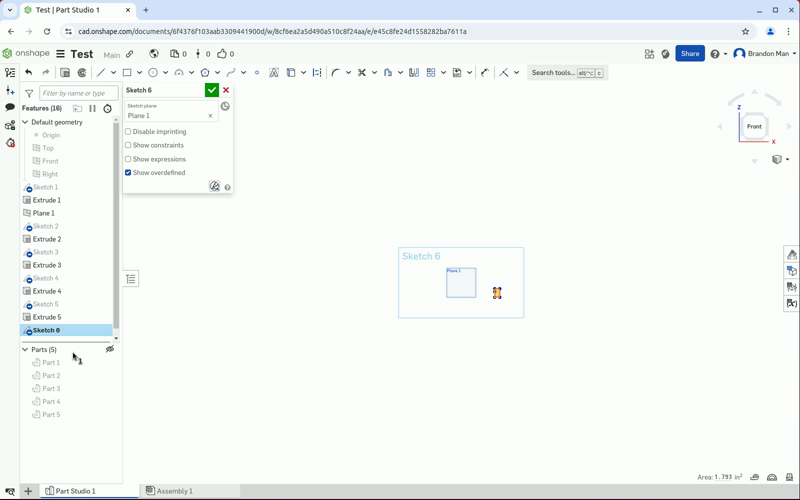
key(shift+y)
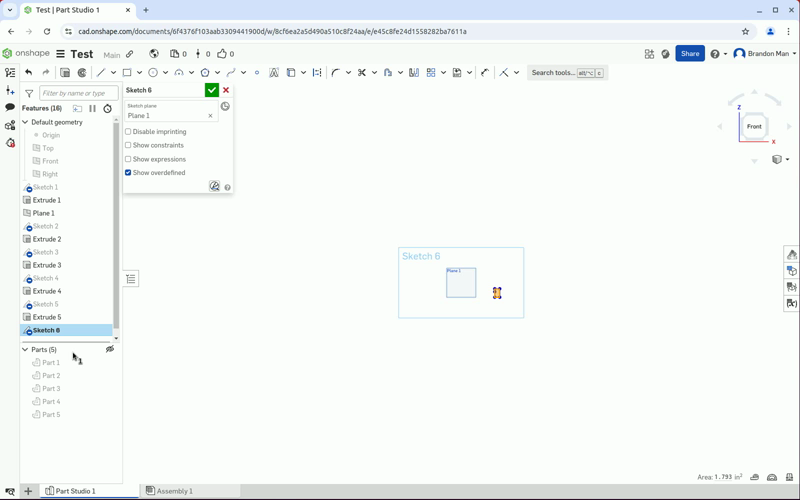
key(shift+e)
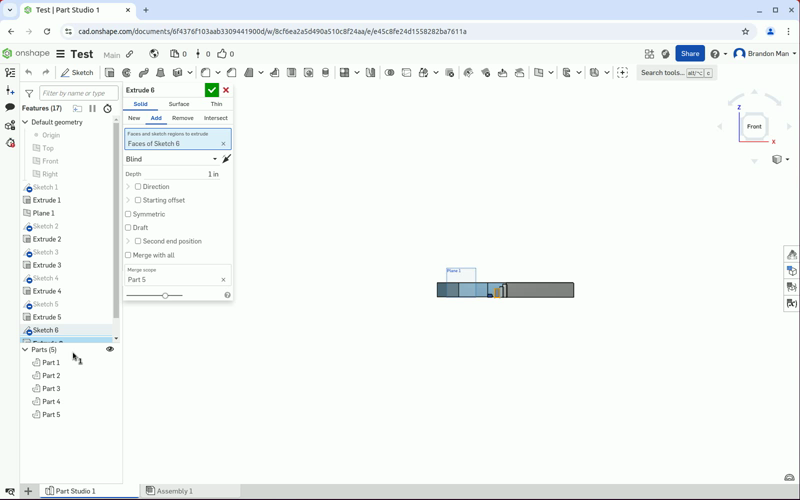
mouse_move(143, 106)
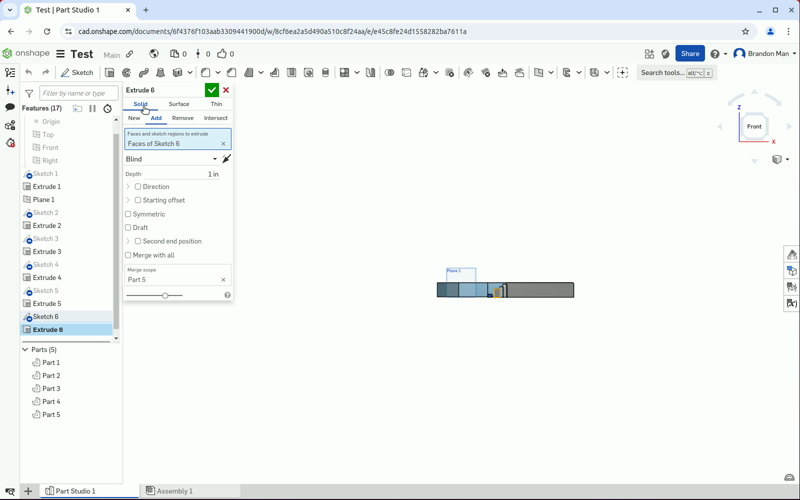
click(143, 106)
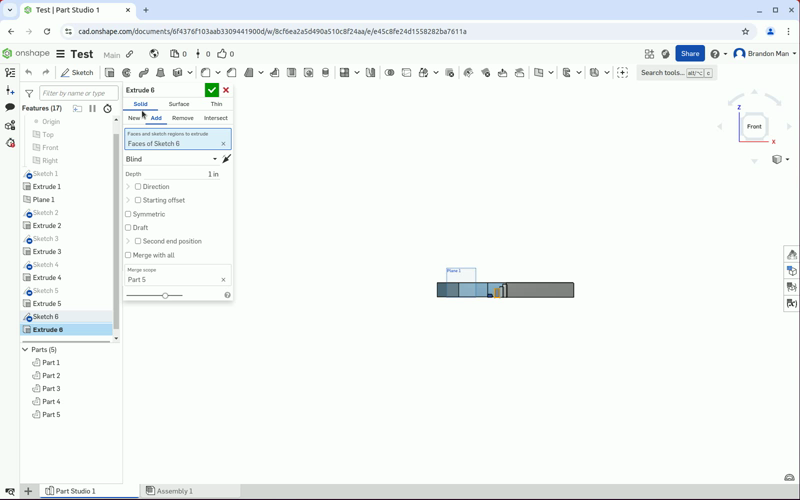
mouse_move(137, 120)
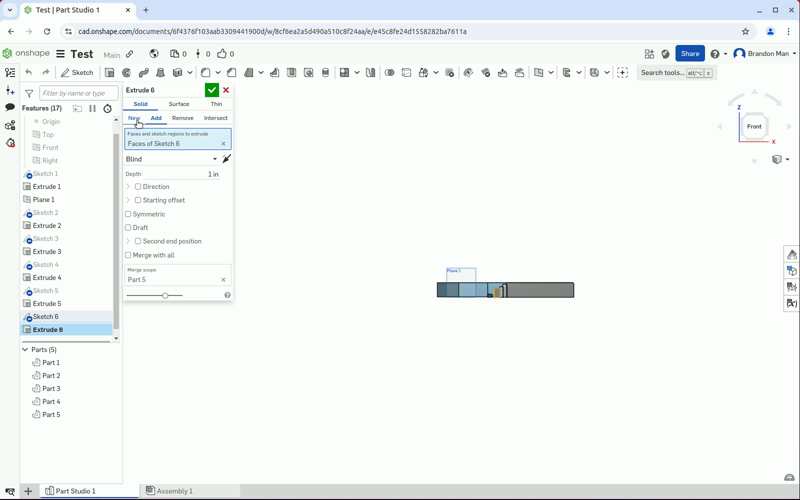
click(137, 120)
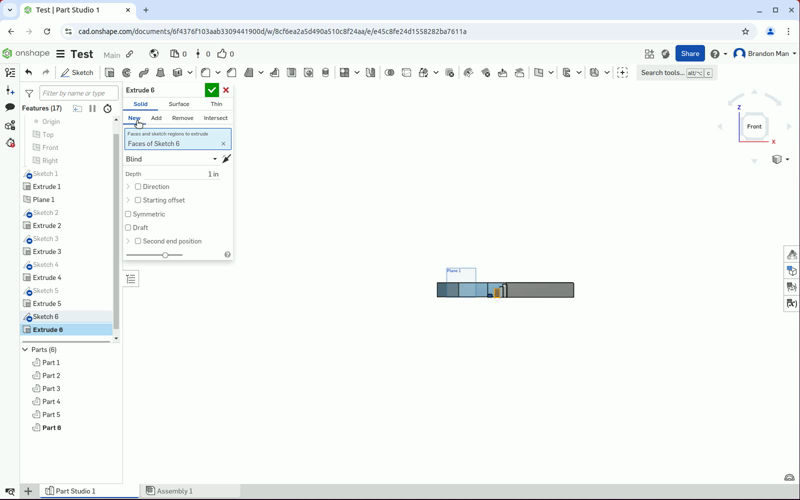
key(tab, 4)
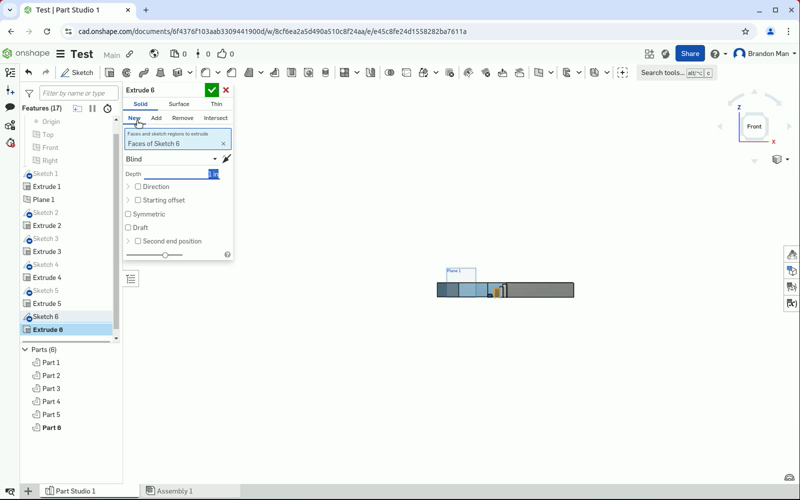
text(3.37)
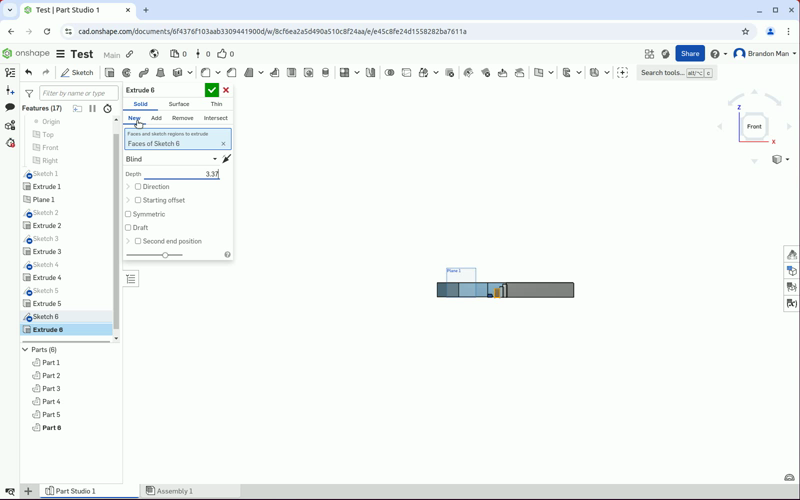
key(enter)
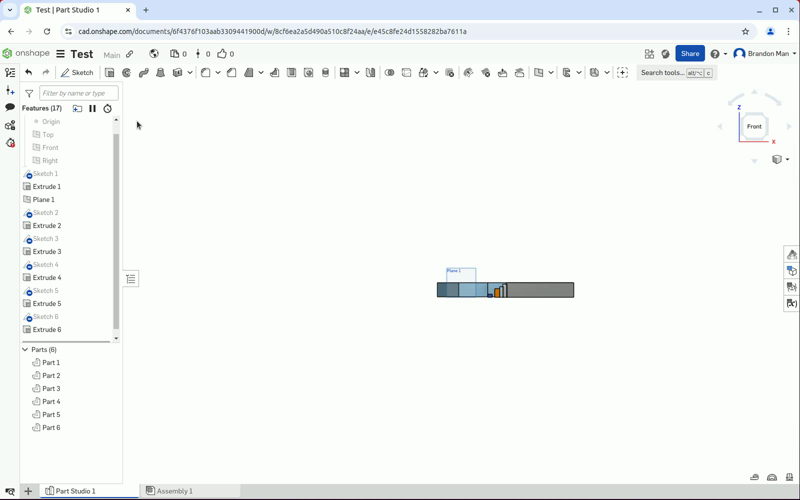
key(shift+h)
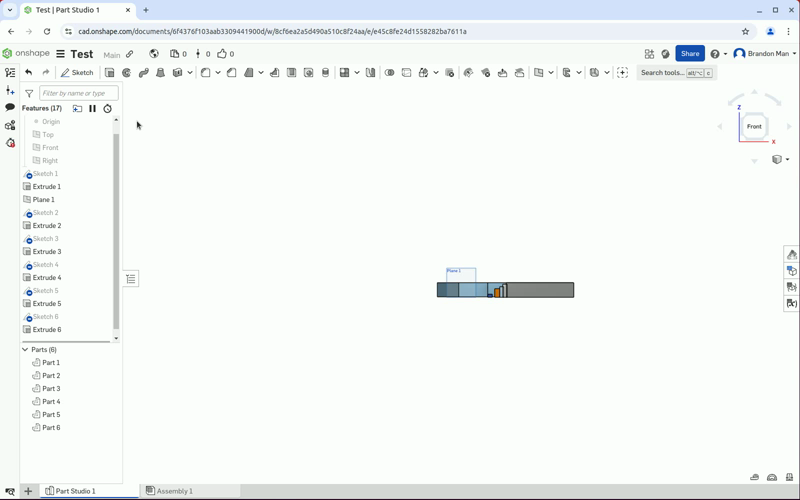
key(shift+h)
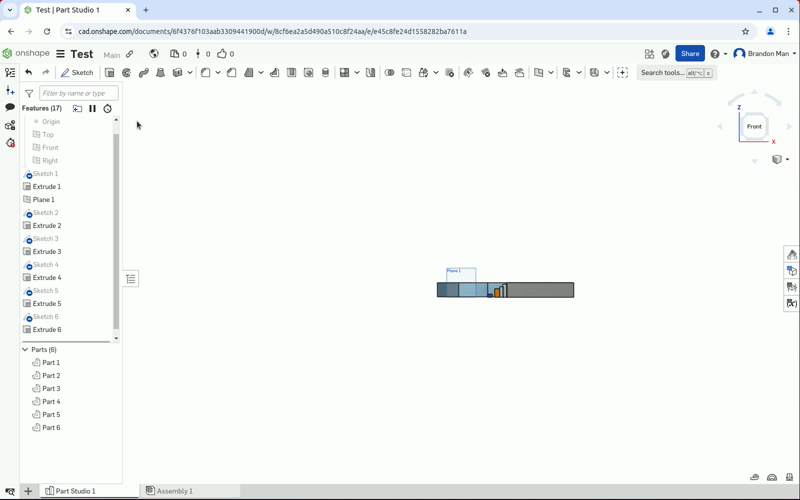
mouse_move(69, 176)
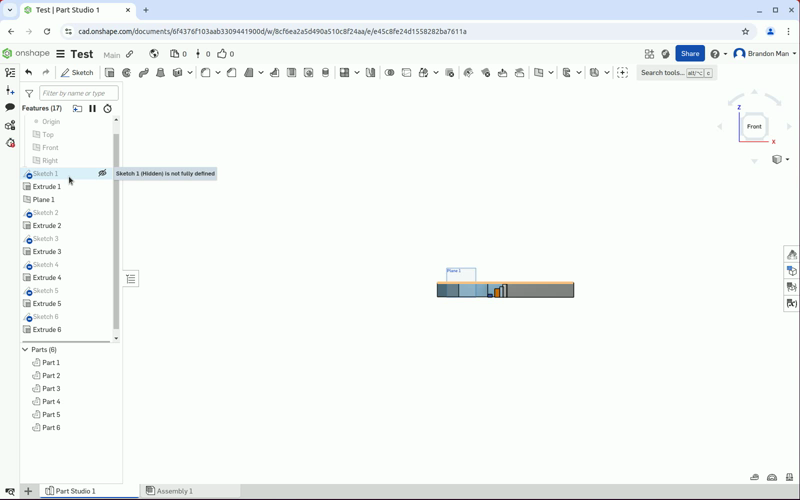
click(69, 176)
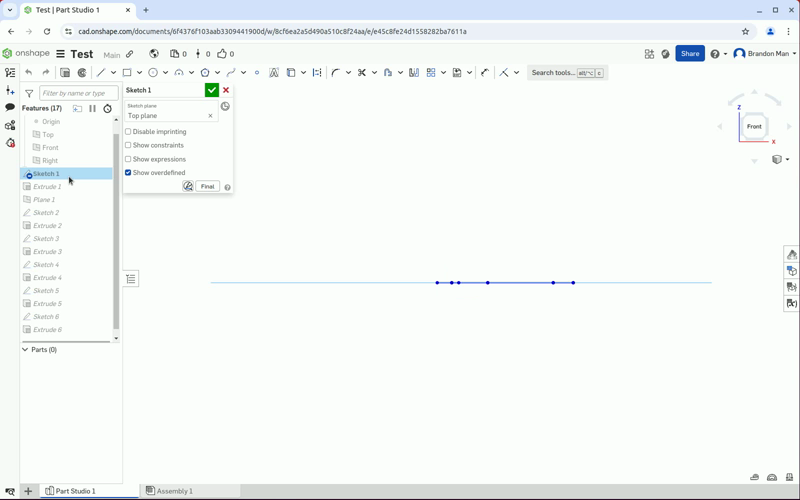
mouse_move(229, 92)
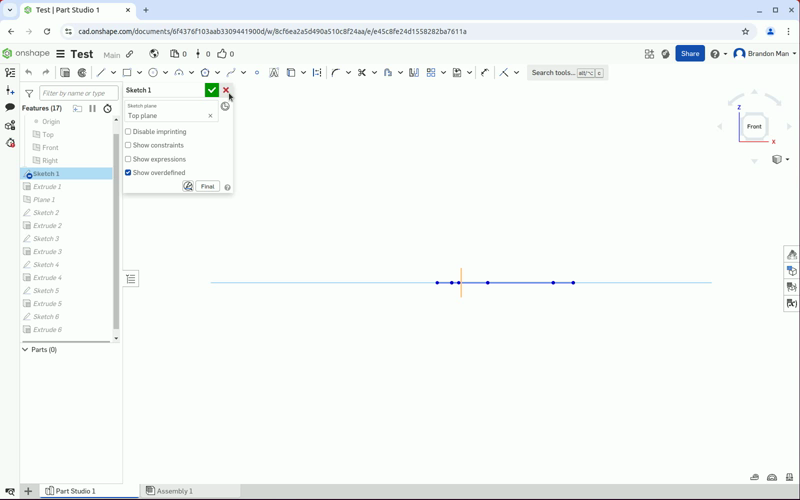
click(229, 92)
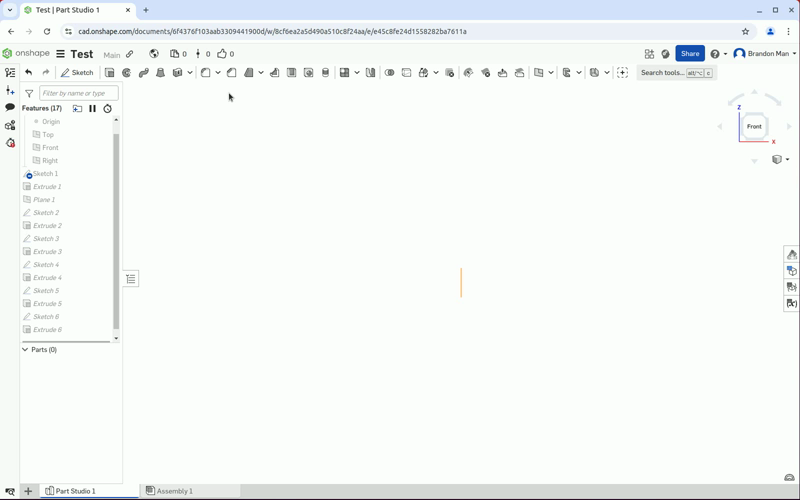
key(shift+s)
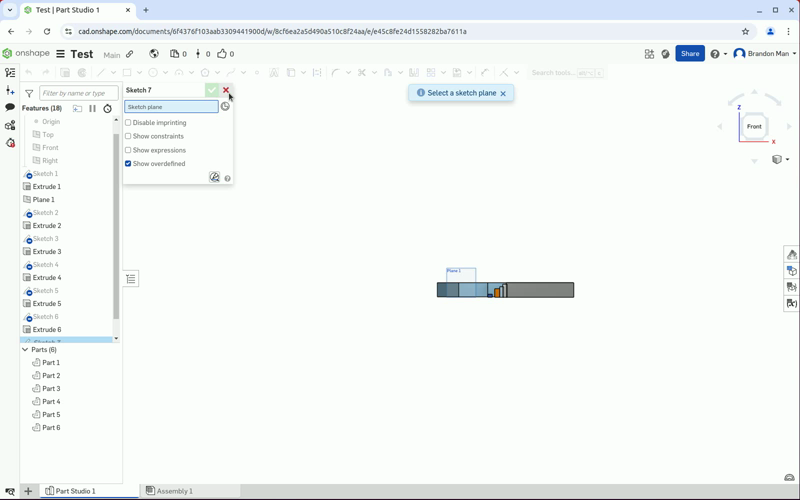
mouse_move(69, 189)
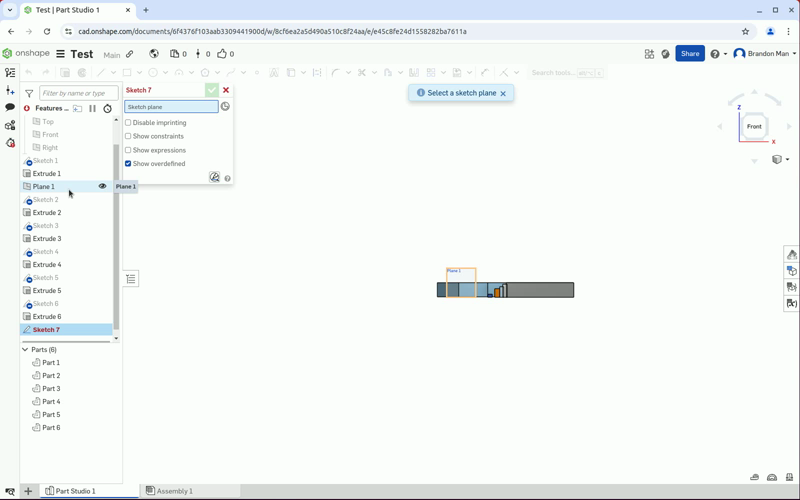
click(69, 189)
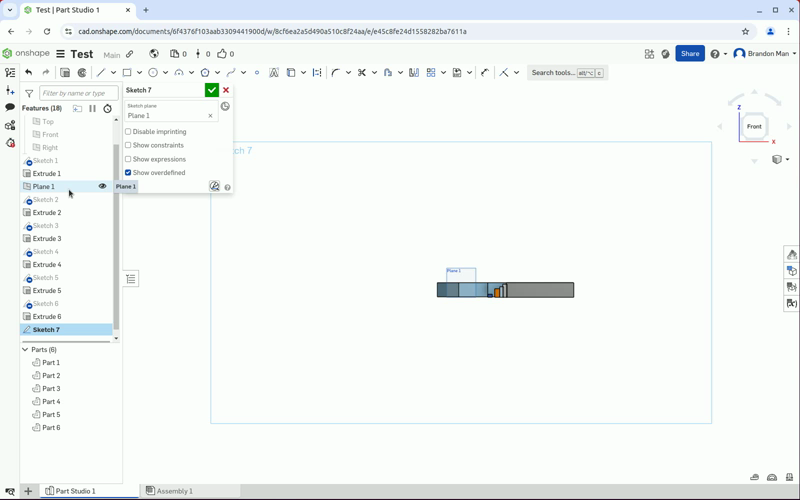
mouse_move(73, 352)
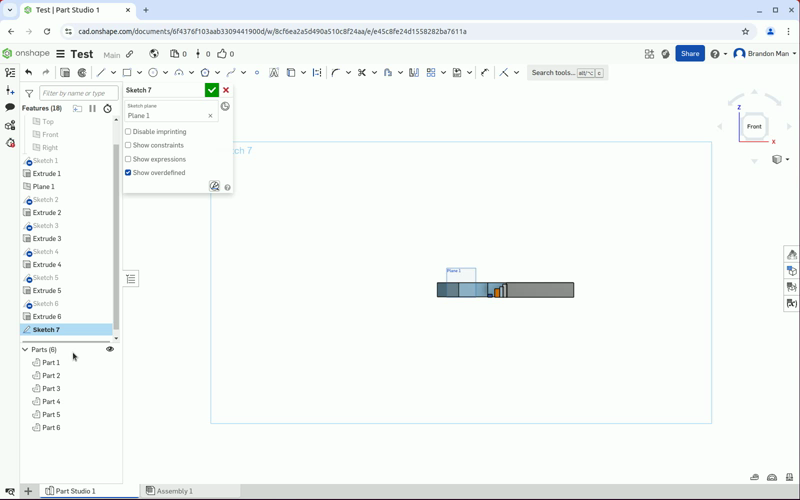
key(y)
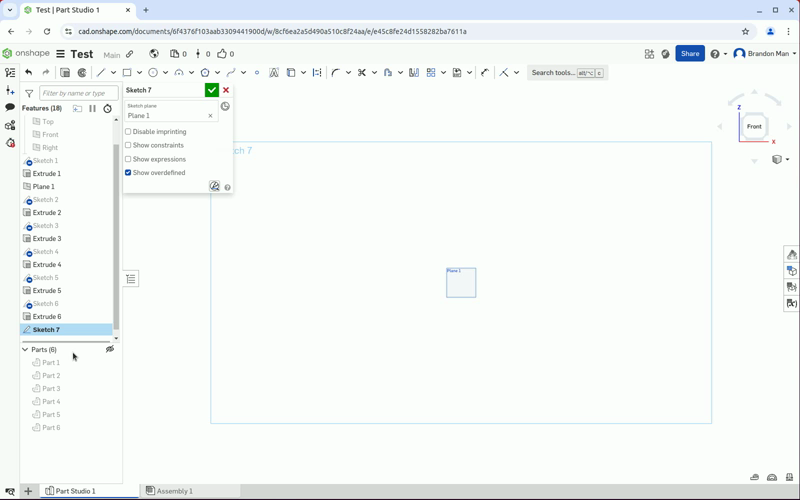
key(l)
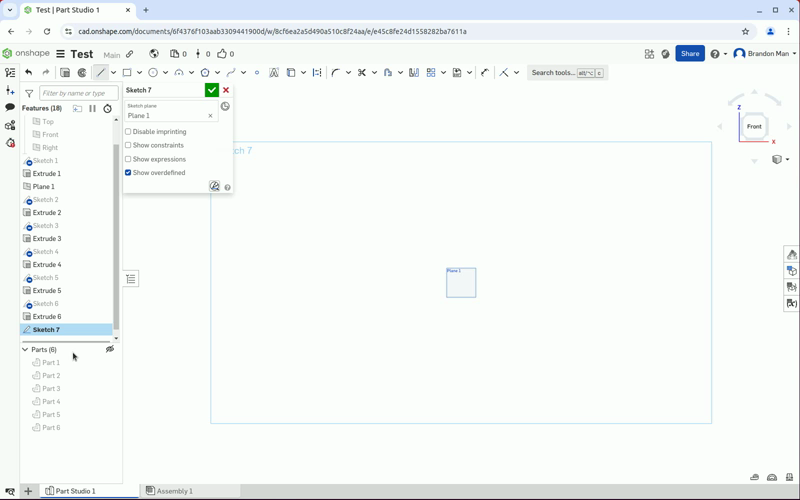
key_down(shift)
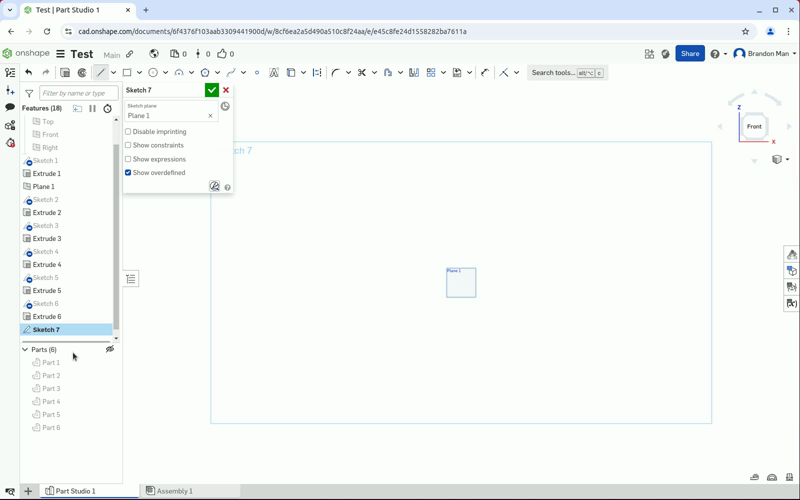
mouse_move(491, 297)
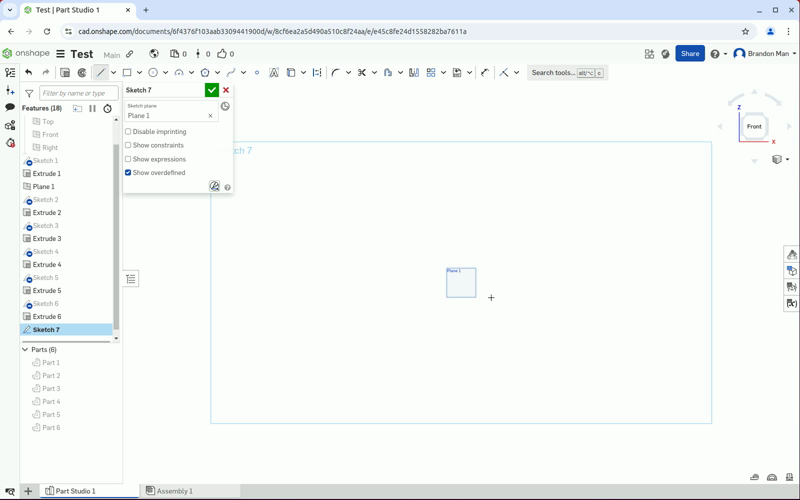
click(491, 297)
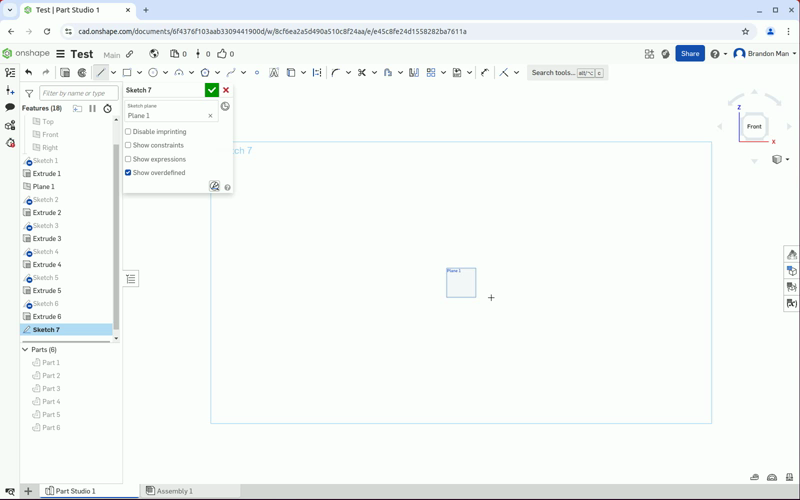
key_up(shift)
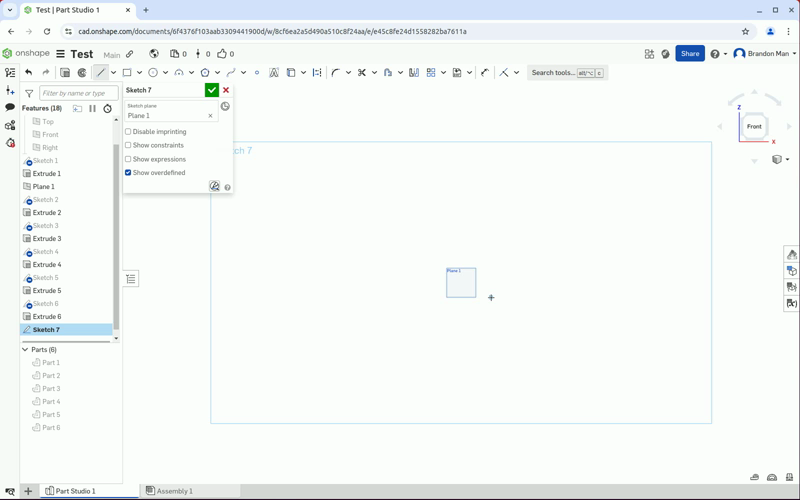
key_down(shift)
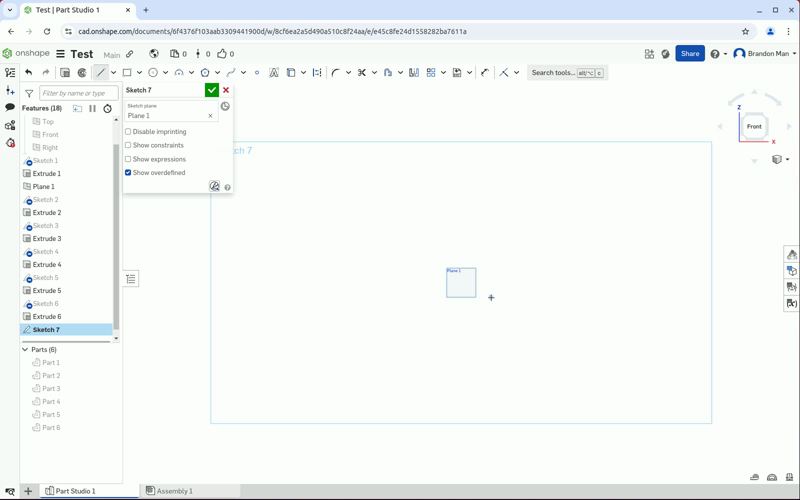
mouse_move(521, 297)
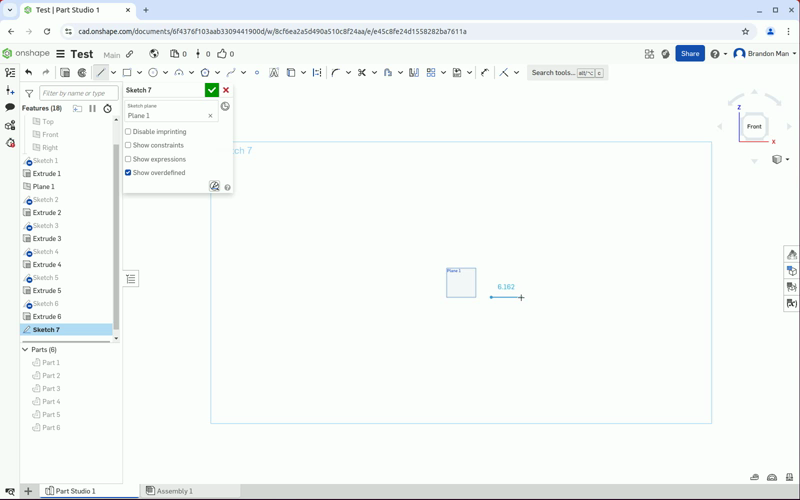
mouse_move(496, 297)
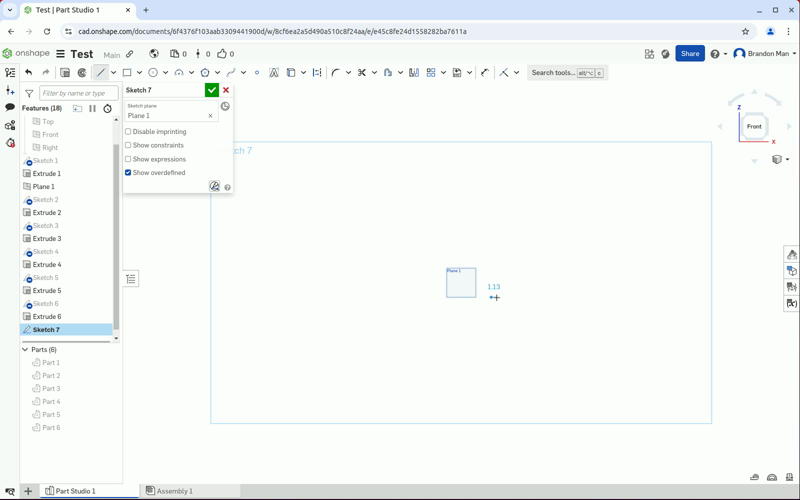
scroll(6)
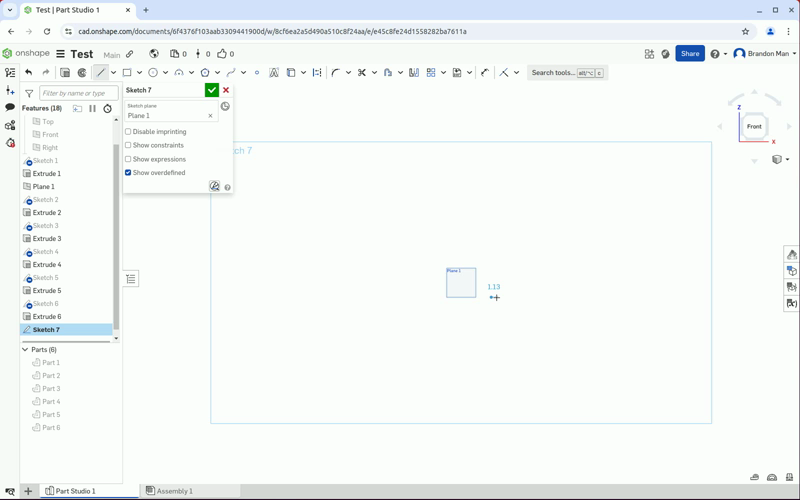
scroll(6)
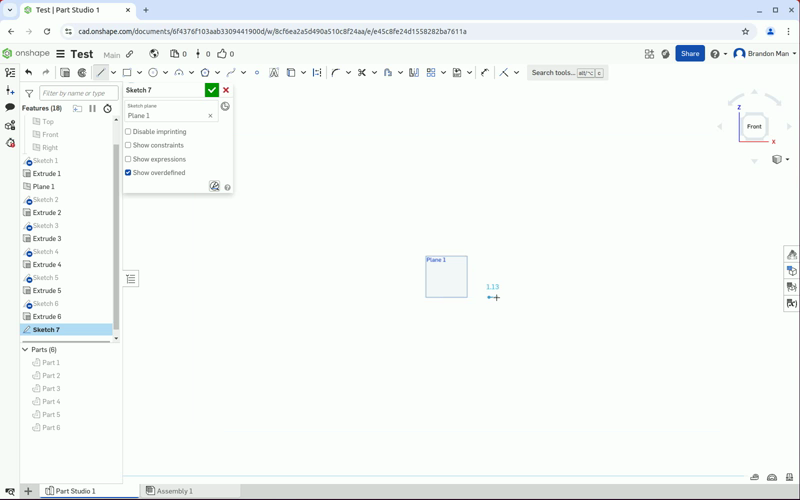
scroll(6)
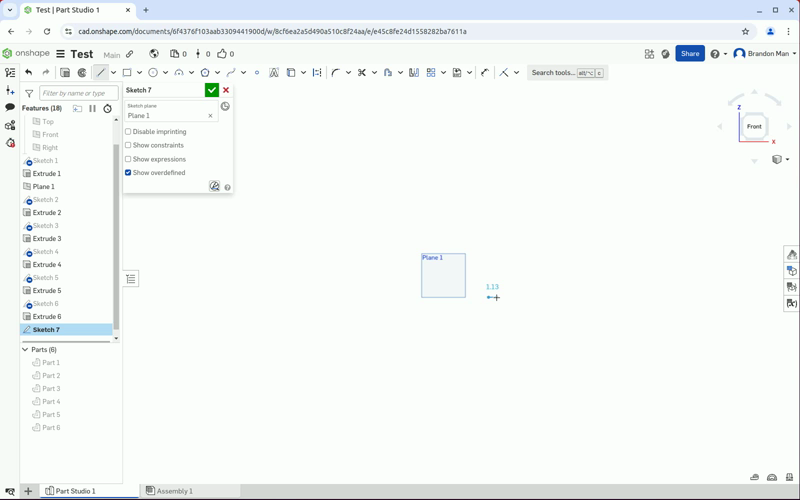
scroll(6)
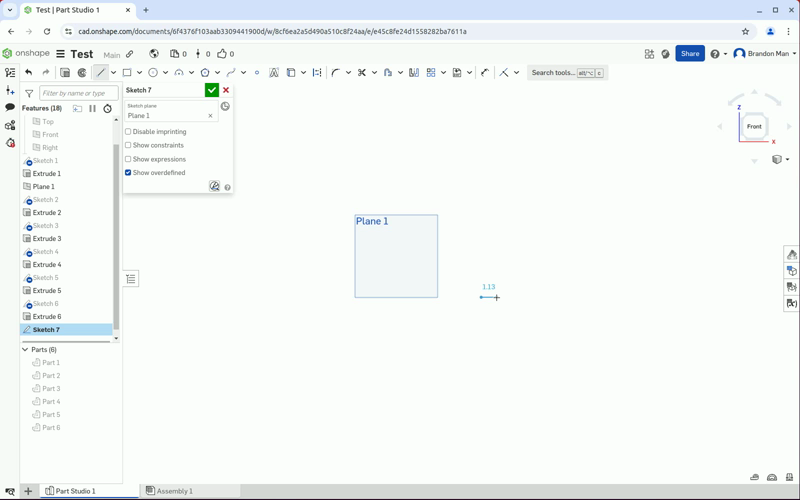
scroll(6)
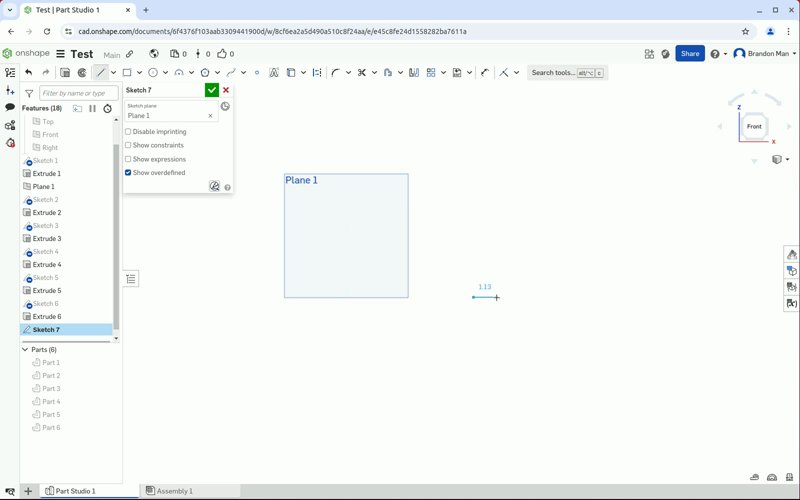
scroll(6)
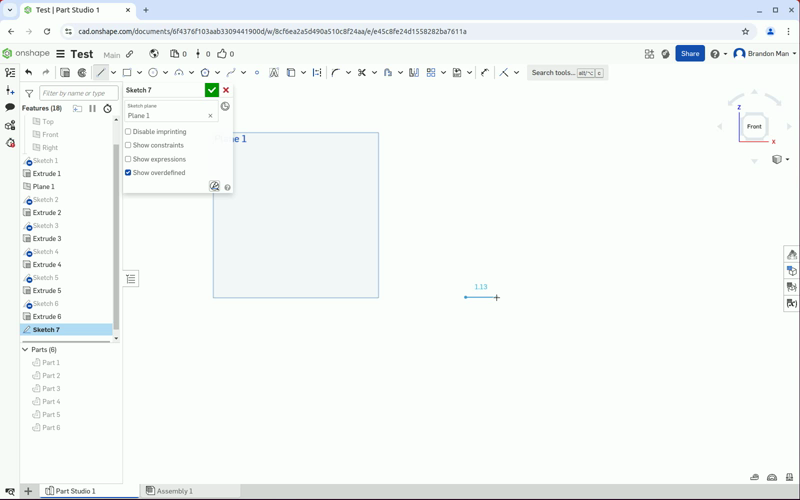
scroll(6)
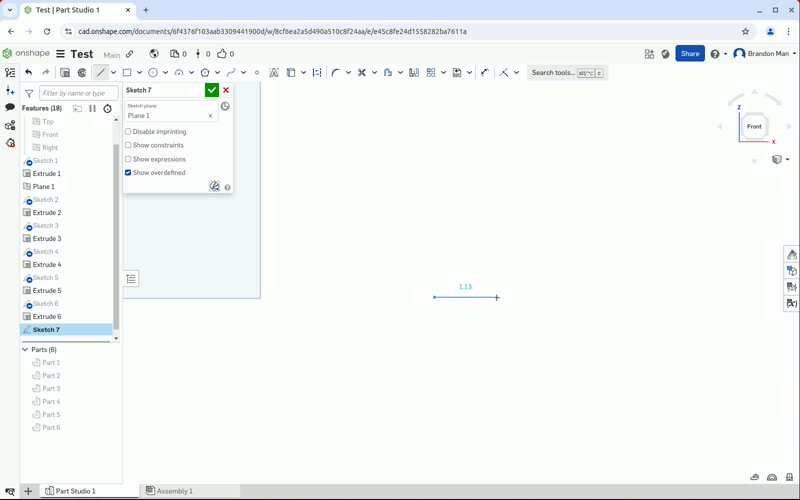
click(496, 297)
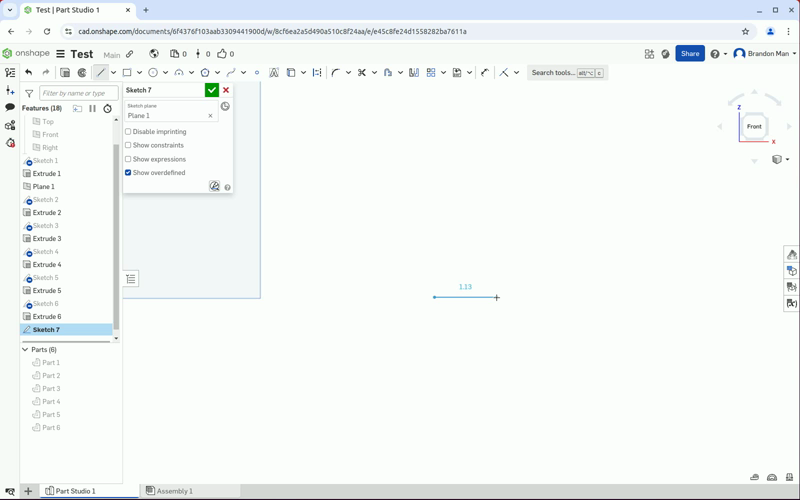
scroll(-6)
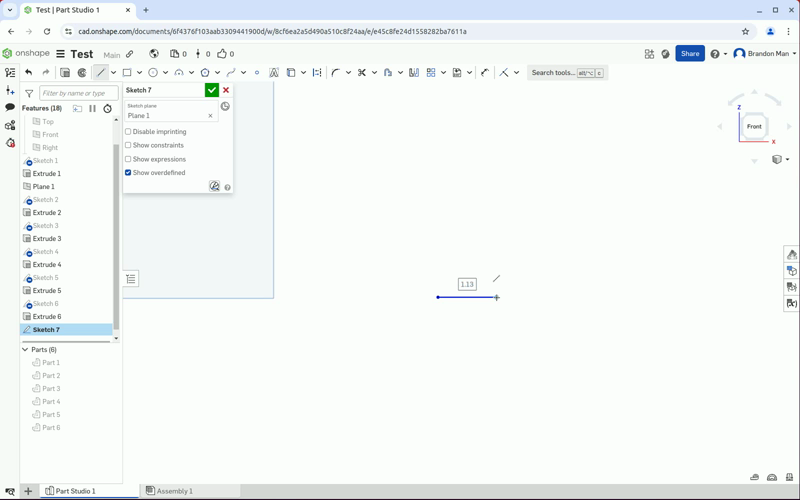
scroll(-6)
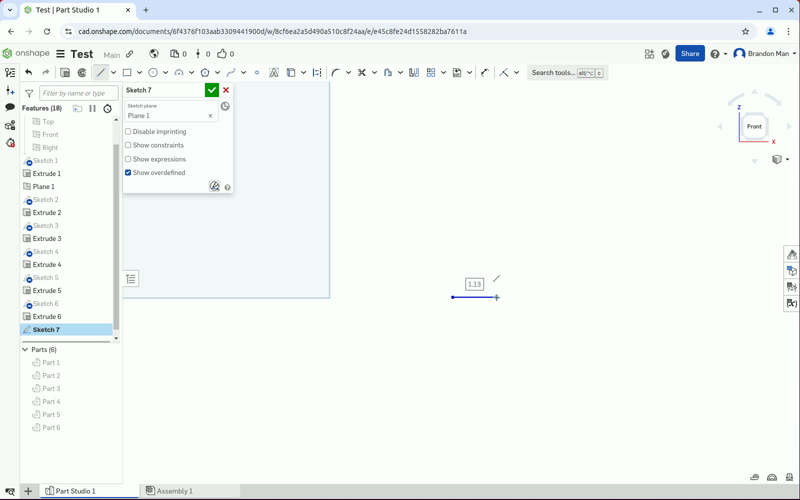
scroll(-6)
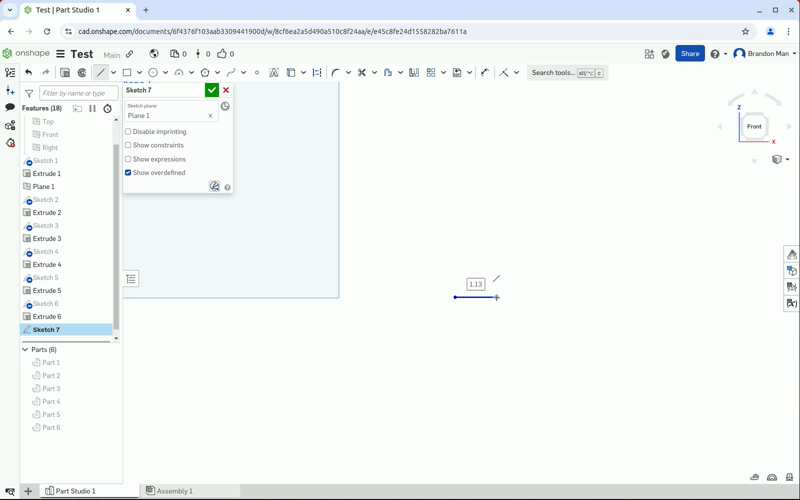
scroll(-6)
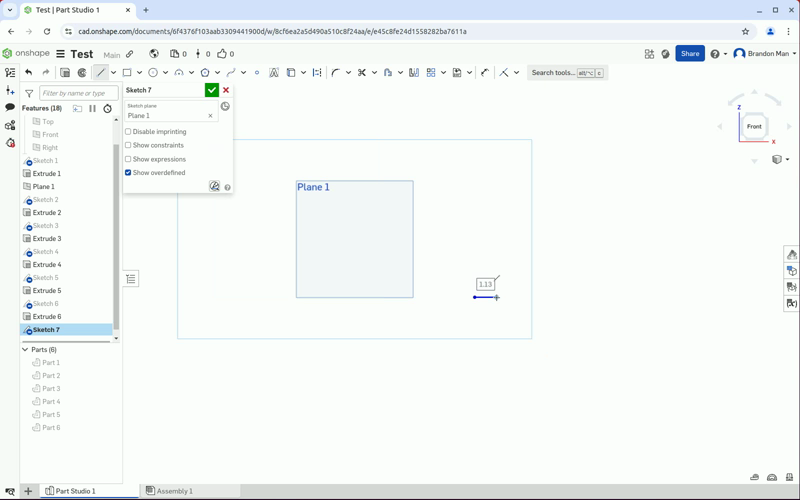
scroll(-6)
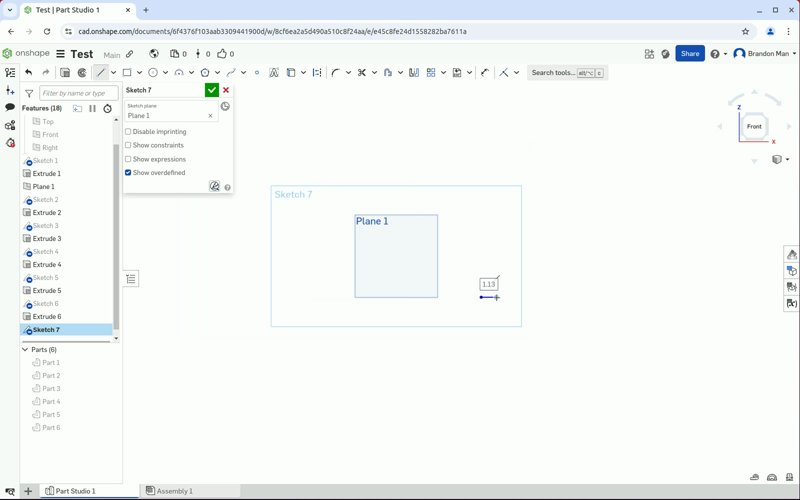
scroll(-6)
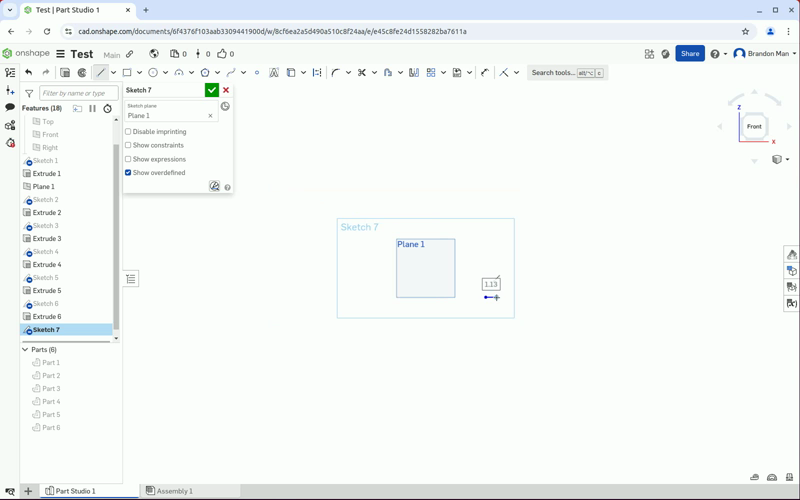
scroll(-6)
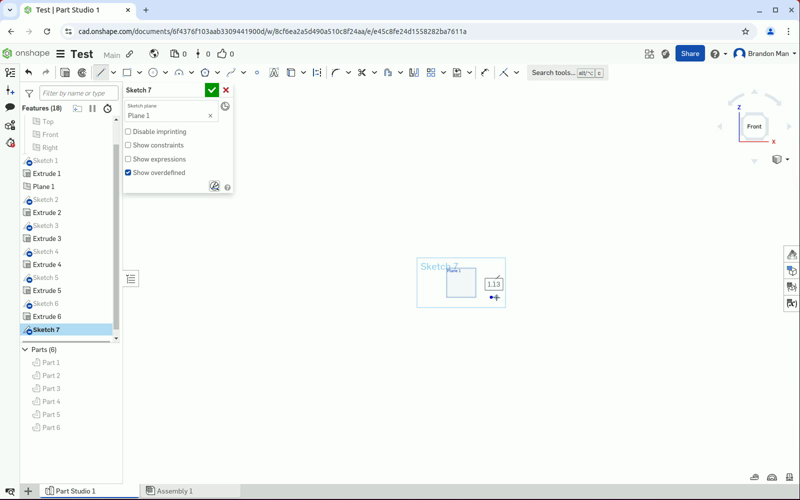
key_up(shift)
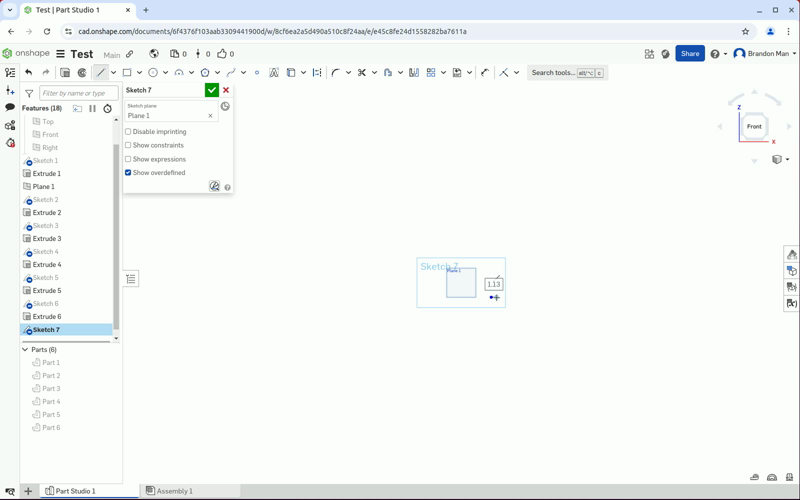
key_down(shift)
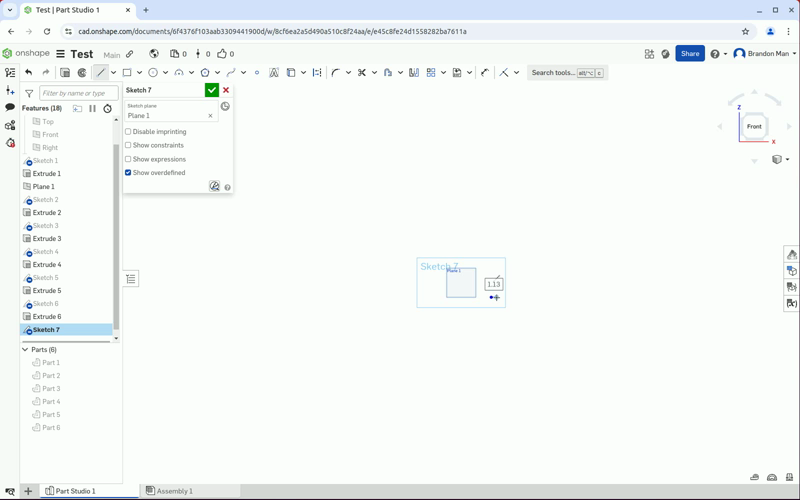
mouse_move(526, 297)
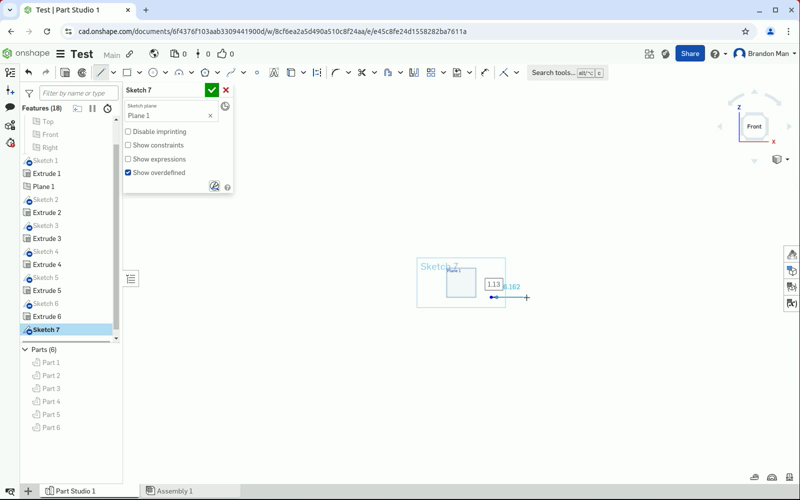
mouse_move(496, 291)
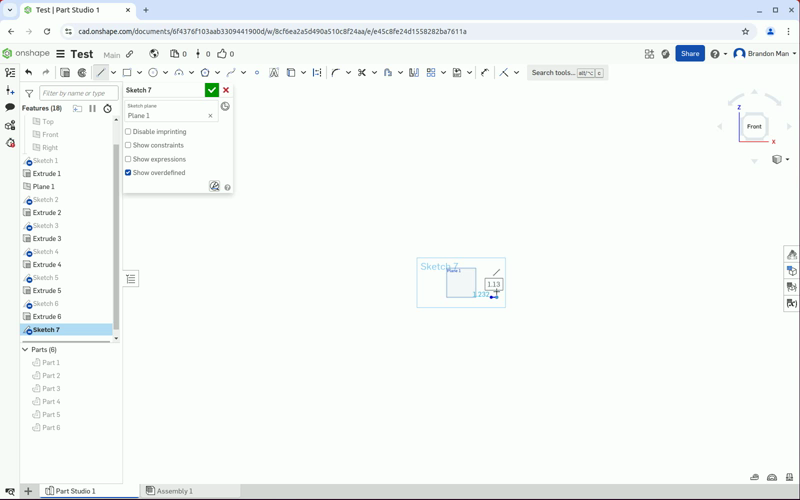
scroll(6)
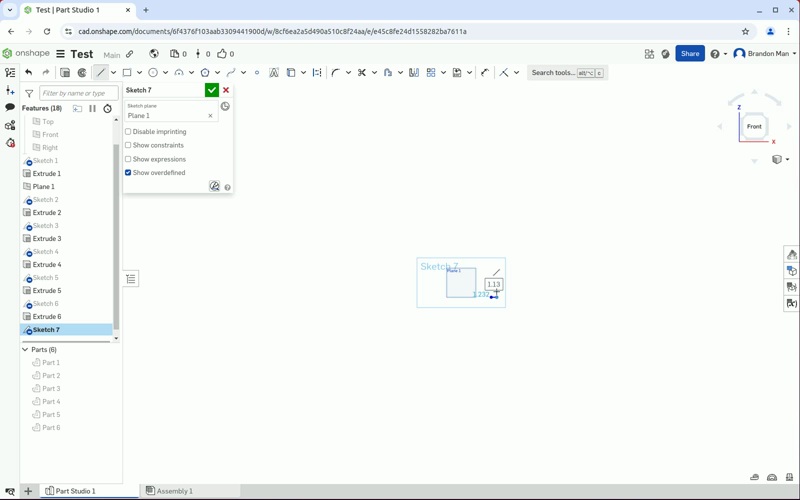
scroll(6)
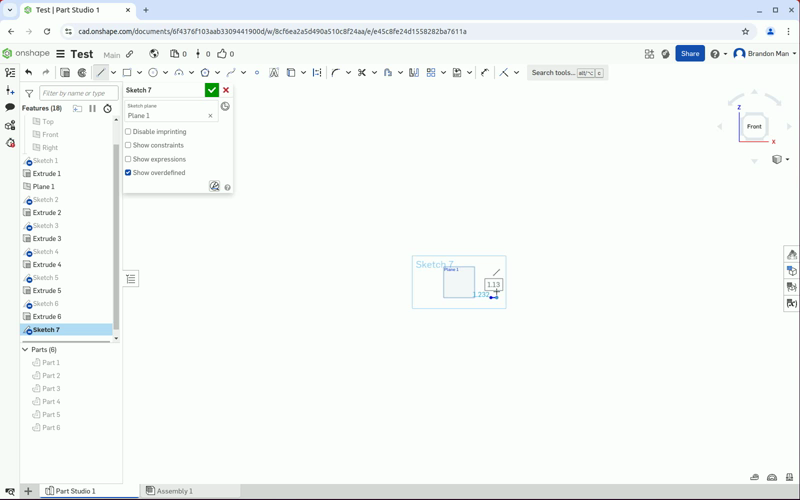
scroll(6)
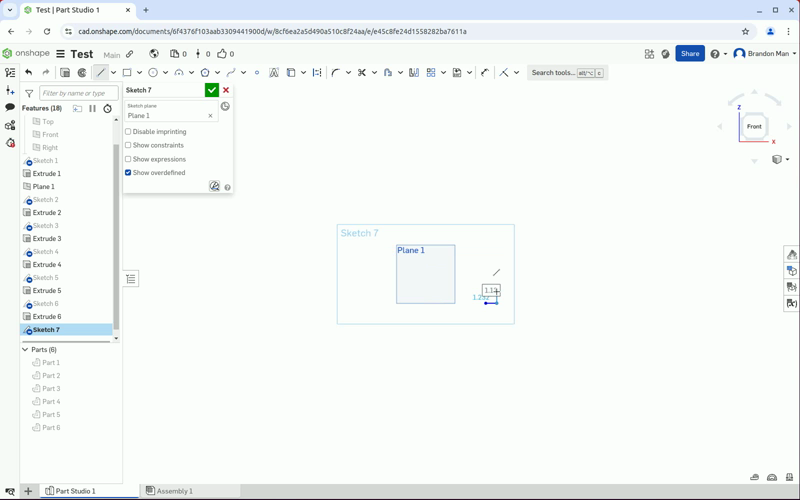
scroll(6)
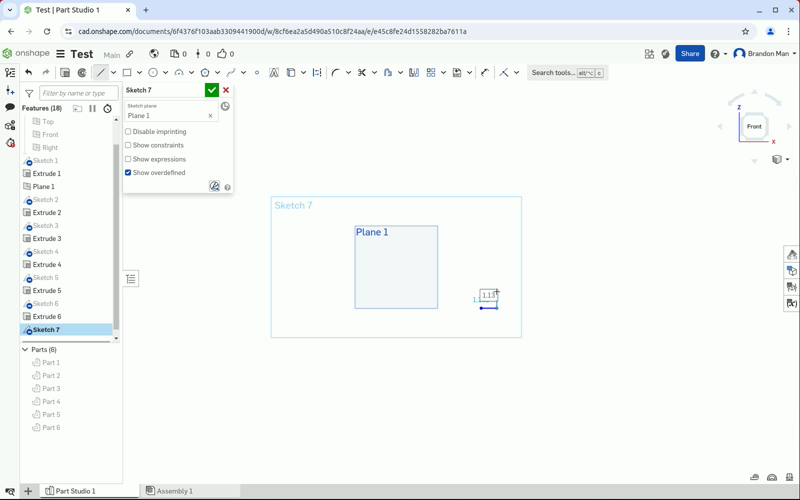
scroll(6)
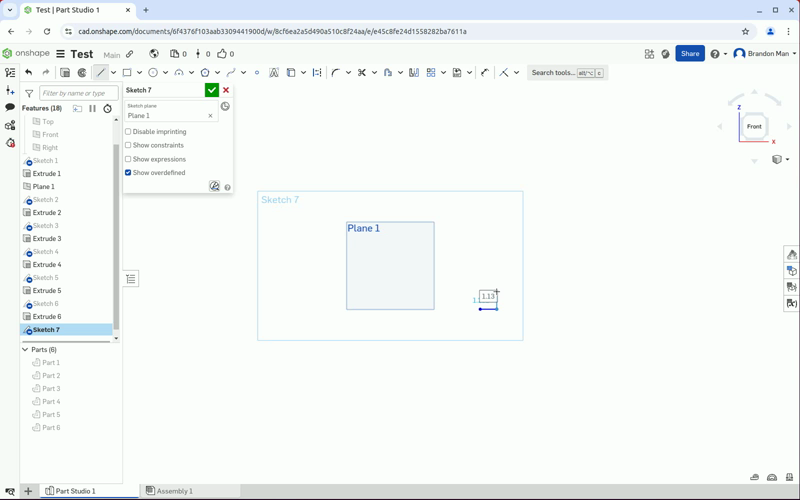
scroll(6)
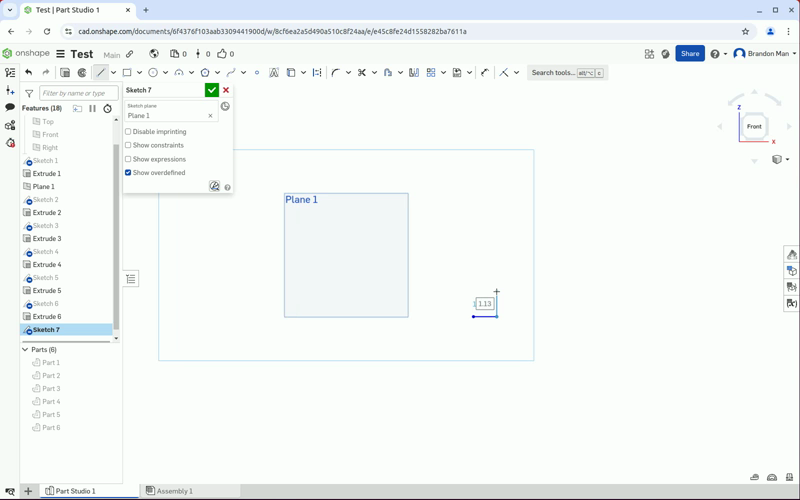
scroll(6)
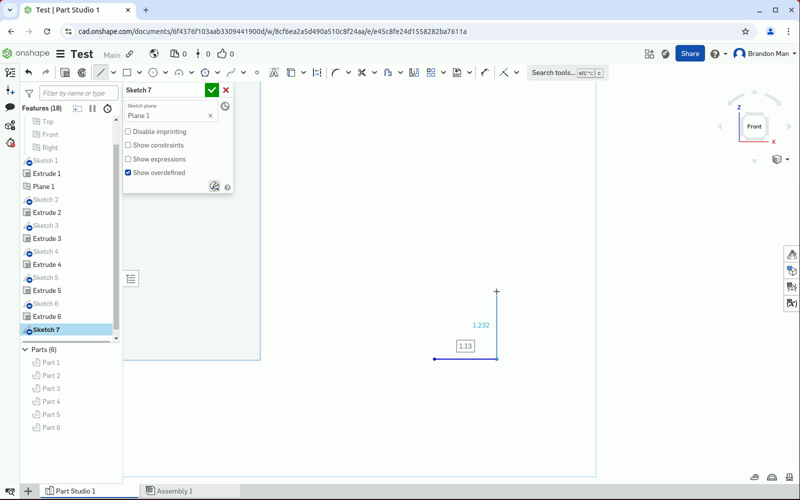
click(496, 291)
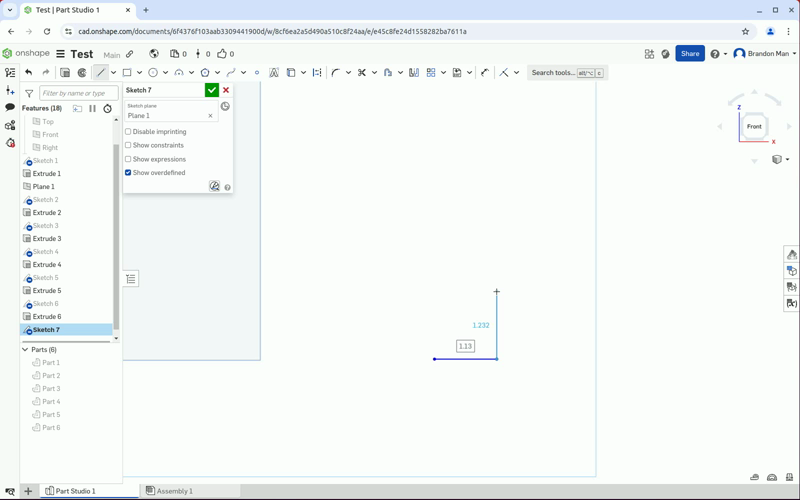
scroll(-6)
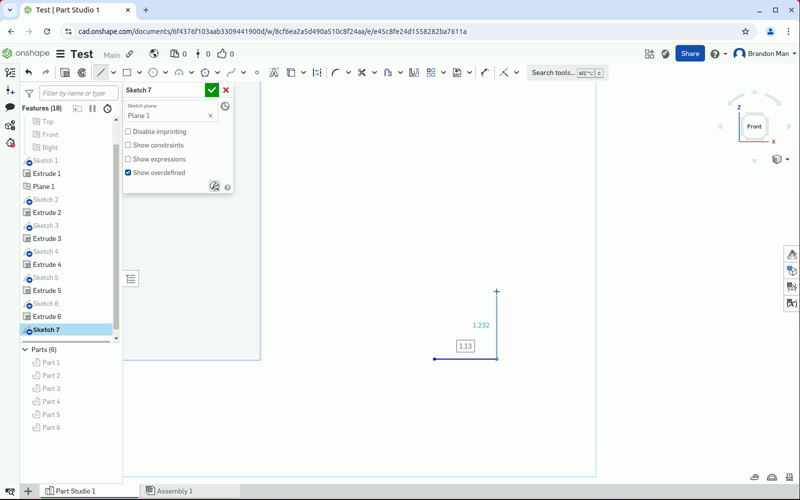
scroll(-6)
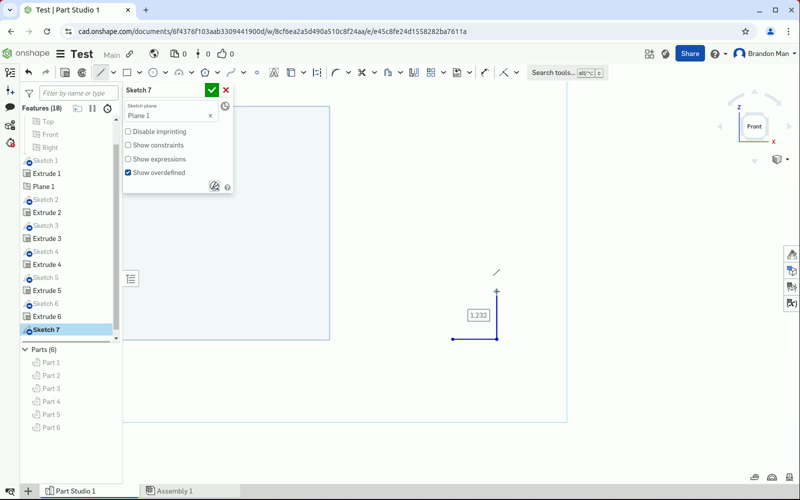
scroll(-6)
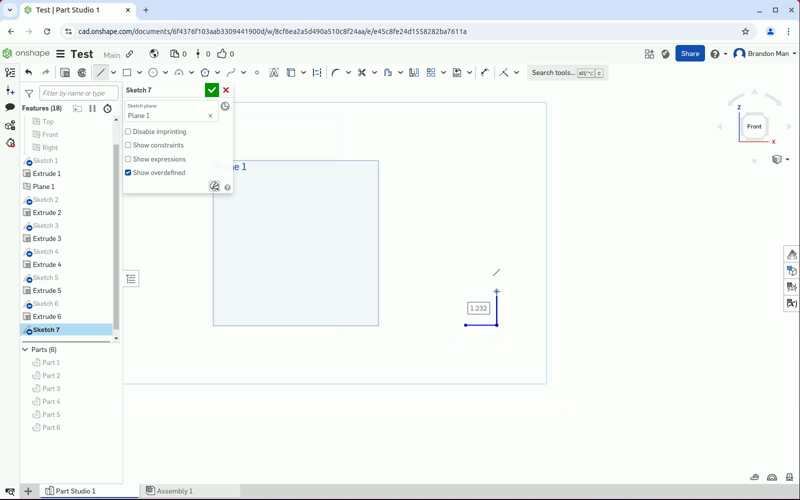
scroll(-6)
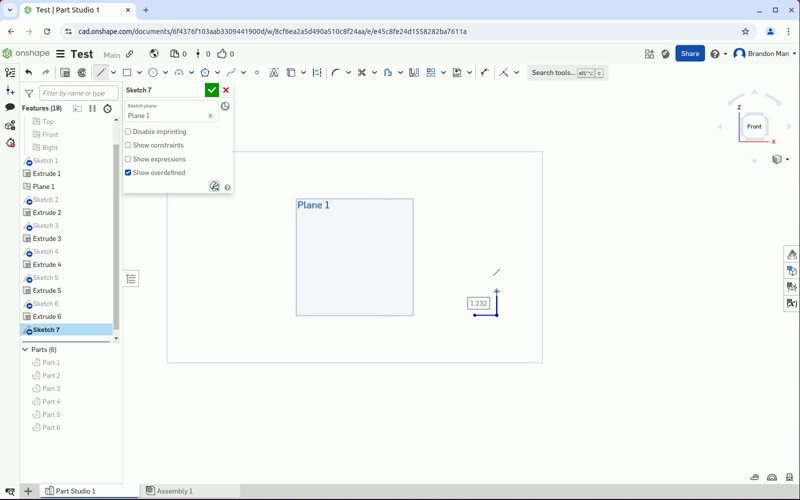
scroll(-6)
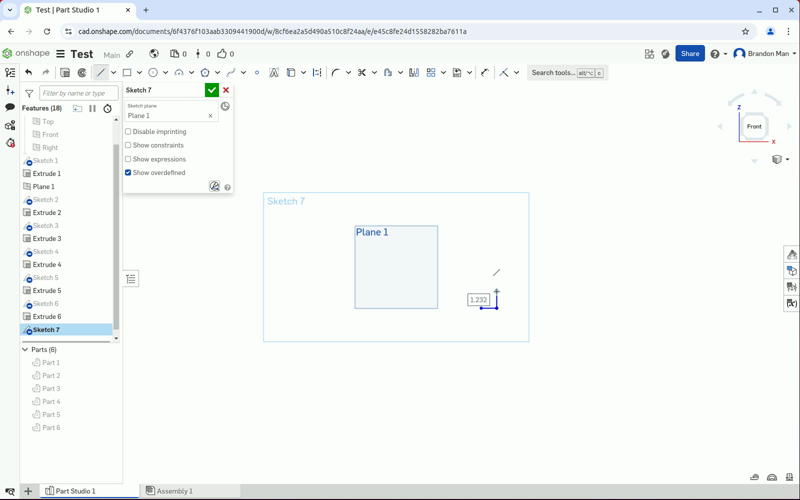
scroll(-6)
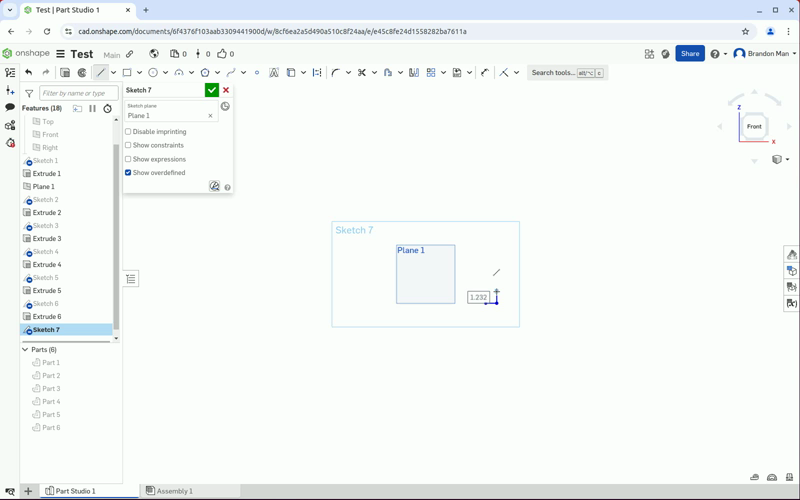
scroll(-6)
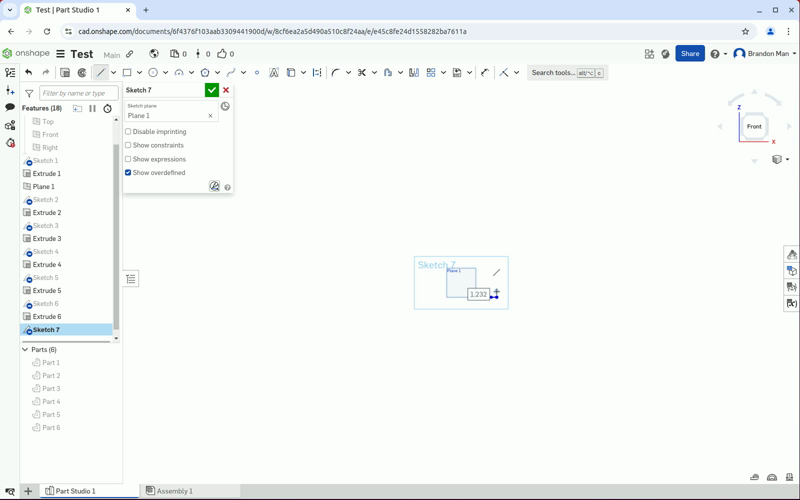
key_up(shift)
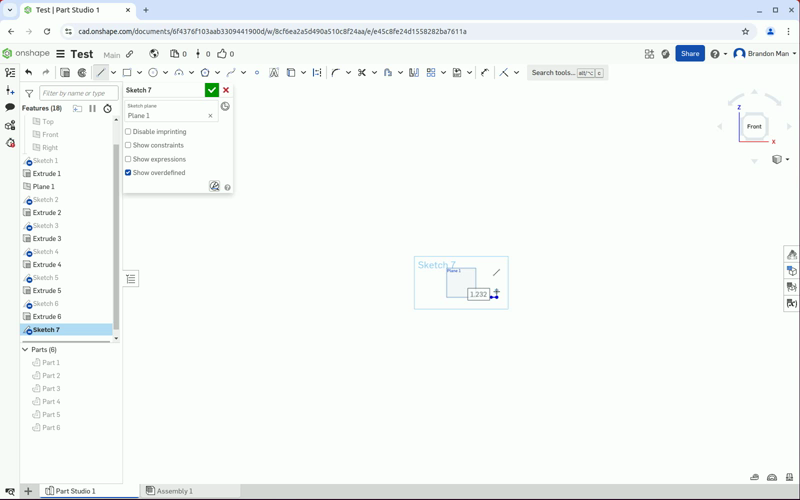
key_down(shift)
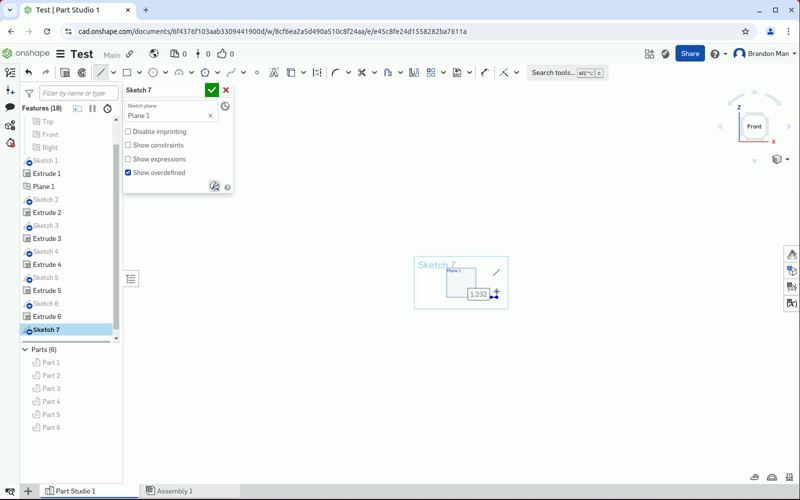
mouse_move(526, 291)
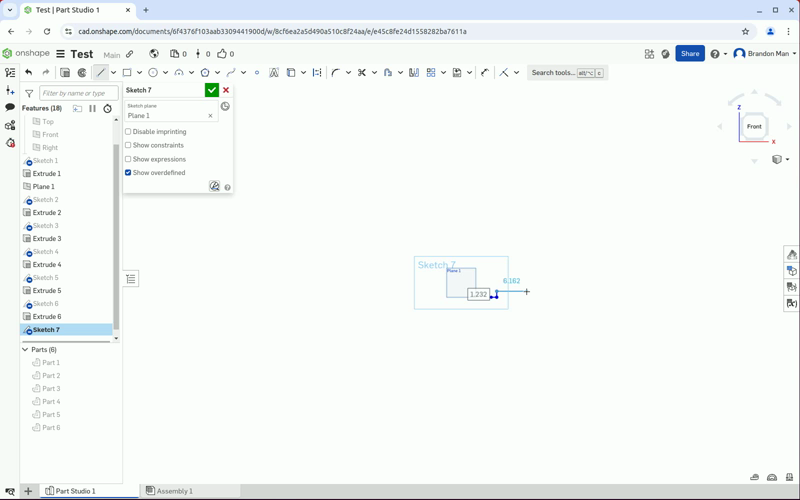
mouse_move(491, 291)
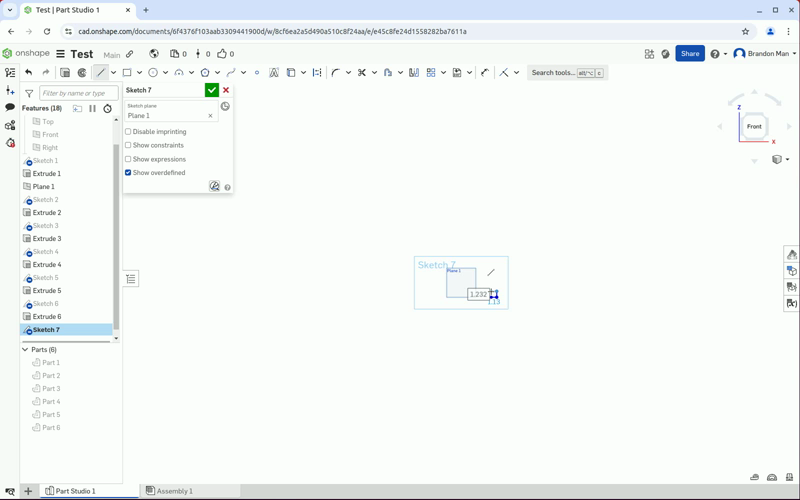
scroll(6)
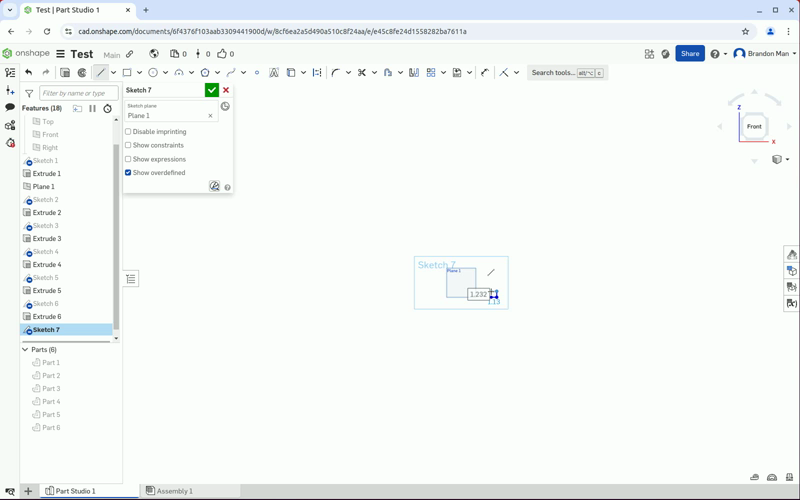
scroll(6)
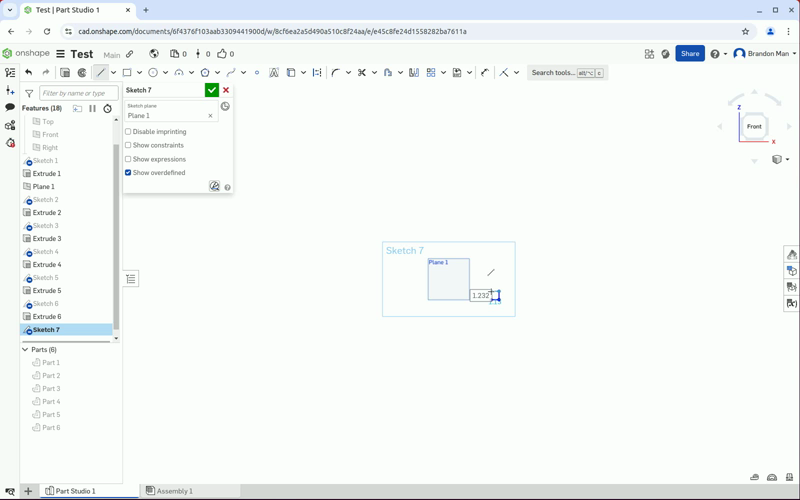
scroll(6)
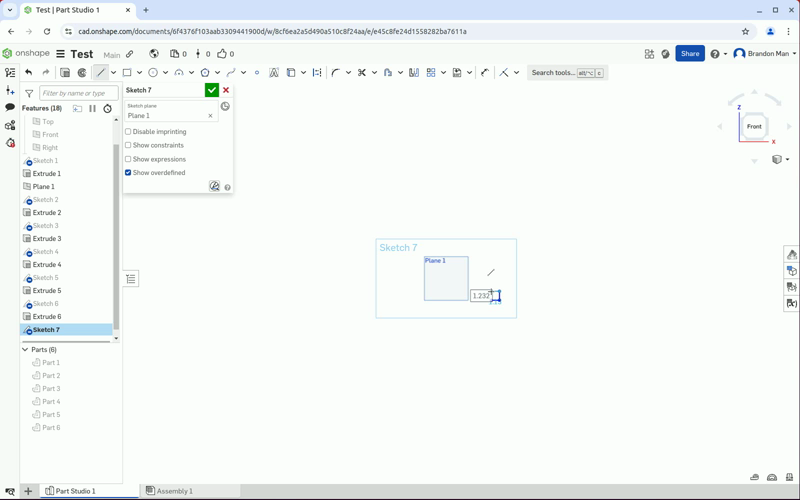
scroll(6)
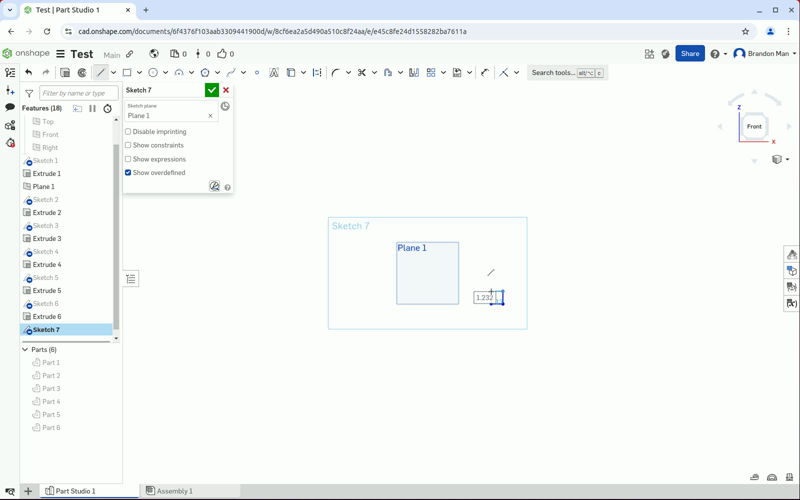
scroll(6)
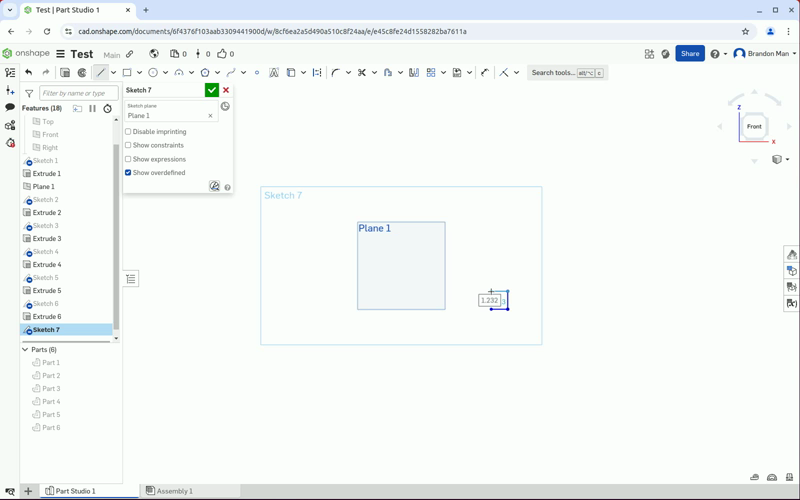
scroll(6)
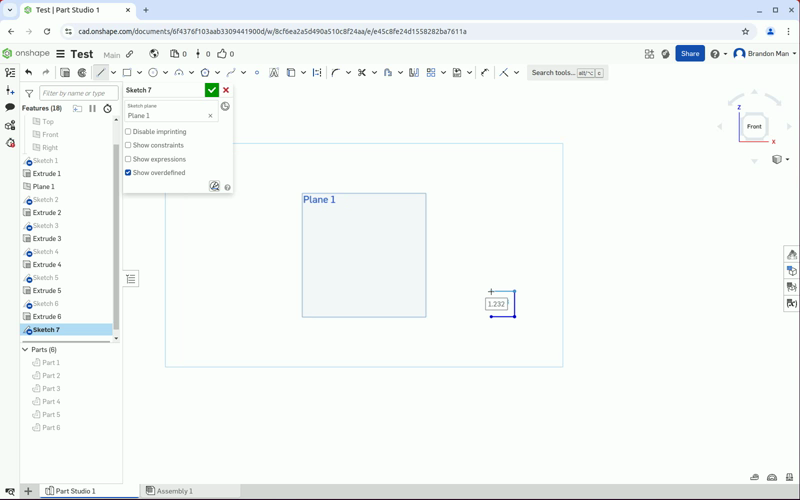
scroll(6)
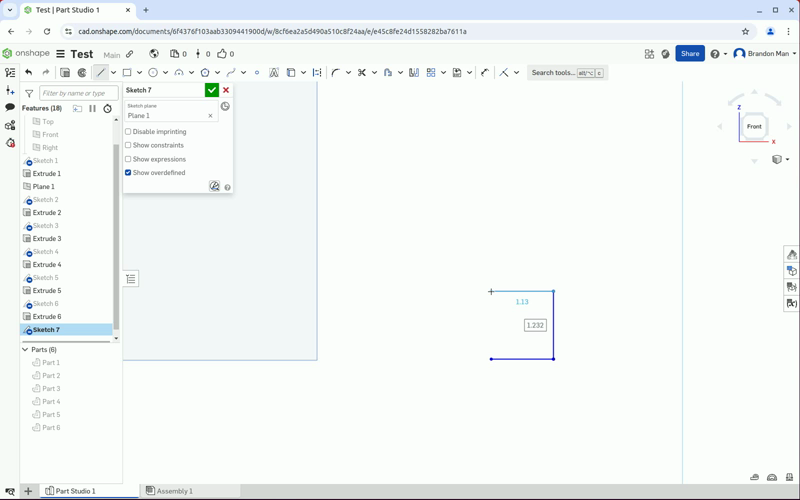
click(491, 291)
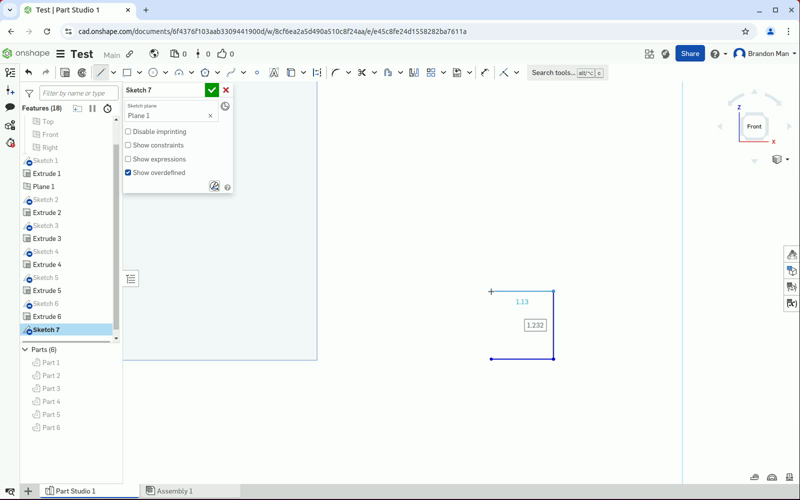
scroll(-6)
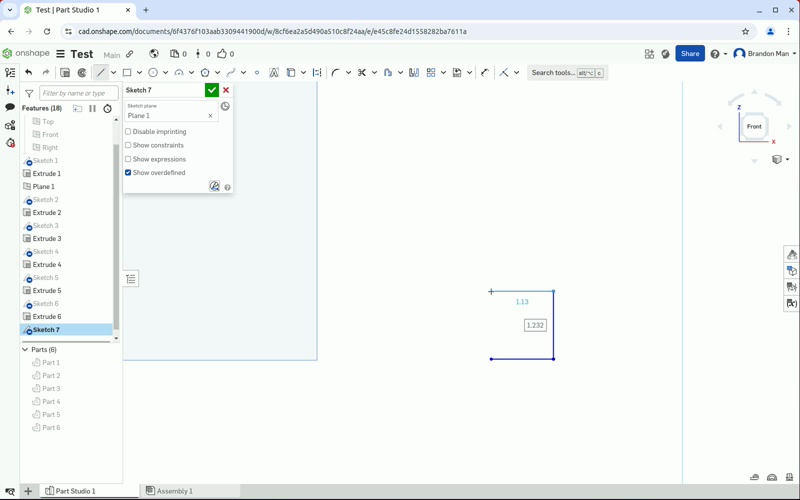
scroll(-6)
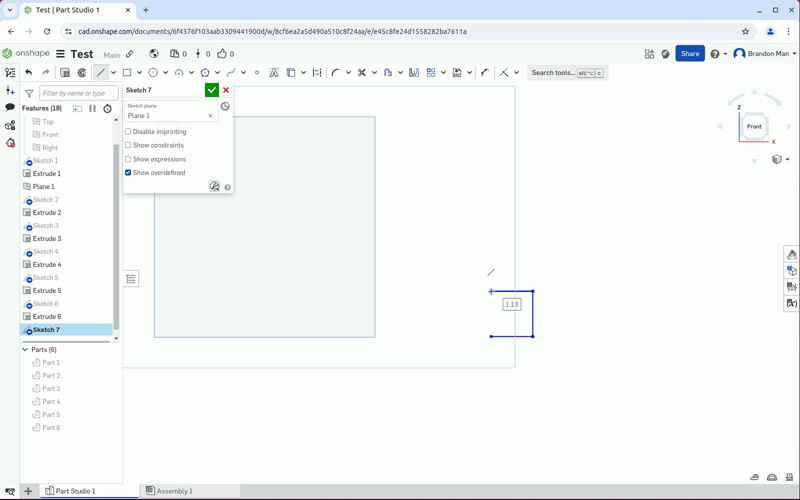
scroll(-6)
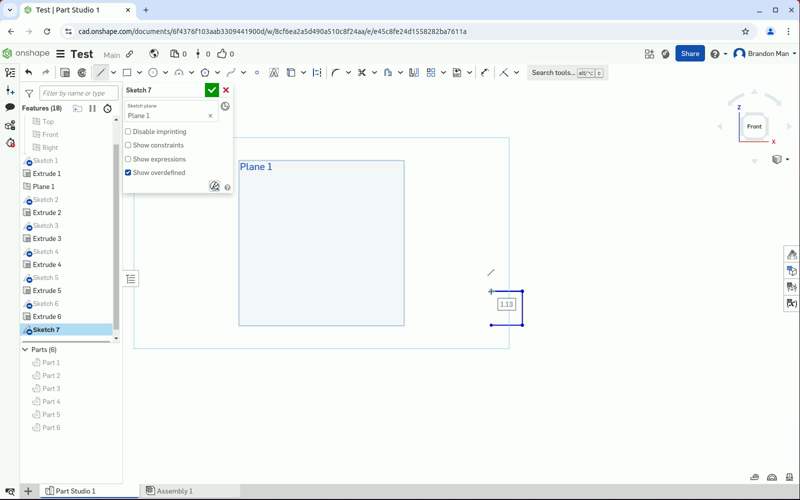
scroll(-6)
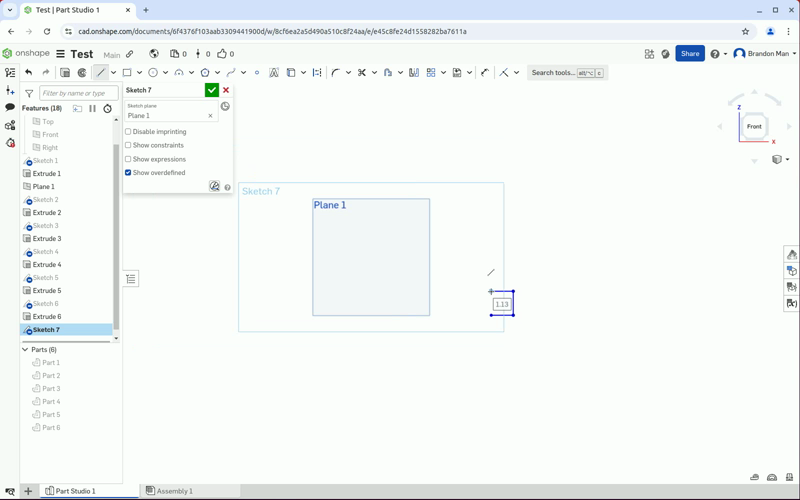
scroll(-6)
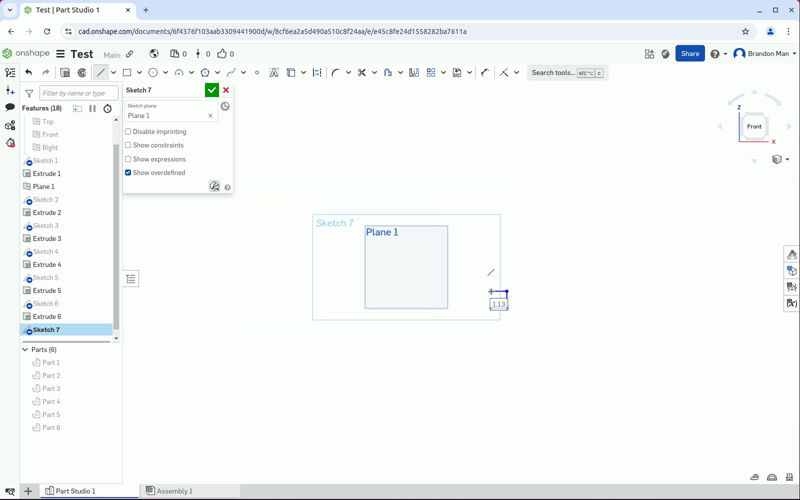
scroll(-6)
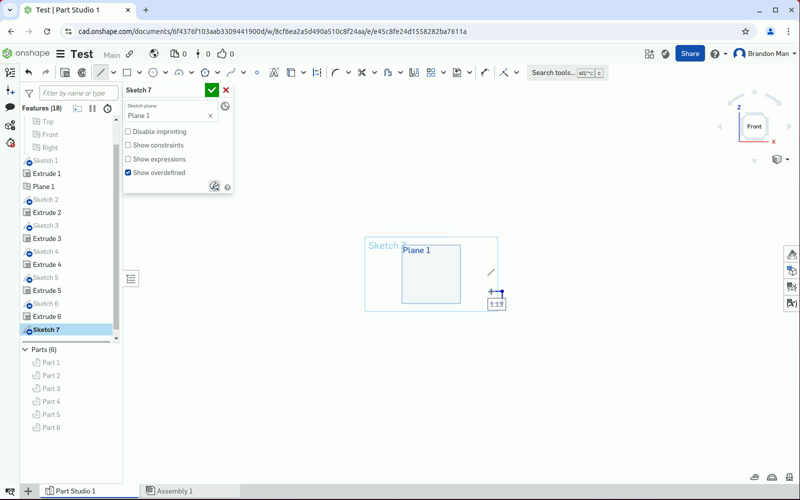
scroll(-6)
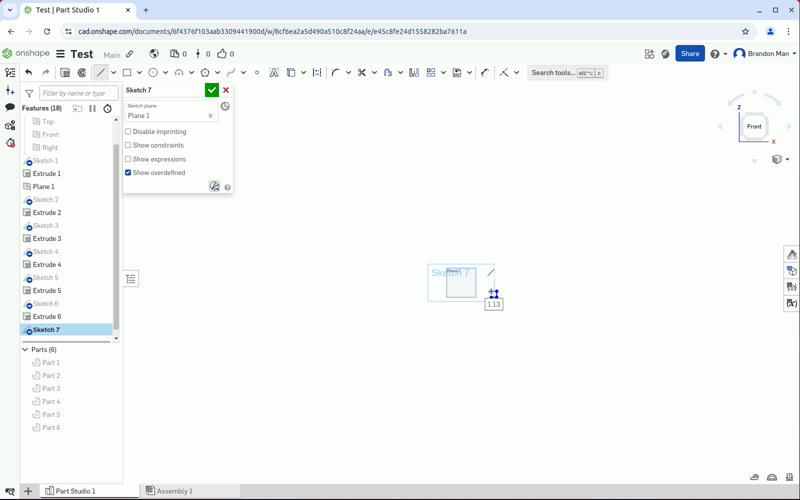
key_up(shift)
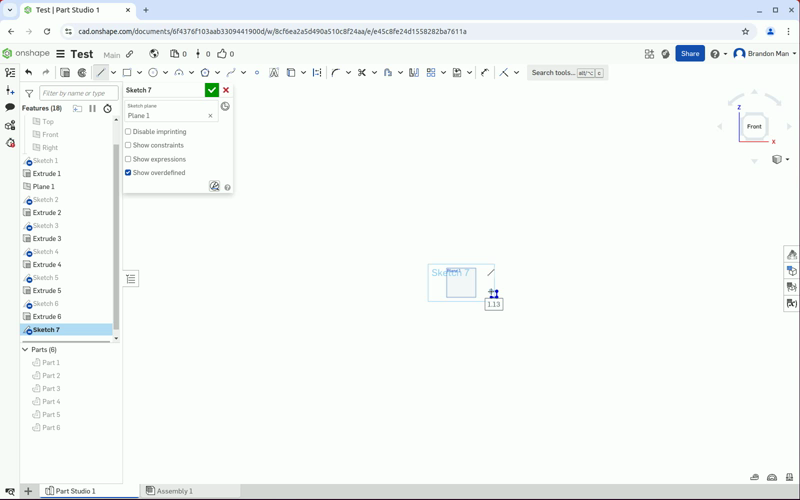
key_down(shift)
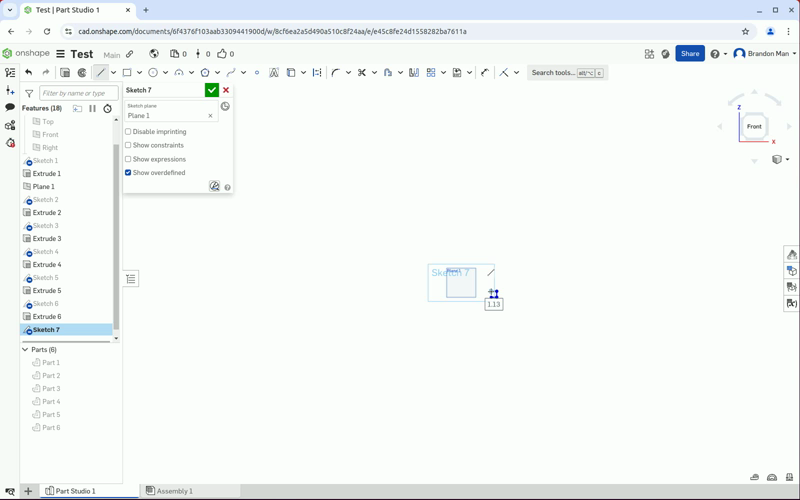
mouse_move(521, 291)
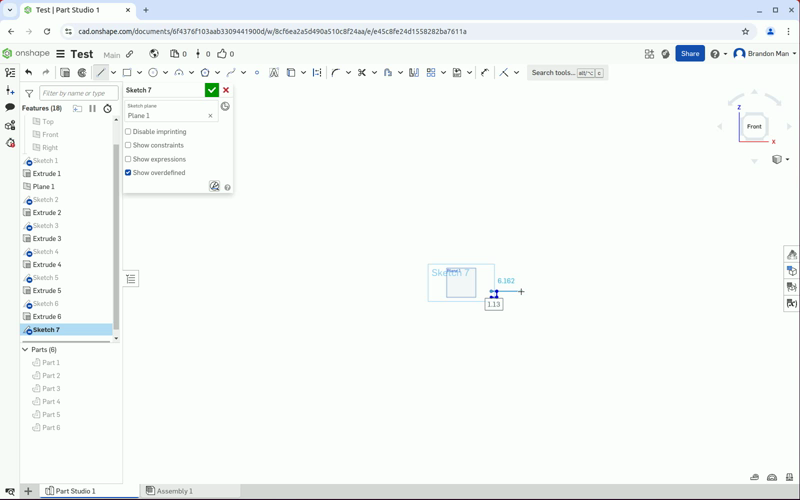
mouse_move(491, 294)
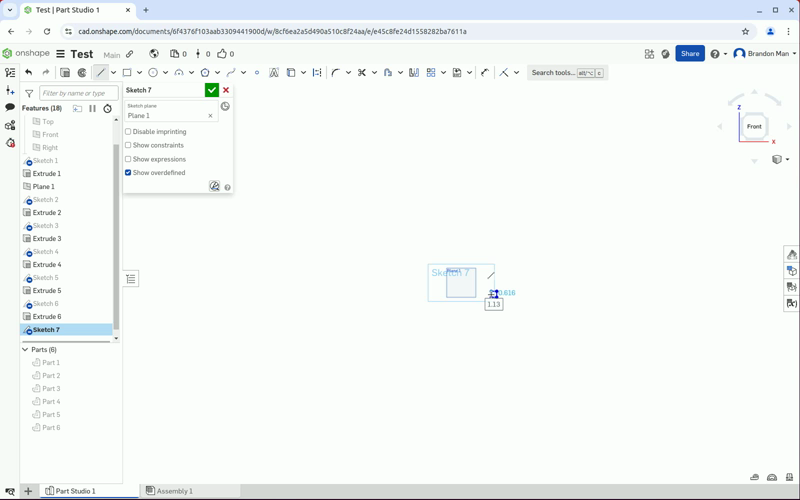
scroll(6)
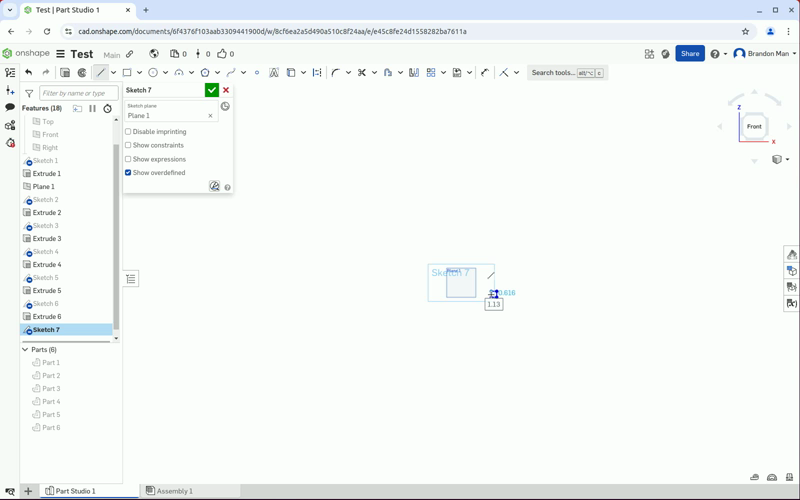
scroll(6)
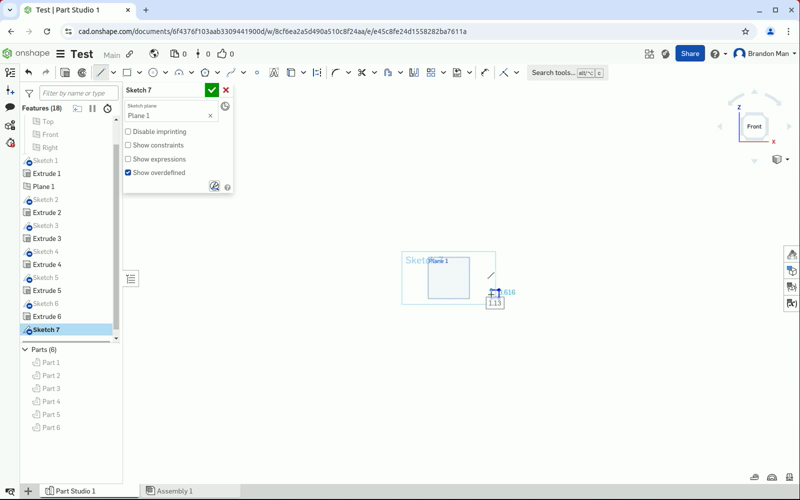
scroll(6)
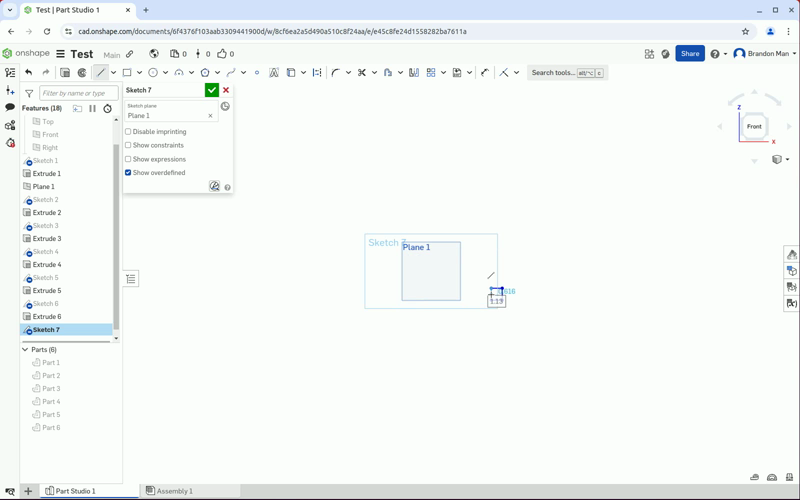
scroll(6)
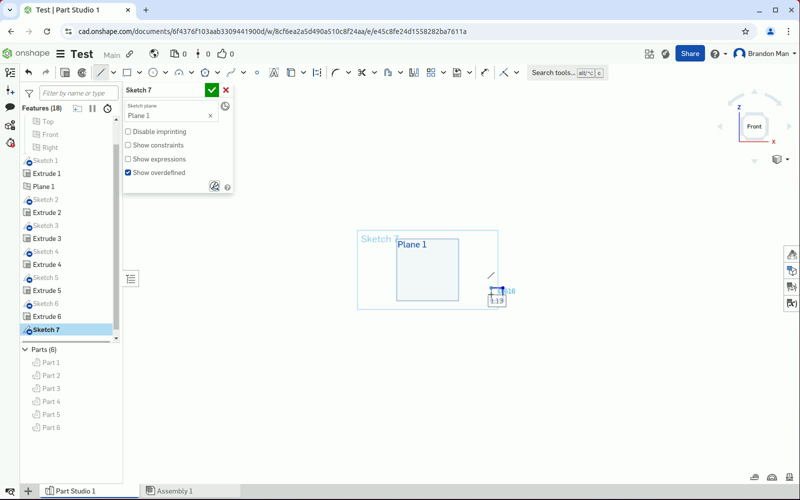
scroll(6)
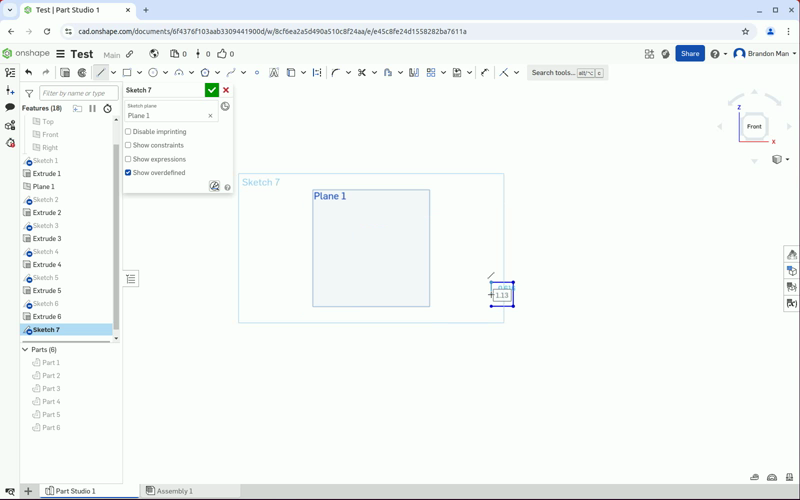
scroll(6)
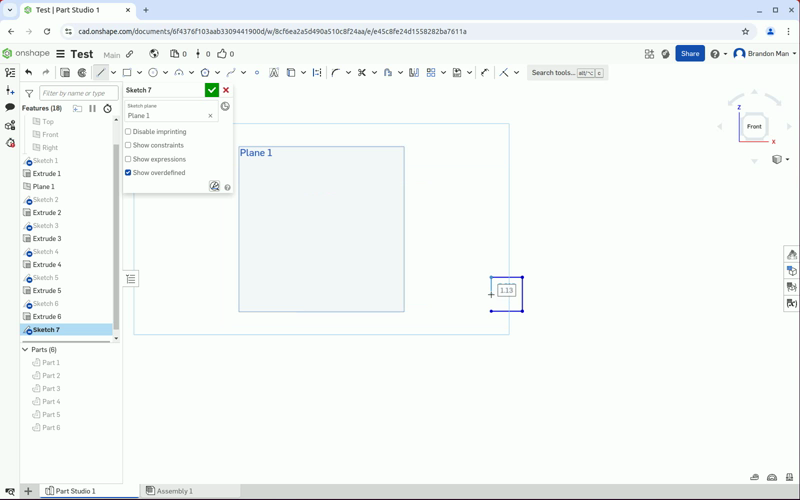
scroll(6)
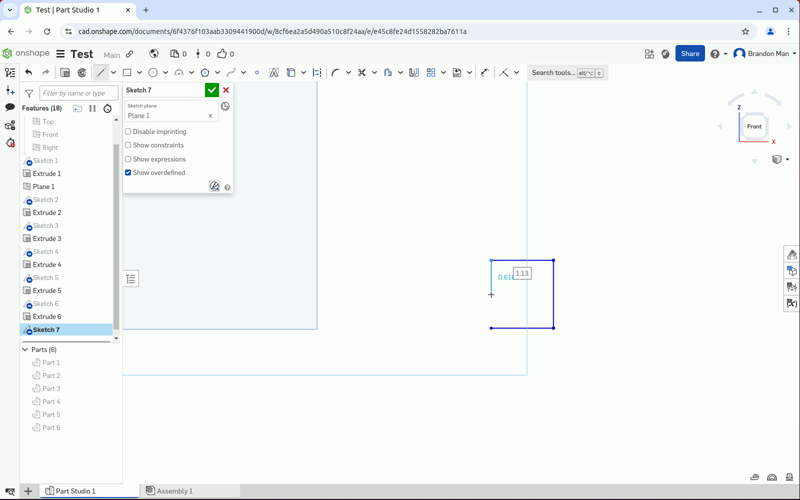
click(491, 294)
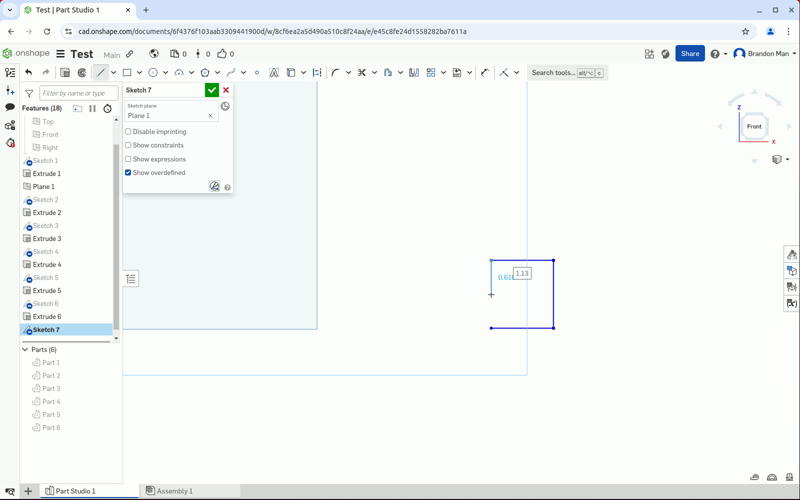
scroll(-6)
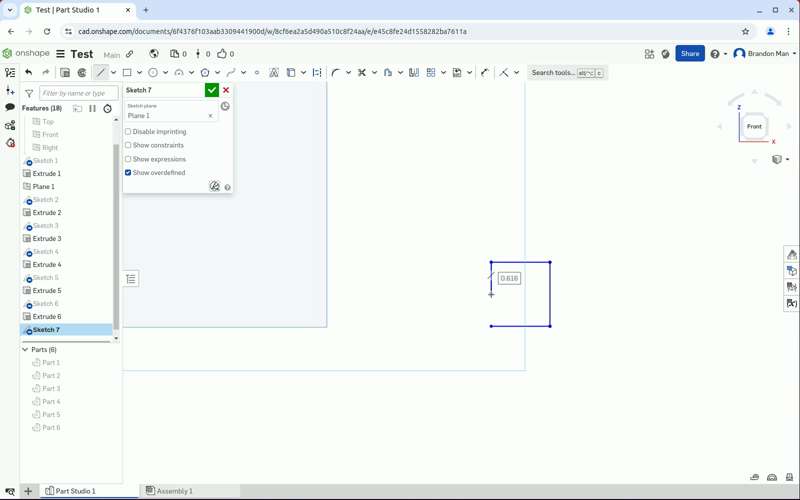
scroll(-6)
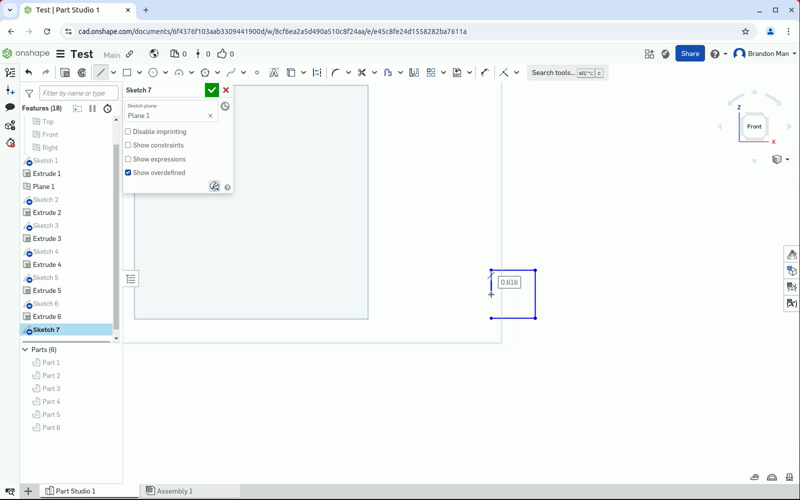
scroll(-6)
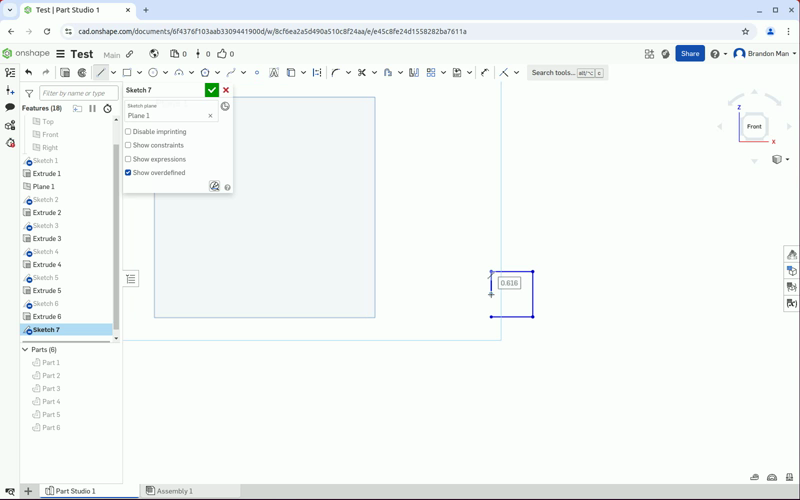
scroll(-6)
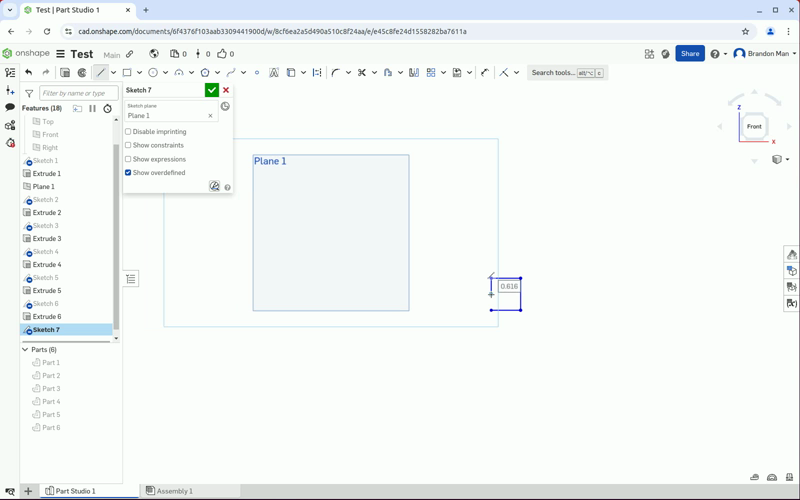
scroll(-6)
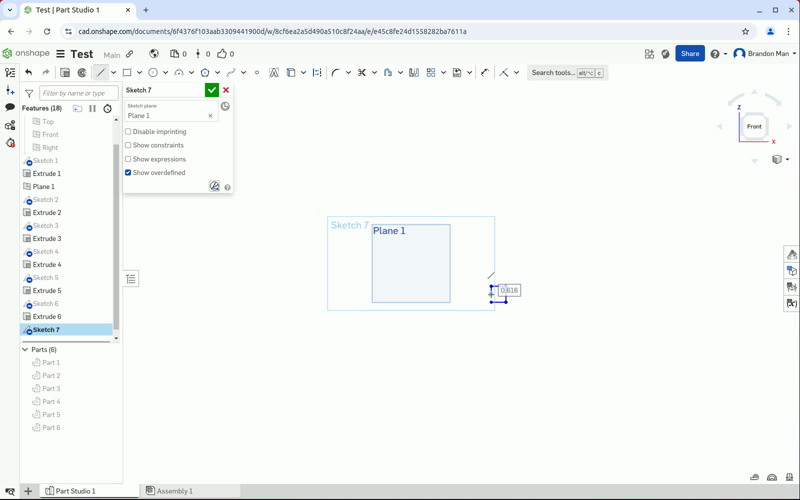
scroll(-6)
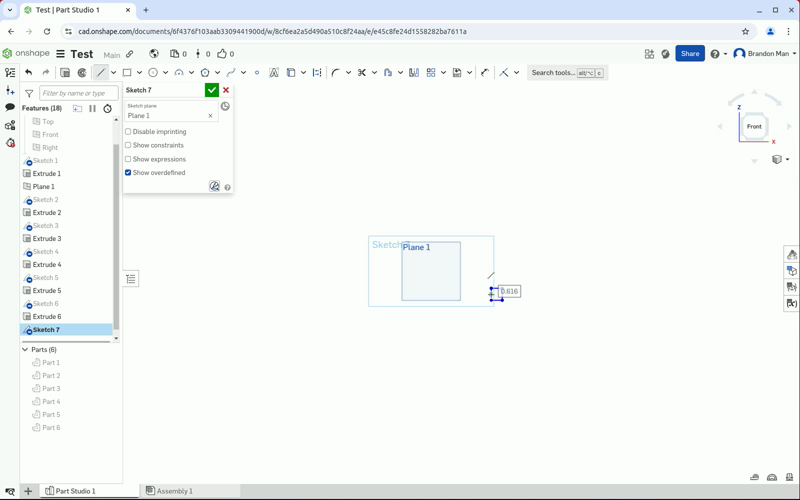
scroll(-6)
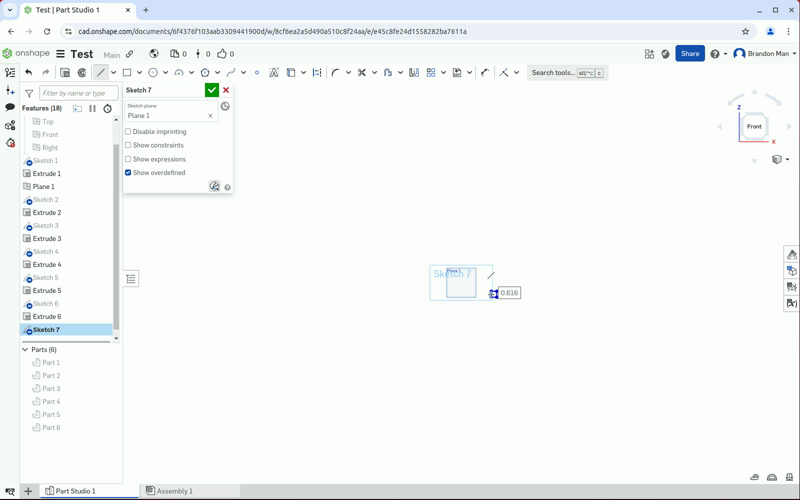
key_up(shift)
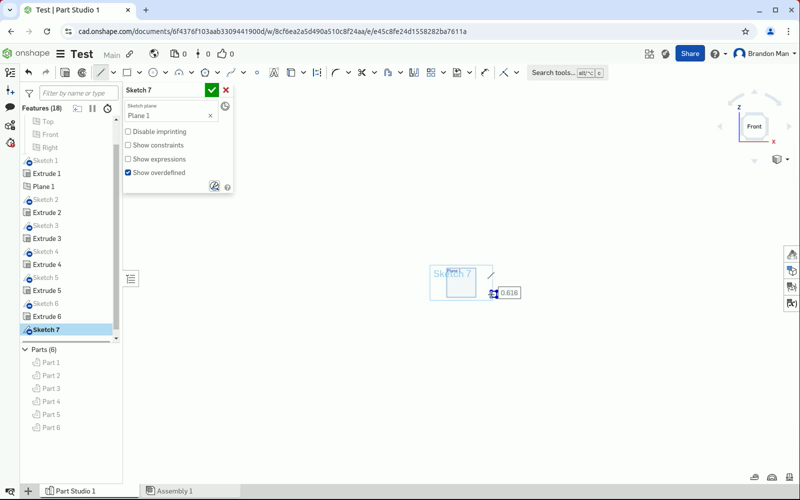
mouse_move(521, 294)
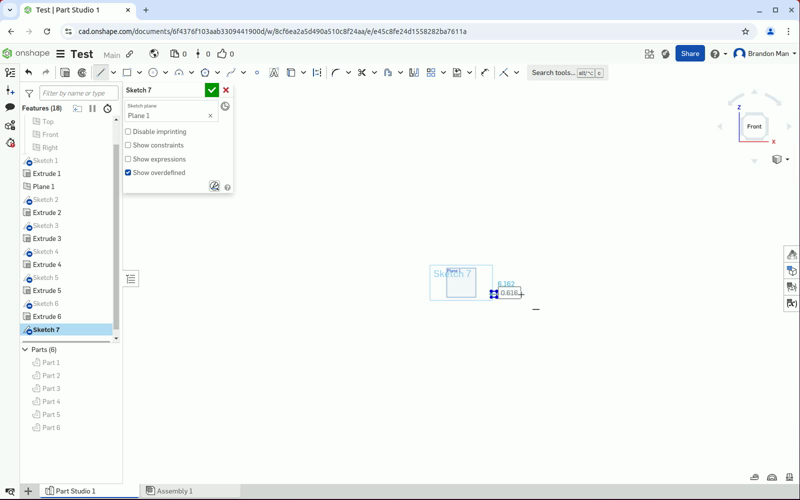
key_down(shift)
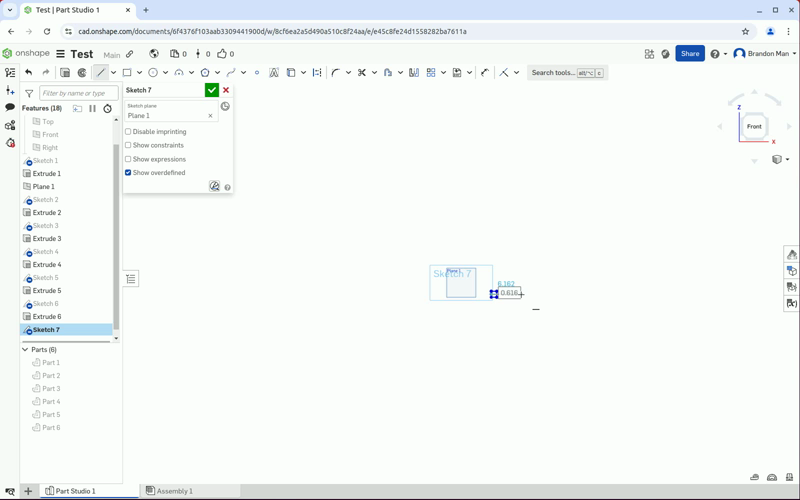
mouse_move(491, 297)
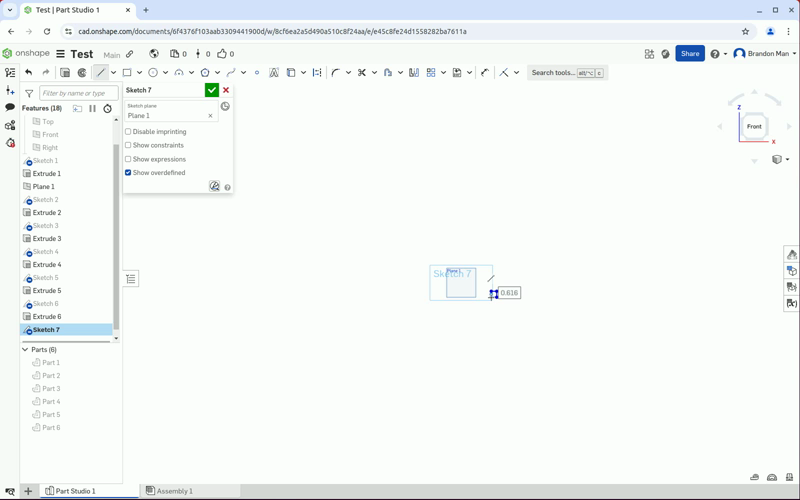
scroll(6)
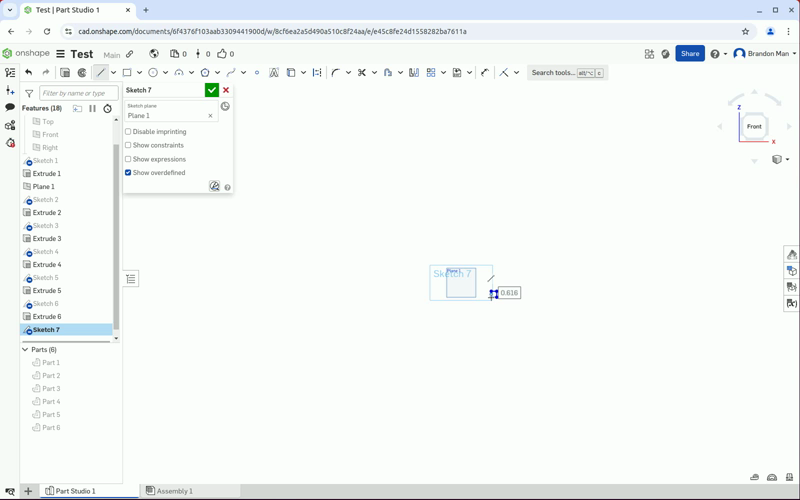
scroll(6)
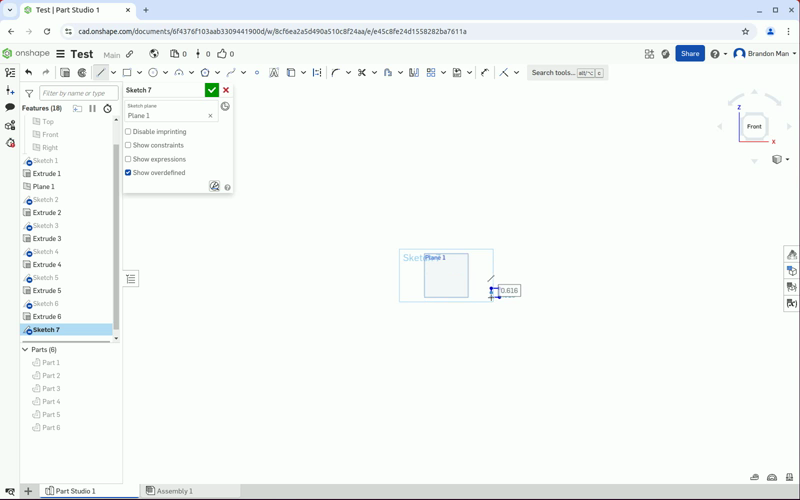
scroll(6)
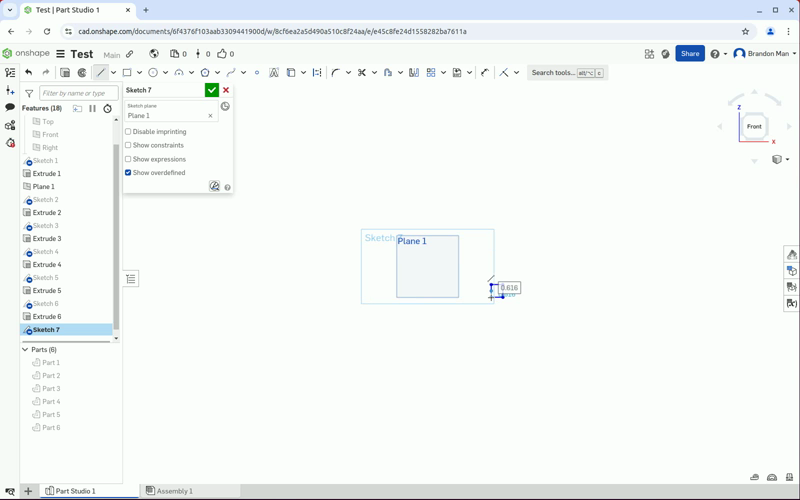
scroll(6)
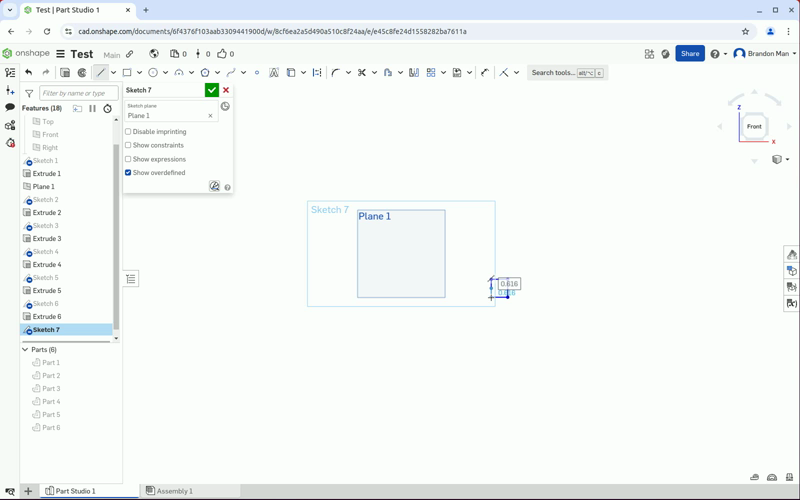
scroll(6)
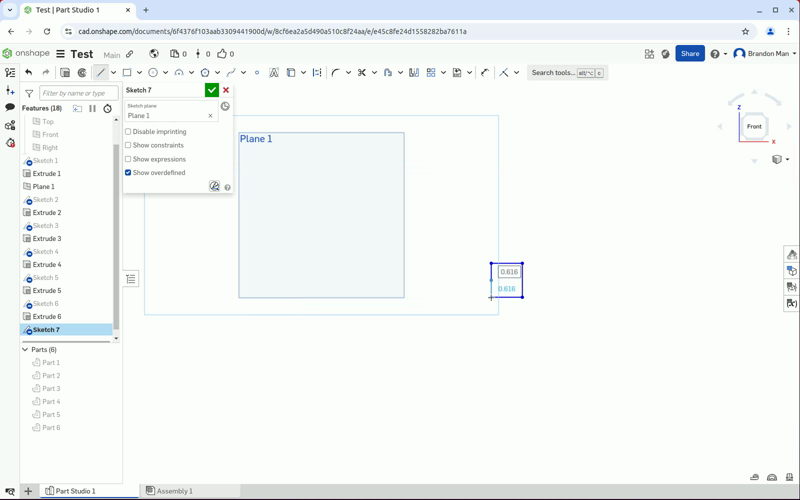
scroll(6)
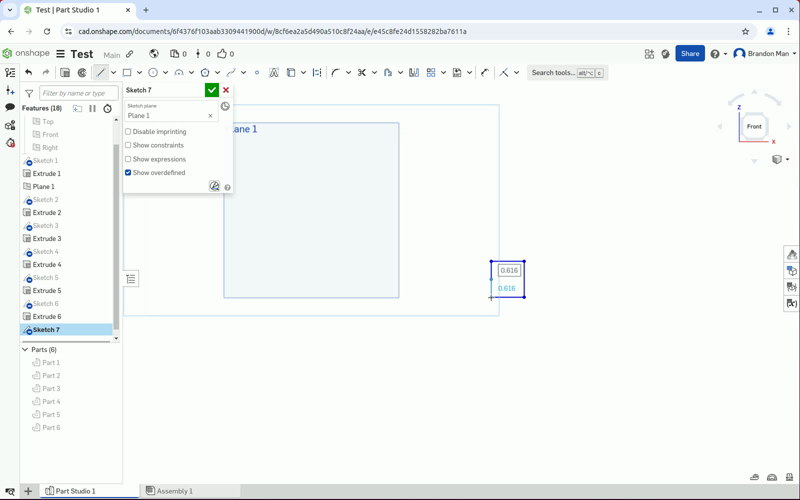
scroll(6)
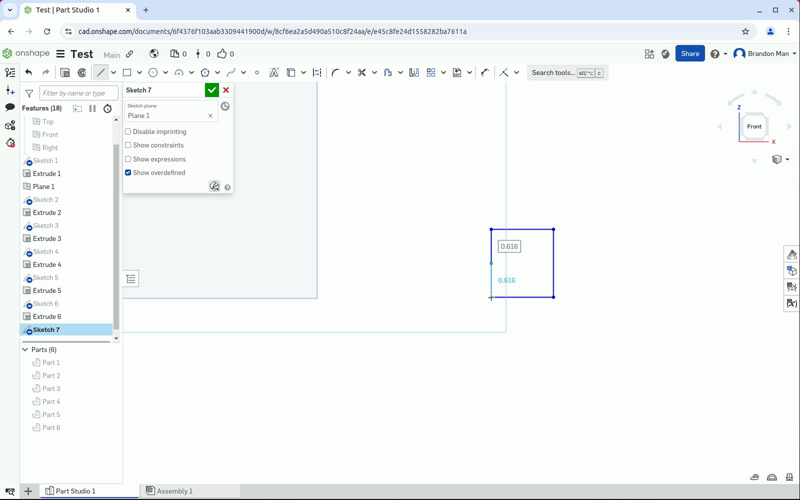
key_up(shift)
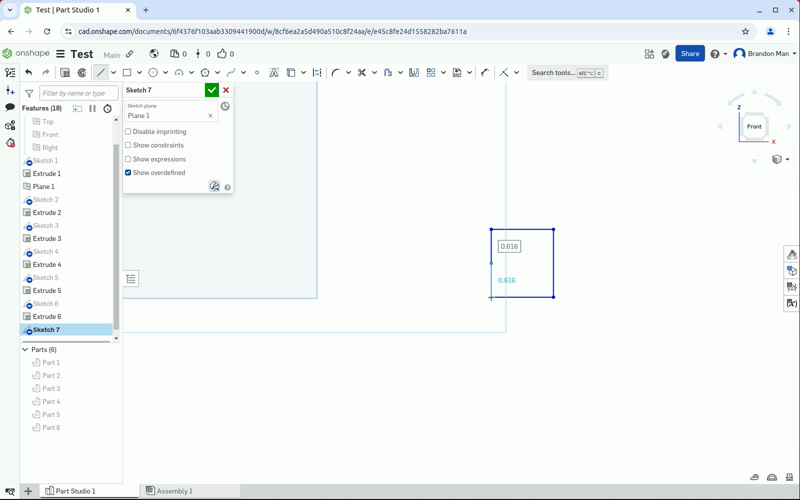
click(491, 297)
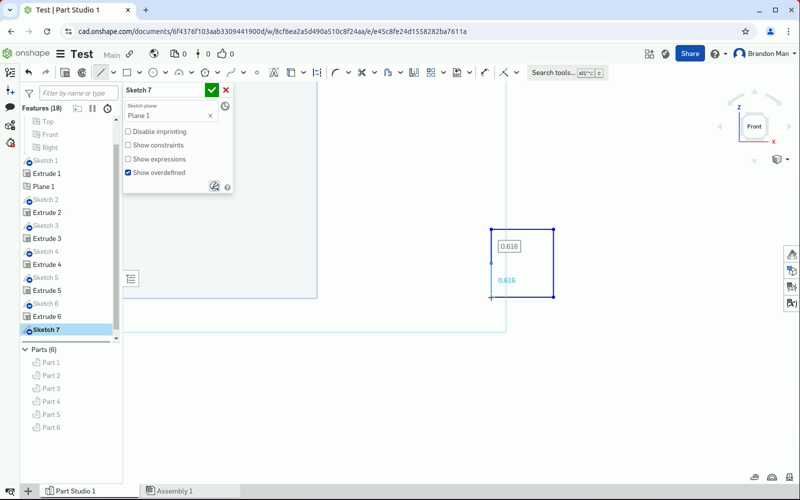
scroll(-6)
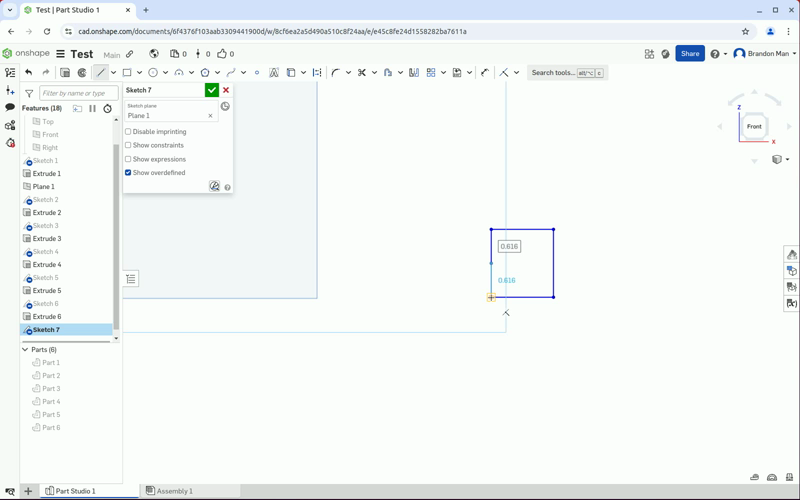
scroll(-6)
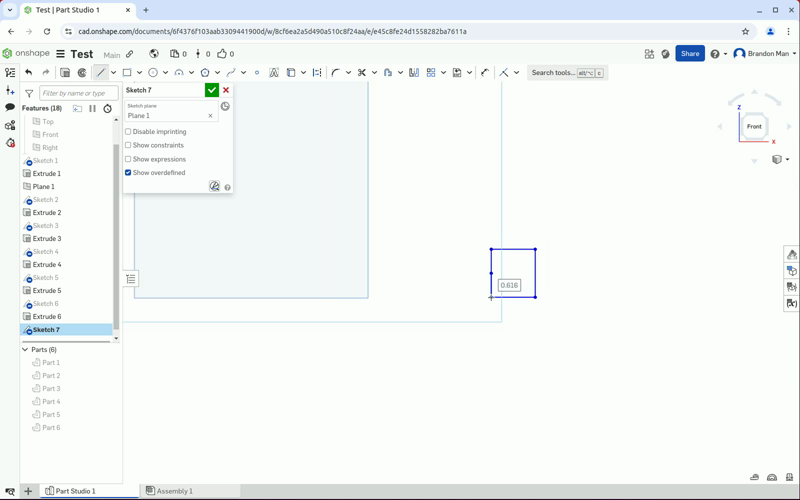
scroll(-6)
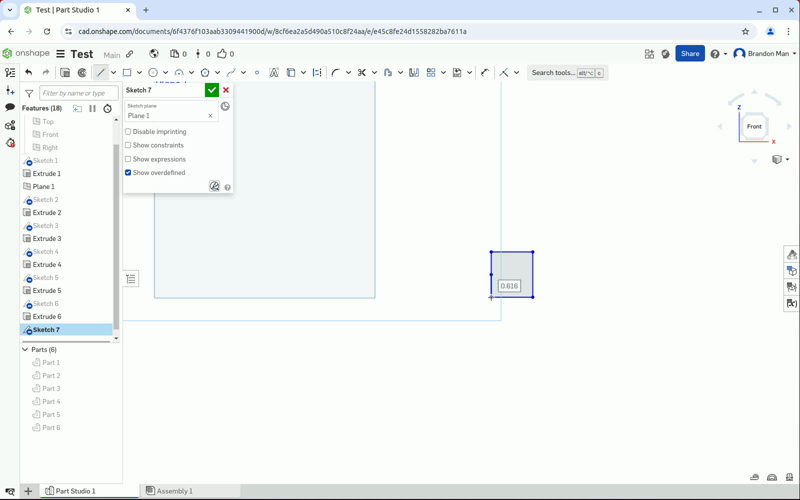
scroll(-6)
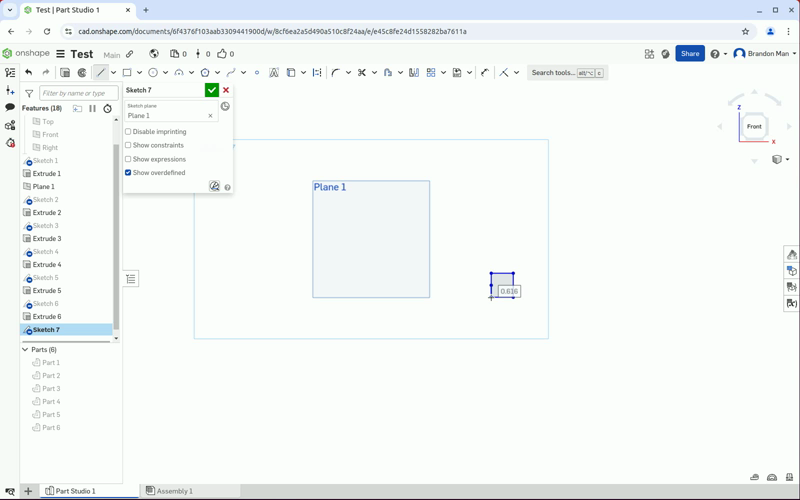
scroll(-6)
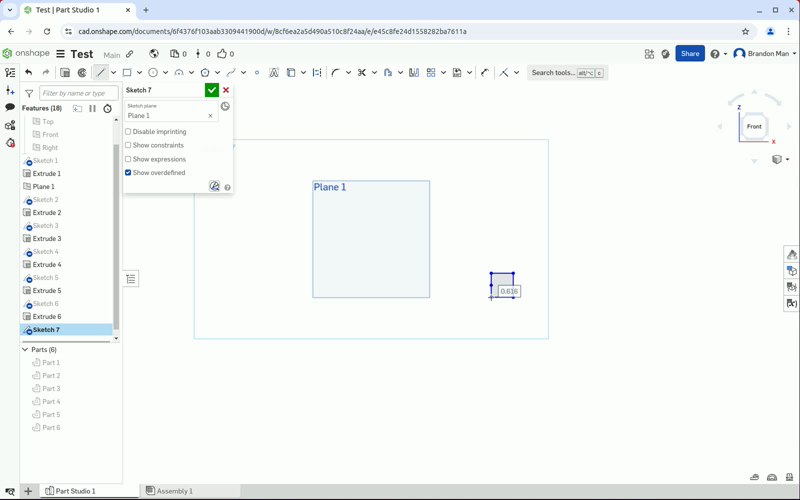
scroll(-6)
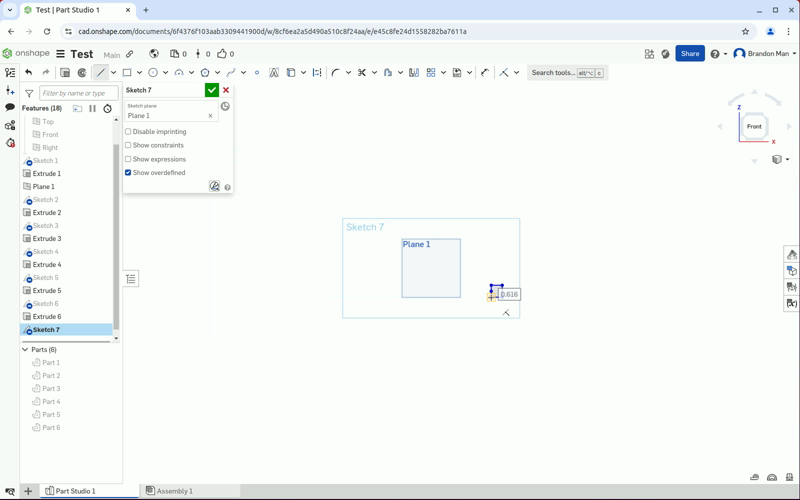
scroll(-6)
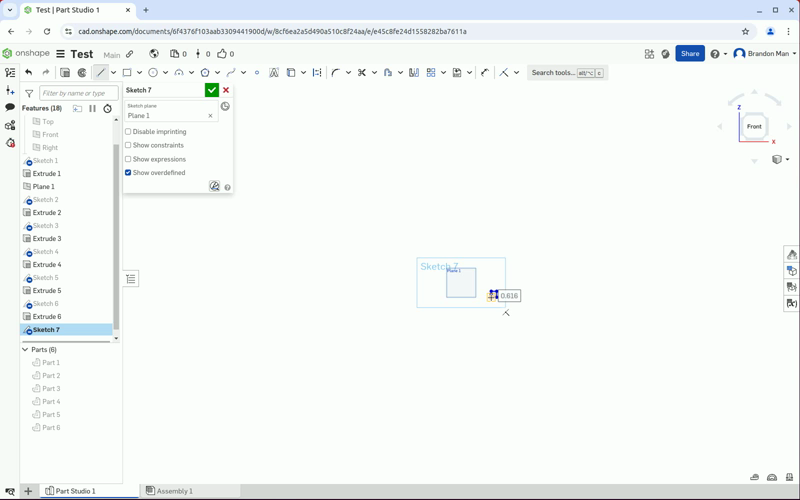
key(esc)
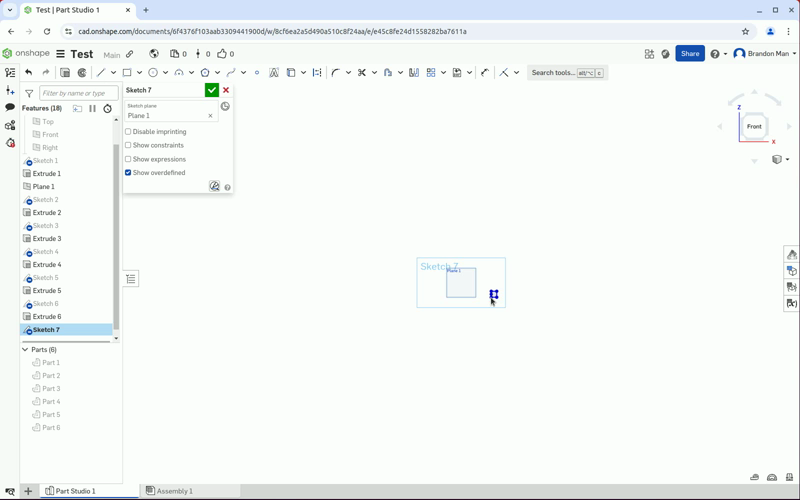
mouse_move(495, 293)
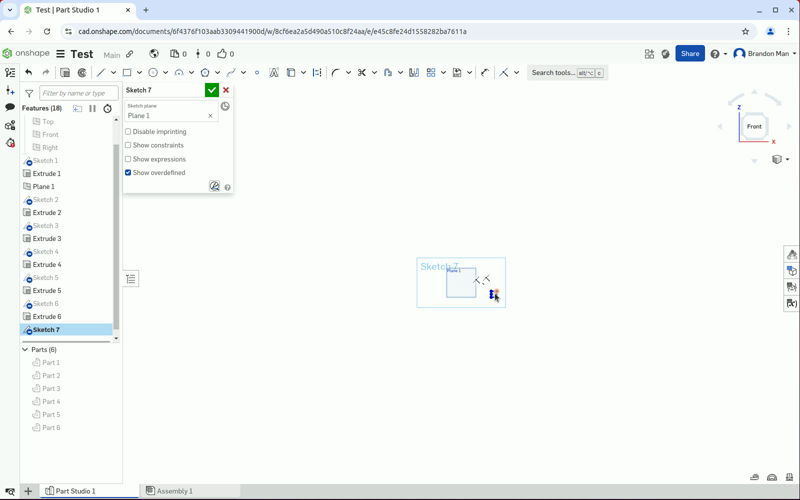
scroll(6)
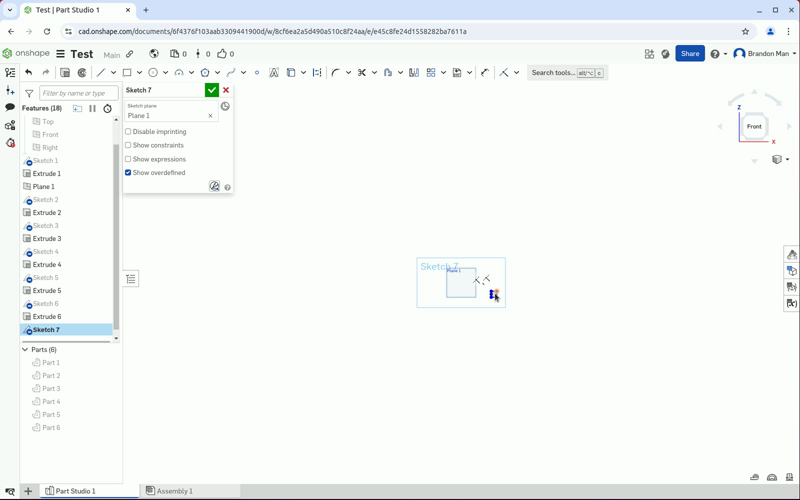
scroll(6)
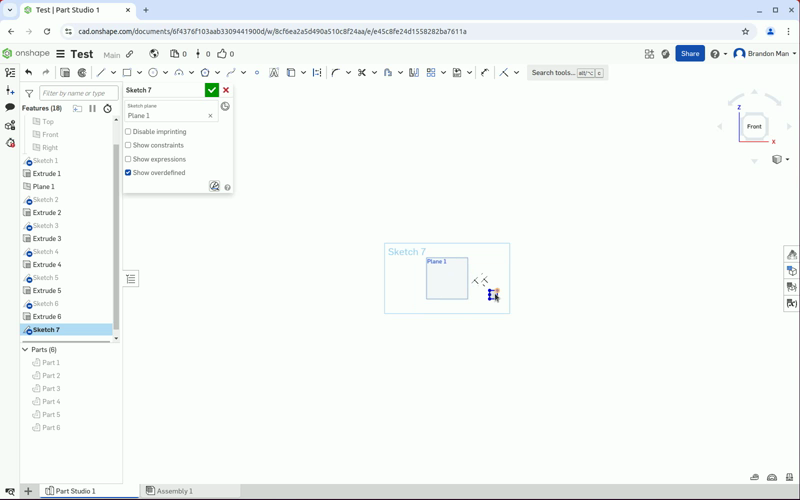
scroll(6)
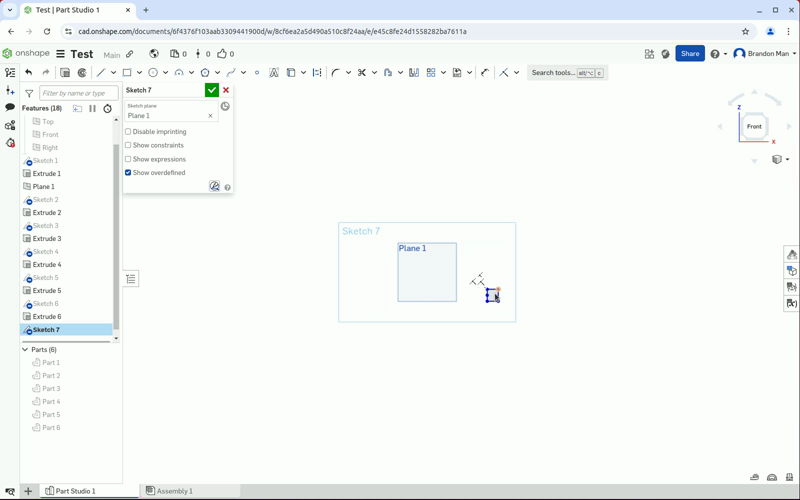
scroll(6)
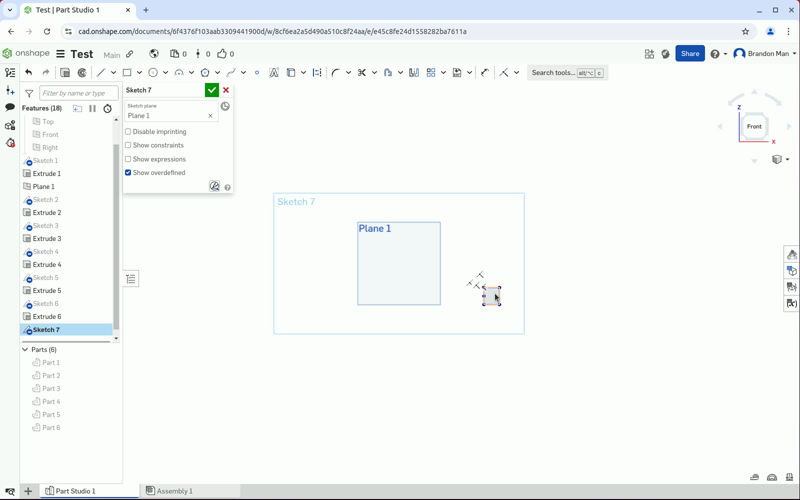
scroll(6)
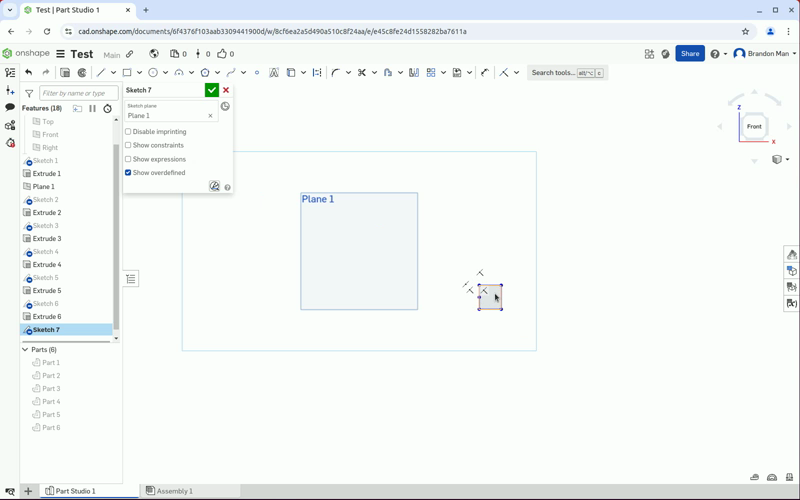
scroll(6)
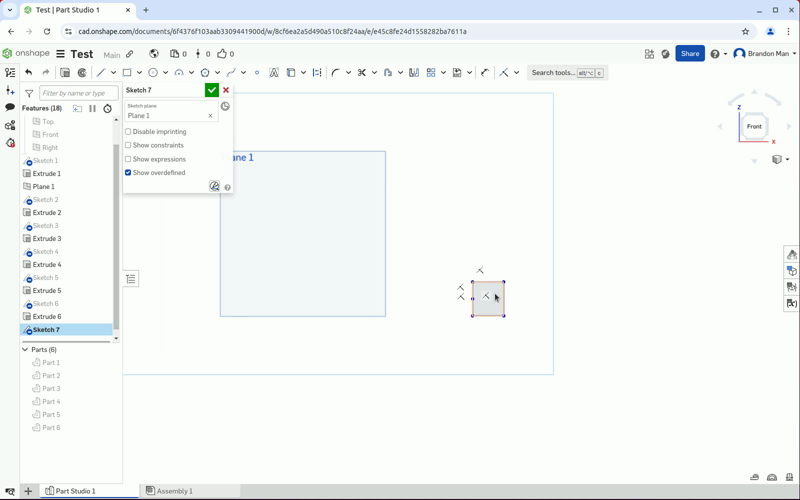
scroll(6)
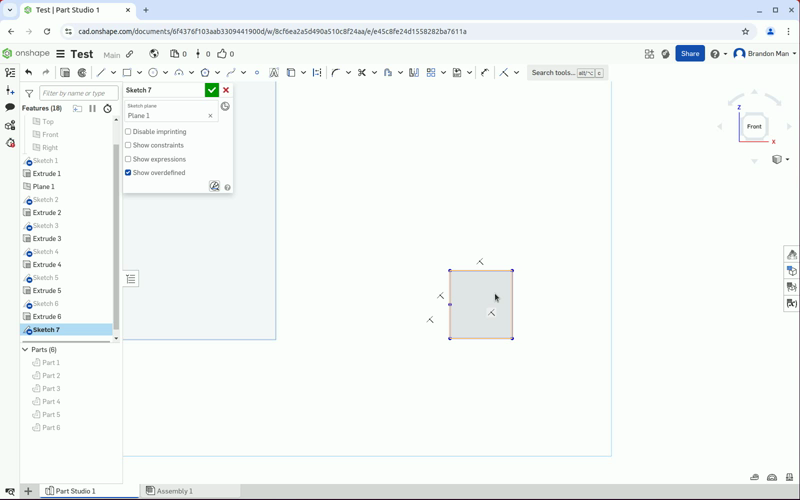
click(495, 293)
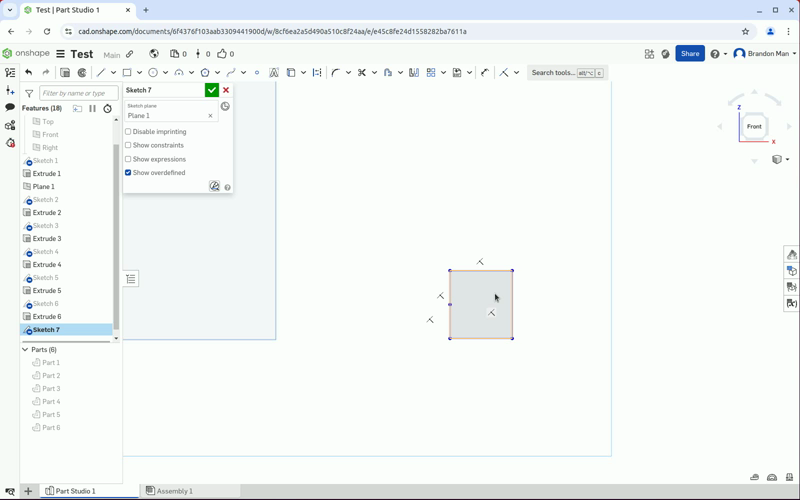
scroll(-6)
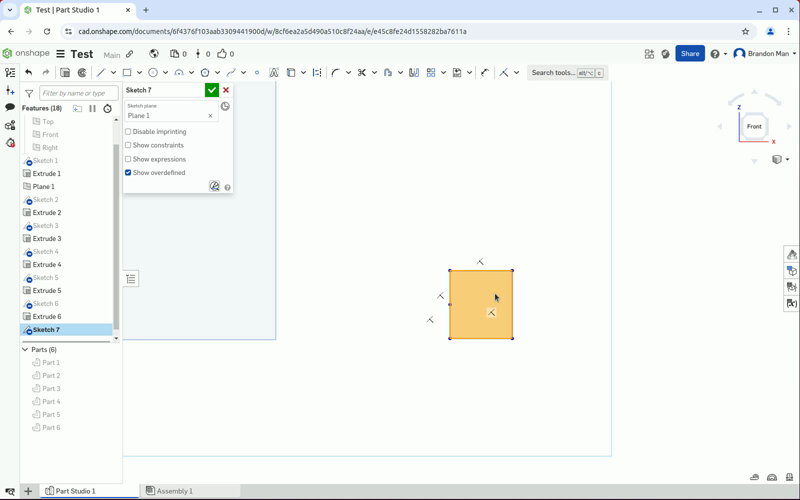
scroll(-6)
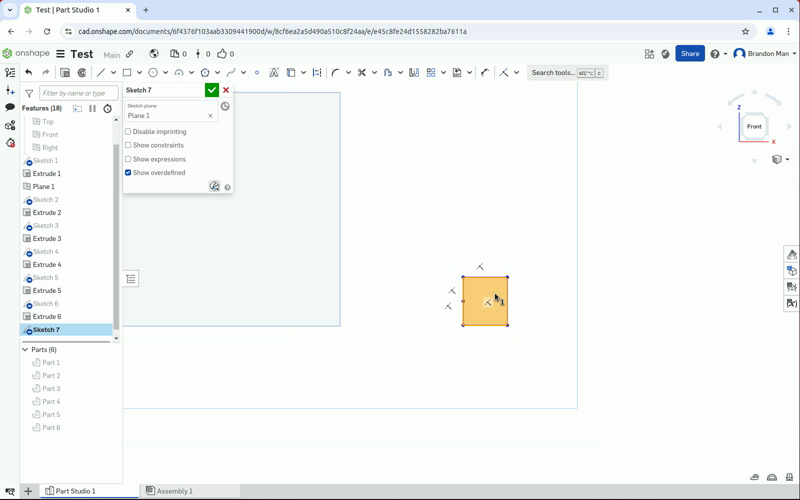
scroll(-6)
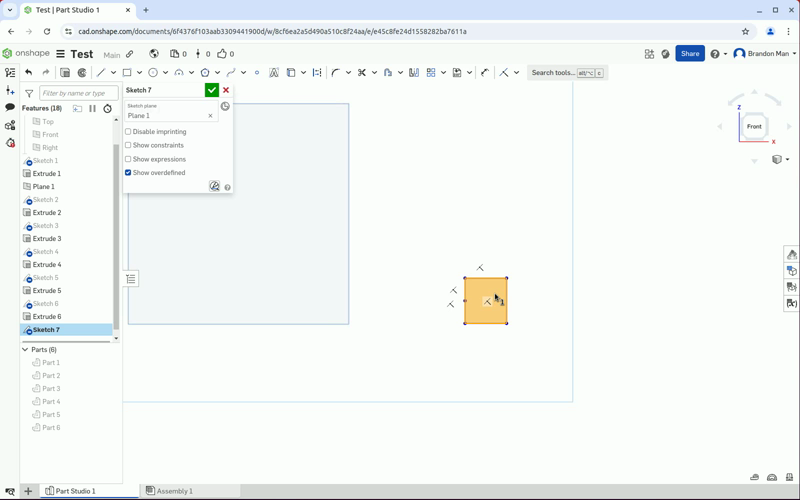
scroll(-6)
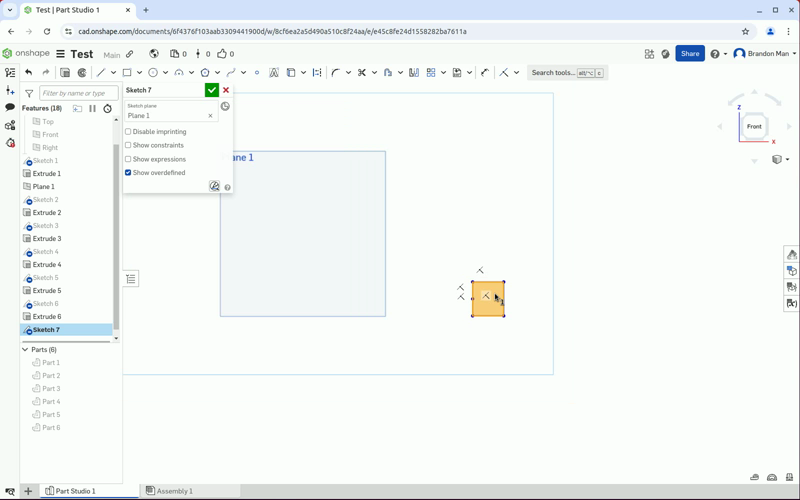
scroll(-6)
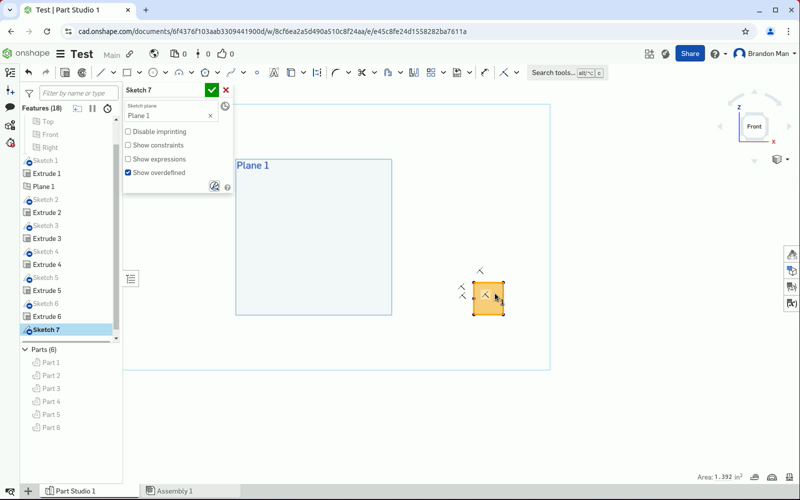
scroll(-6)
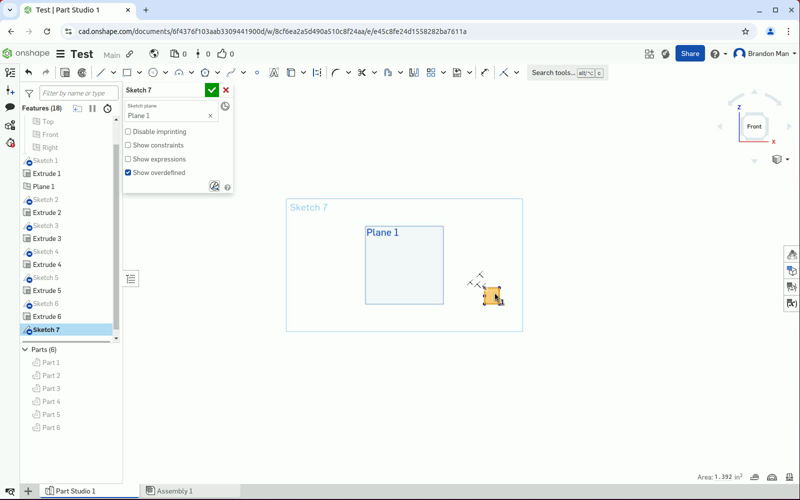
scroll(-6)
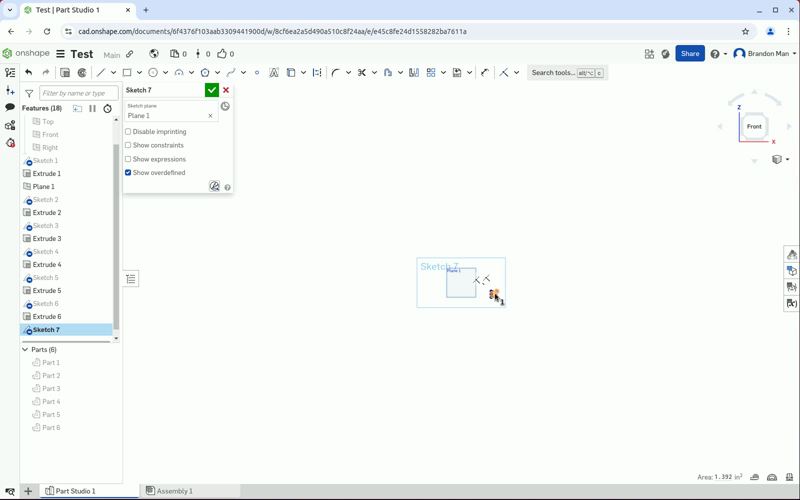
mouse_move(73, 352)
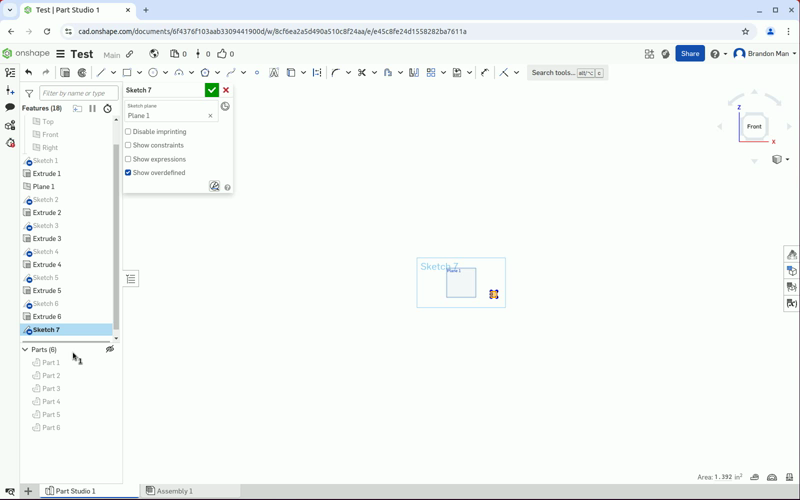
key(shift+y)
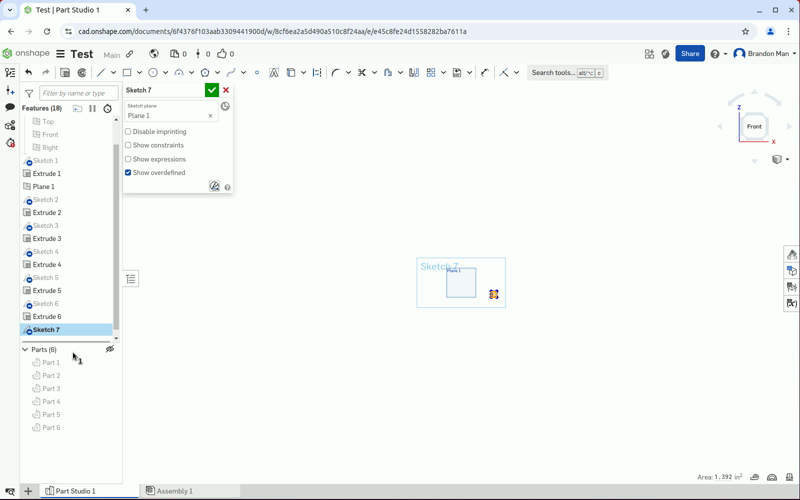
key(shift+e)
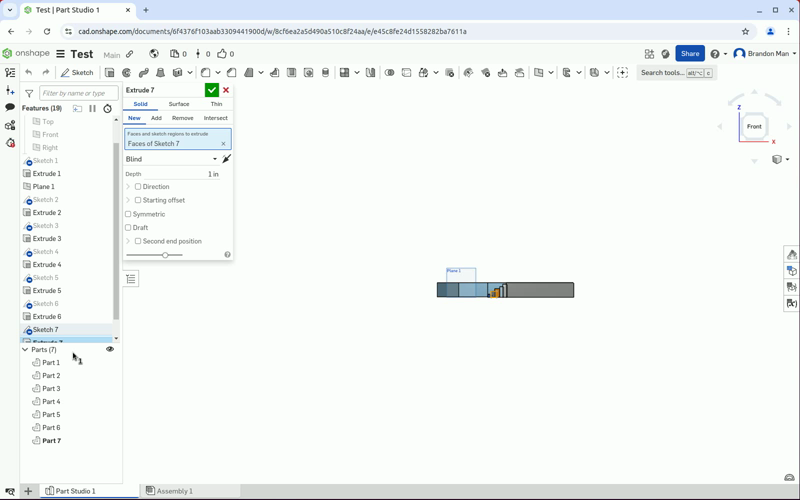
mouse_move(143, 106)
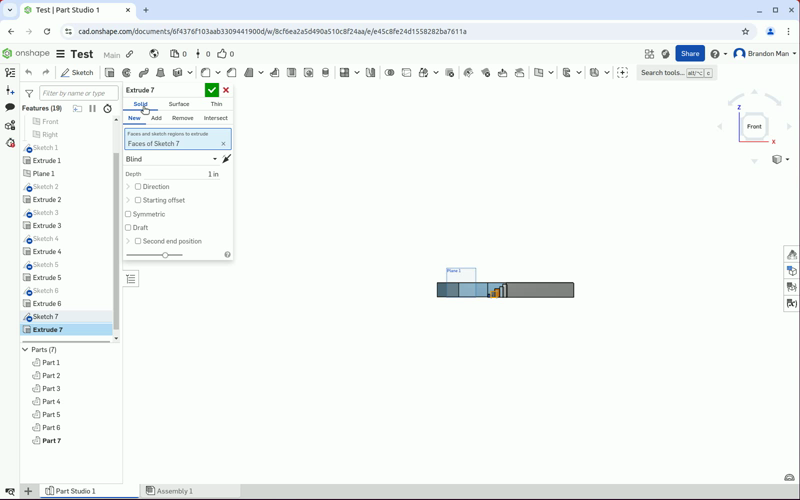
click(143, 106)
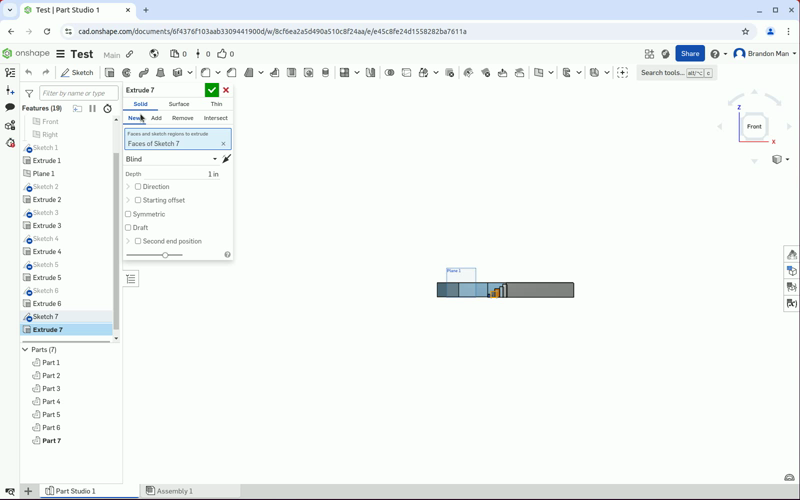
mouse_move(137, 120)
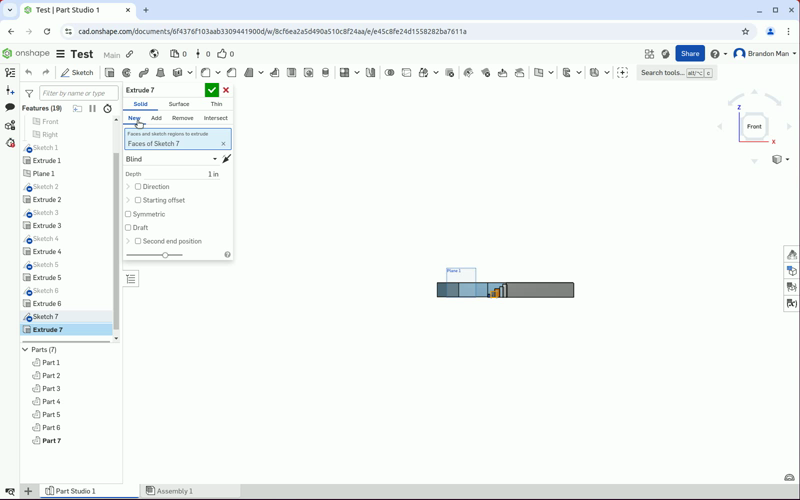
click(137, 120)
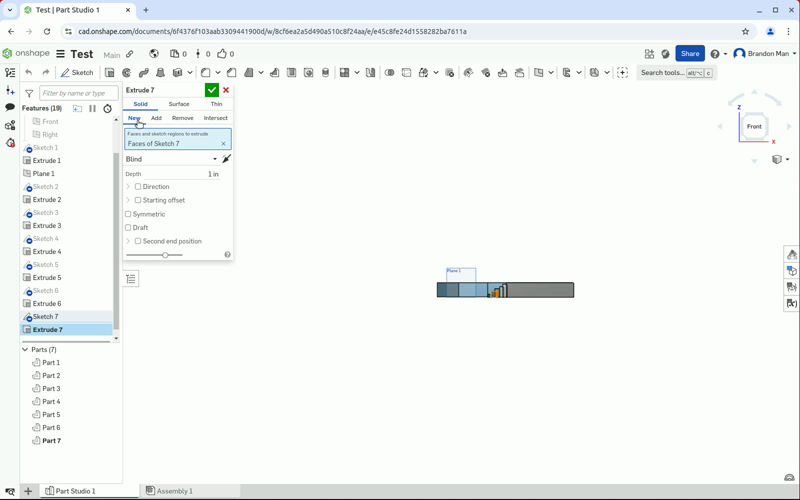
key(tab, 4)
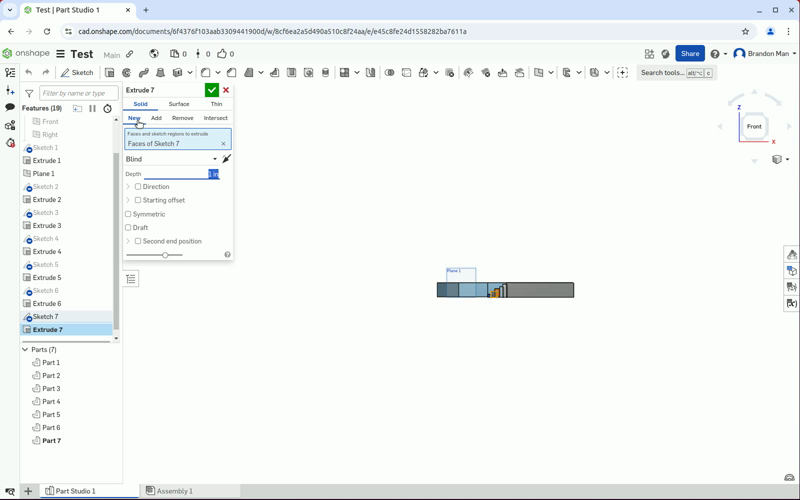
text(3.37)
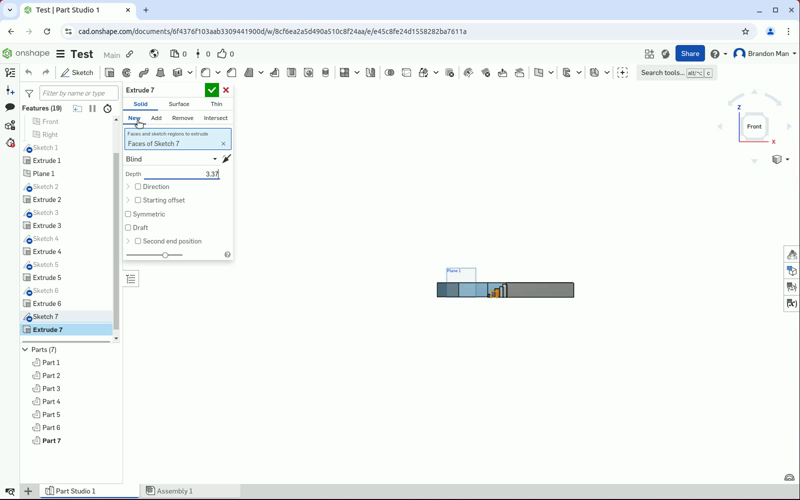
key(enter)
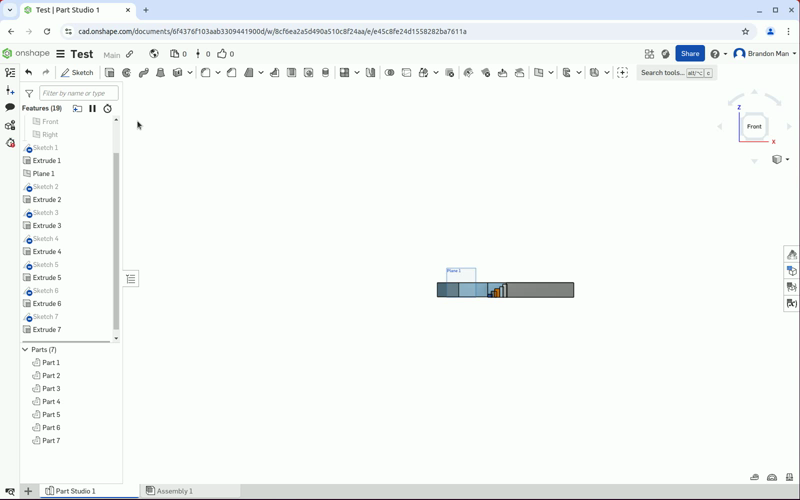
key(shift+h)
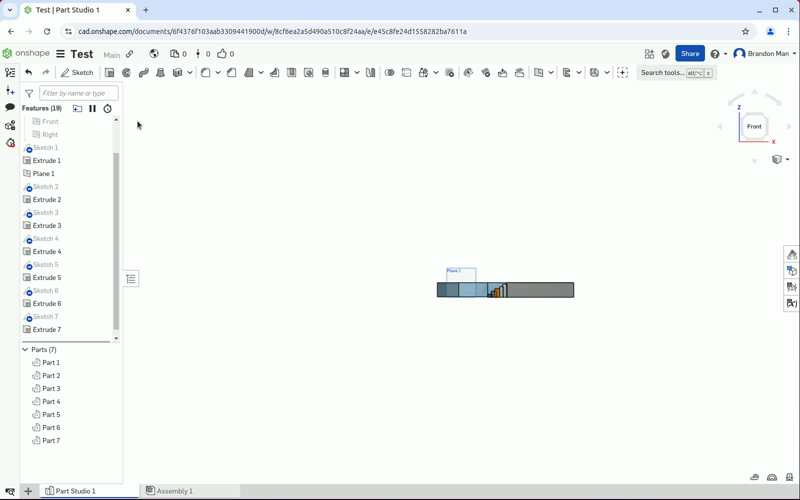
key(shift+h)
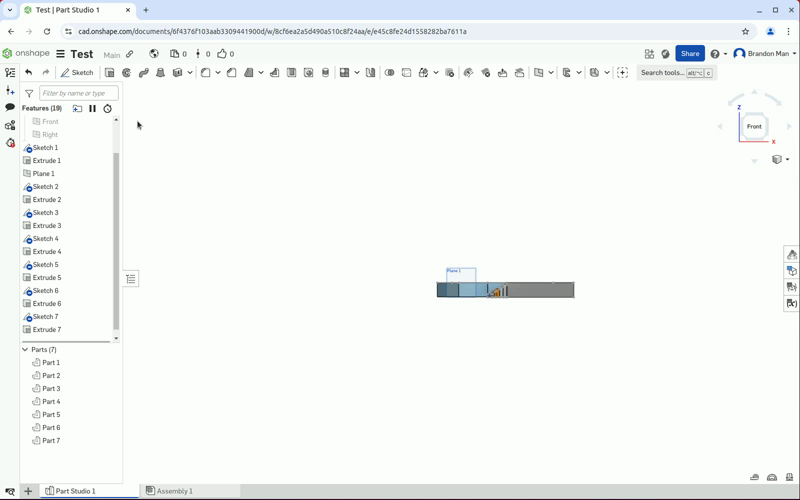
key(shift+7)
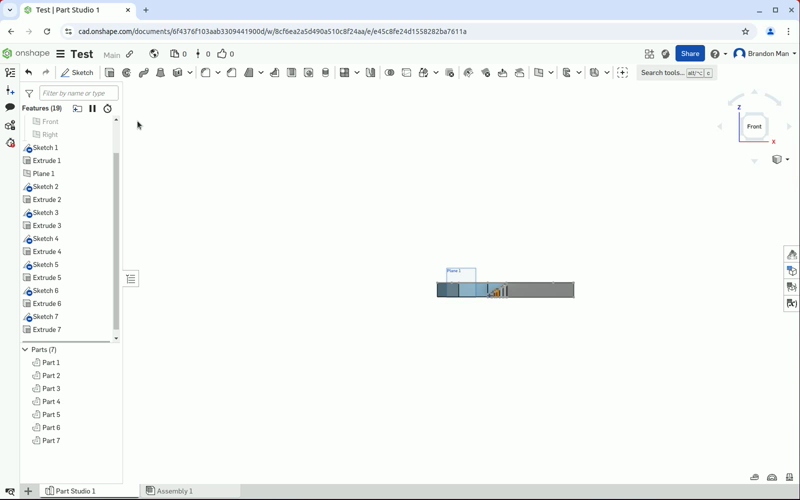
key(left, 2)
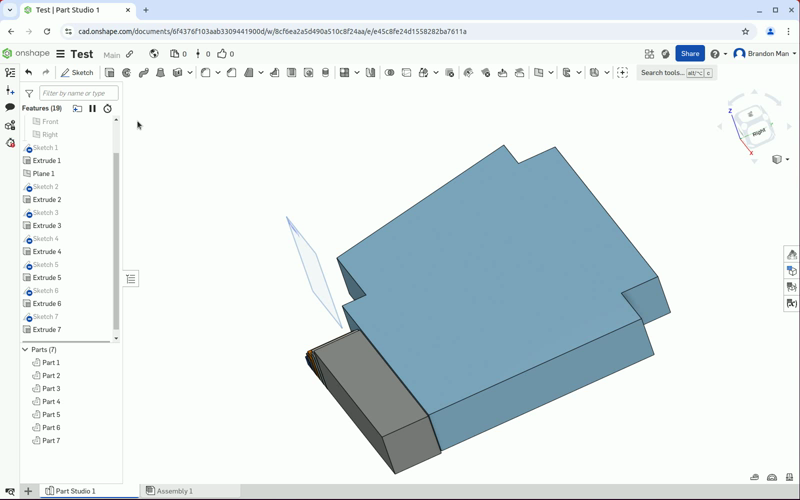
key(down, 2)
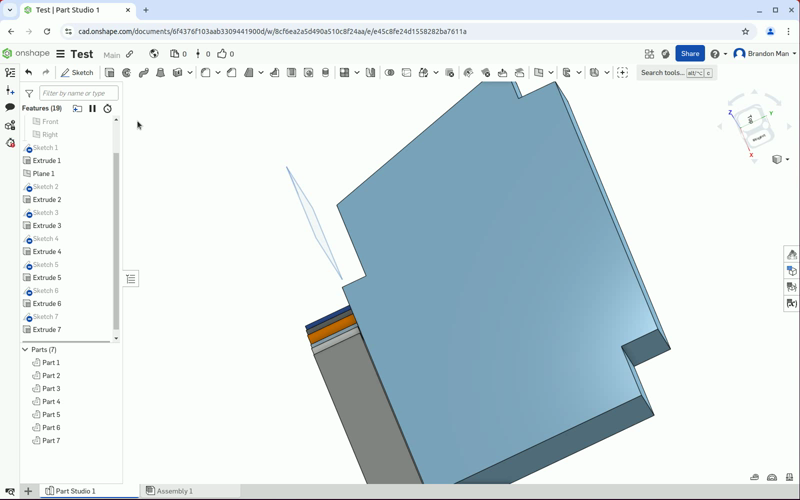
key(up, 2)
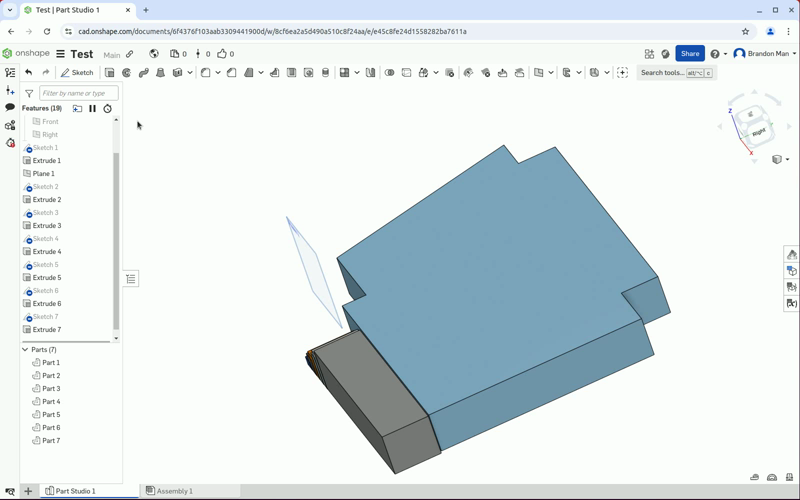
key(right, 2)
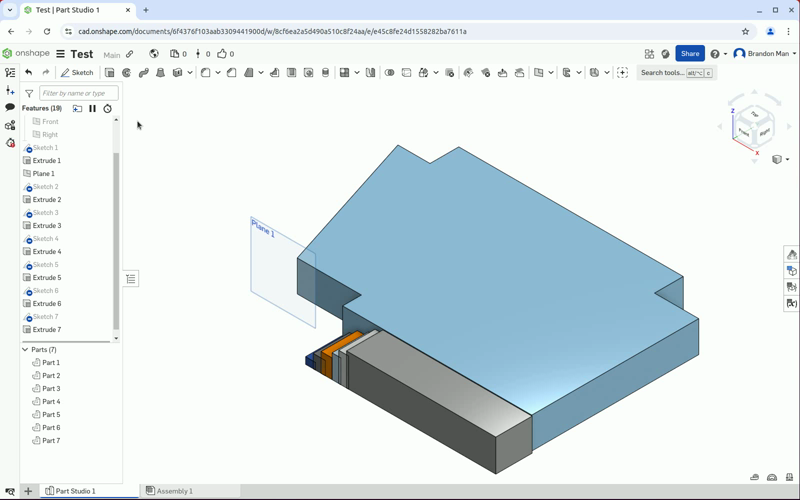
mouse_move(69, 150)
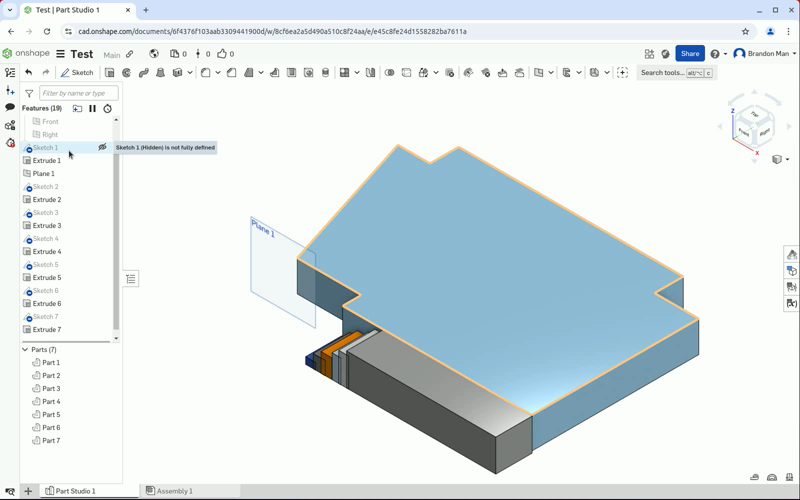
click(69, 150)